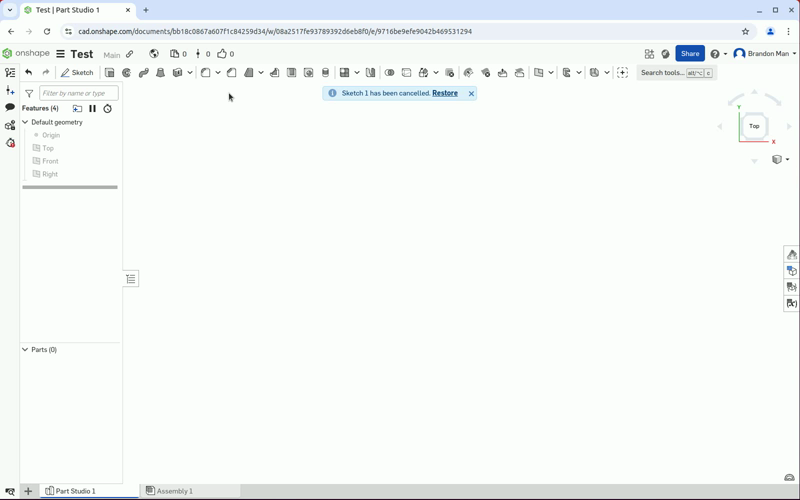
key(shift+h)
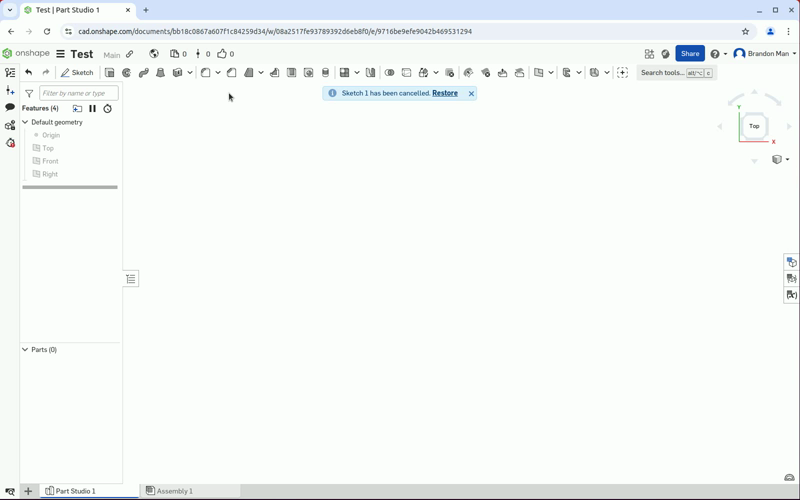
key(shift+s)
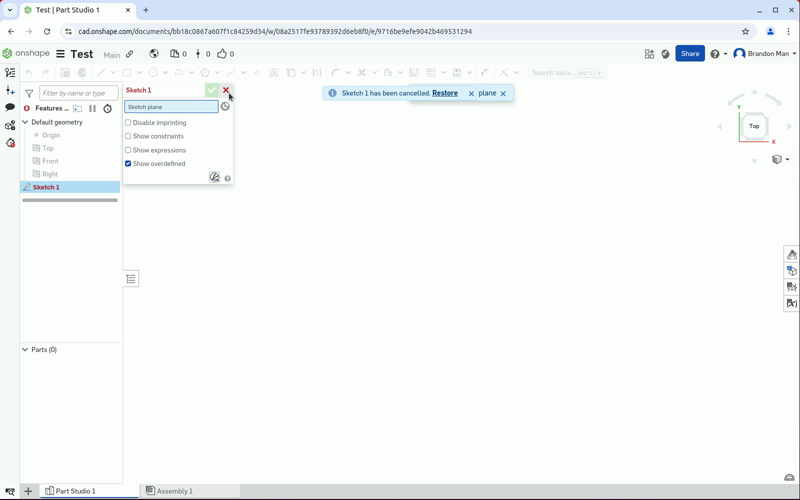
mouse_move(73, 150)
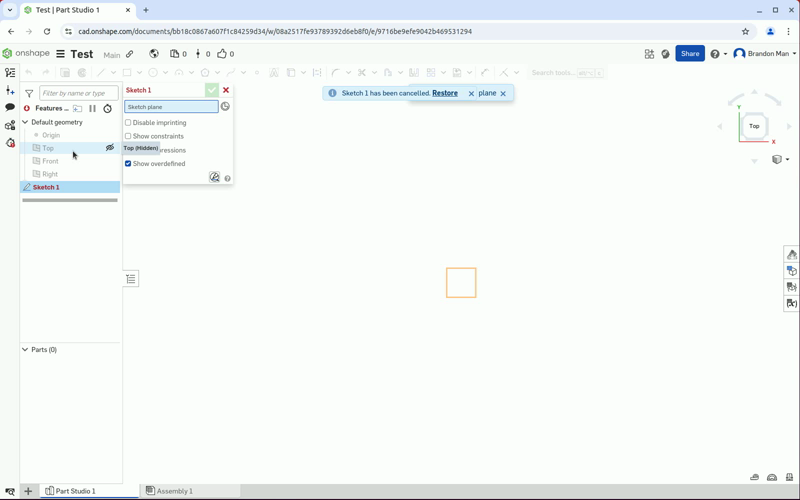
click(73, 150)
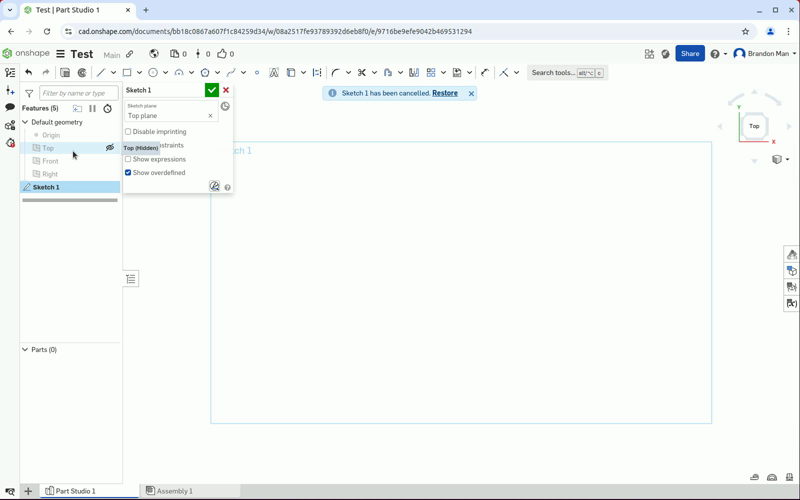
mouse_move(73, 352)
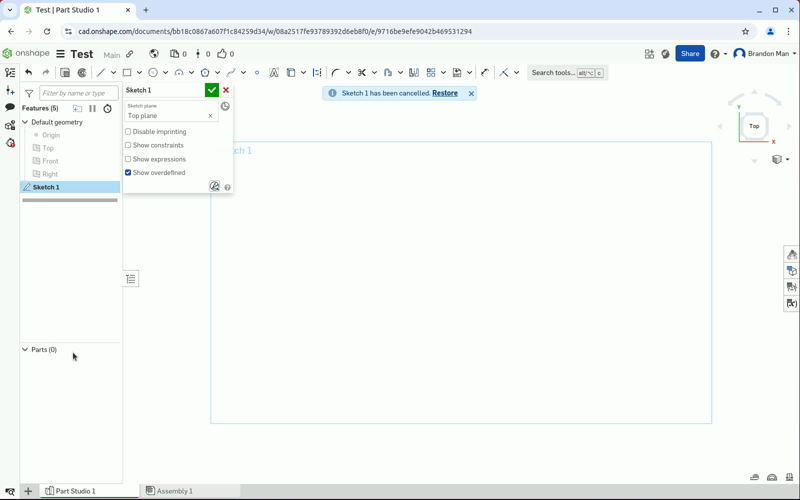
key(y)
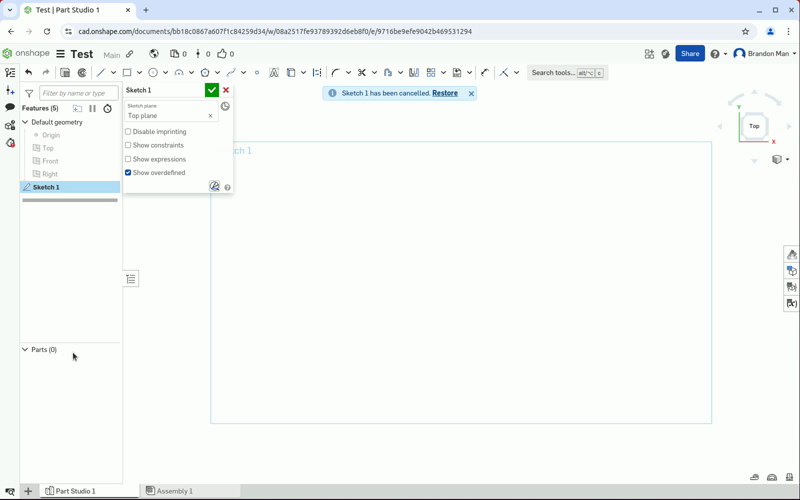
key(l)
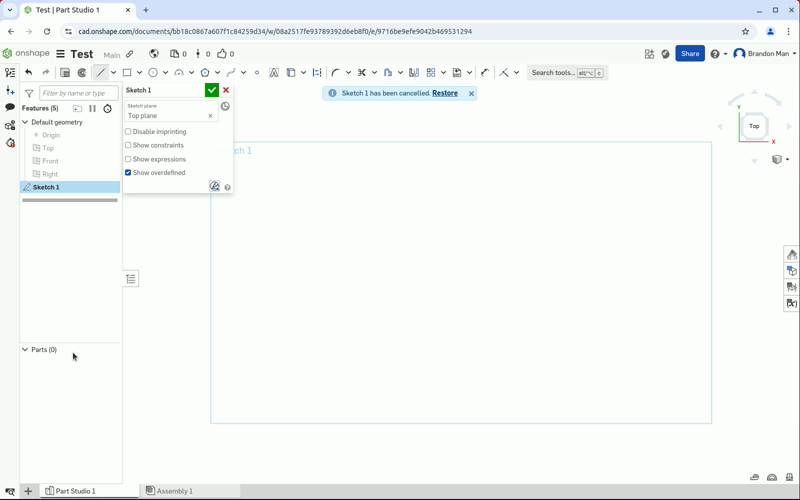
key_down(shift)
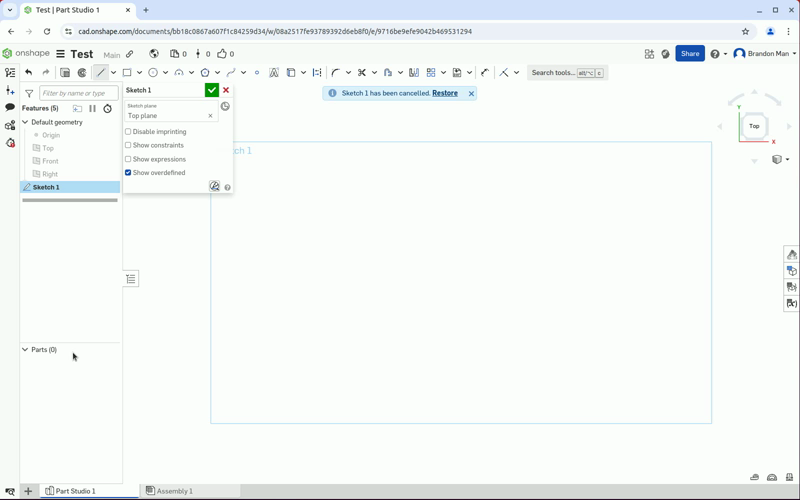
mouse_move(376, 367)
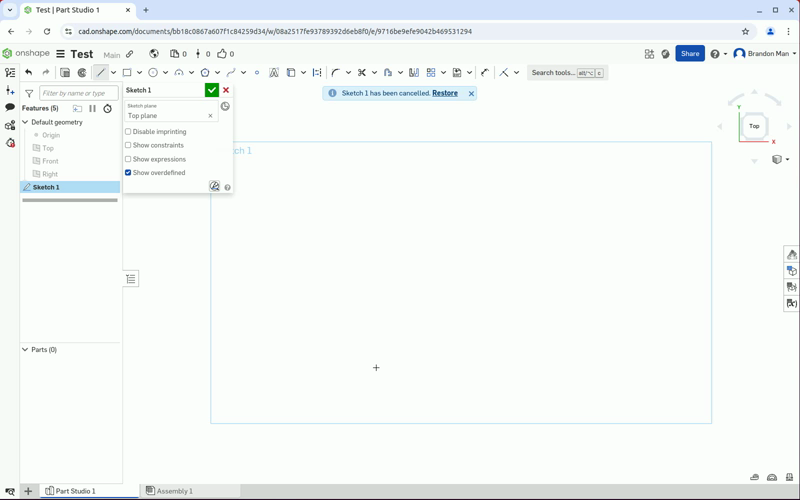
click(376, 367)
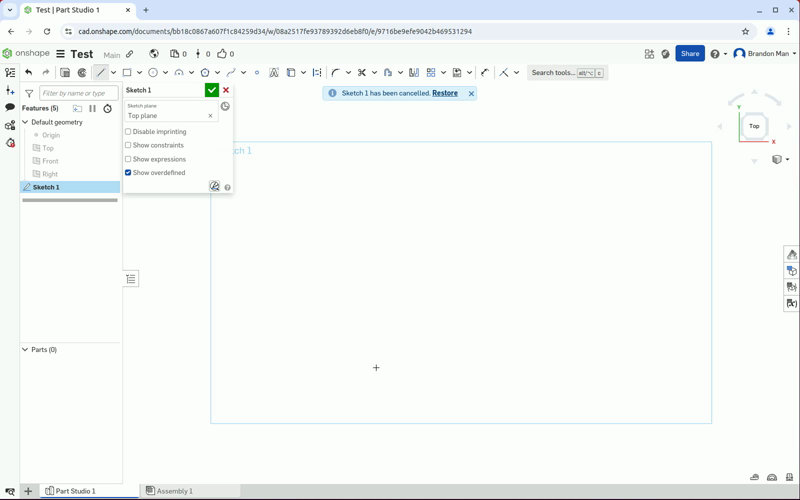
key_up(shift)
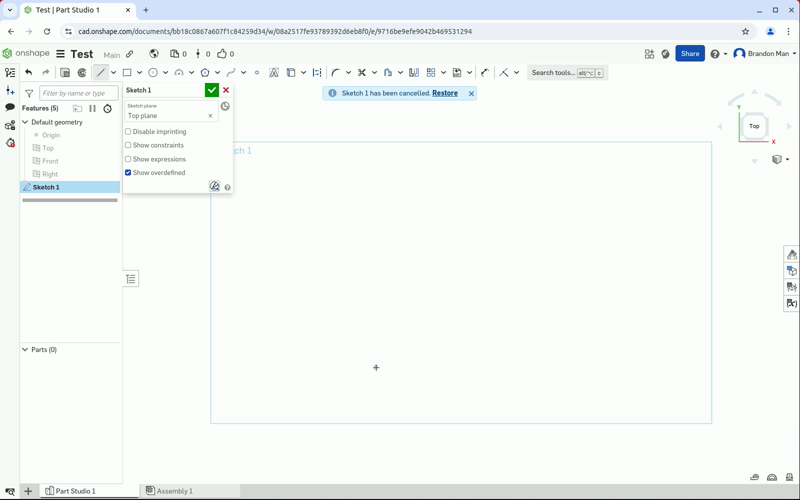
key_down(shift)
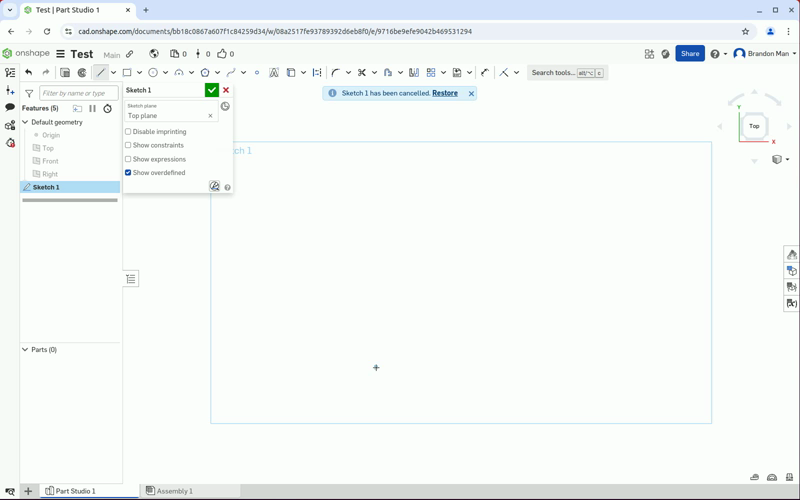
mouse_move(544, 367)
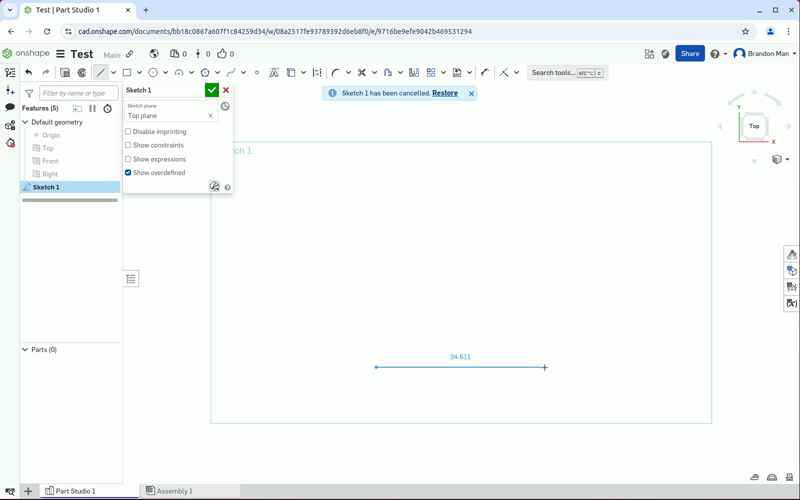
click(544, 367)
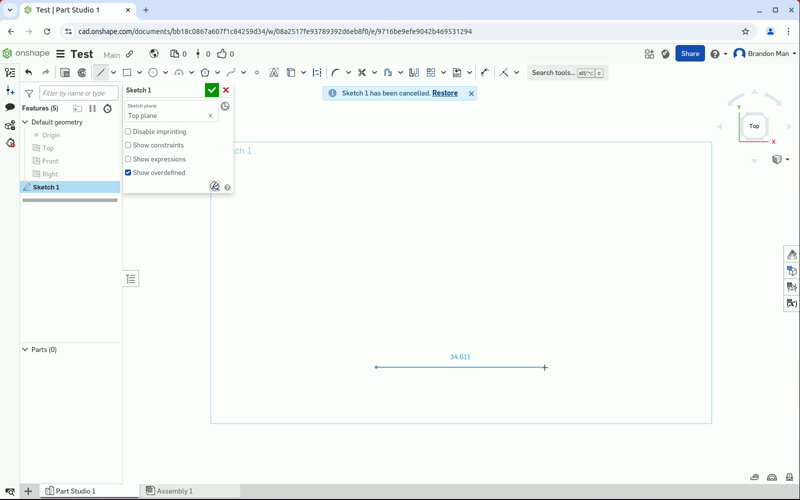
key_up(shift)
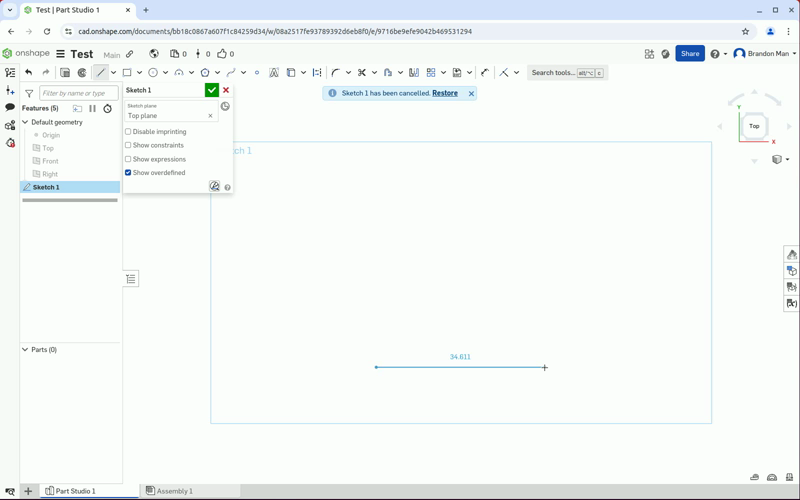
key_down(shift)
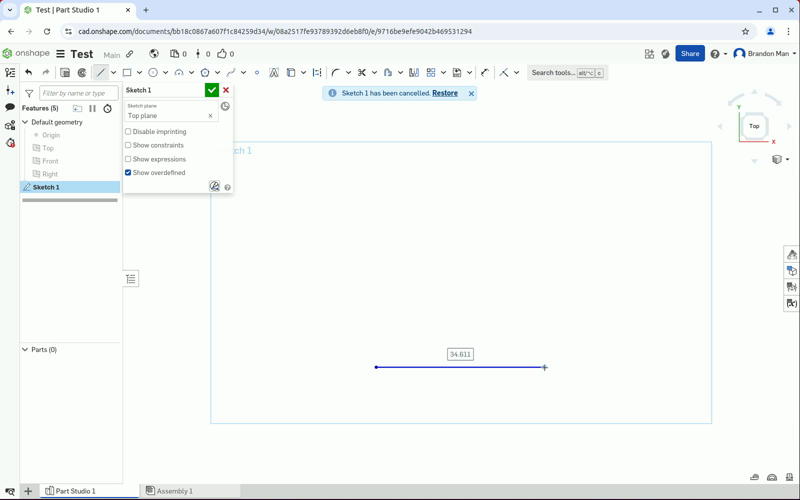
mouse_move(544, 198)
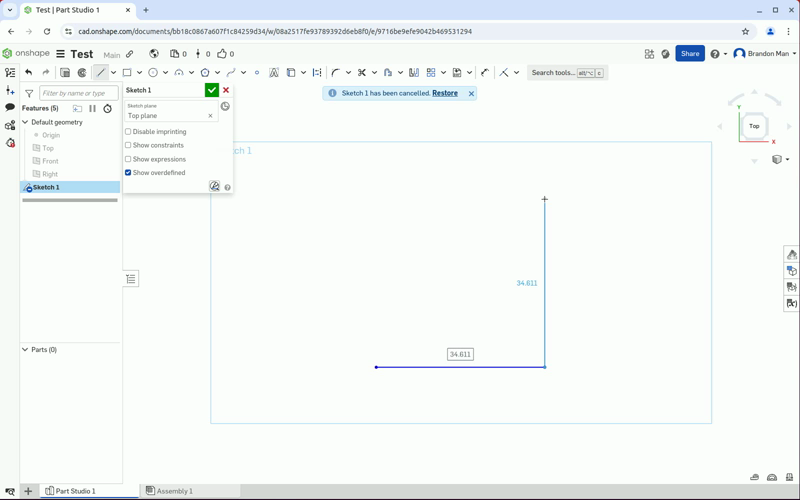
click(544, 198)
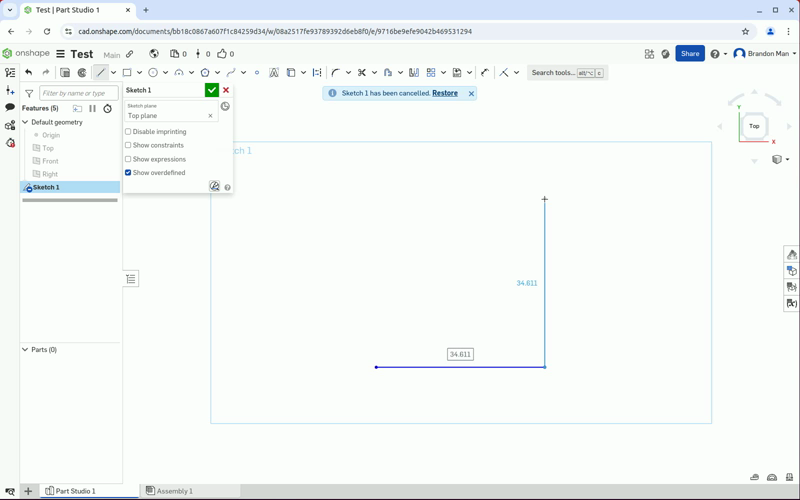
key_up(shift)
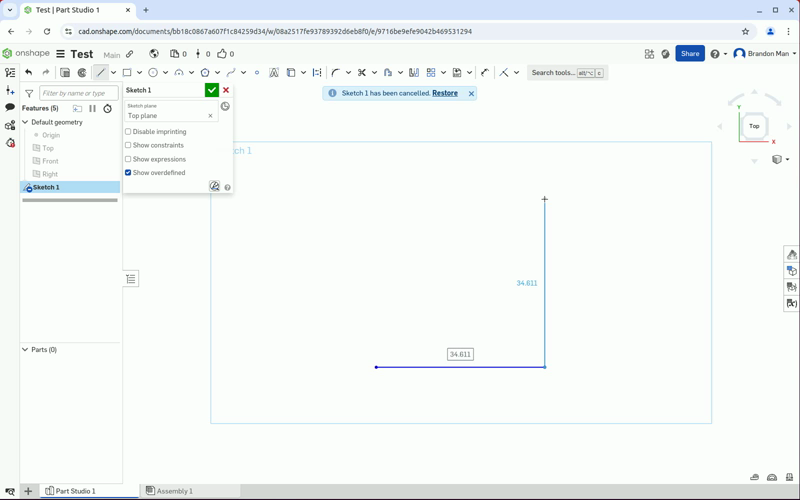
key_down(shift)
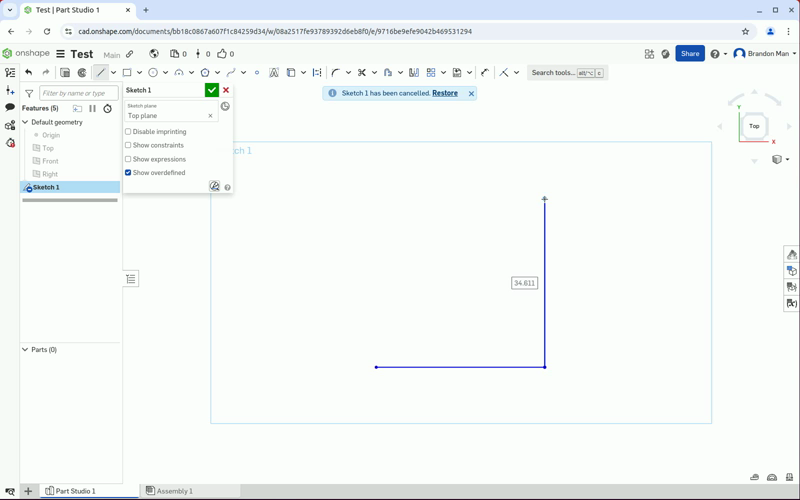
mouse_move(376, 198)
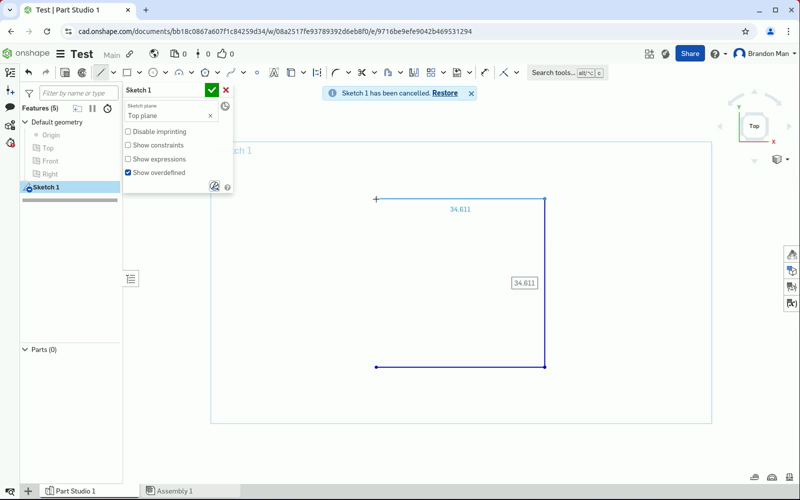
click(376, 198)
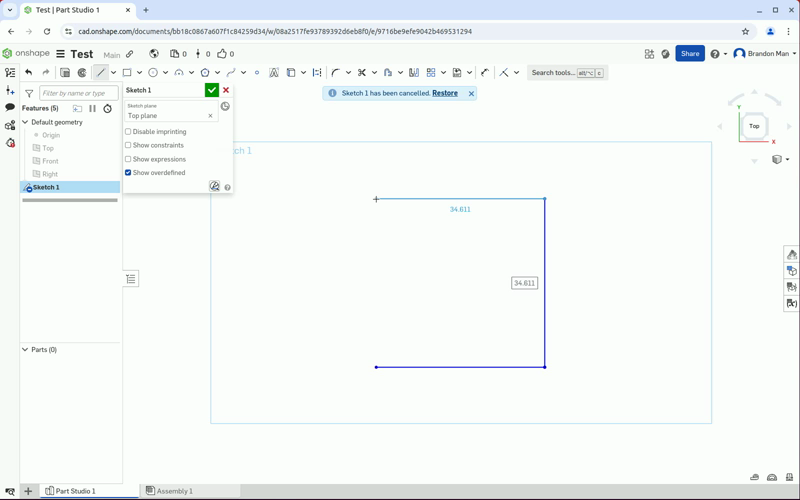
key_up(shift)
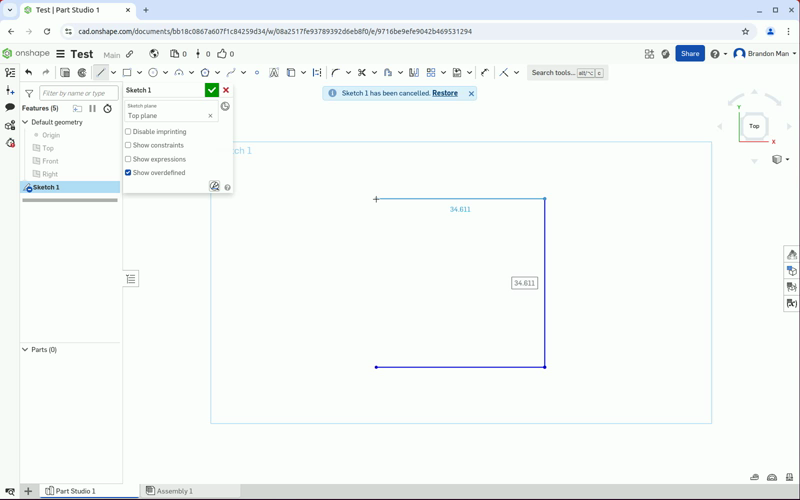
key_down(shift)
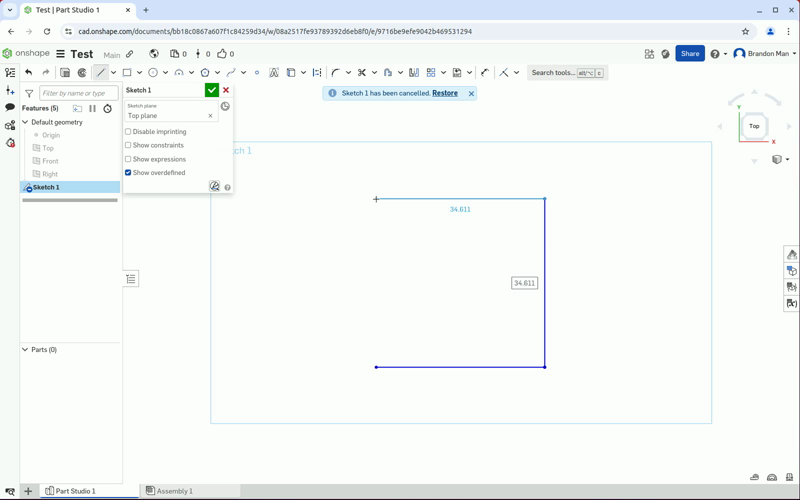
mouse_move(376, 367)
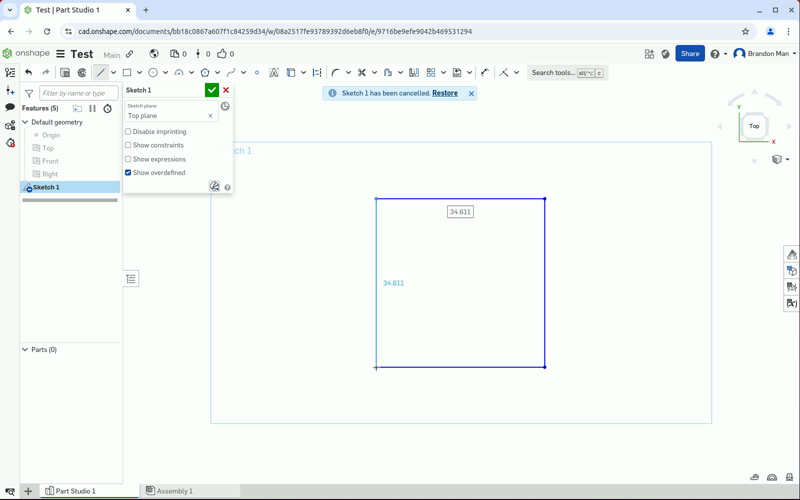
key_up(shift)
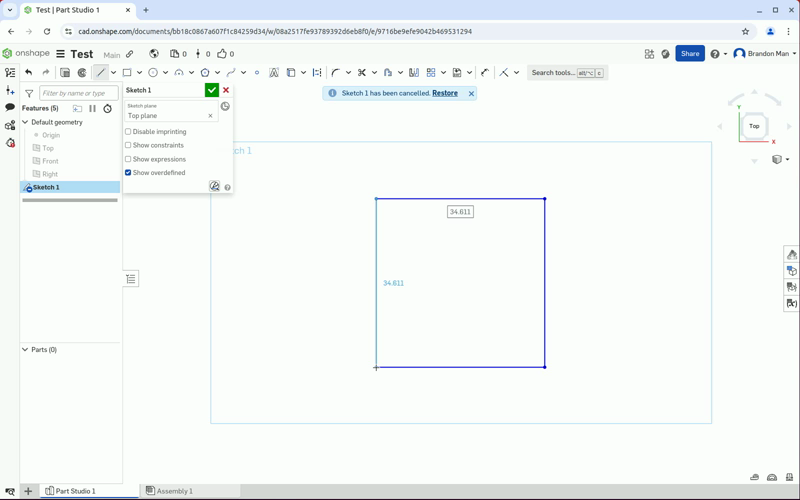
click(376, 367)
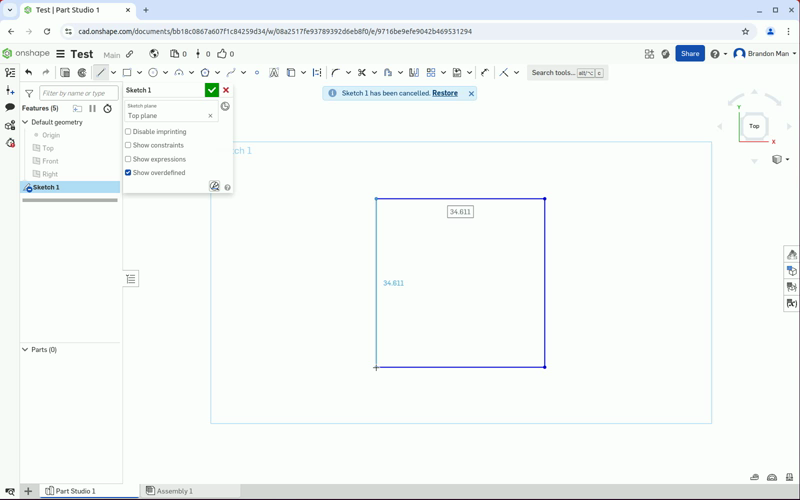
key(esc)
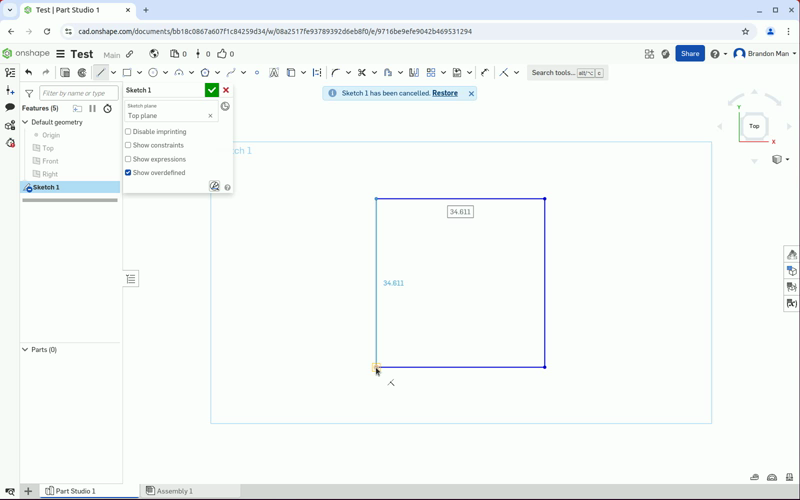
mouse_move(456, 261)
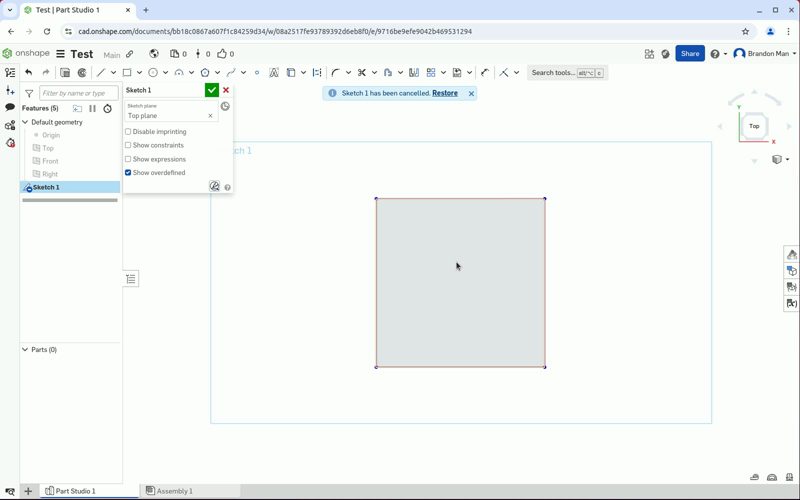
click(456, 261)
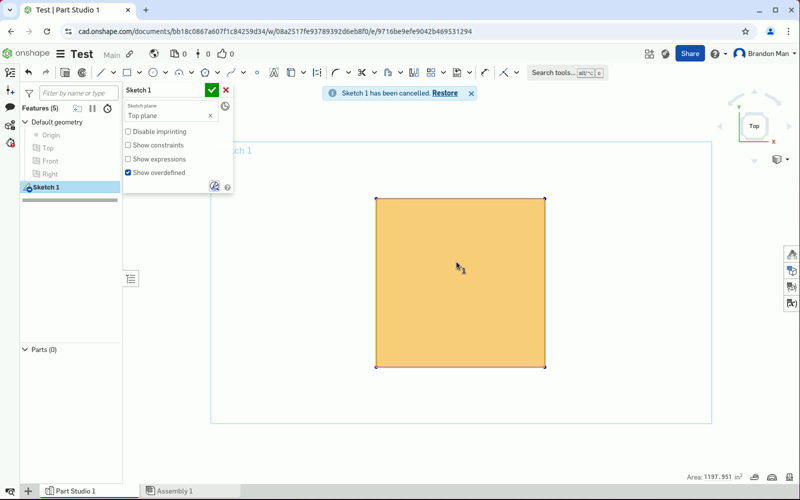
mouse_move(73, 352)
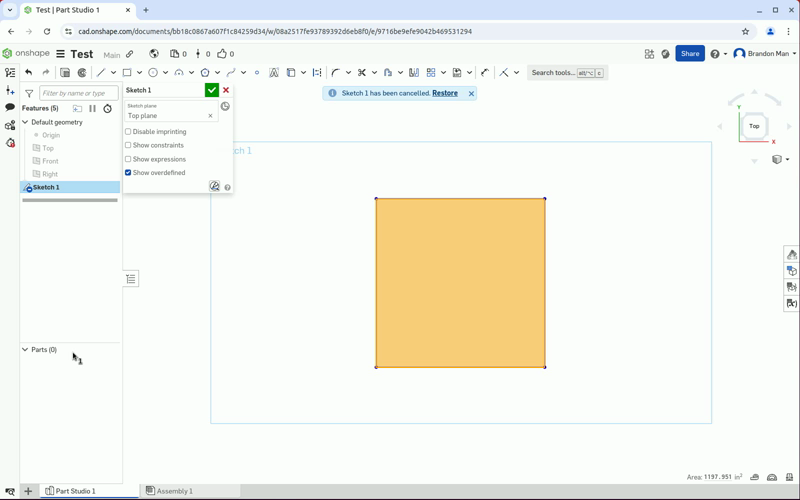
key(shift+y)
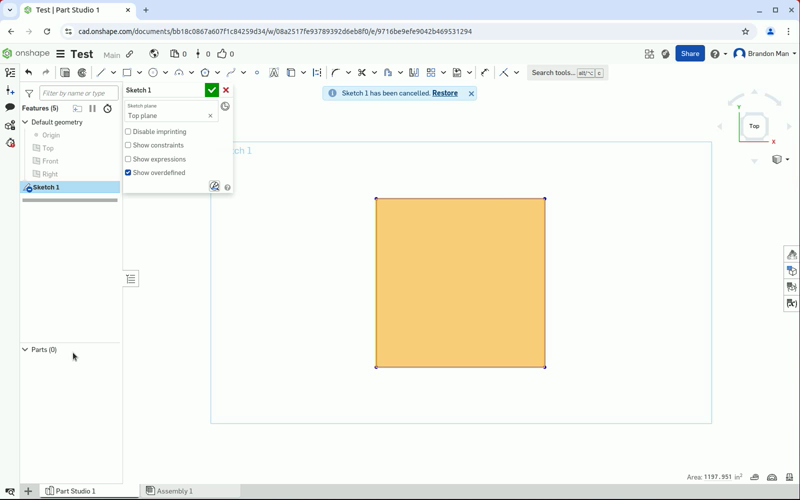
key(shift+e)
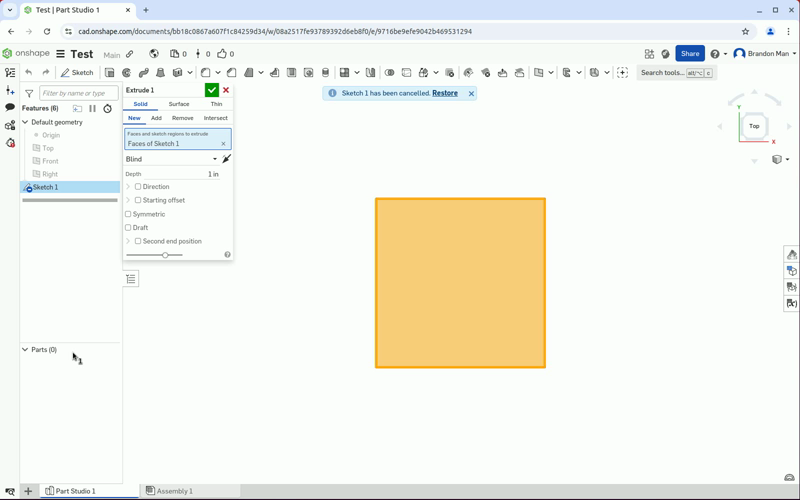
mouse_move(143, 106)
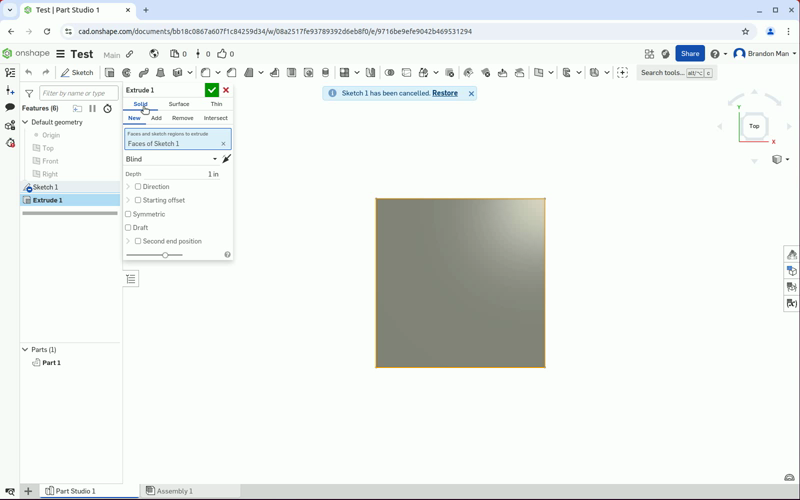
click(143, 106)
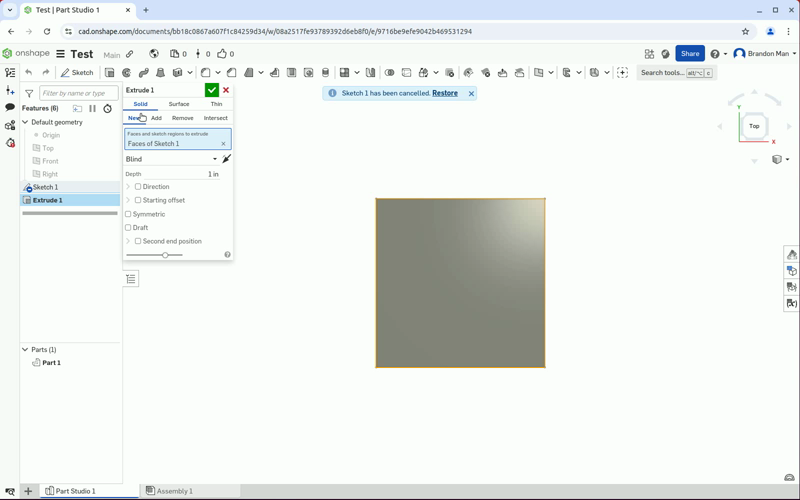
mouse_move(137, 120)
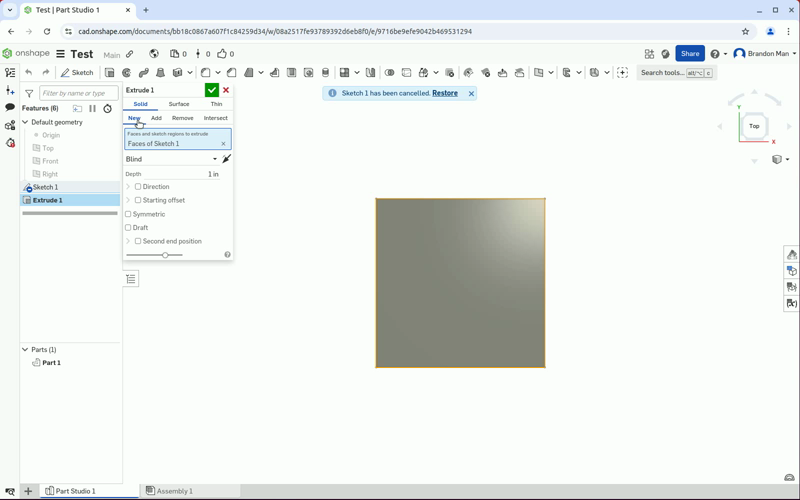
click(137, 120)
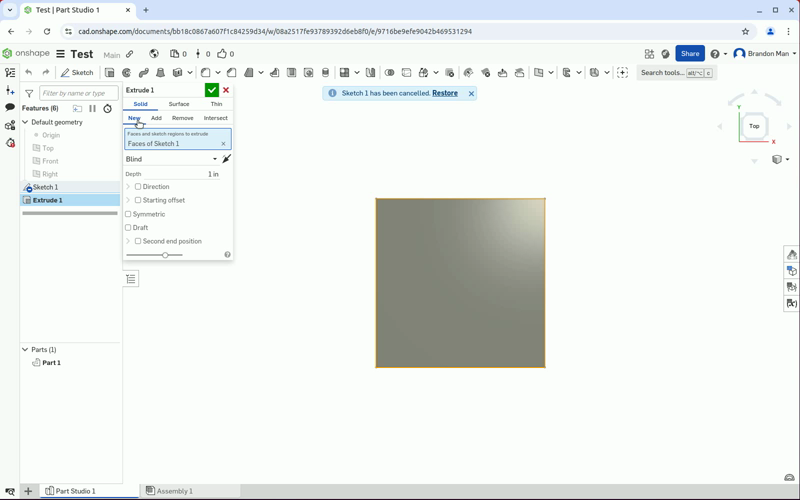
key(tab, 4)
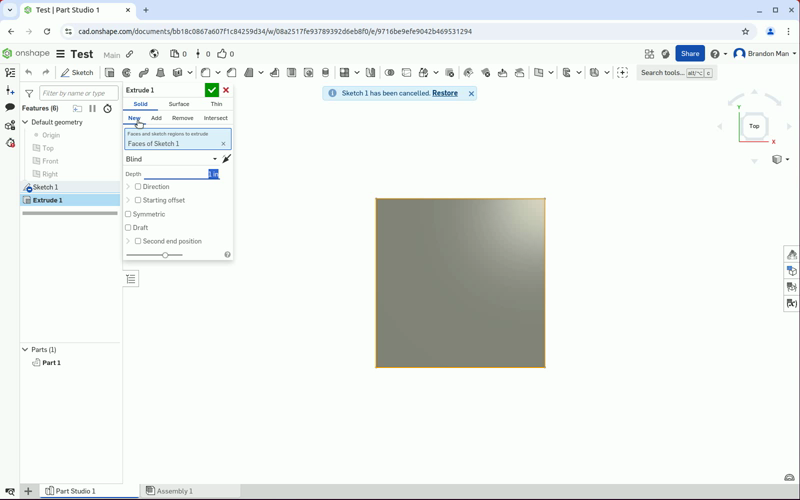
text(11.554)
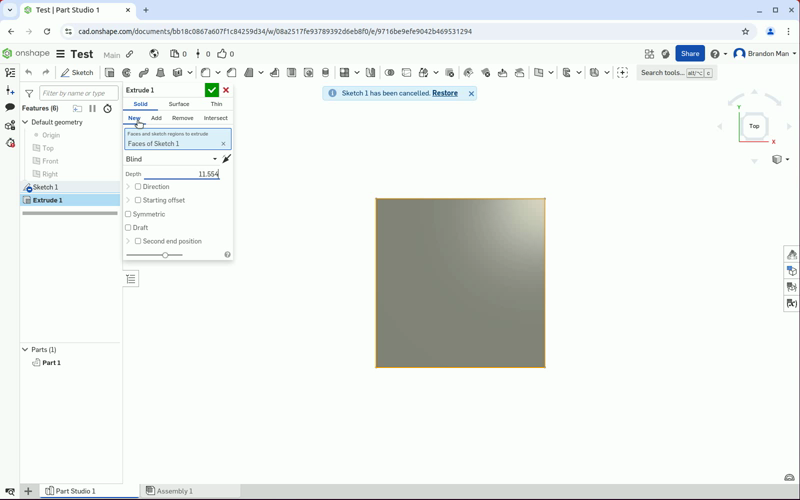
key(enter)
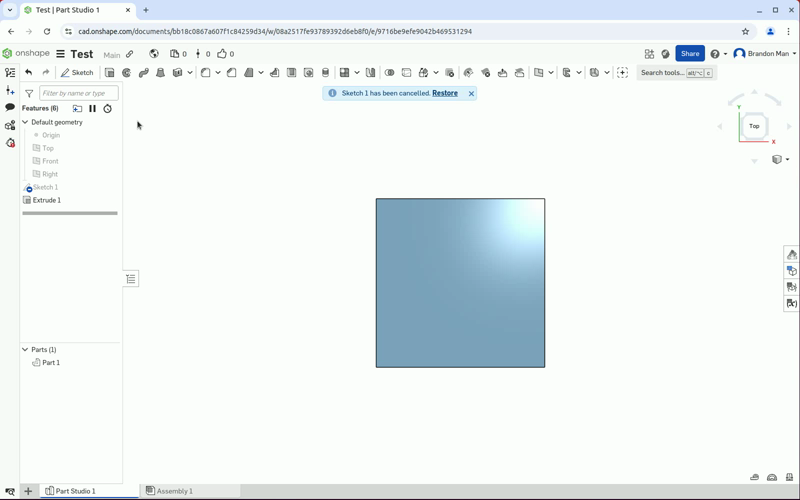
key(shift+h)
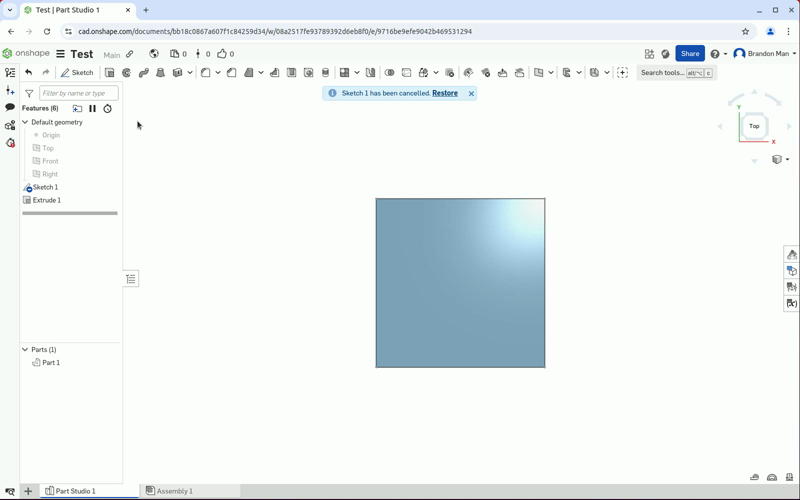
key(shift+h)
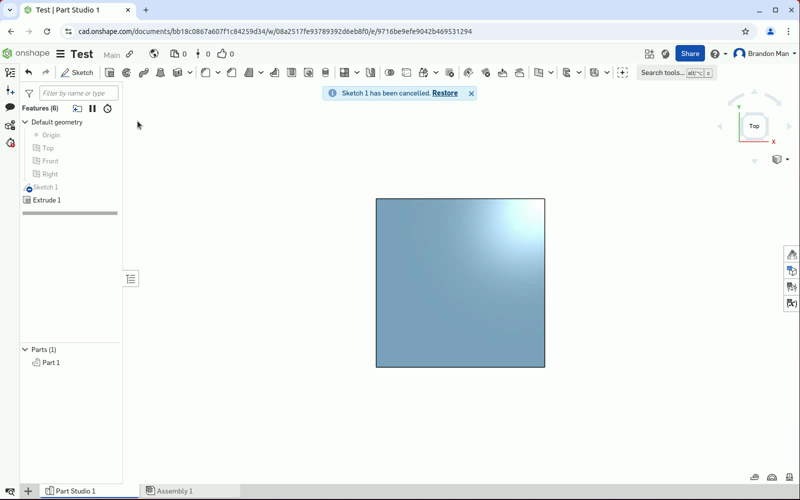
mouse_move(73, 189)
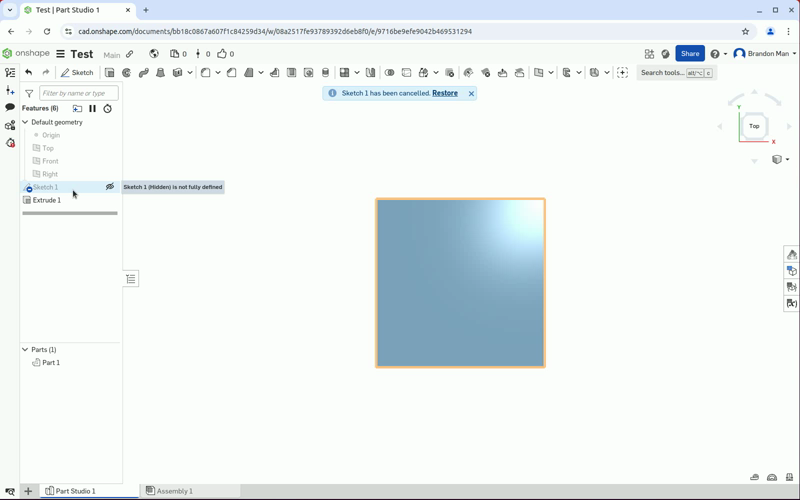
click(73, 189)
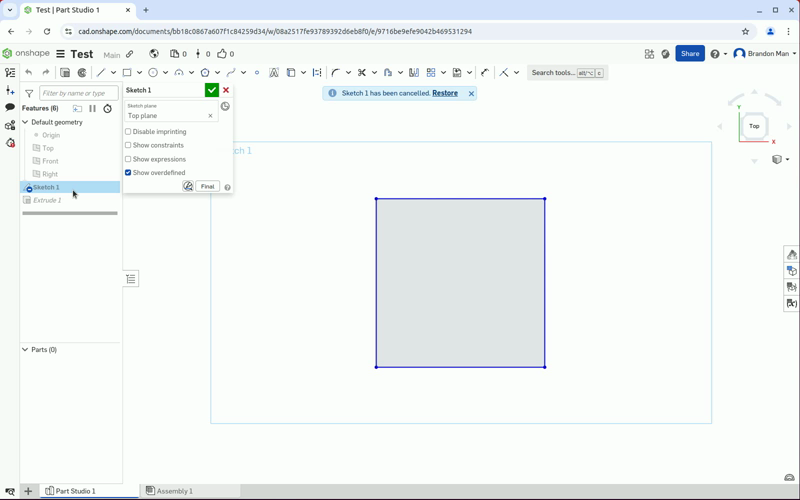
mouse_move(229, 92)
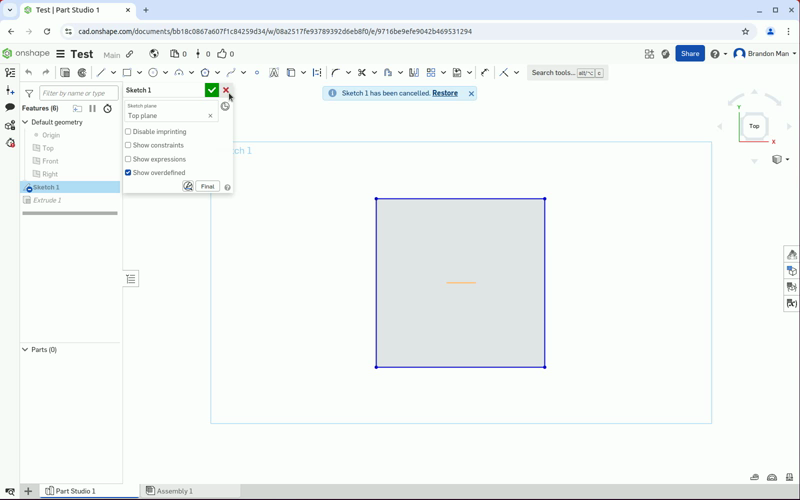
click(229, 92)
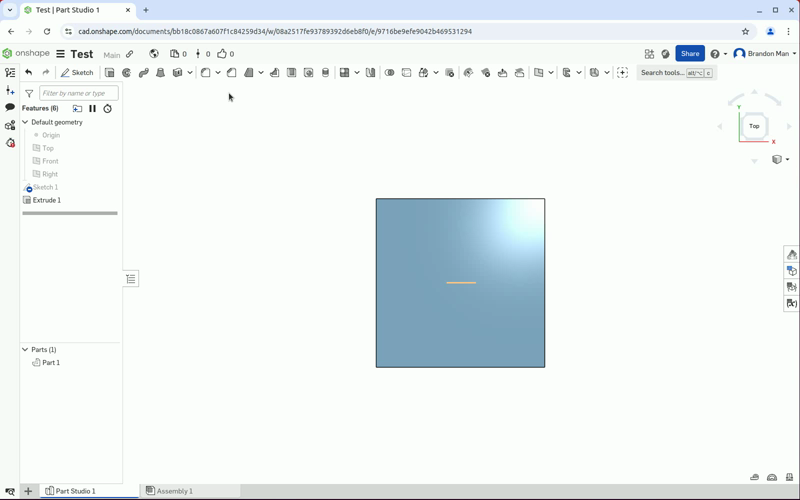
mouse_move(541, 75)
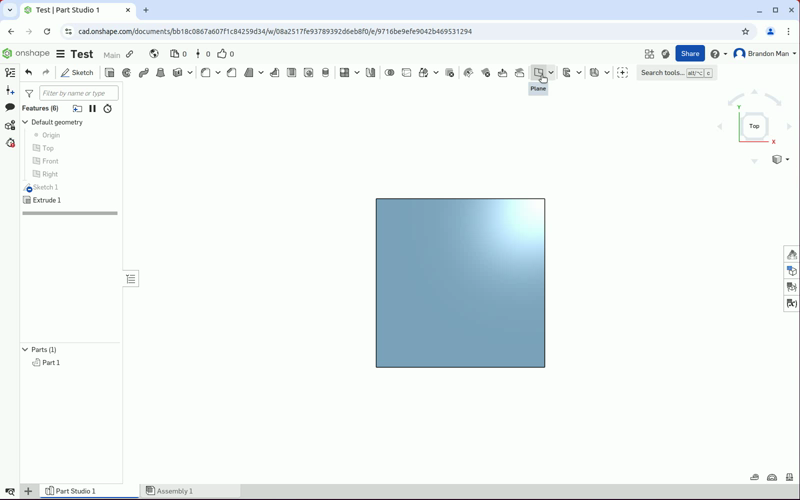
click(541, 75)
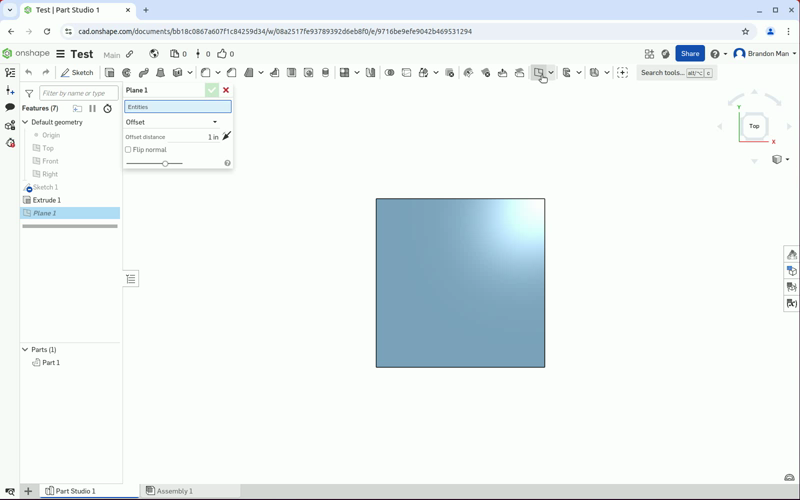
mouse_move(73, 150)
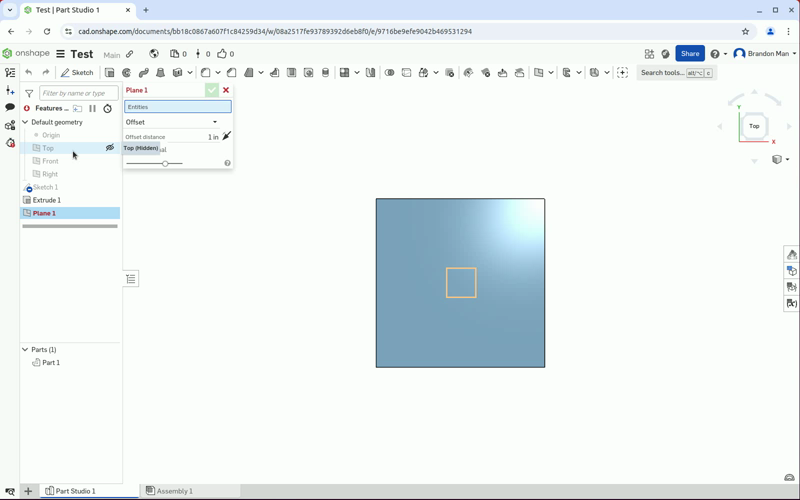
click(73, 150)
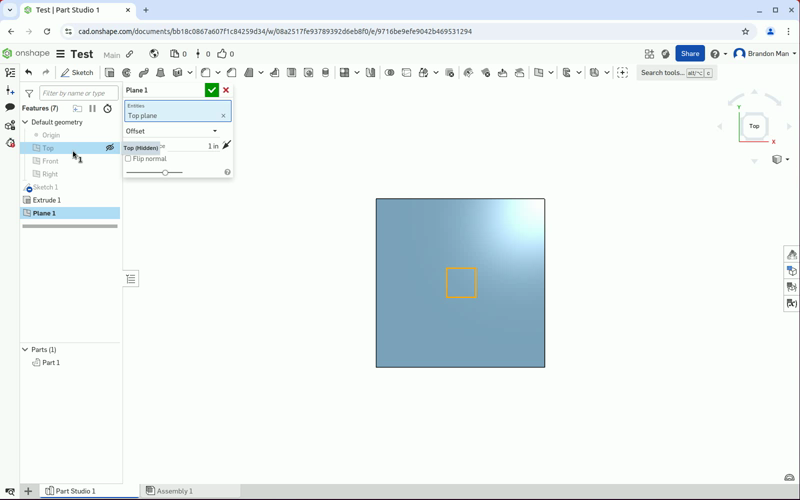
key(tab, 2)
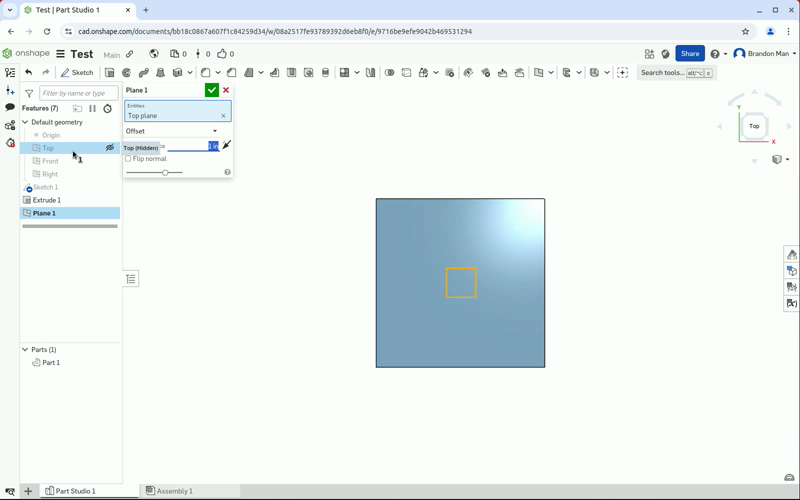
text(11.554)
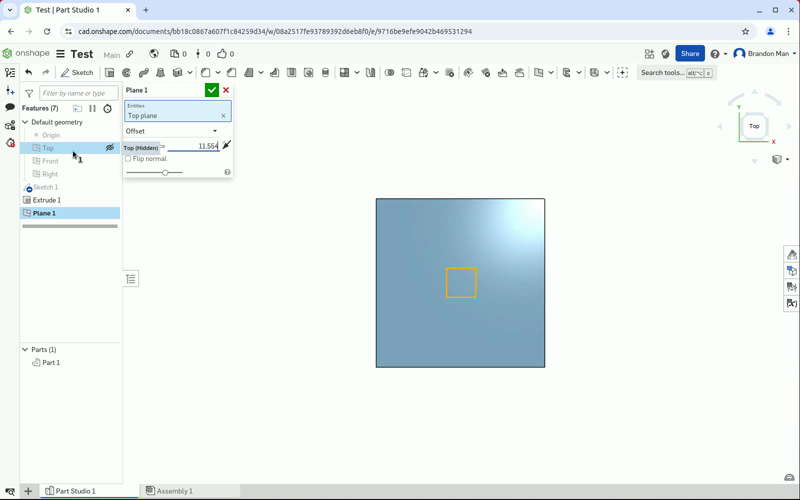
key(enter, 2)
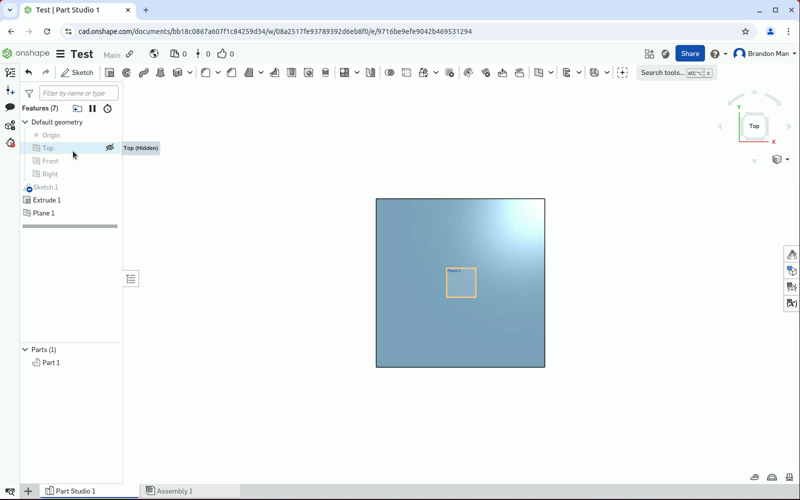
key(shift+s)
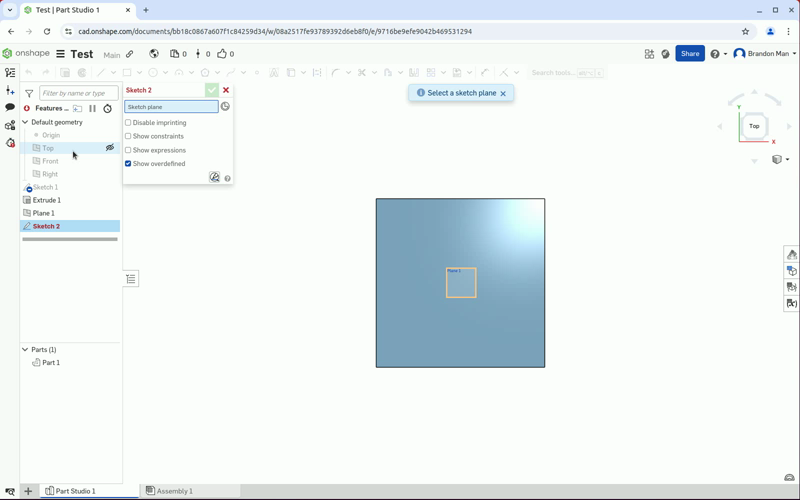
mouse_move(73, 215)
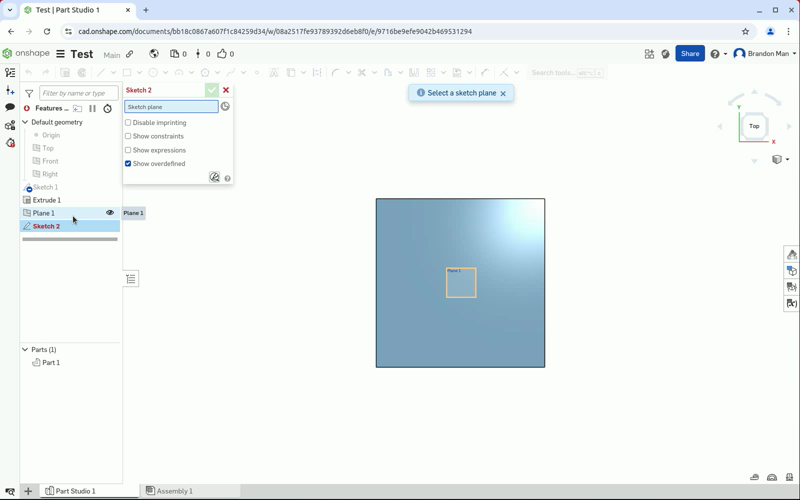
click(73, 215)
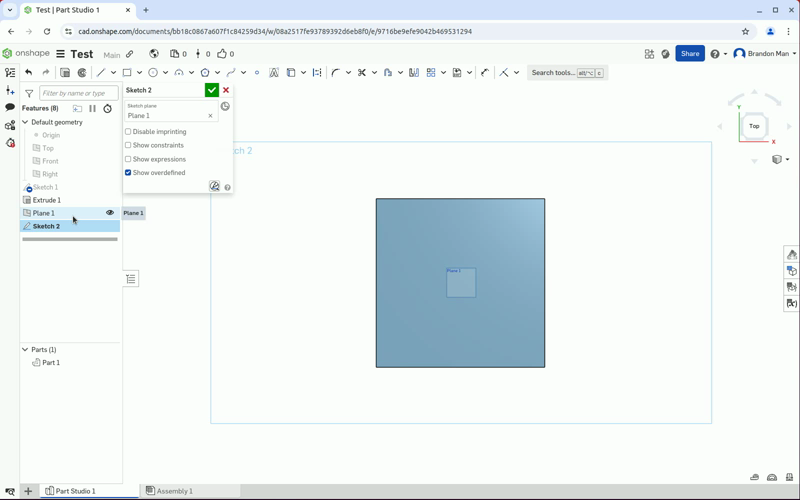
mouse_move(73, 352)
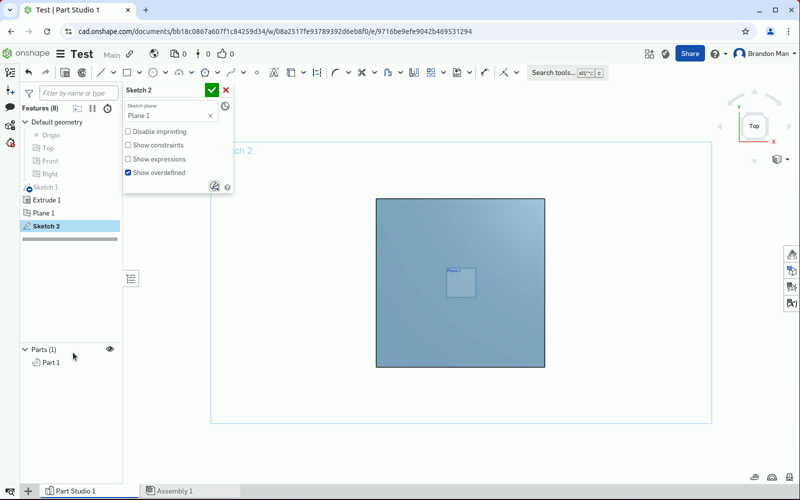
key(y)
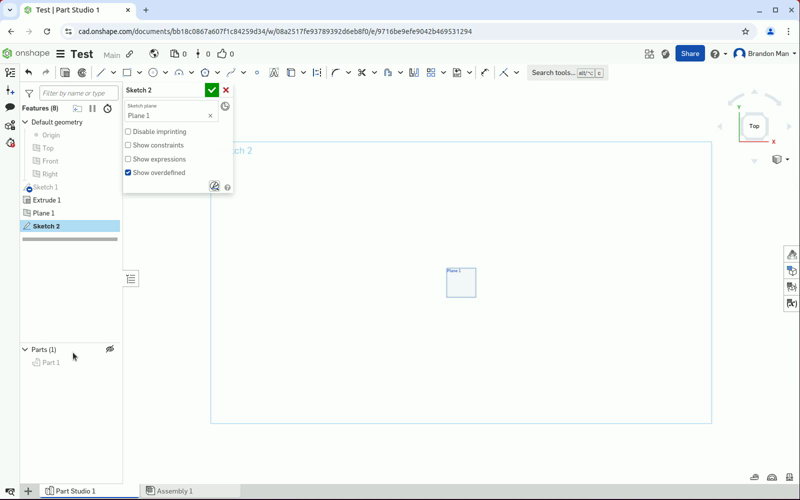
key(l)
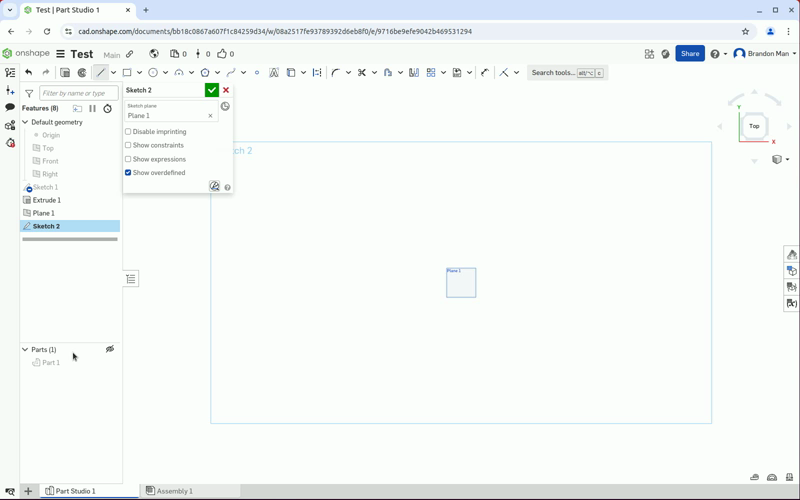
key_down(shift)
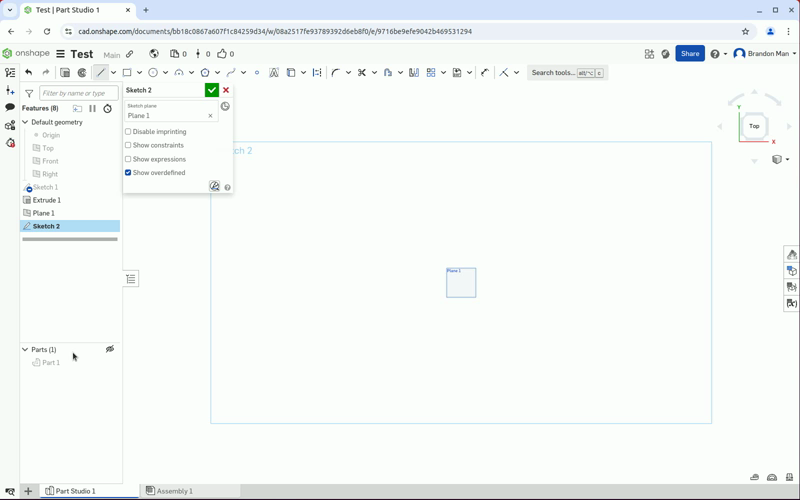
mouse_move(376, 226)
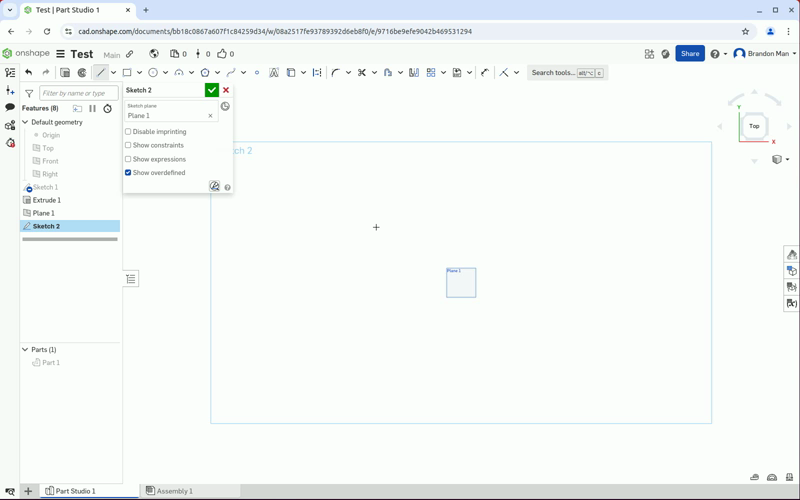
click(376, 226)
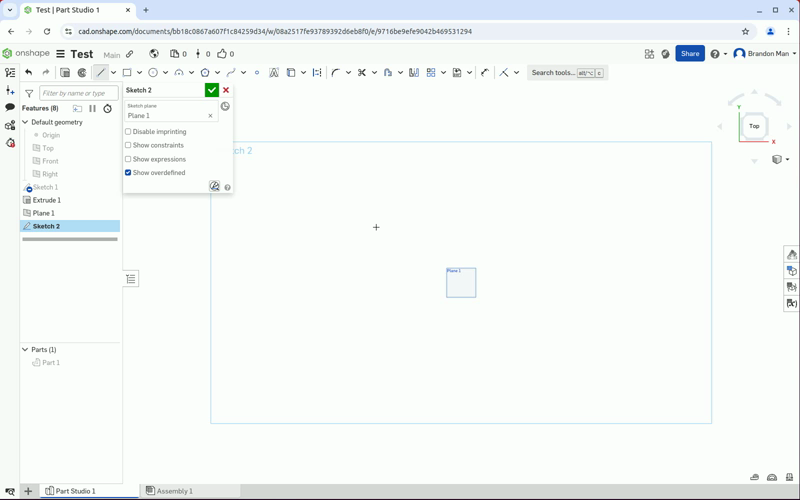
key_up(shift)
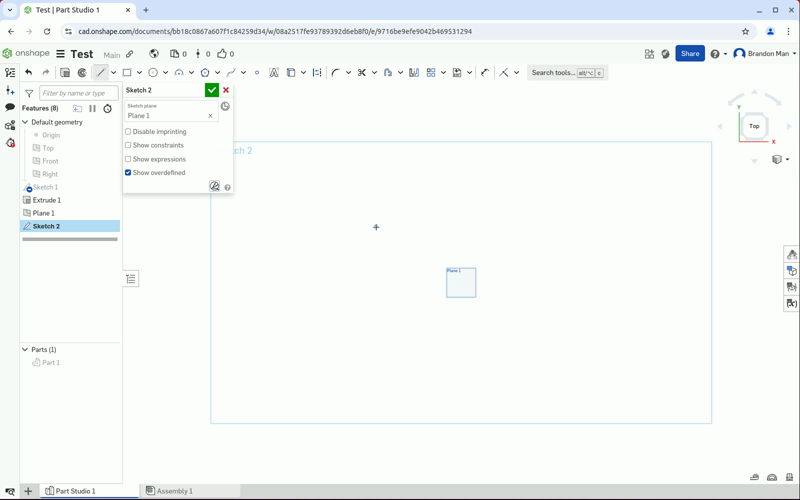
key_down(shift)
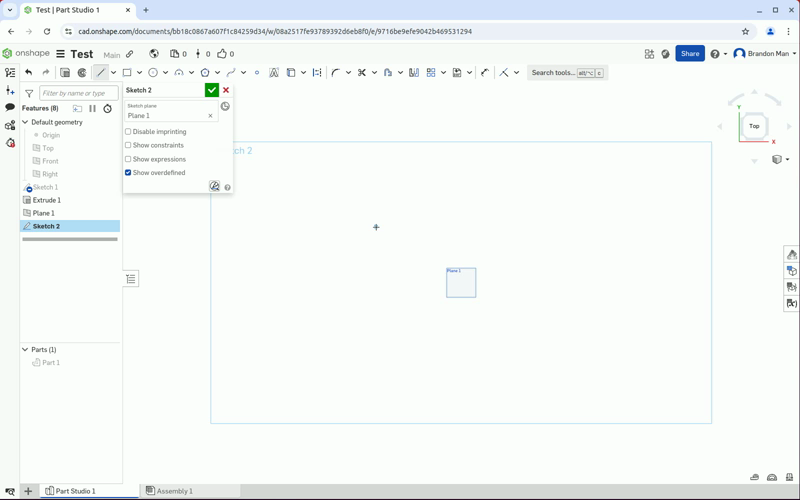
mouse_move(406, 226)
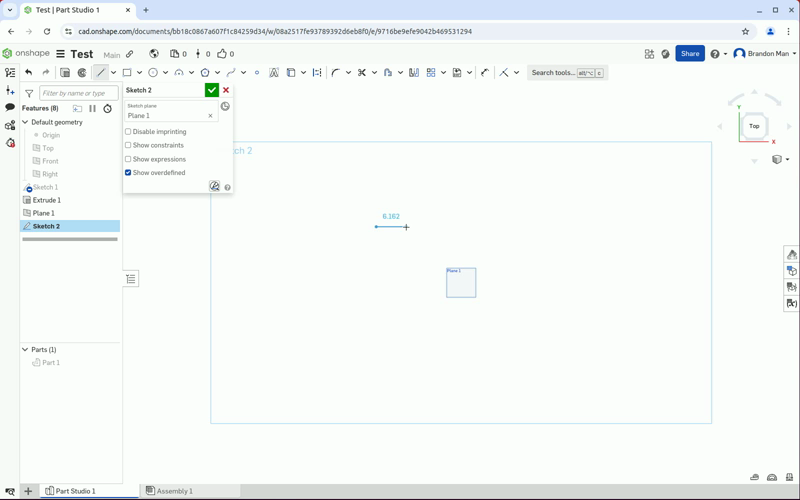
mouse_move(376, 220)
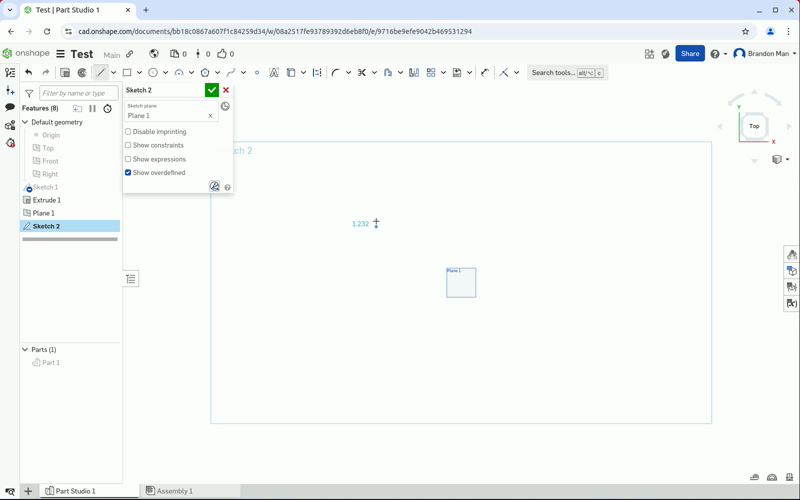
scroll(6)
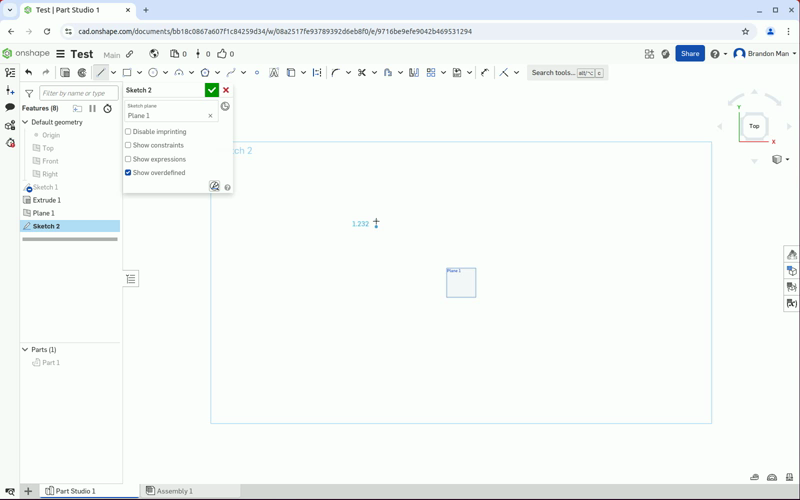
scroll(6)
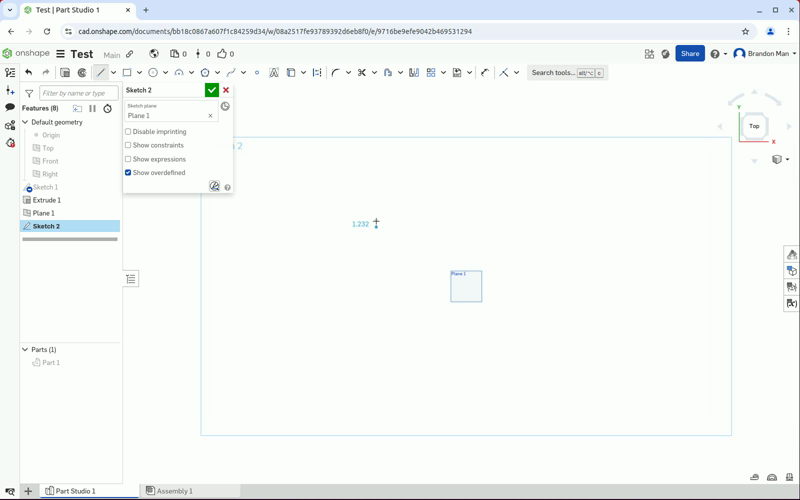
scroll(6)
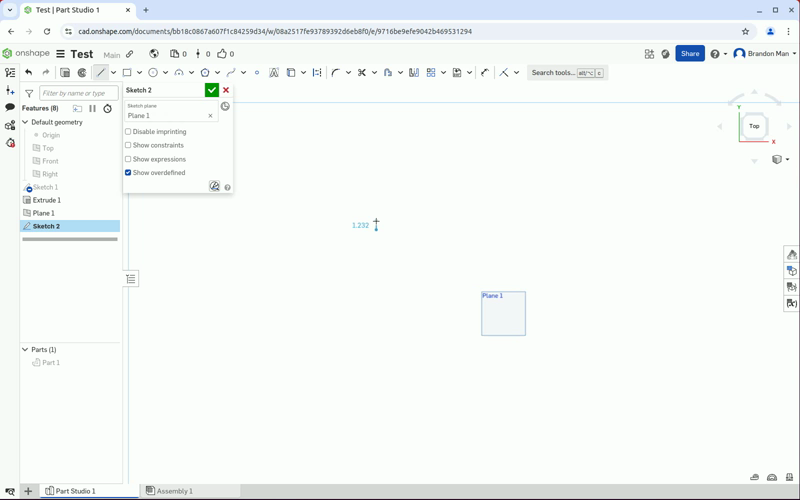
scroll(6)
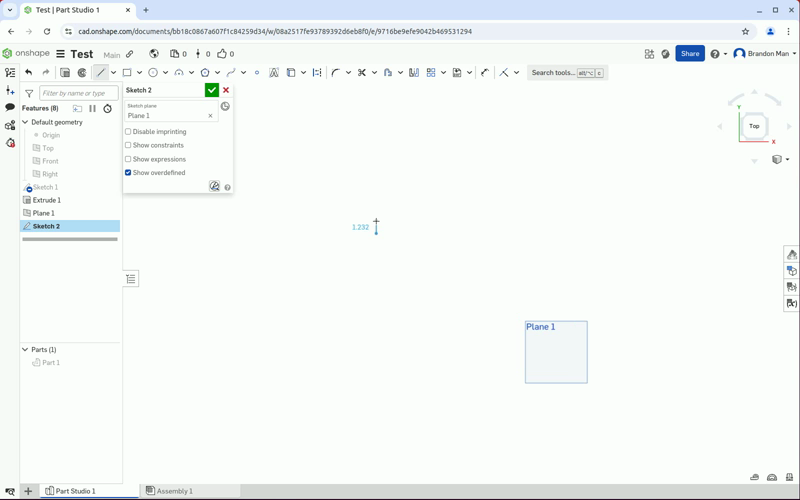
scroll(6)
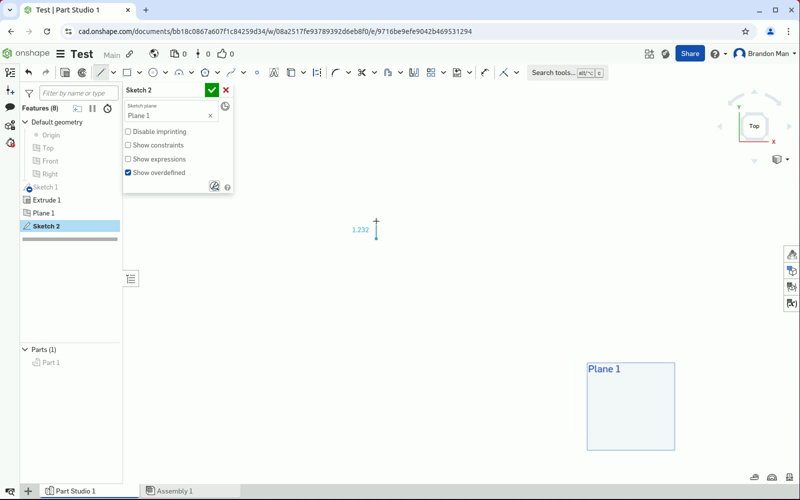
scroll(6)
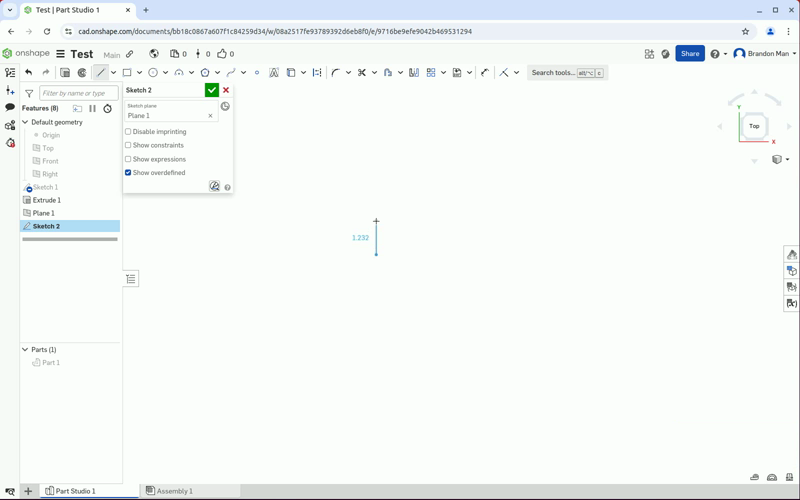
scroll(6)
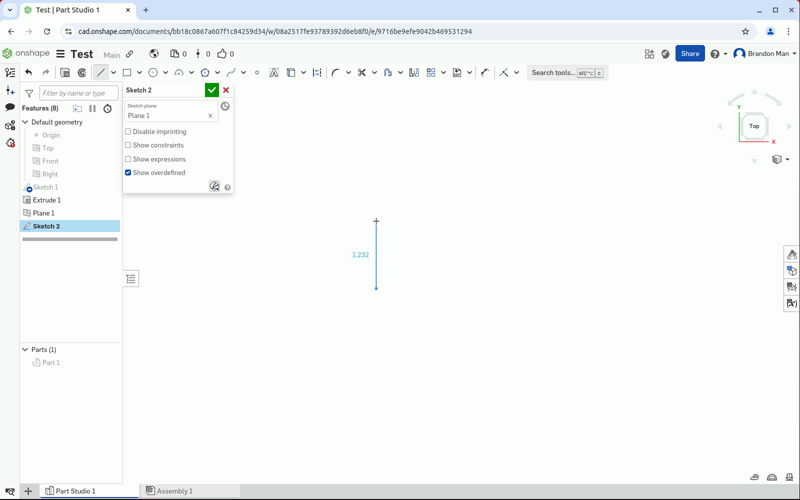
click(376, 220)
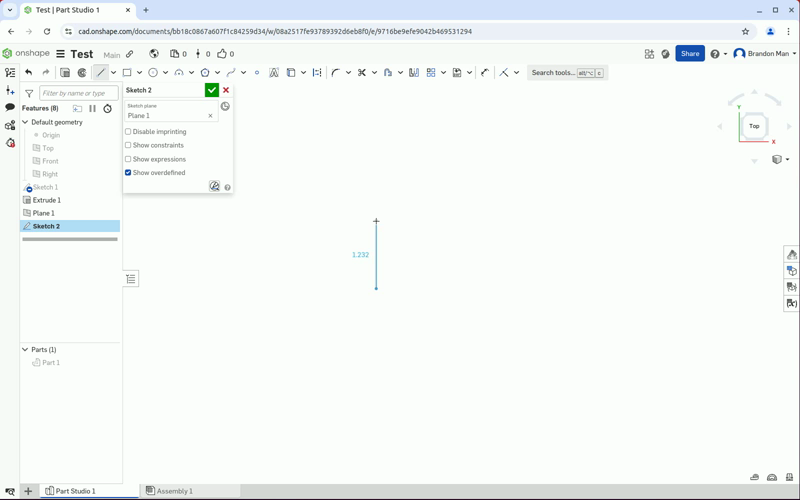
scroll(-6)
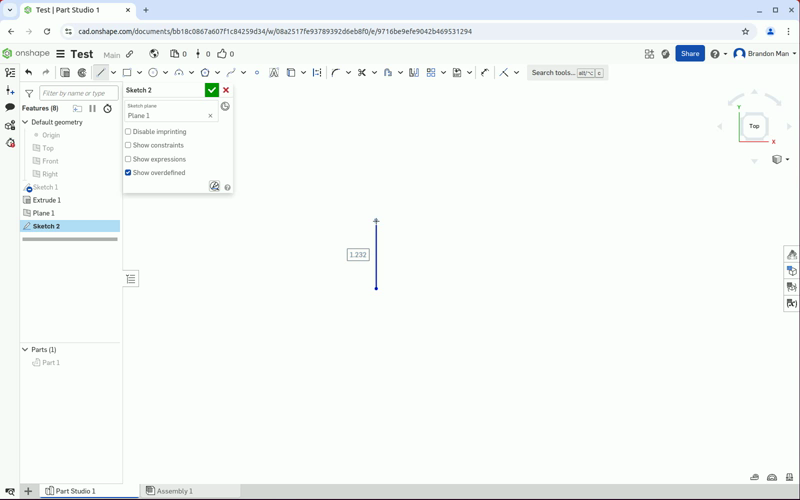
scroll(-6)
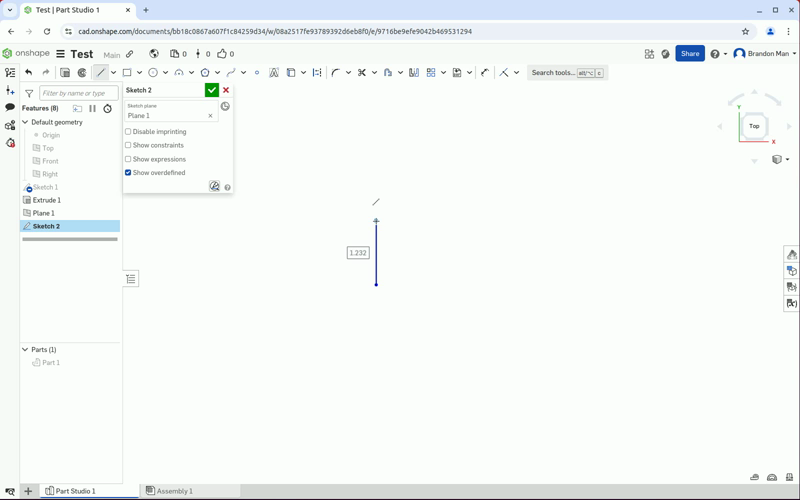
scroll(-6)
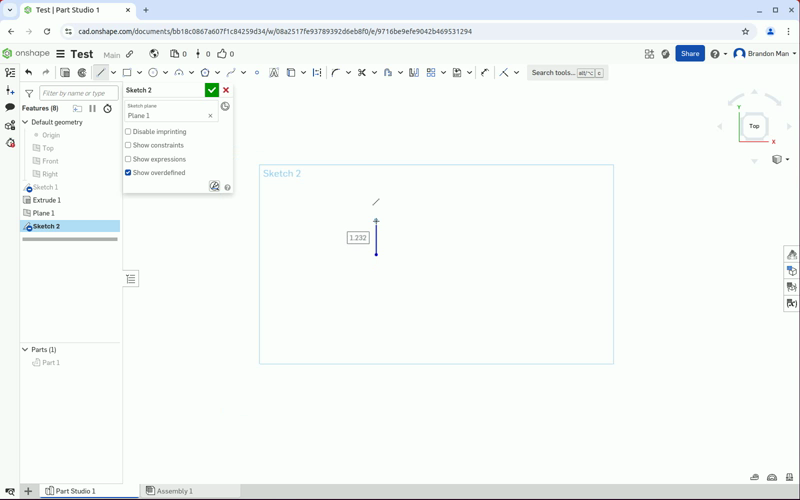
scroll(-6)
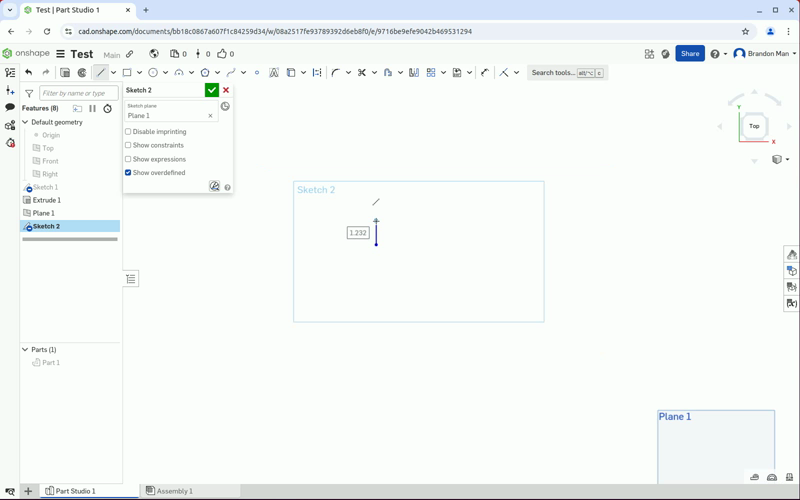
scroll(-6)
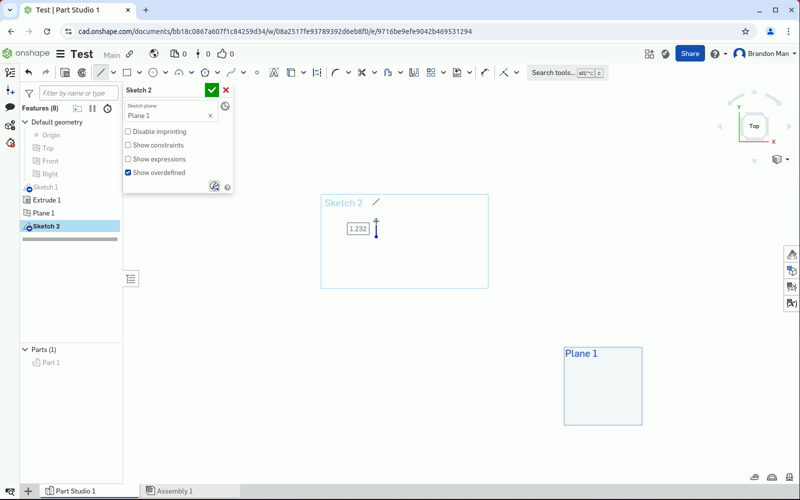
scroll(-6)
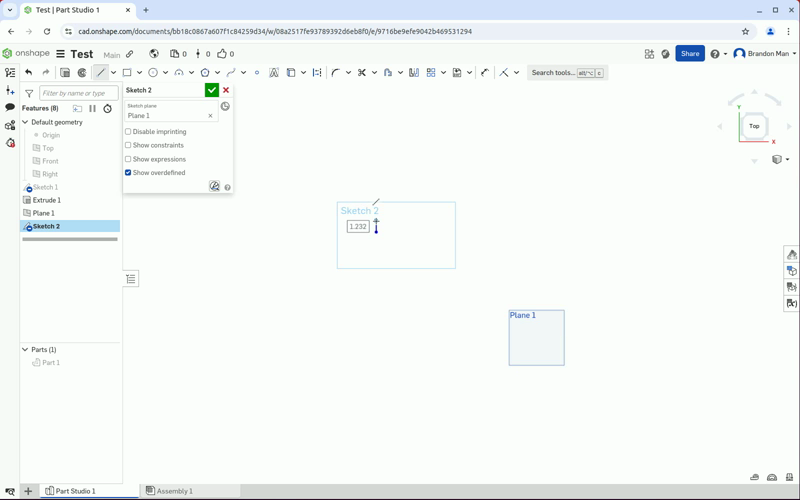
scroll(-6)
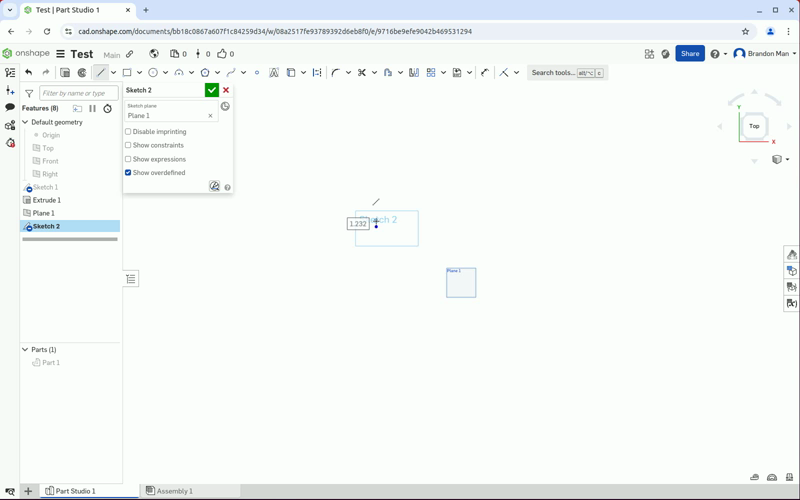
key_up(shift)
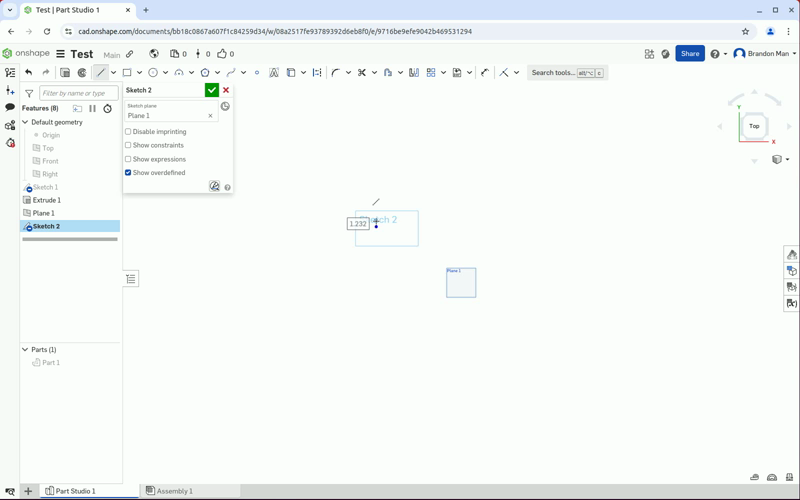
key(esc)
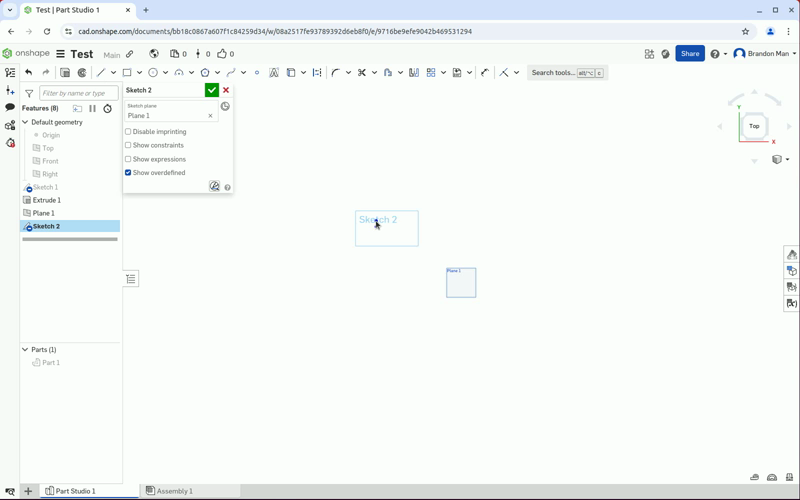
key(a)
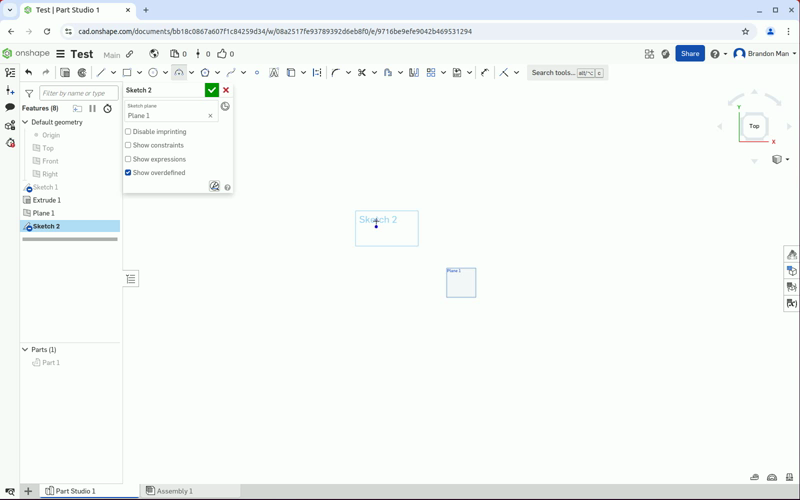
mouse_move(376, 220)
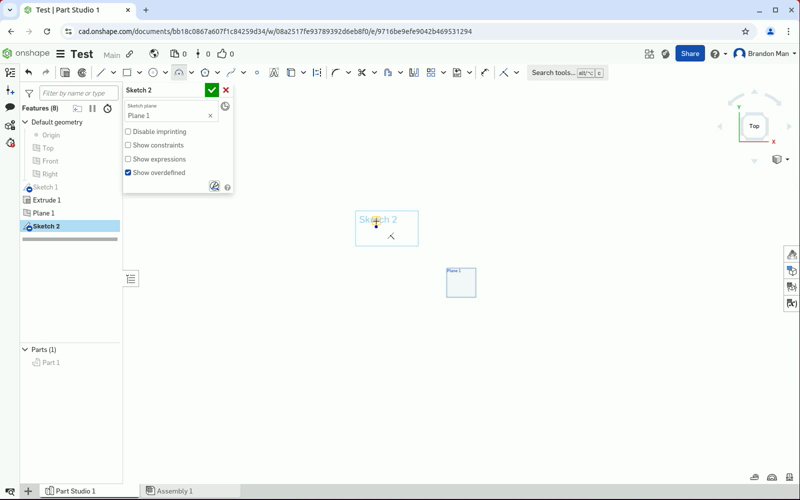
click(376, 220)
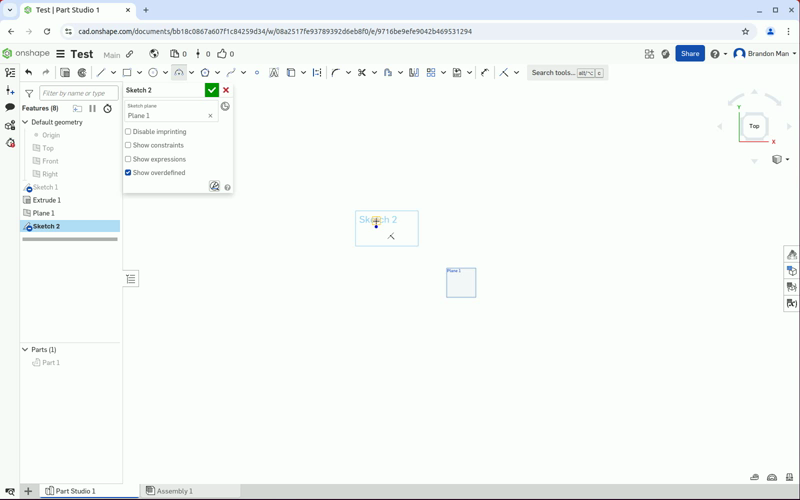
key_down(shift)
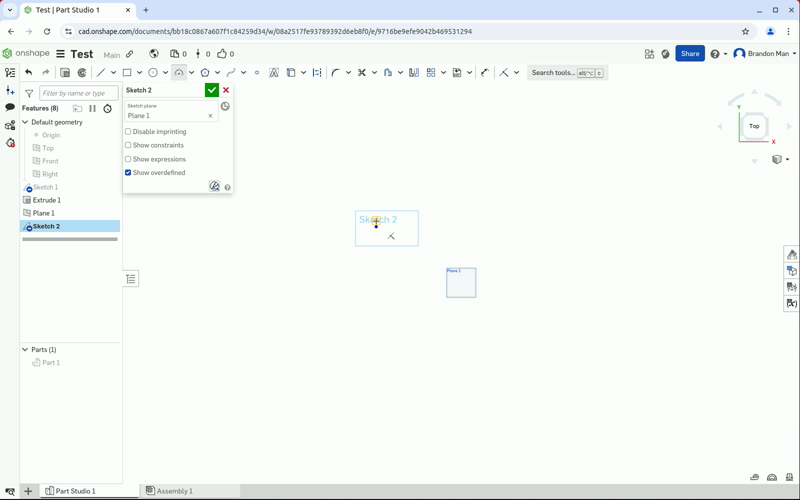
mouse_move(399, 198)
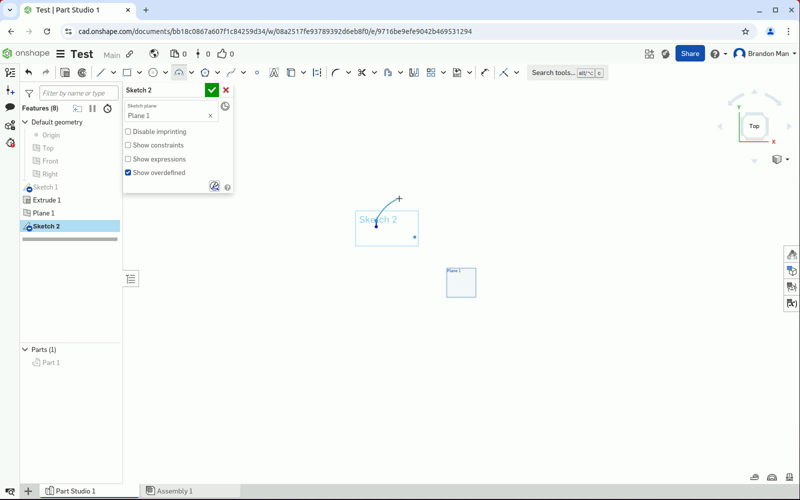
click(399, 198)
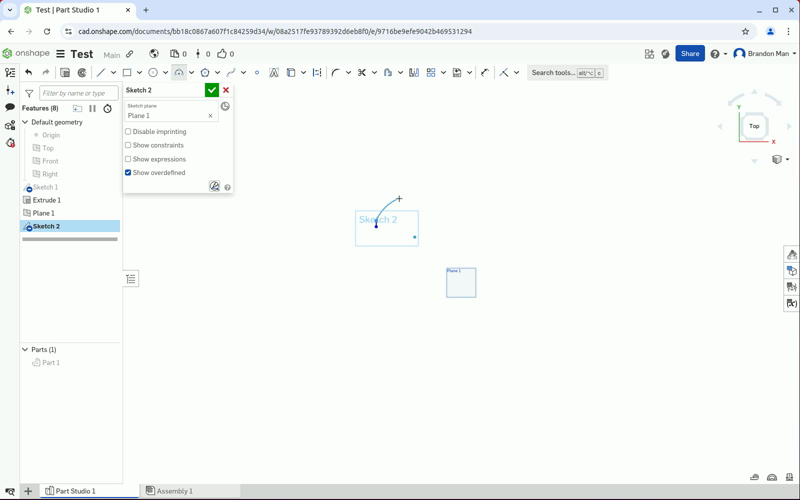
mouse_move(360, 181)
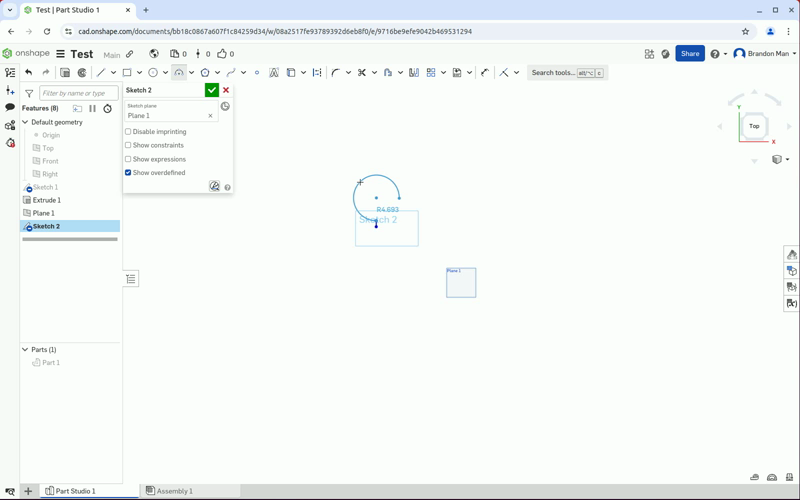
click(360, 181)
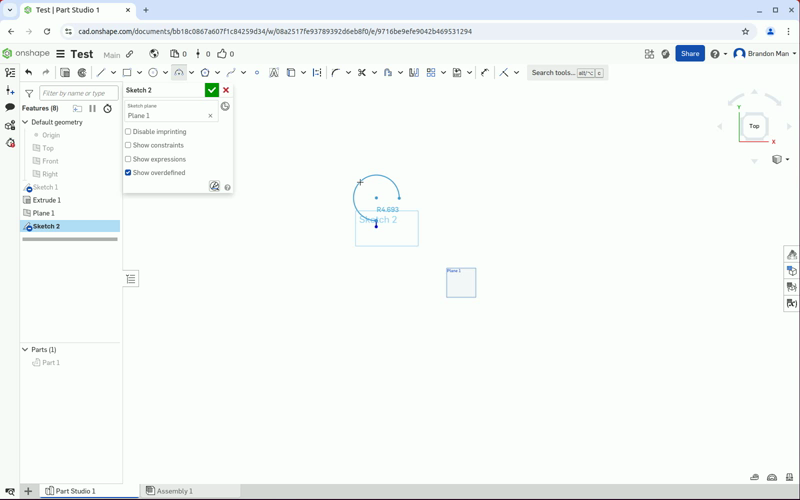
key_up(shift)
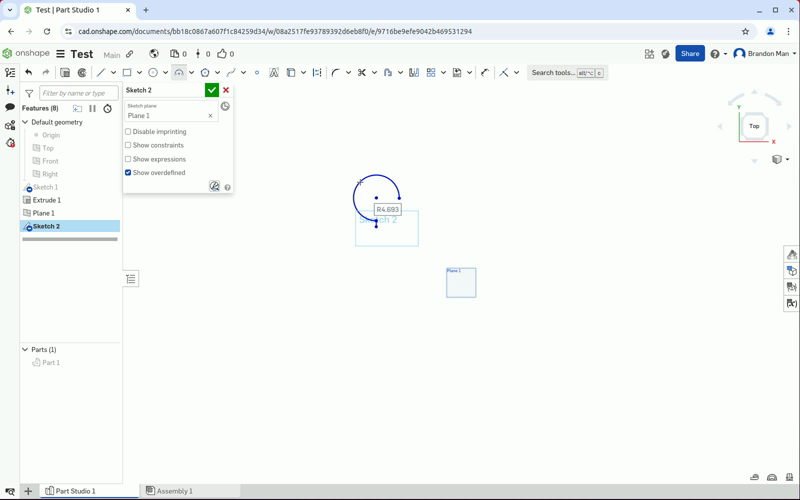
key(esc)
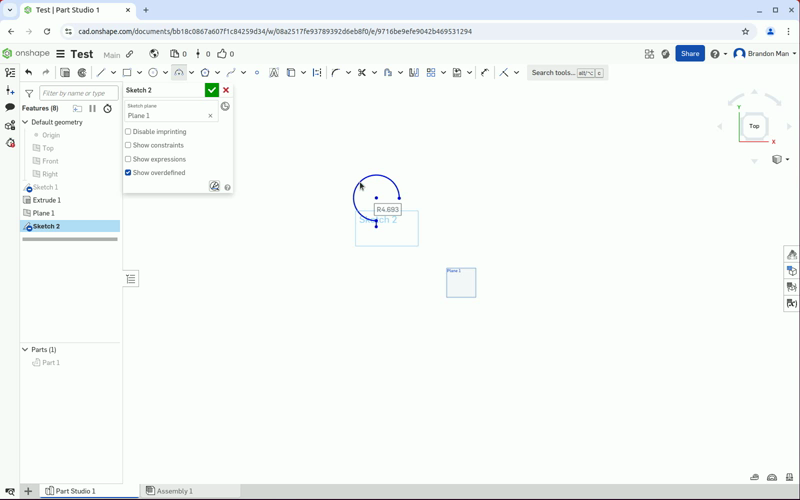
key(l)
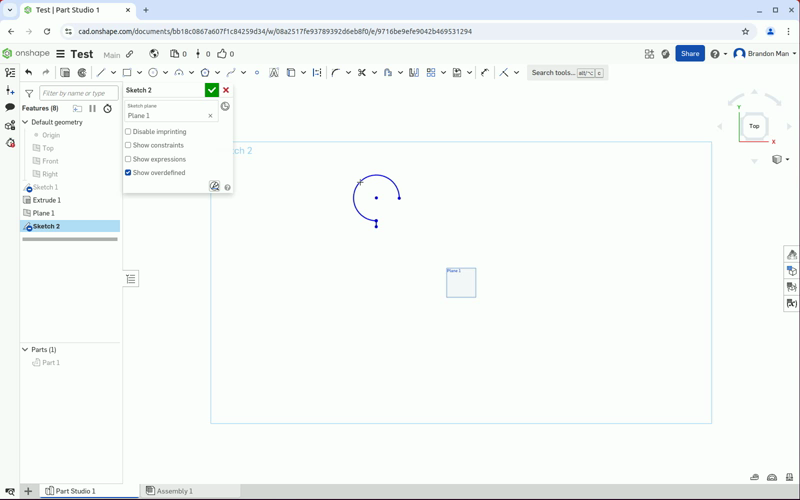
mouse_move(399, 198)
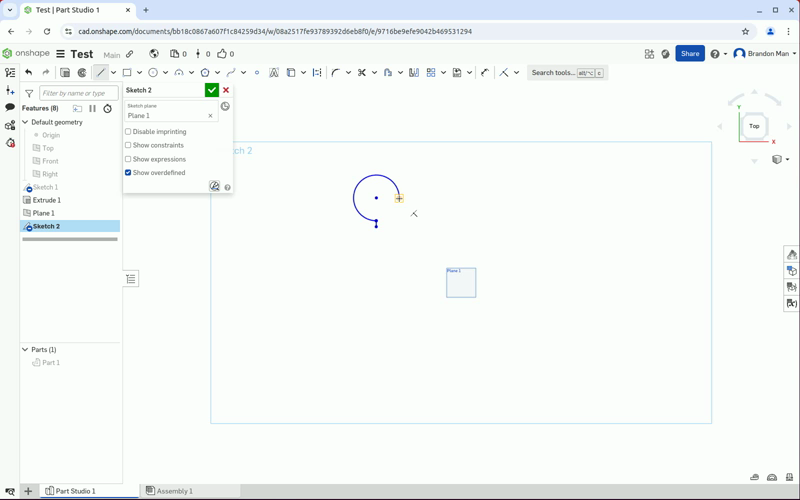
click(399, 198)
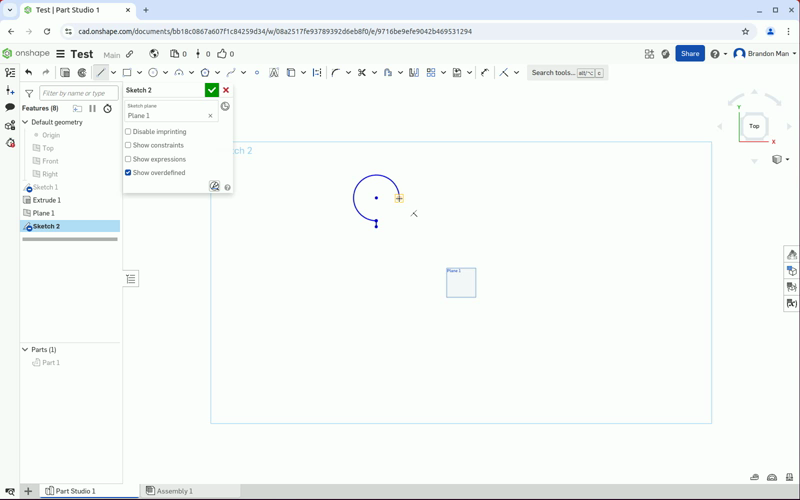
key_down(shift)
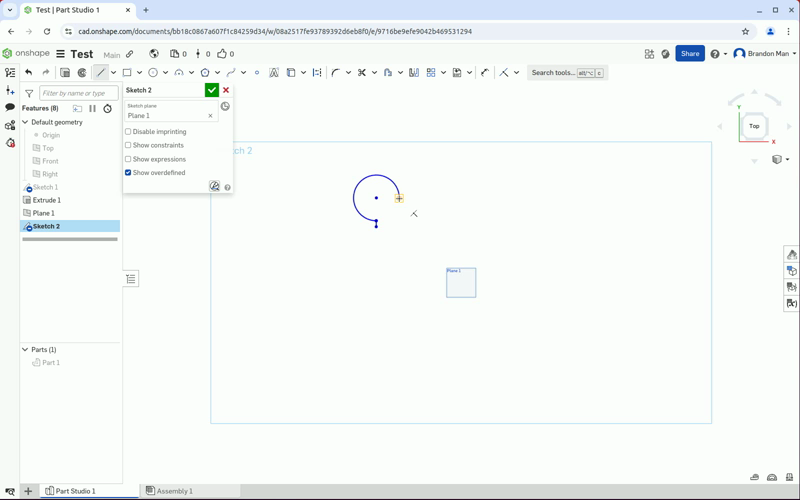
mouse_move(429, 198)
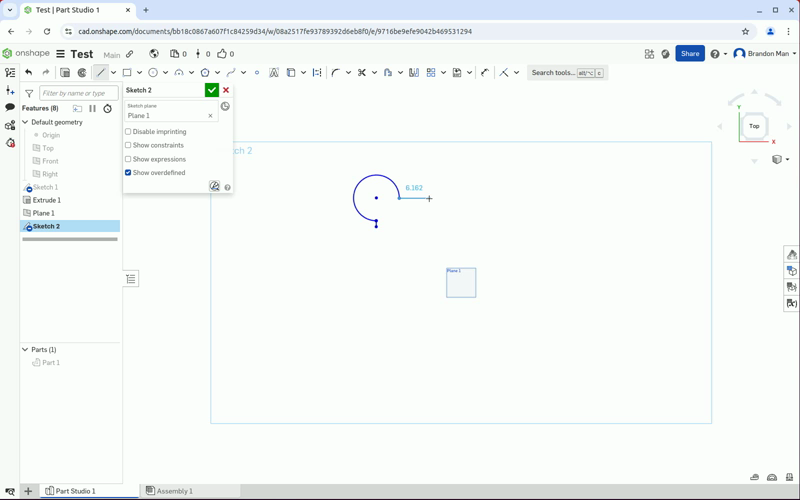
mouse_move(405, 198)
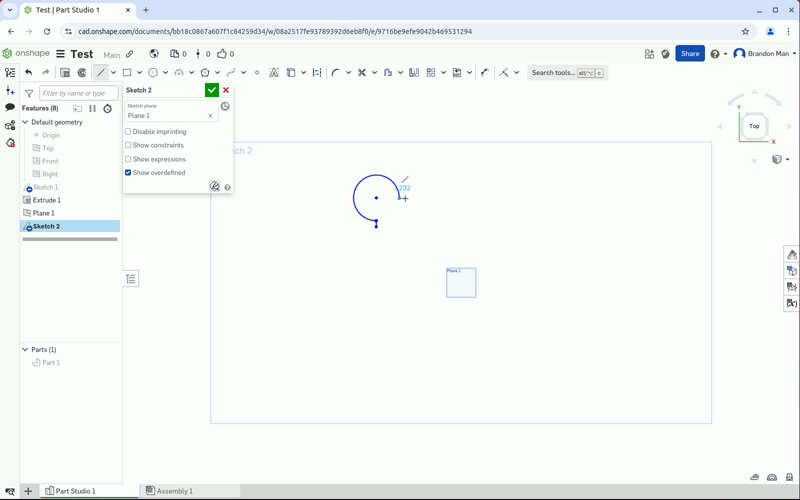
scroll(6)
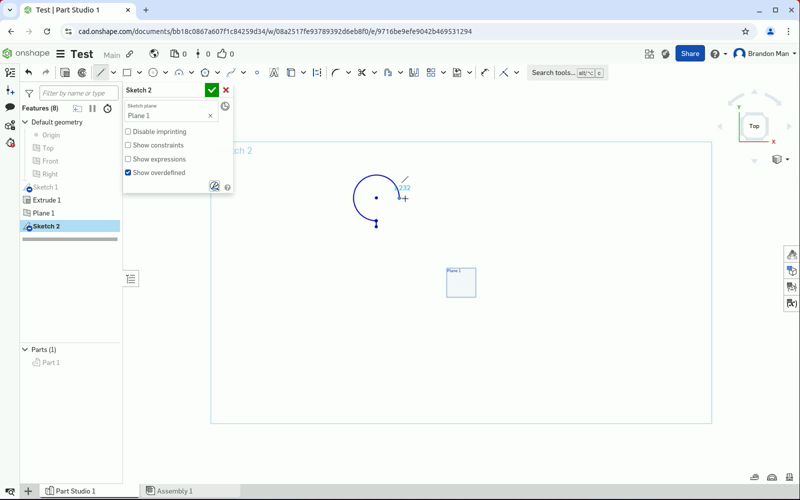
scroll(6)
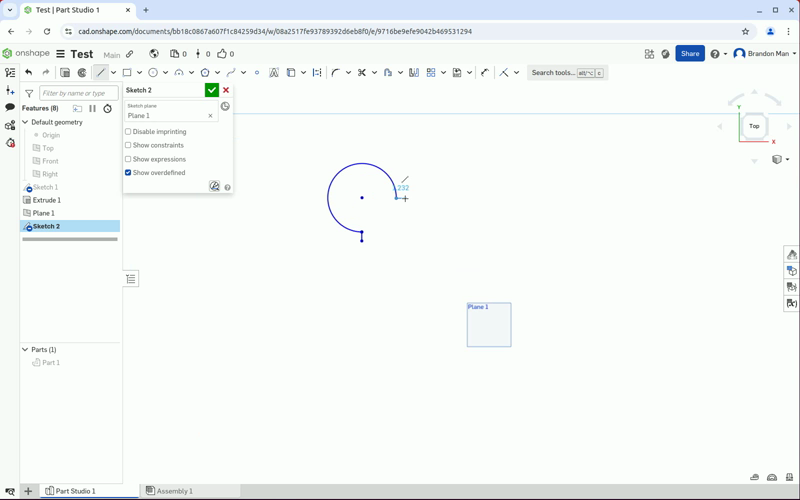
scroll(6)
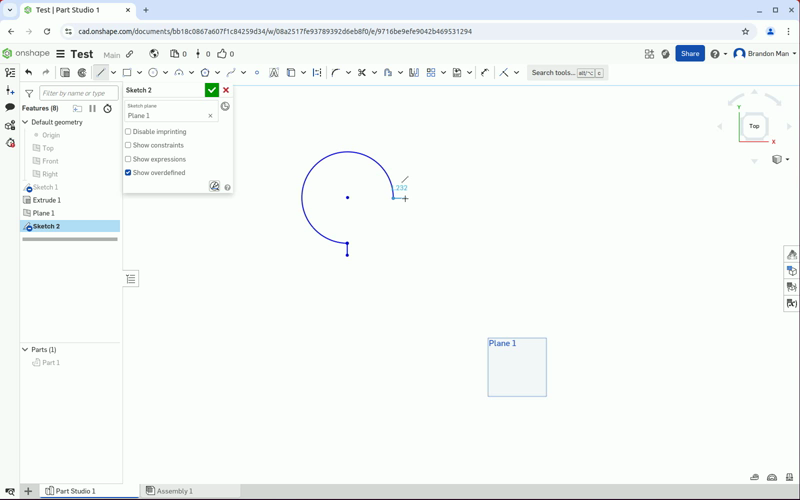
scroll(6)
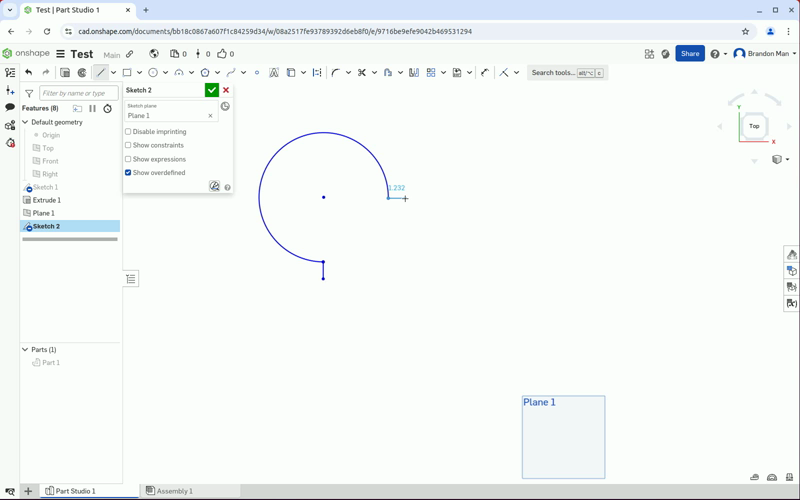
scroll(6)
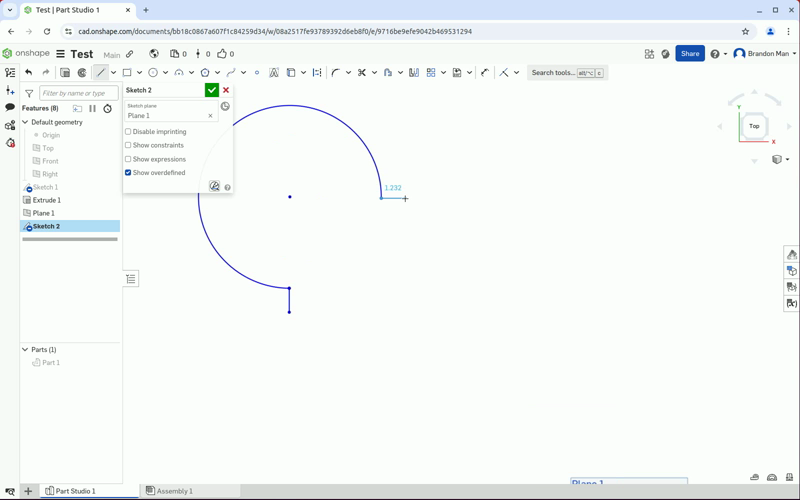
scroll(6)
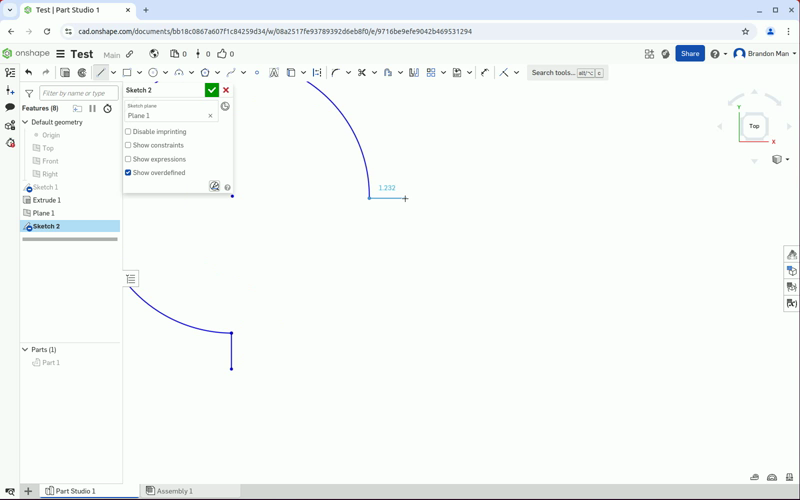
scroll(6)
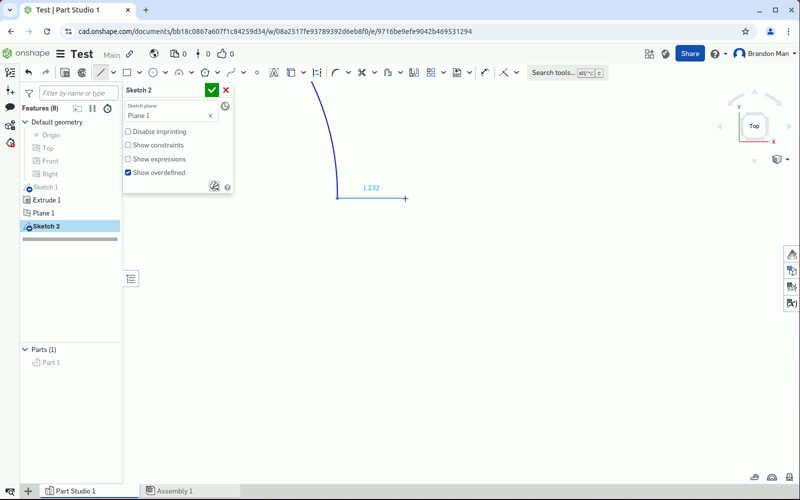
click(405, 198)
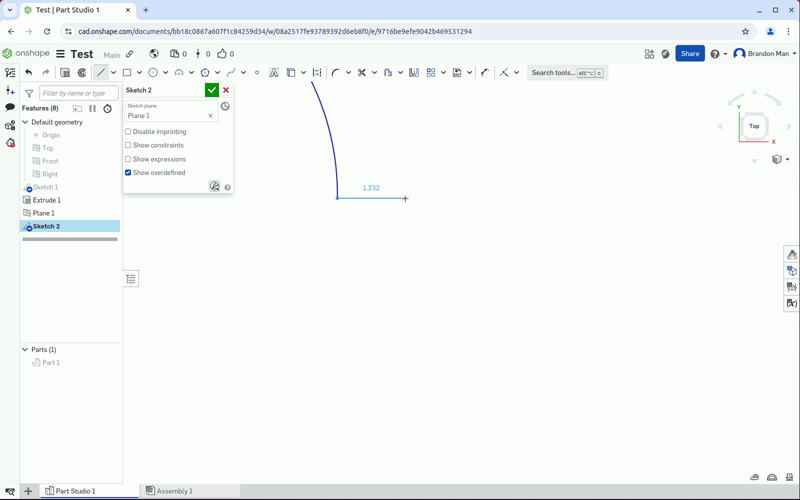
scroll(-6)
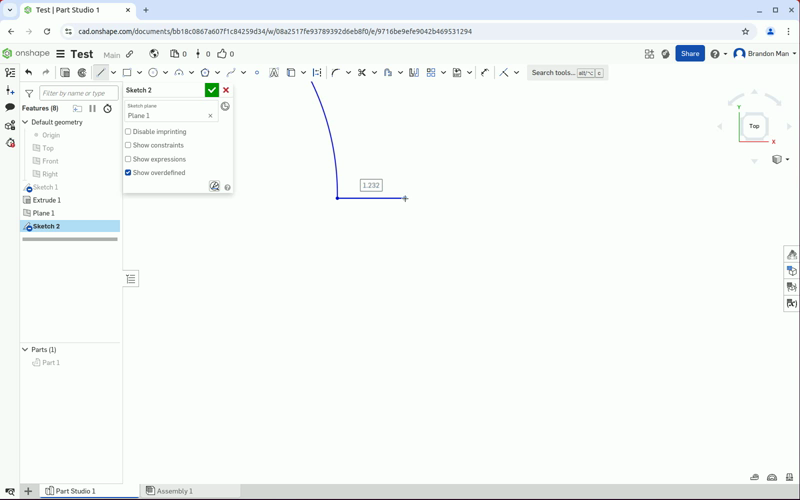
scroll(-6)
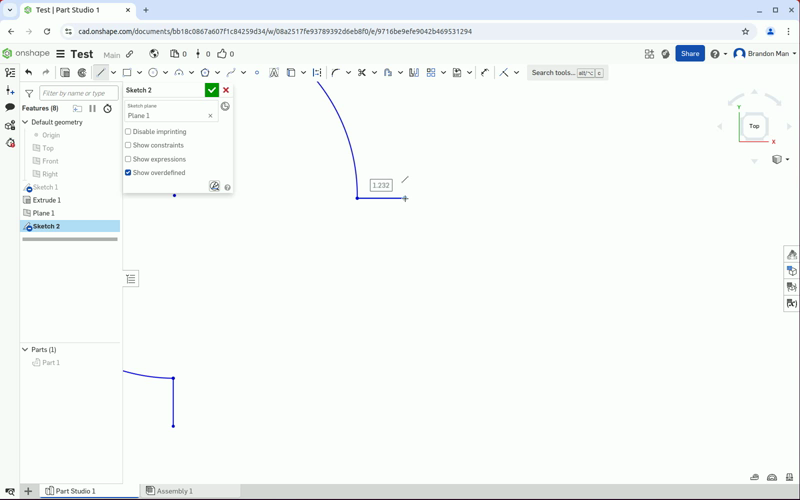
scroll(-6)
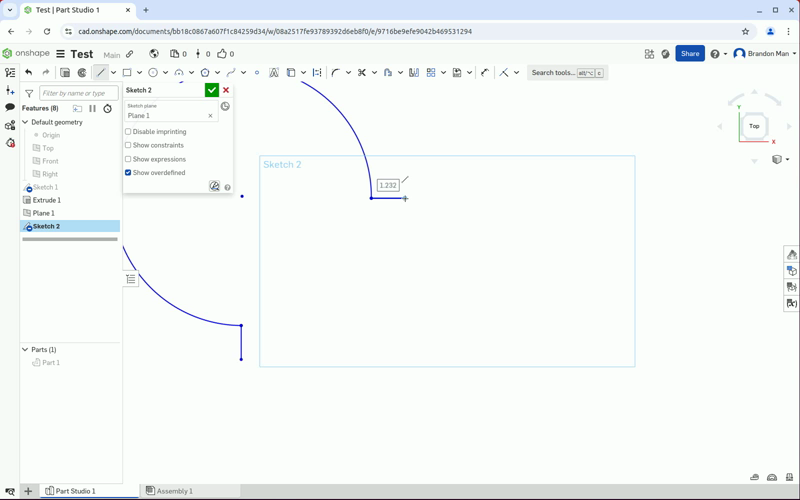
scroll(-6)
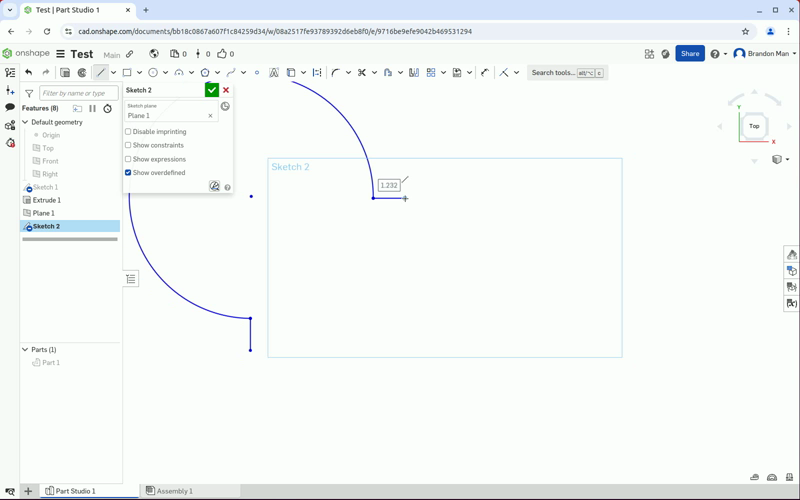
scroll(-6)
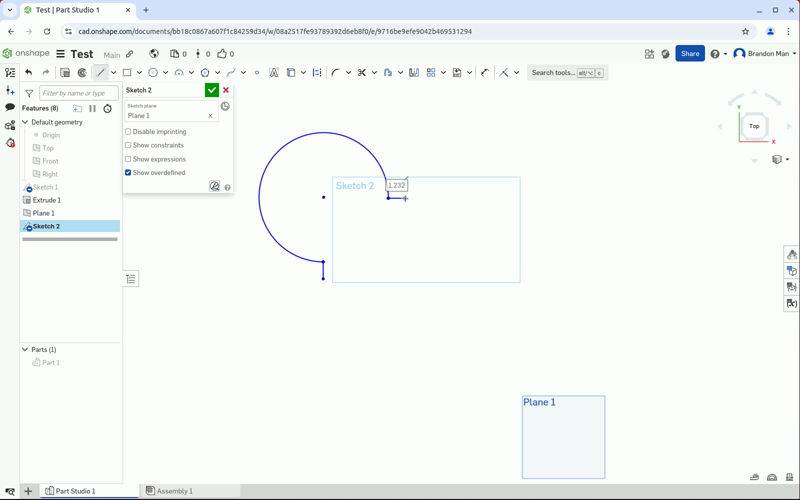
scroll(-6)
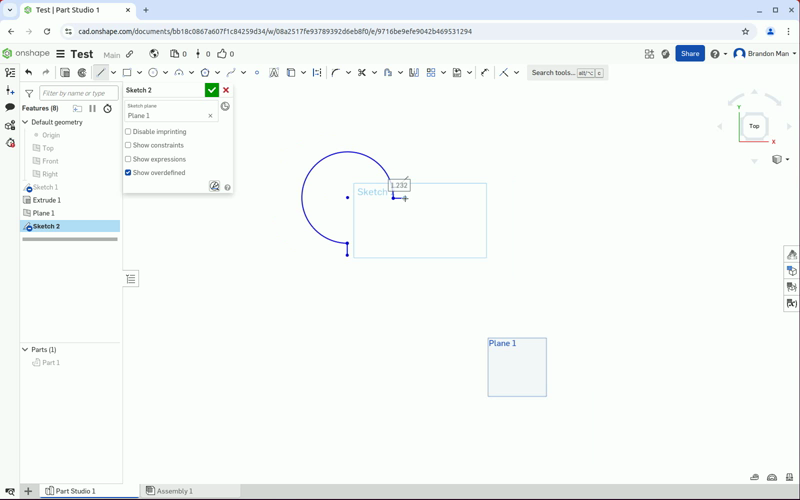
scroll(-6)
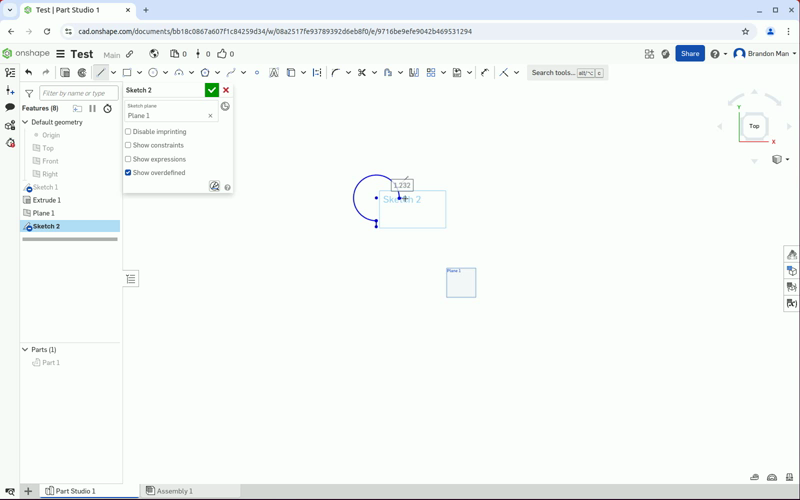
key_up(shift)
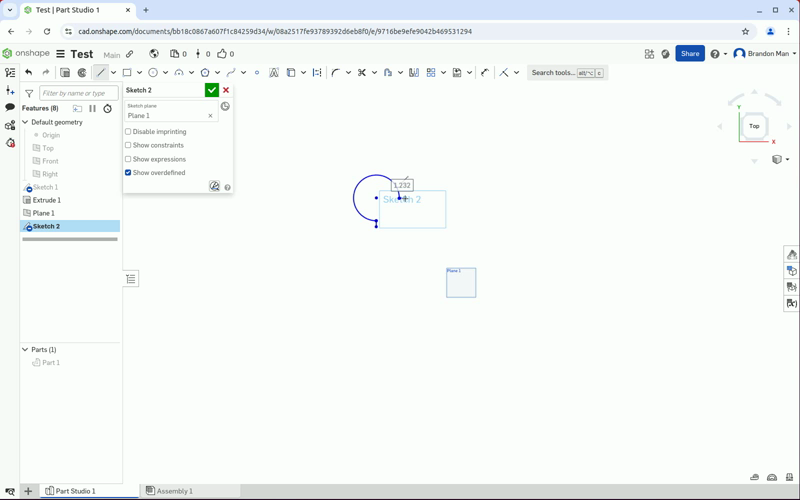
key(esc)
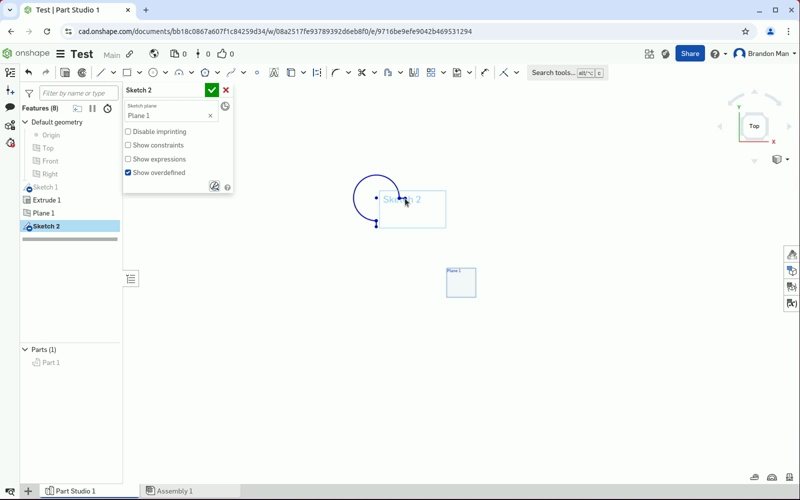
key(a)
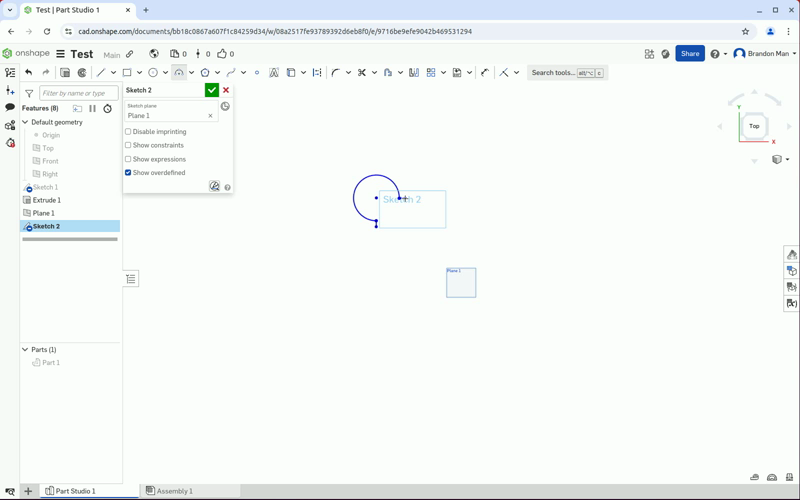
mouse_move(405, 198)
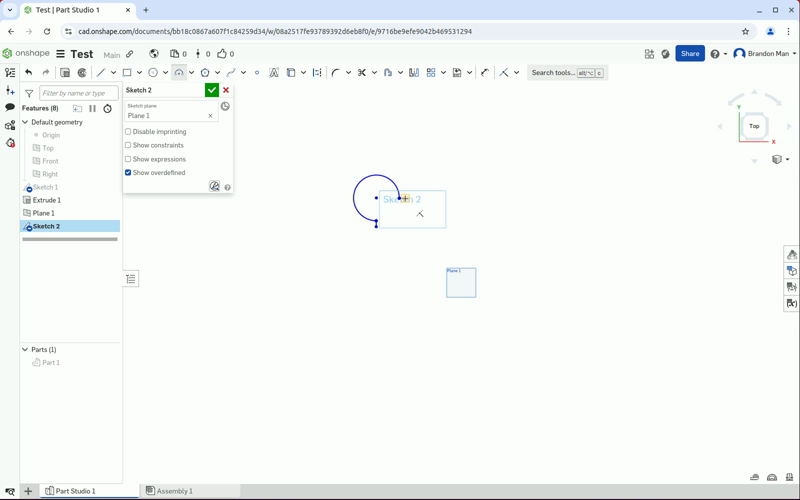
click(405, 198)
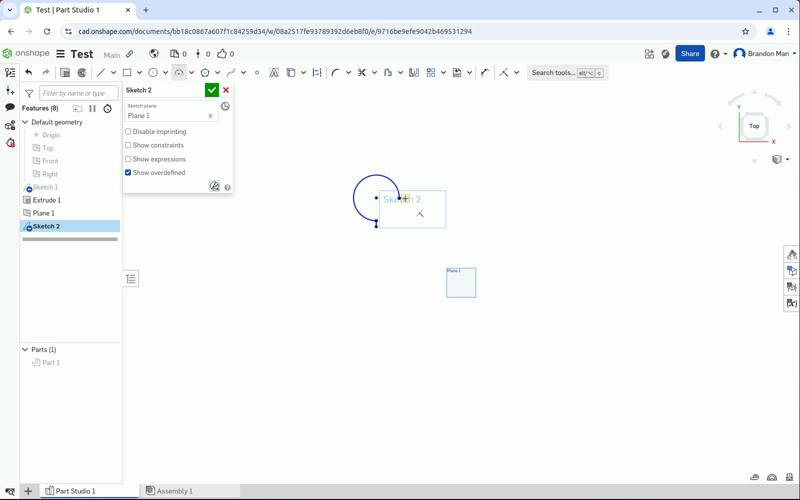
mouse_move(376, 226)
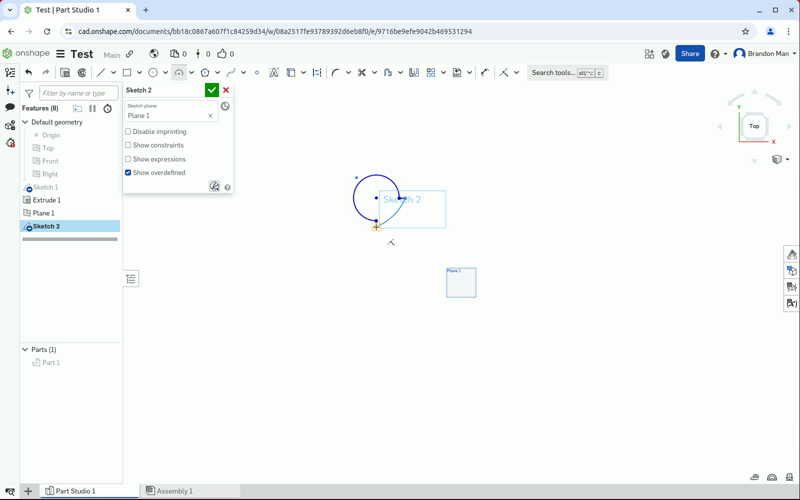
click(376, 226)
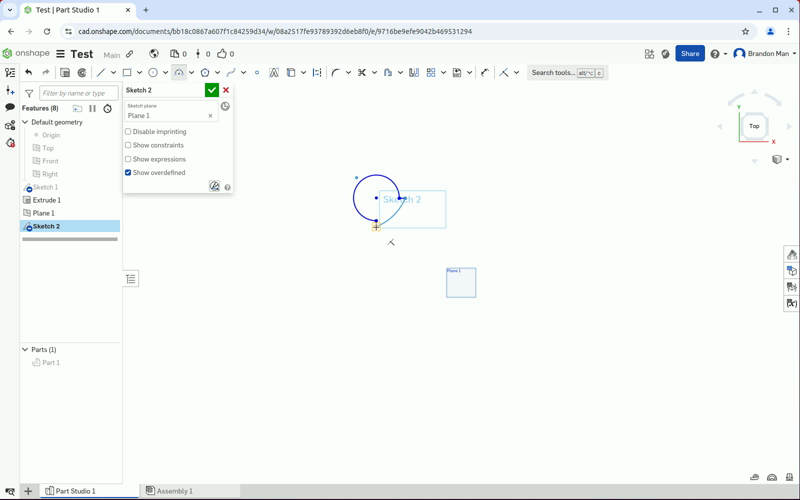
key_down(shift)
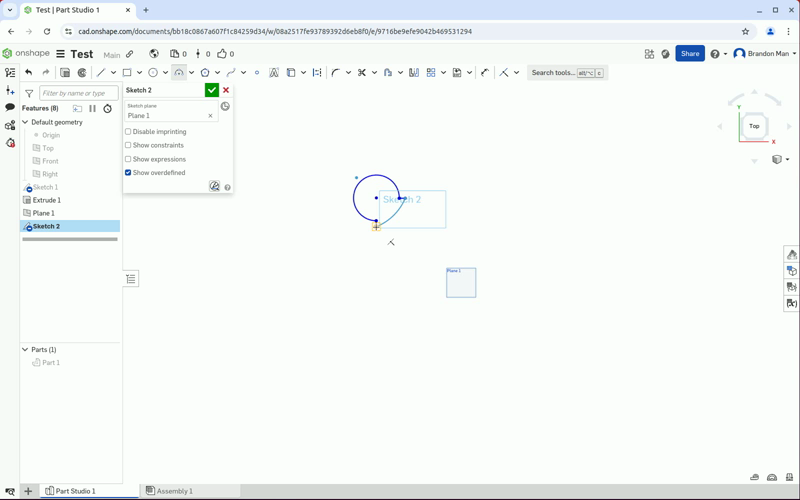
mouse_move(356, 177)
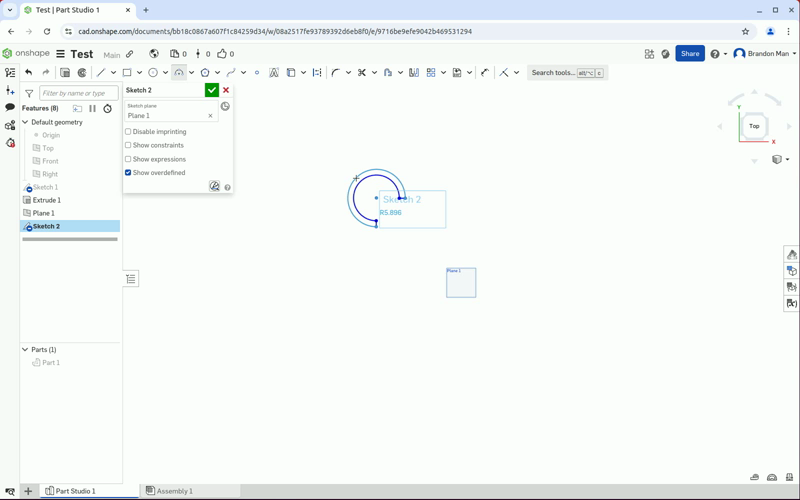
click(356, 177)
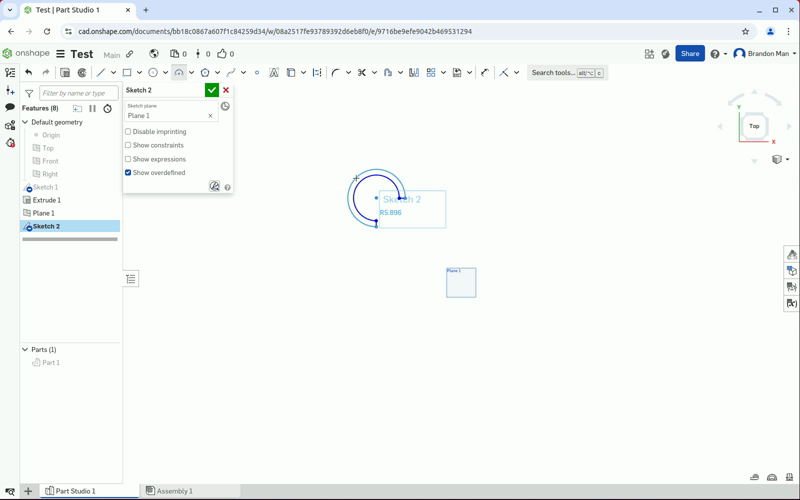
key_up(shift)
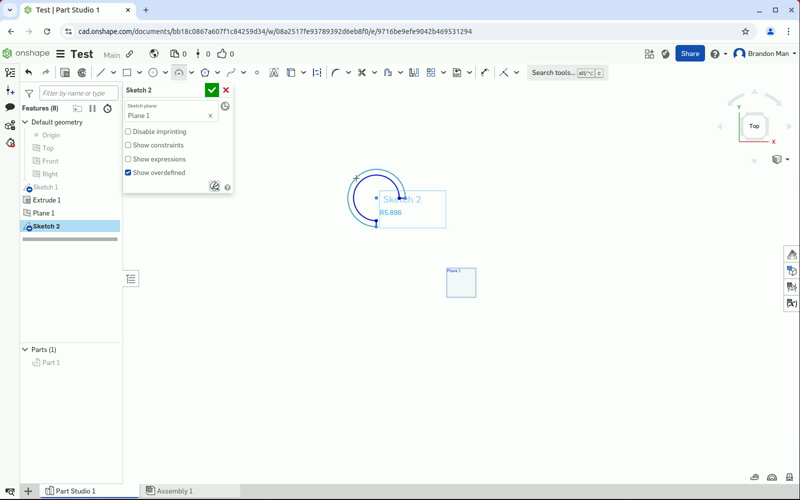
key(esc)
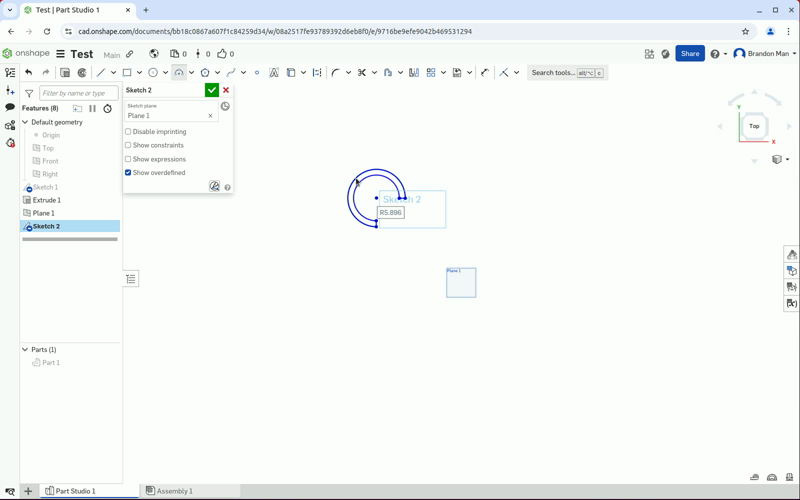
mouse_move(355, 185)
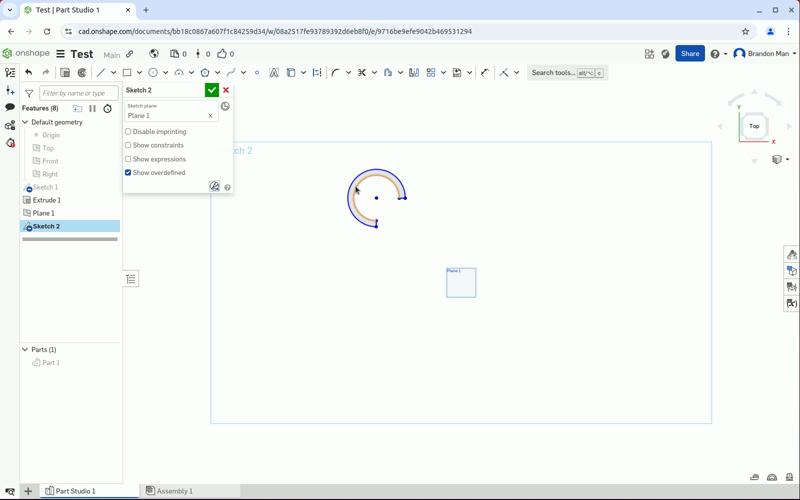
scroll(6)
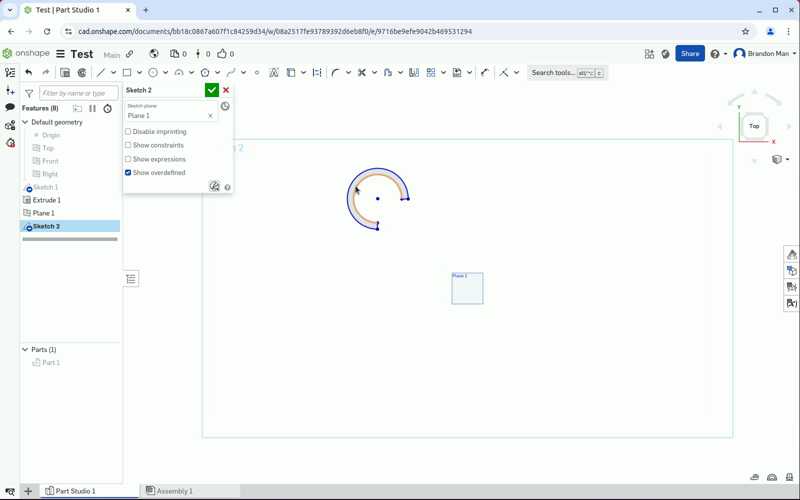
scroll(6)
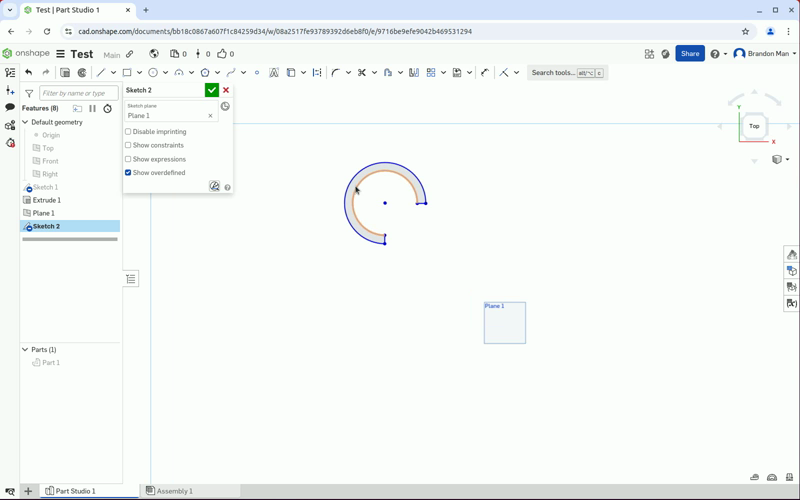
scroll(6)
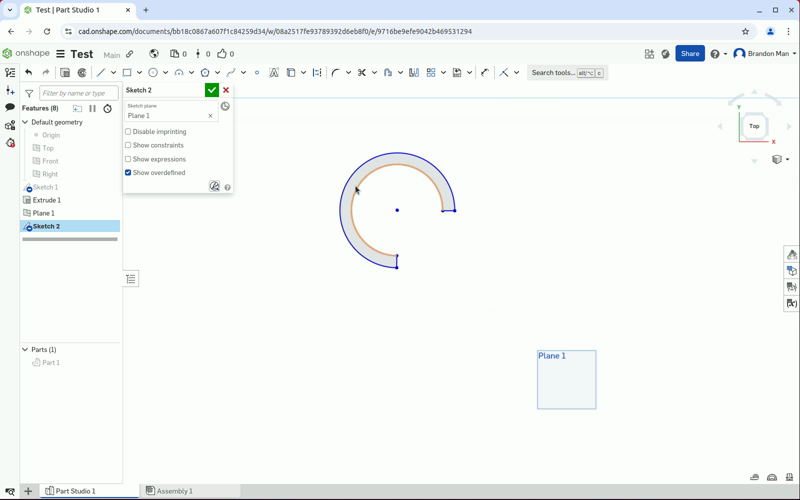
scroll(6)
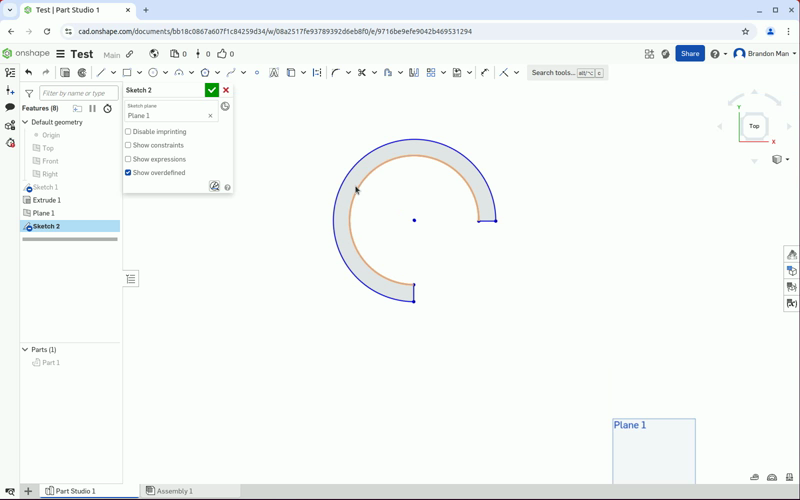
scroll(6)
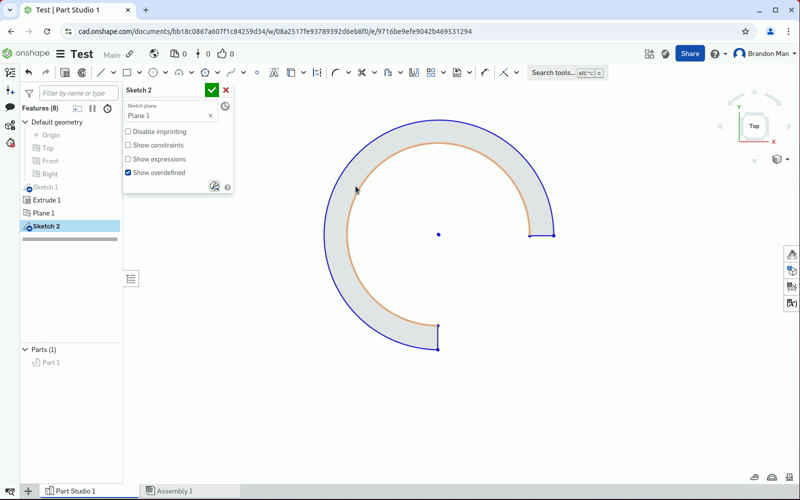
scroll(6)
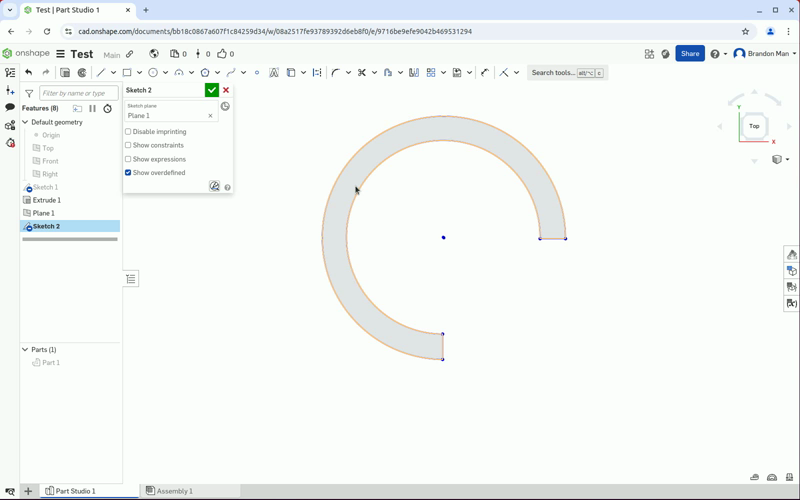
scroll(6)
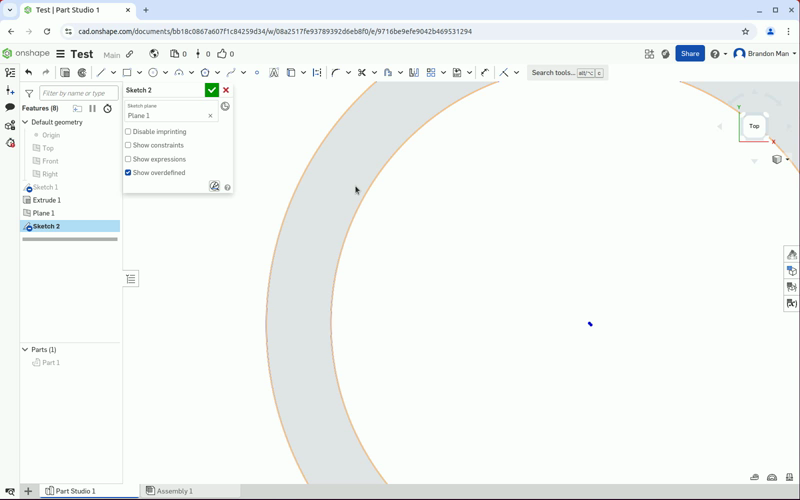
click(355, 185)
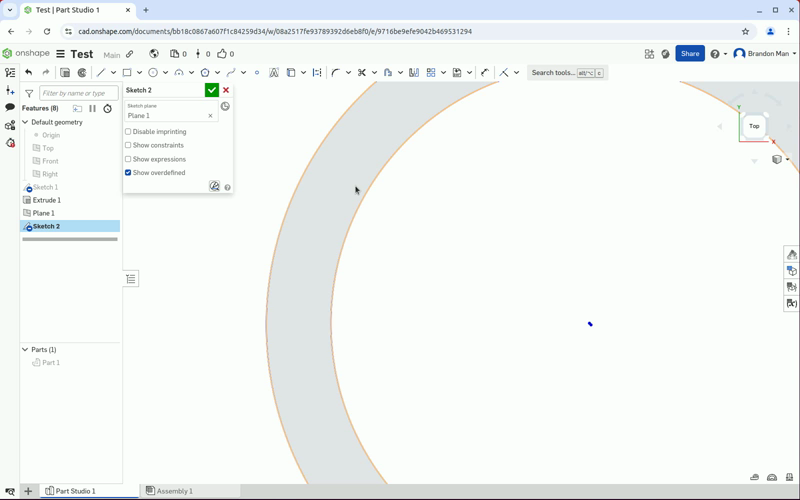
scroll(-6)
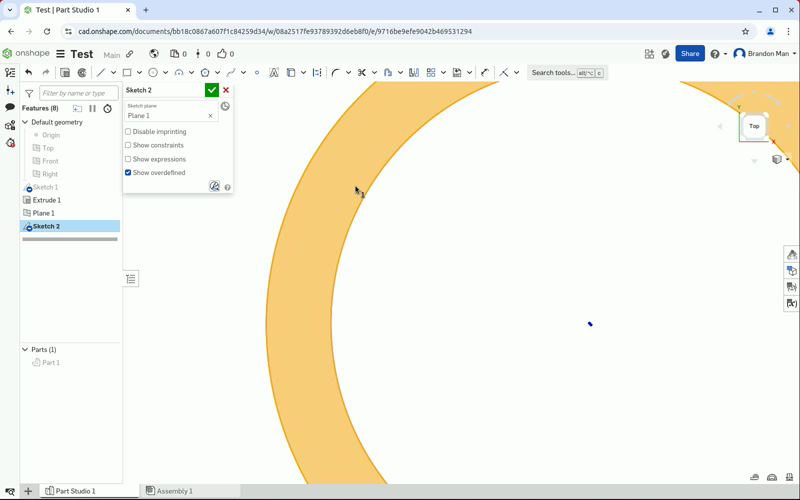
scroll(-6)
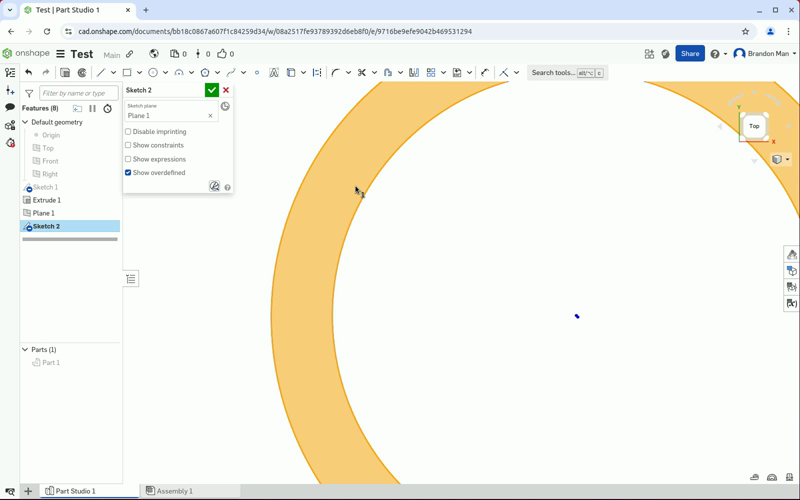
scroll(-6)
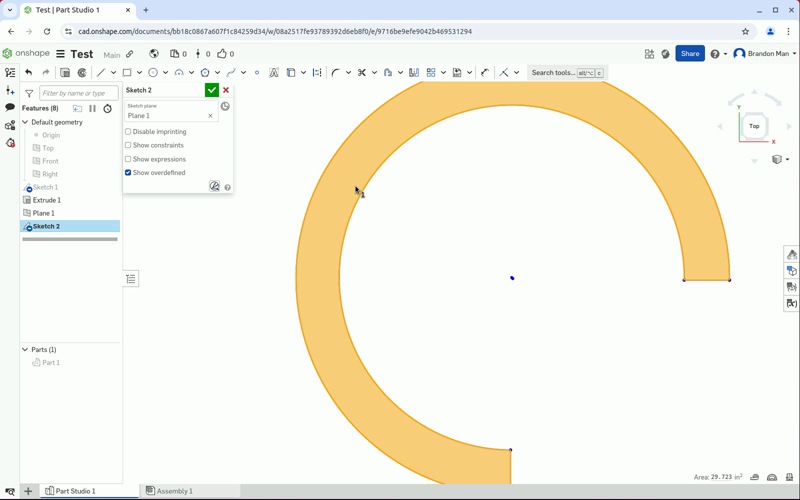
scroll(-6)
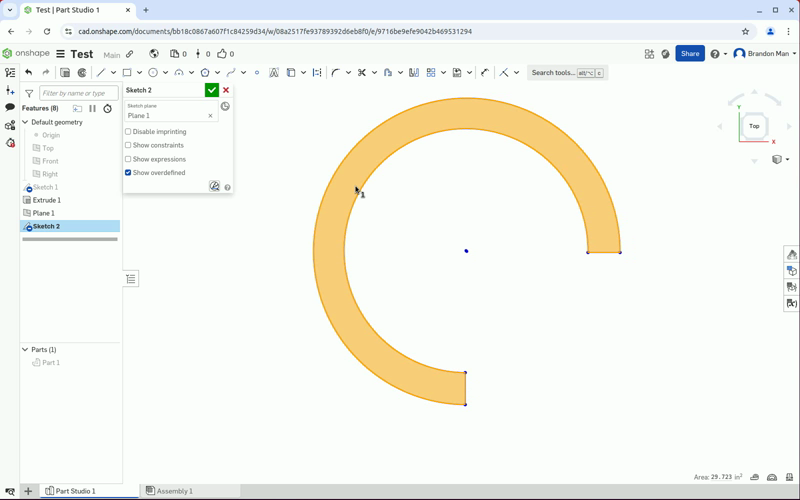
scroll(-6)
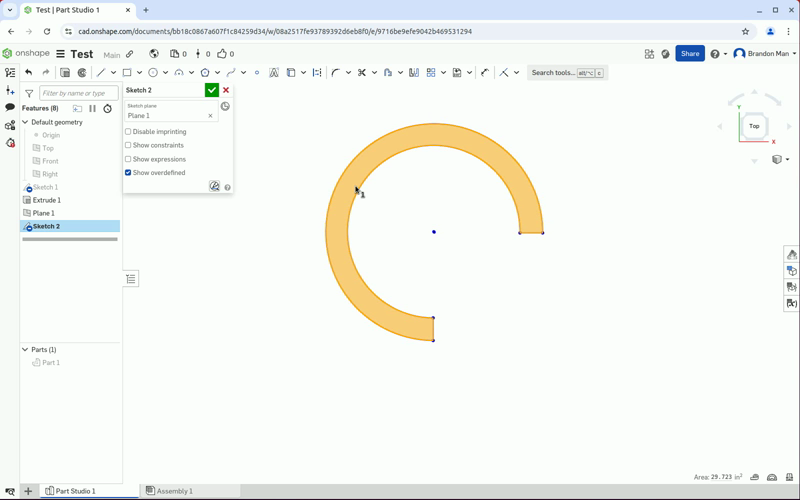
scroll(-6)
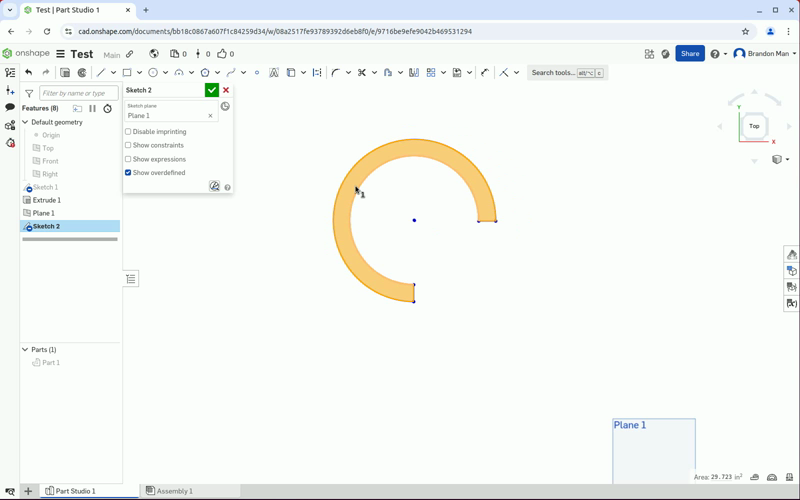
scroll(-6)
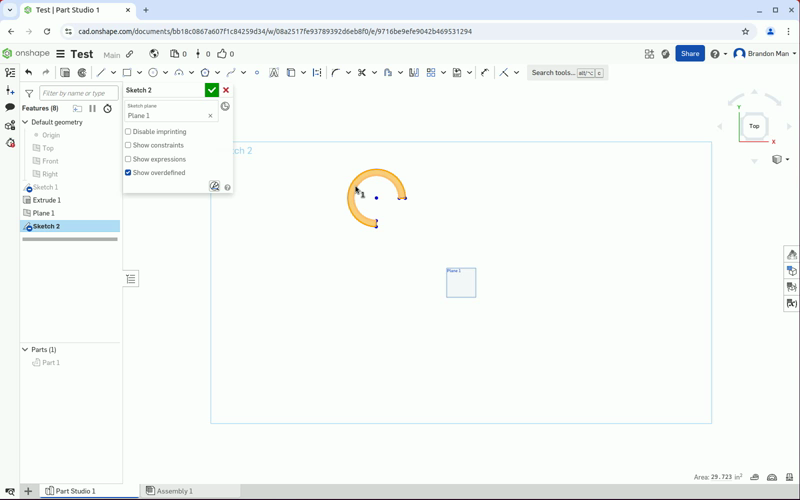
mouse_move(73, 352)
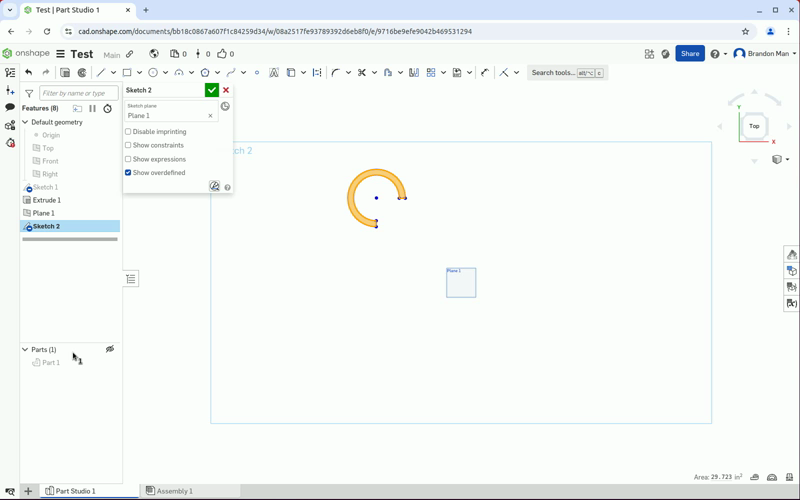
key(shift+y)
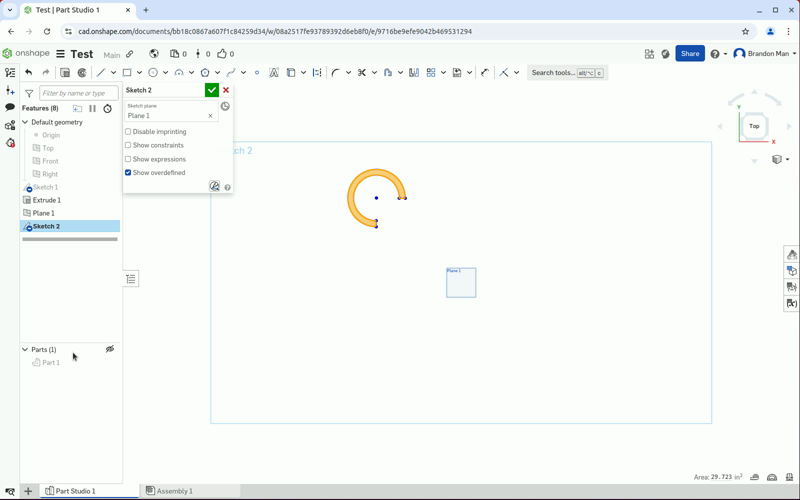
key(shift+e)
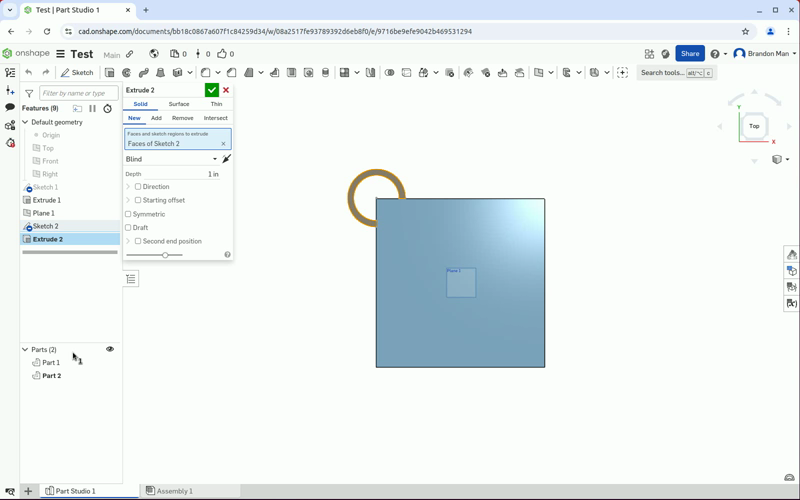
mouse_move(143, 106)
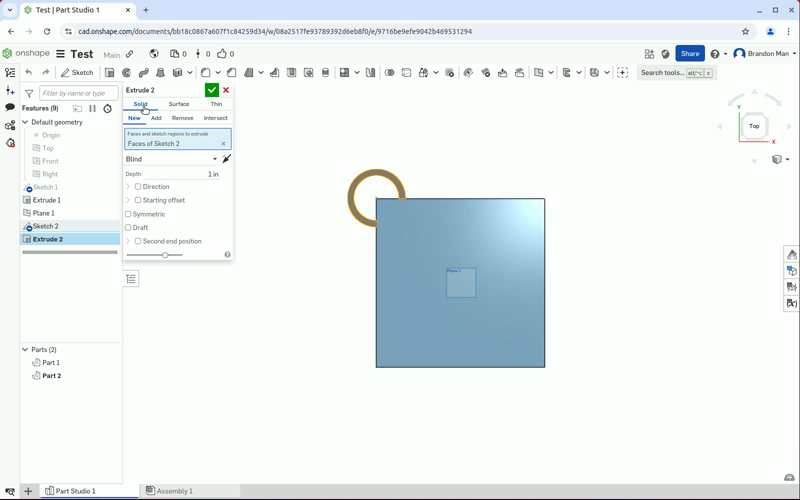
click(143, 106)
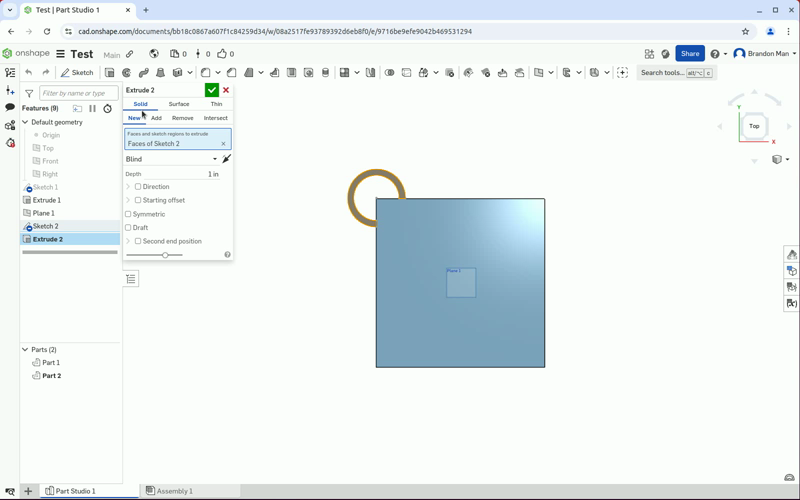
mouse_move(137, 120)
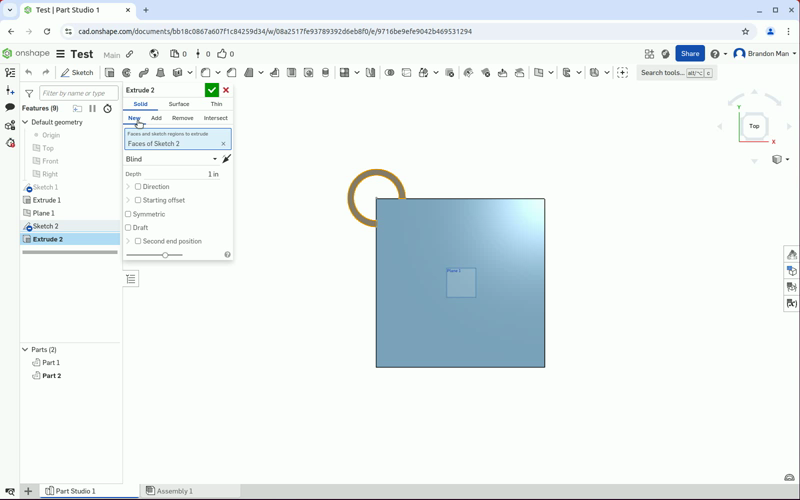
click(137, 120)
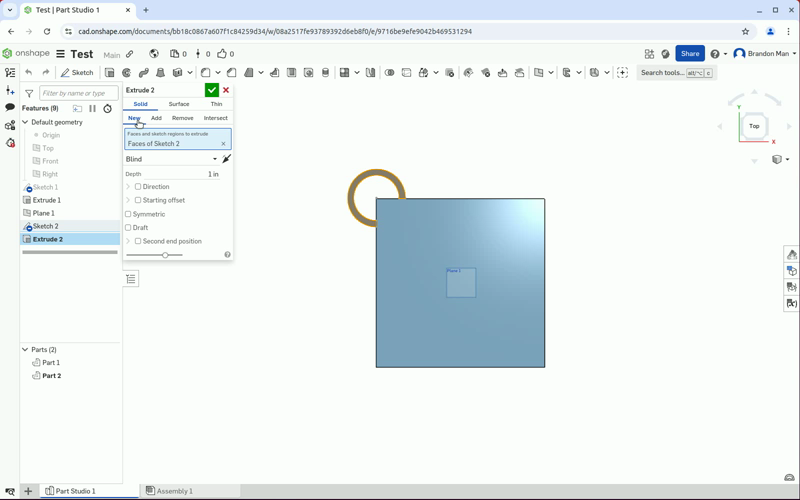
key(tab, 4)
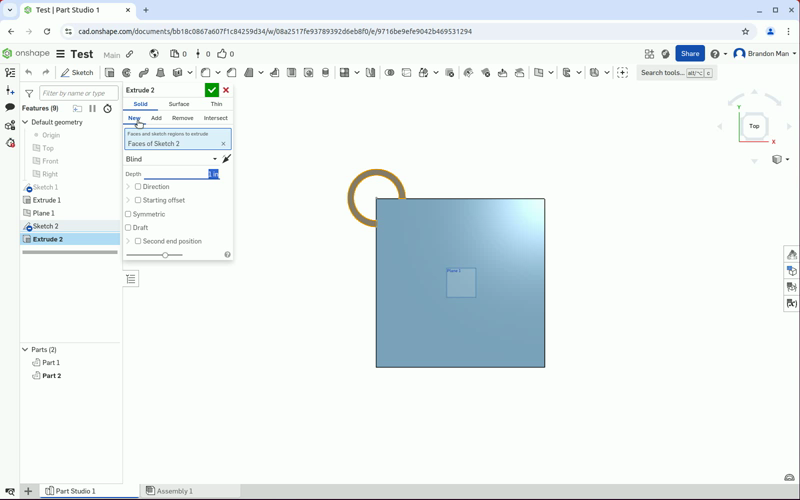
text(-11.554)
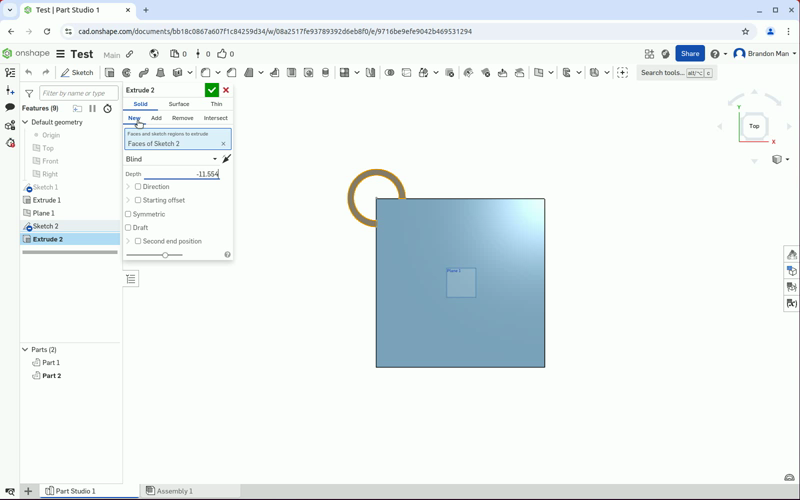
key(tab, 3)
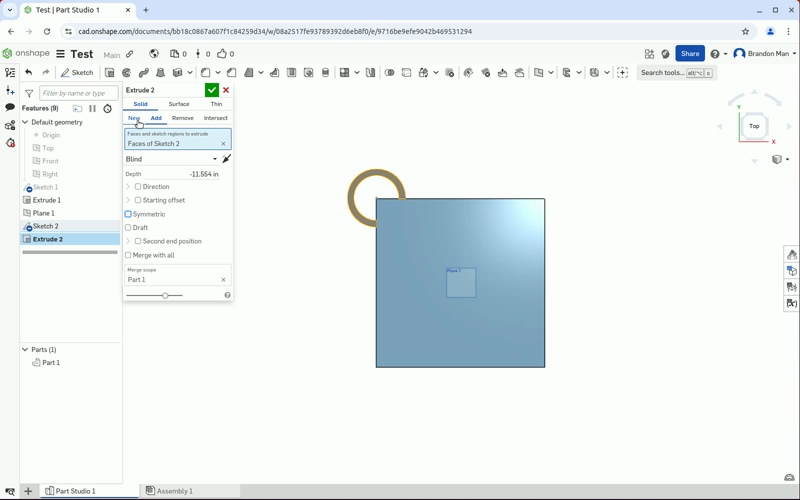
key(space)
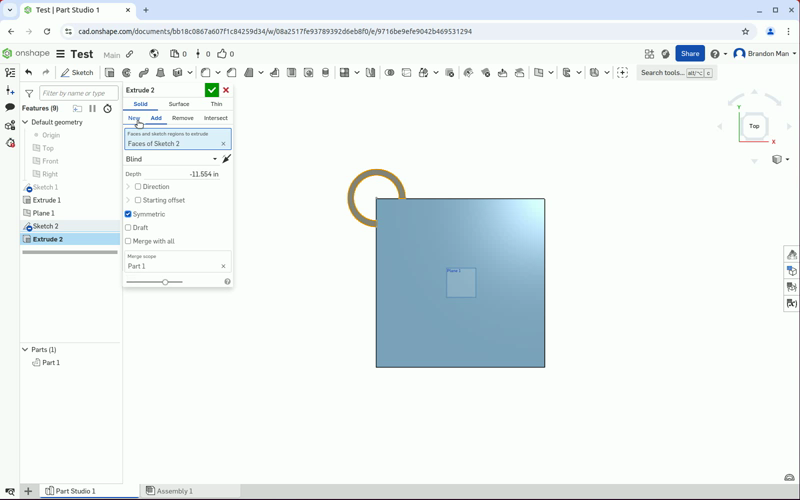
key(enter)
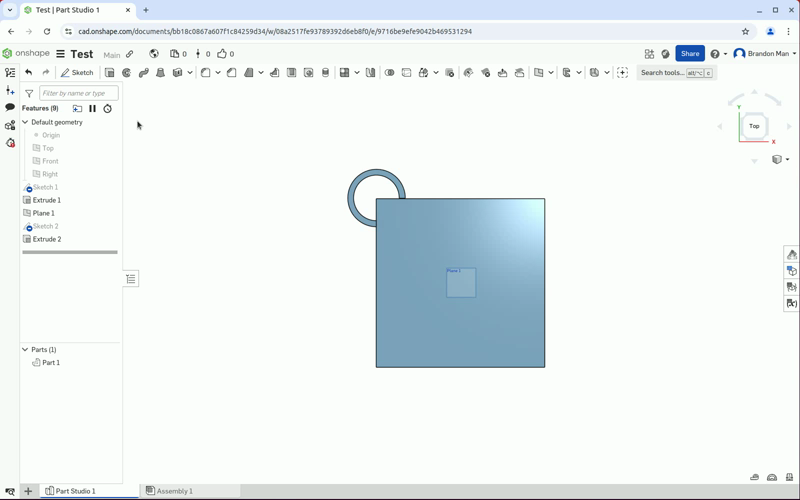
key(shift+h)
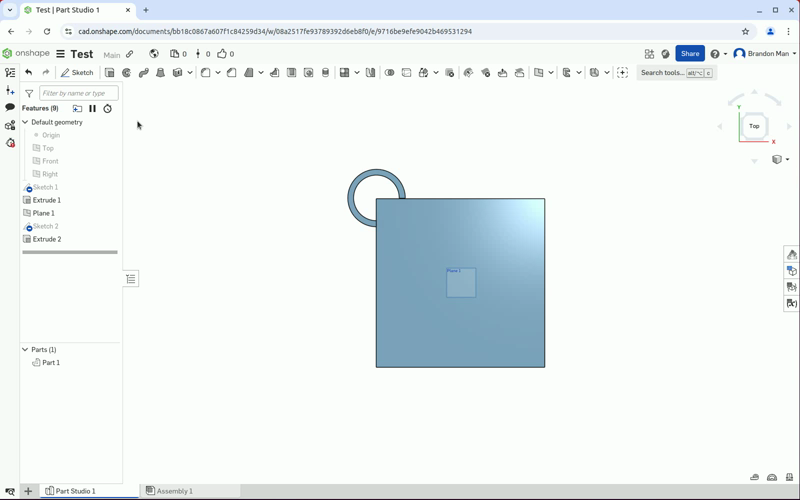
key(shift+h)
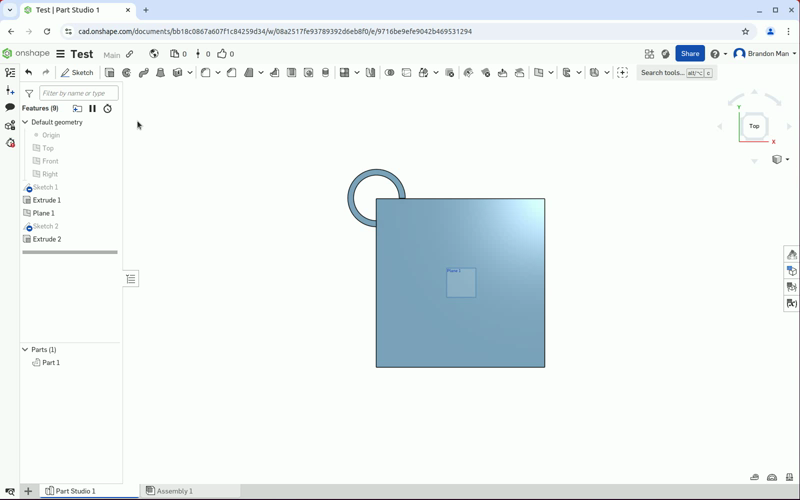
mouse_move(73, 189)
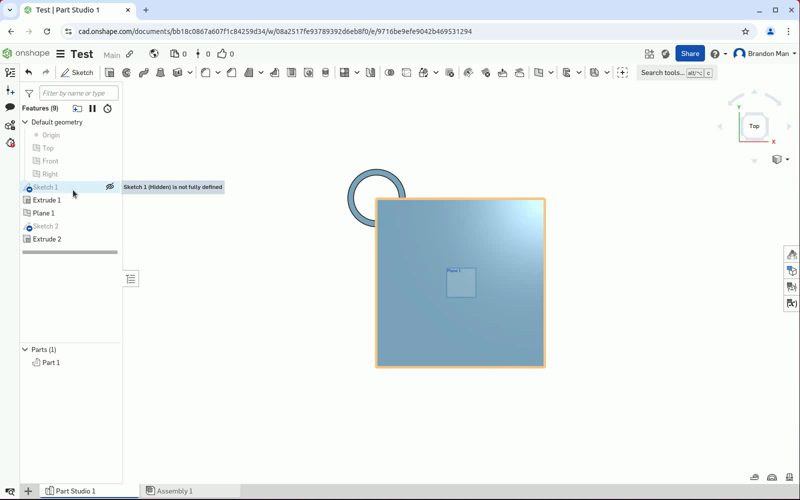
click(73, 189)
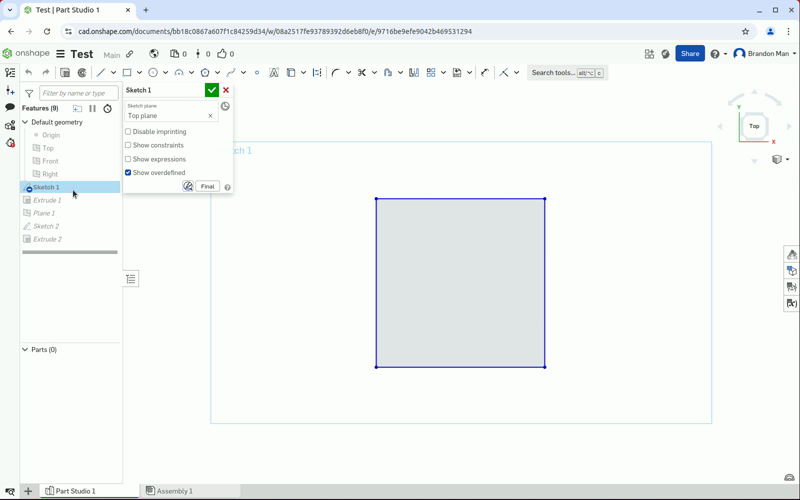
mouse_move(229, 92)
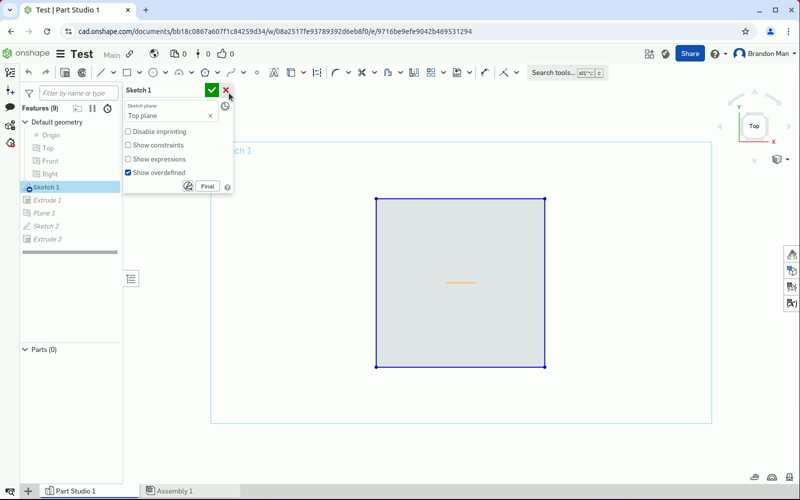
click(229, 92)
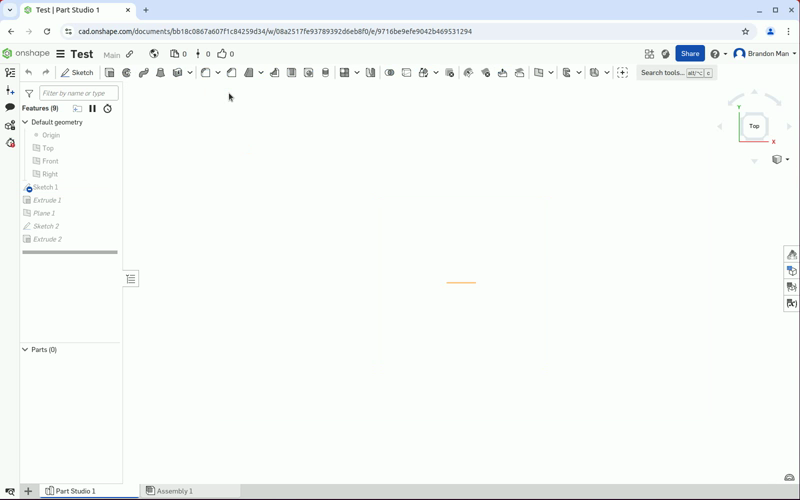
key(shift+s)
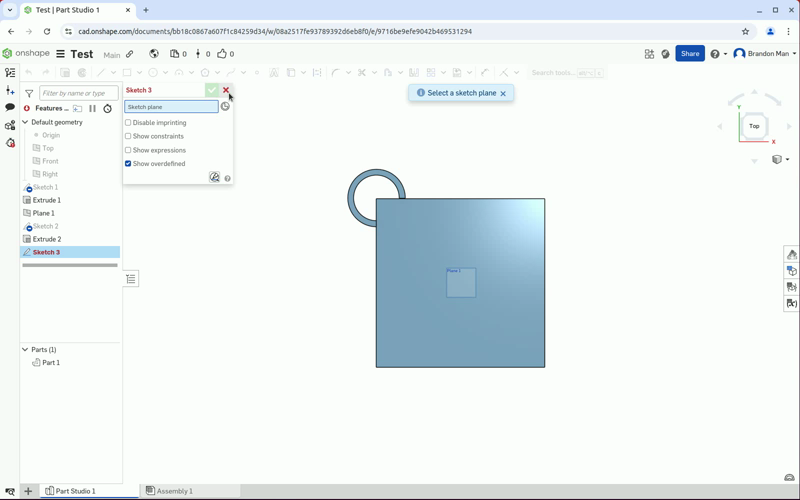
mouse_move(73, 215)
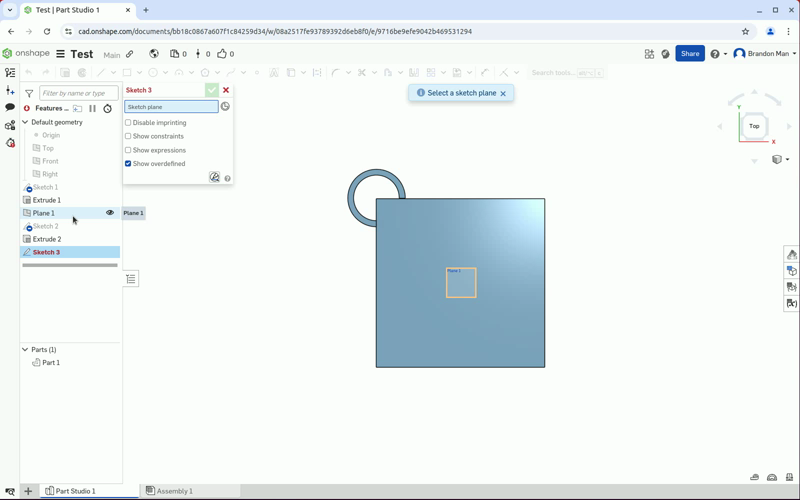
click(73, 215)
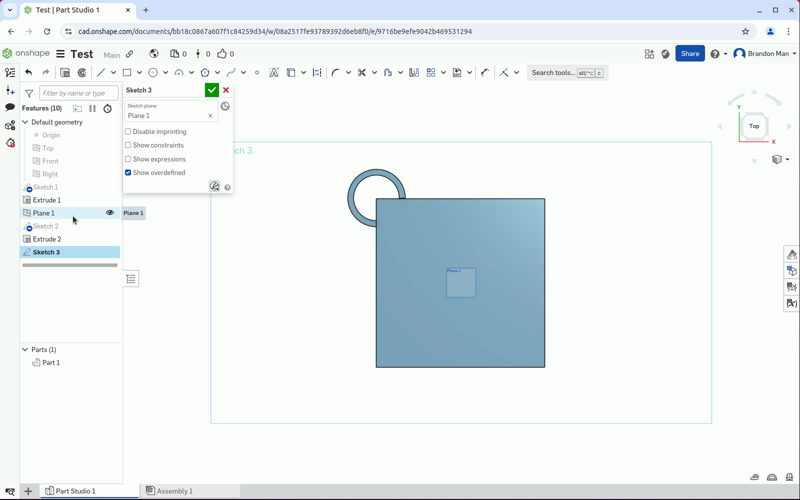
mouse_move(73, 352)
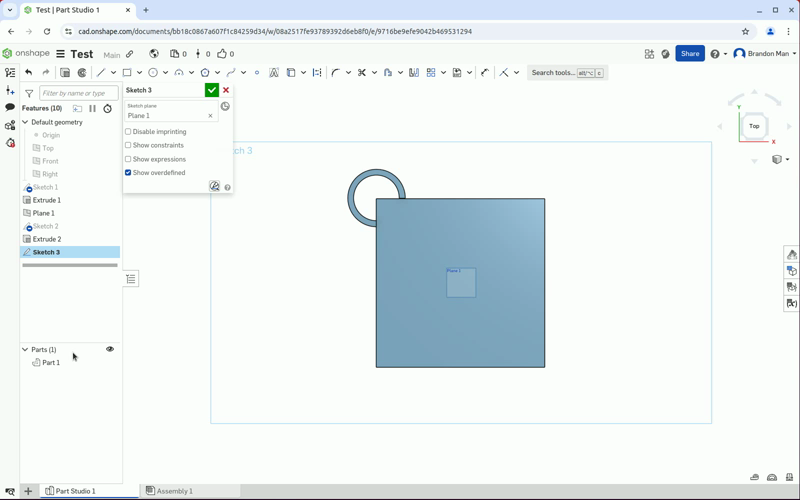
key(y)
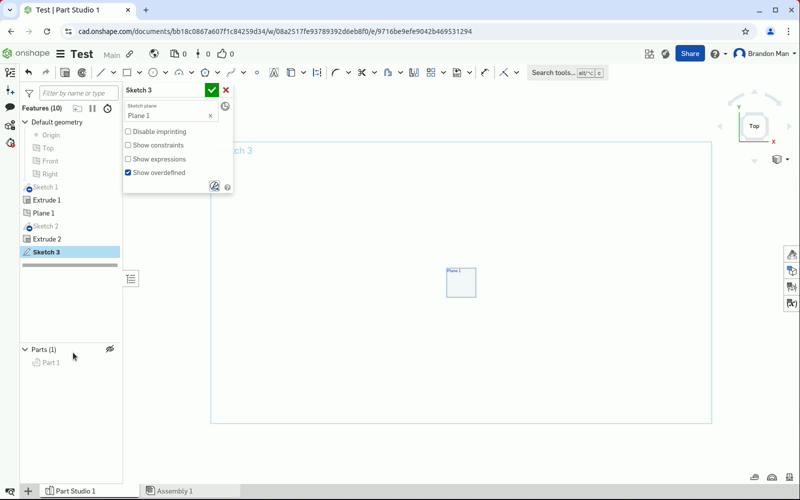
key(l)
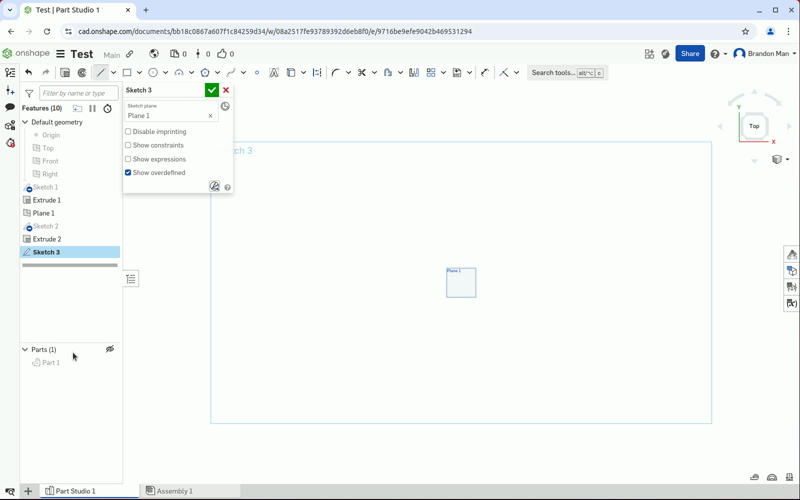
key_down(shift)
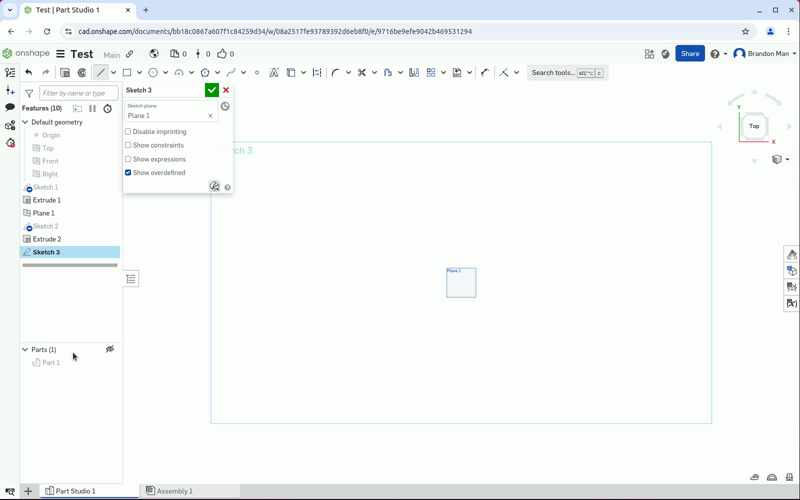
mouse_move(516, 198)
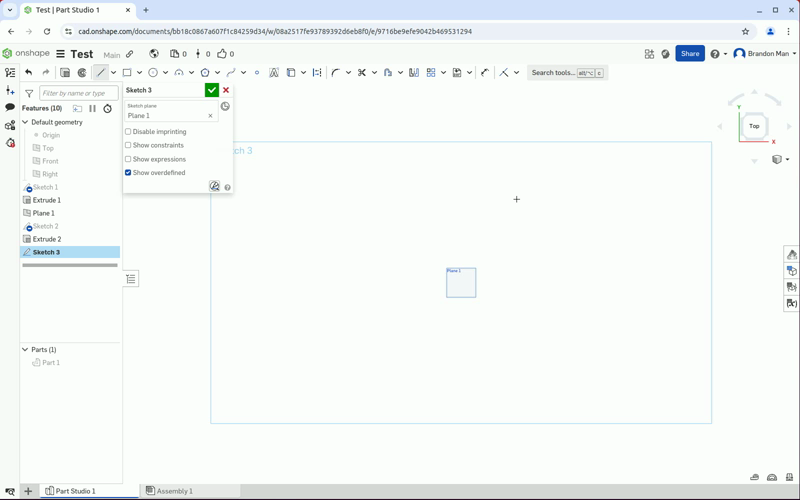
click(516, 198)
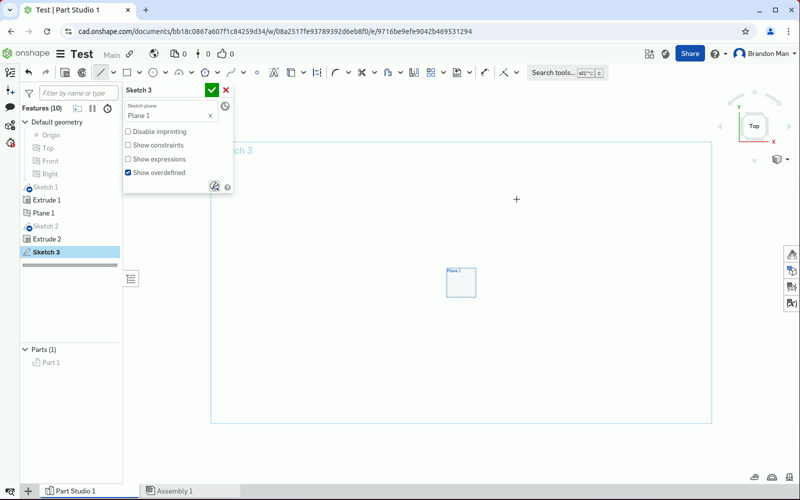
key_up(shift)
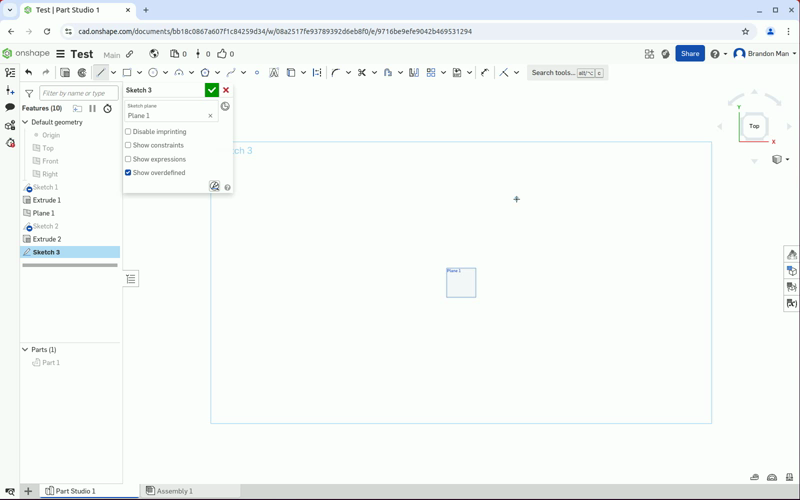
key_down(shift)
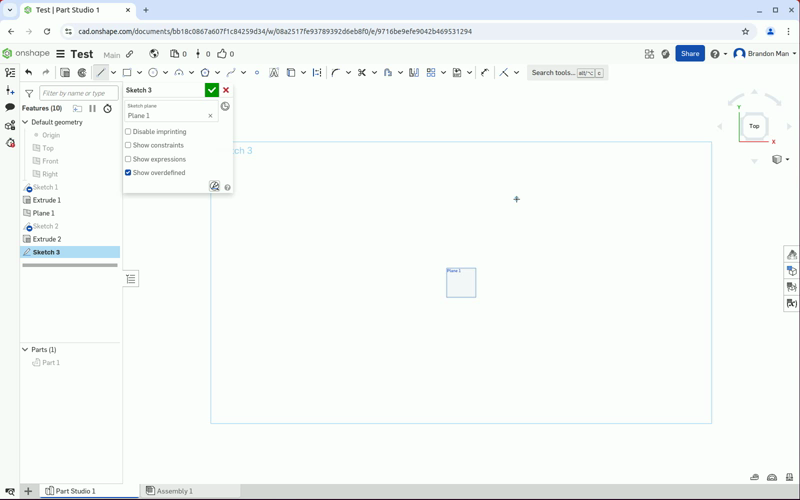
mouse_move(546, 198)
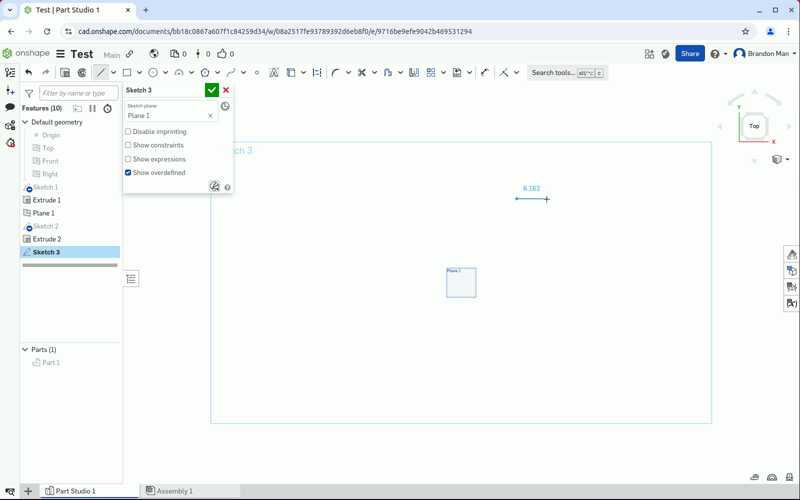
mouse_move(522, 198)
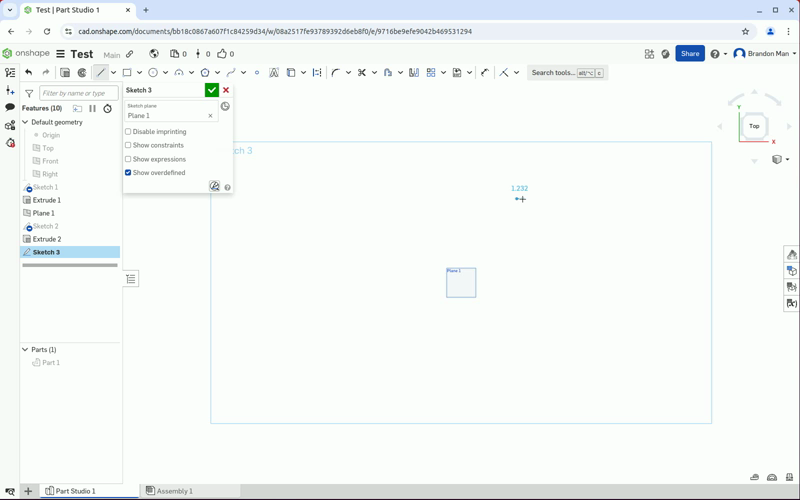
scroll(6)
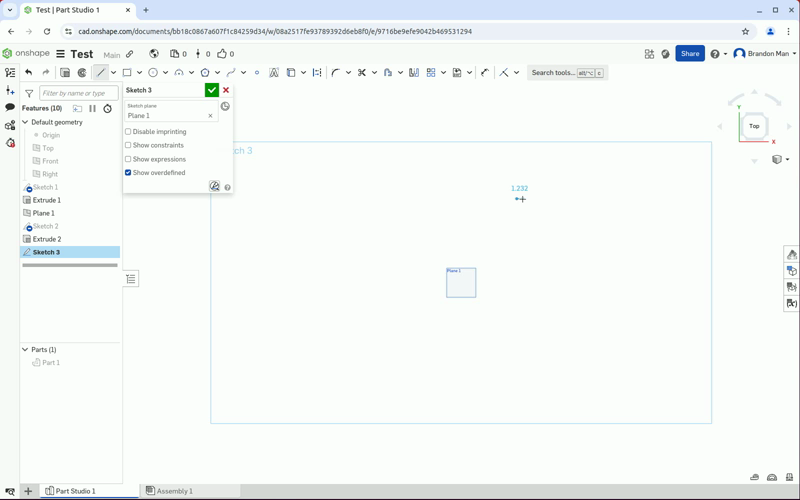
scroll(6)
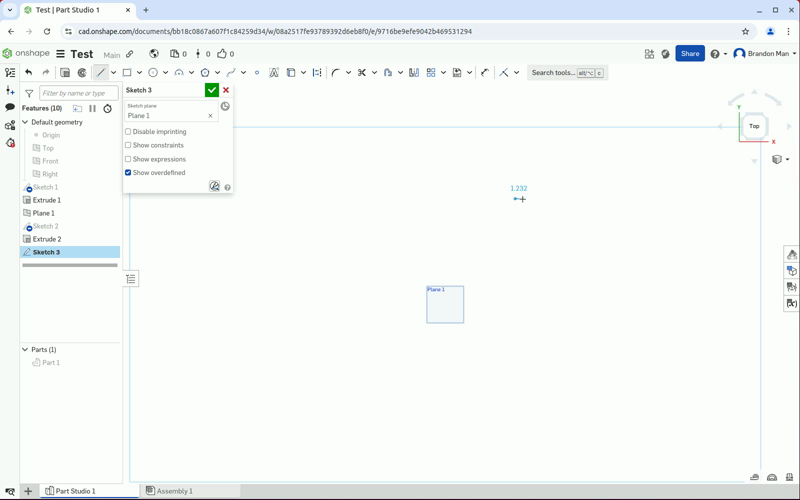
scroll(6)
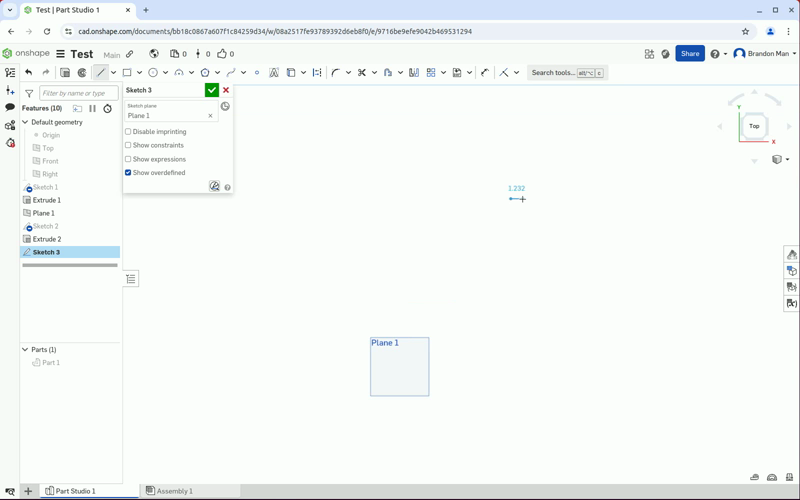
scroll(6)
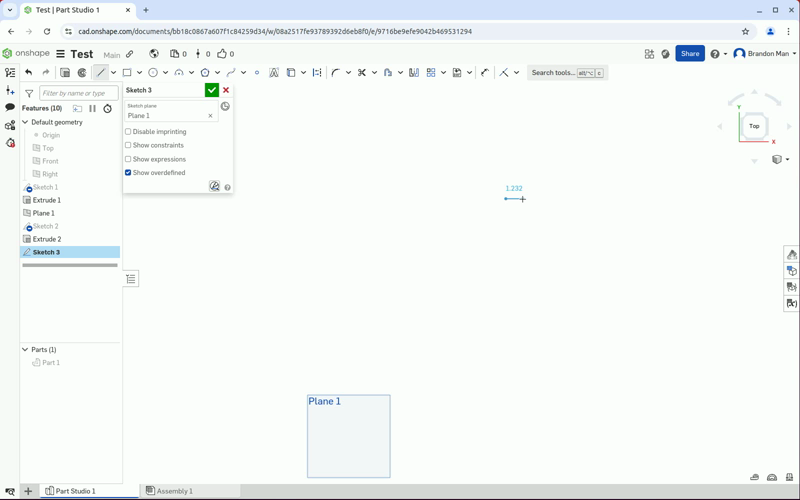
scroll(6)
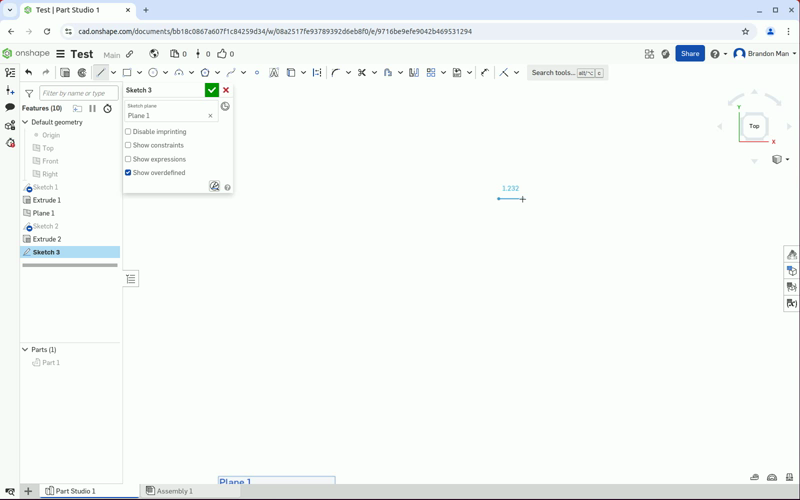
scroll(6)
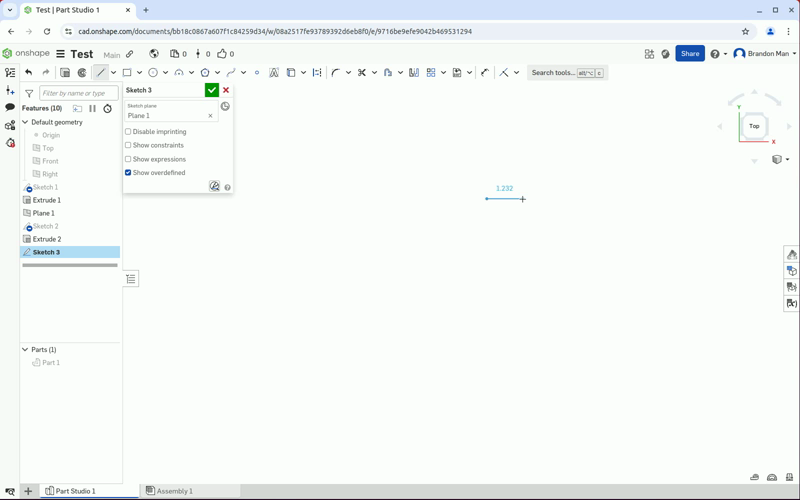
scroll(6)
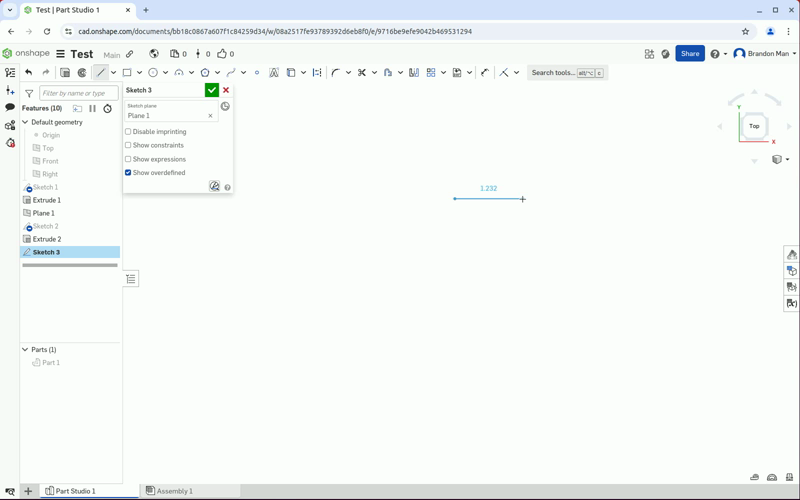
click(522, 198)
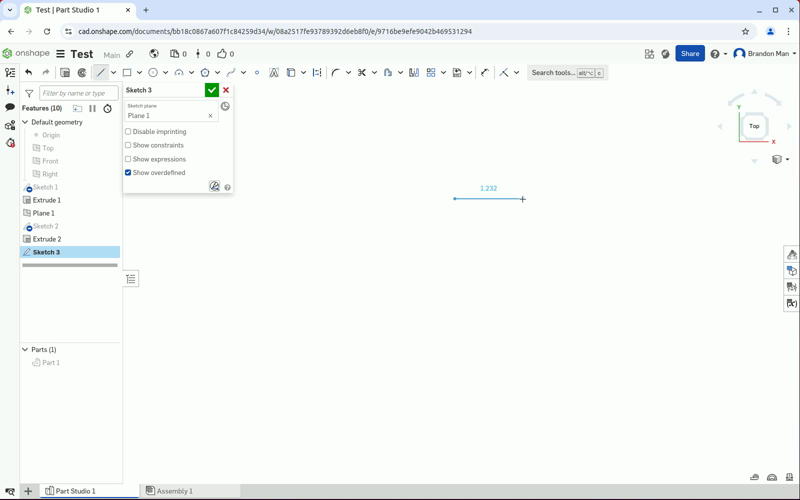
scroll(-6)
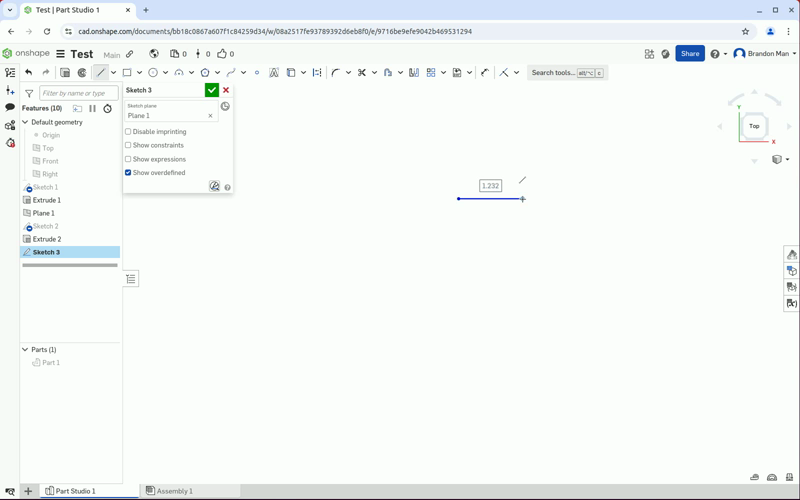
scroll(-6)
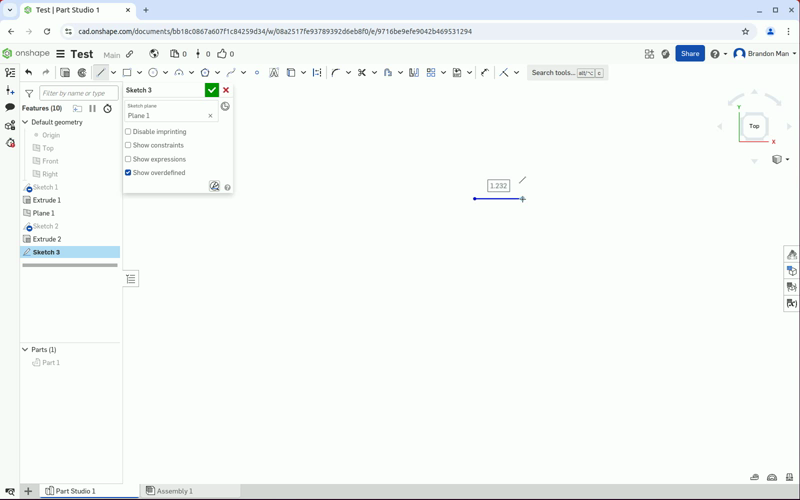
scroll(-6)
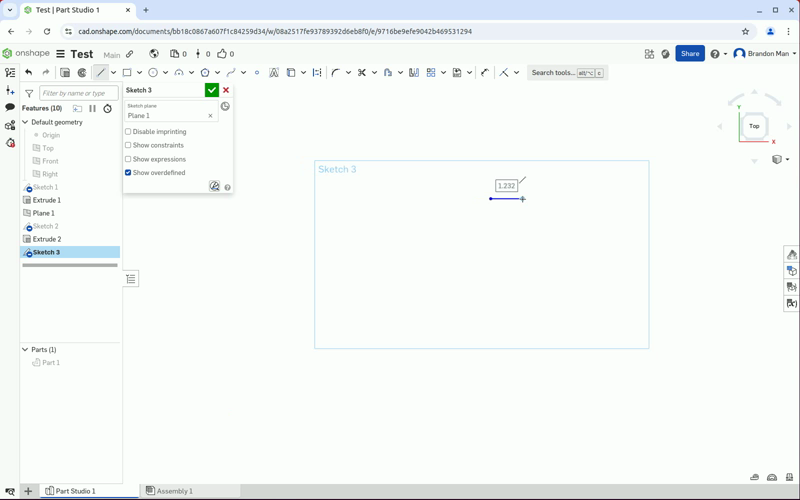
scroll(-6)
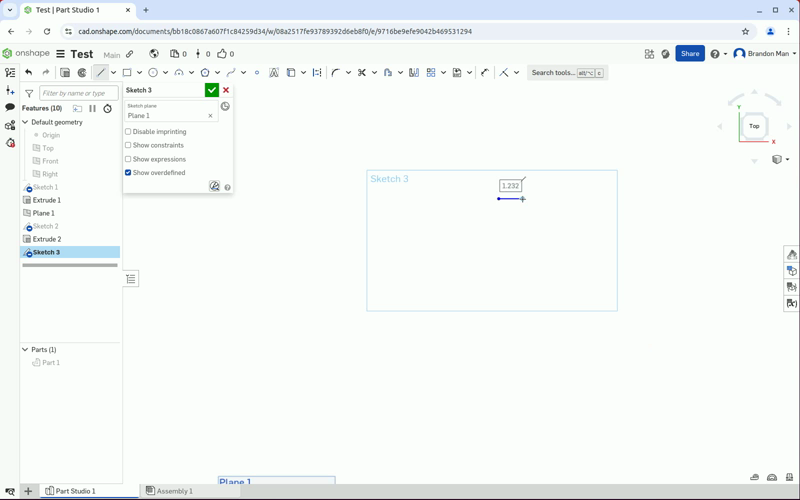
scroll(-6)
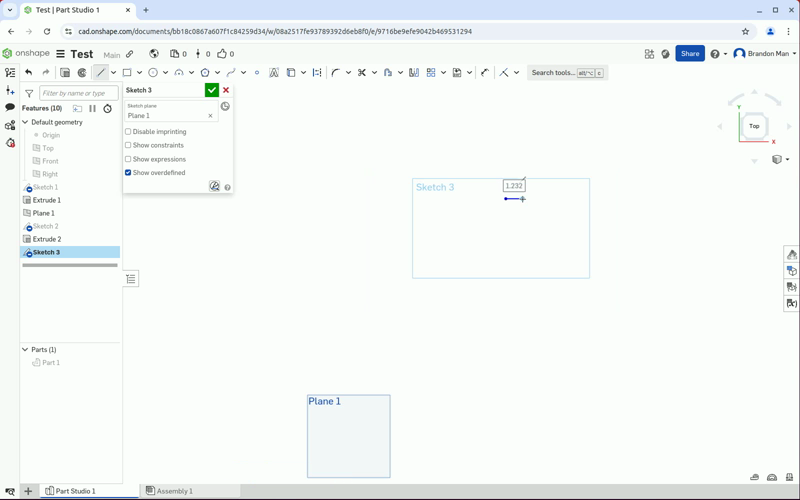
scroll(-6)
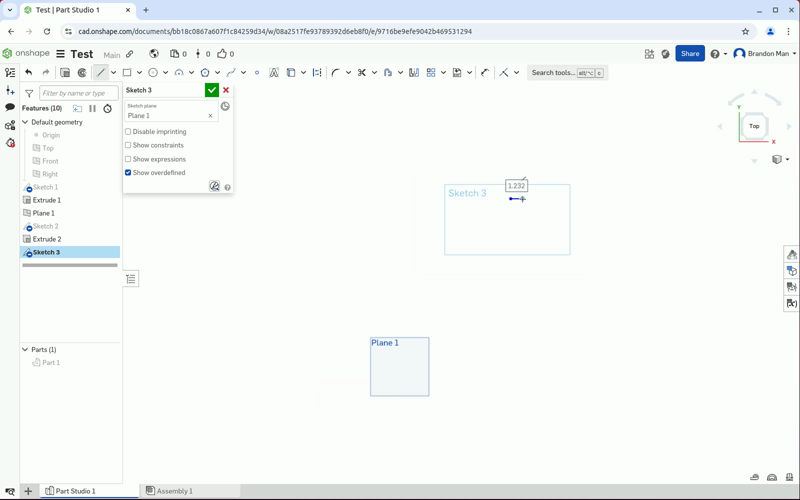
scroll(-6)
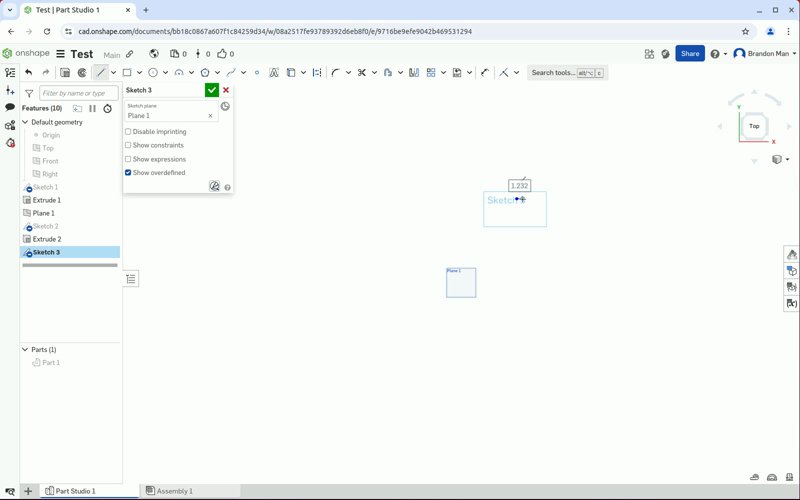
key_up(shift)
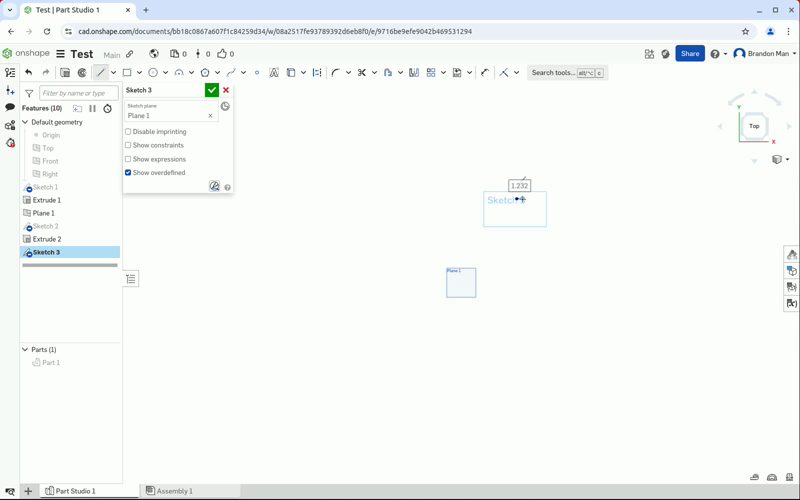
key(esc)
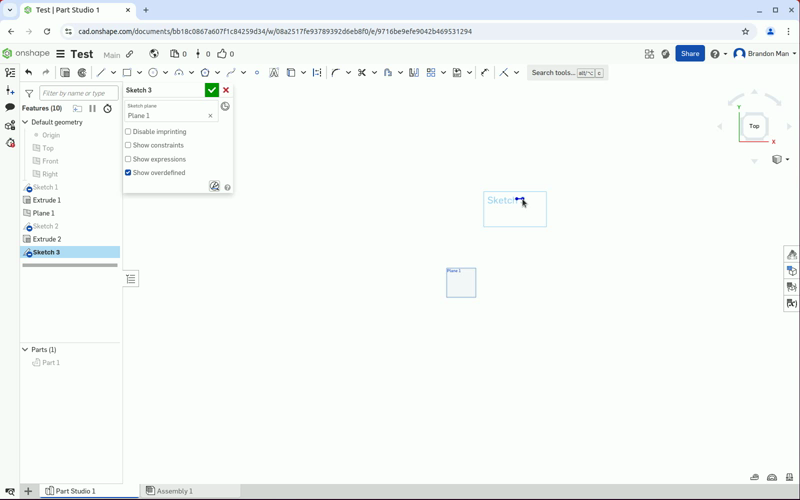
key(a)
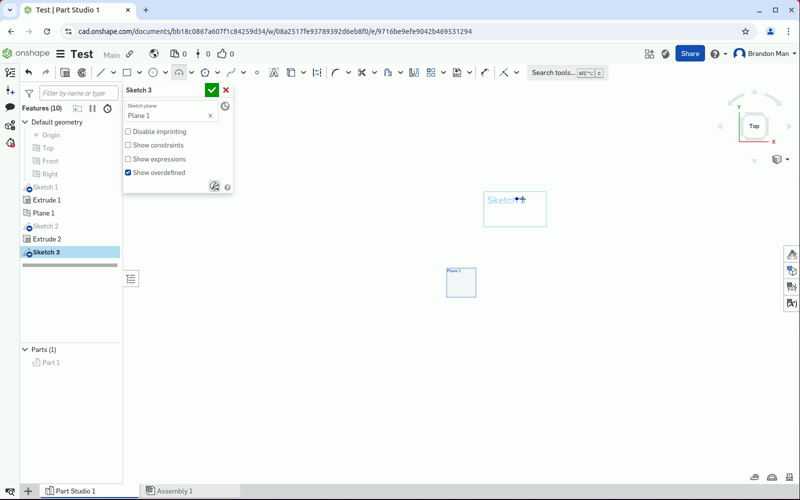
mouse_move(522, 198)
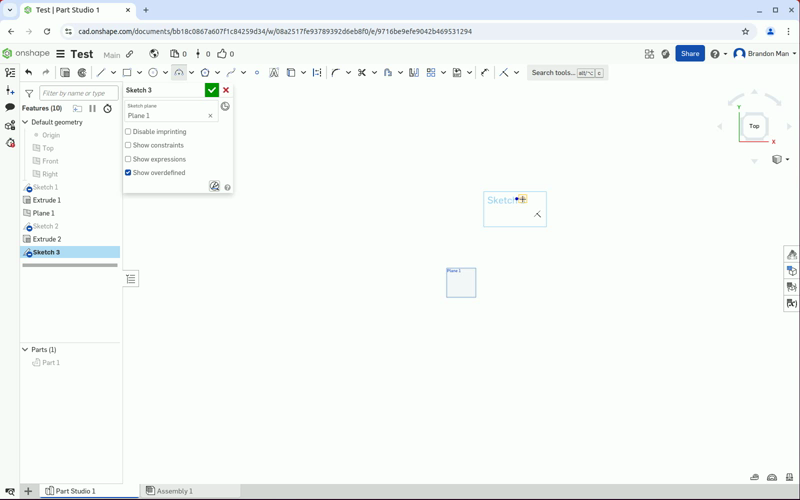
click(522, 198)
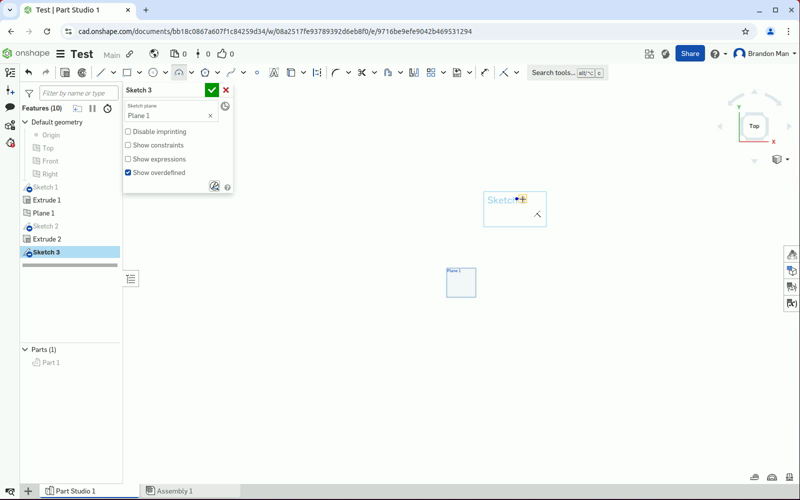
key_down(shift)
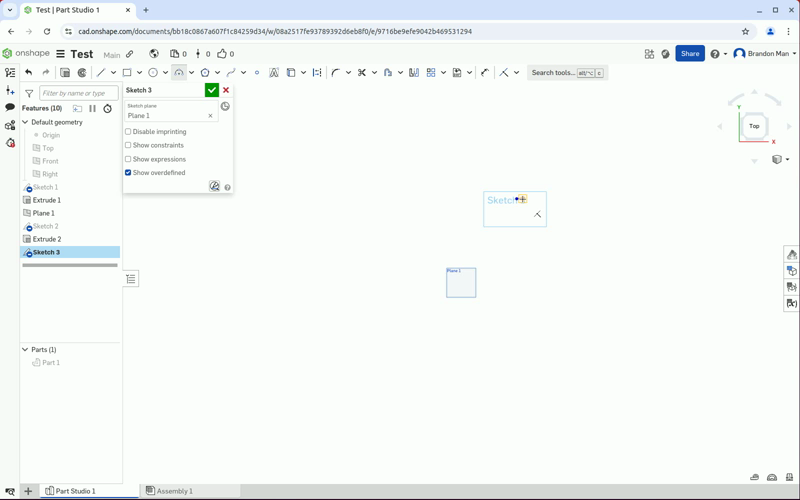
mouse_move(545, 221)
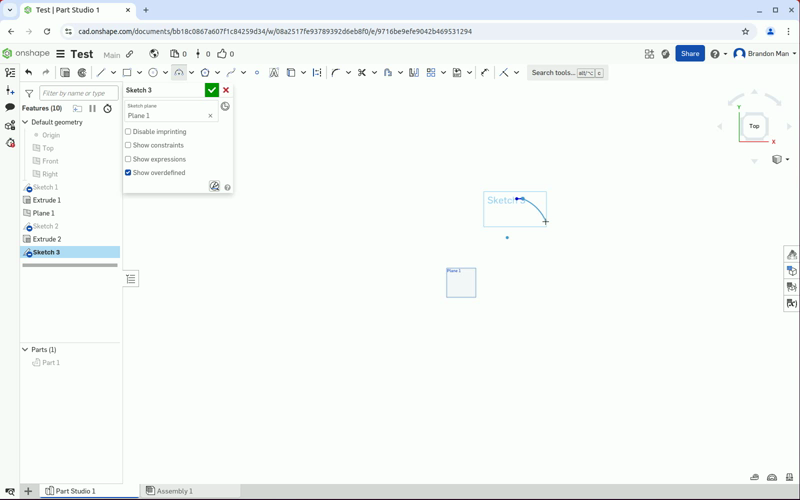
click(545, 221)
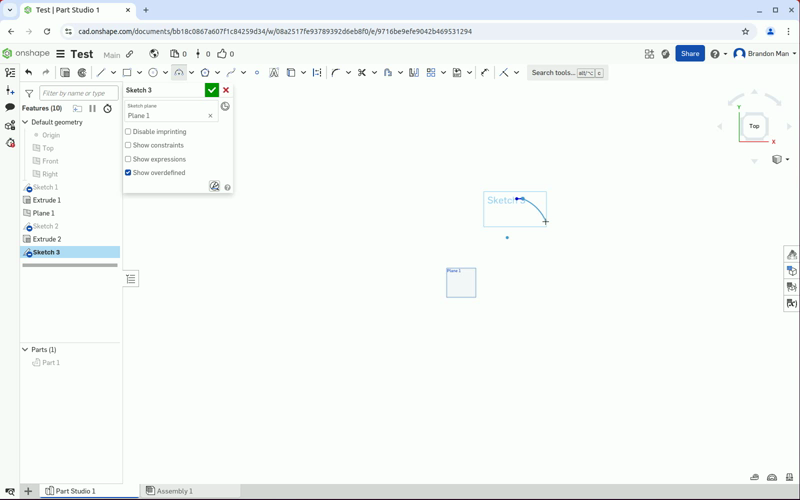
mouse_move(561, 182)
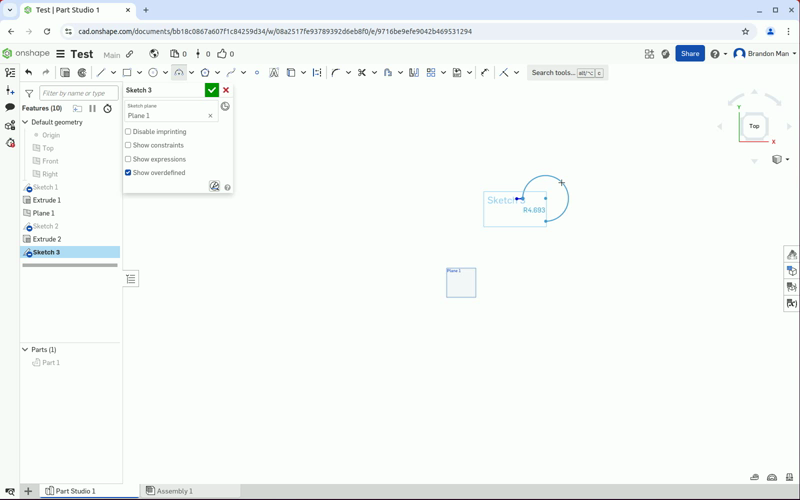
click(561, 182)
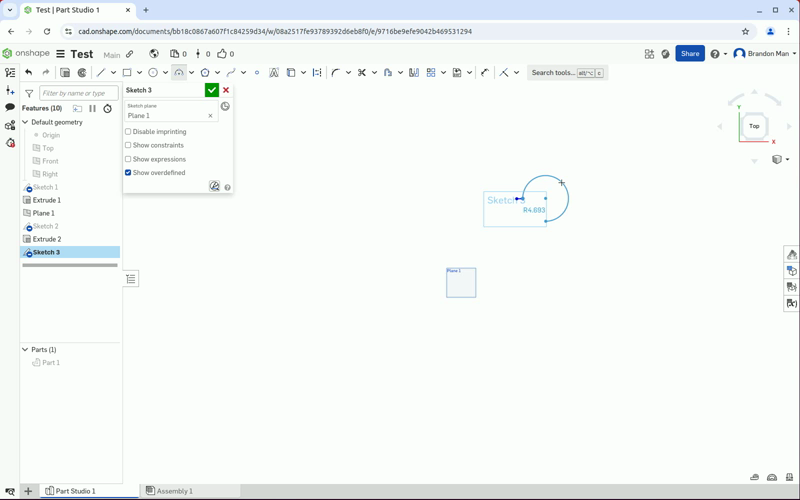
key_up(shift)
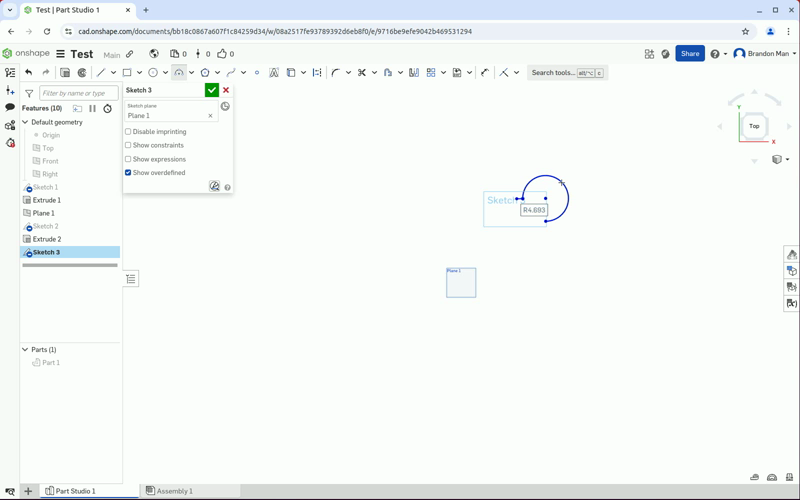
key(esc)
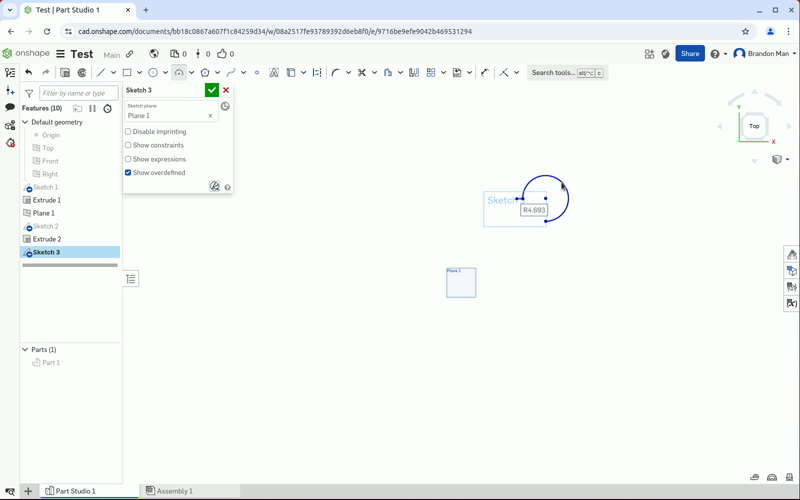
key(l)
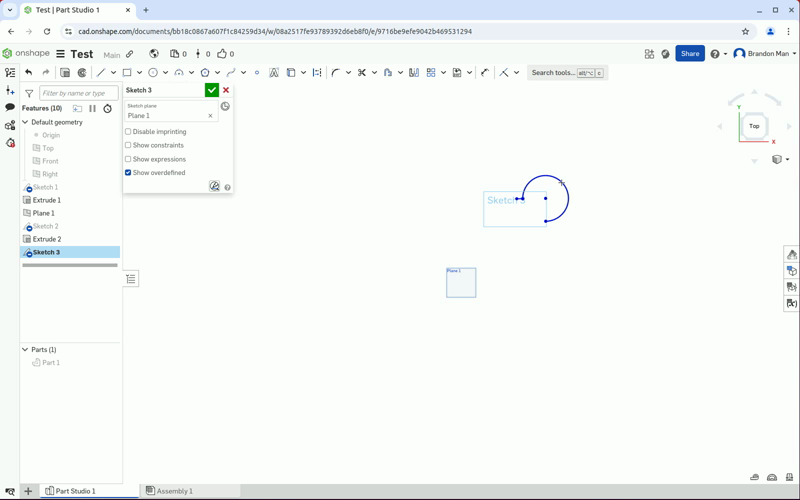
mouse_move(545, 221)
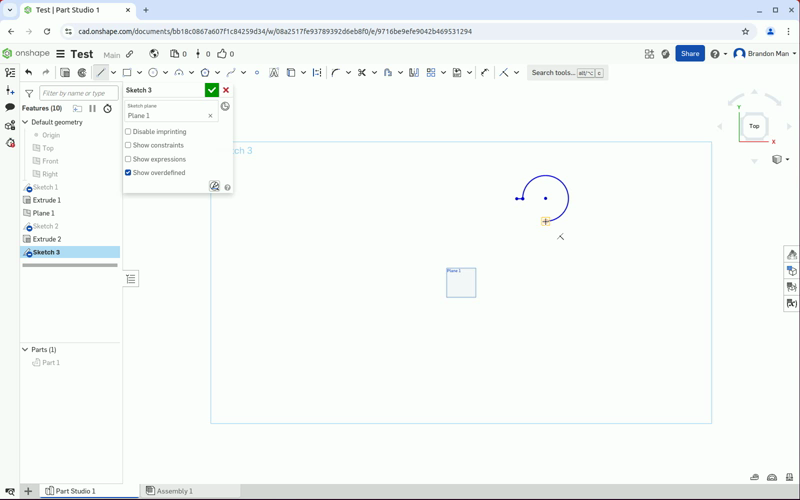
click(545, 221)
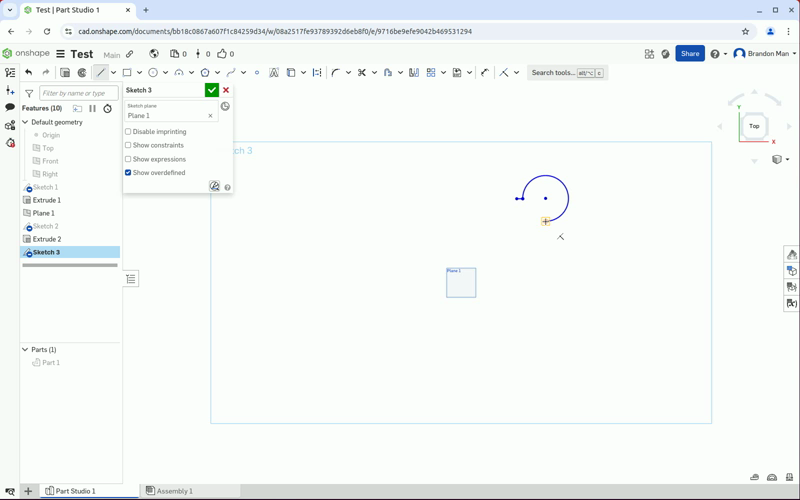
key_down(shift)
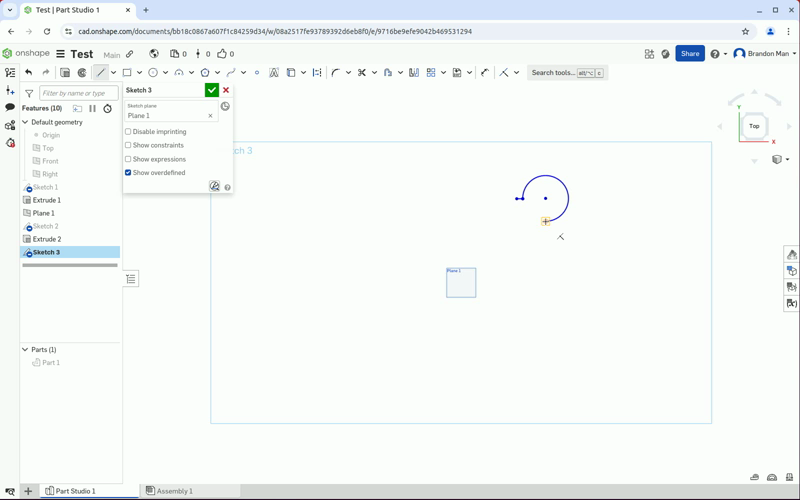
mouse_move(575, 221)
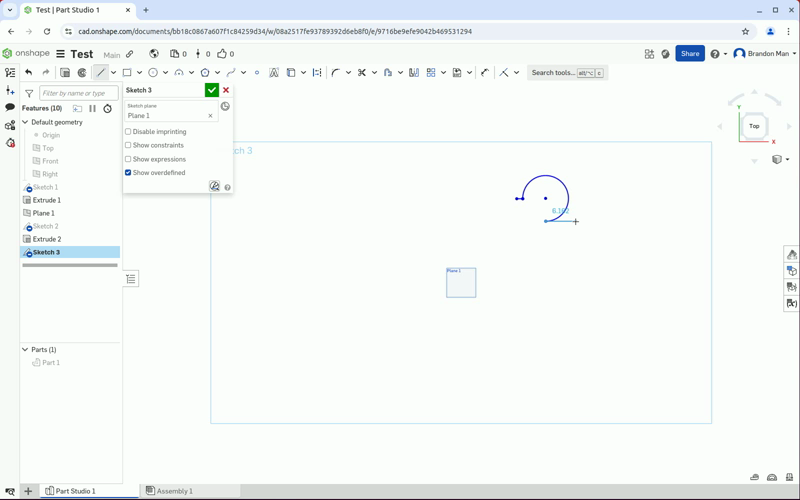
mouse_move(545, 227)
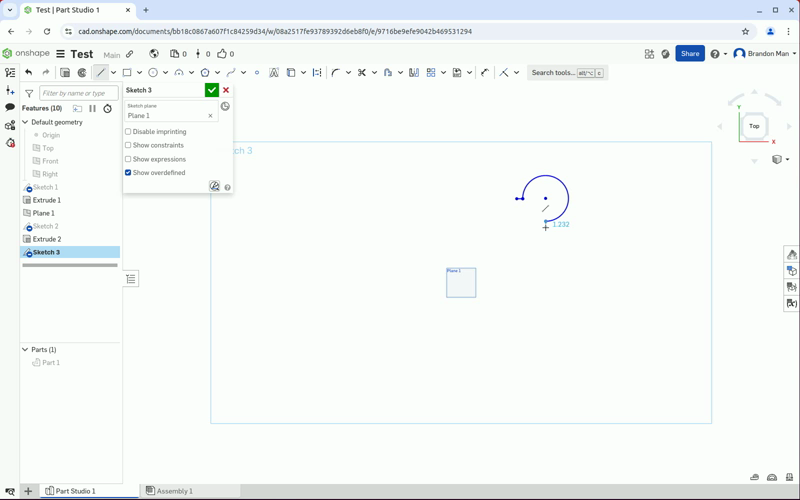
scroll(6)
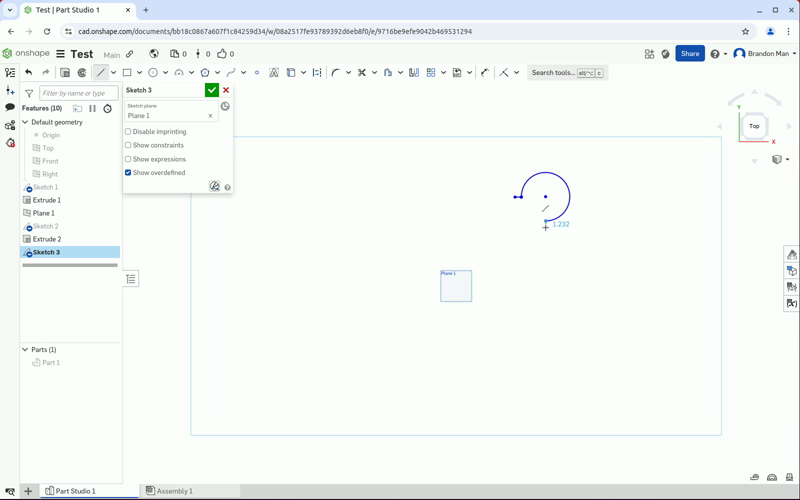
scroll(6)
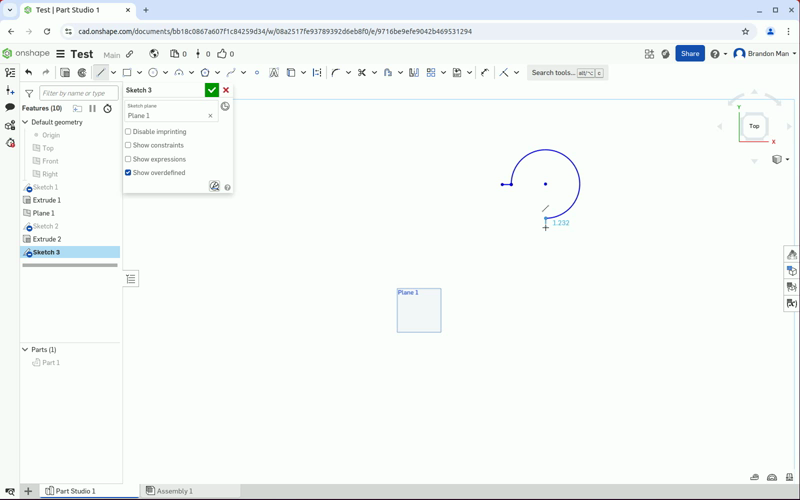
scroll(6)
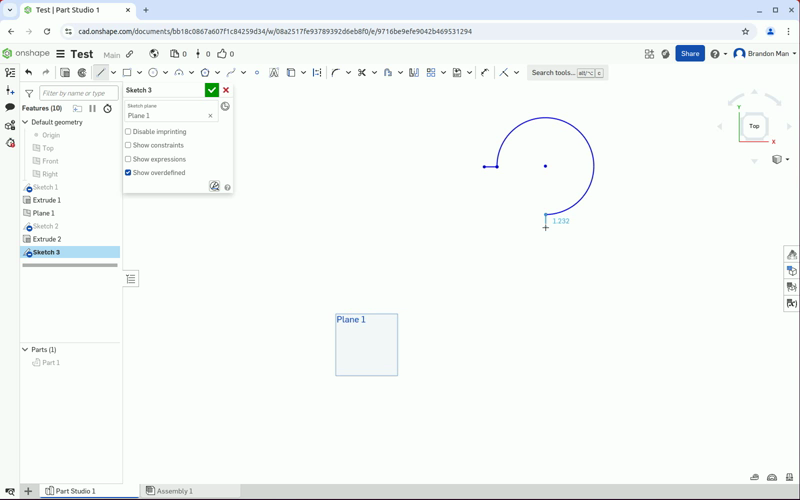
scroll(6)
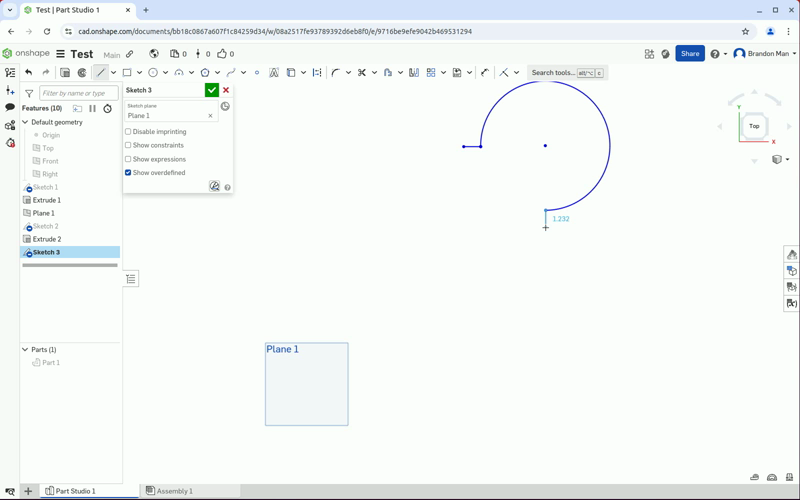
scroll(6)
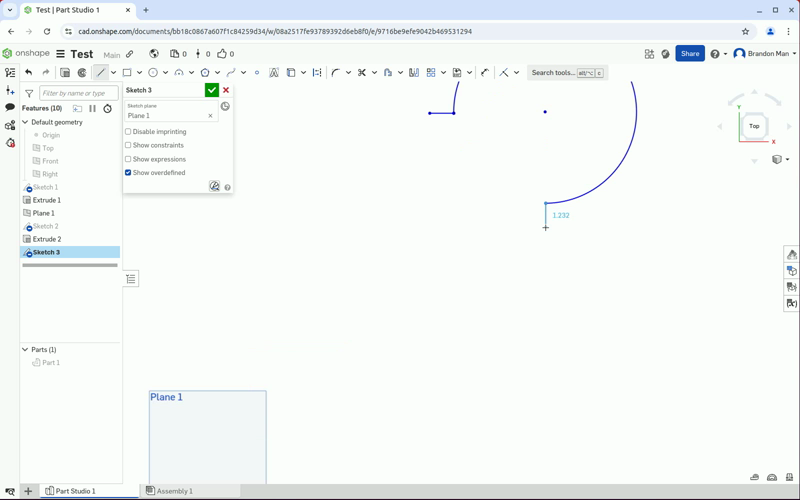
scroll(6)
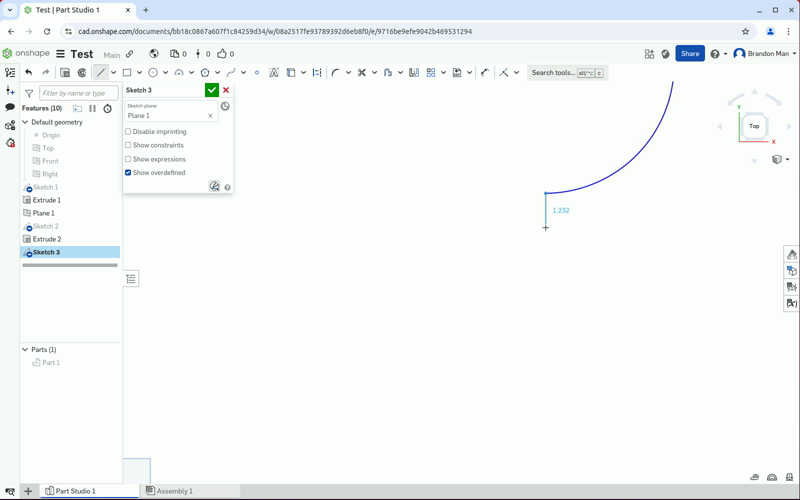
scroll(6)
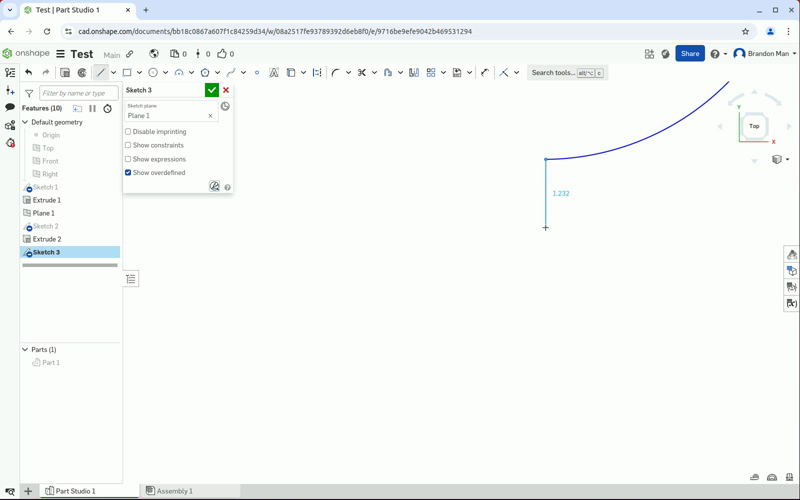
click(545, 227)
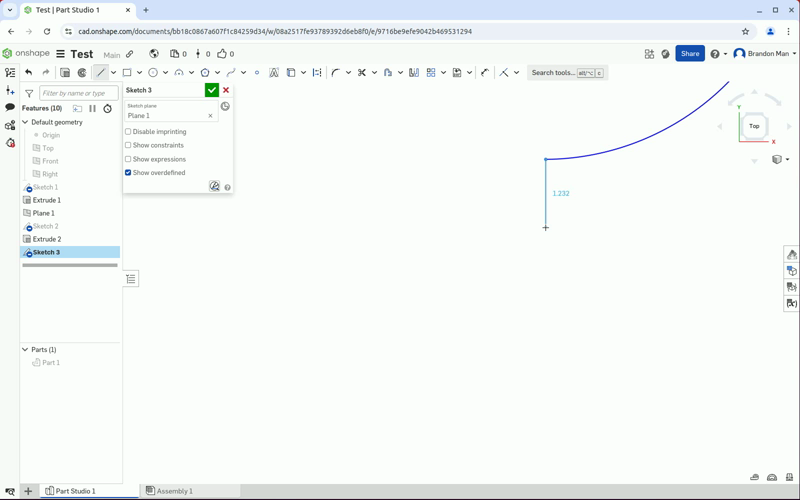
scroll(-6)
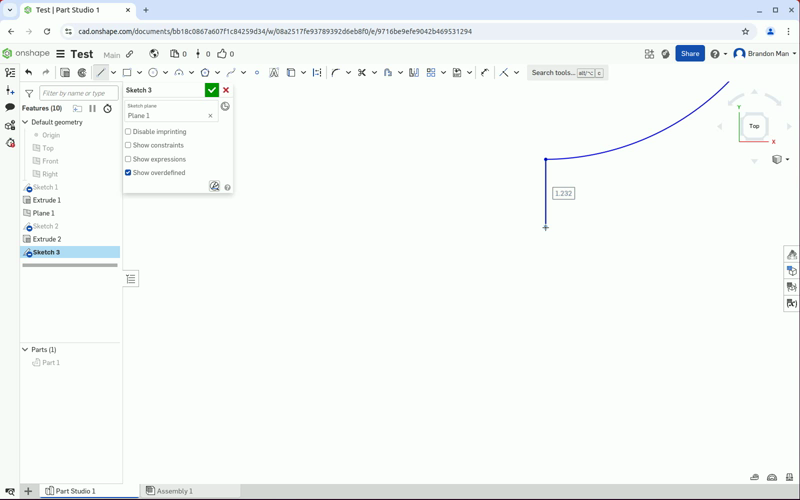
scroll(-6)
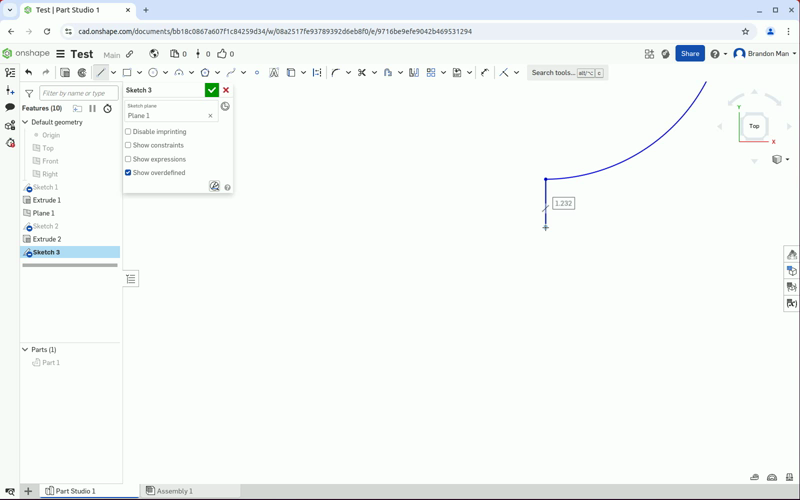
scroll(-6)
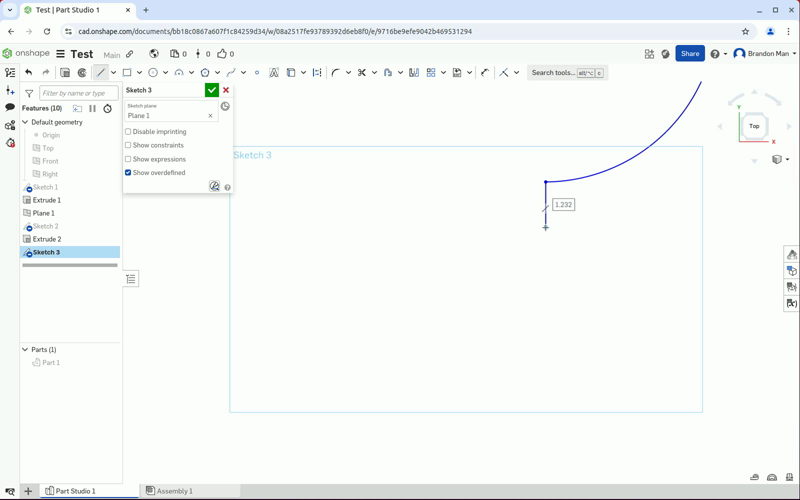
scroll(-6)
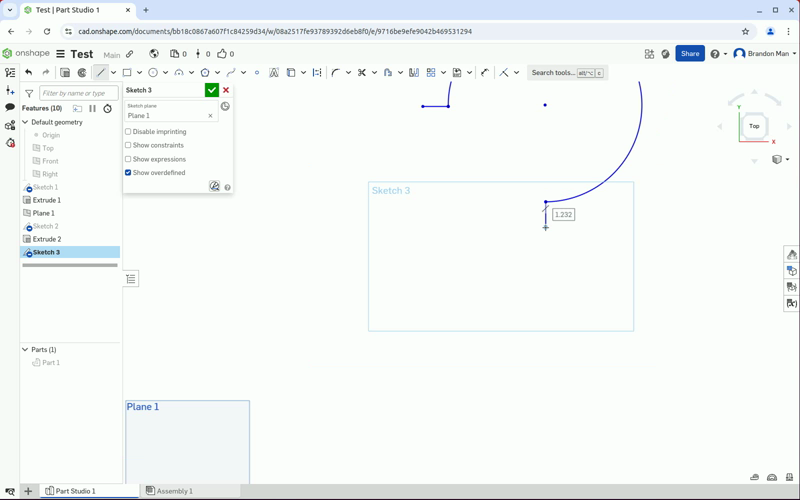
scroll(-6)
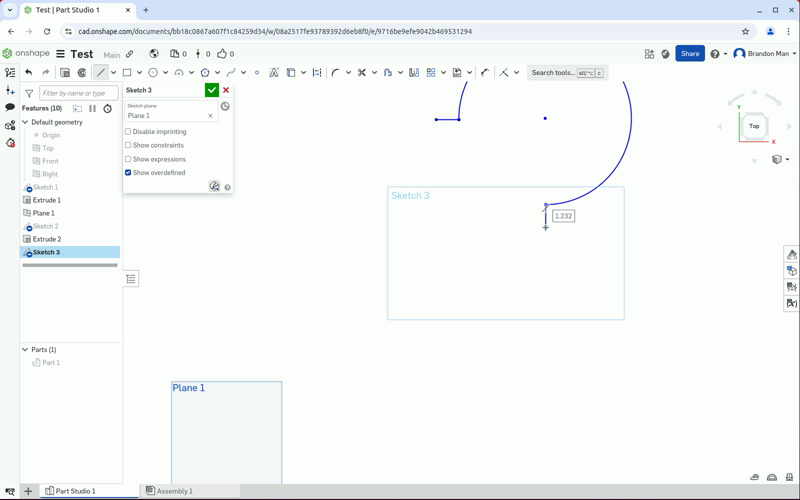
scroll(-6)
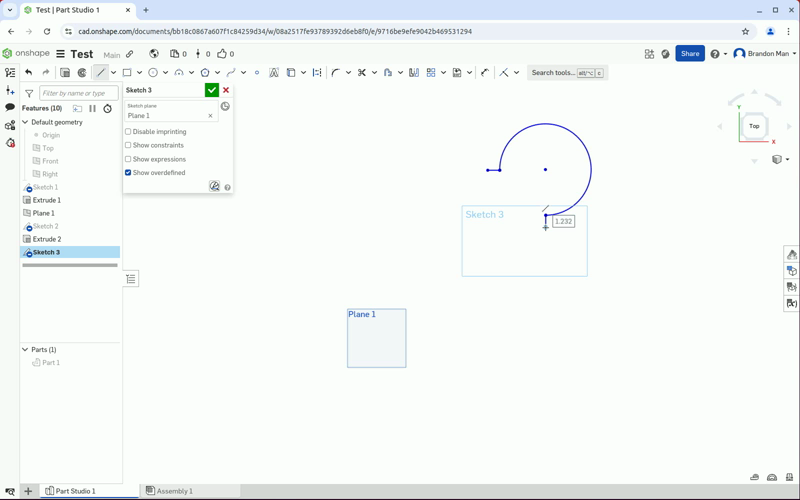
scroll(-6)
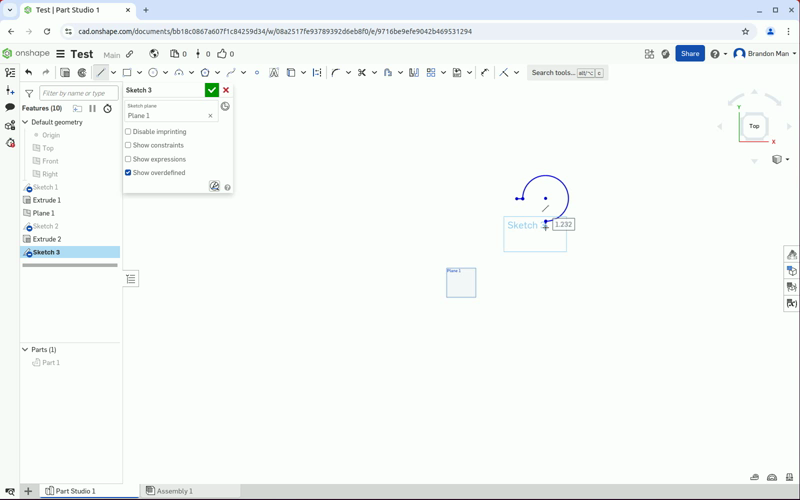
key_up(shift)
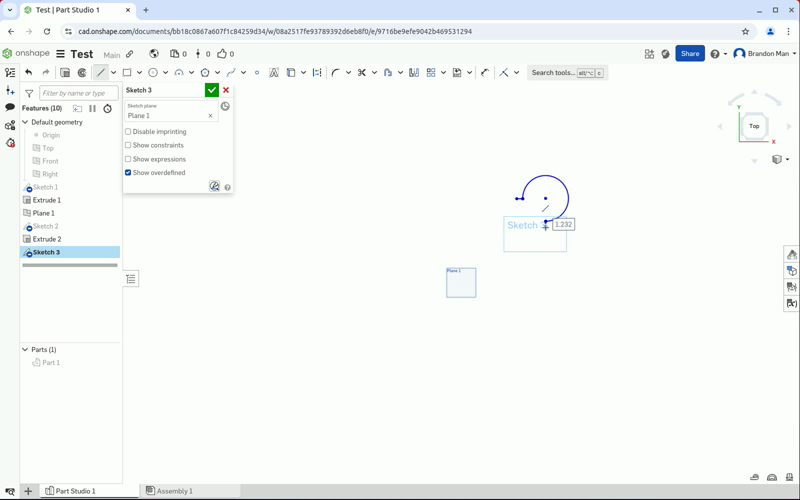
key(esc)
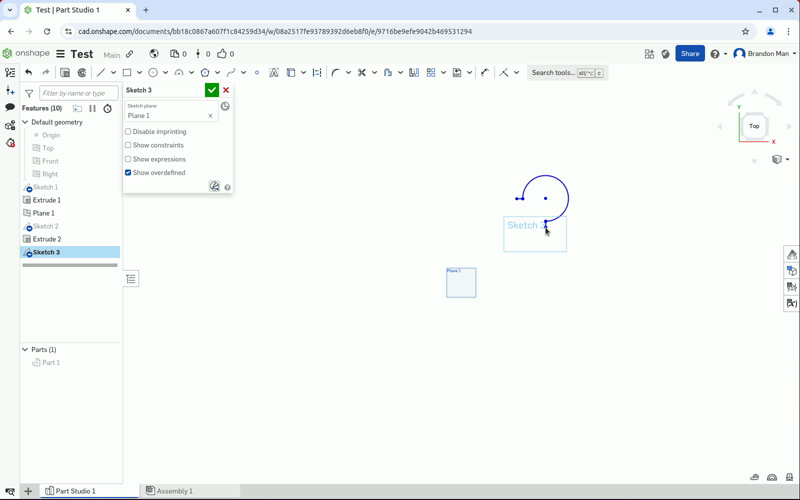
key(a)
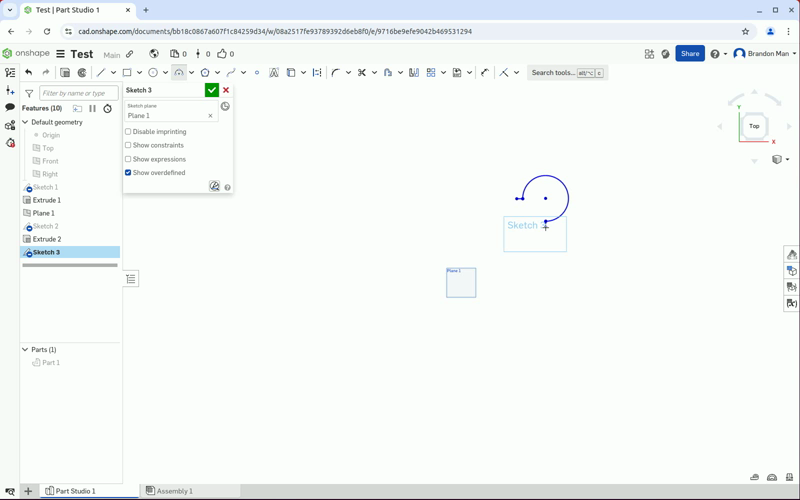
mouse_move(545, 227)
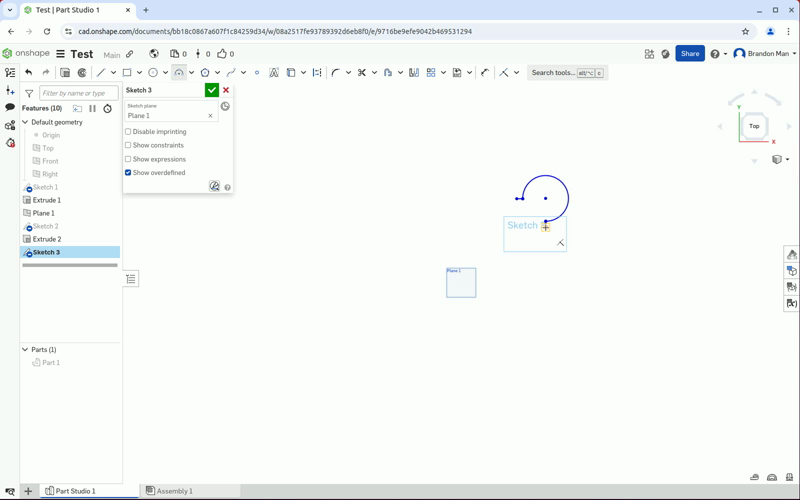
click(545, 227)
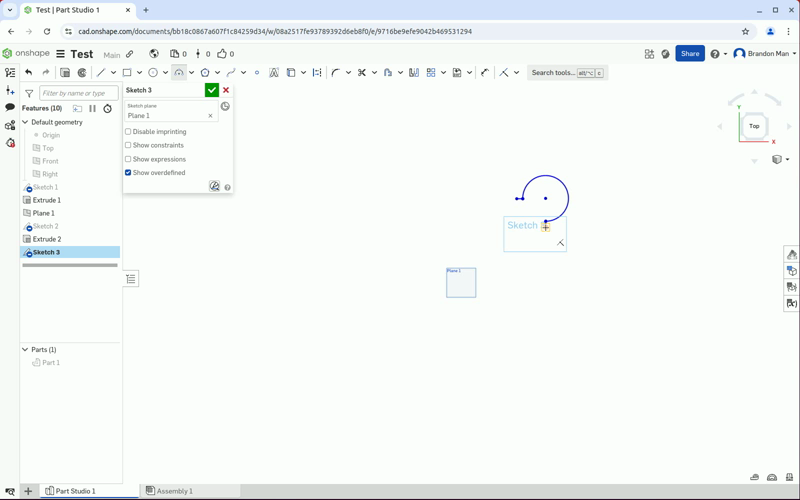
mouse_move(516, 198)
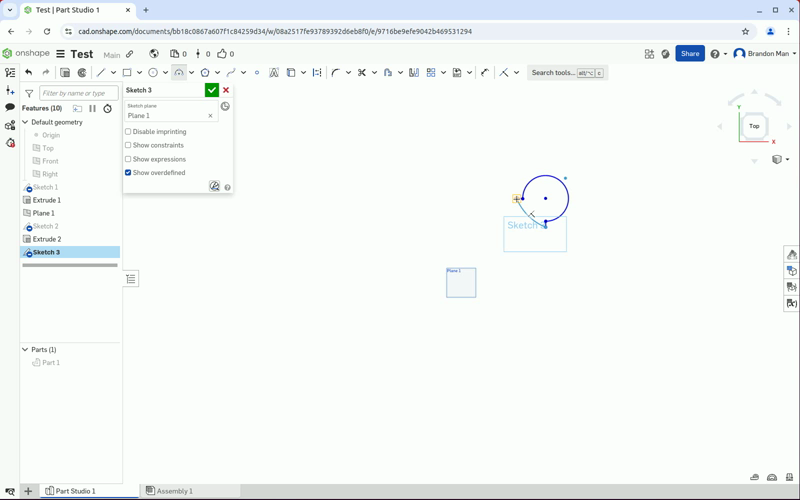
click(516, 198)
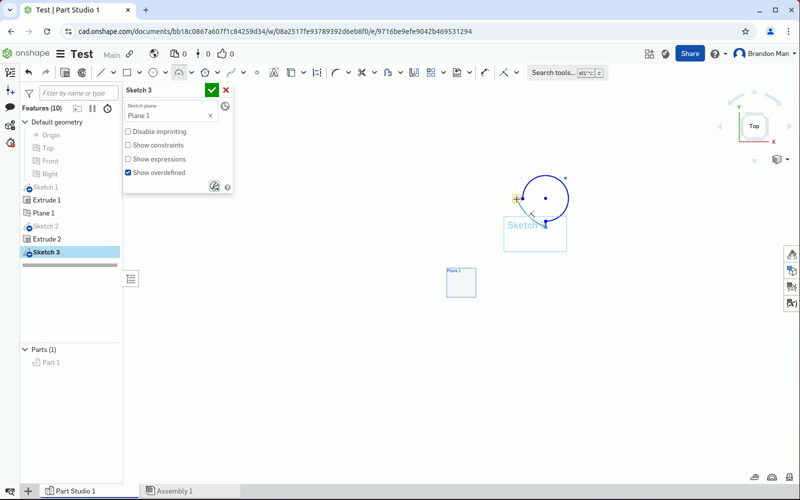
key_down(shift)
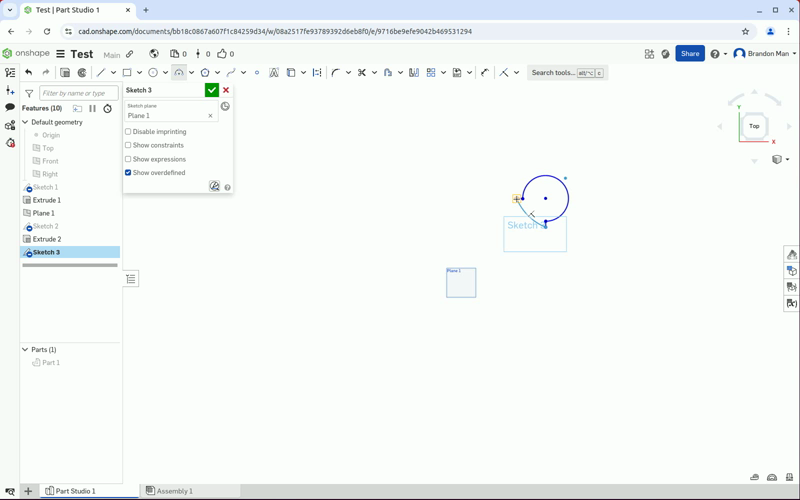
mouse_move(566, 178)
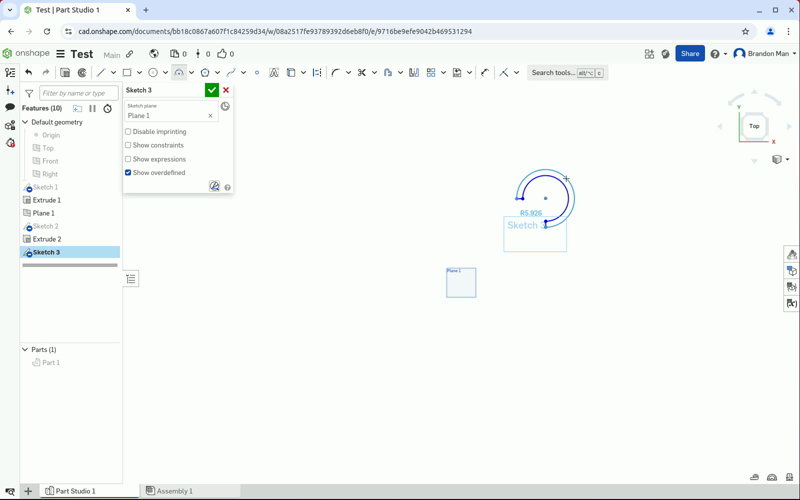
click(566, 178)
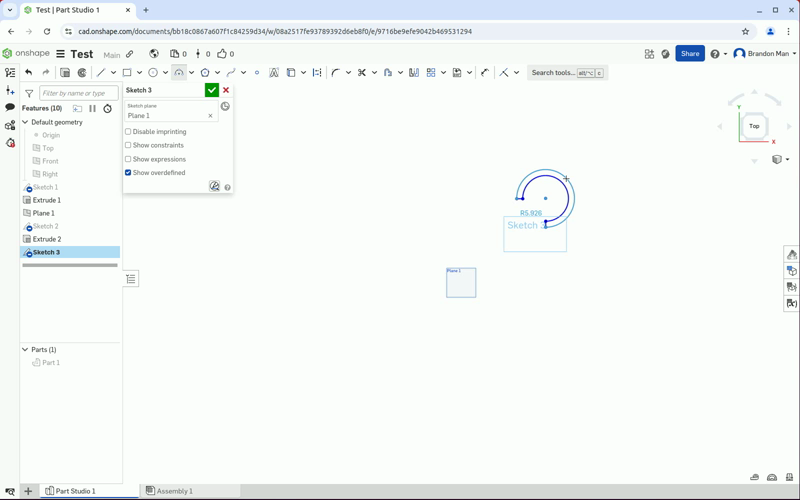
key_up(shift)
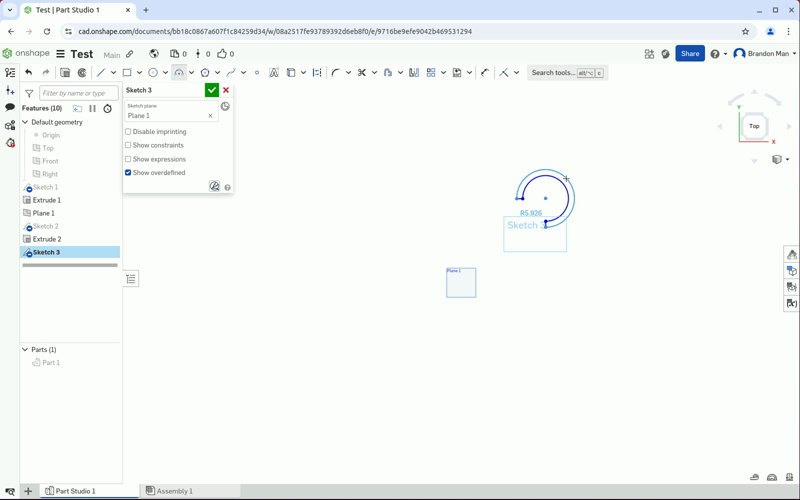
key(esc)
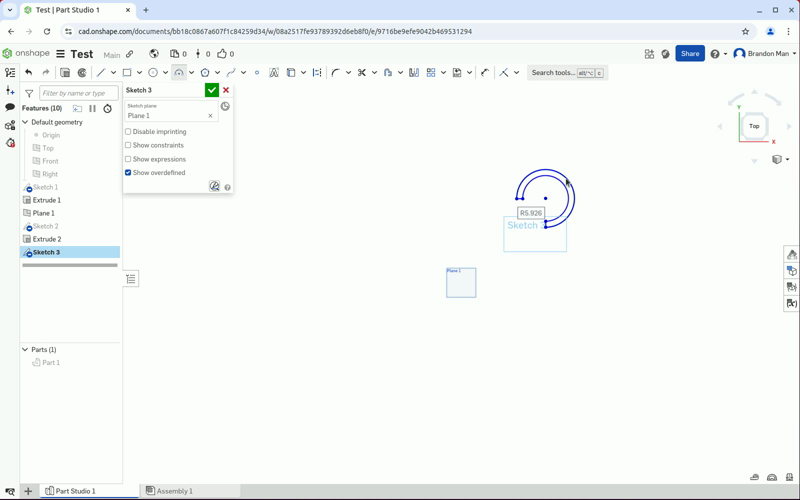
mouse_move(540, 174)
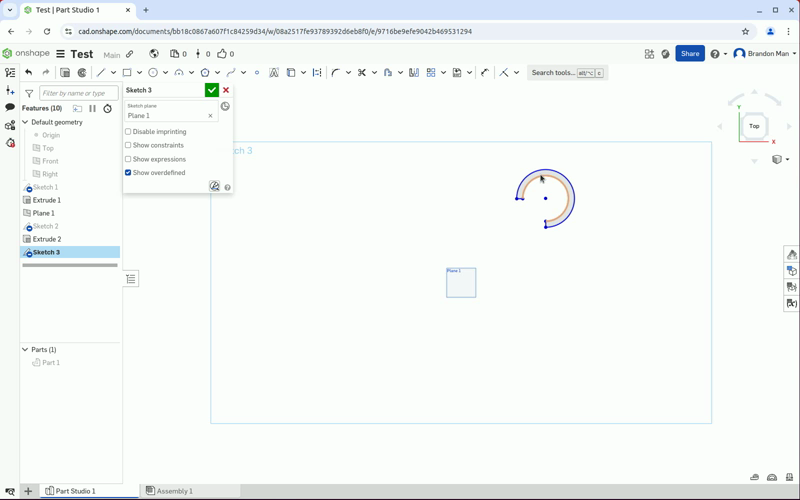
scroll(6)
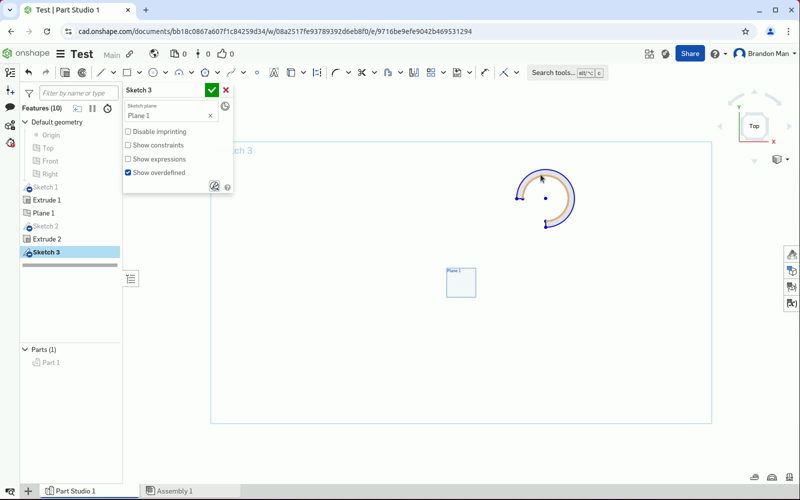
scroll(6)
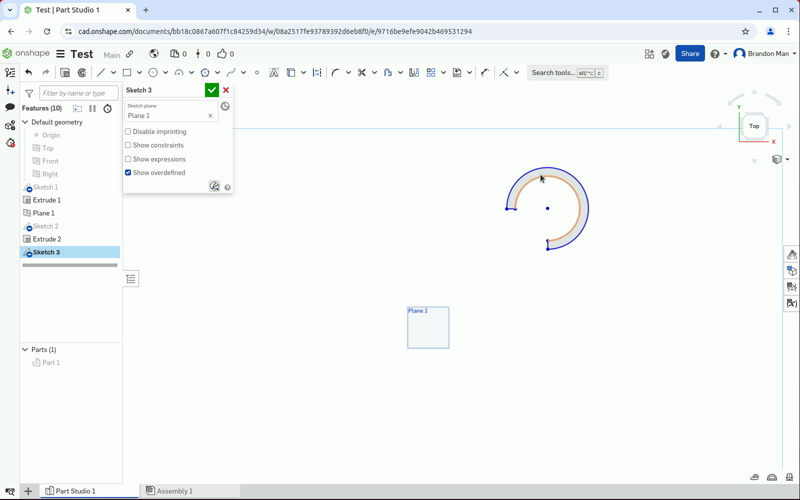
scroll(6)
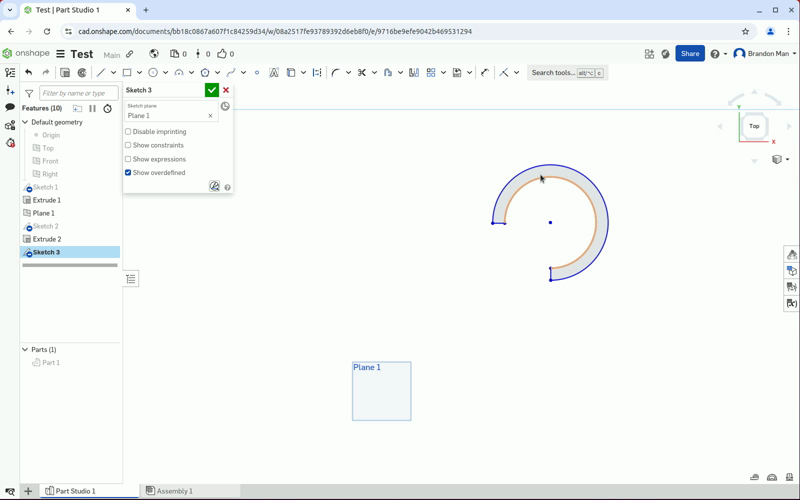
scroll(6)
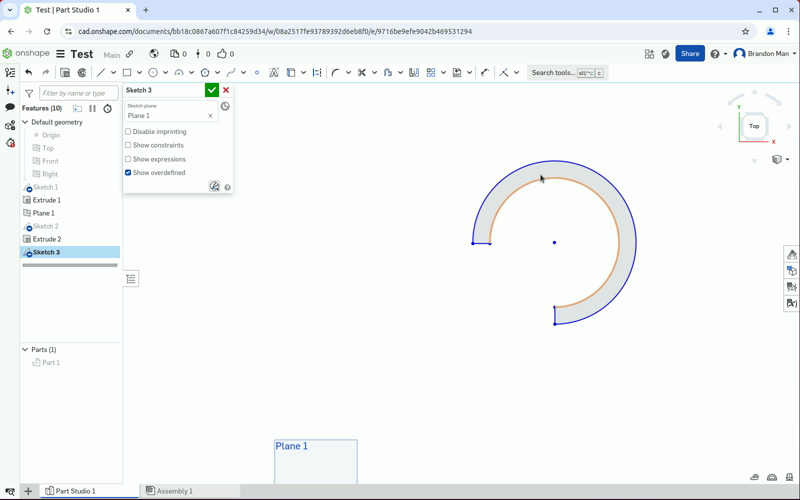
scroll(6)
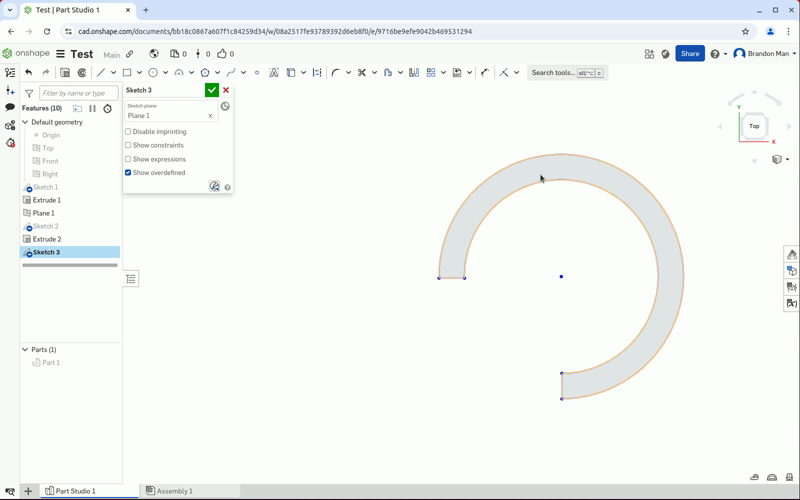
scroll(6)
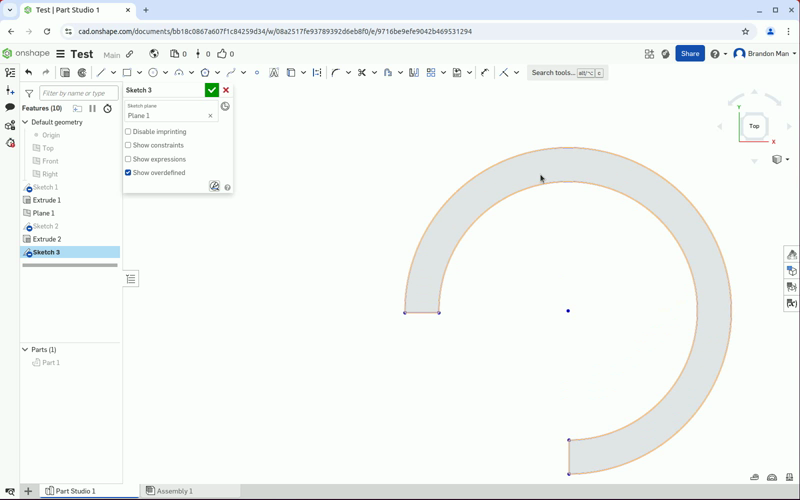
scroll(6)
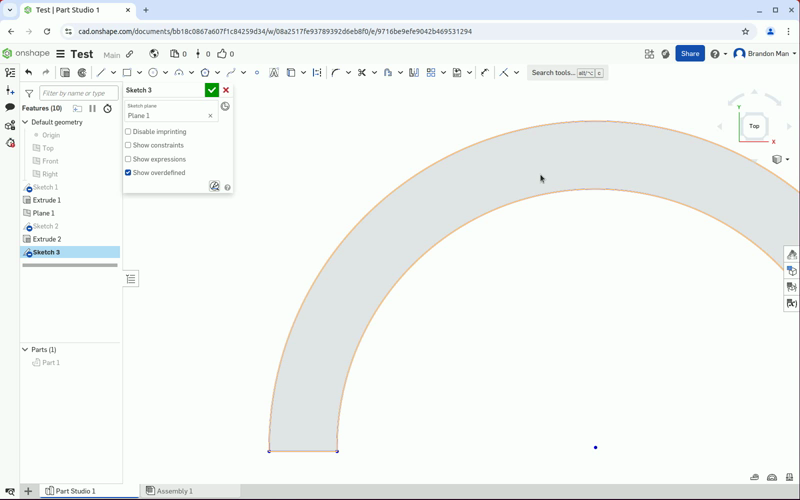
click(540, 174)
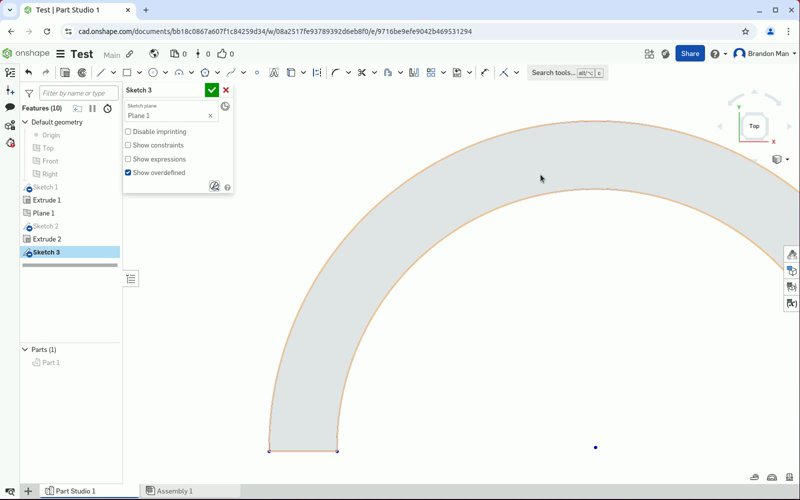
scroll(-6)
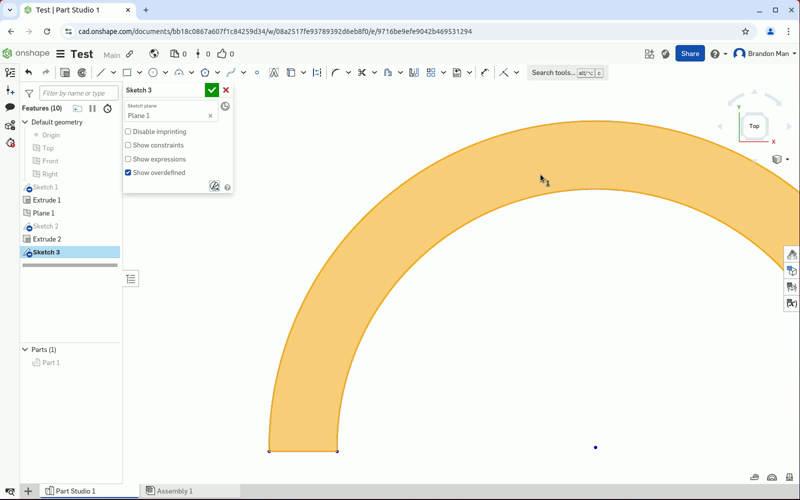
scroll(-6)
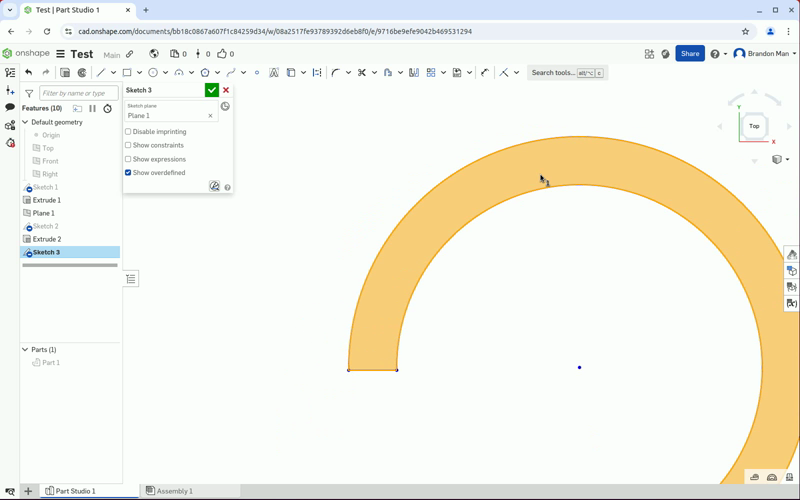
scroll(-6)
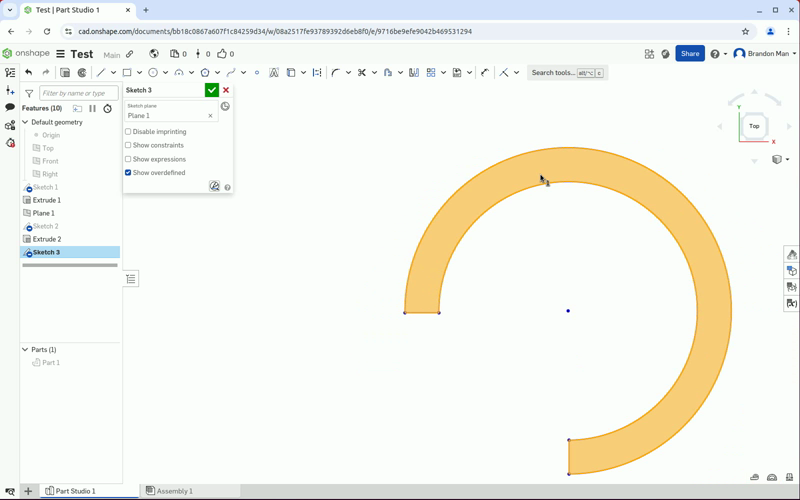
scroll(-6)
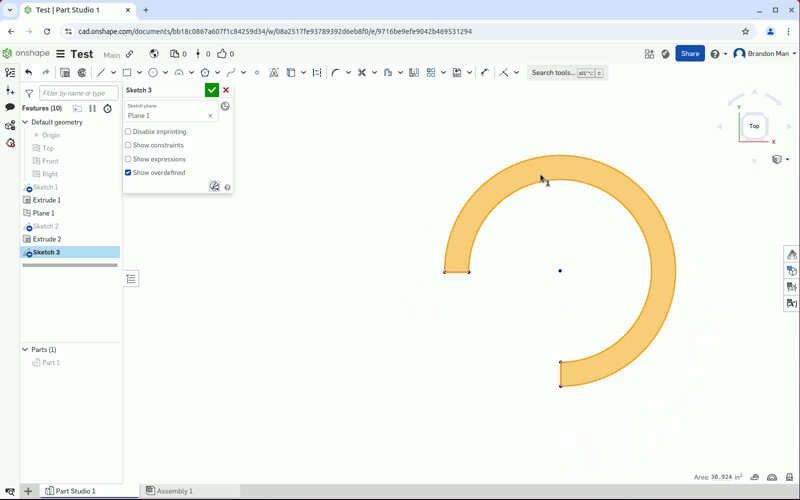
scroll(-6)
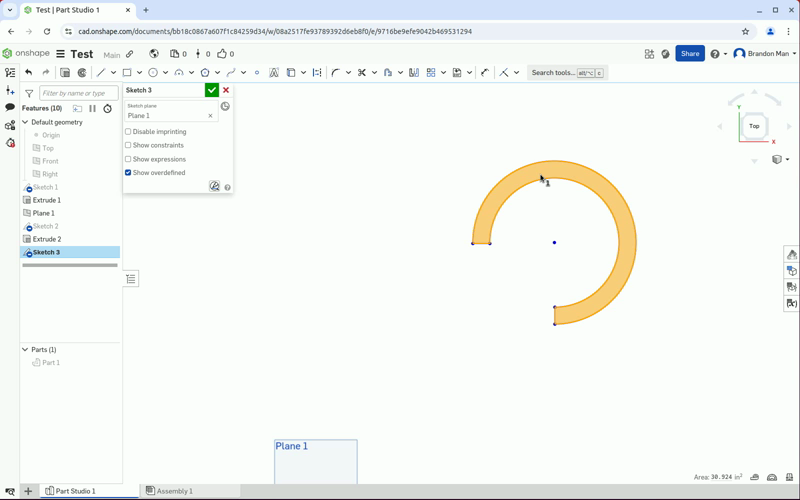
scroll(-6)
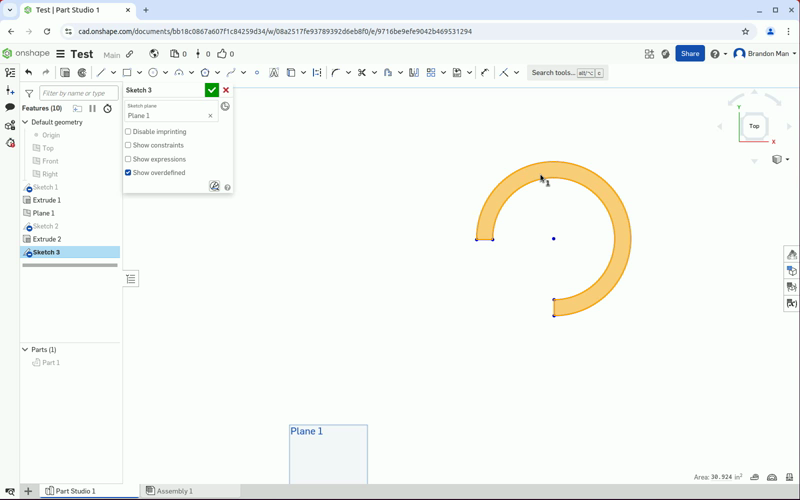
scroll(-6)
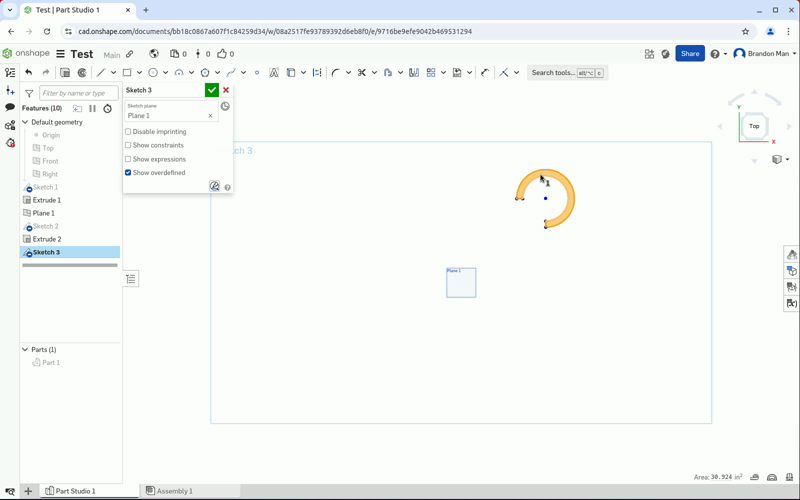
mouse_move(73, 352)
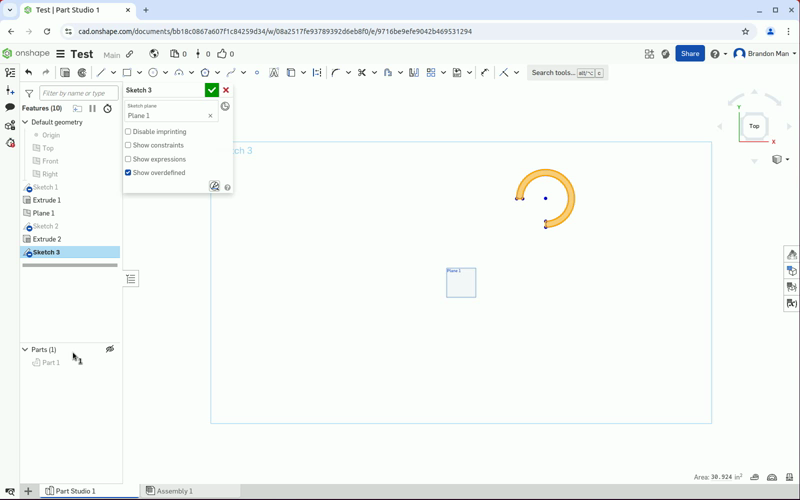
key(shift+y)
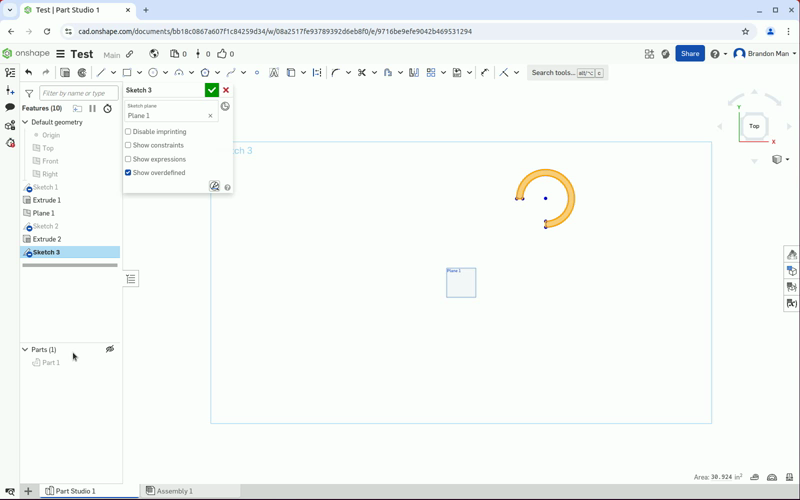
key(shift+e)
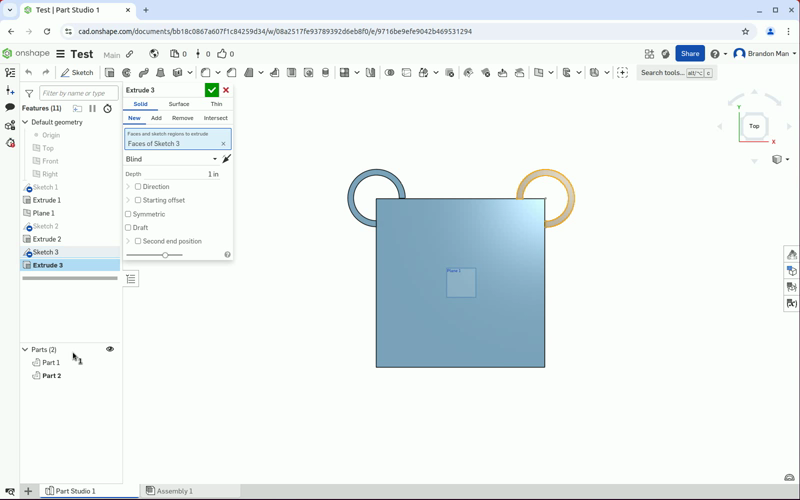
mouse_move(143, 106)
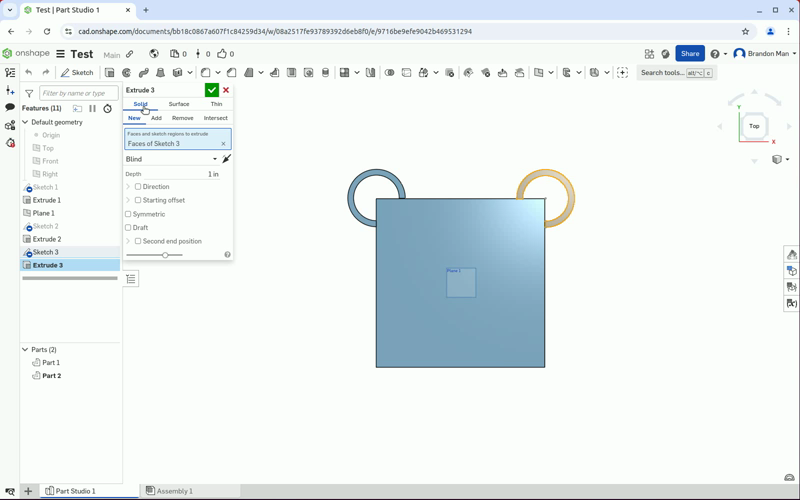
click(143, 106)
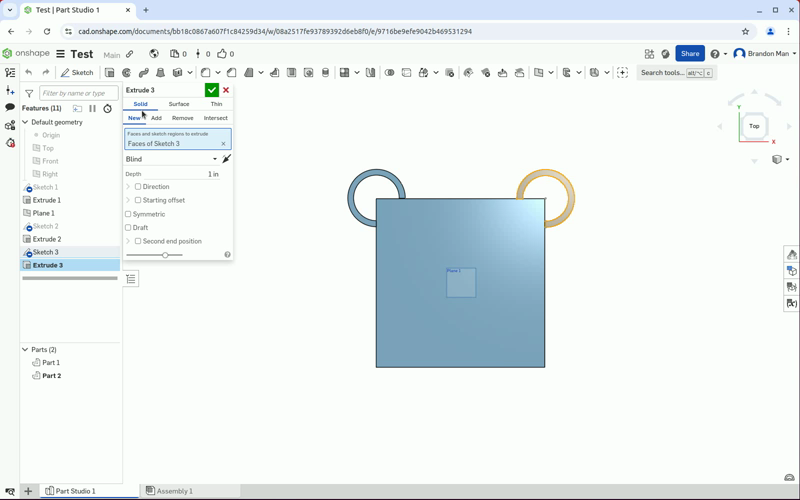
mouse_move(137, 120)
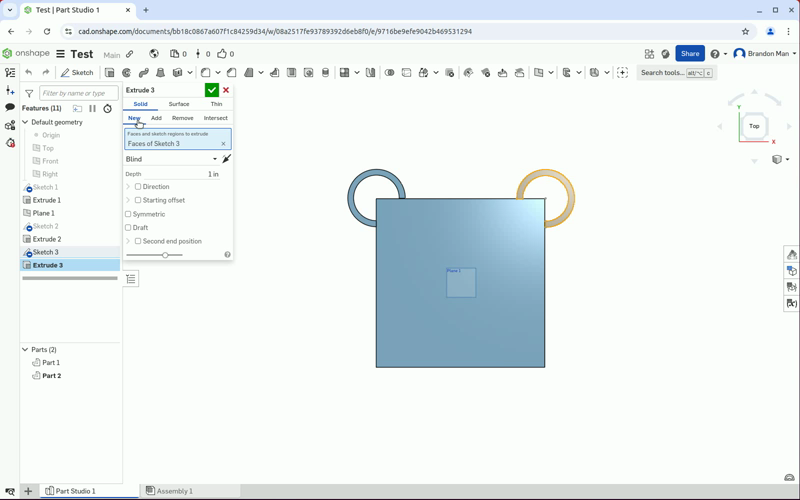
click(137, 120)
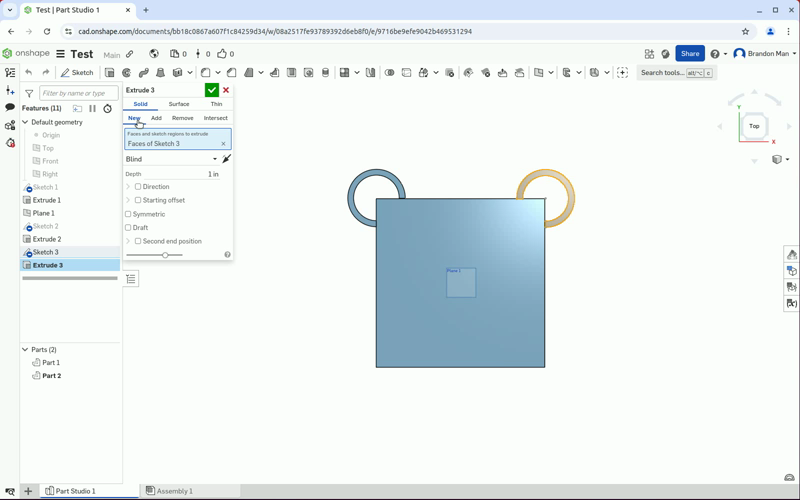
key(tab, 4)
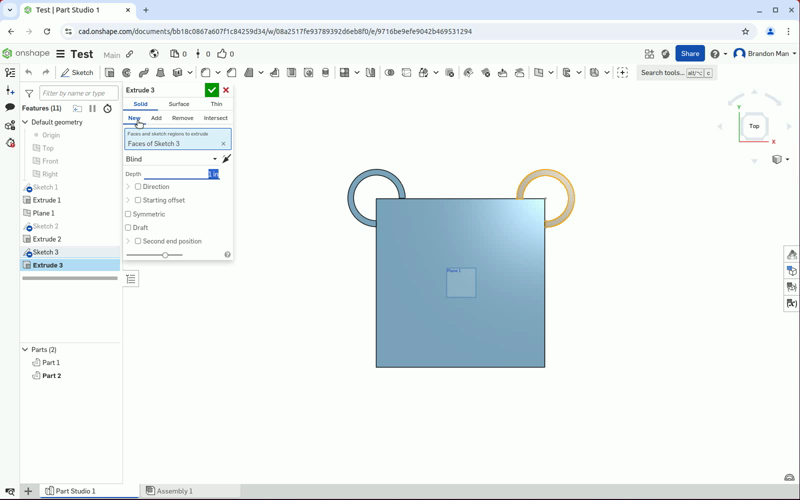
text(-11.554)
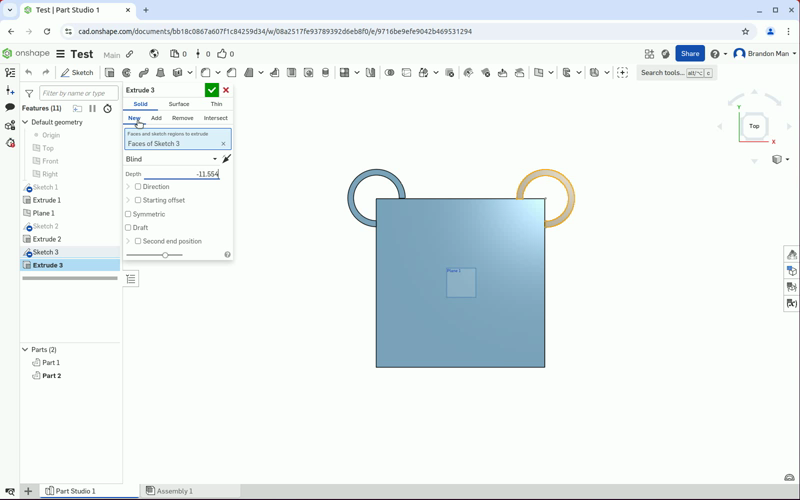
key(tab, 3)
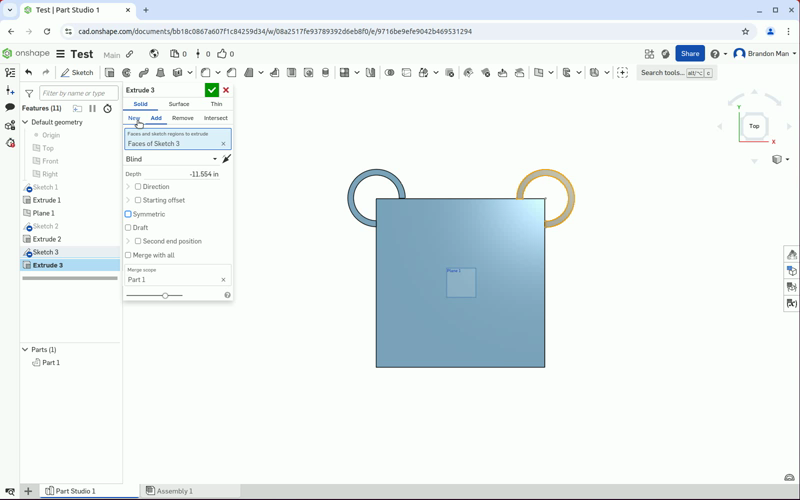
key(space)
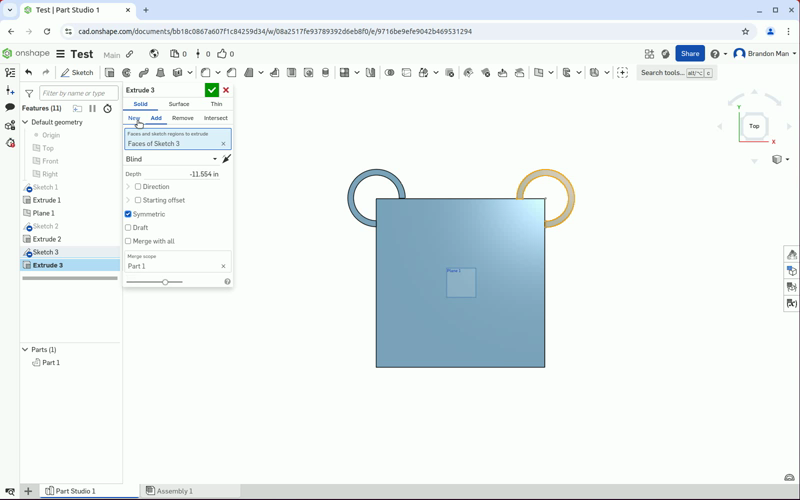
key(enter)
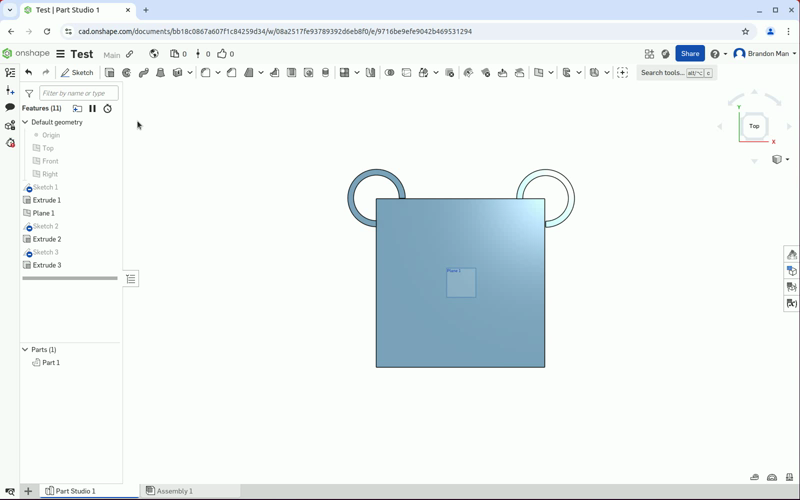
key(shift+h)
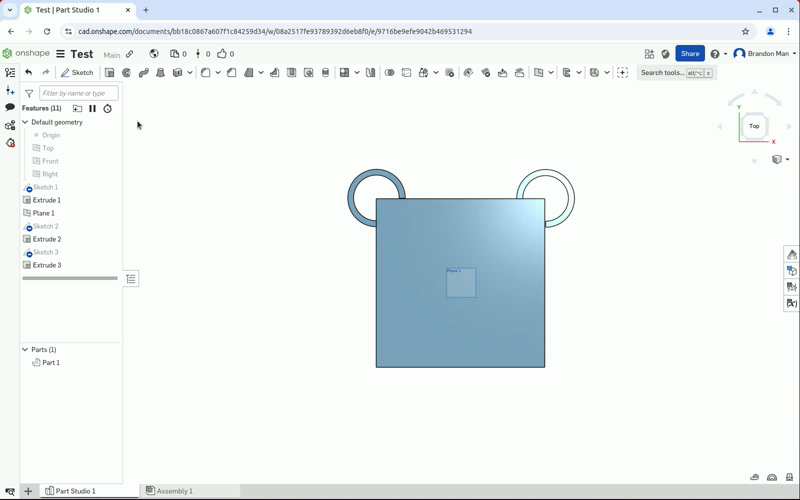
key(shift+h)
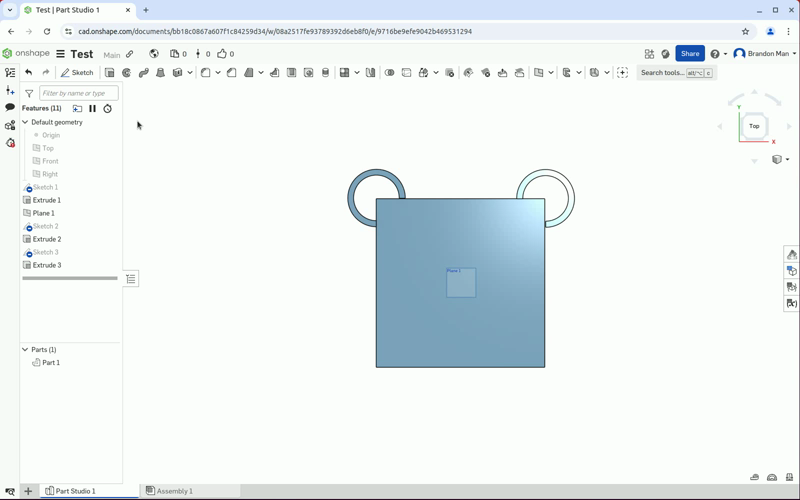
mouse_move(73, 189)
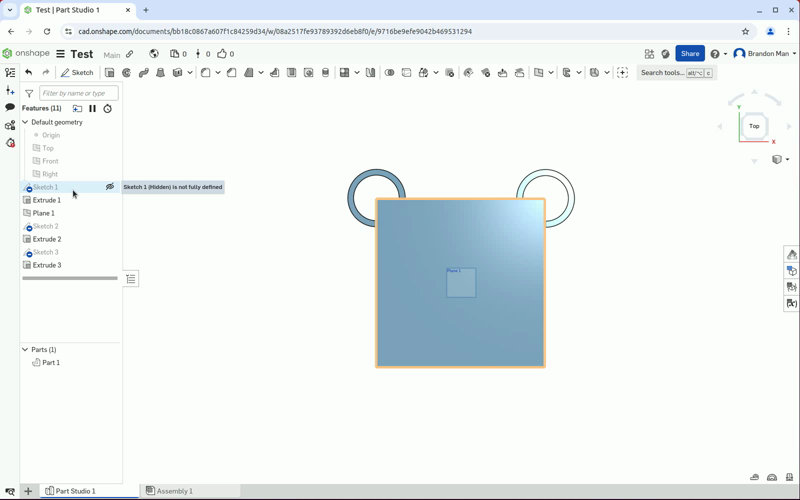
click(73, 189)
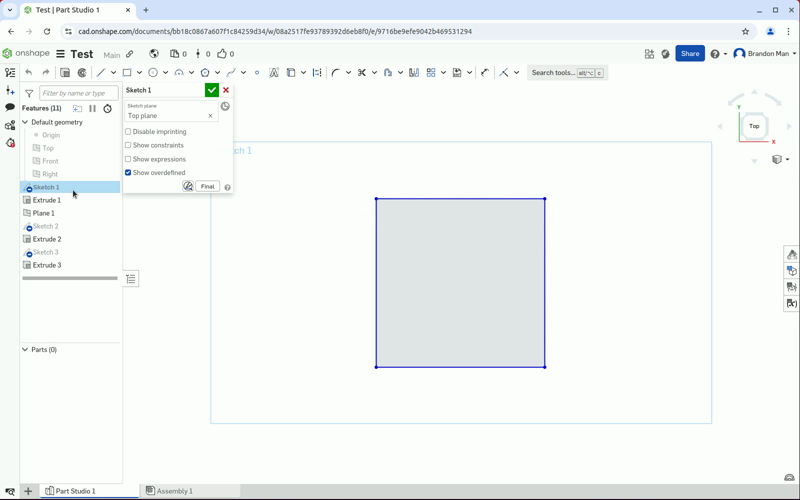
mouse_move(229, 92)
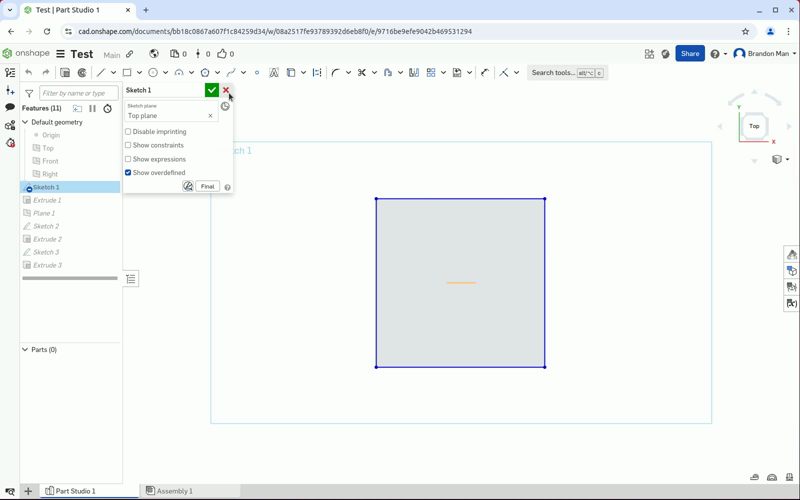
click(229, 92)
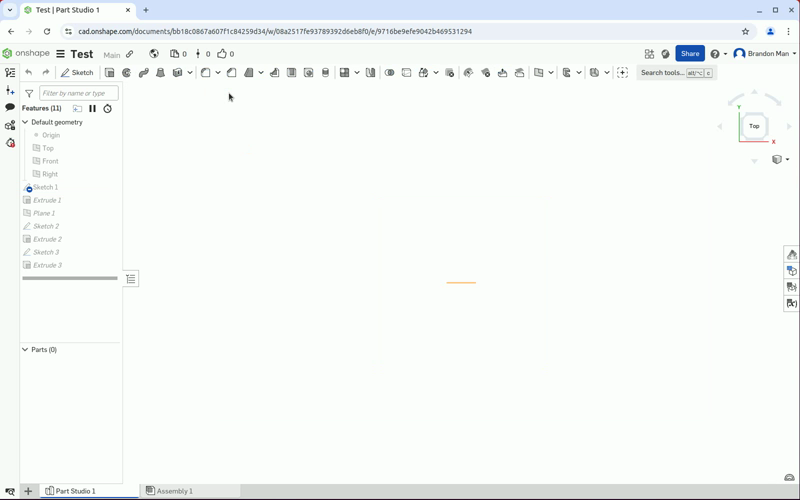
key(shift+s)
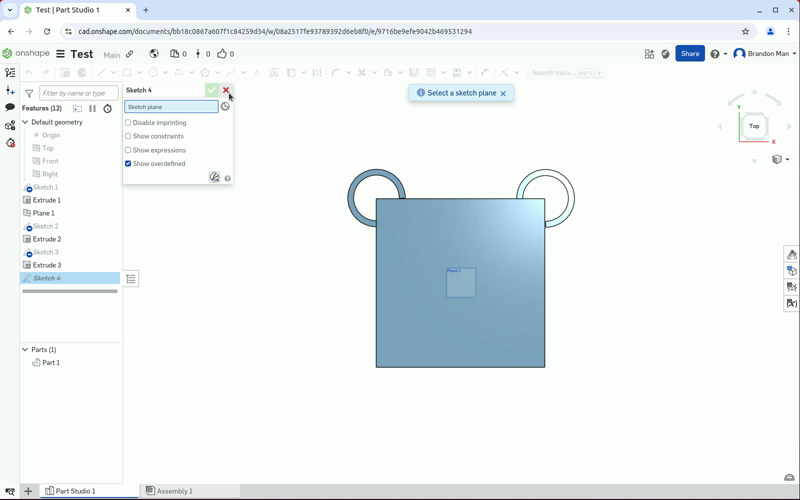
mouse_move(73, 215)
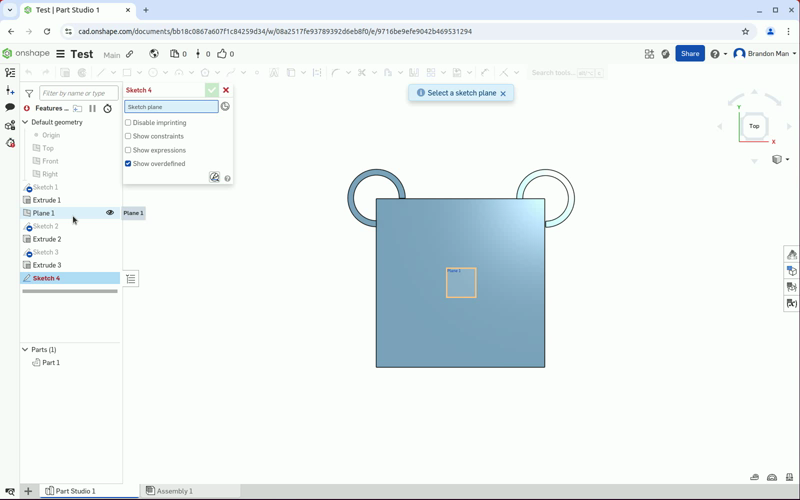
click(73, 215)
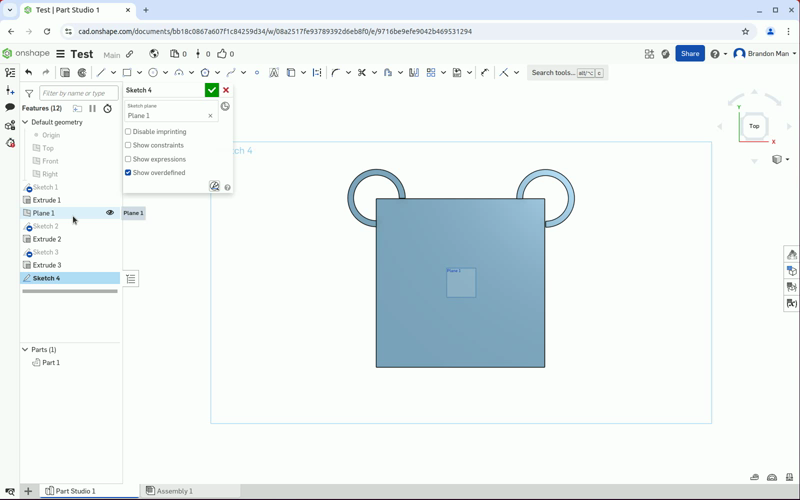
mouse_move(73, 352)
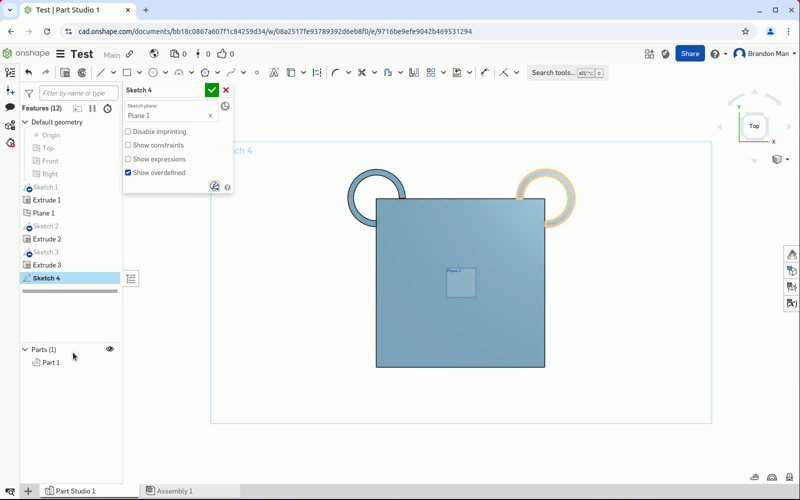
key(y)
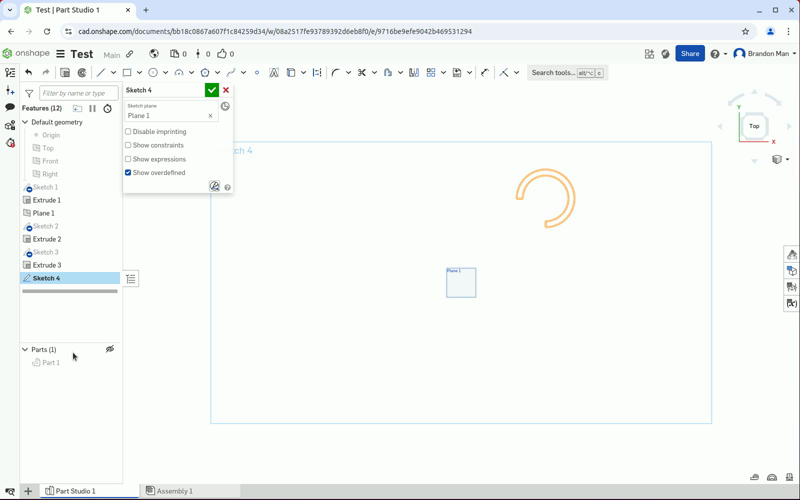
key(l)
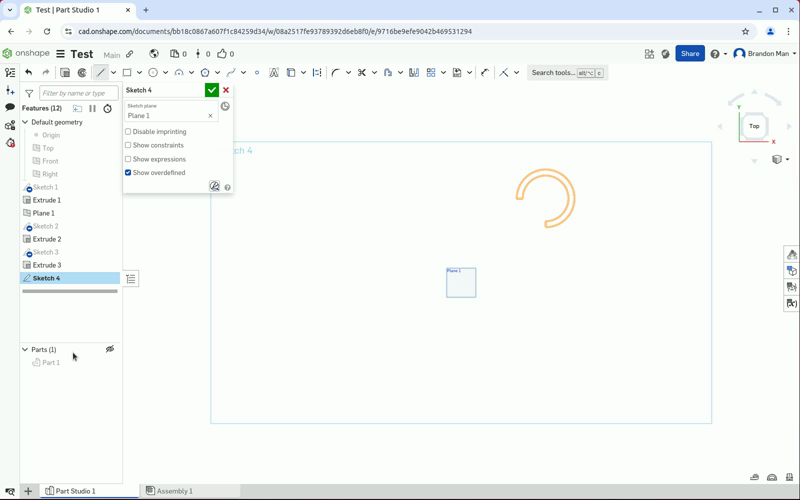
key_down(shift)
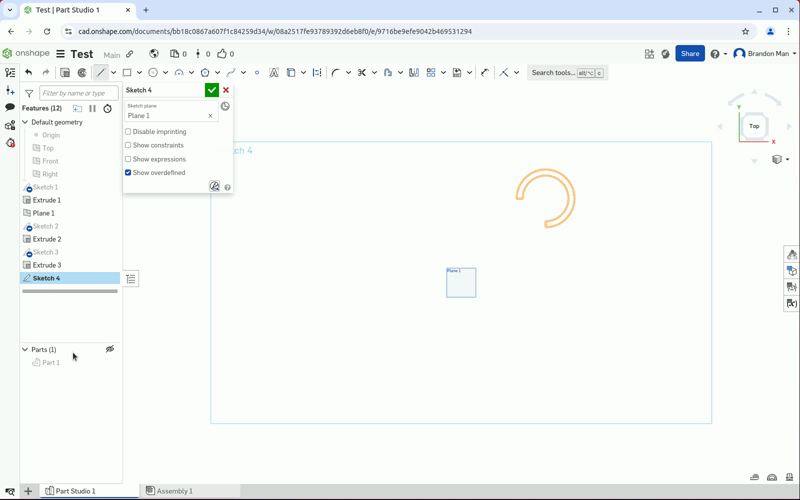
mouse_move(376, 345)
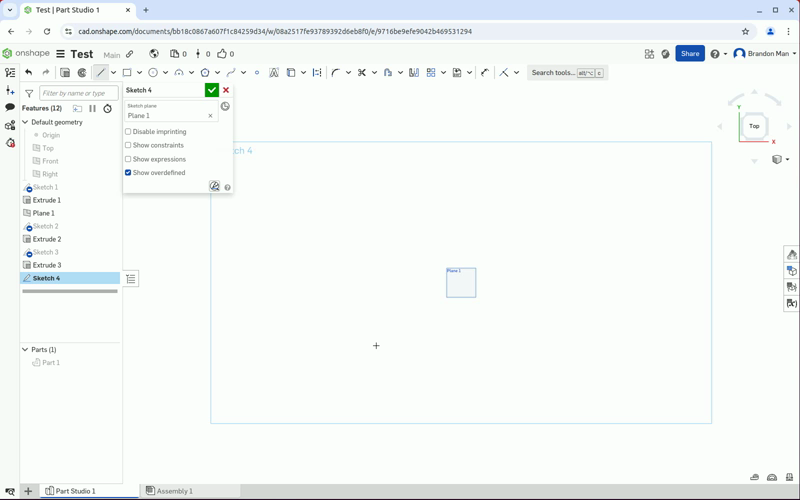
click(376, 345)
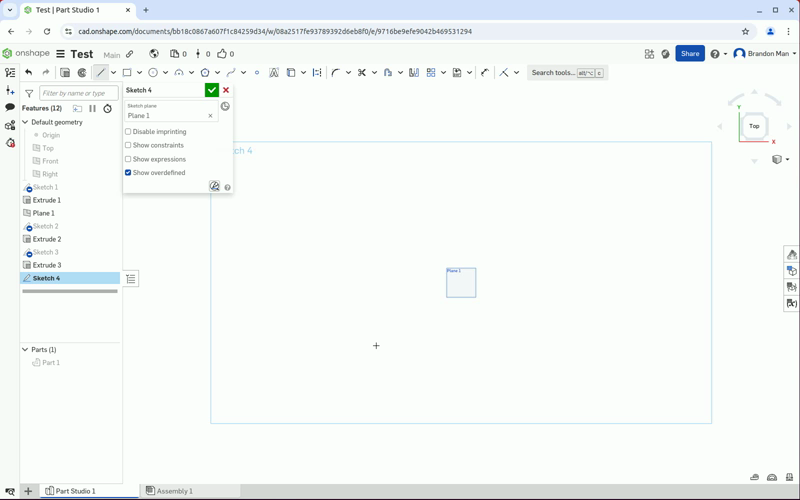
key_up(shift)
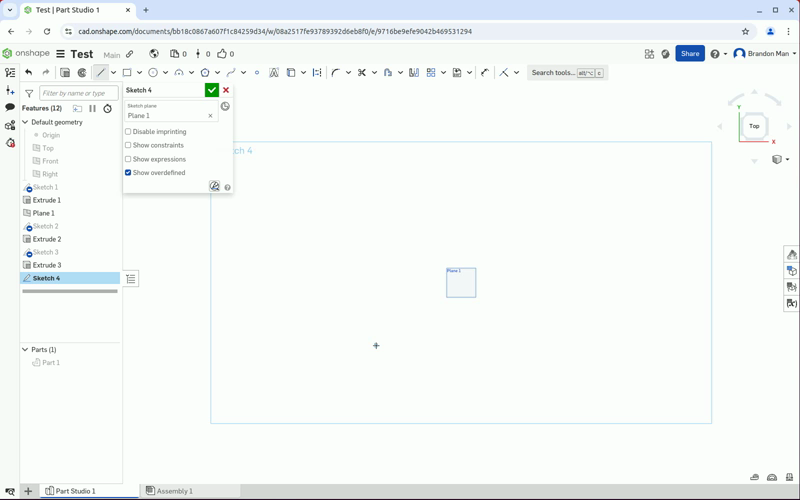
key_down(shift)
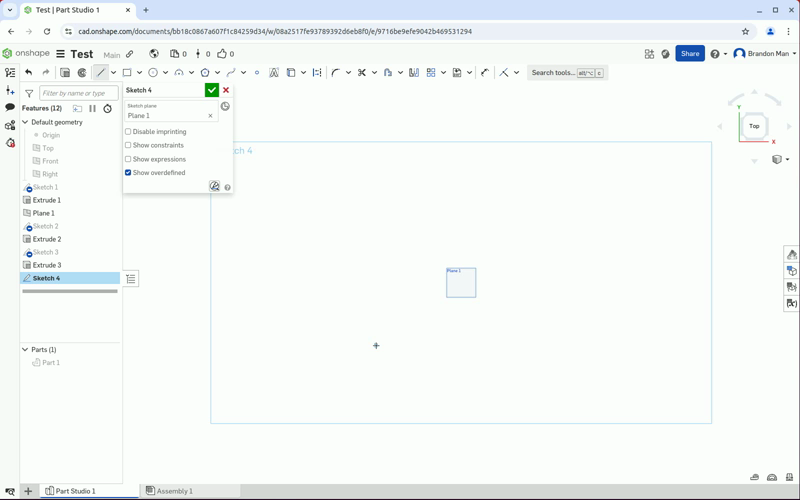
mouse_move(406, 345)
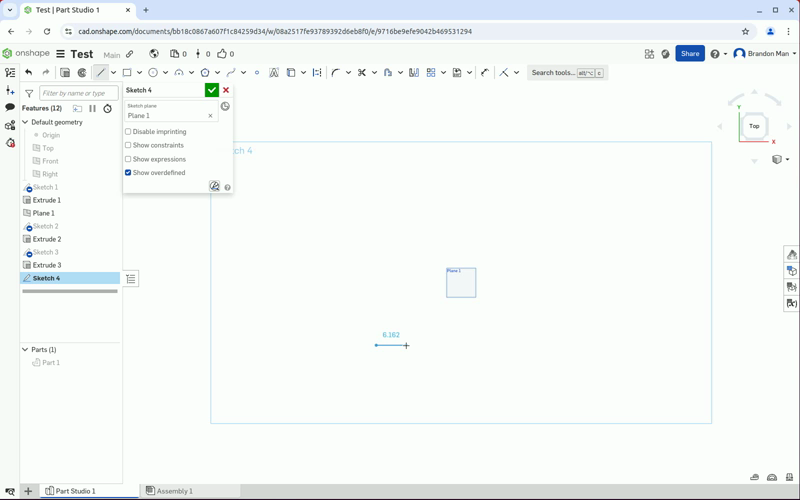
mouse_move(376, 339)
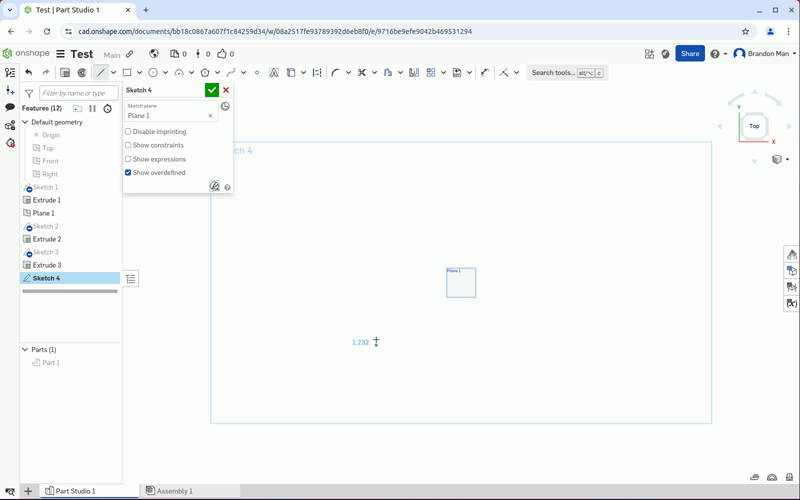
scroll(6)
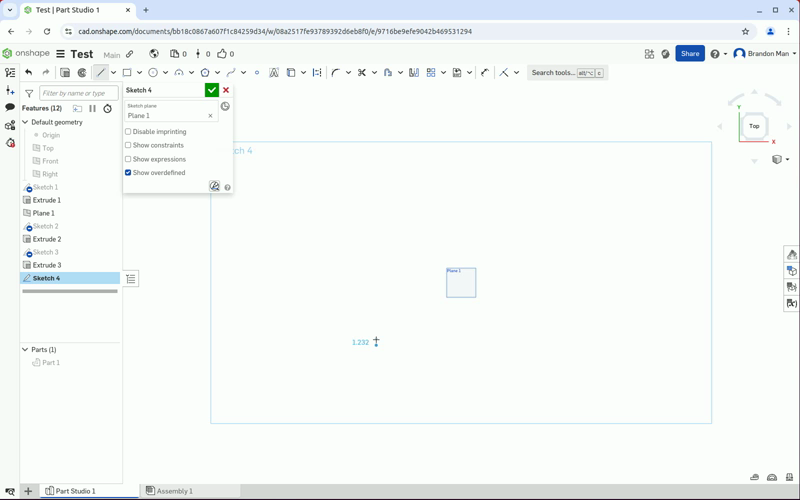
scroll(6)
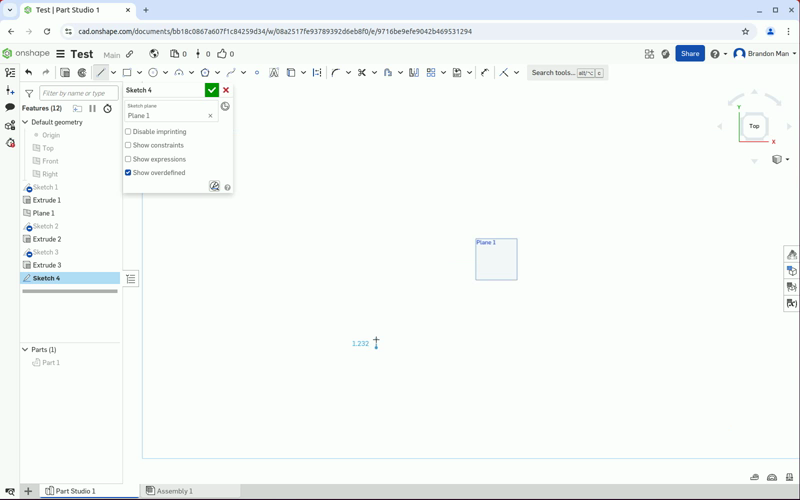
scroll(6)
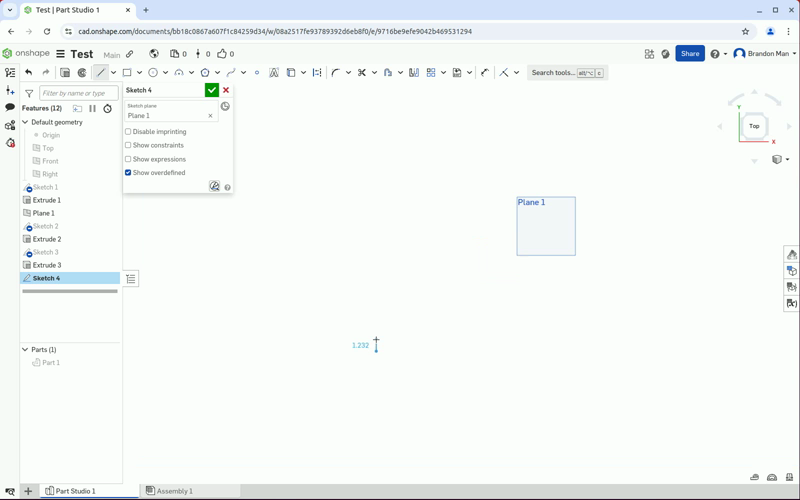
scroll(6)
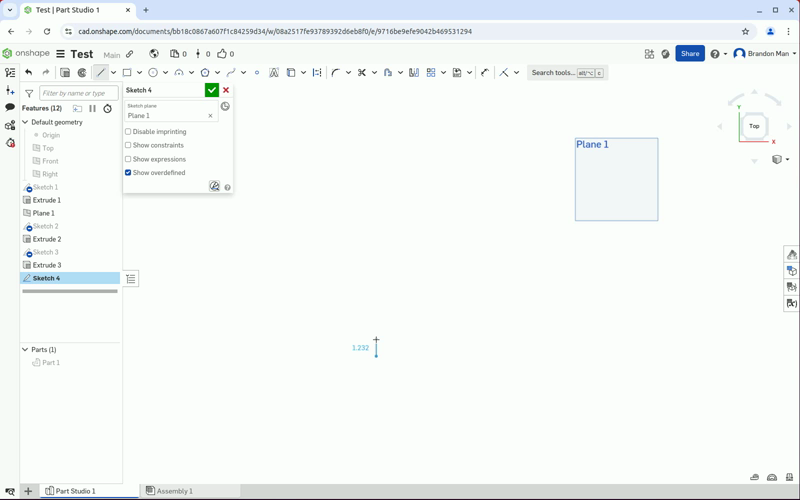
scroll(6)
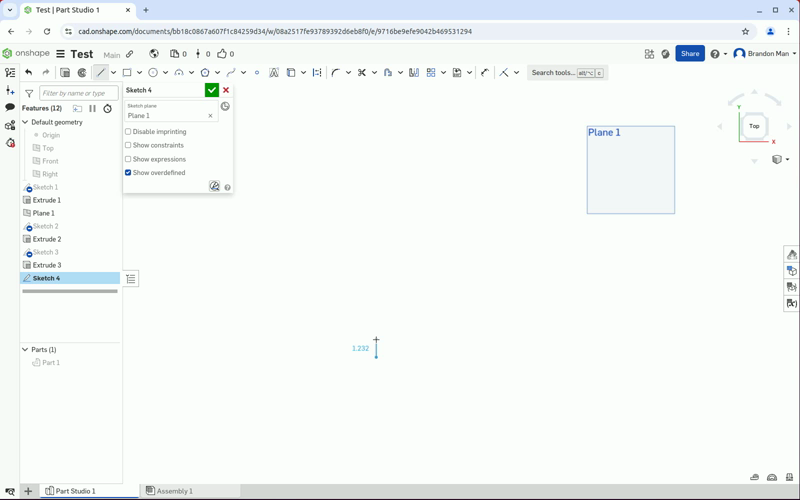
scroll(6)
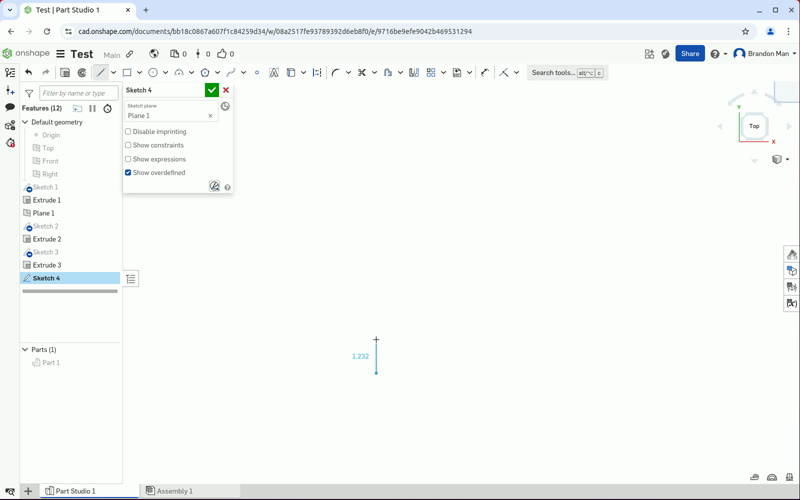
scroll(6)
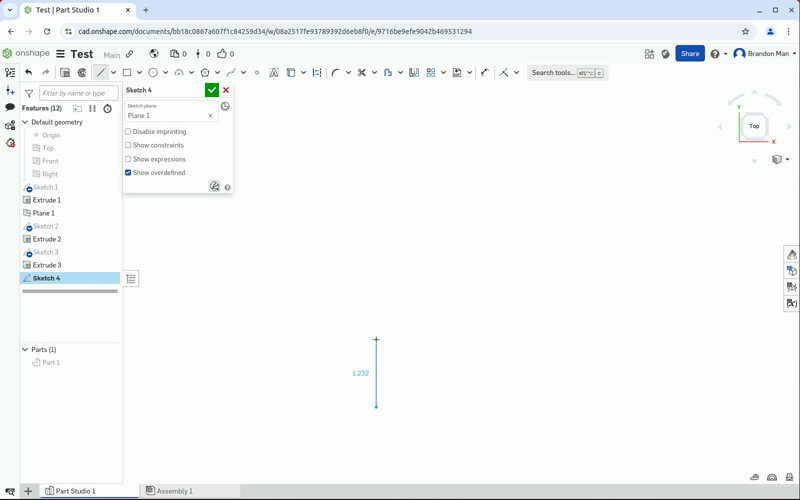
click(376, 339)
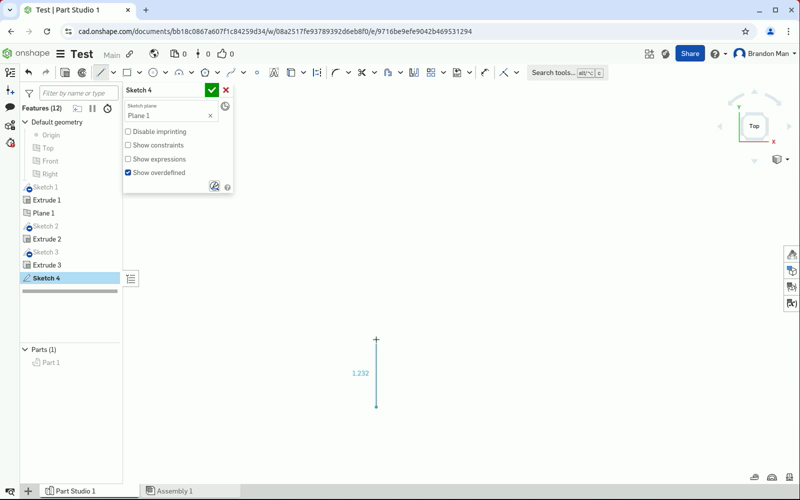
scroll(-6)
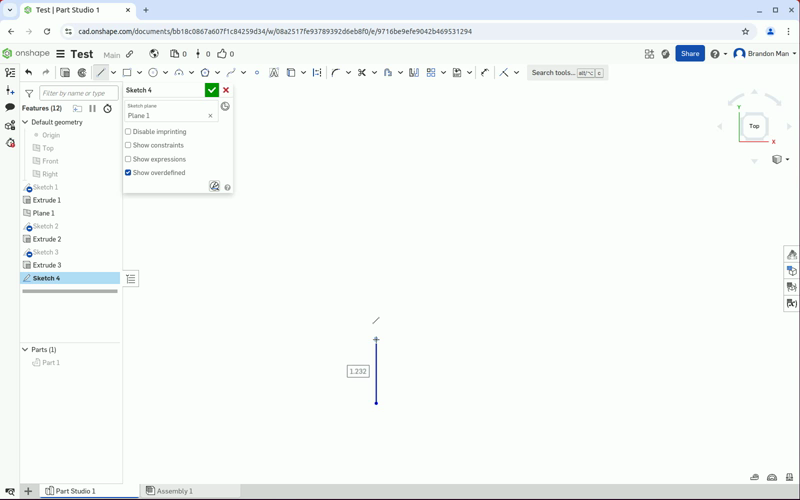
scroll(-6)
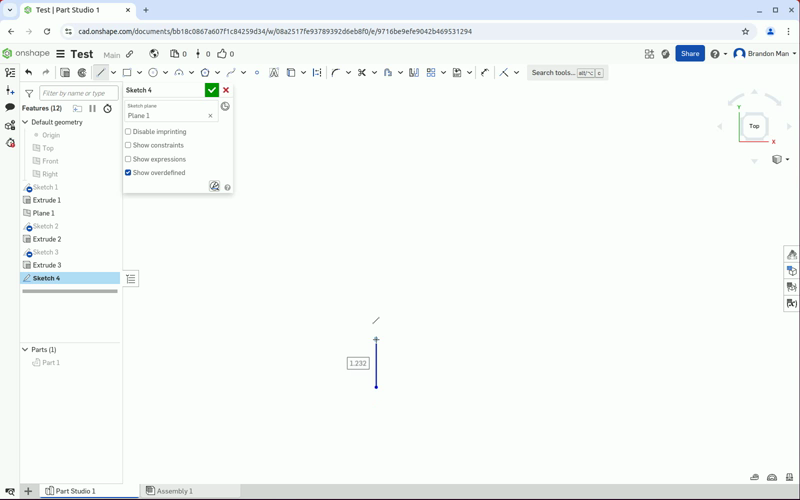
scroll(-6)
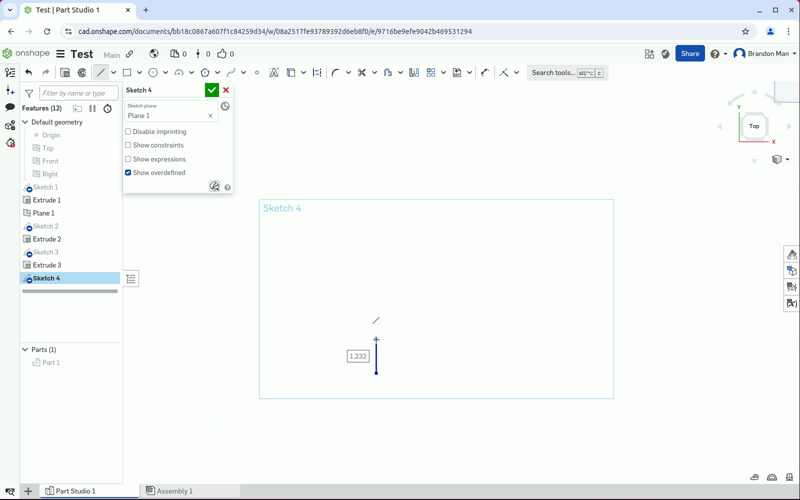
scroll(-6)
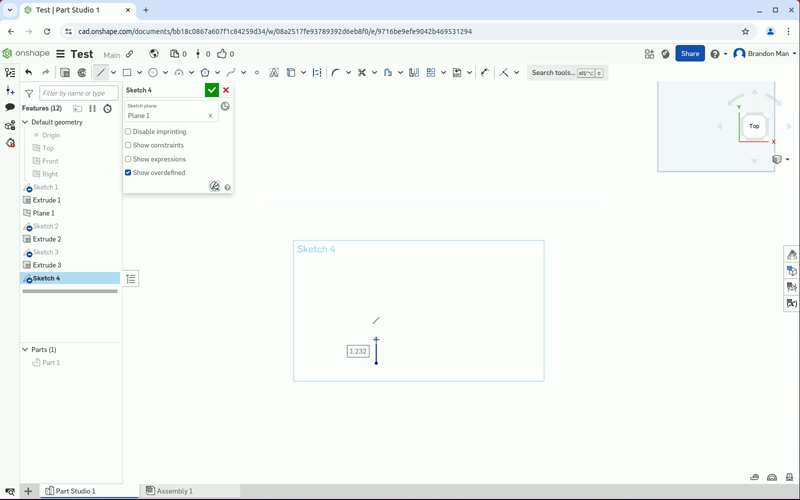
scroll(-6)
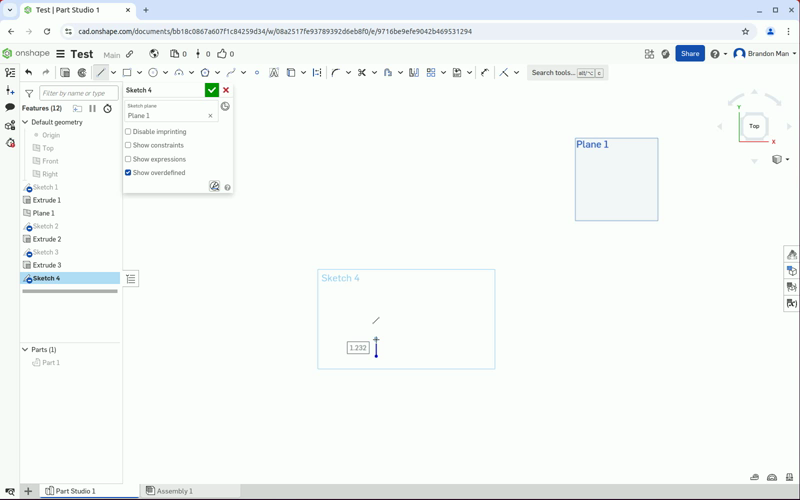
scroll(-6)
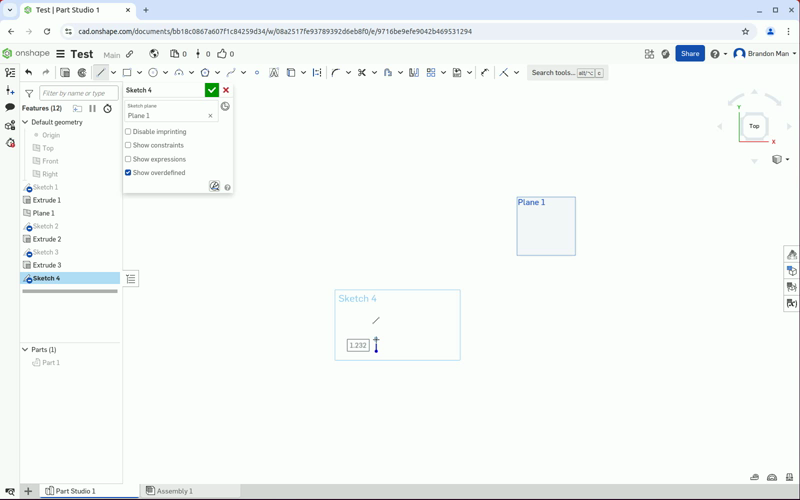
scroll(-6)
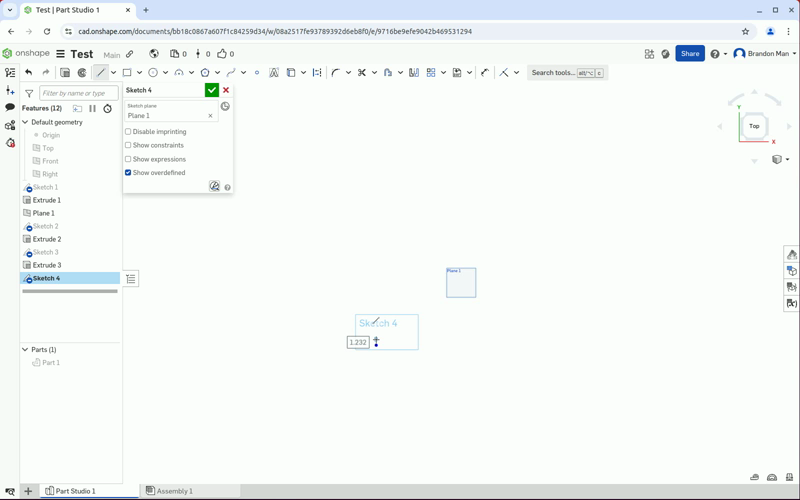
key_up(shift)
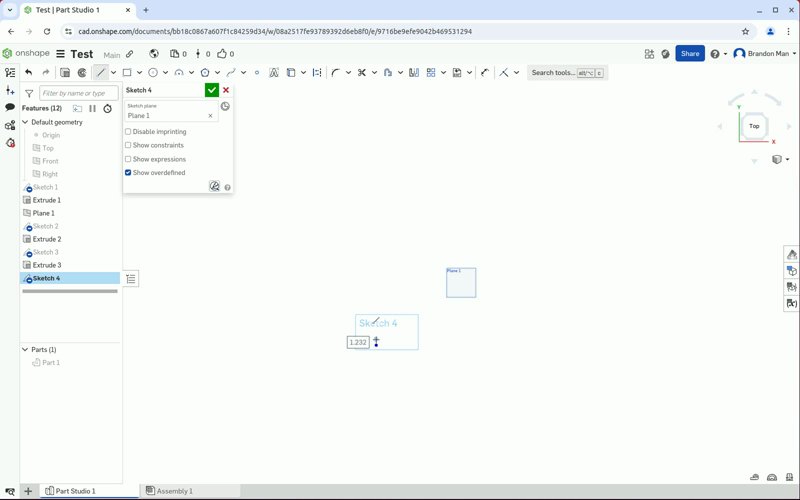
key(esc)
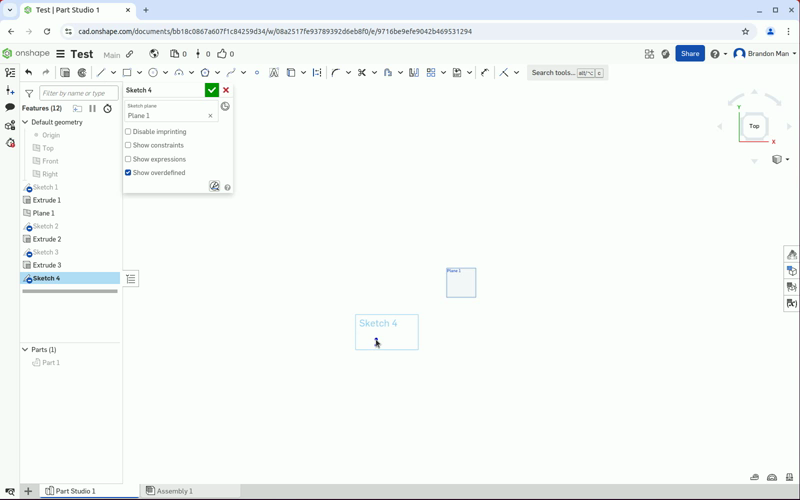
key(a)
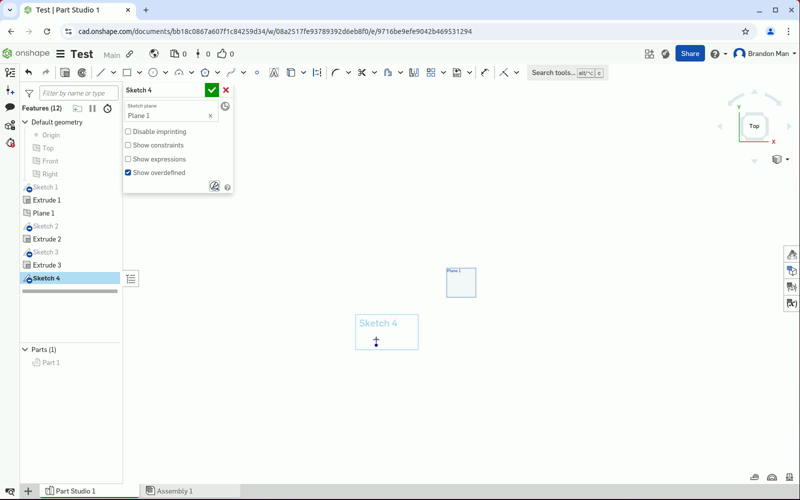
mouse_move(376, 339)
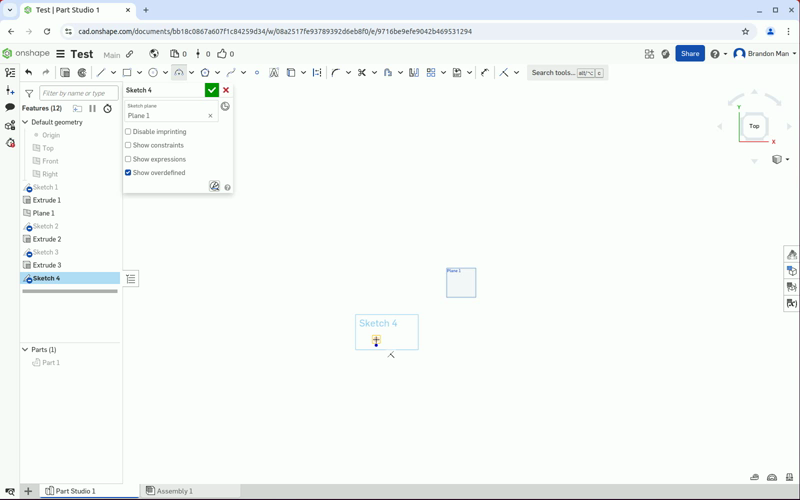
click(376, 339)
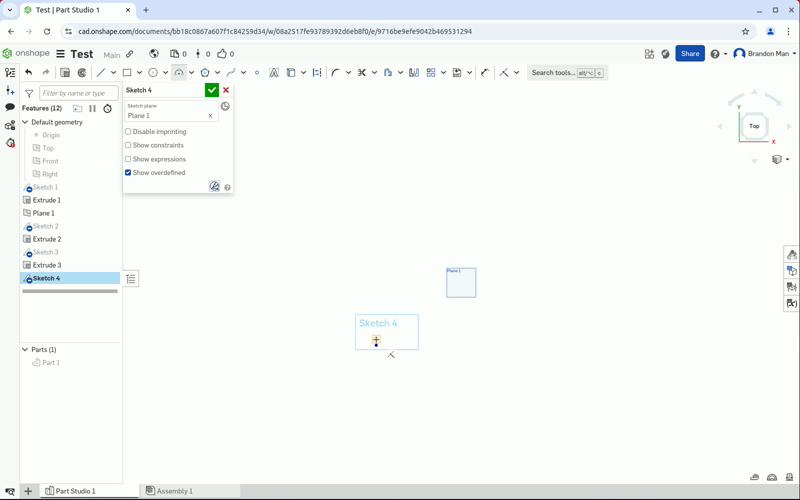
key_down(shift)
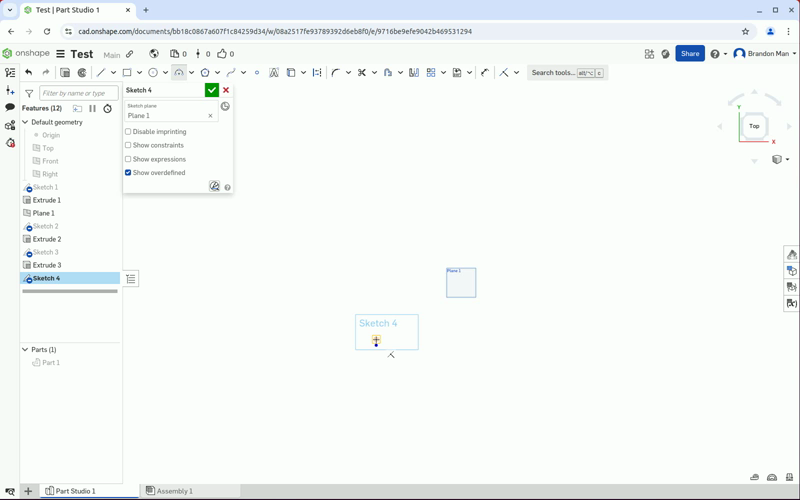
mouse_move(404, 367)
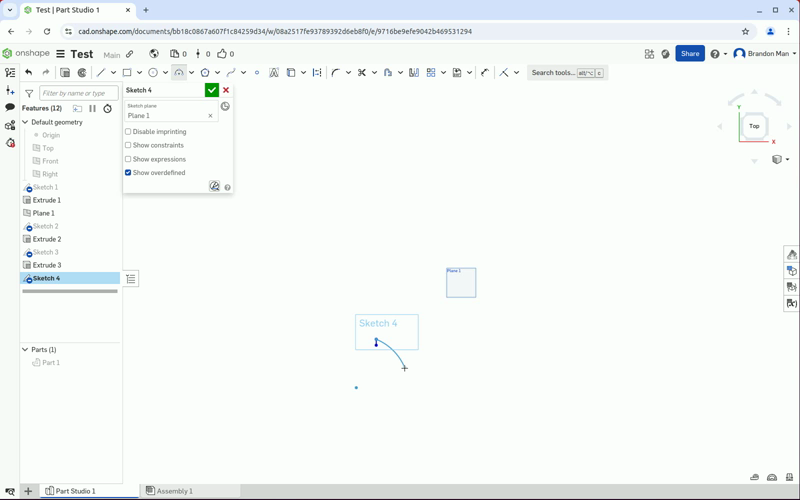
click(404, 367)
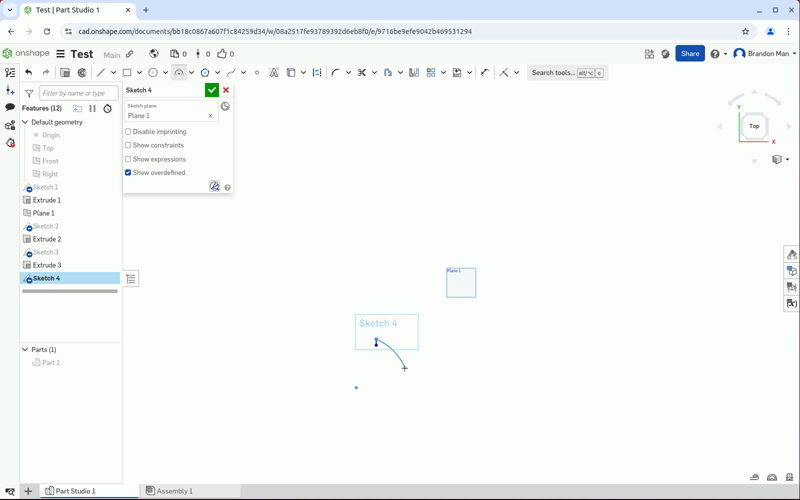
mouse_move(356, 387)
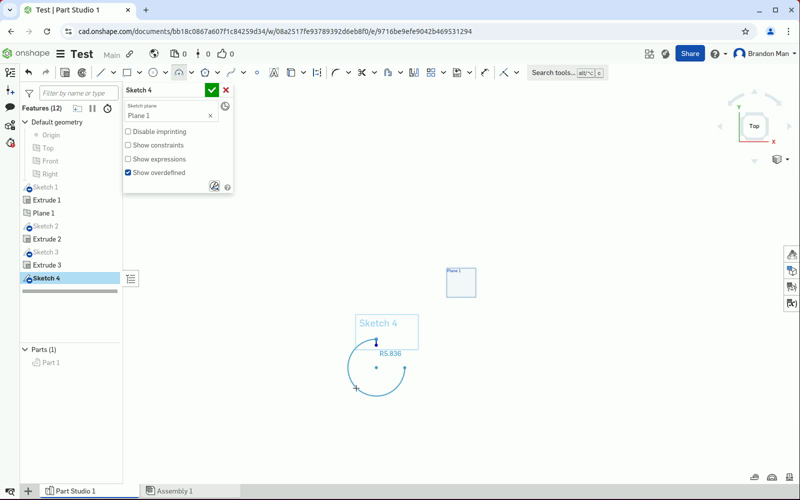
click(356, 387)
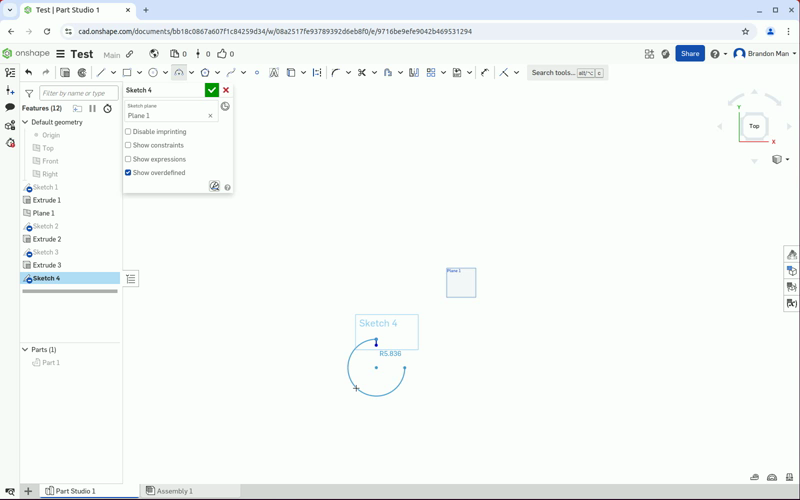
key_up(shift)
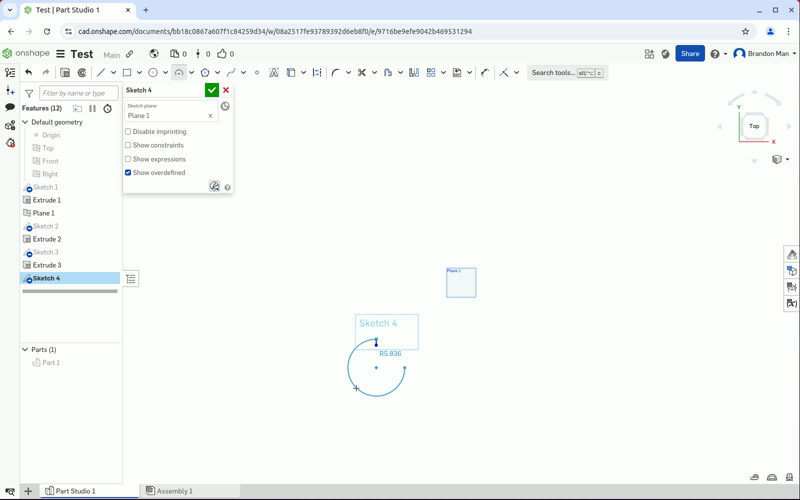
key(esc)
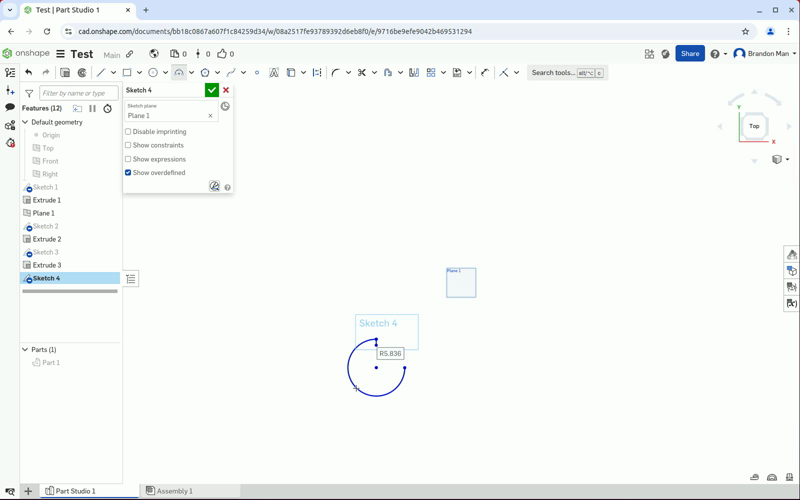
key(l)
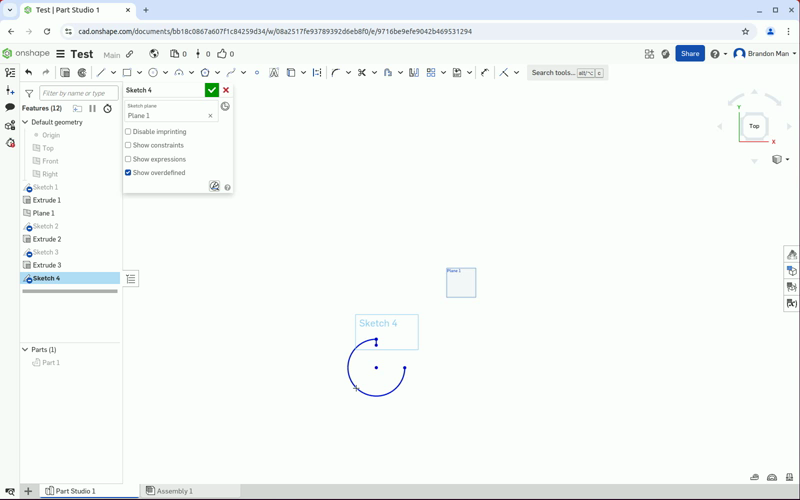
mouse_move(404, 367)
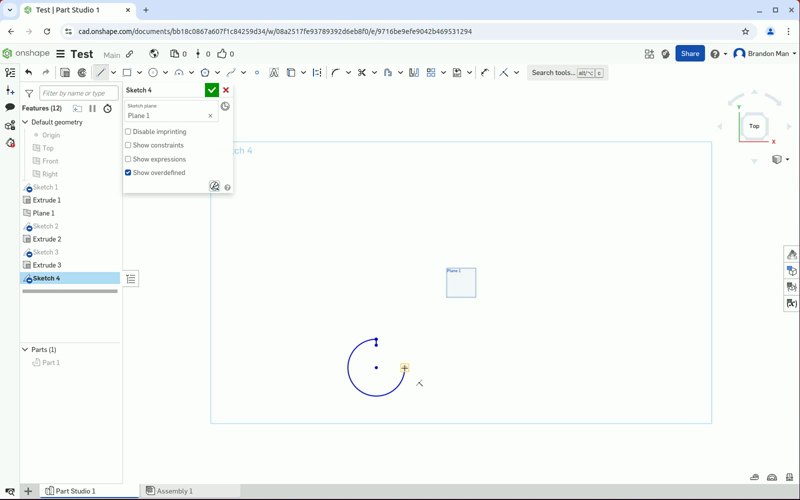
click(404, 367)
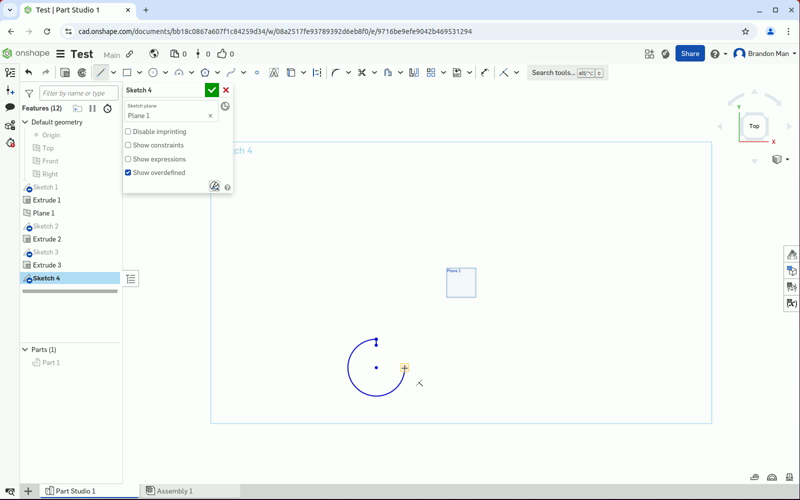
key_down(shift)
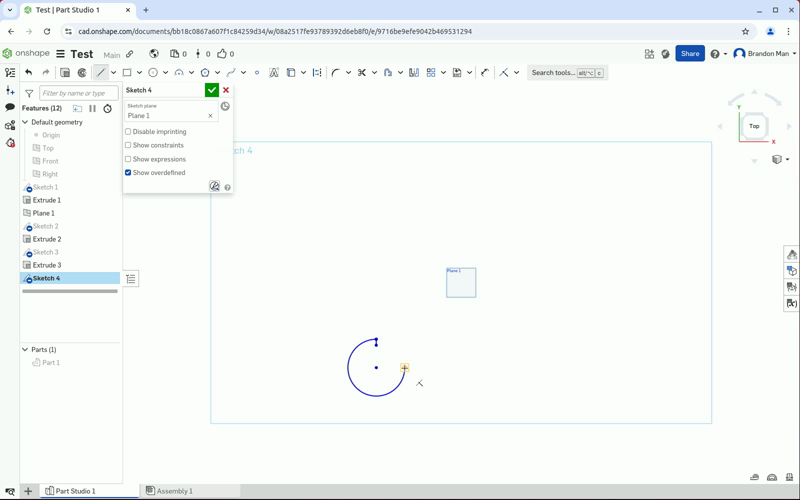
mouse_move(434, 367)
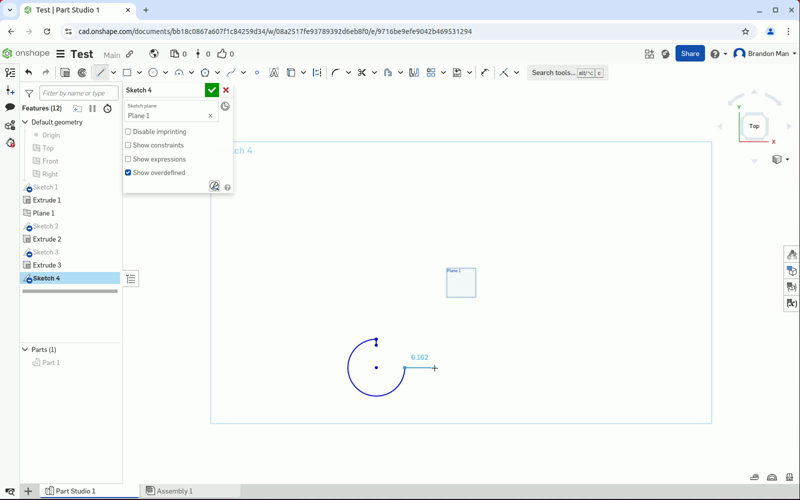
mouse_move(398, 367)
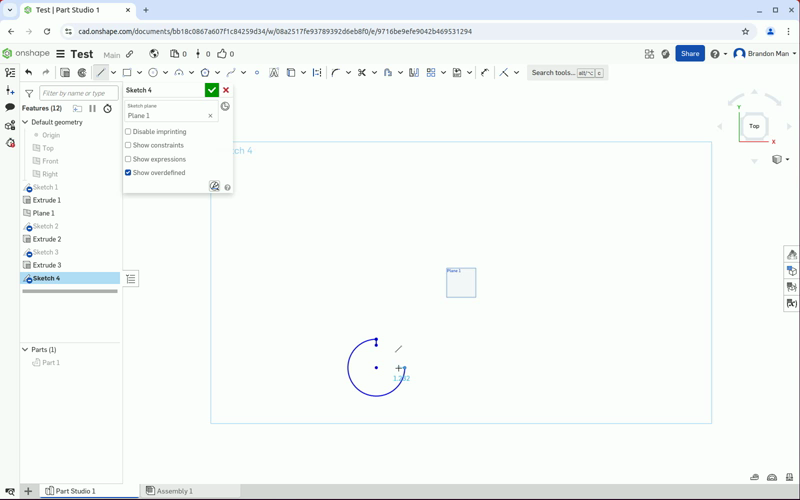
scroll(6)
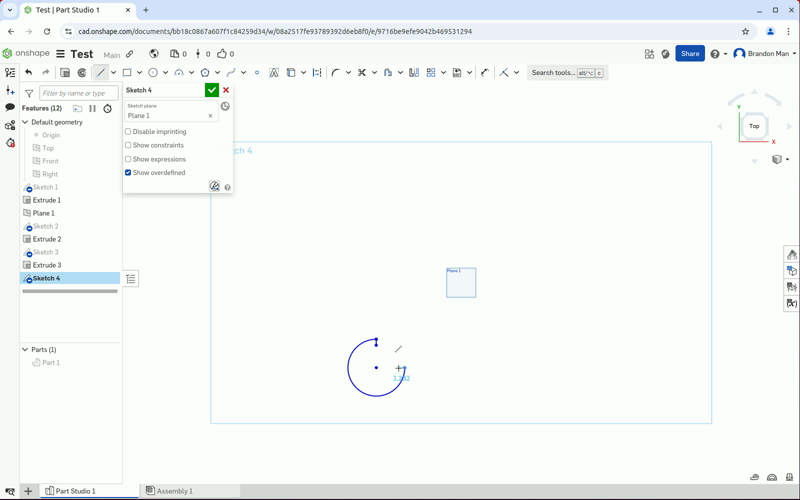
scroll(6)
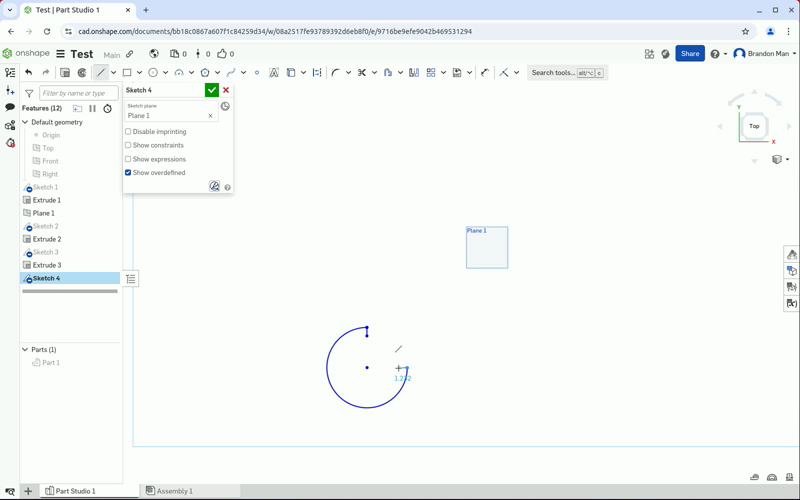
scroll(6)
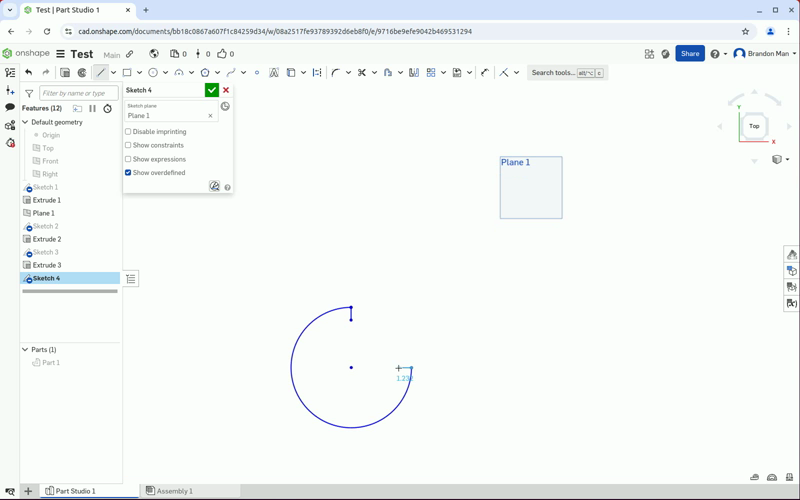
scroll(6)
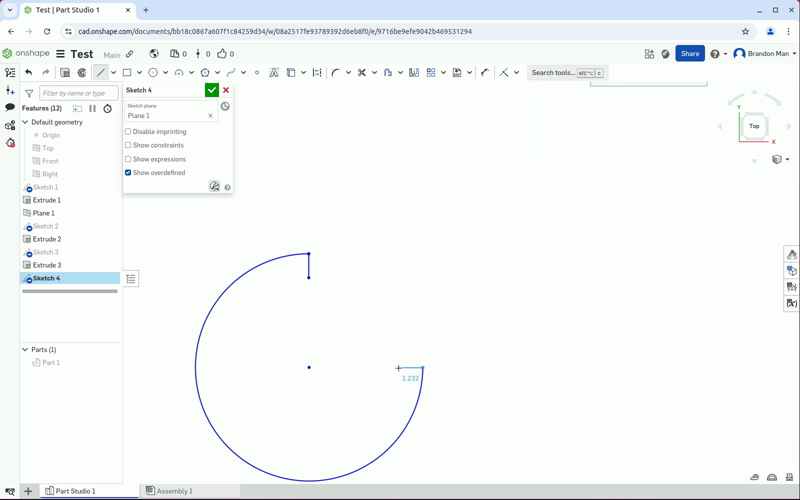
scroll(6)
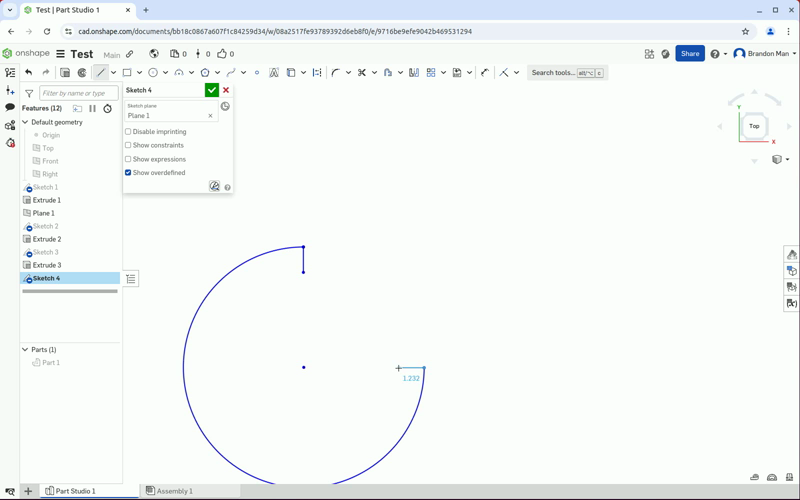
scroll(6)
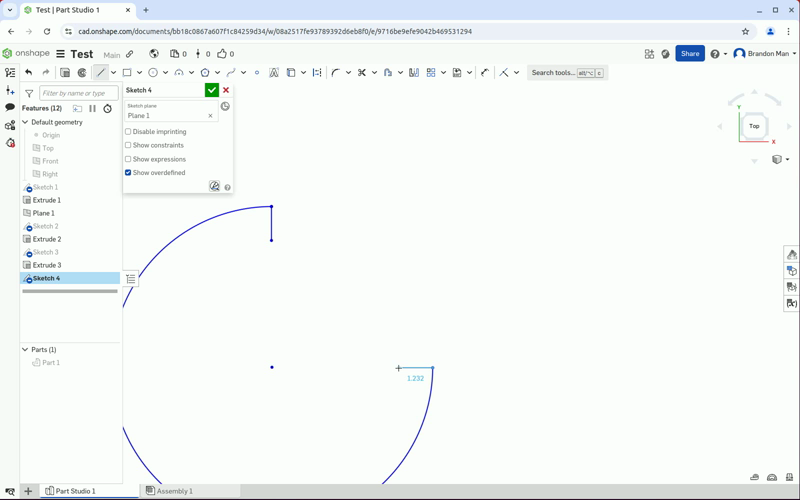
scroll(6)
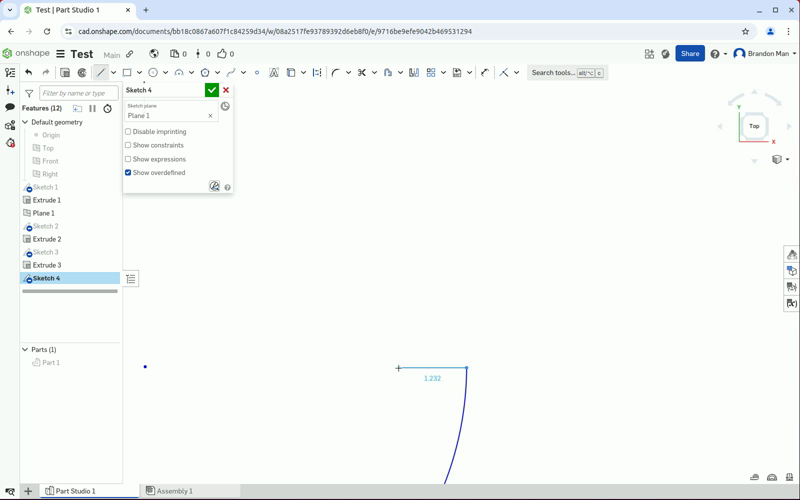
click(398, 367)
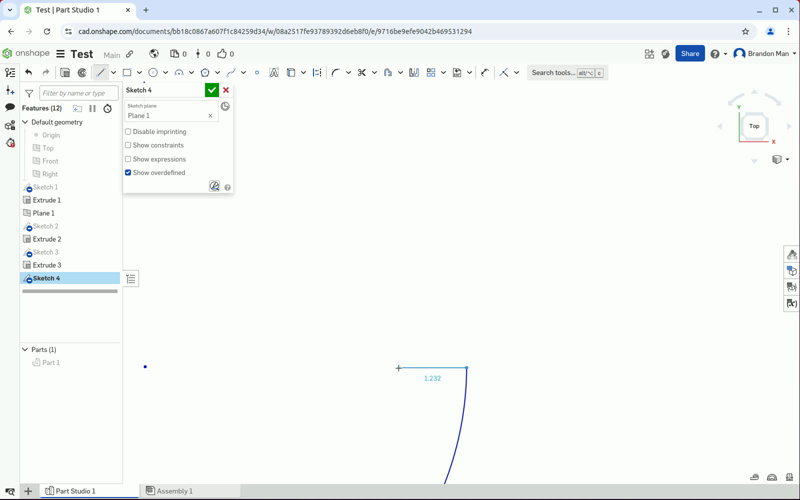
scroll(-6)
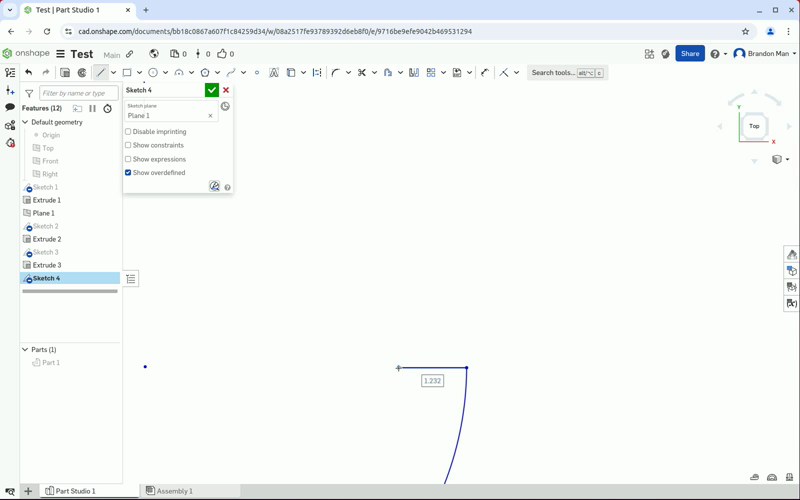
scroll(-6)
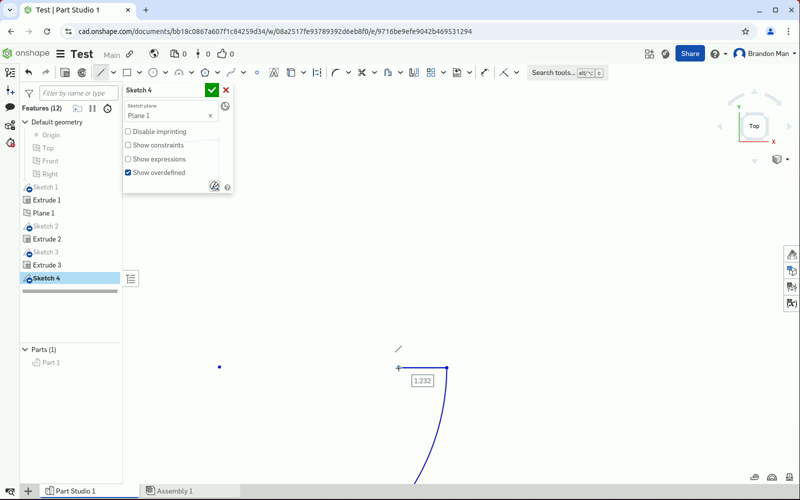
scroll(-6)
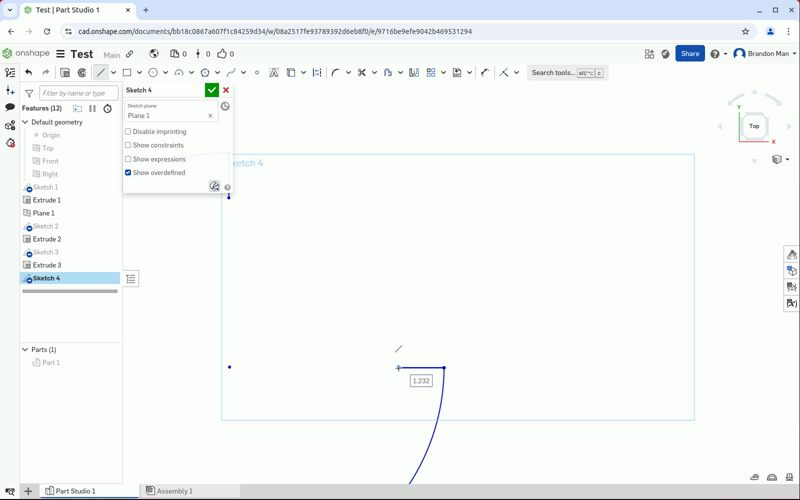
scroll(-6)
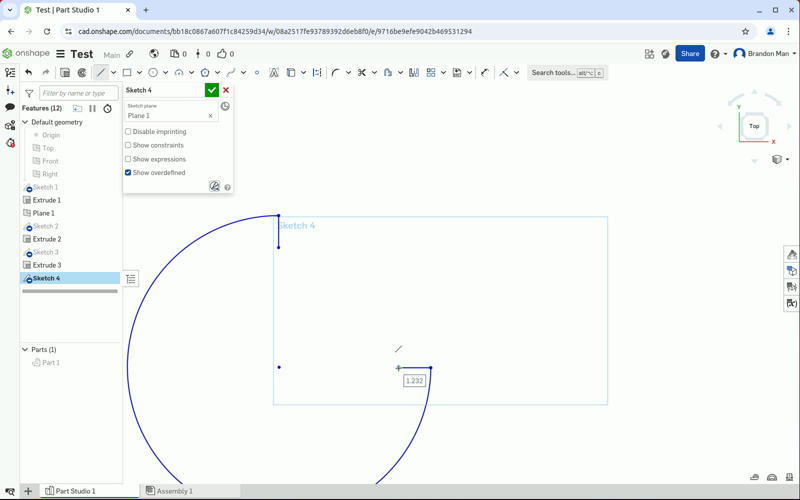
scroll(-6)
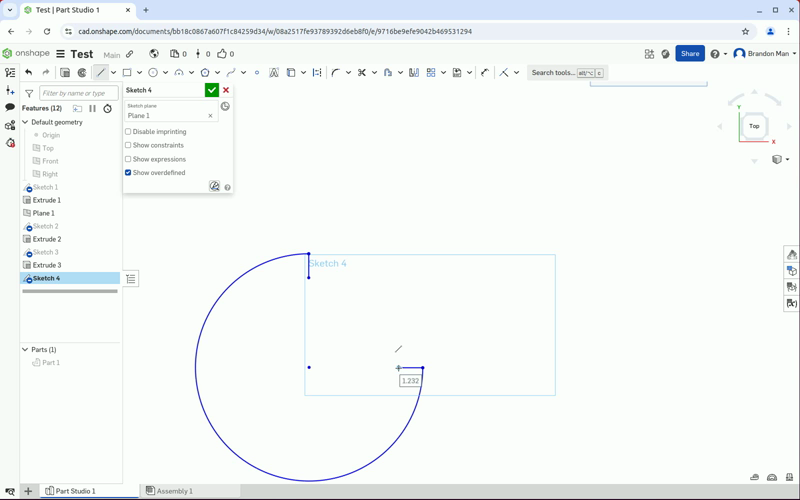
scroll(-6)
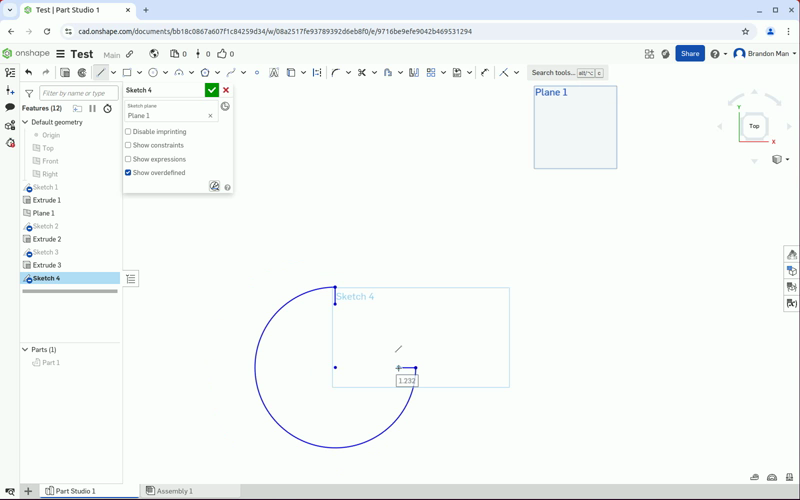
scroll(-6)
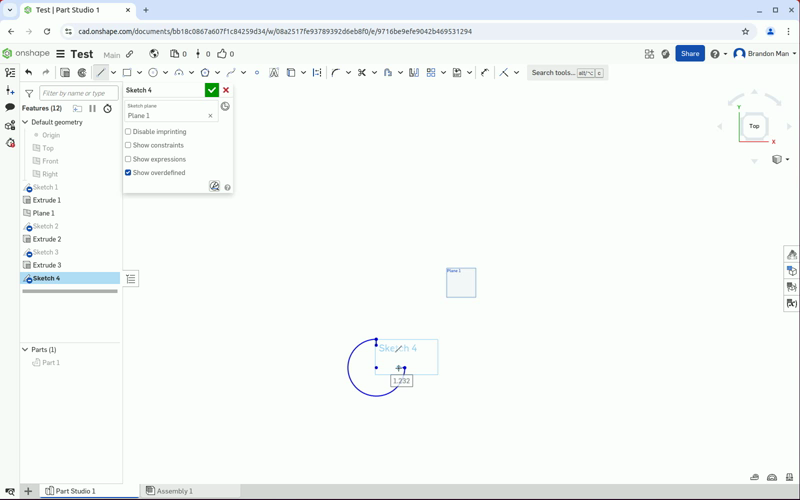
key_up(shift)
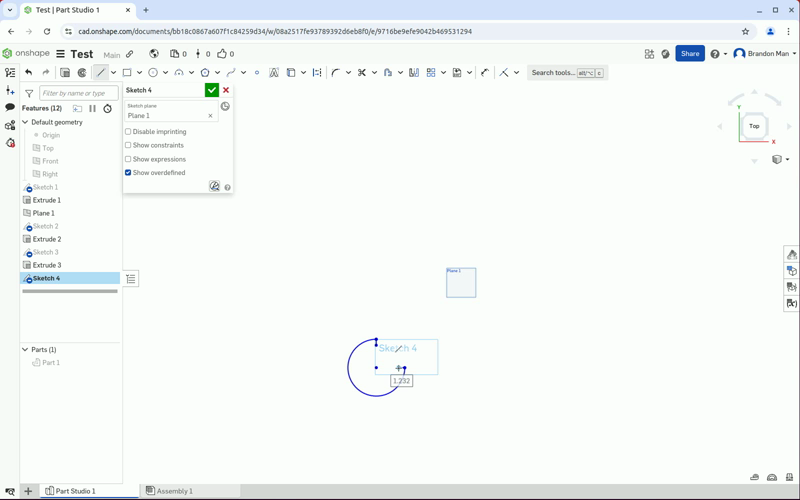
key(esc)
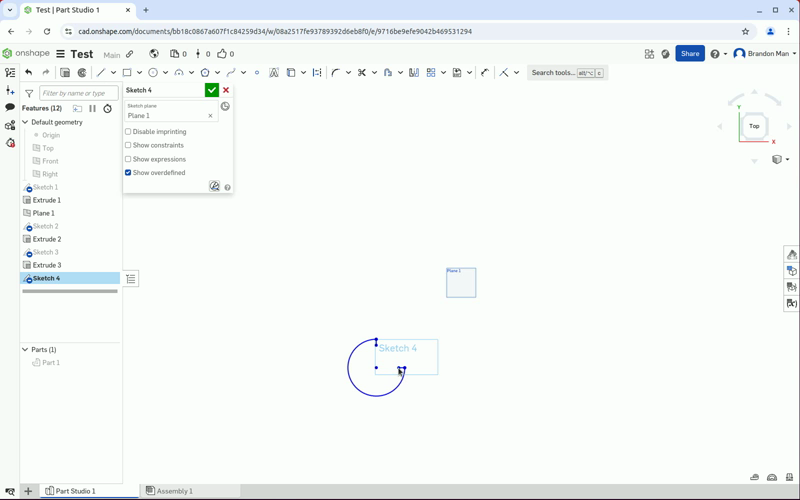
key(a)
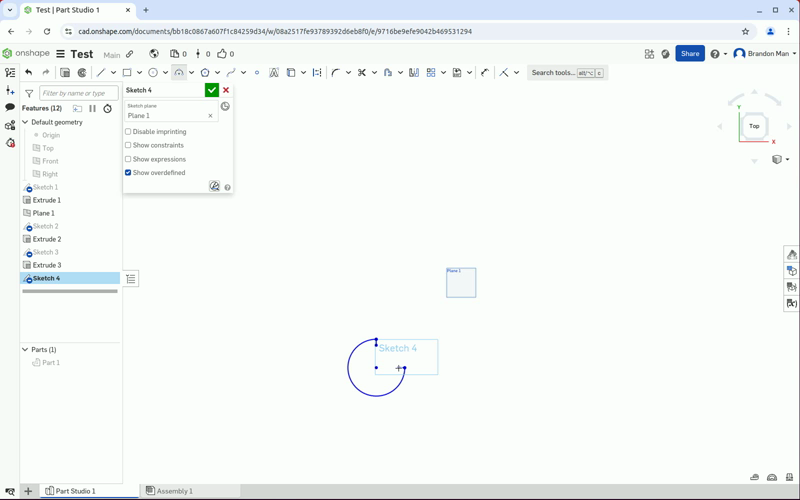
mouse_move(398, 367)
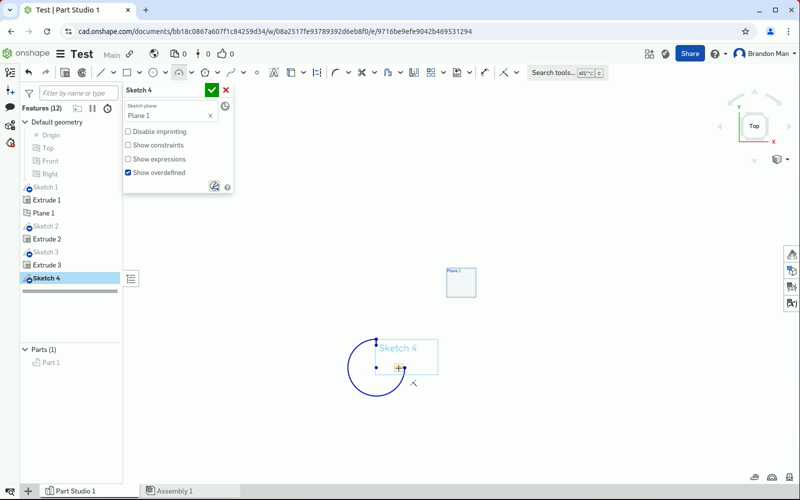
click(398, 367)
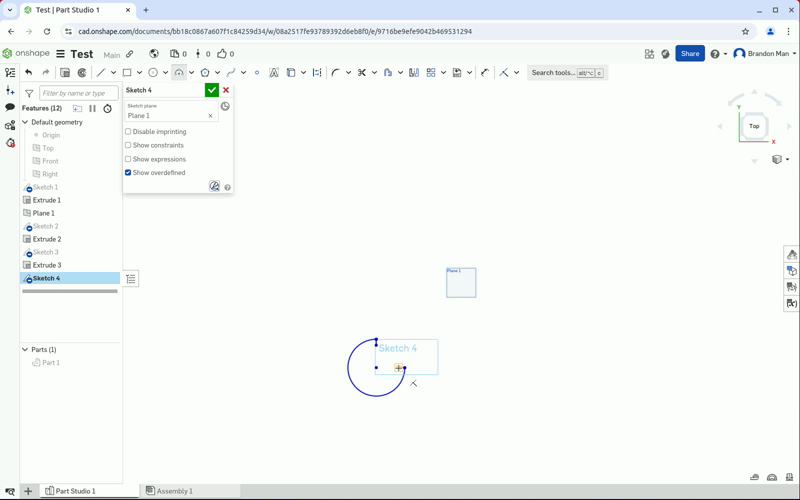
mouse_move(376, 345)
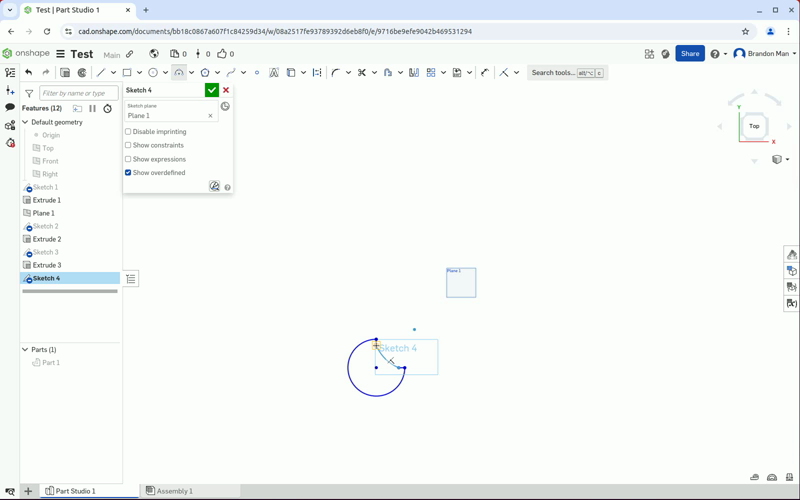
click(376, 345)
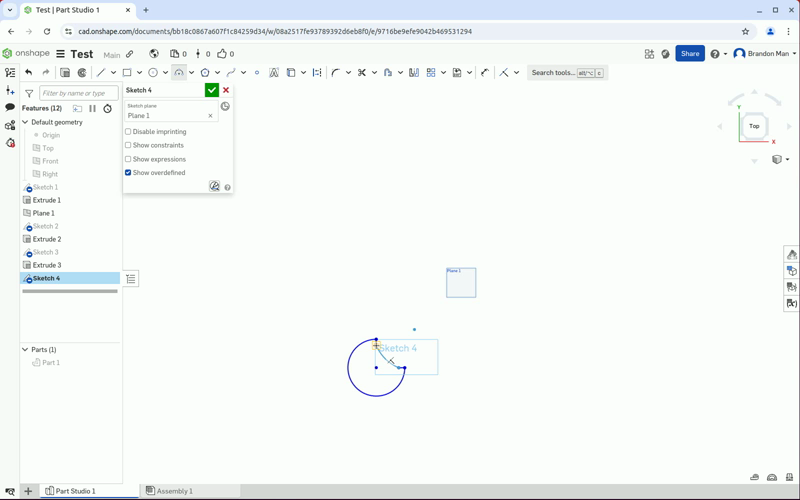
key_down(shift)
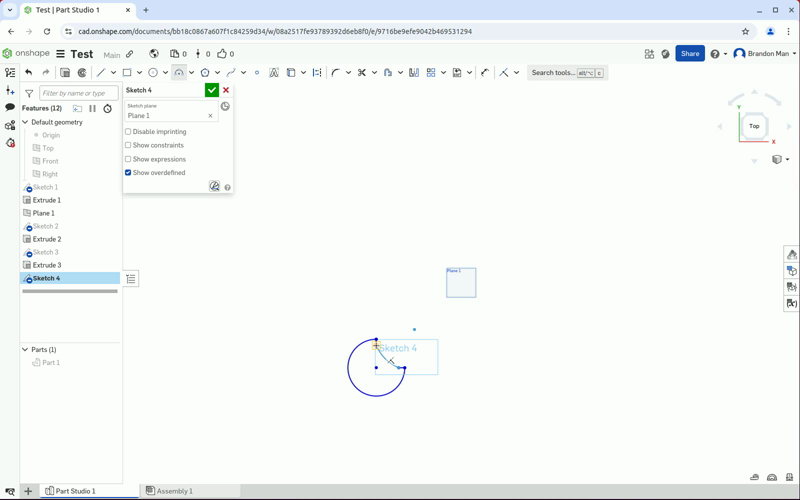
mouse_move(360, 383)
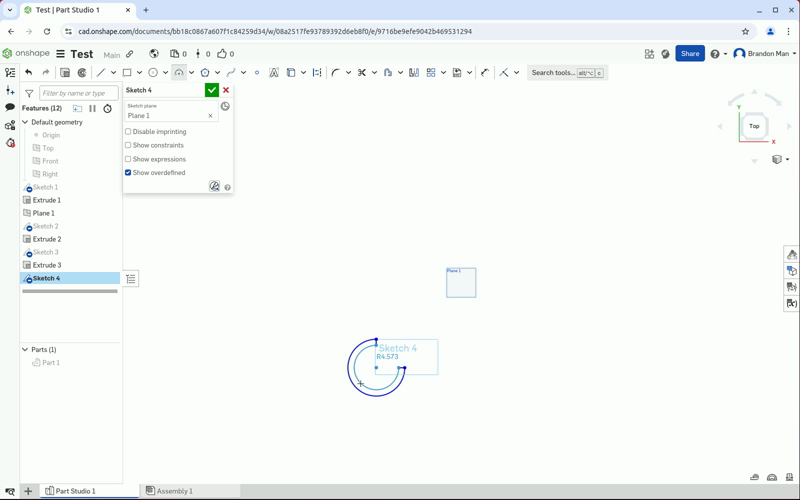
click(360, 383)
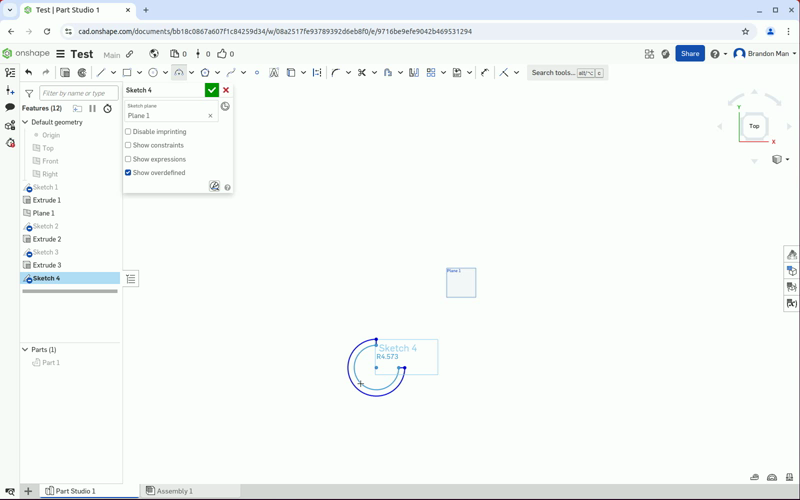
key_up(shift)
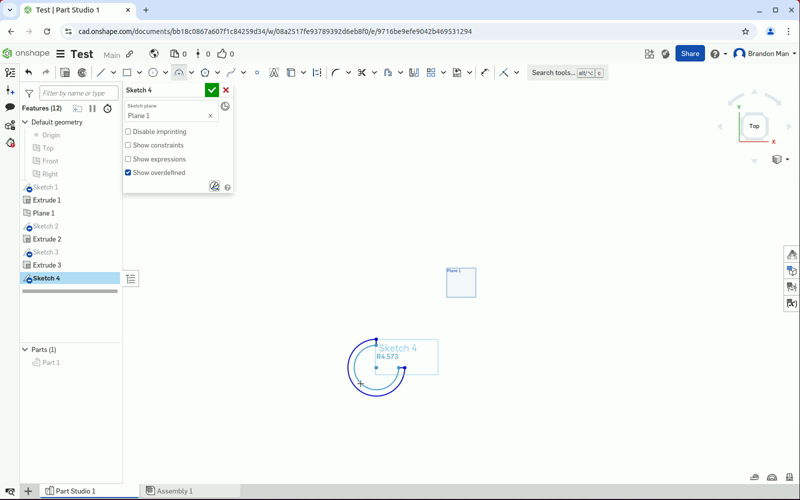
key(esc)
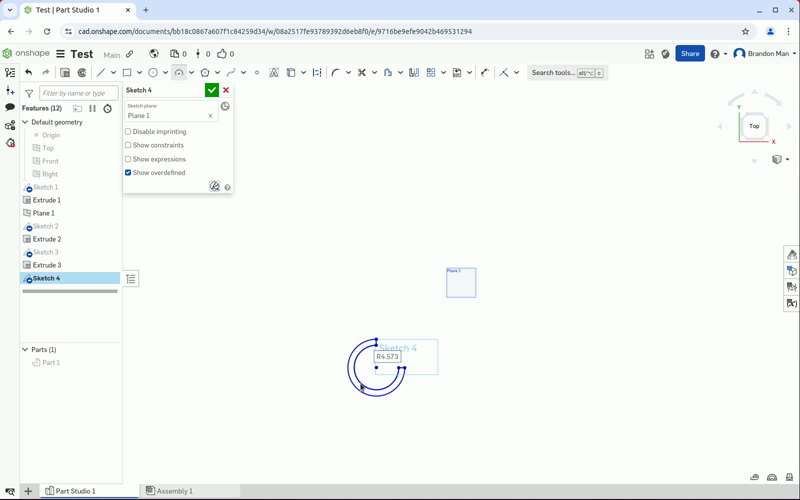
mouse_move(351, 363)
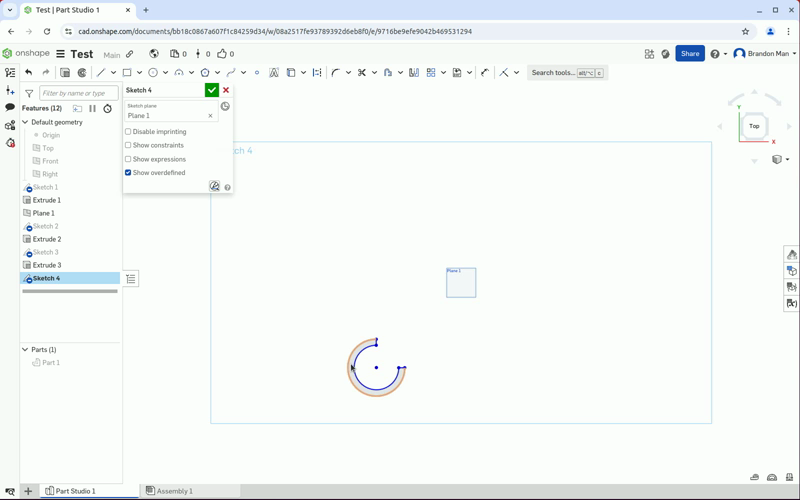
scroll(6)
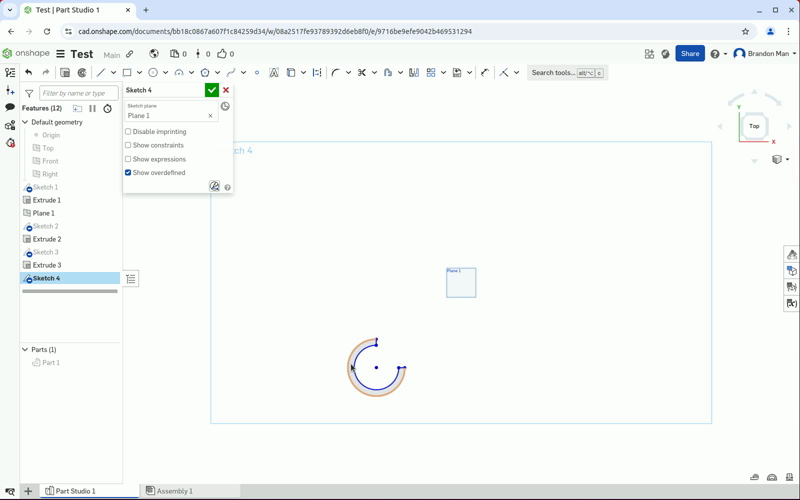
scroll(6)
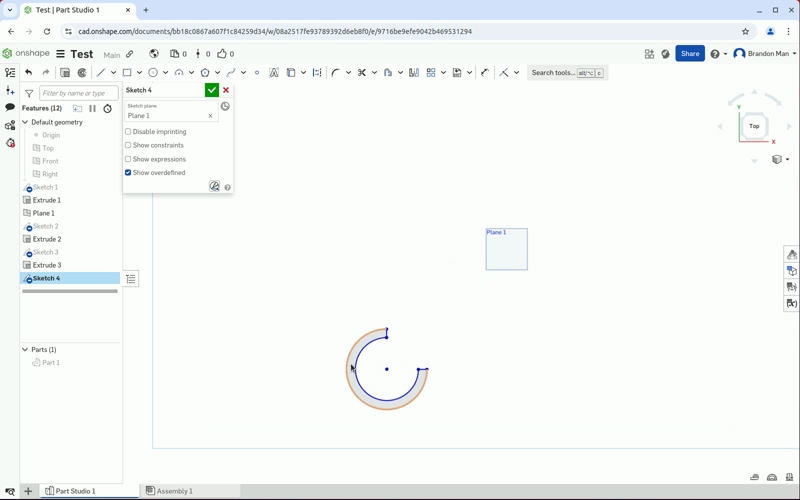
scroll(6)
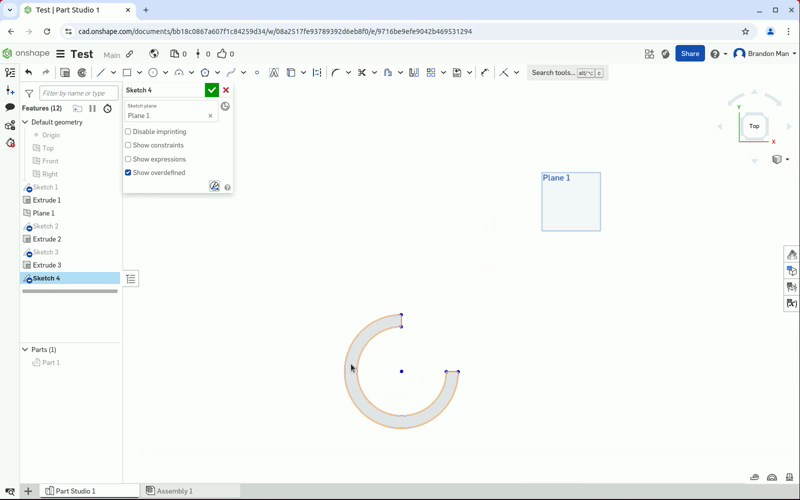
scroll(6)
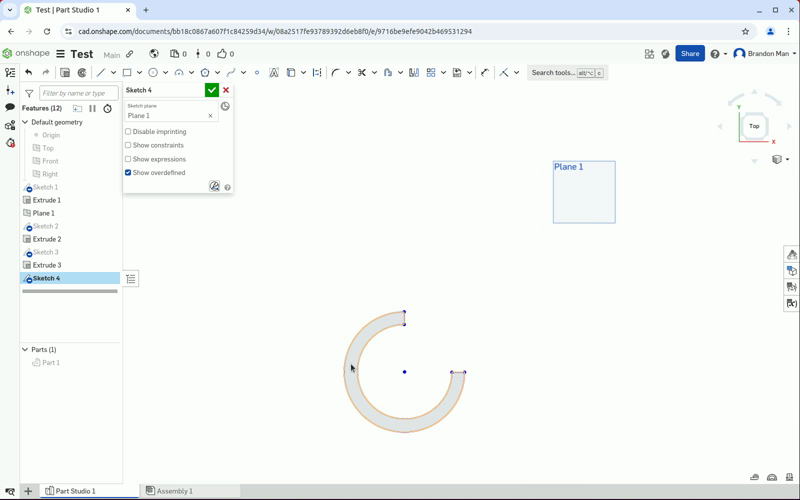
scroll(6)
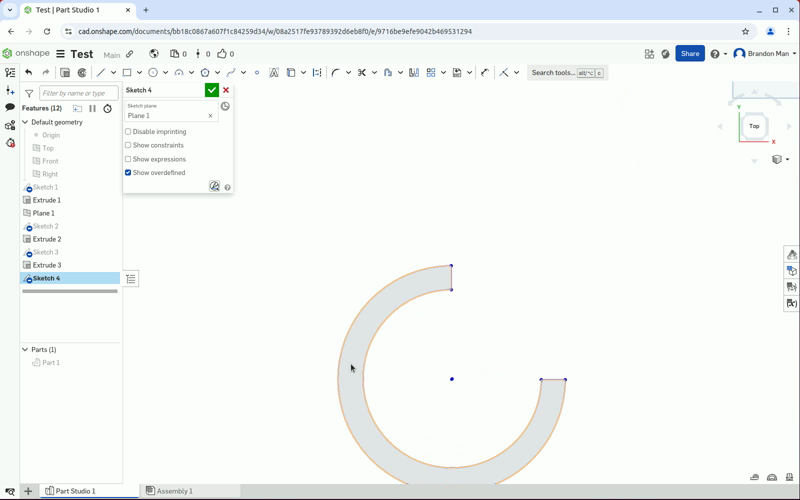
scroll(6)
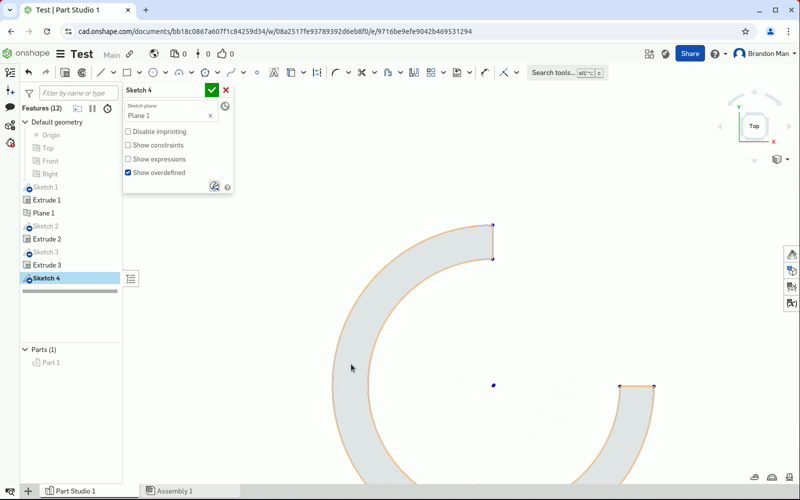
scroll(6)
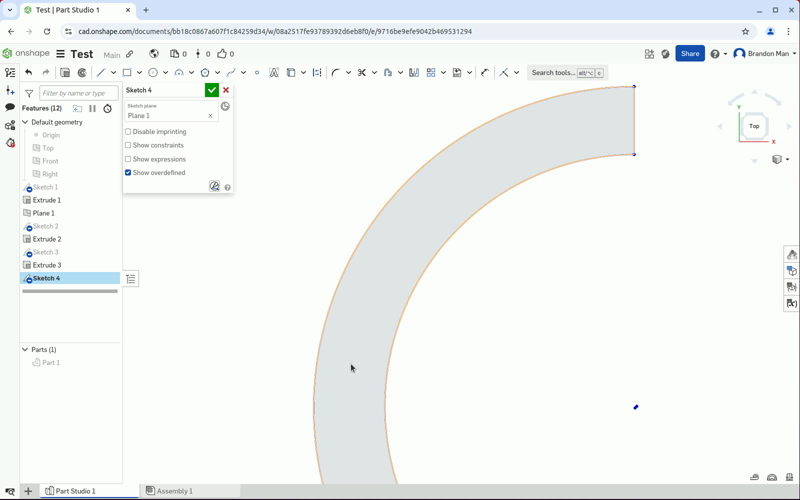
click(351, 363)
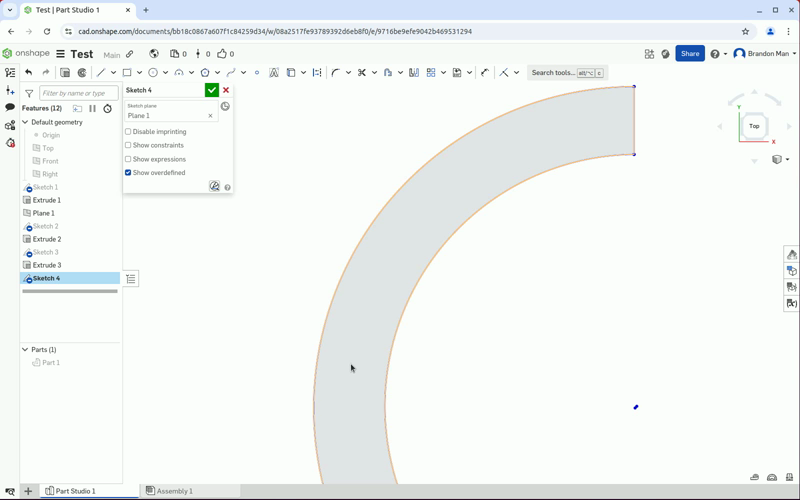
scroll(-6)
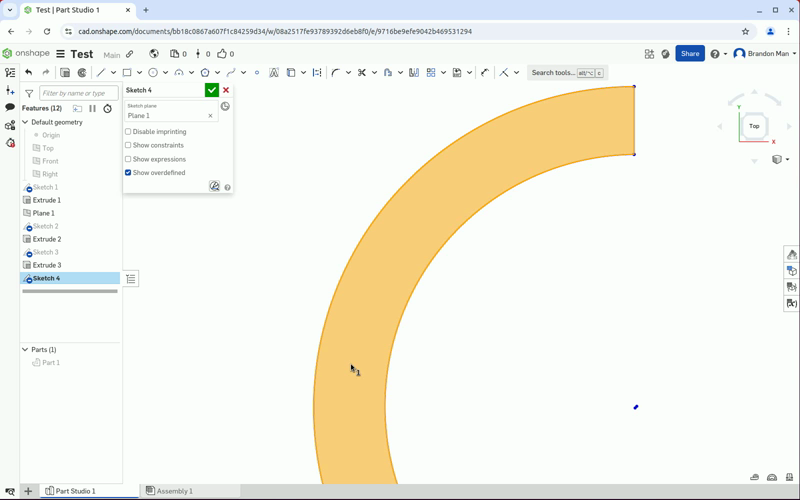
scroll(-6)
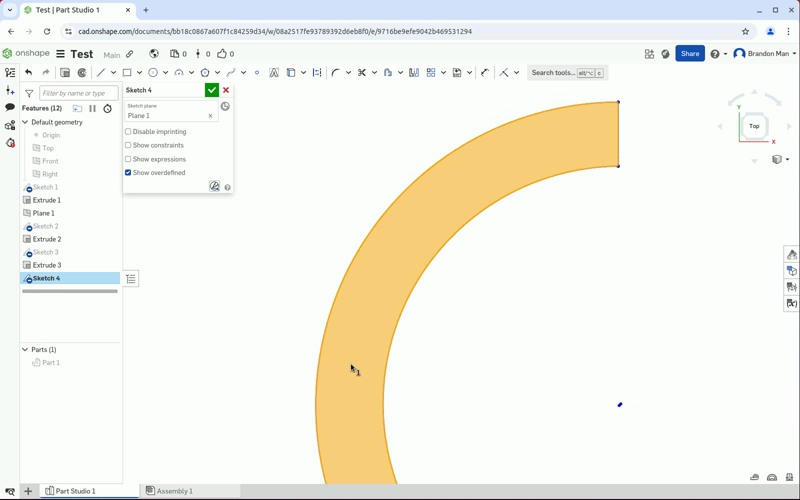
scroll(-6)
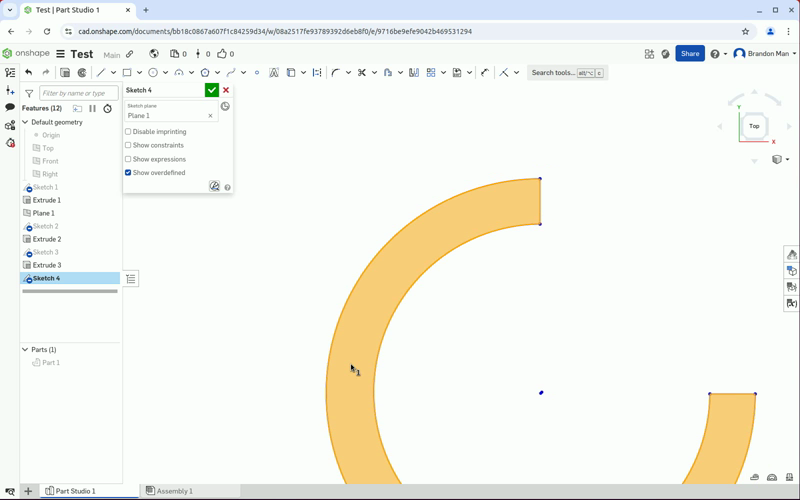
scroll(-6)
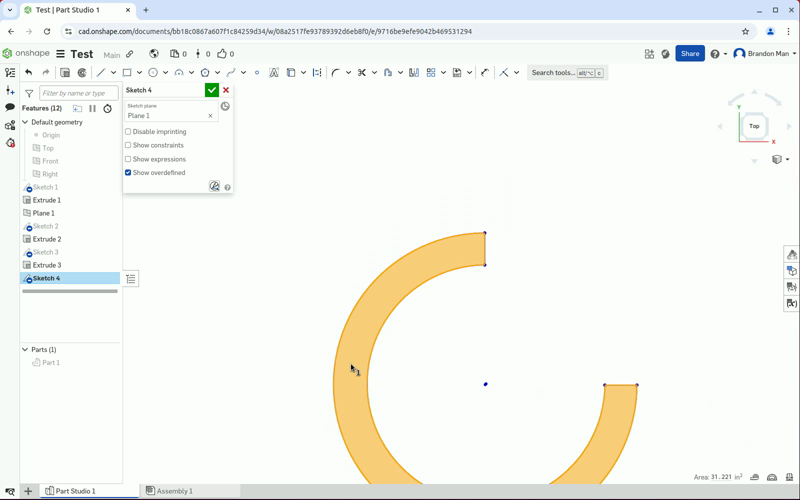
scroll(-6)
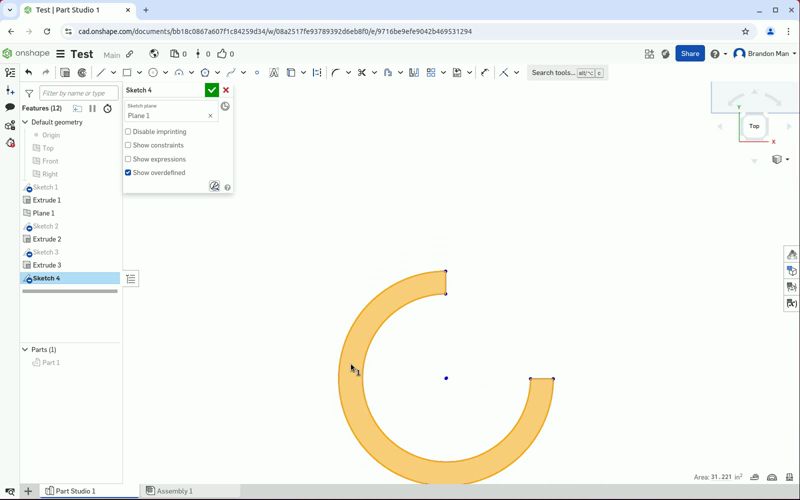
scroll(-6)
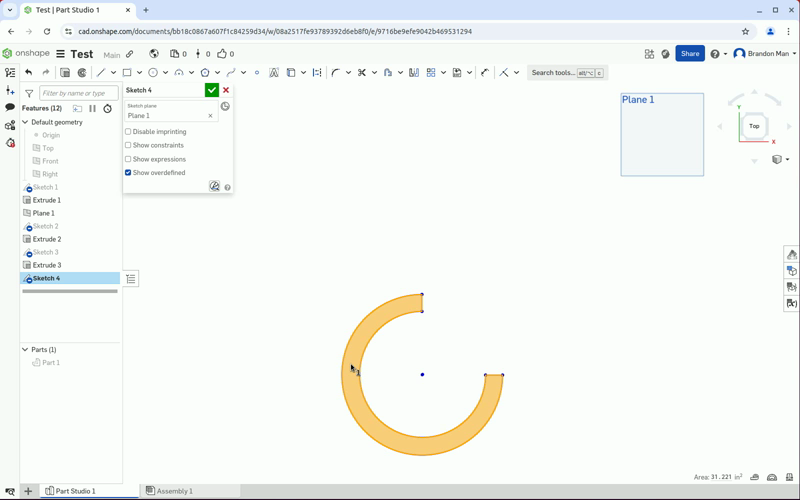
scroll(-6)
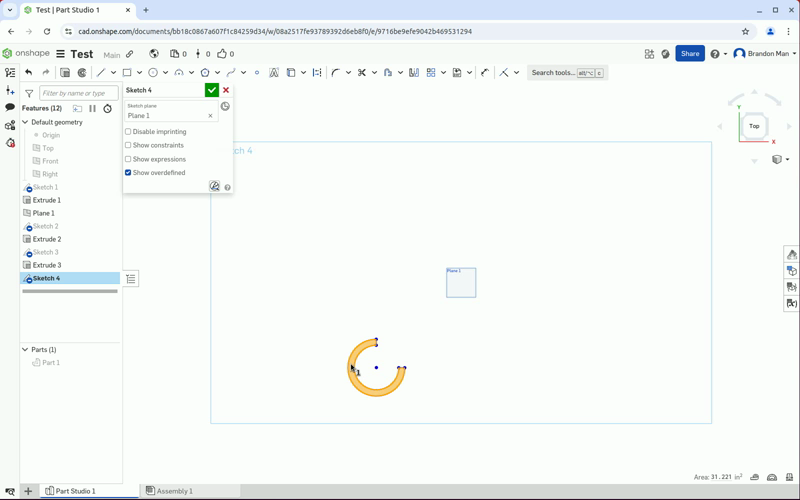
mouse_move(73, 352)
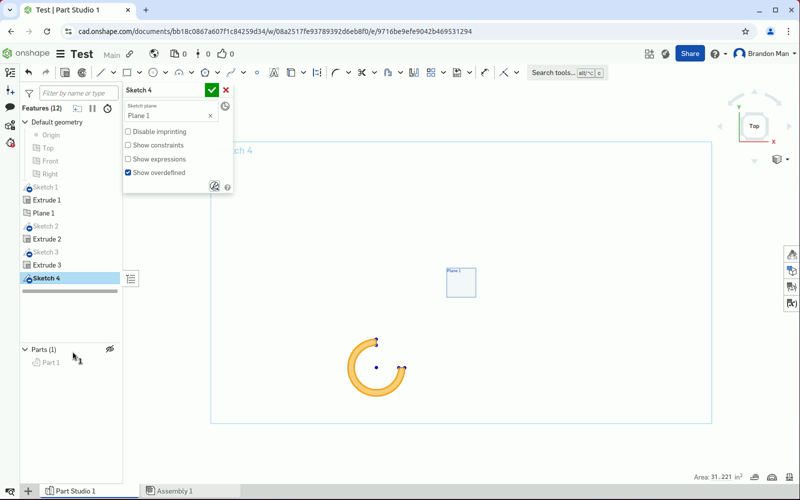
key(shift+y)
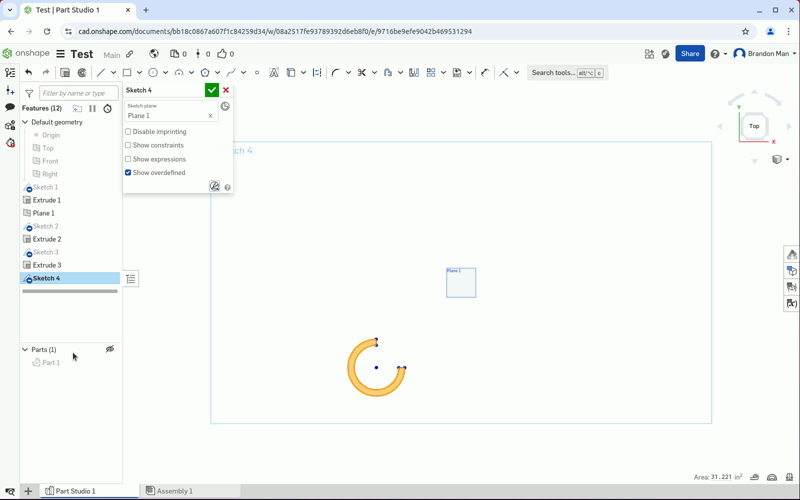
key(shift+e)
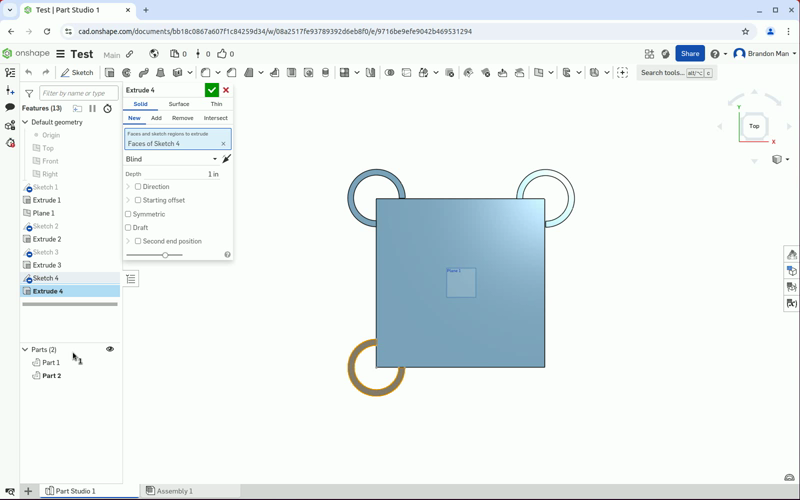
mouse_move(143, 106)
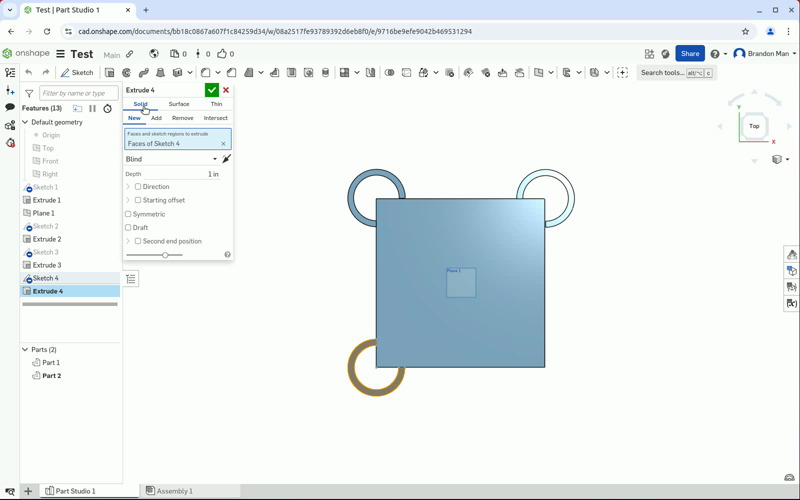
click(143, 106)
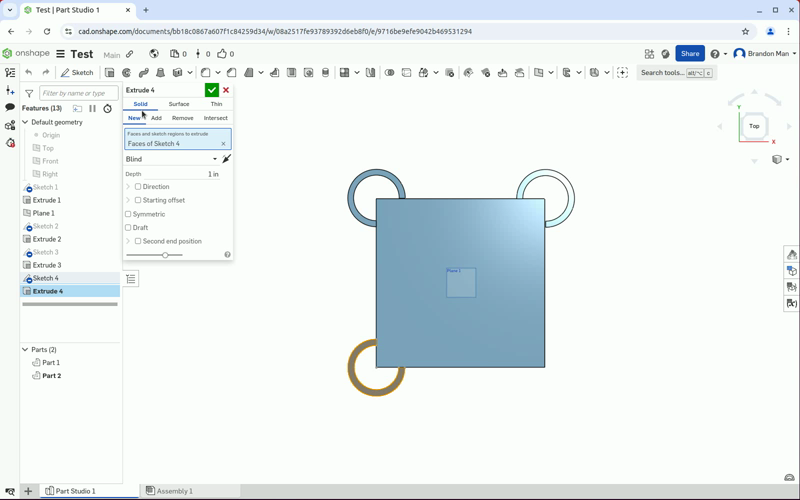
mouse_move(137, 120)
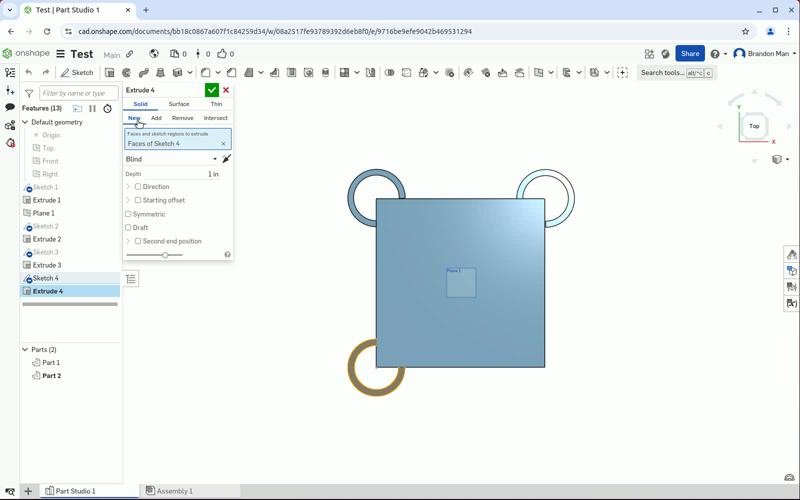
click(137, 120)
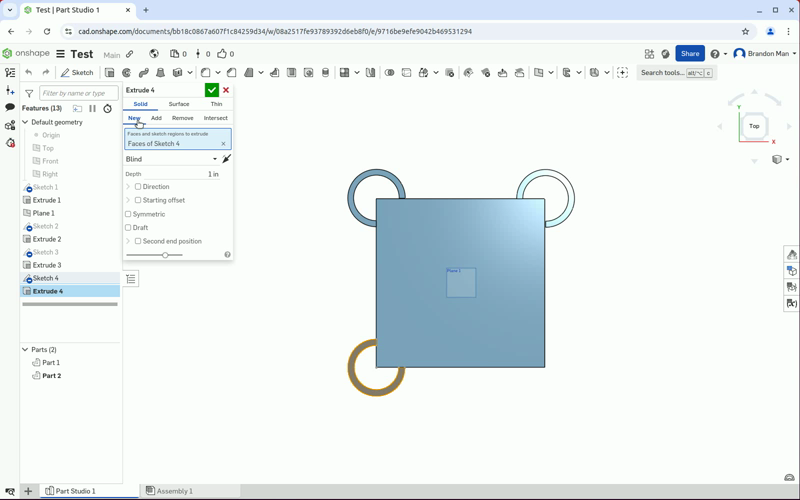
key(tab, 4)
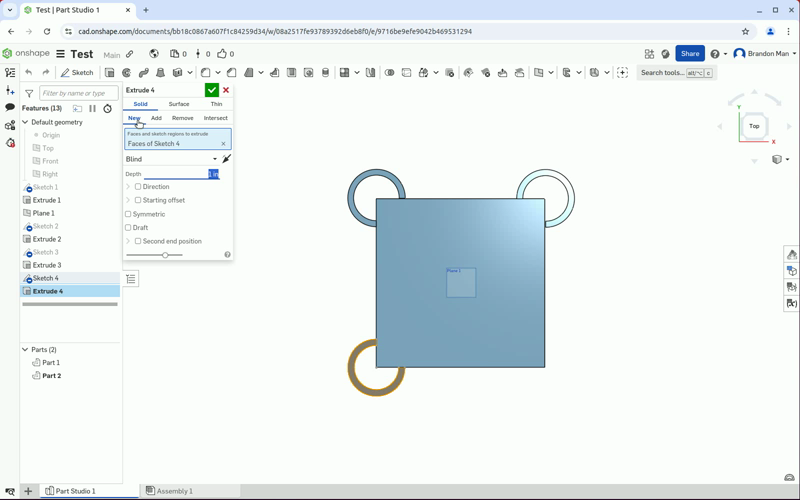
text(-11.554)
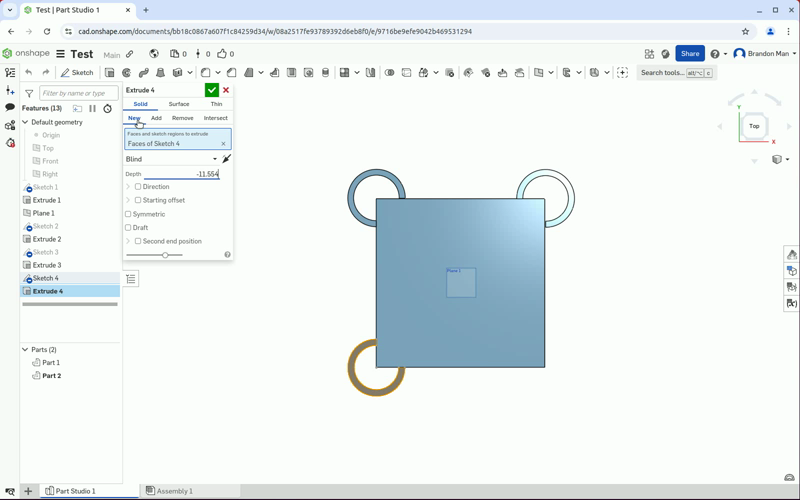
key(tab, 3)
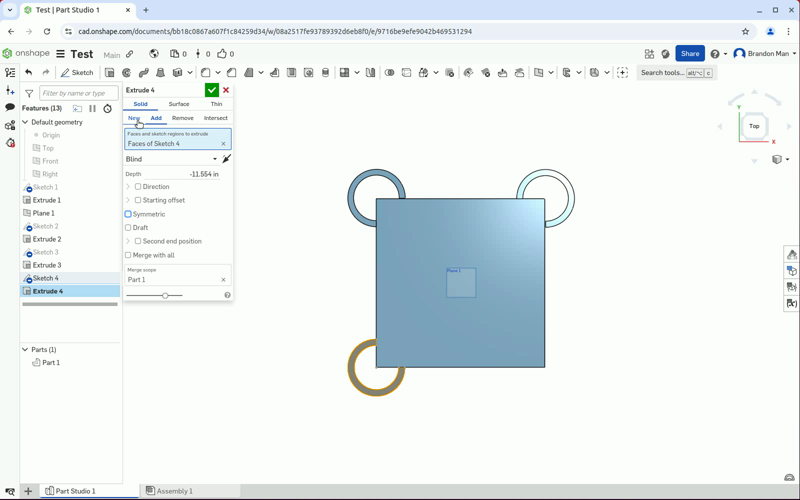
key(space)
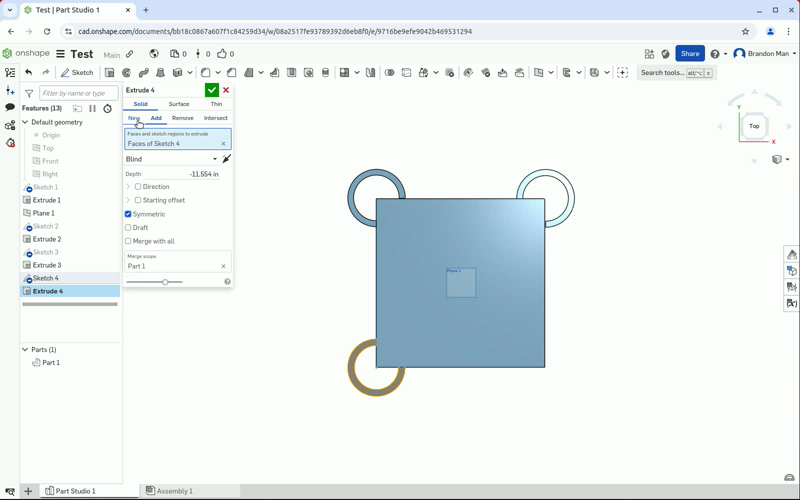
key(enter)
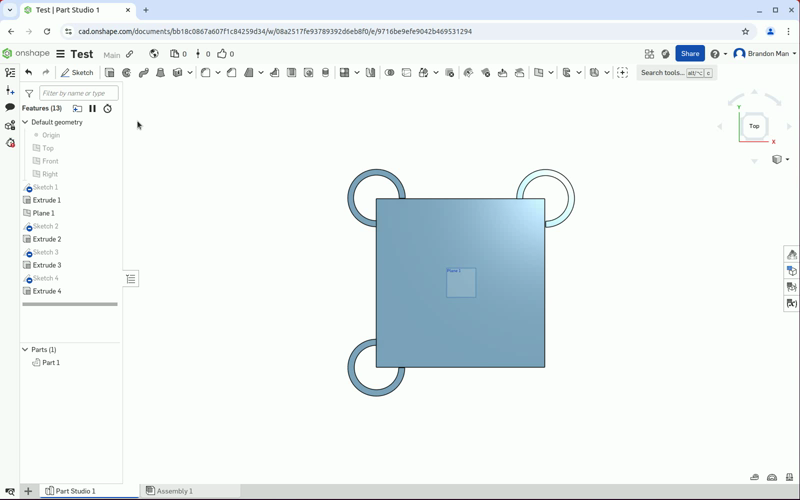
key(shift+h)
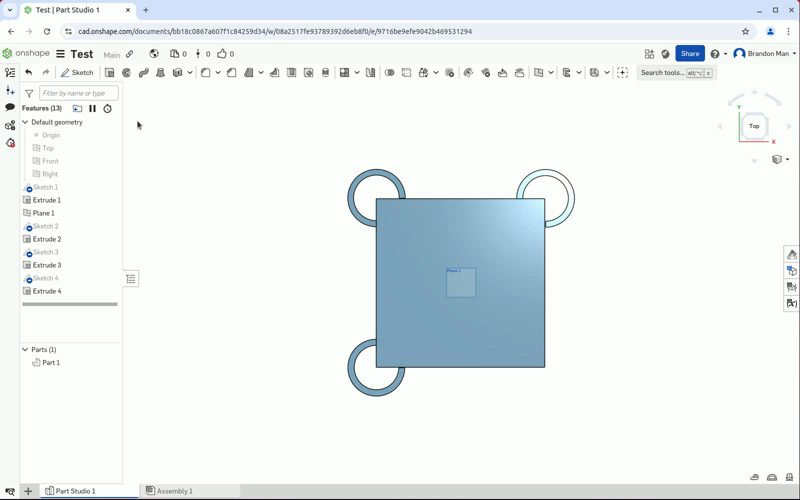
key(shift+h)
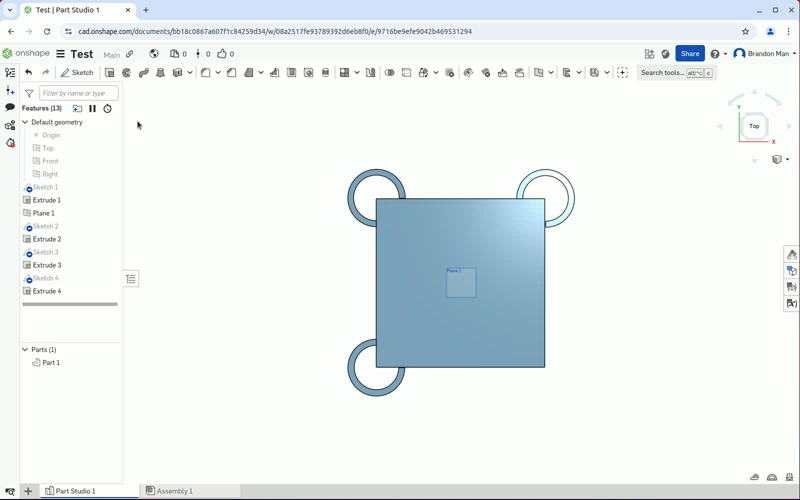
mouse_move(73, 189)
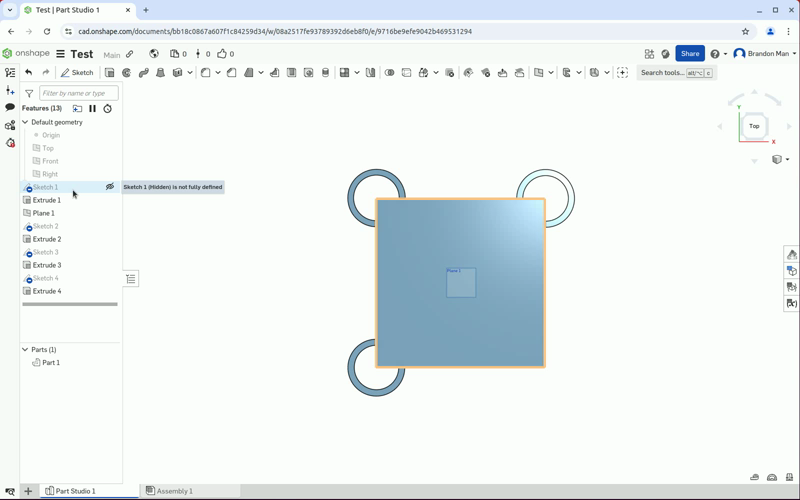
click(73, 189)
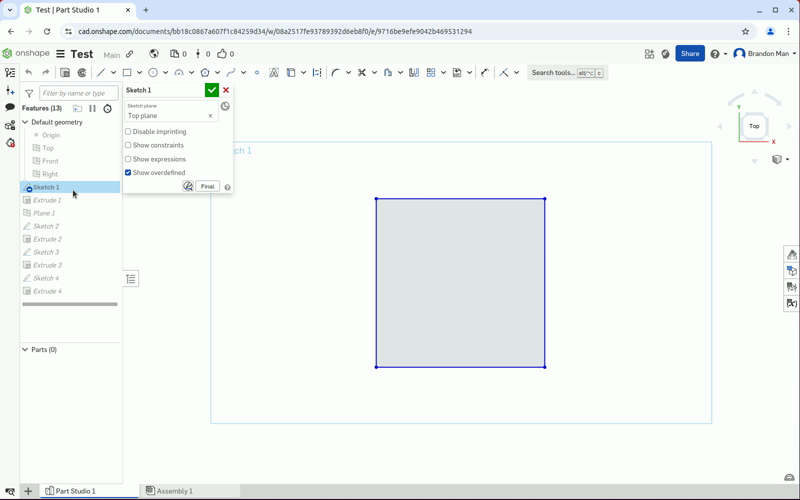
mouse_move(229, 92)
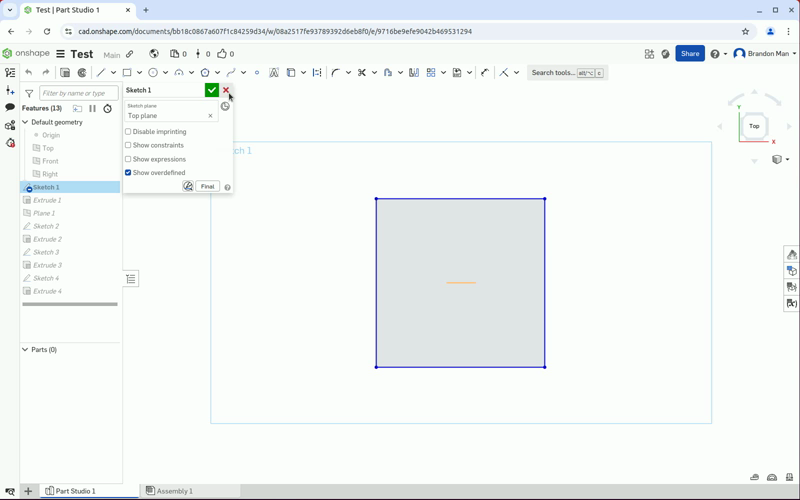
click(229, 92)
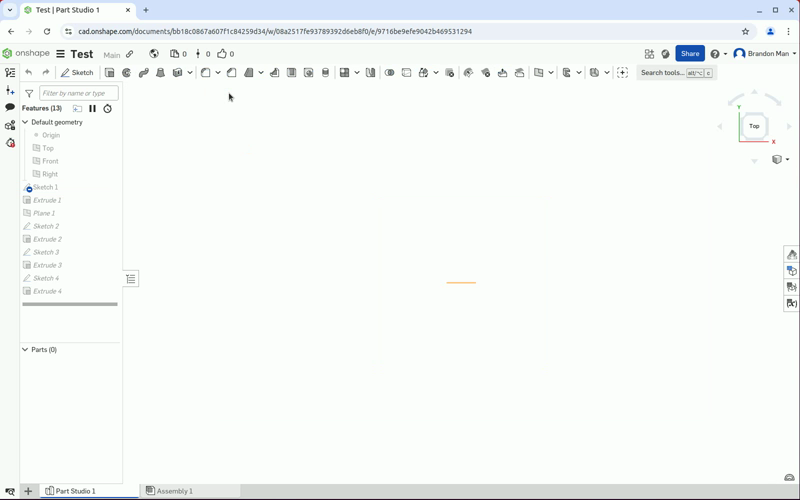
key(shift+s)
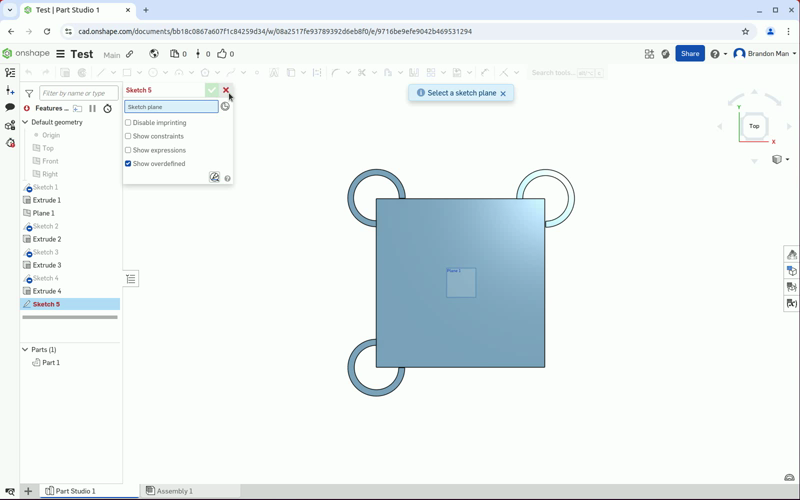
mouse_move(73, 215)
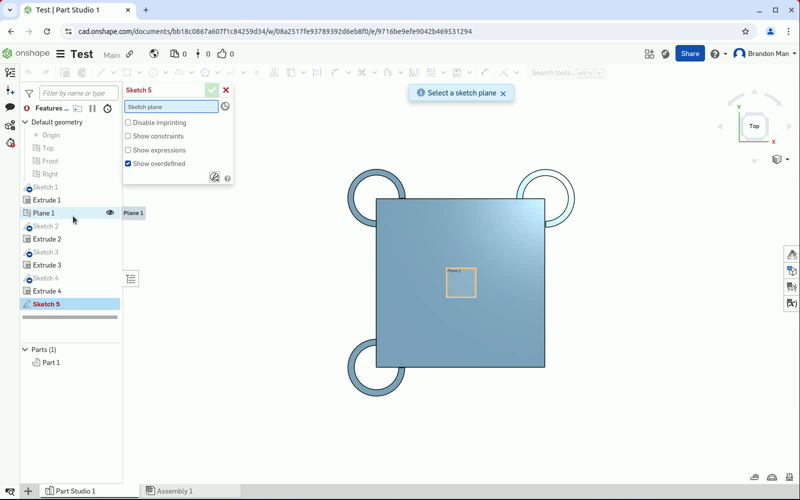
click(73, 215)
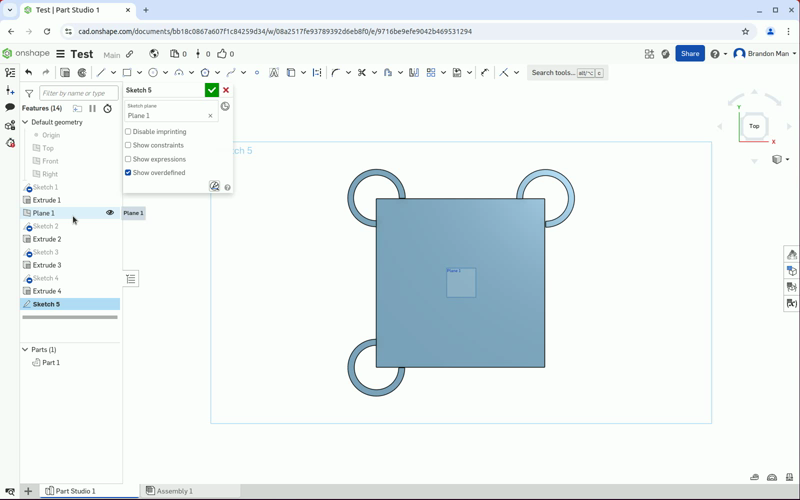
mouse_move(73, 352)
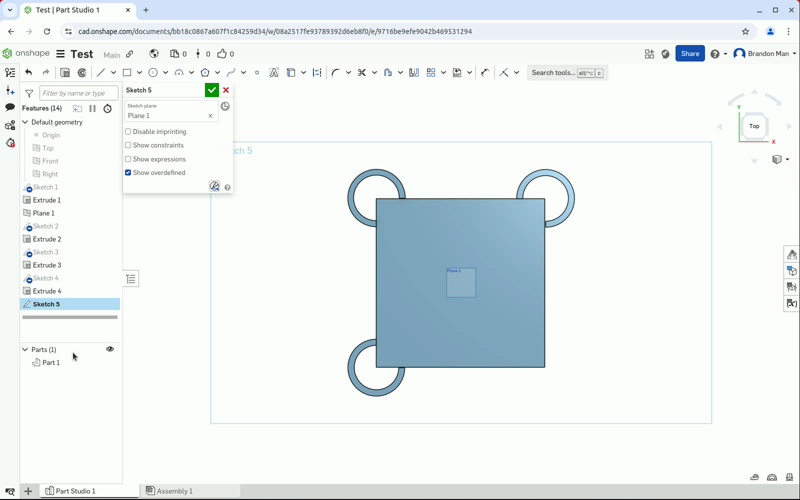
key(y)
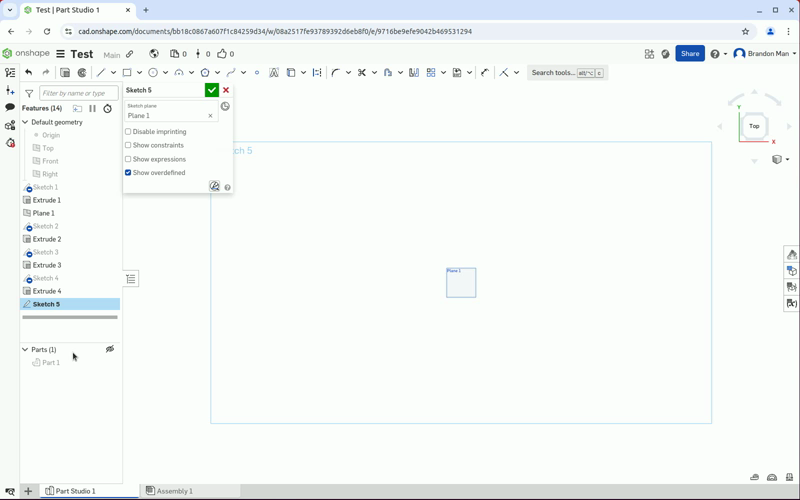
key(a)
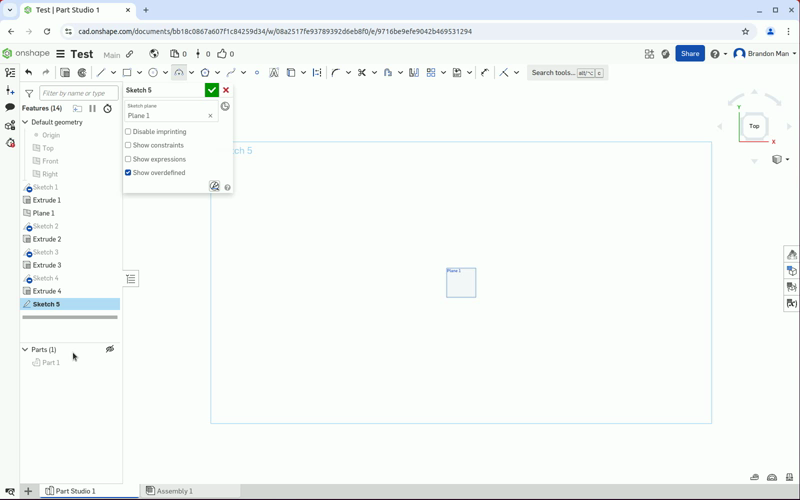
key_down(shift)
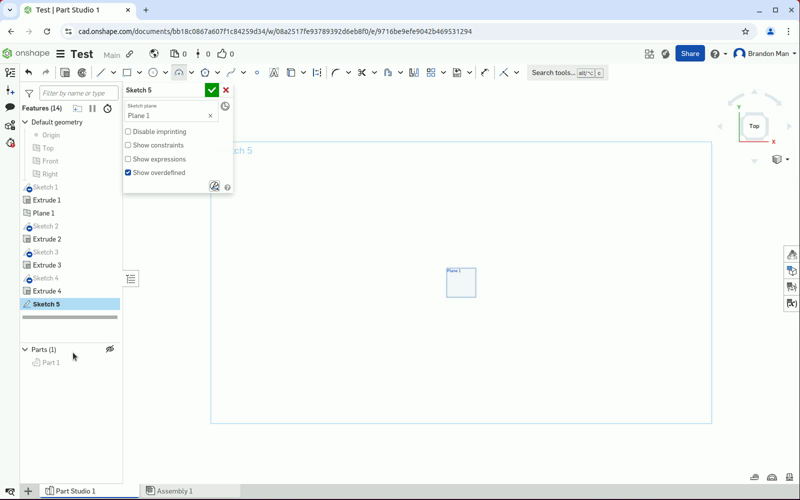
mouse_move(516, 367)
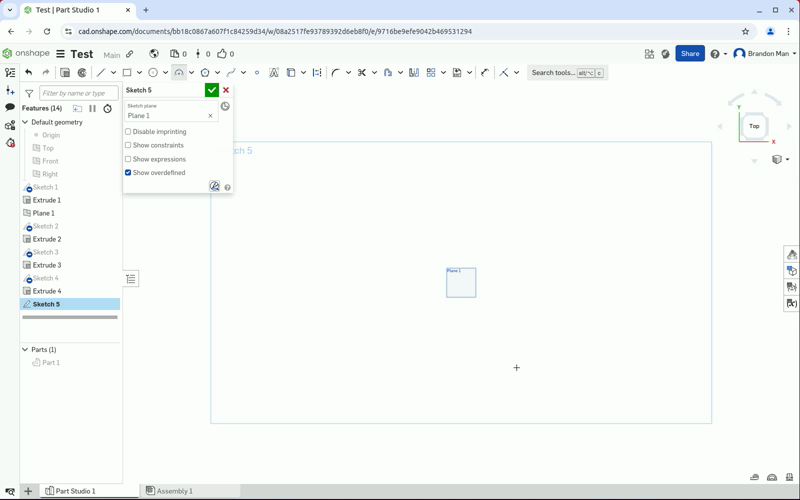
click(516, 367)
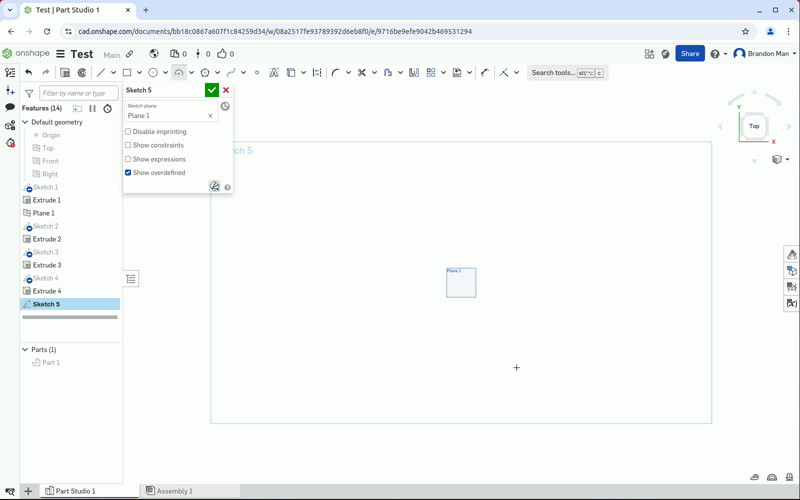
key_up(shift)
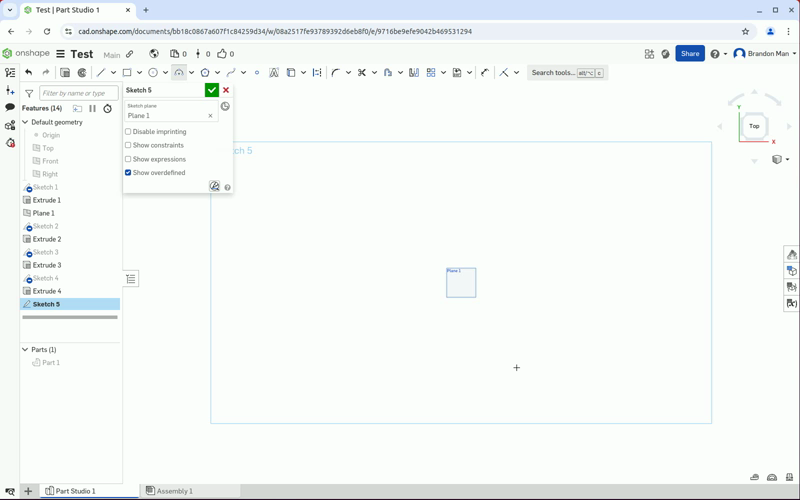
key_down(shift)
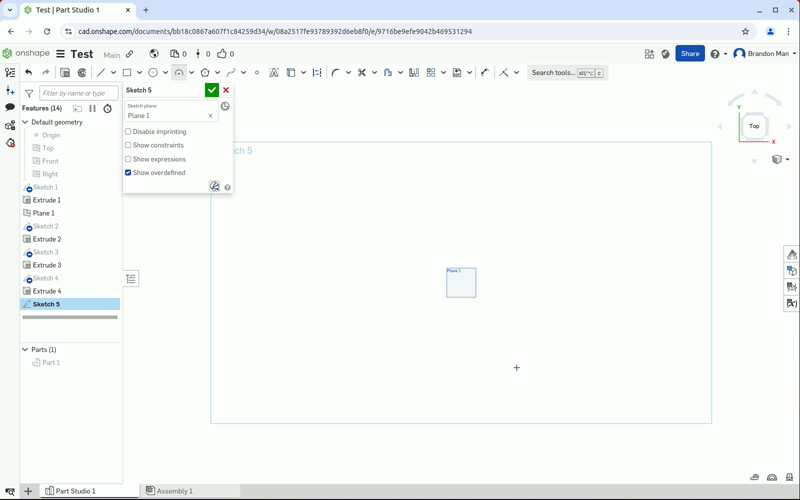
mouse_move(545, 338)
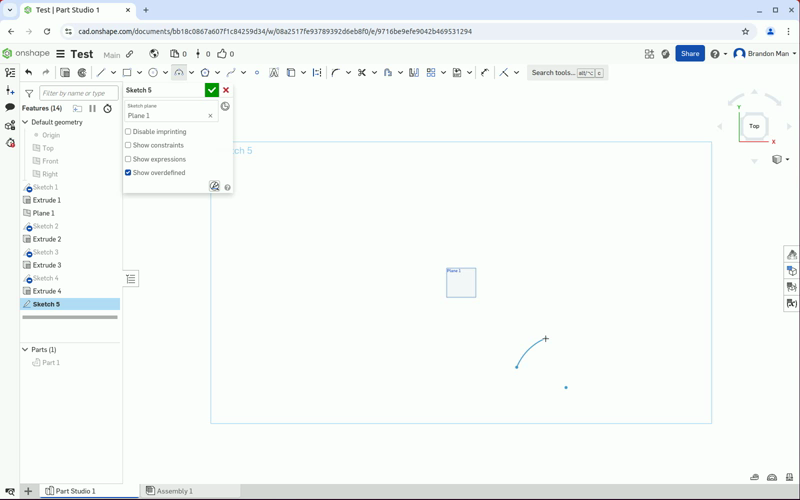
click(545, 338)
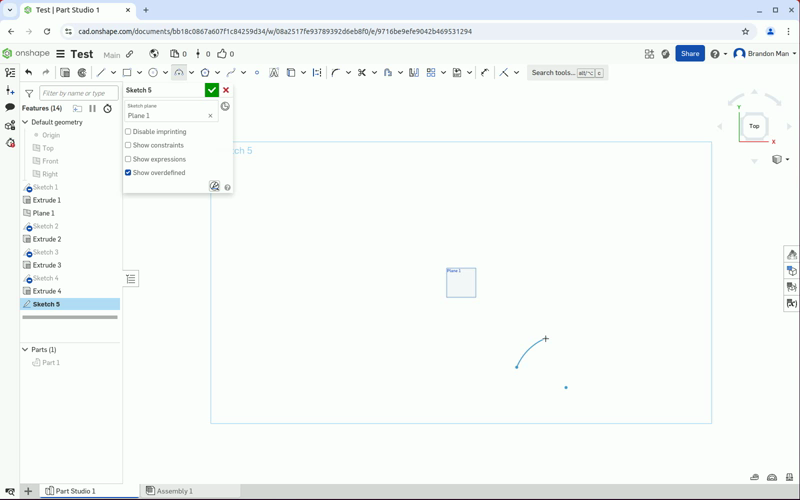
mouse_move(566, 387)
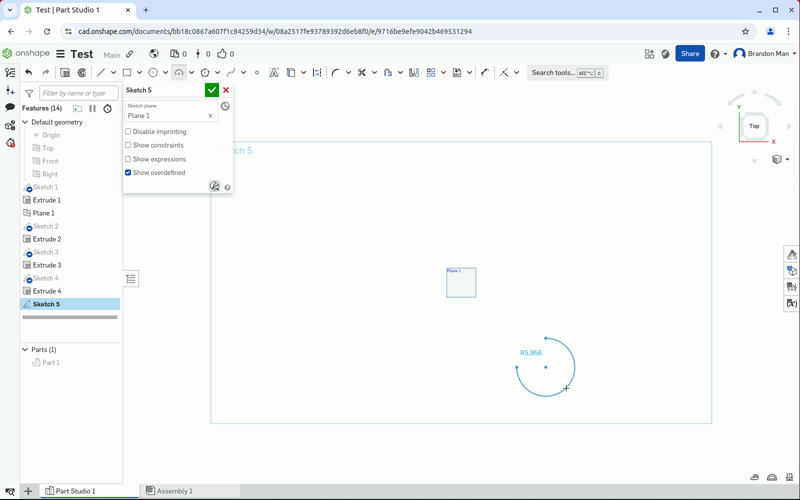
click(566, 387)
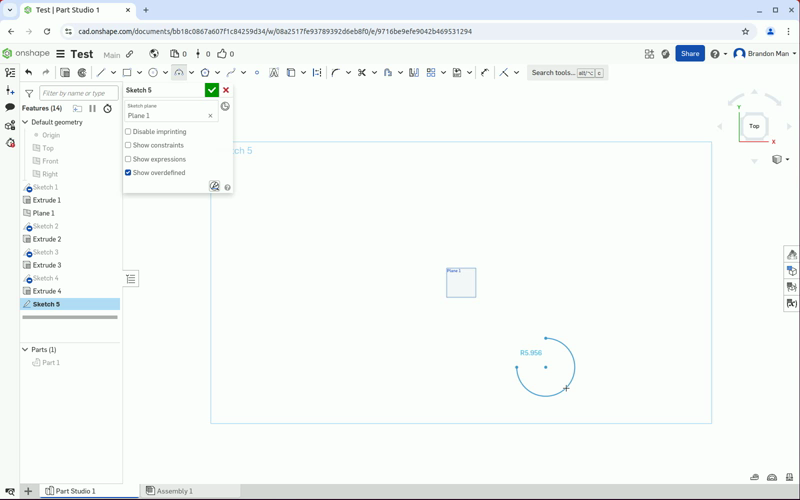
key_up(shift)
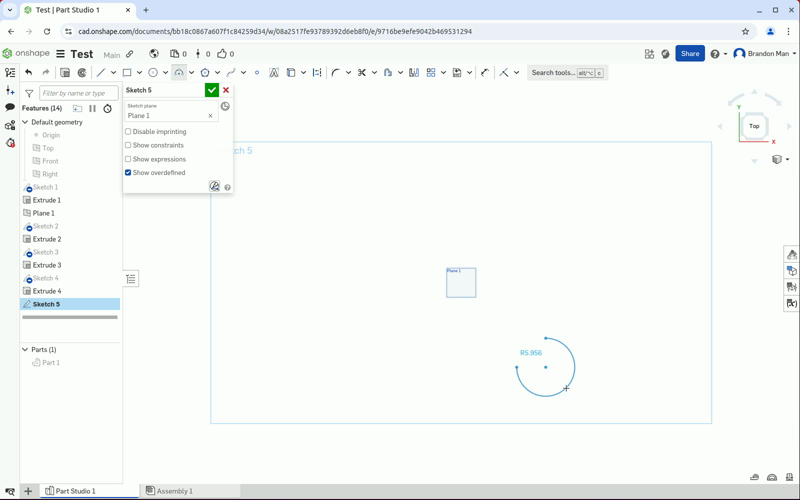
key(esc)
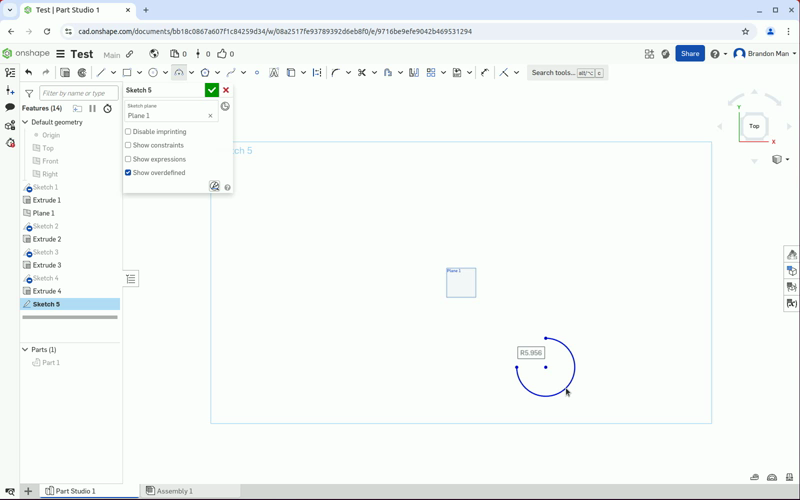
key(l)
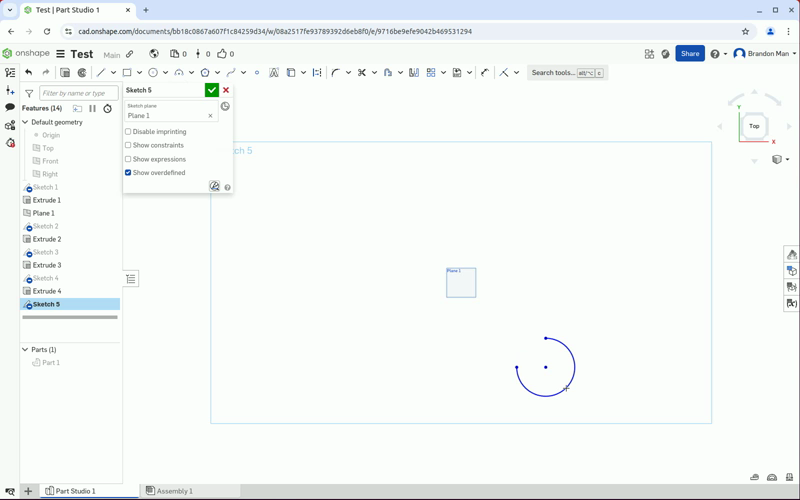
mouse_move(545, 338)
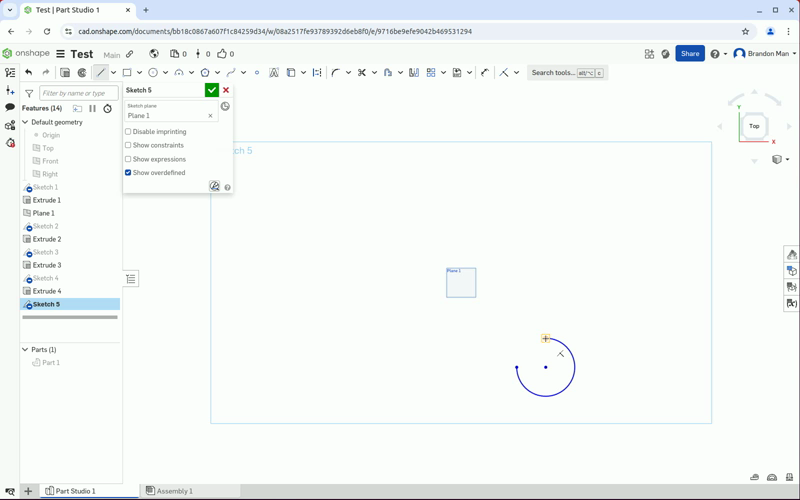
click(545, 338)
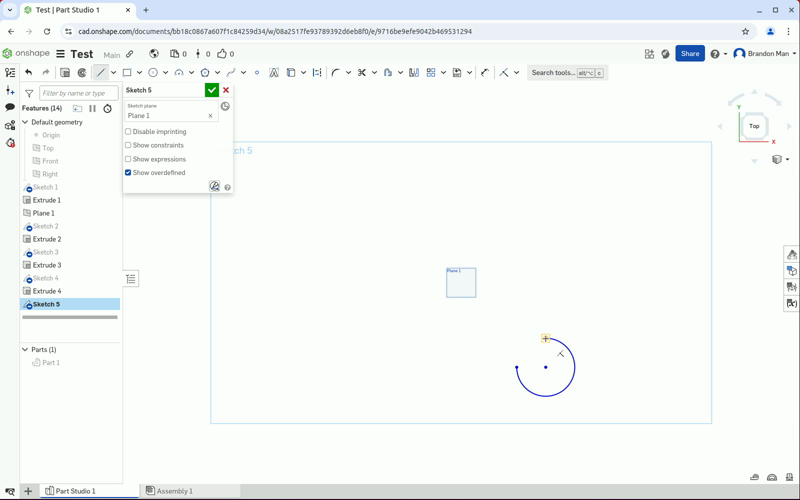
key_down(shift)
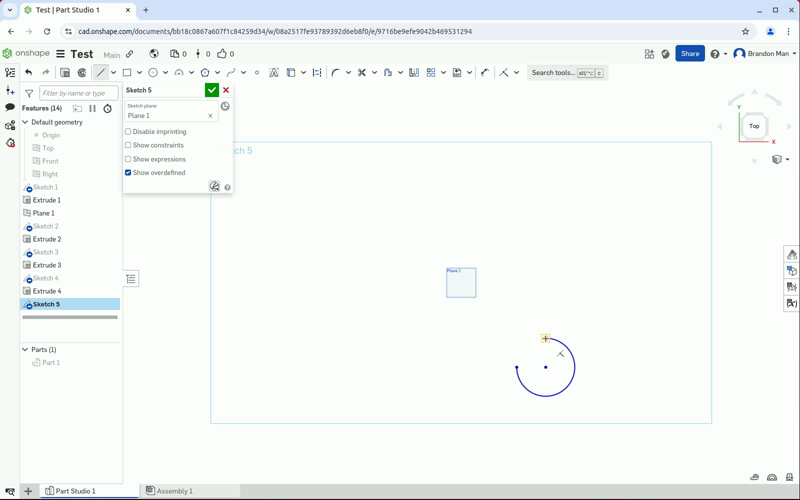
mouse_move(575, 338)
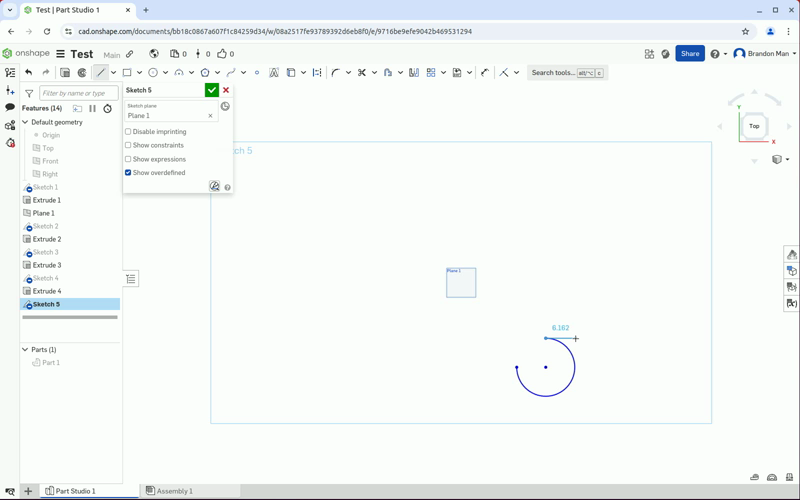
mouse_move(545, 344)
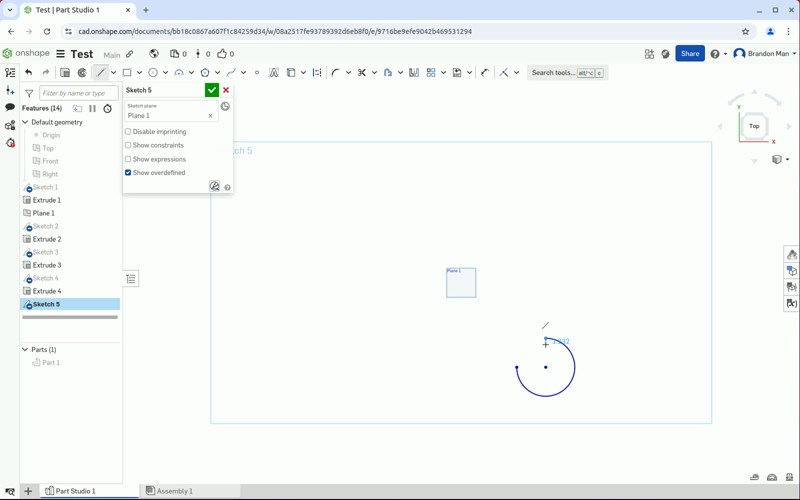
scroll(6)
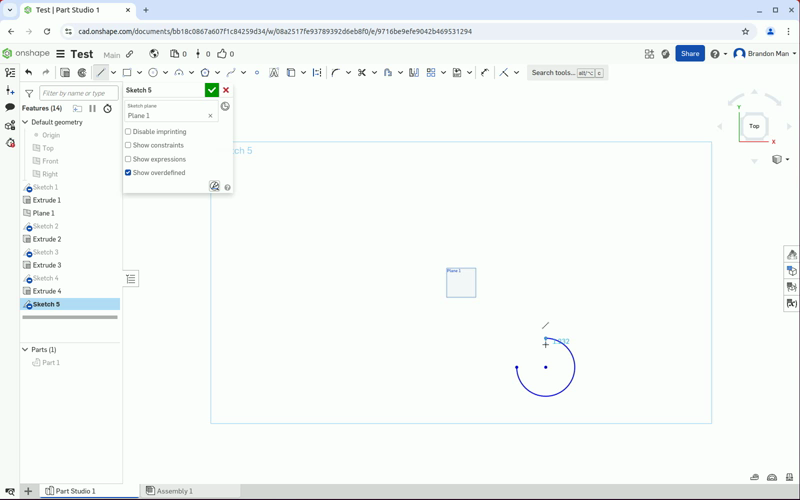
scroll(6)
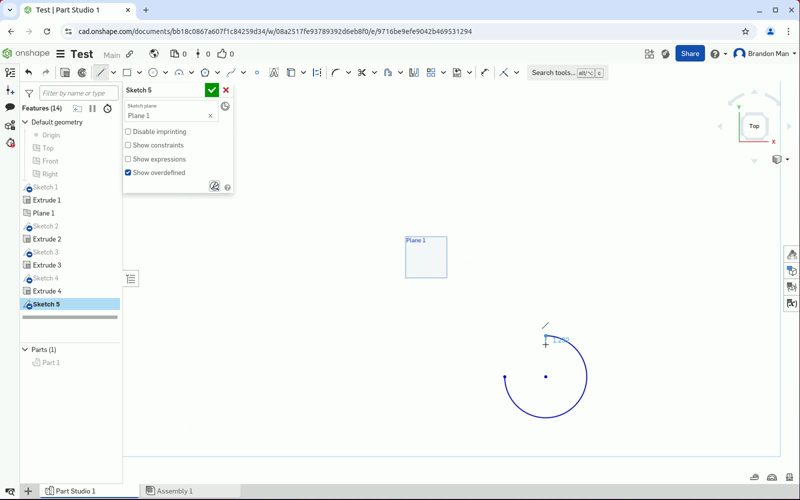
scroll(6)
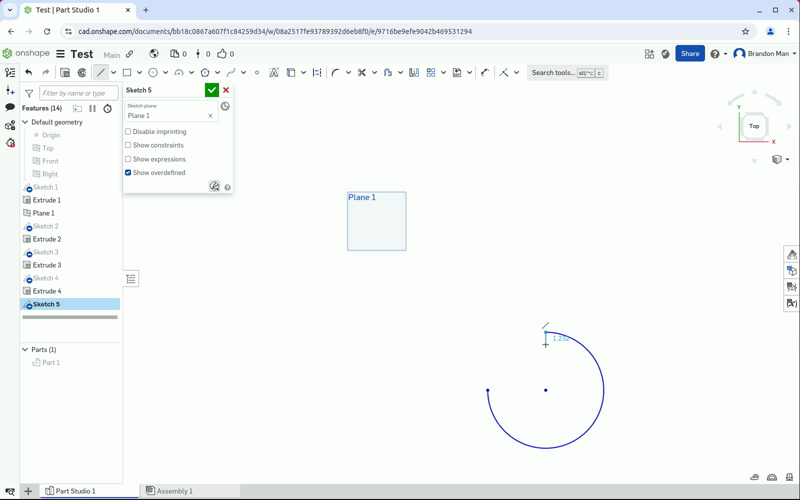
scroll(6)
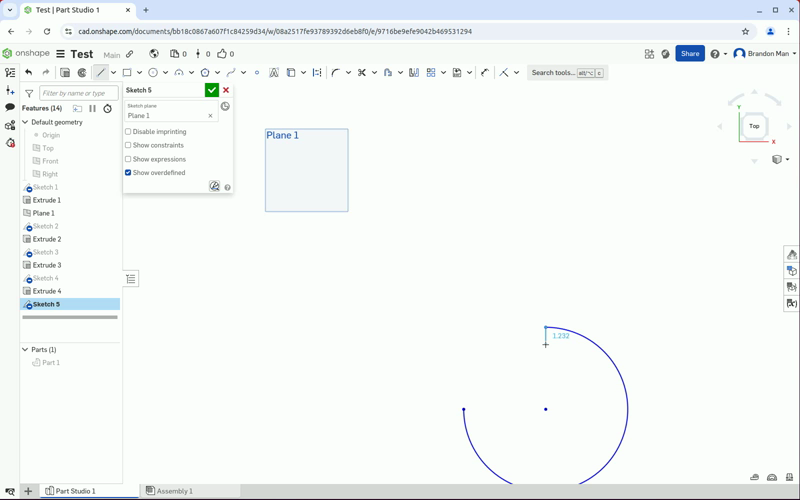
scroll(6)
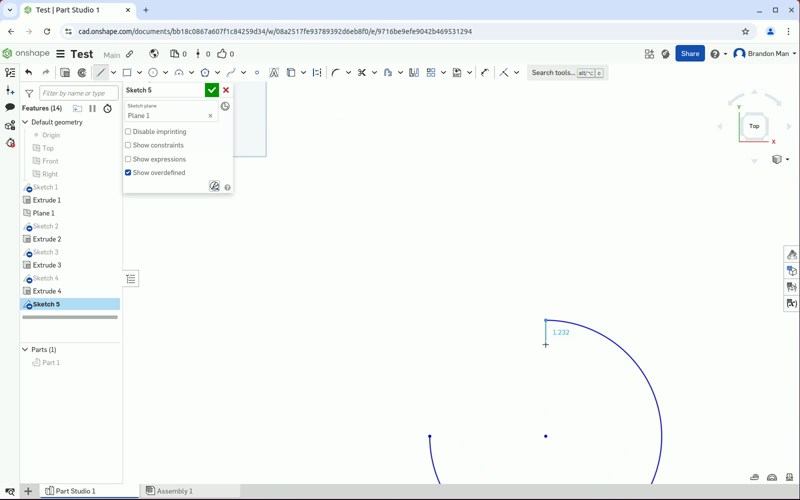
scroll(6)
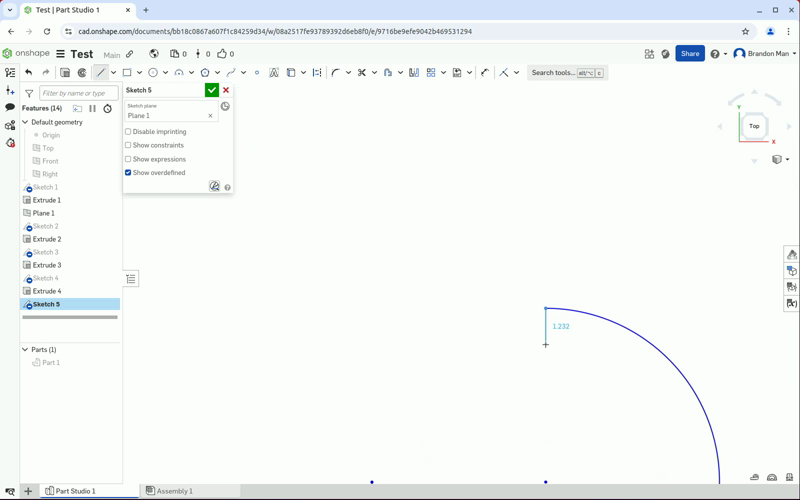
scroll(6)
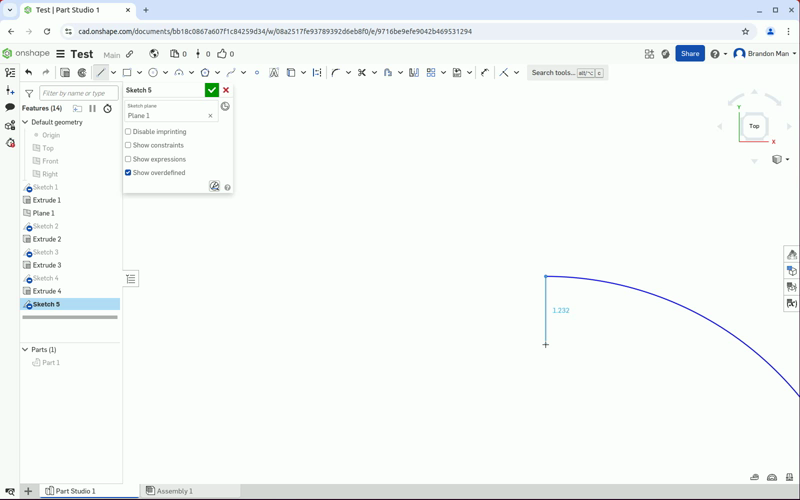
click(545, 344)
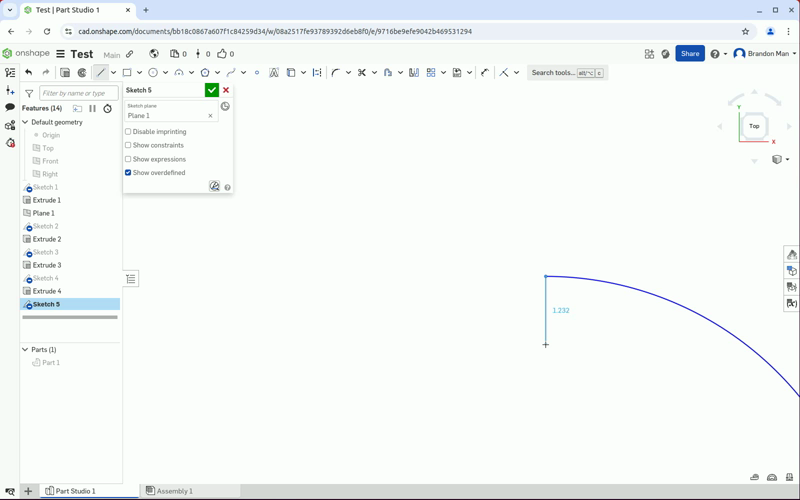
scroll(-6)
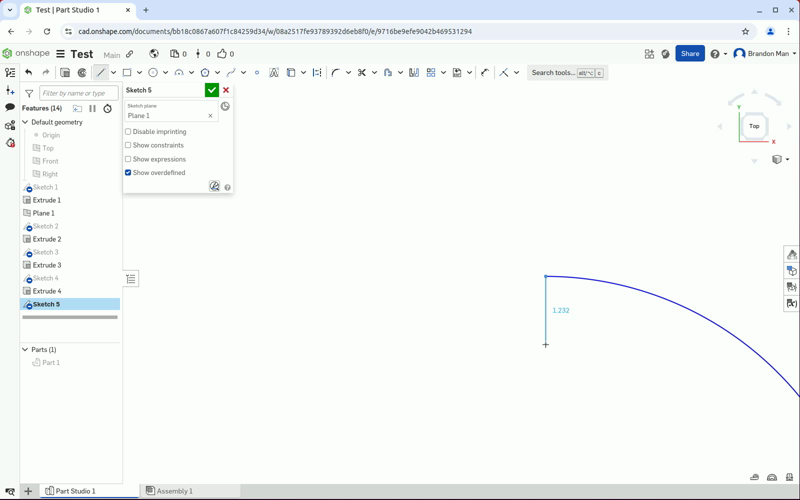
scroll(-6)
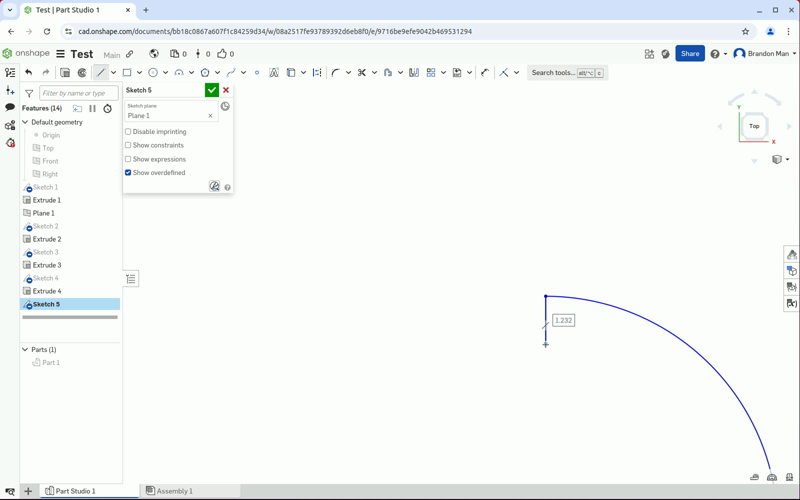
scroll(-6)
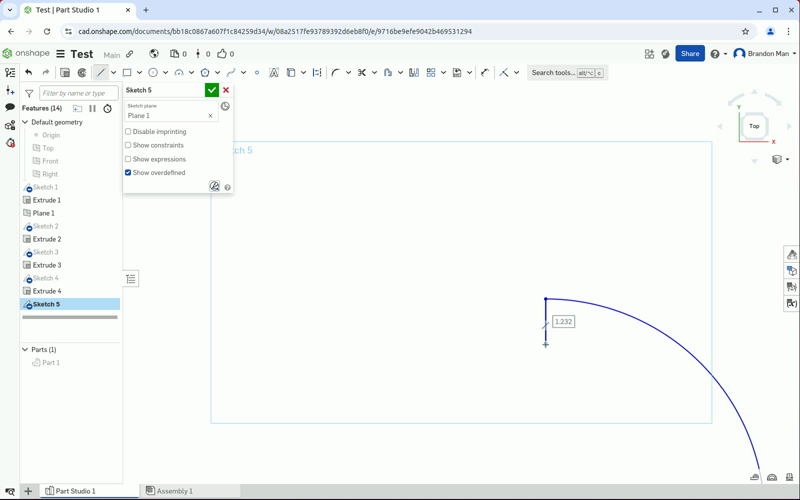
scroll(-6)
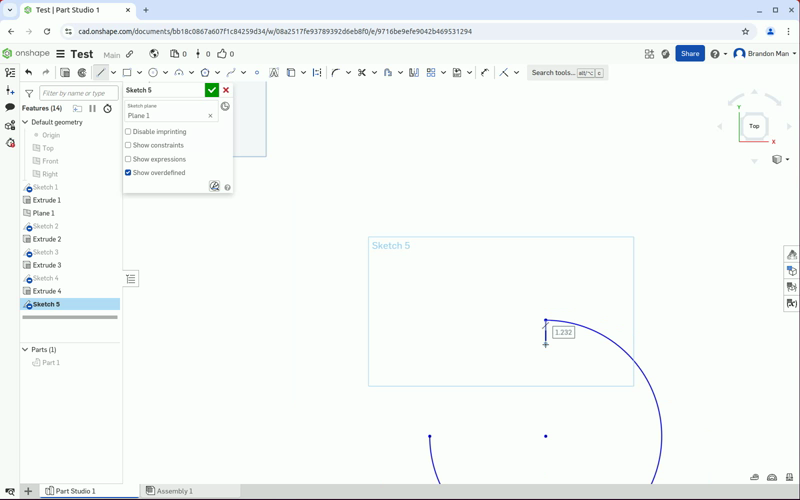
scroll(-6)
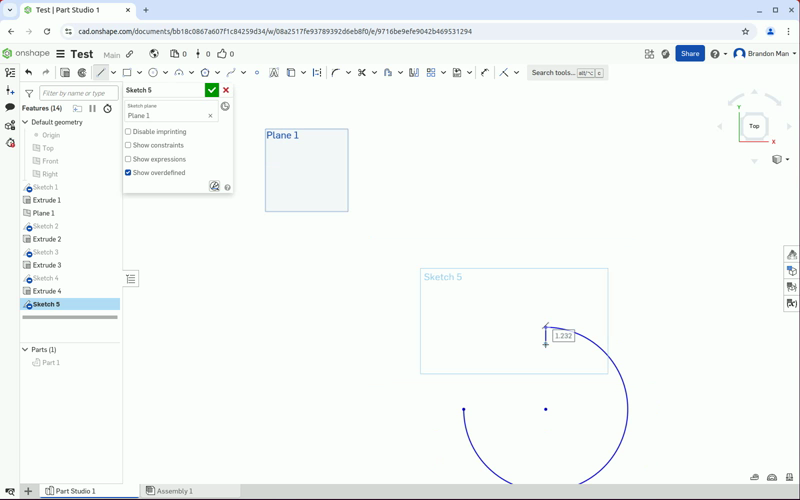
scroll(-6)
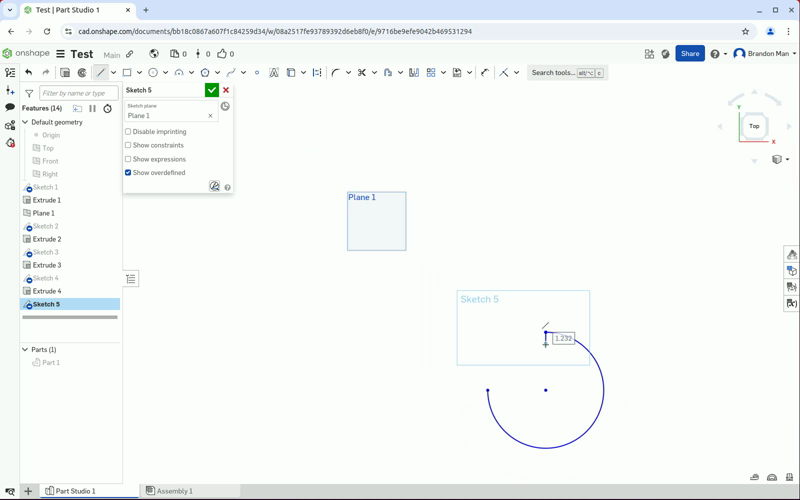
scroll(-6)
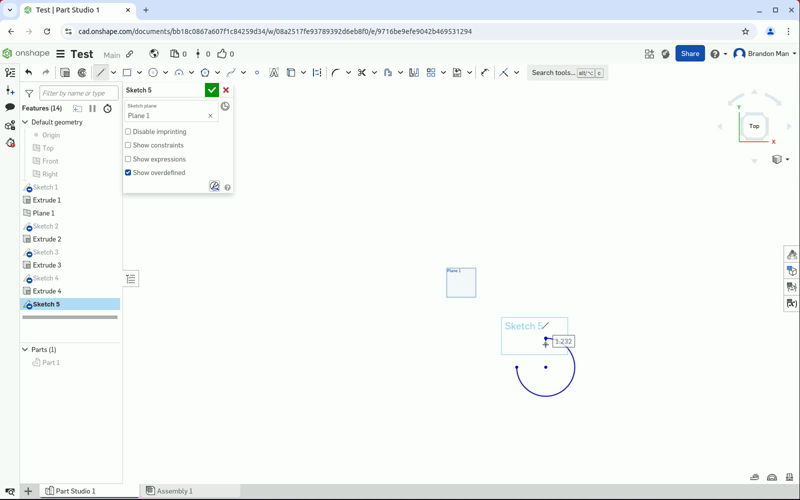
key_up(shift)
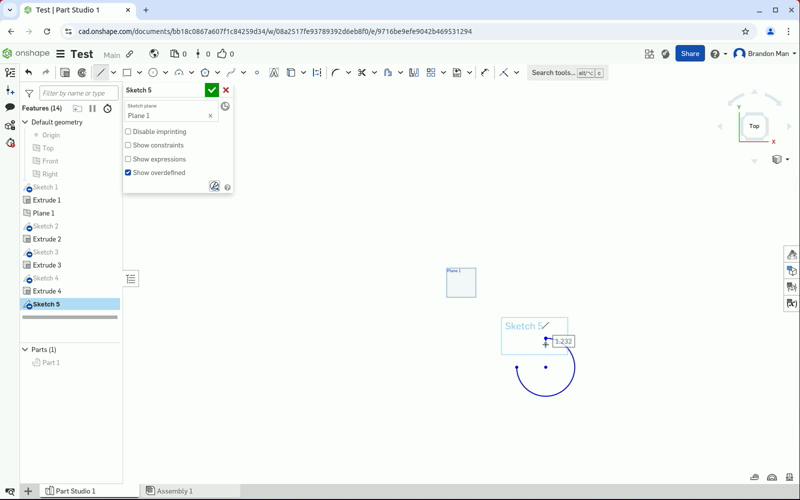
key(esc)
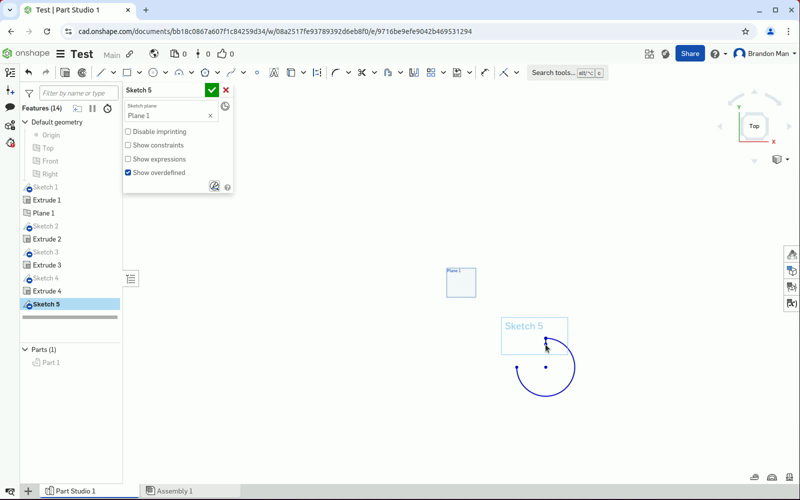
key(a)
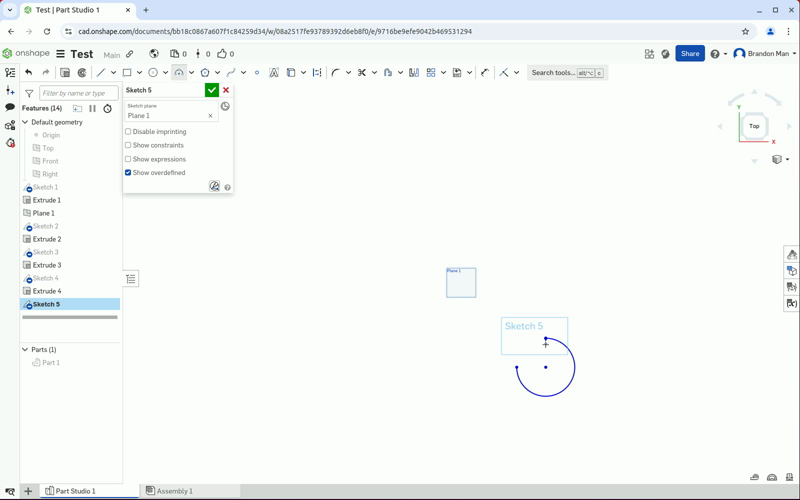
mouse_move(545, 344)
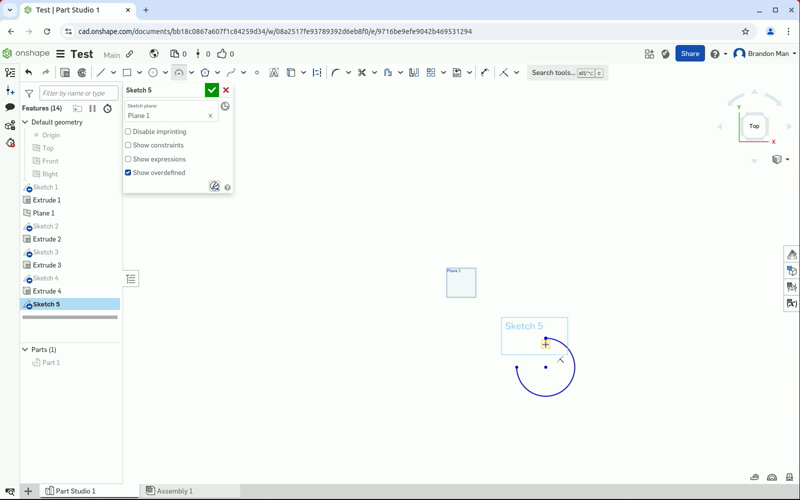
click(545, 344)
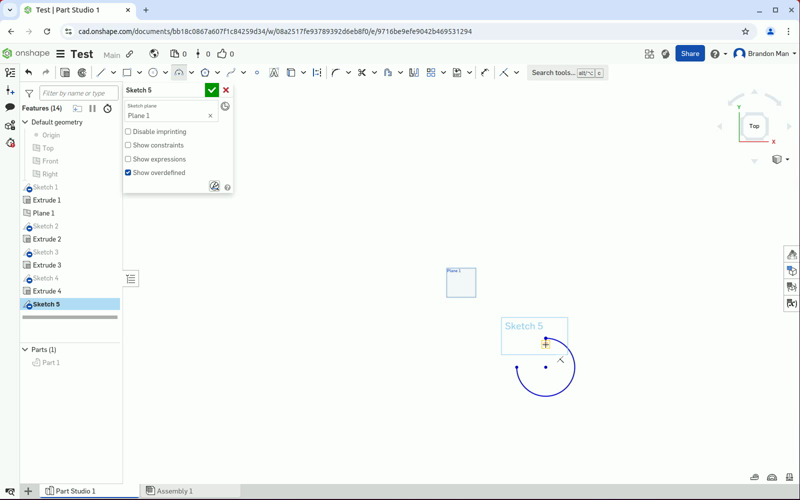
key_down(shift)
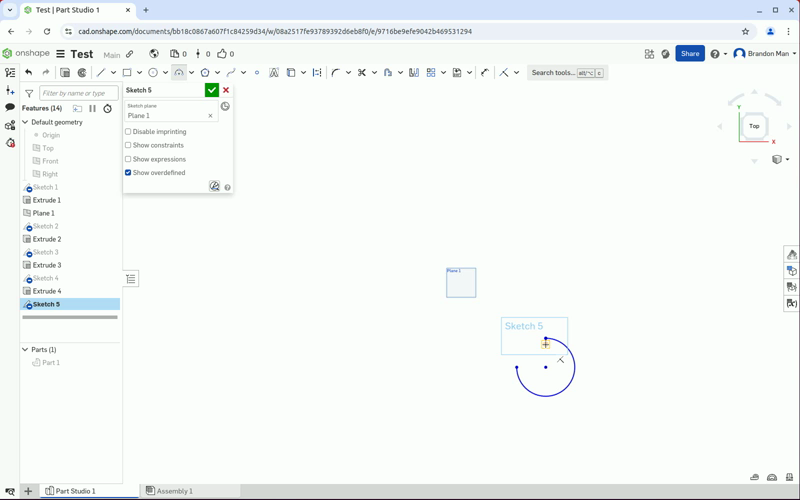
mouse_move(522, 367)
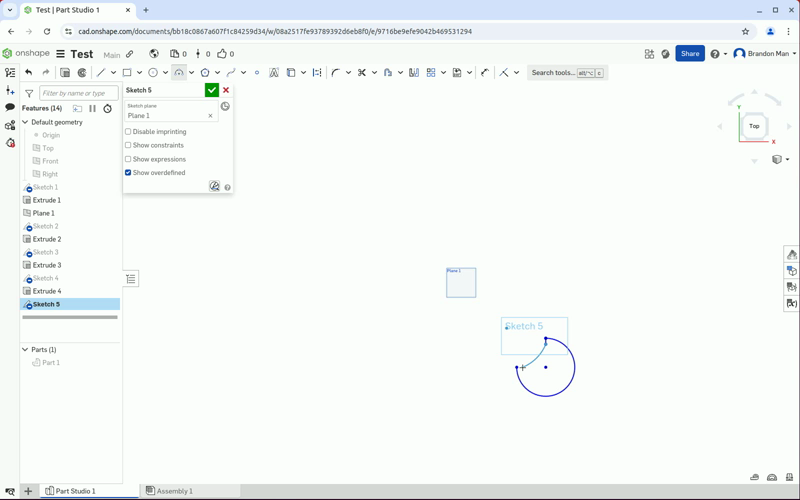
click(522, 367)
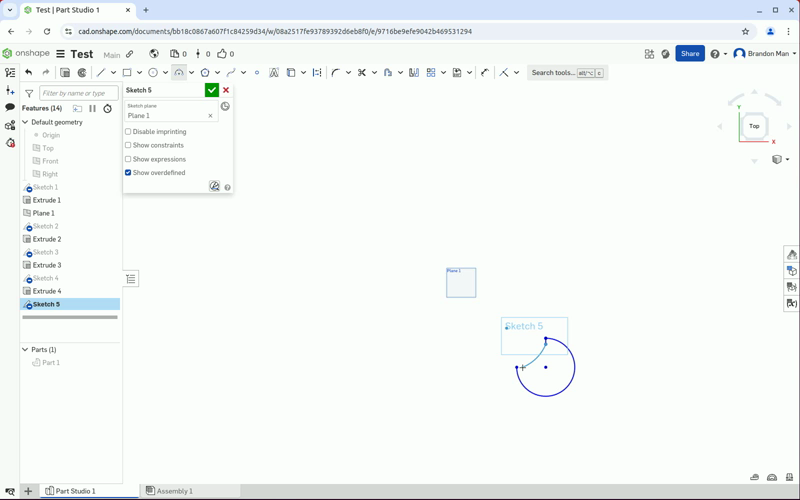
mouse_move(561, 383)
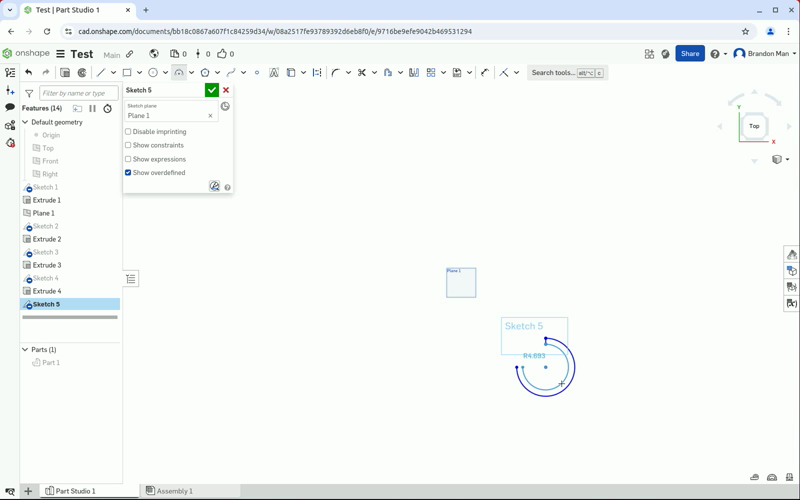
click(561, 383)
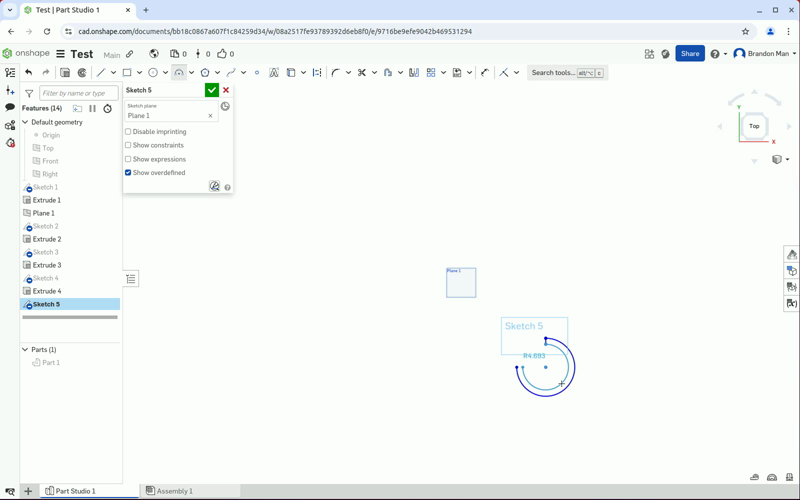
key_up(shift)
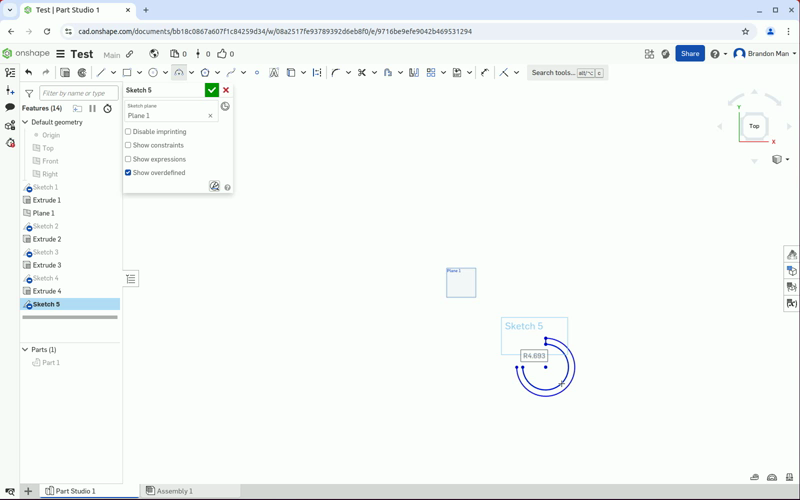
key(esc)
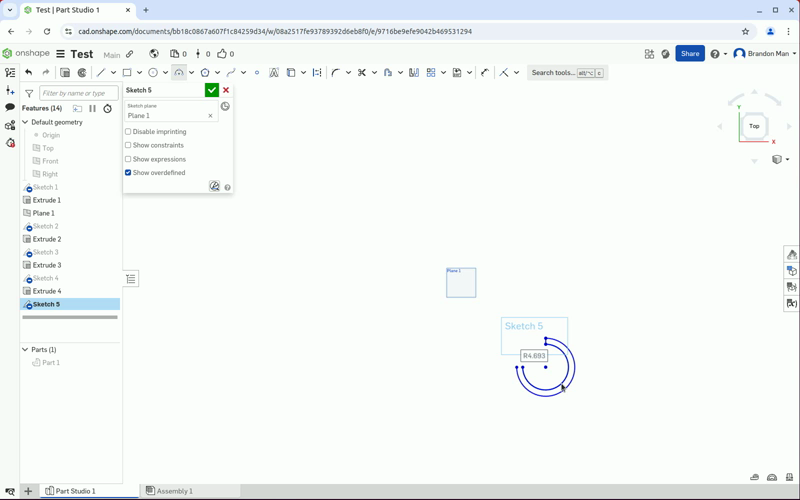
key(l)
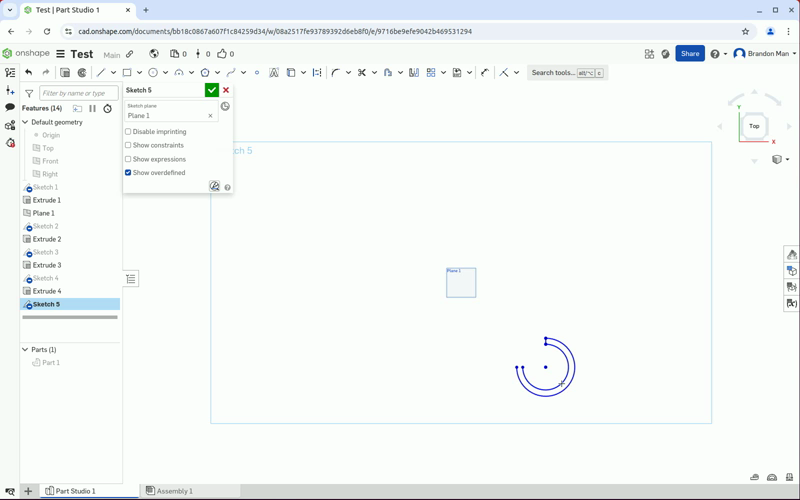
mouse_move(522, 367)
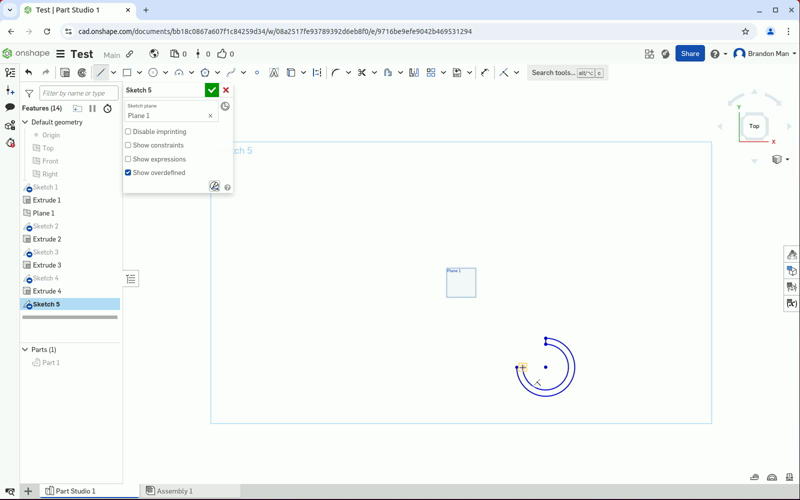
click(522, 367)
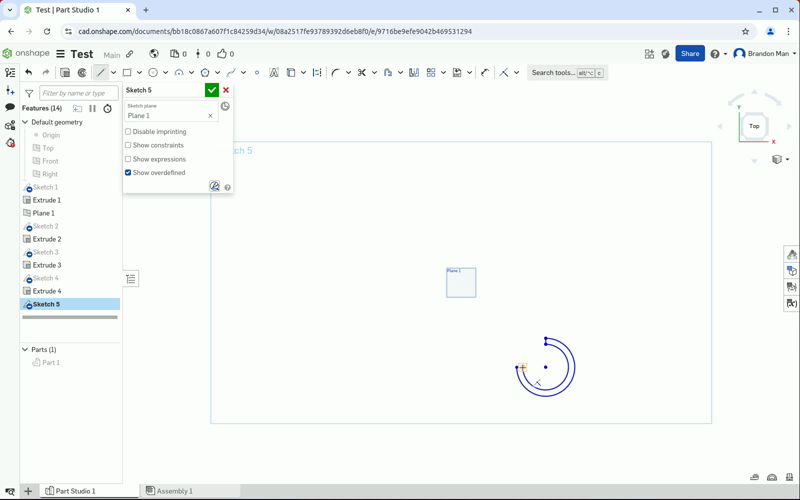
mouse_move(552, 367)
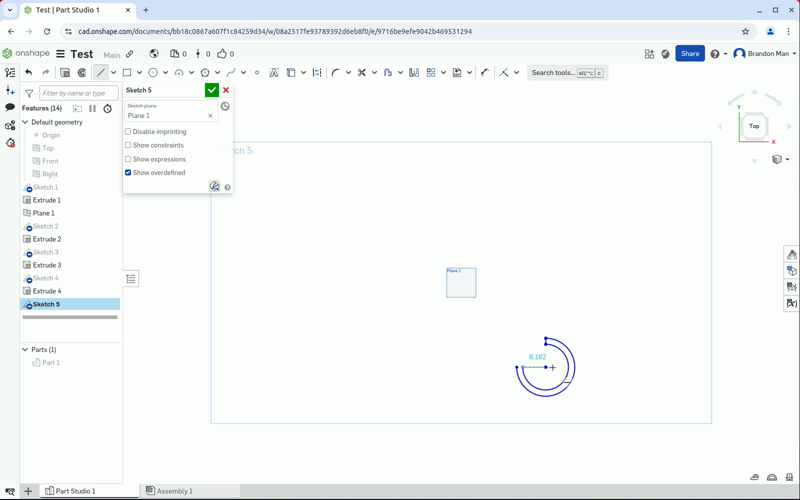
key_down(shift)
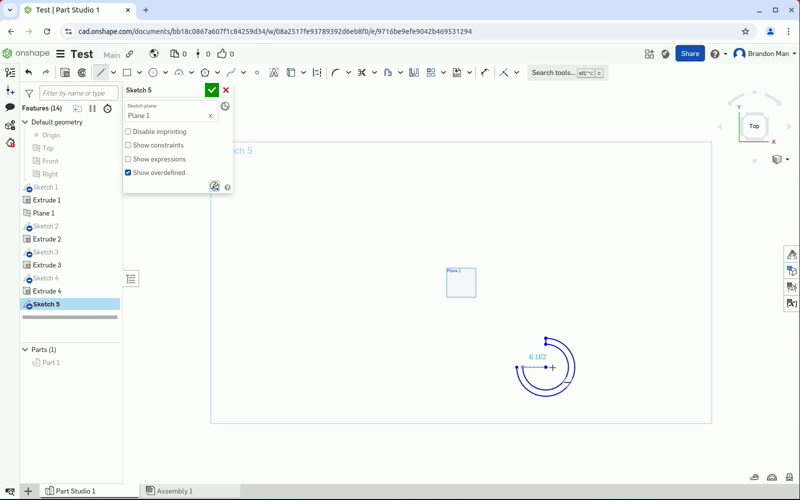
mouse_move(516, 367)
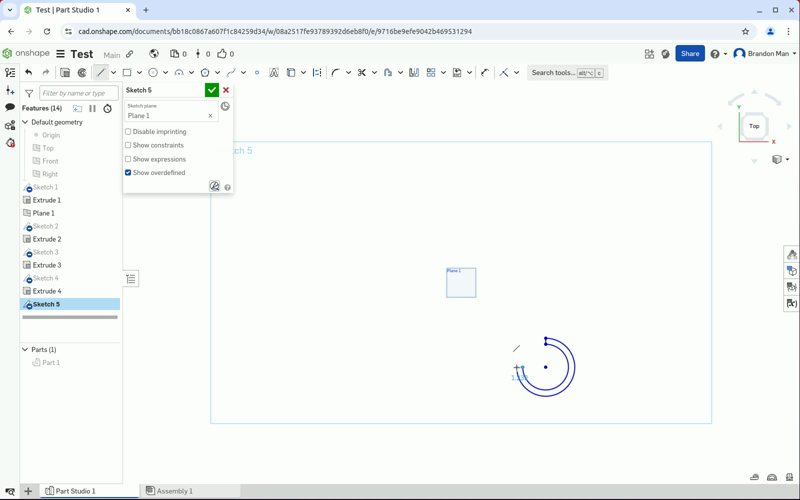
scroll(6)
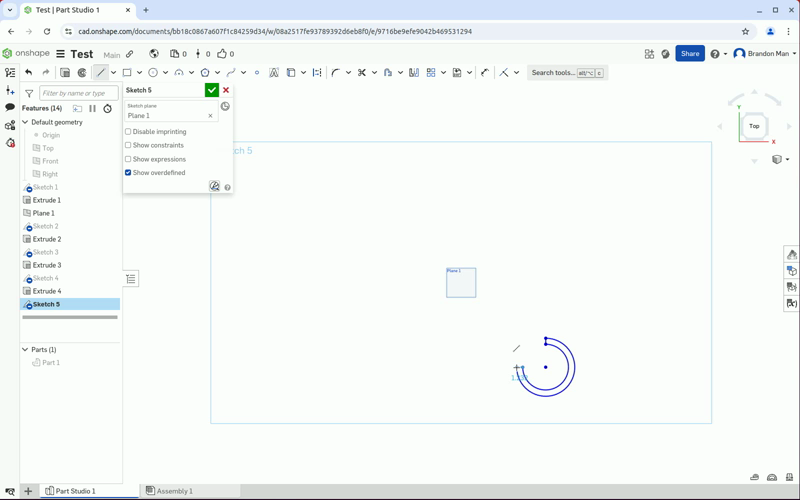
scroll(6)
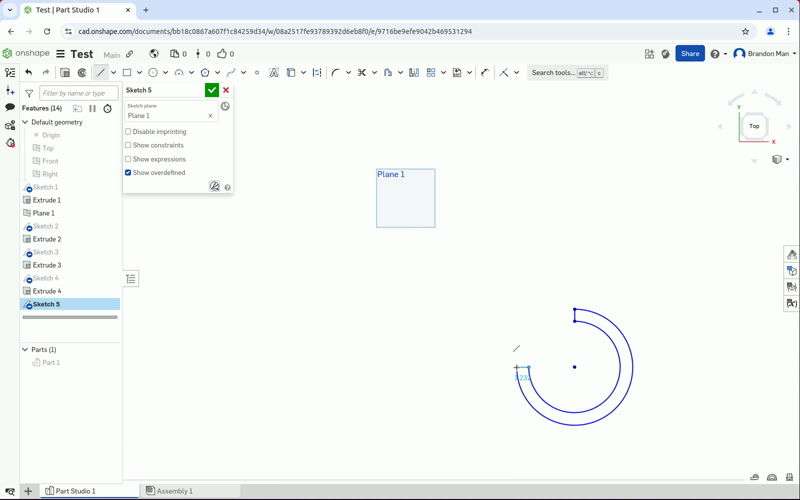
scroll(6)
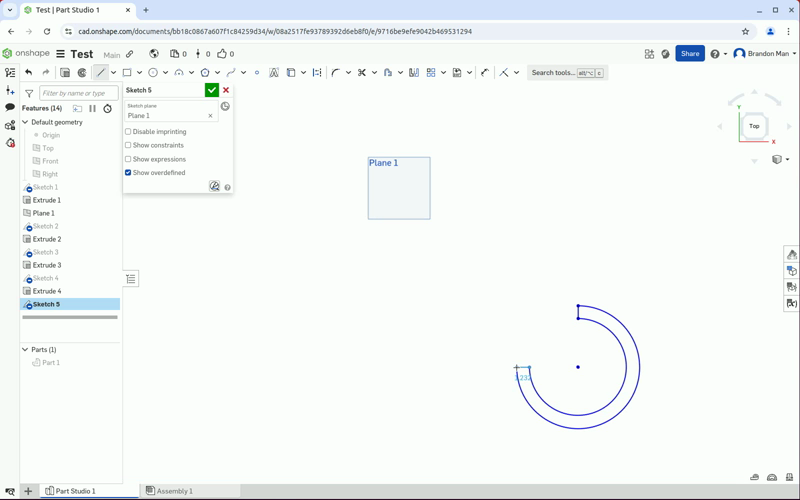
scroll(6)
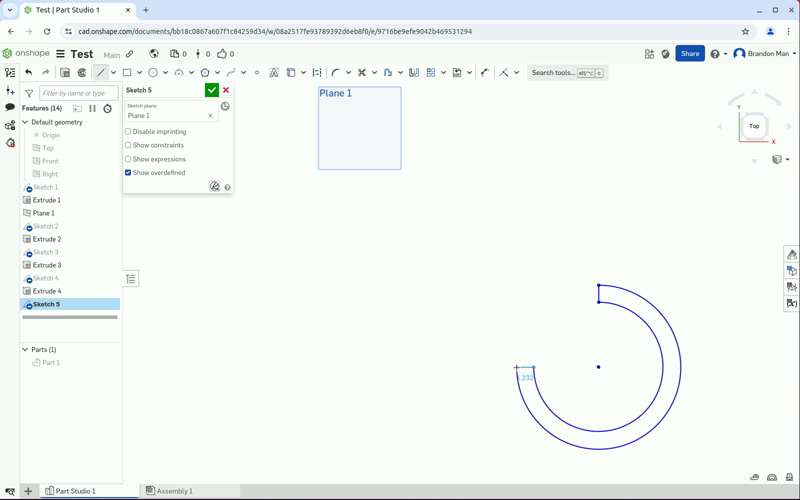
scroll(6)
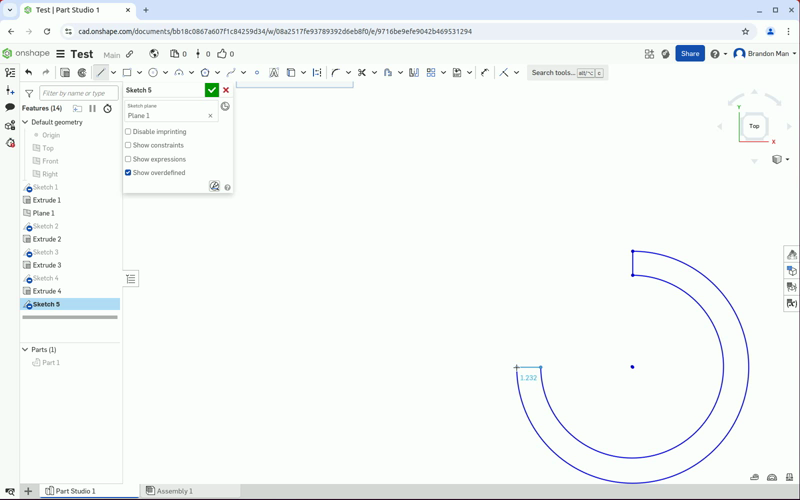
scroll(6)
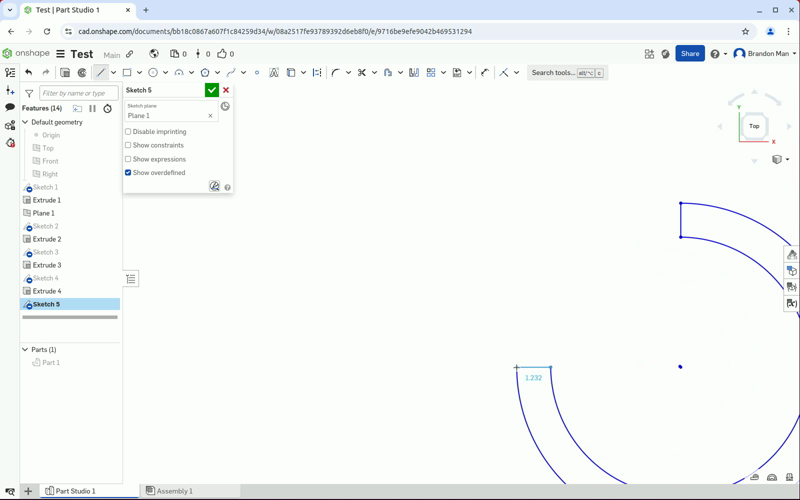
scroll(6)
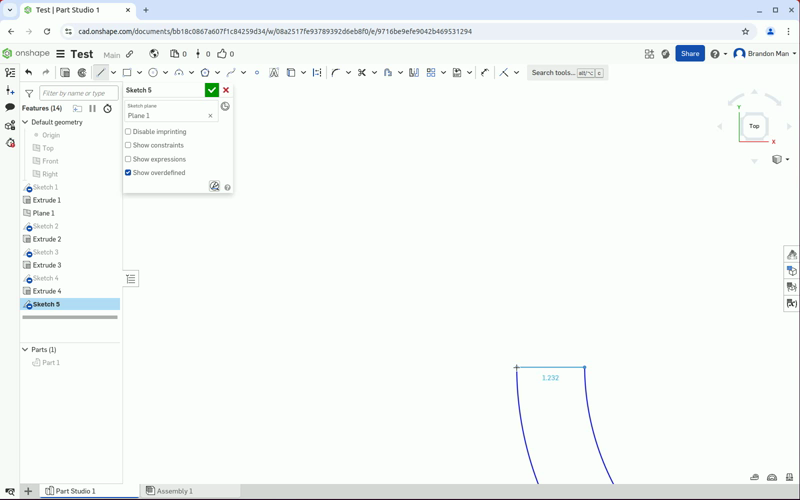
key_up(shift)
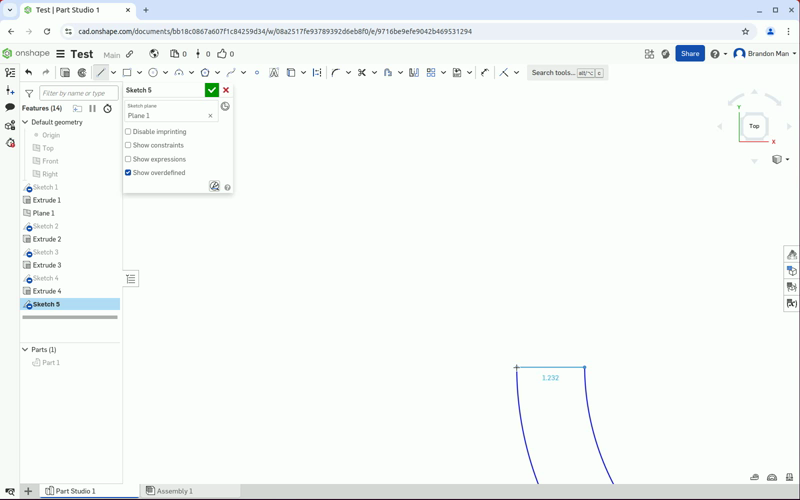
click(516, 367)
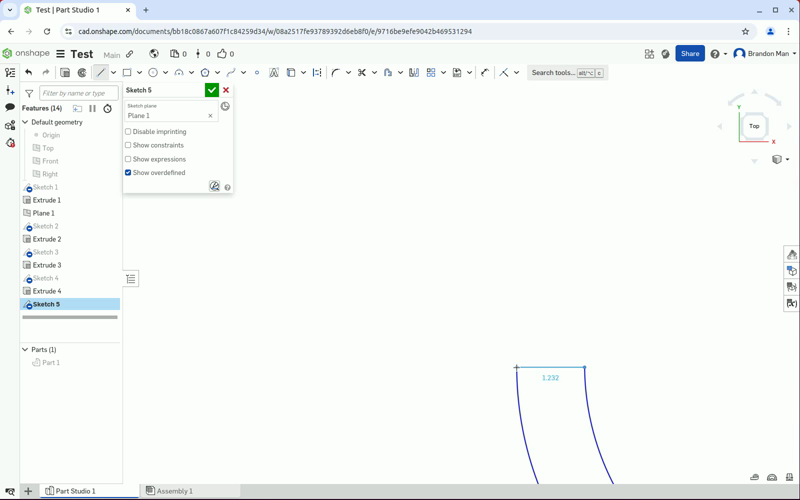
scroll(-6)
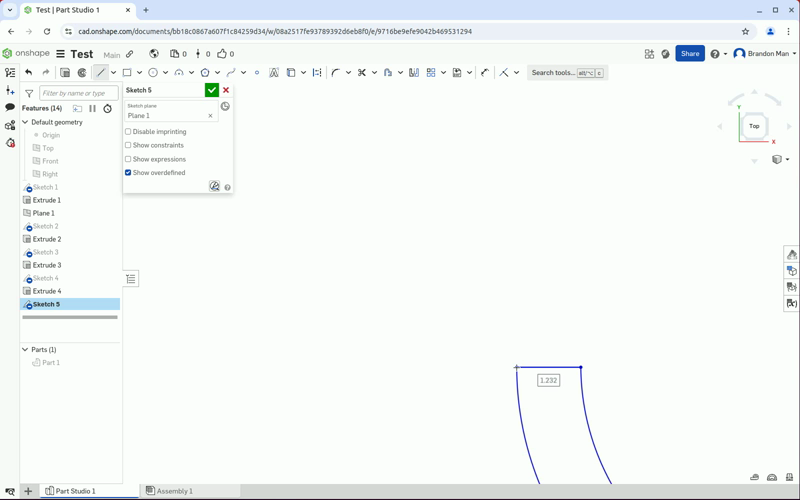
scroll(-6)
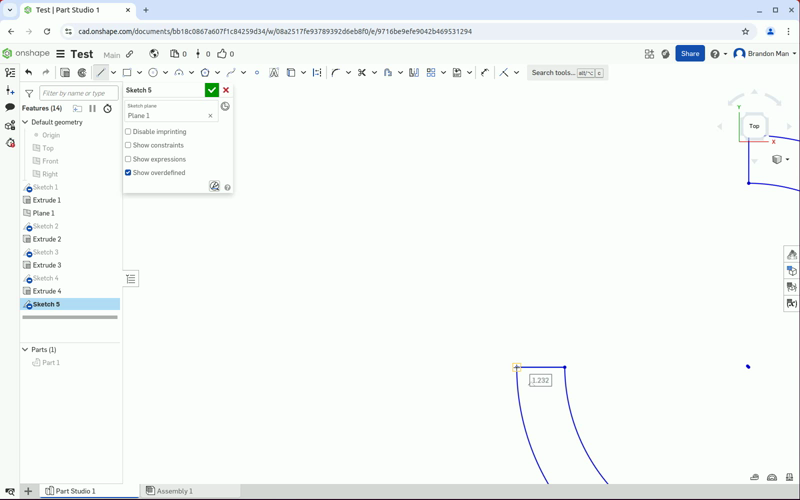
scroll(-6)
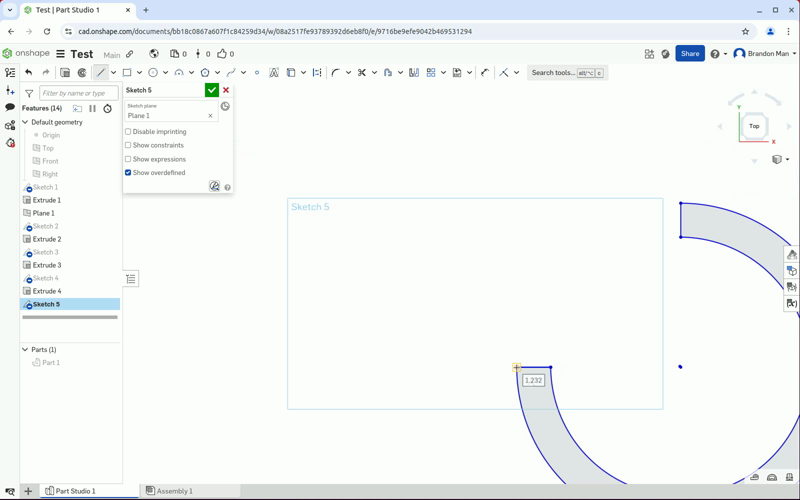
scroll(-6)
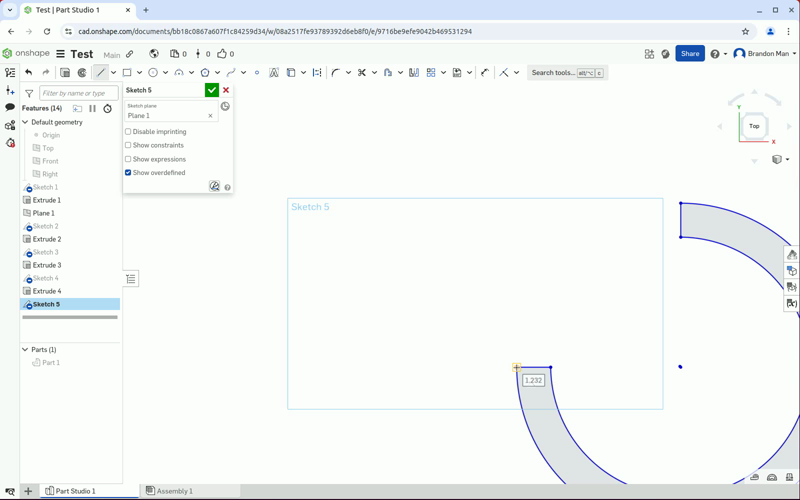
scroll(-6)
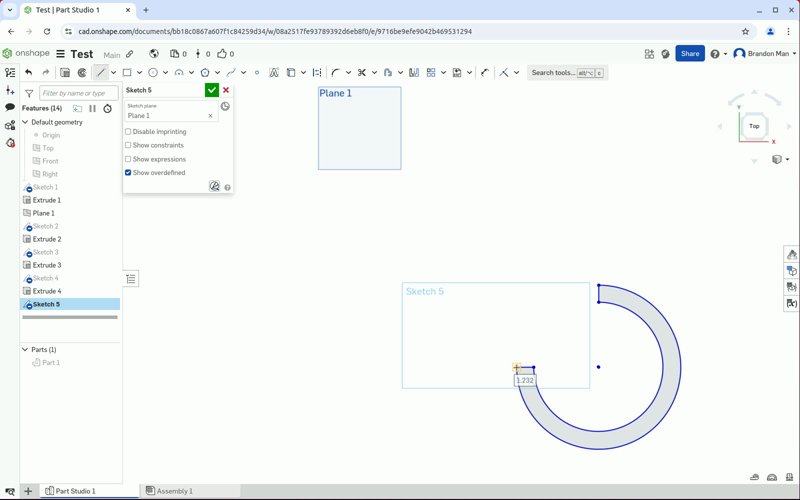
scroll(-6)
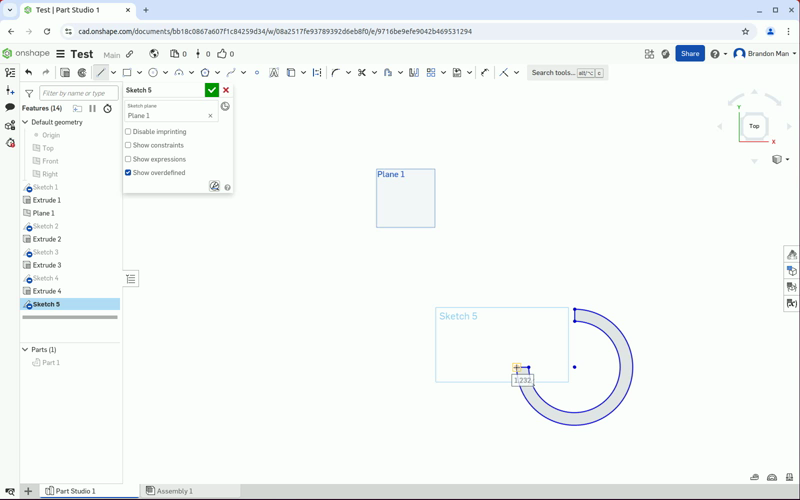
scroll(-6)
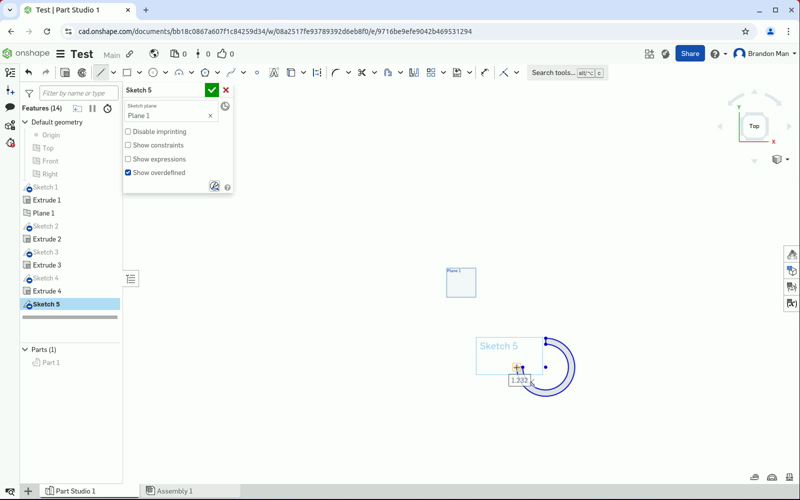
key(esc)
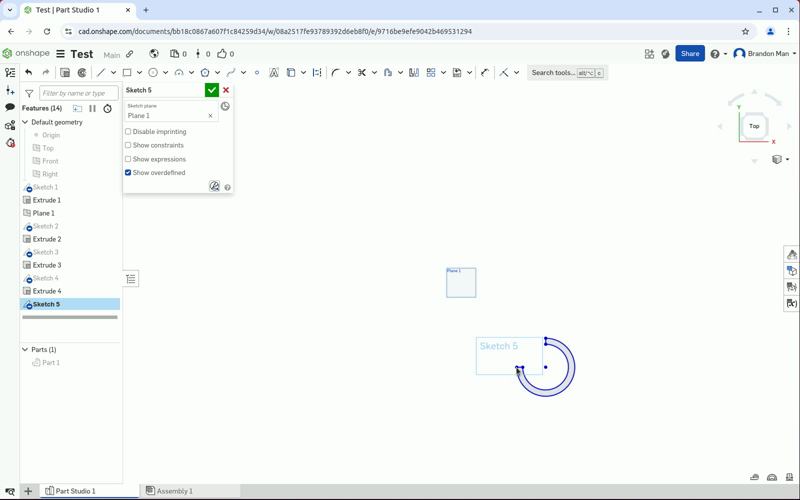
mouse_move(542, 393)
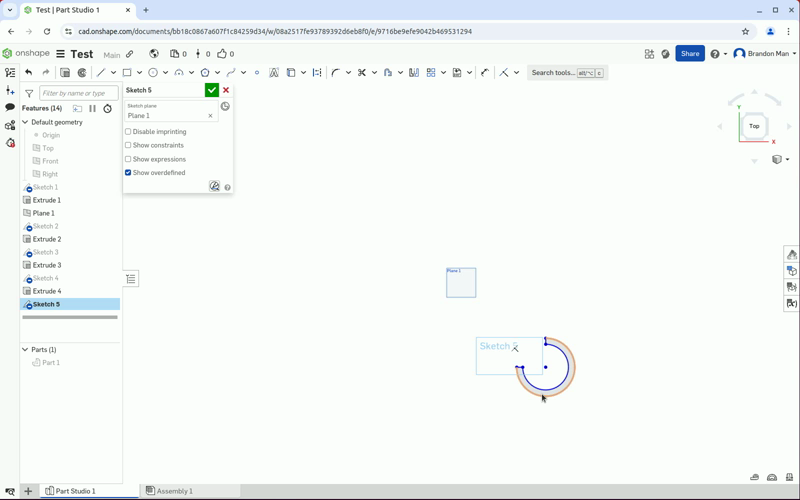
scroll(6)
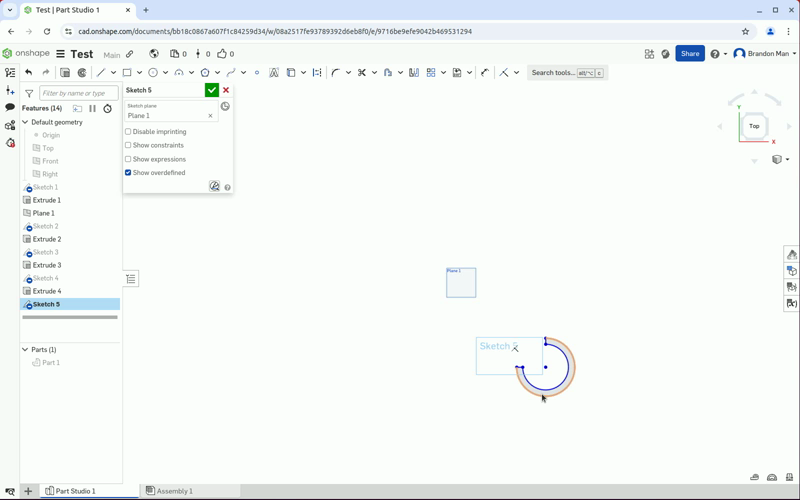
scroll(6)
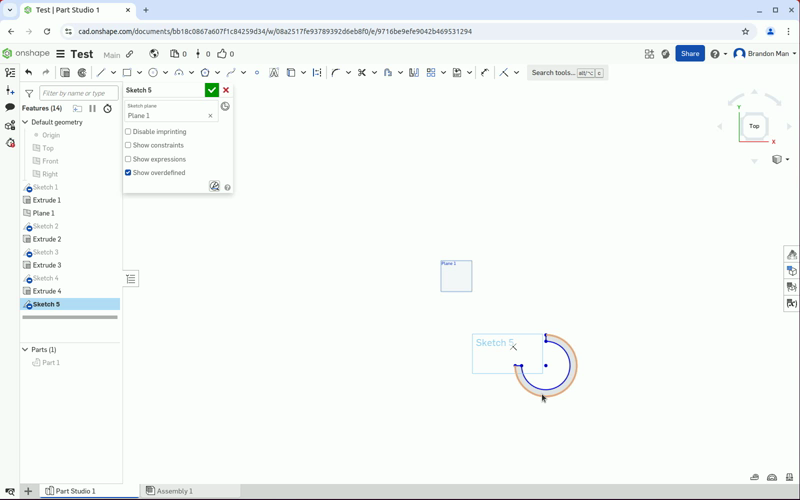
scroll(6)
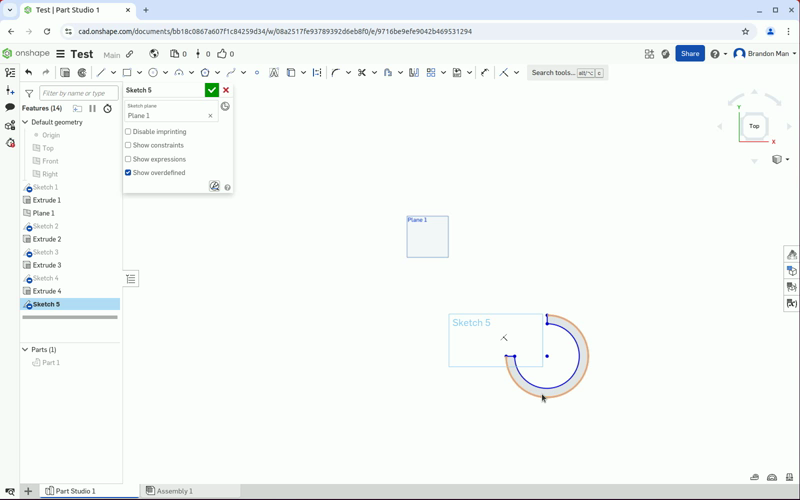
scroll(6)
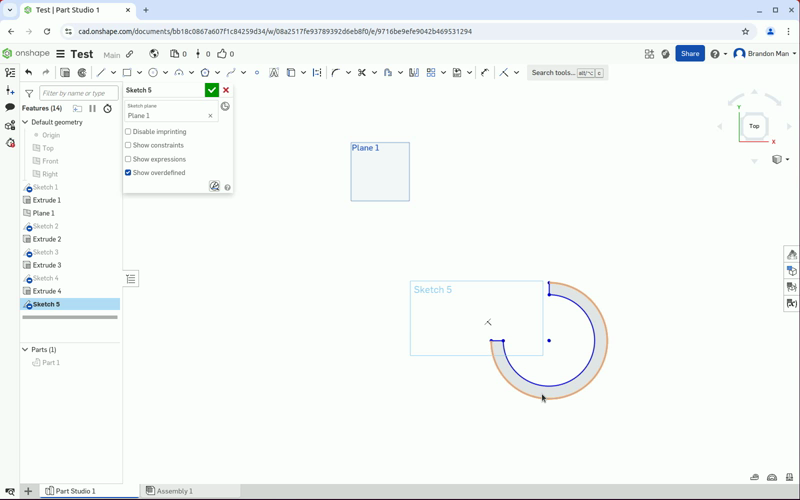
scroll(6)
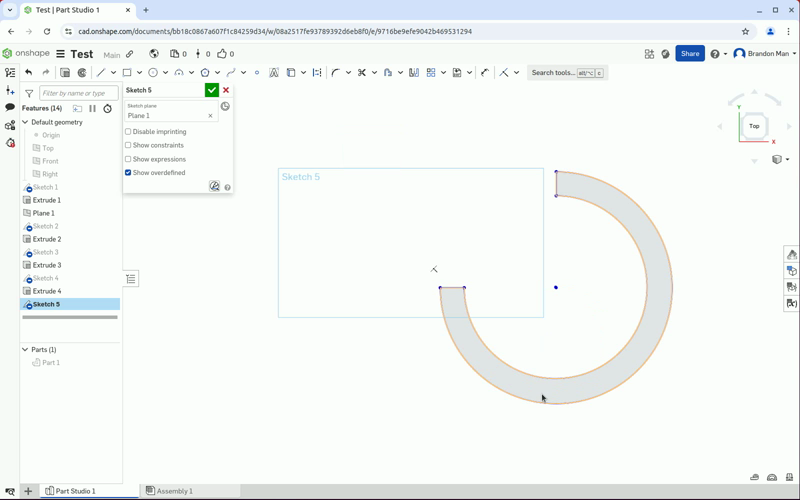
scroll(6)
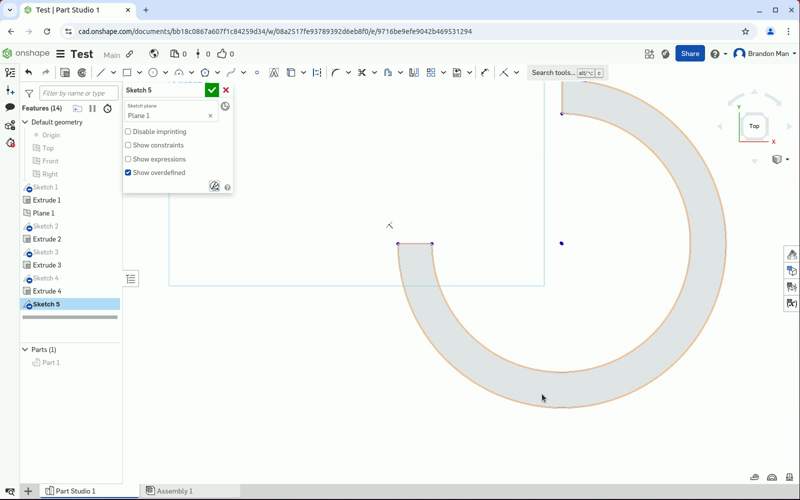
scroll(6)
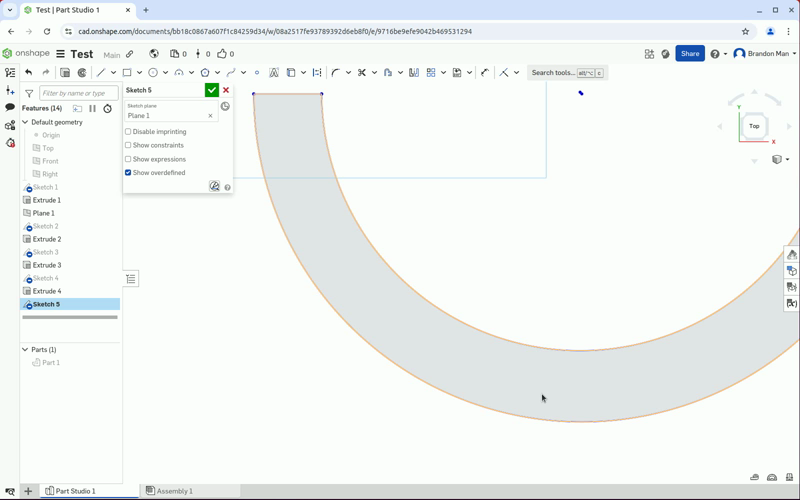
click(542, 393)
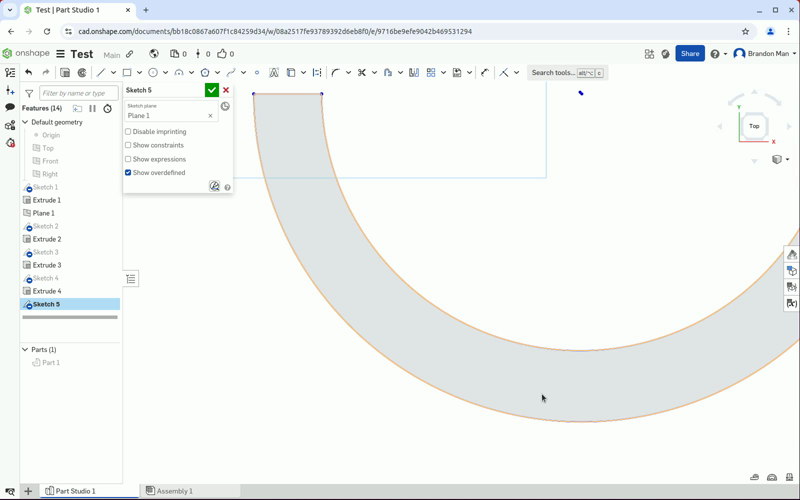
scroll(-6)
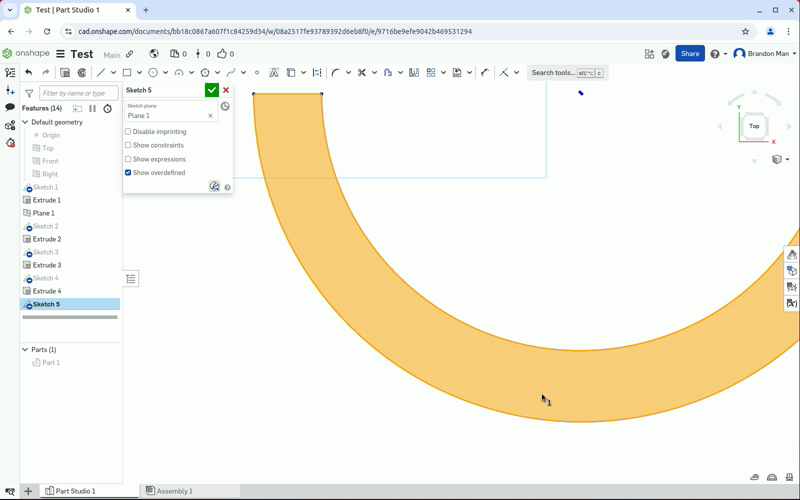
scroll(-6)
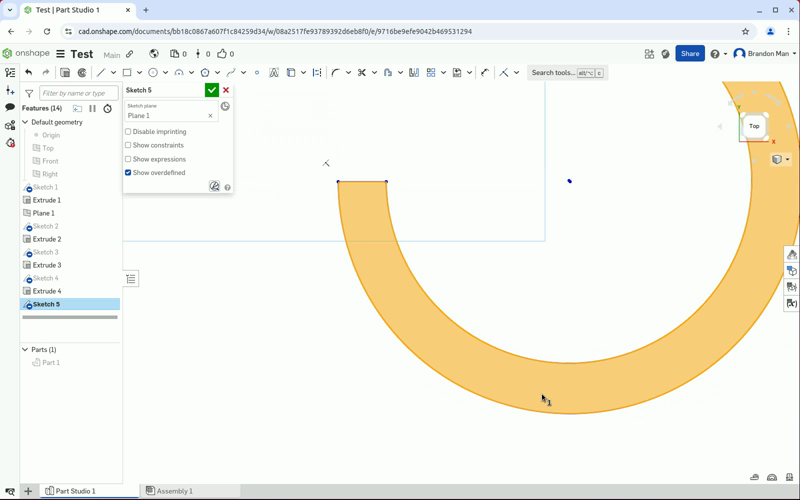
scroll(-6)
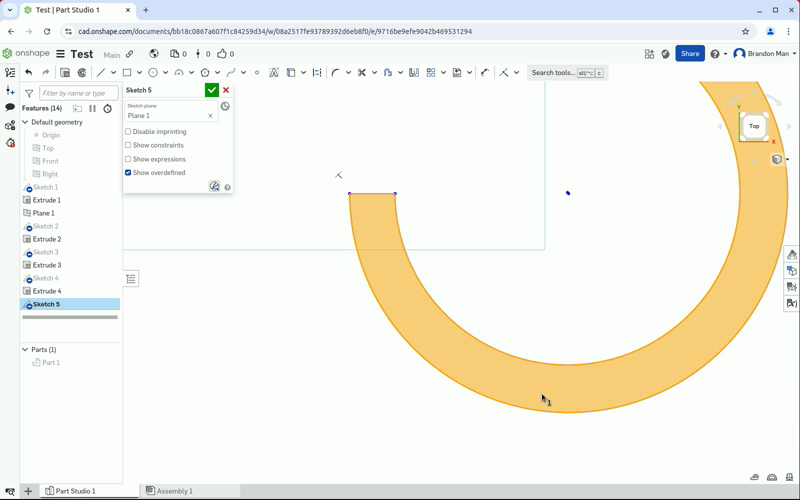
scroll(-6)
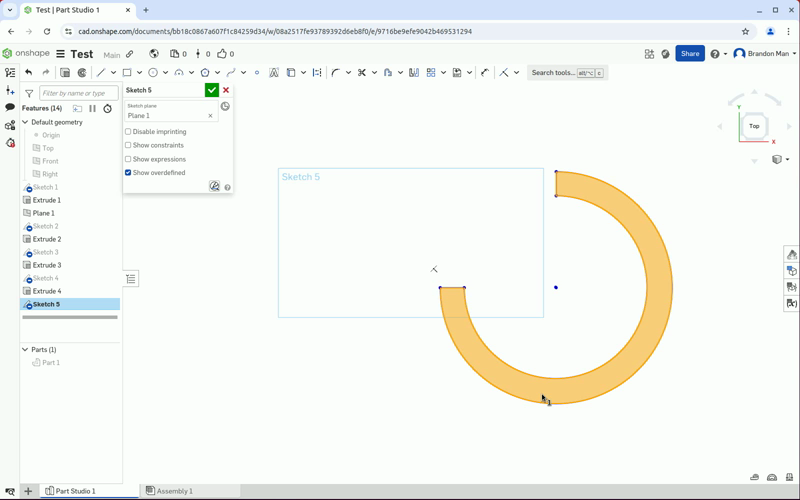
scroll(-6)
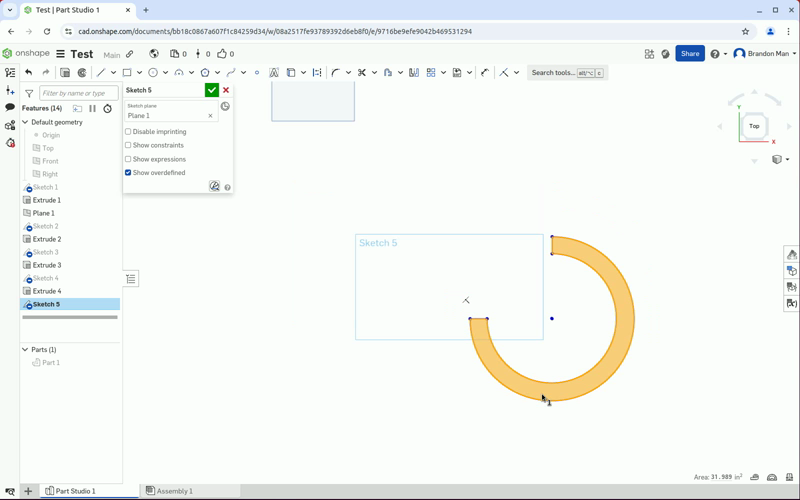
scroll(-6)
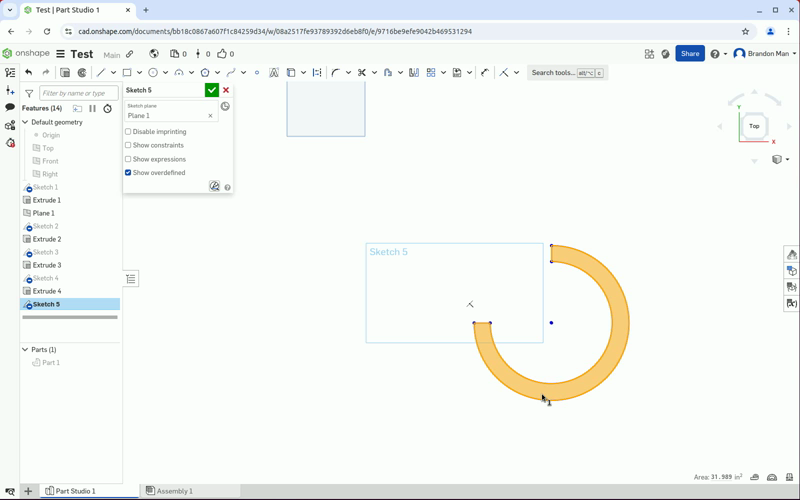
scroll(-6)
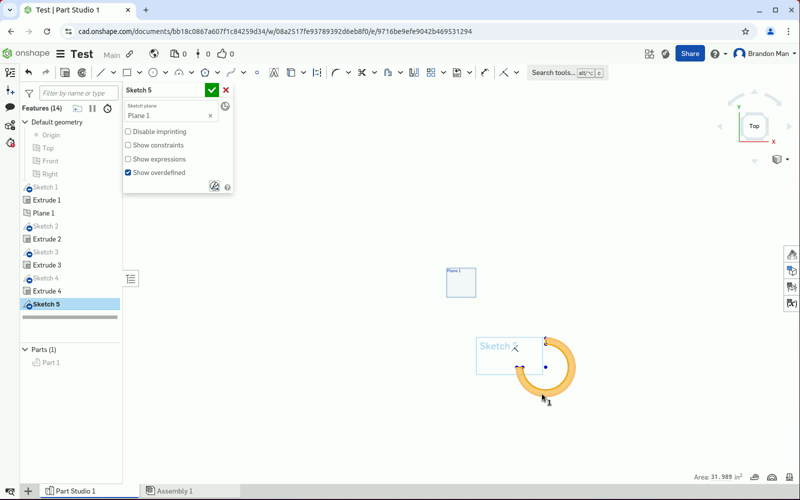
mouse_move(73, 352)
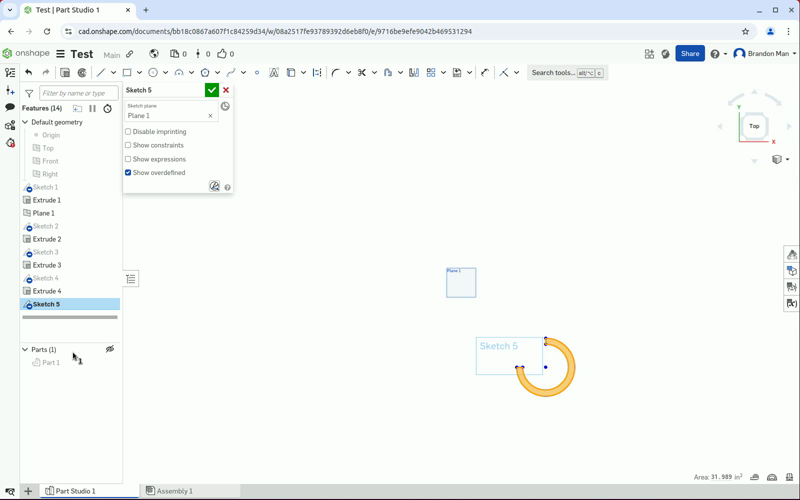
key(shift+y)
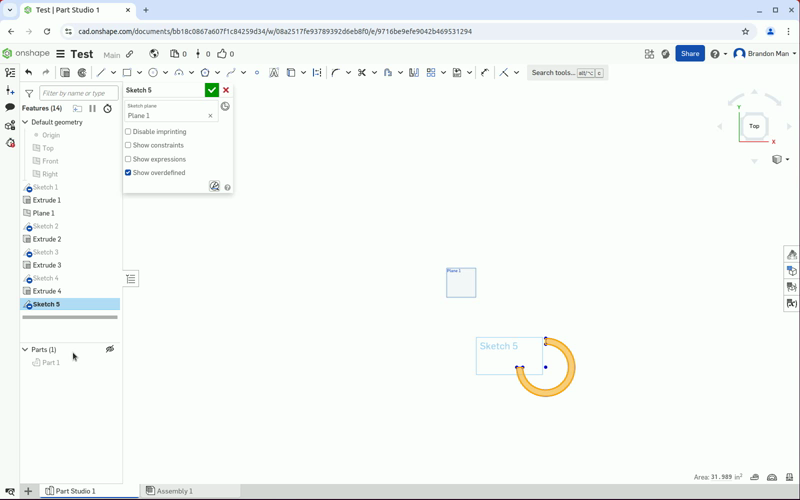
key(shift+e)
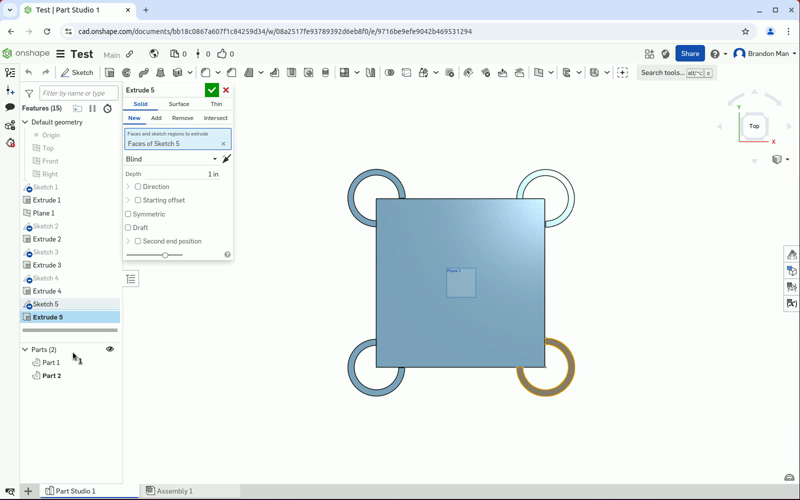
mouse_move(143, 106)
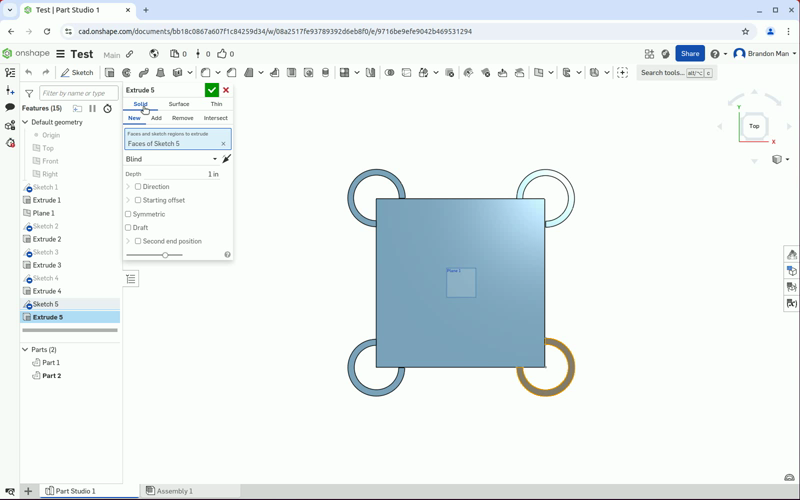
click(143, 106)
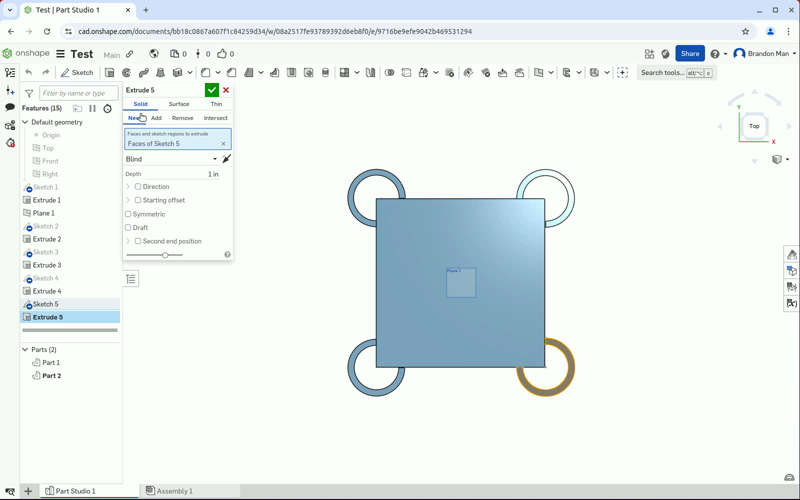
mouse_move(137, 120)
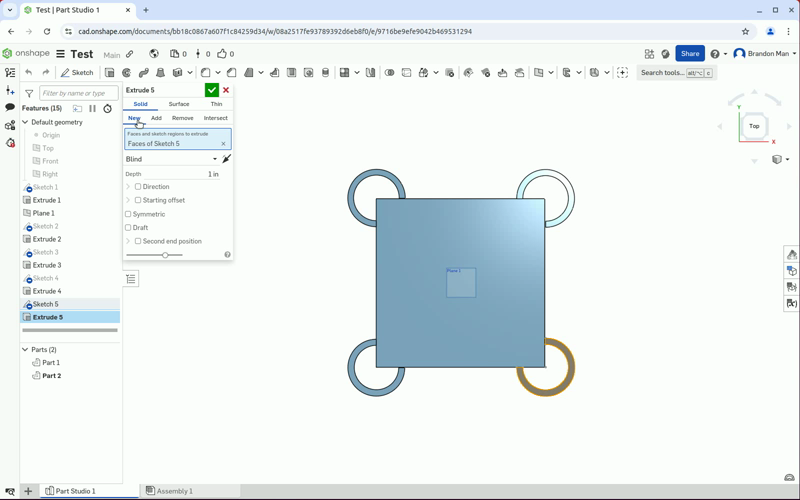
click(137, 120)
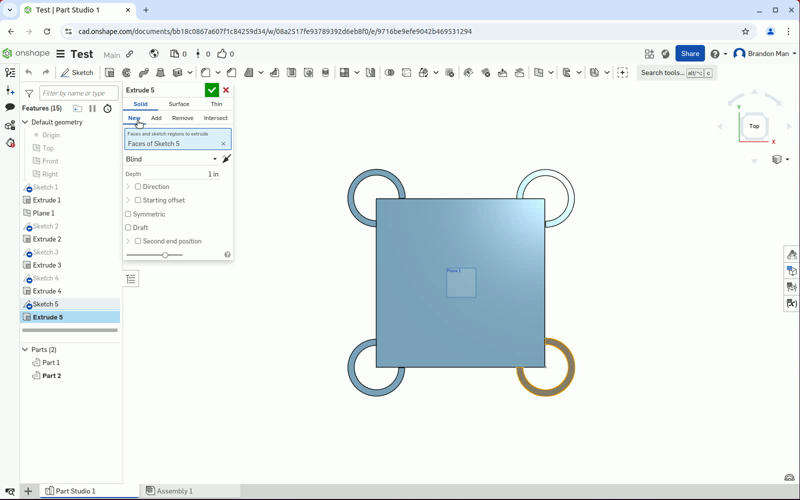
key(tab, 4)
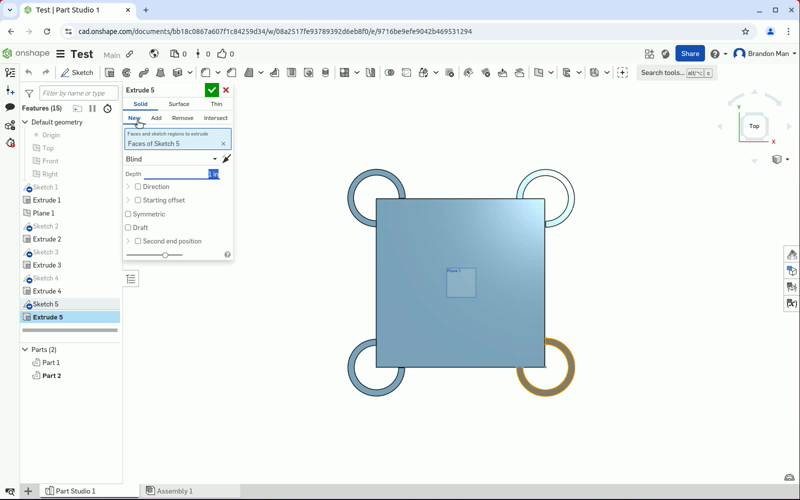
text(-11.554)
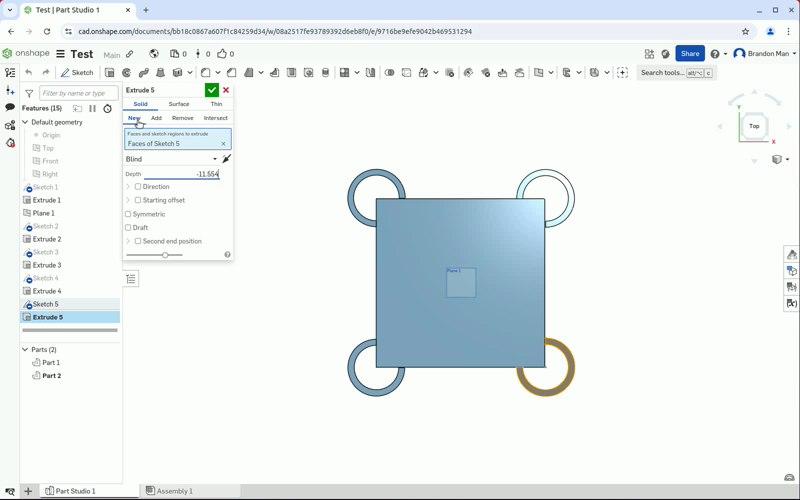
key(tab, 3)
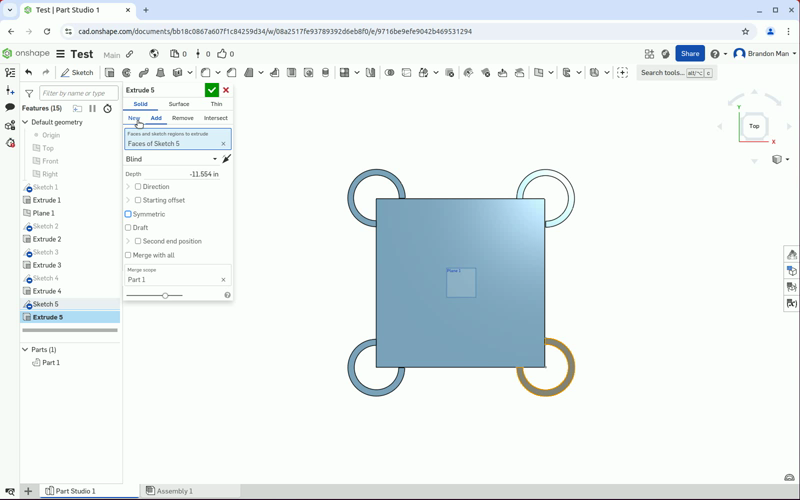
key(space)
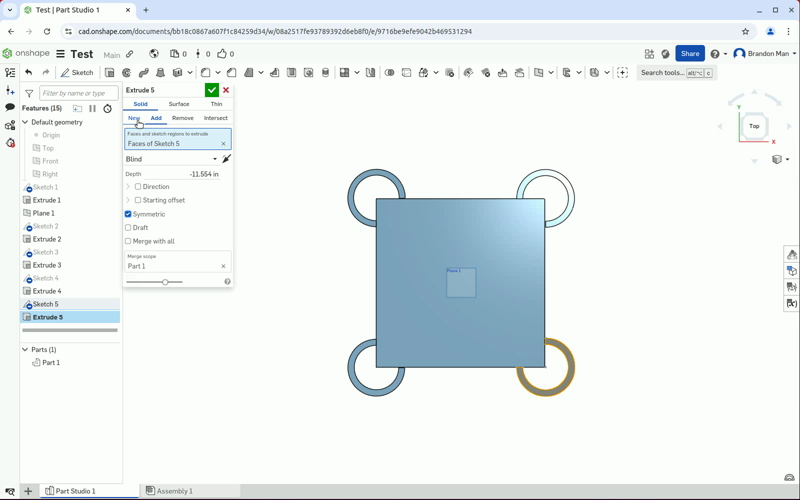
key(enter)
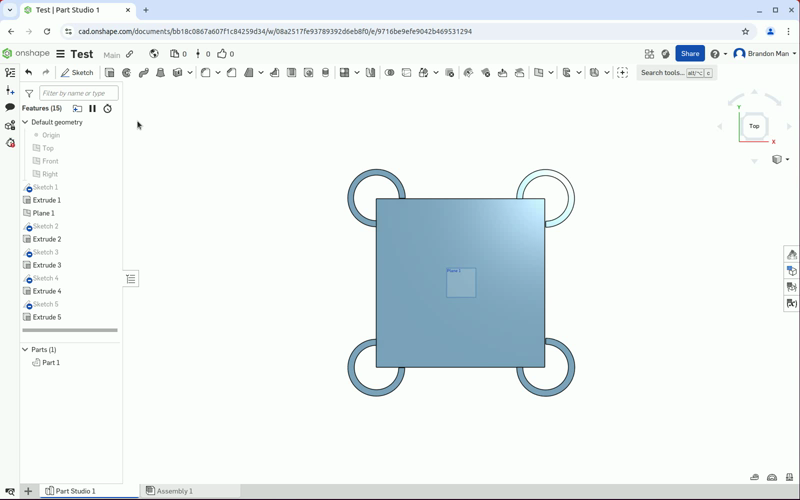
key(shift+h)
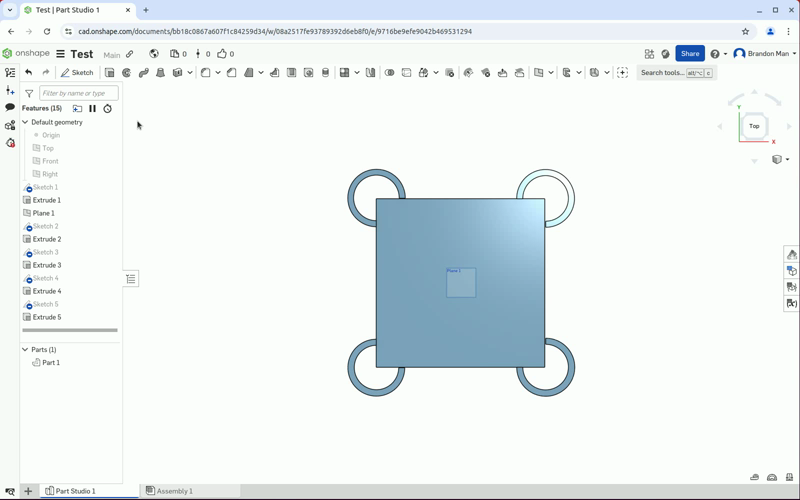
key(shift+h)
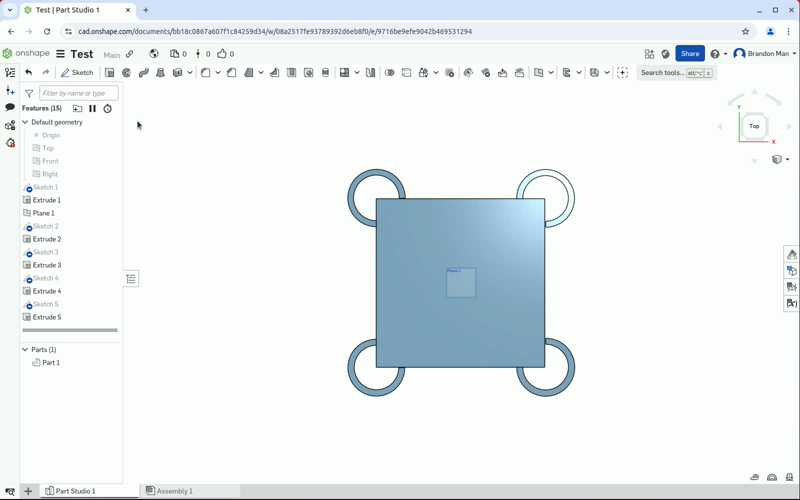
mouse_move(73, 189)
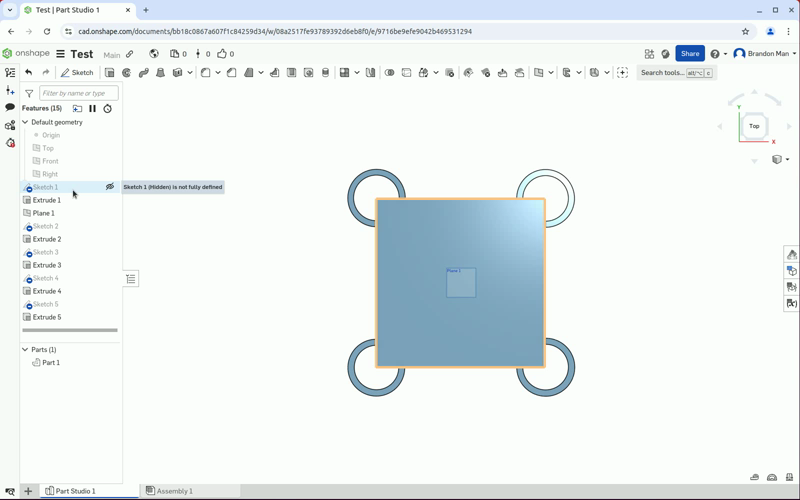
click(73, 189)
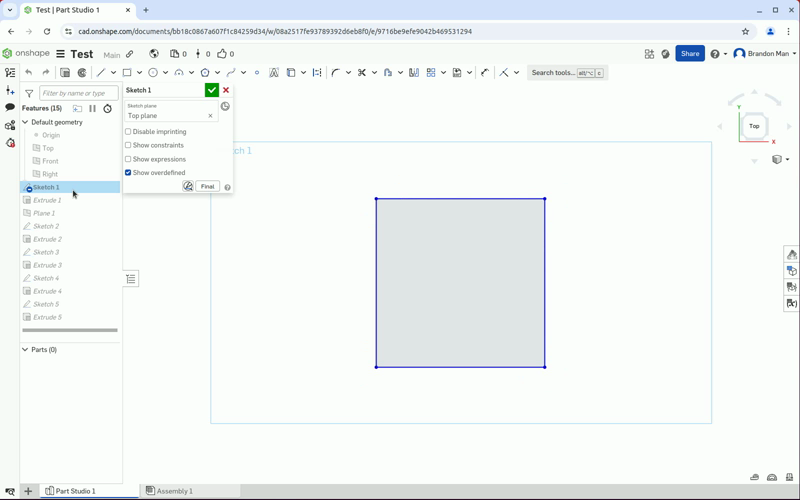
mouse_move(229, 92)
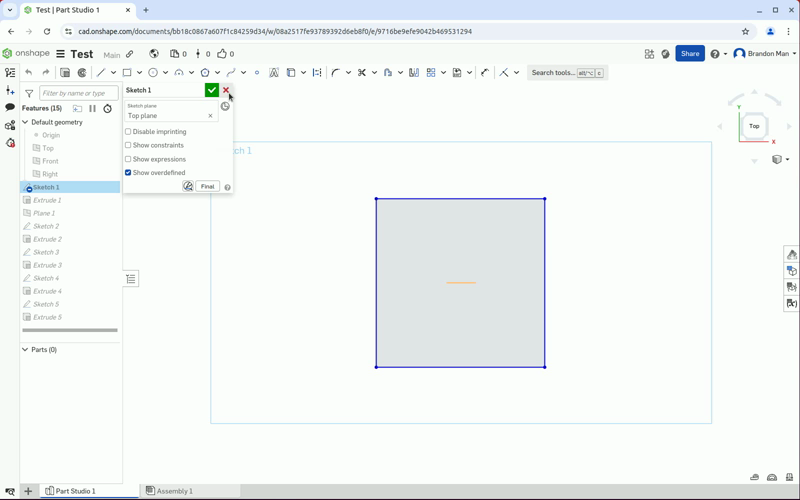
click(229, 92)
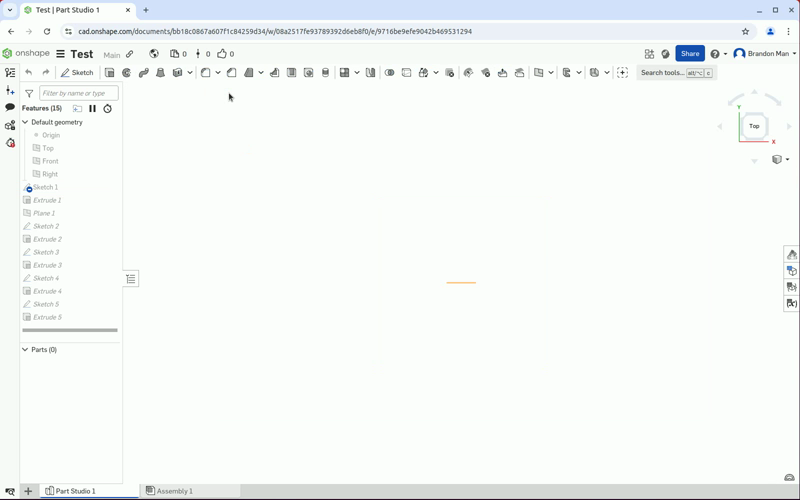
key(shift+s)
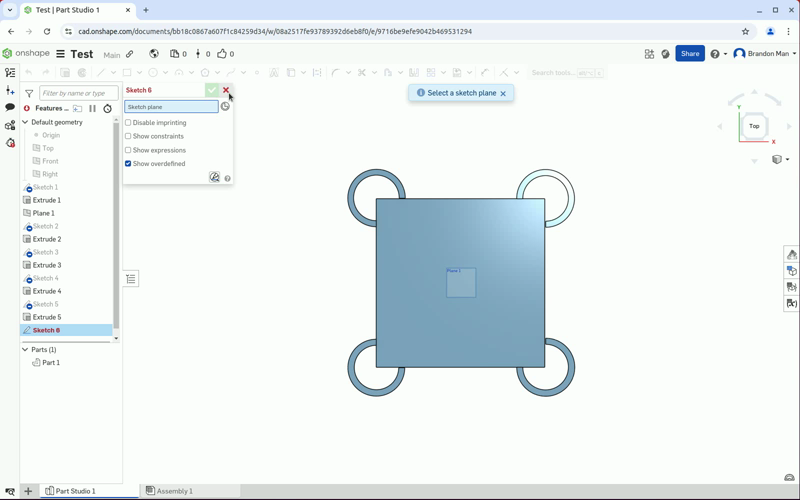
mouse_move(69, 215)
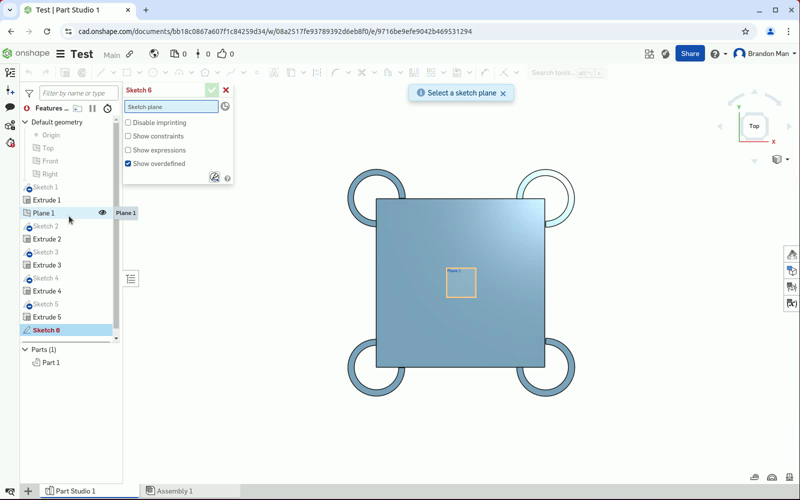
click(69, 215)
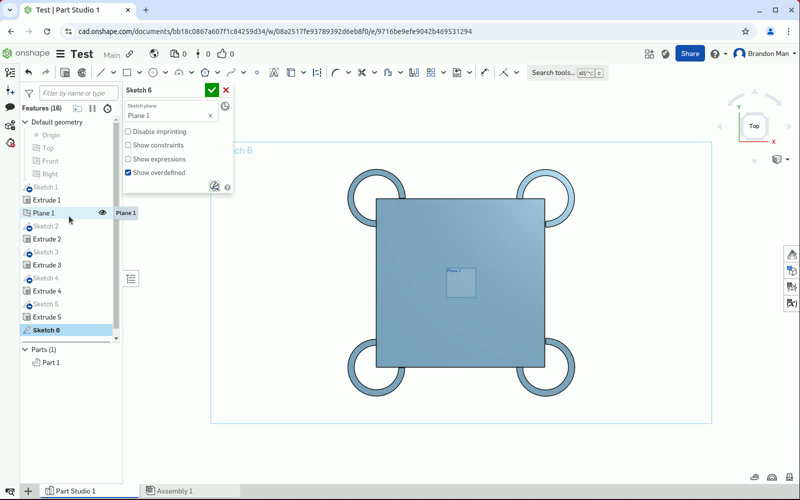
mouse_move(73, 352)
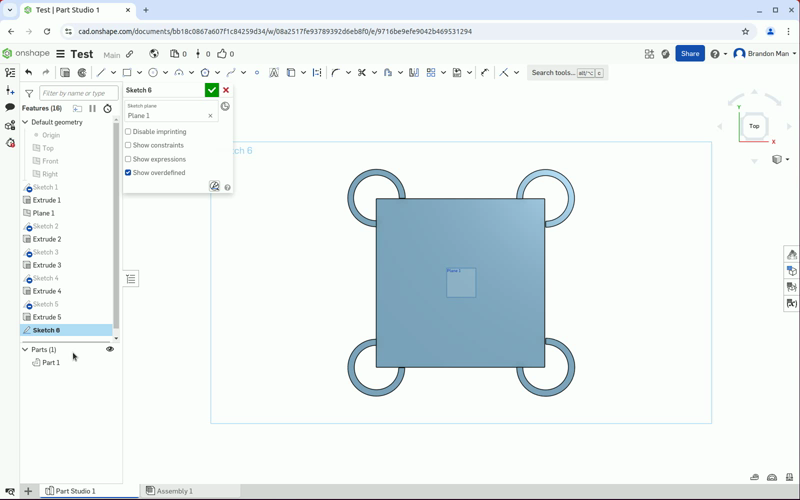
key(y)
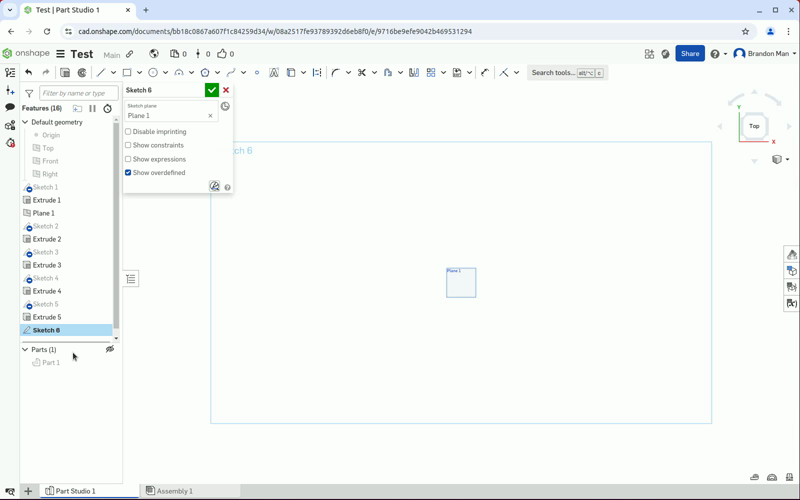
key(a)
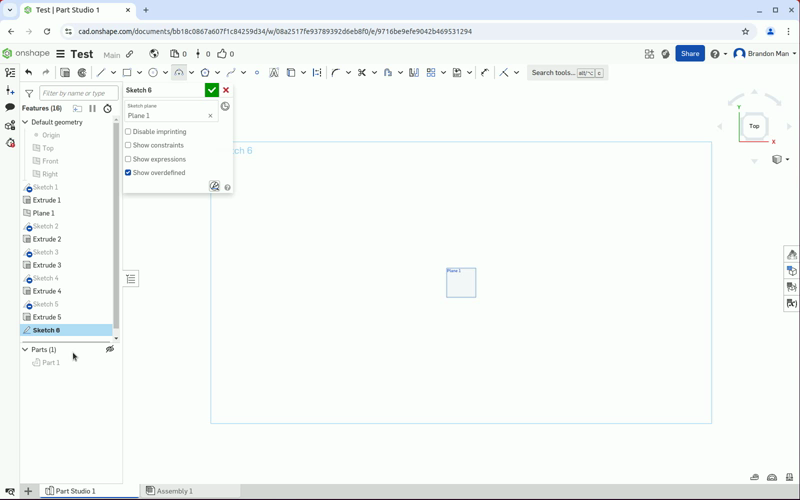
key_down(shift)
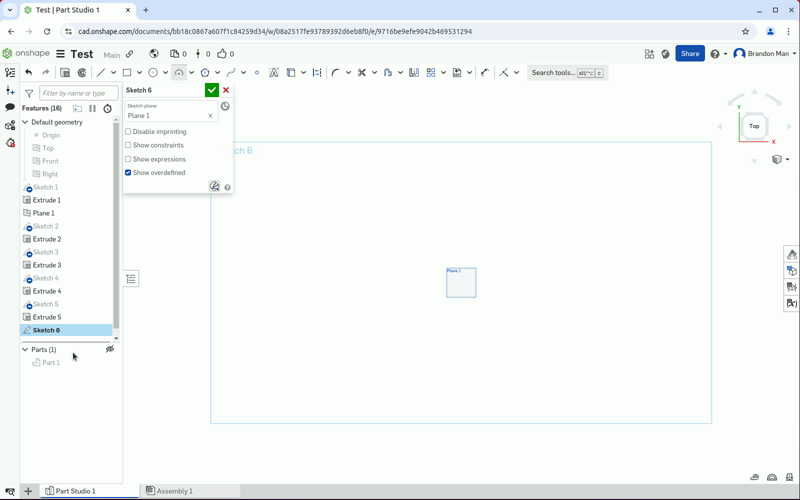
mouse_move(376, 226)
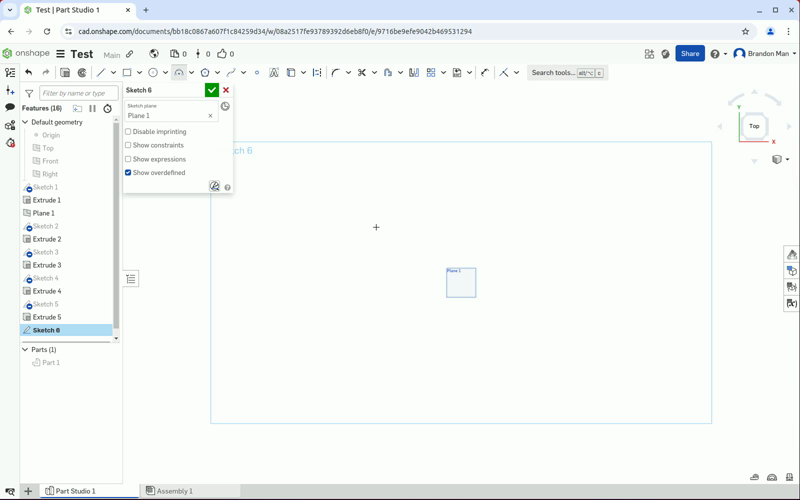
click(376, 226)
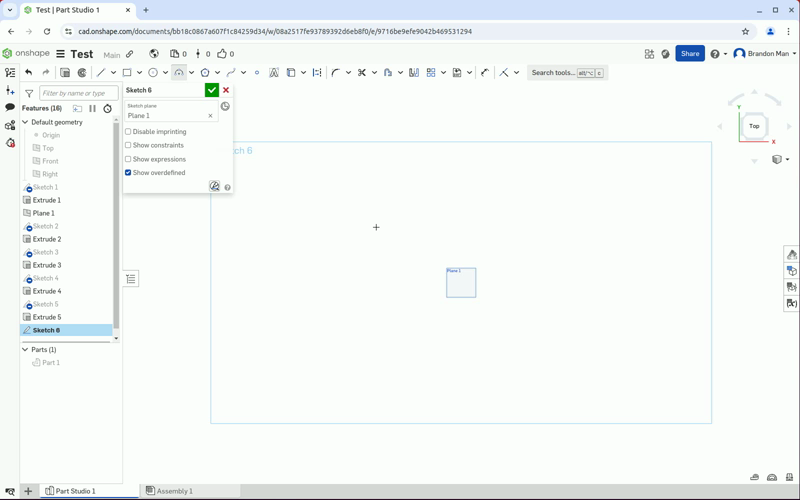
key_up(shift)
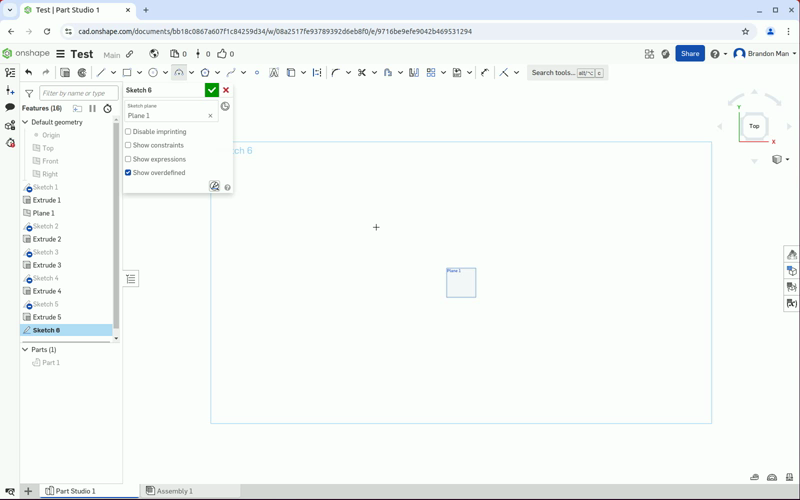
key_down(shift)
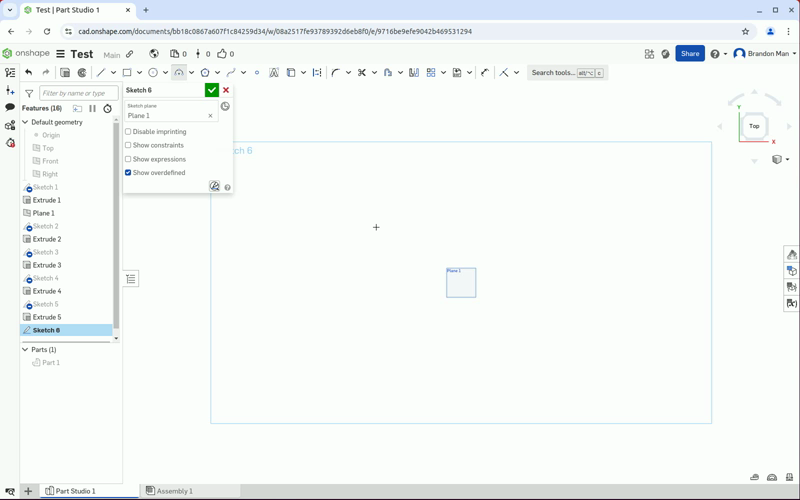
mouse_move(405, 197)
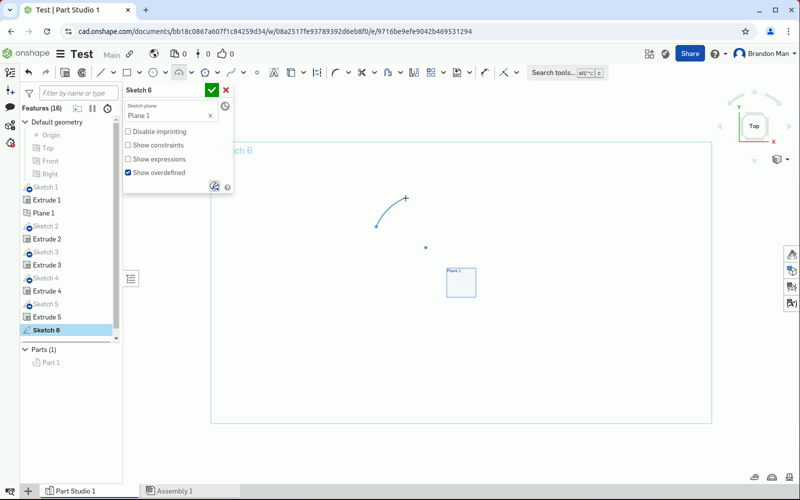
click(405, 197)
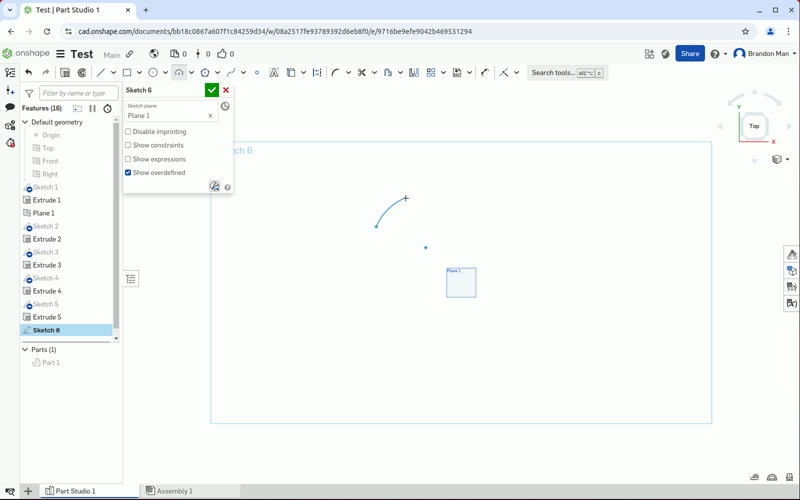
mouse_move(396, 218)
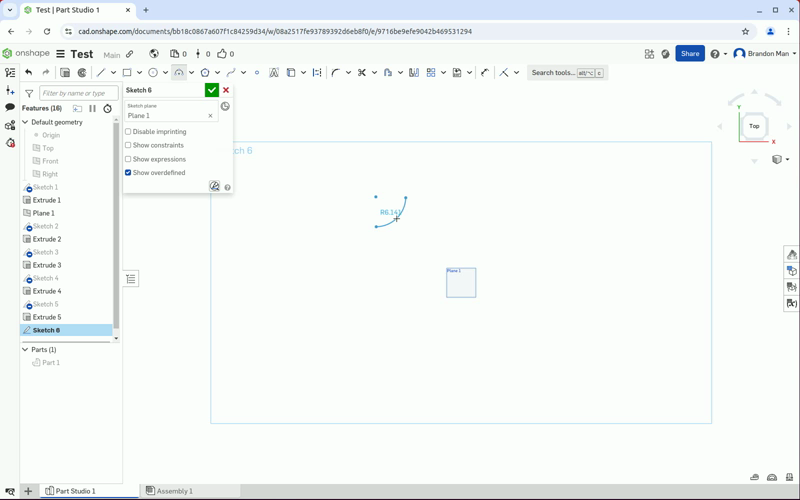
click(396, 218)
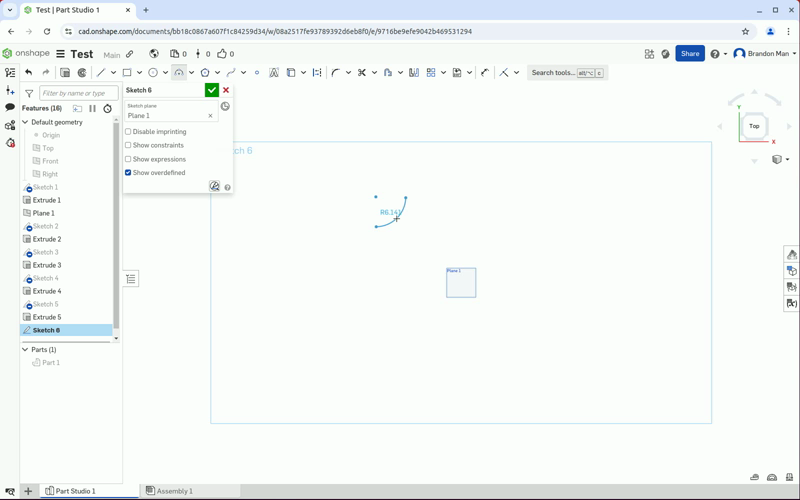
key_up(shift)
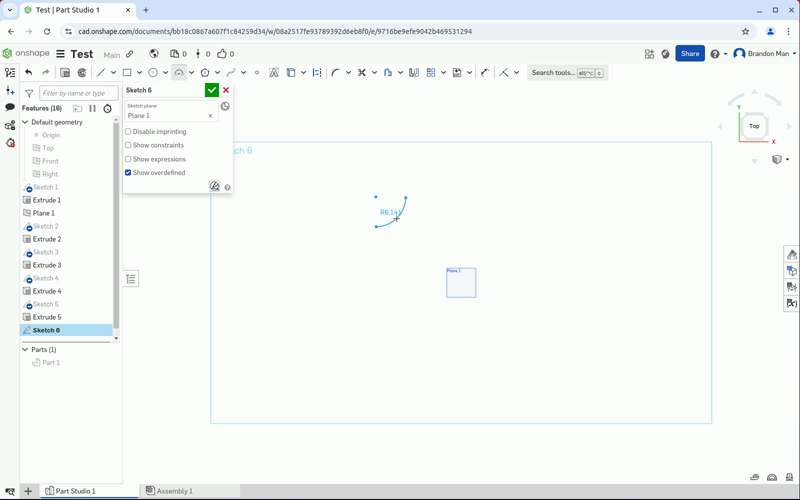
key(esc)
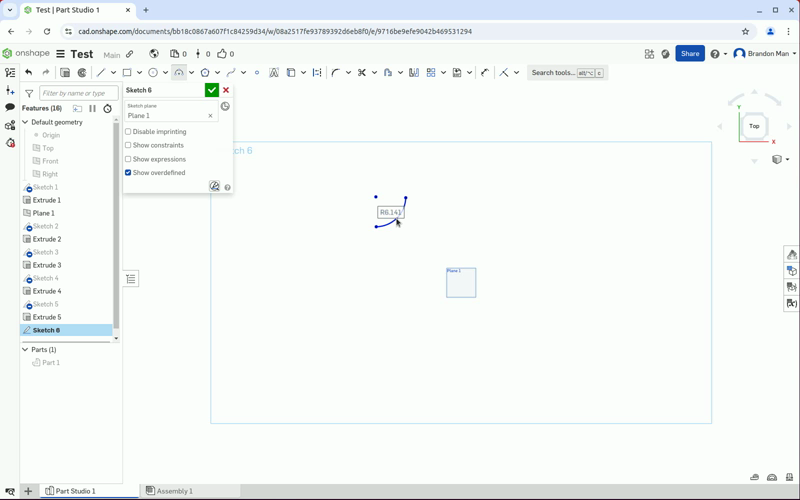
key(l)
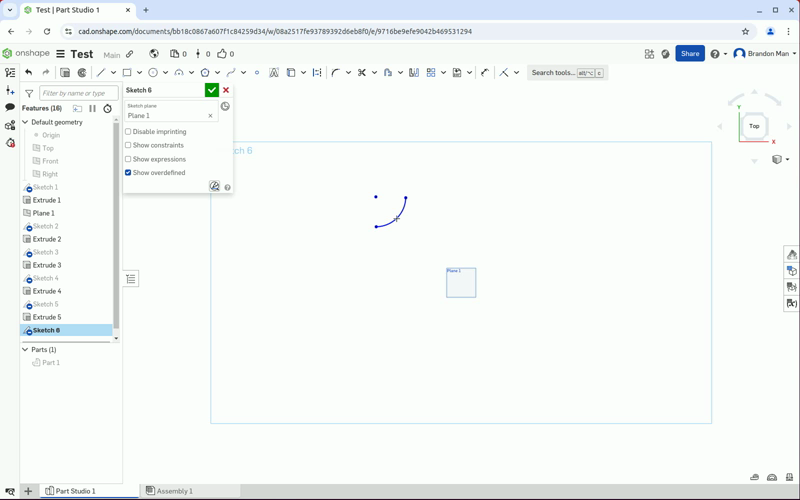
mouse_move(405, 197)
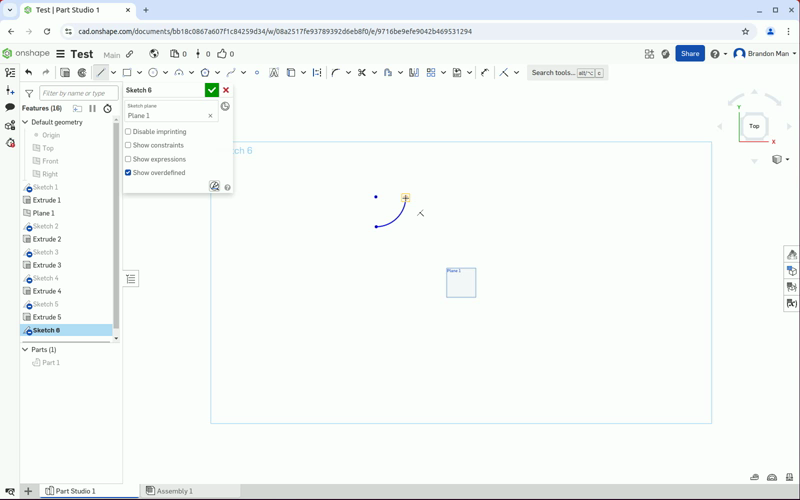
click(405, 197)
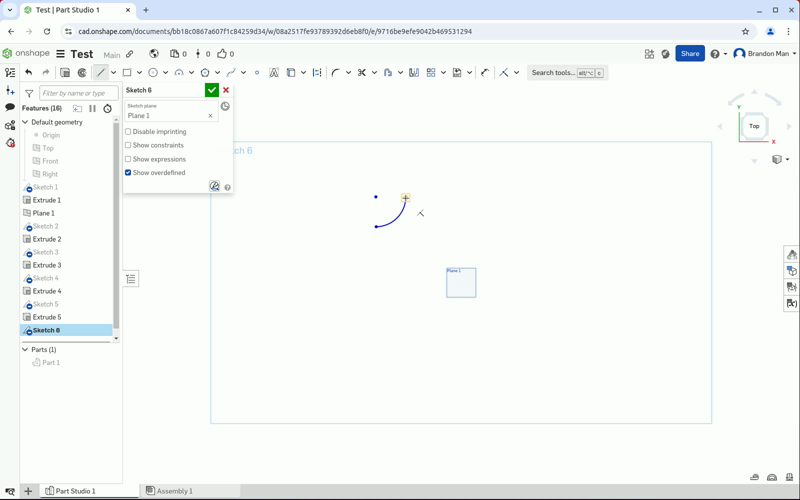
key_down(shift)
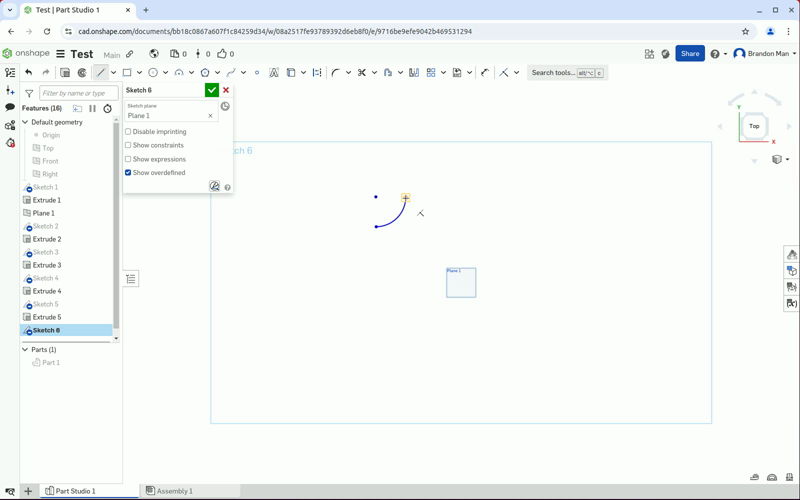
mouse_move(435, 197)
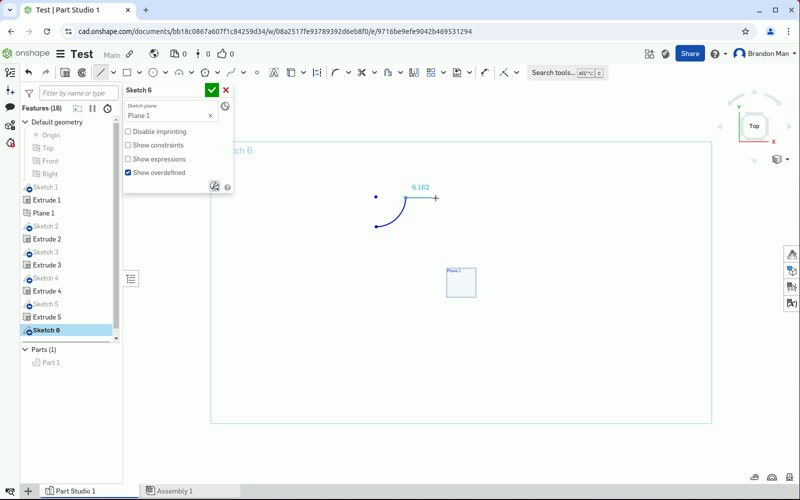
mouse_move(399, 197)
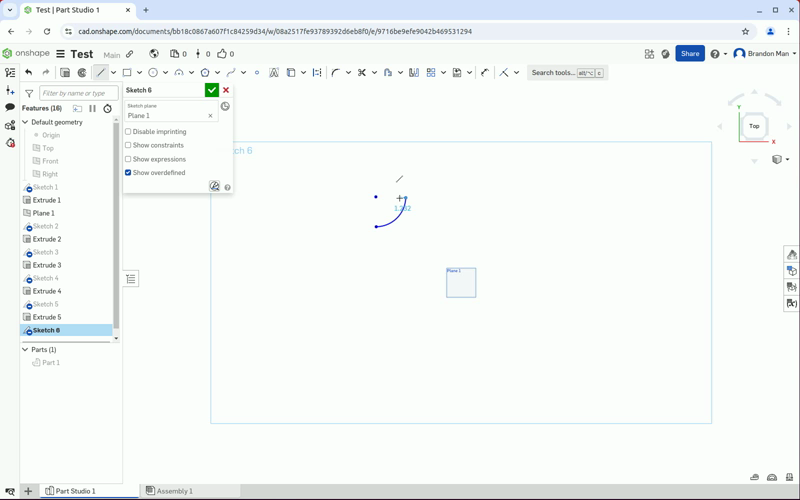
scroll(6)
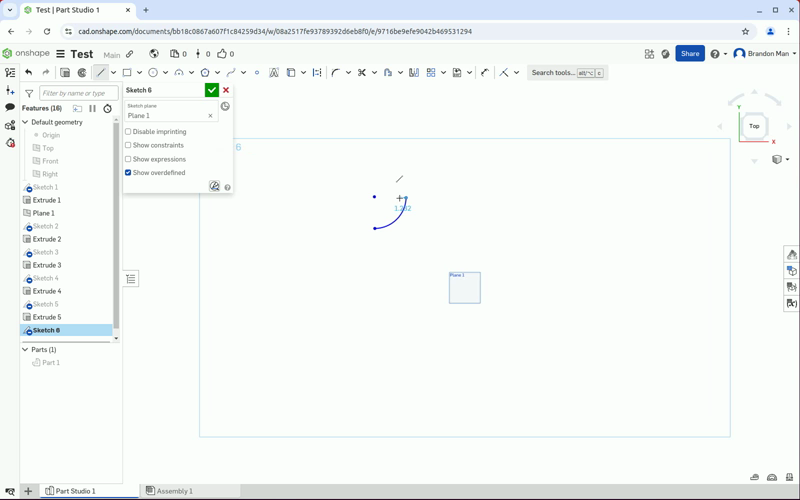
scroll(6)
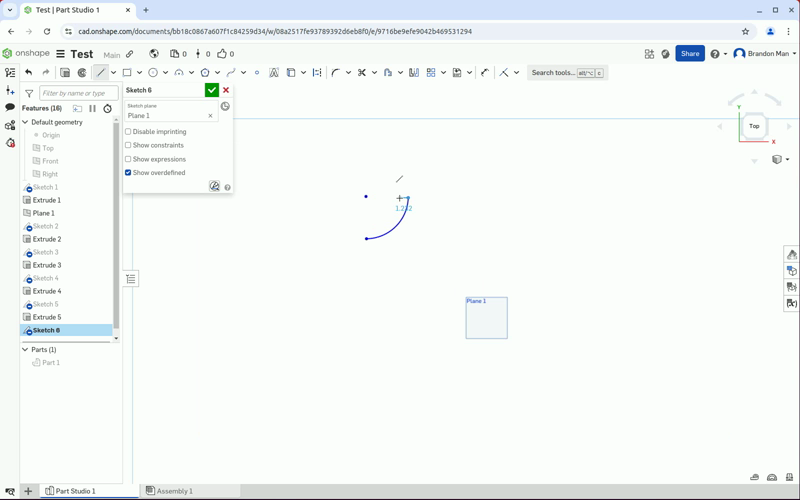
scroll(6)
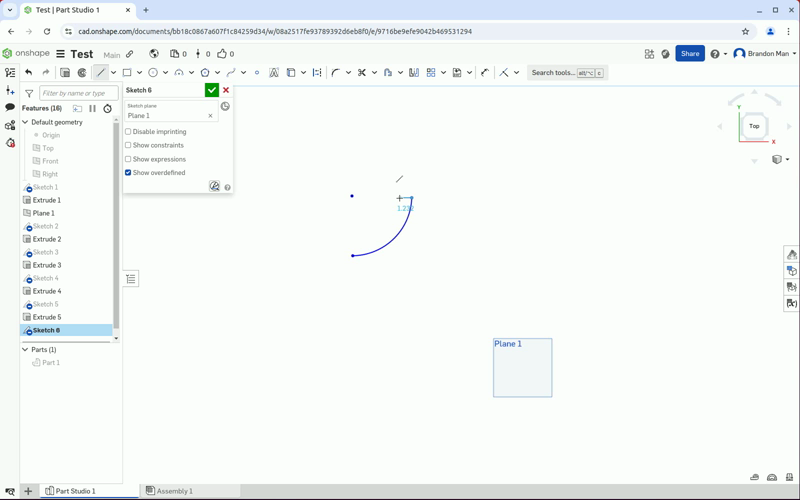
scroll(6)
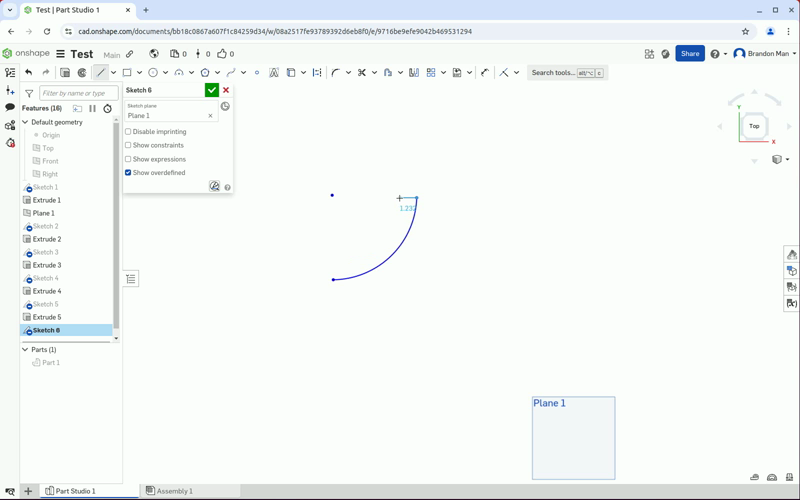
scroll(6)
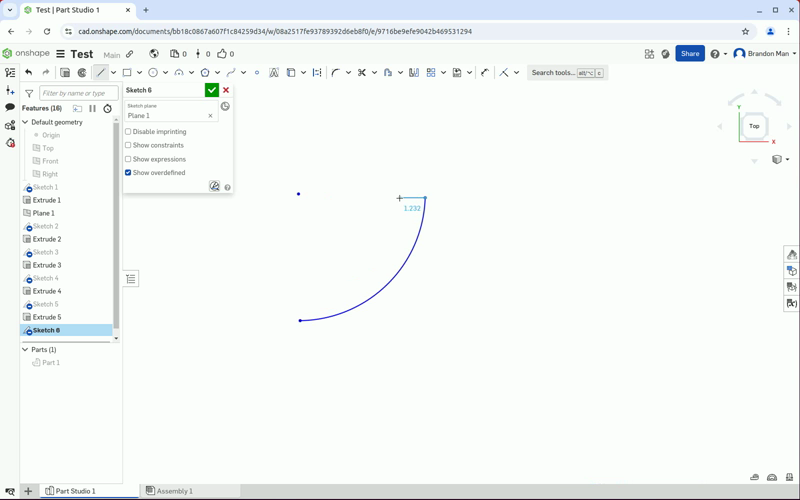
scroll(6)
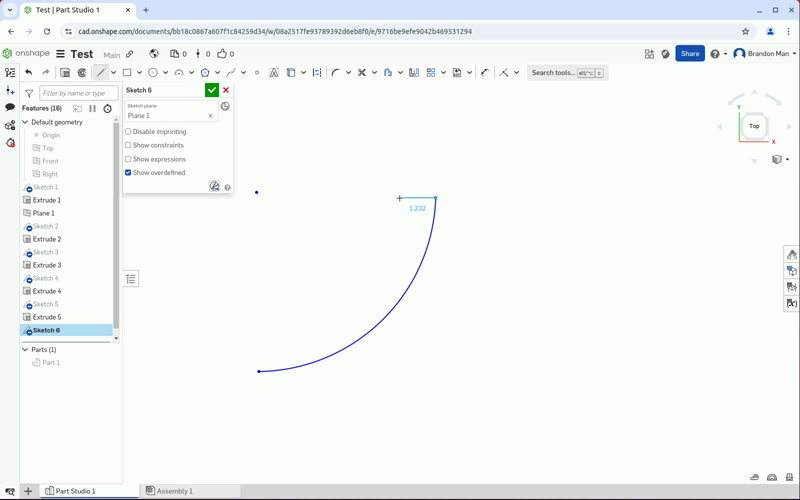
scroll(6)
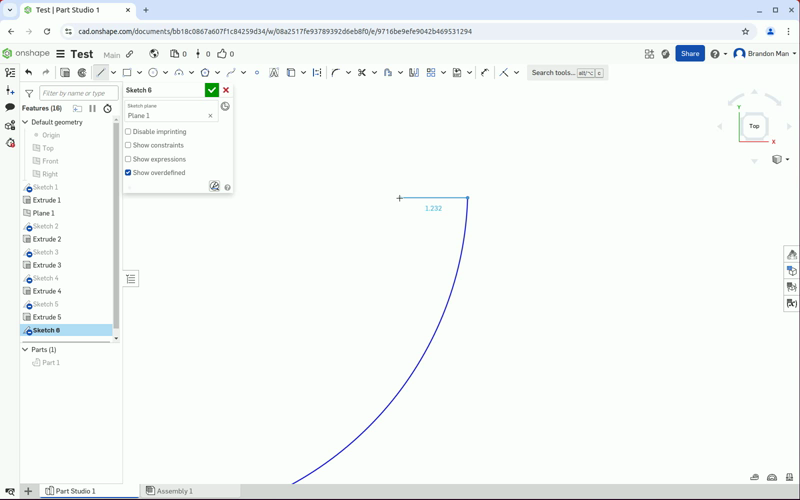
click(399, 197)
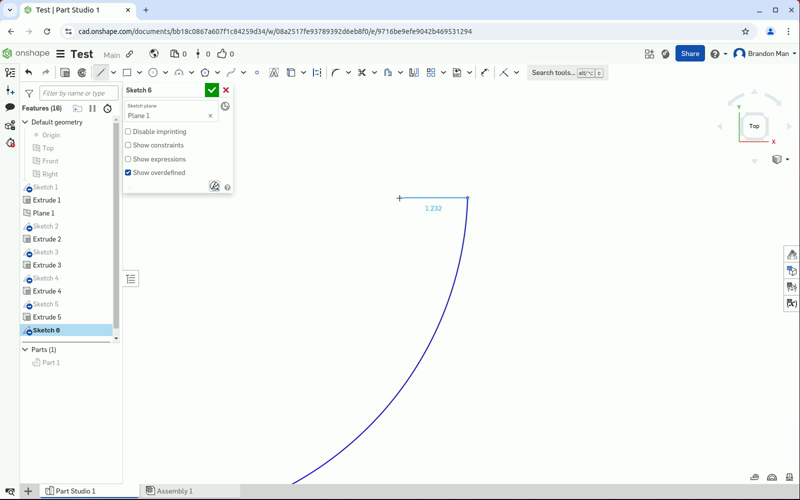
scroll(-6)
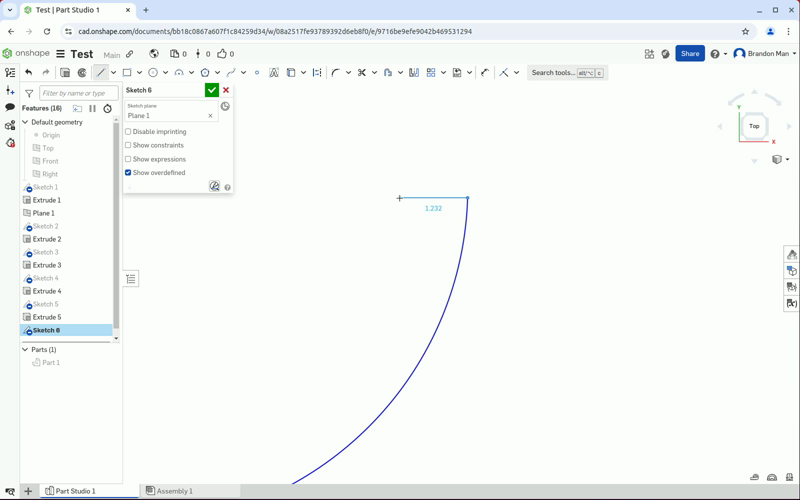
scroll(-6)
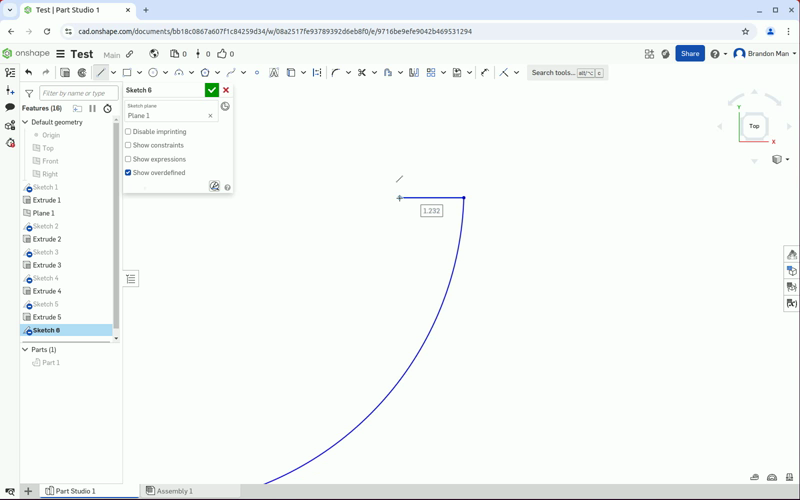
scroll(-6)
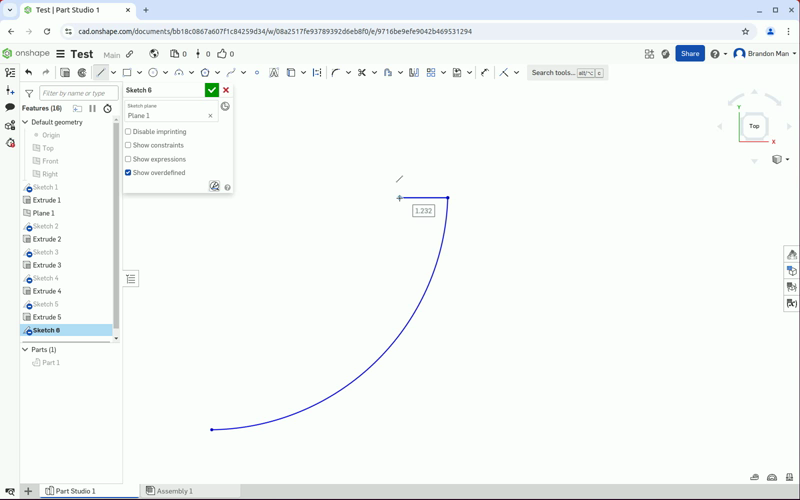
scroll(-6)
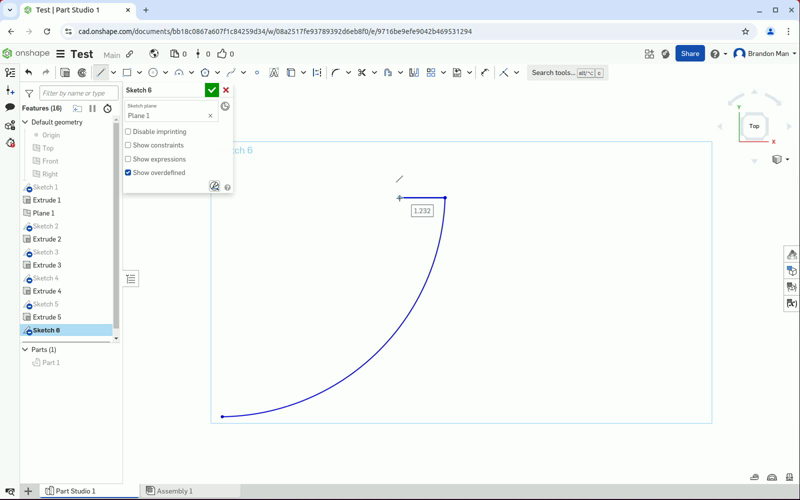
scroll(-6)
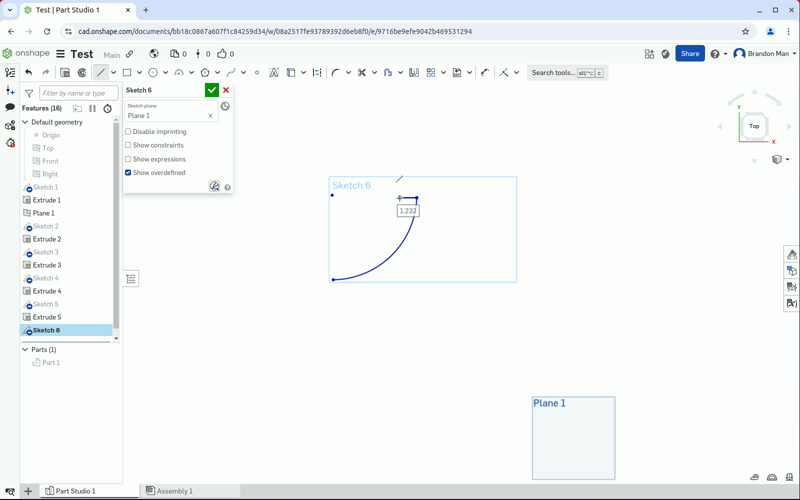
scroll(-6)
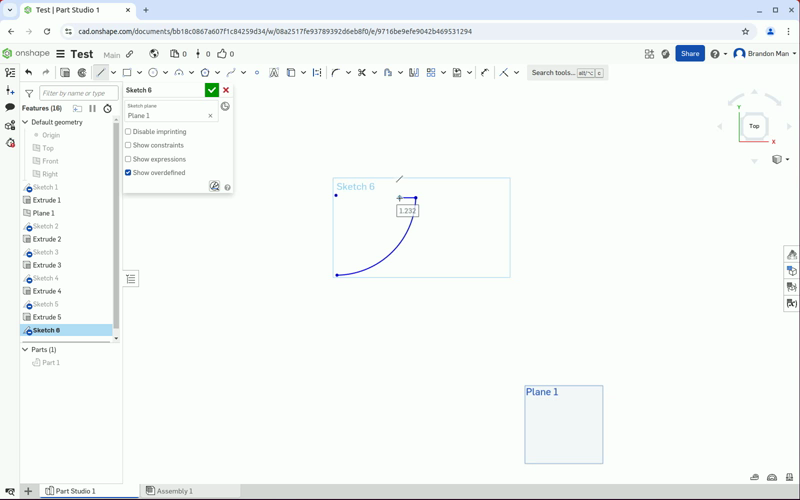
scroll(-6)
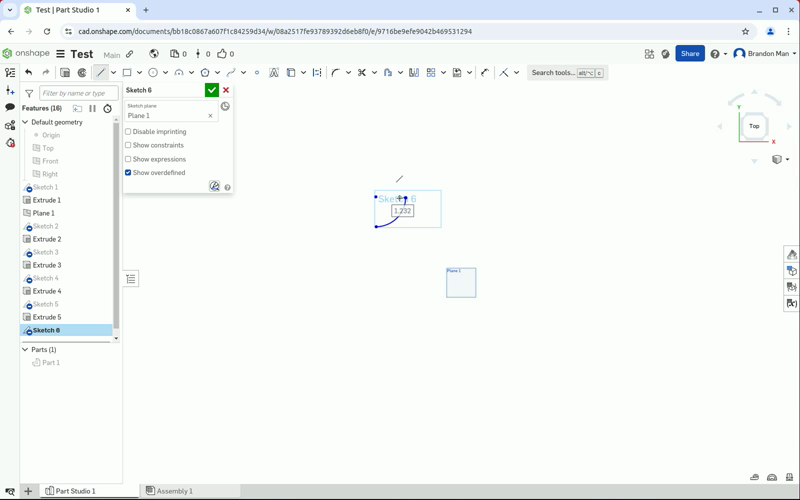
key_up(shift)
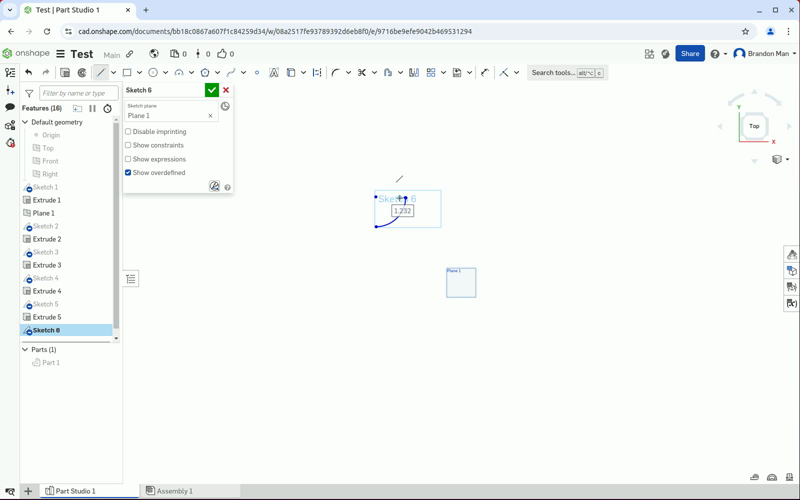
key(esc)
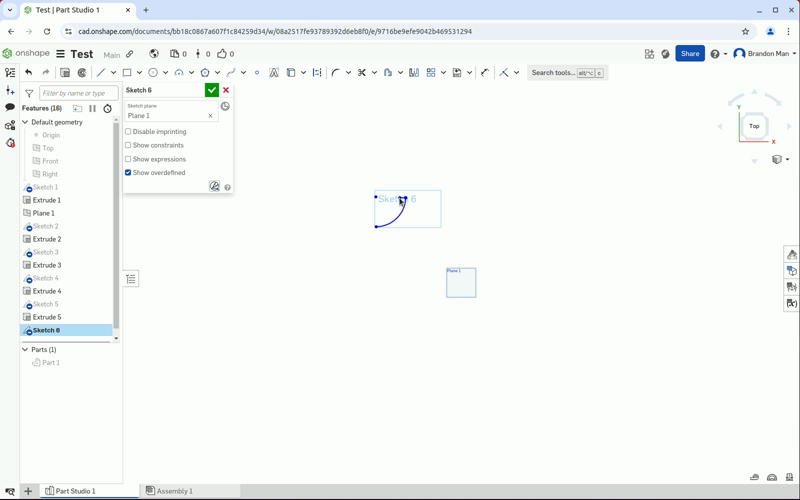
key(a)
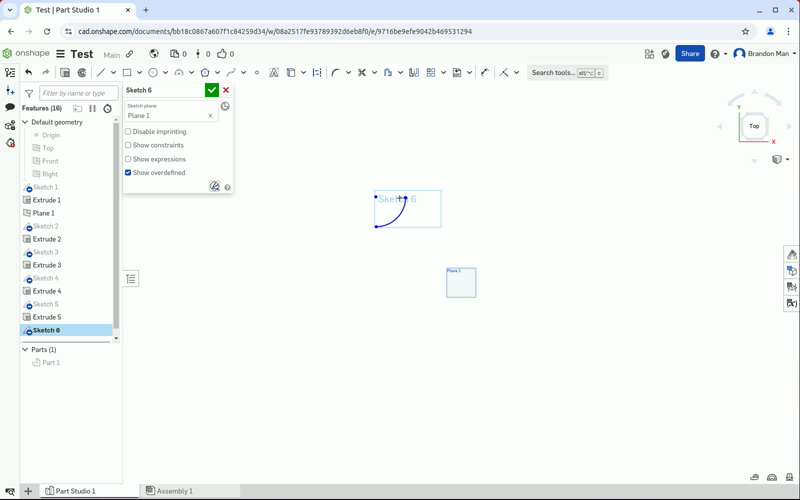
mouse_move(399, 197)
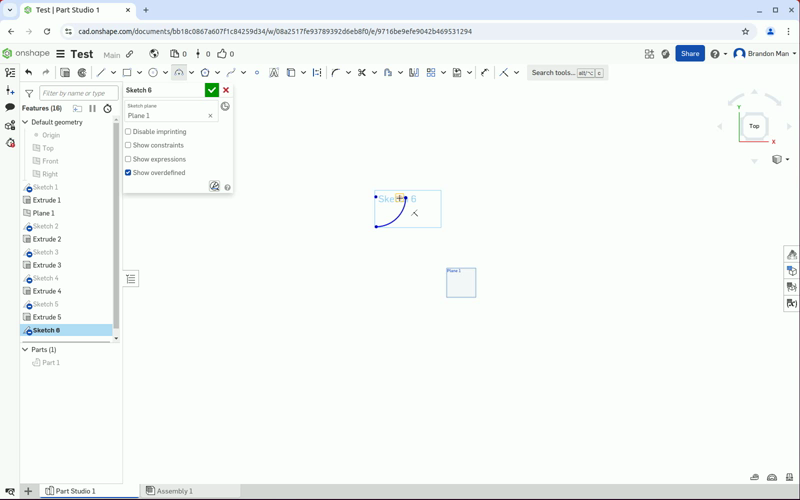
click(399, 197)
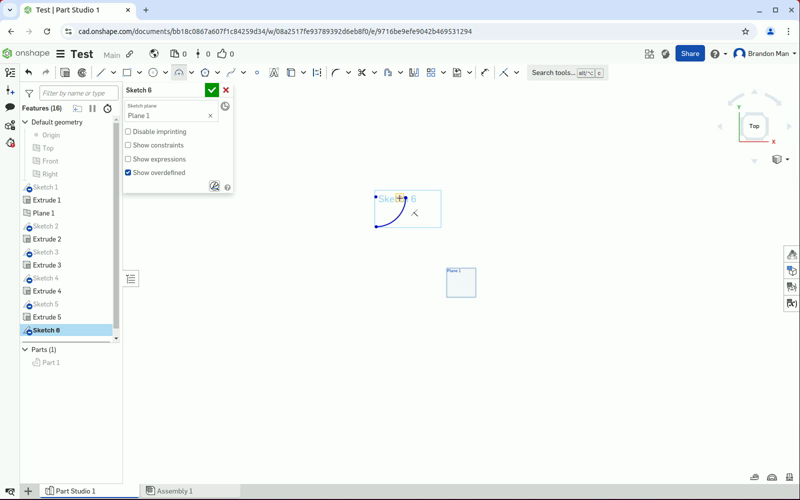
key_down(shift)
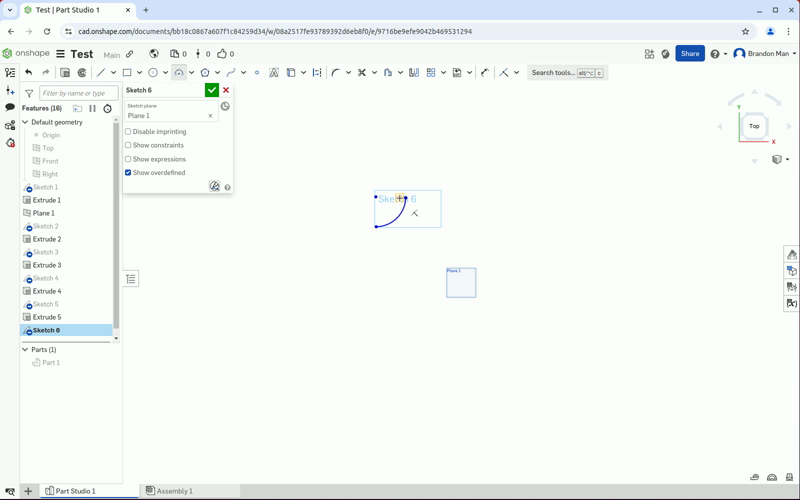
mouse_move(376, 220)
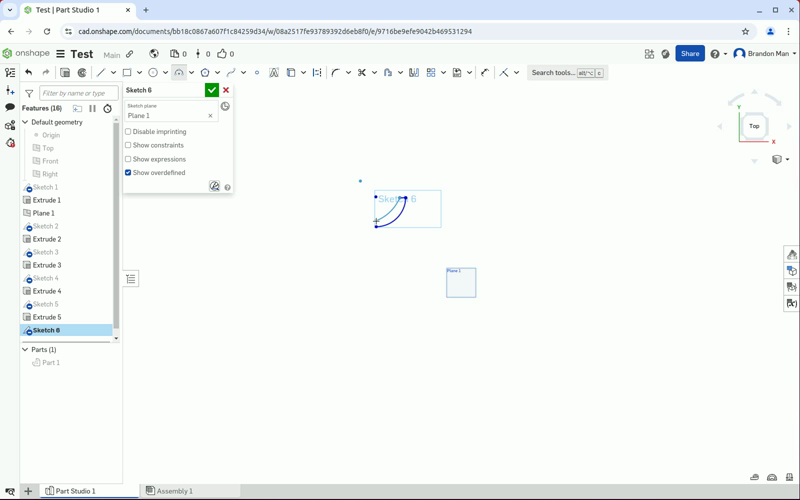
click(376, 220)
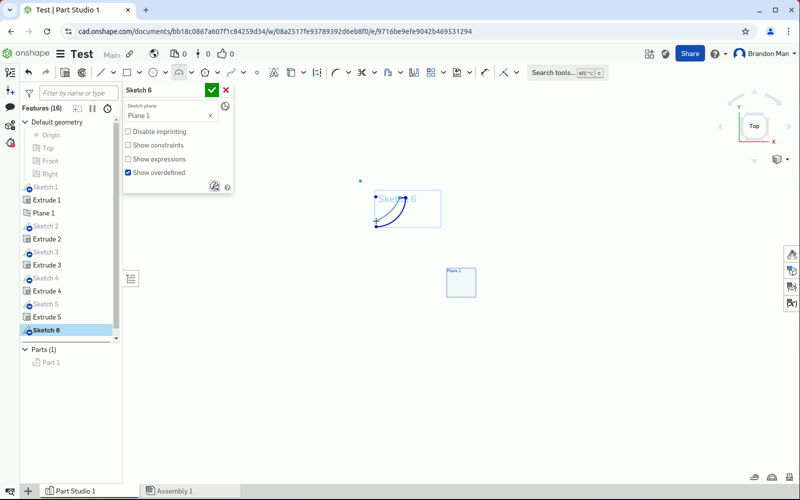
mouse_move(392, 214)
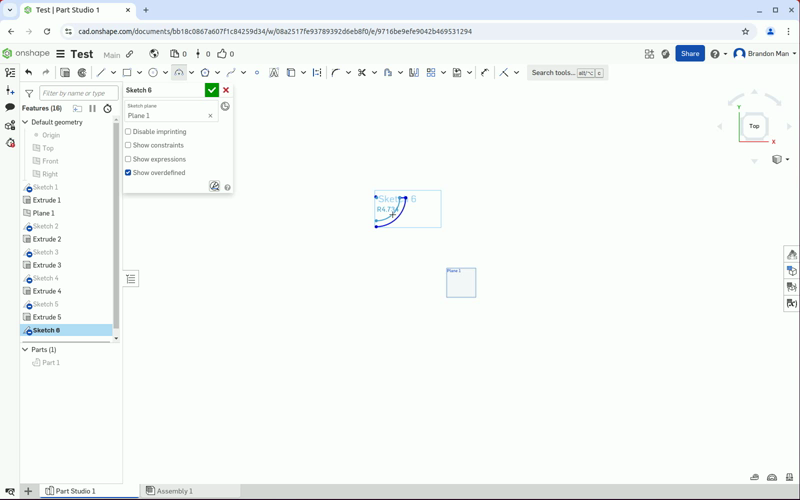
click(392, 214)
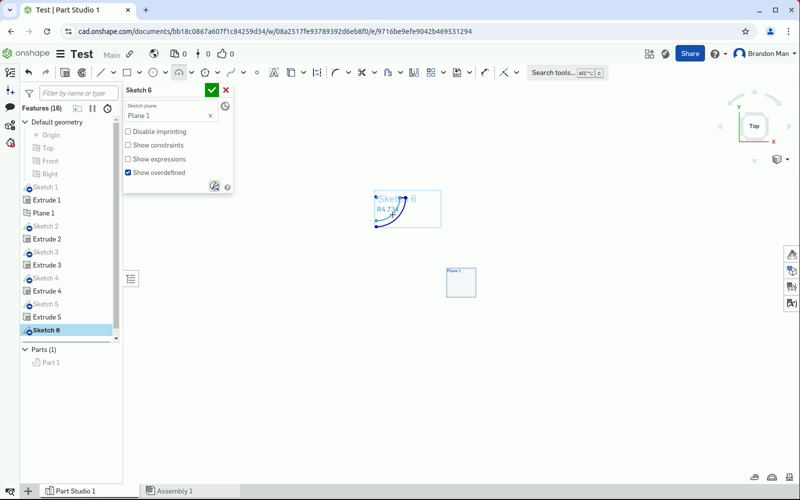
key_up(shift)
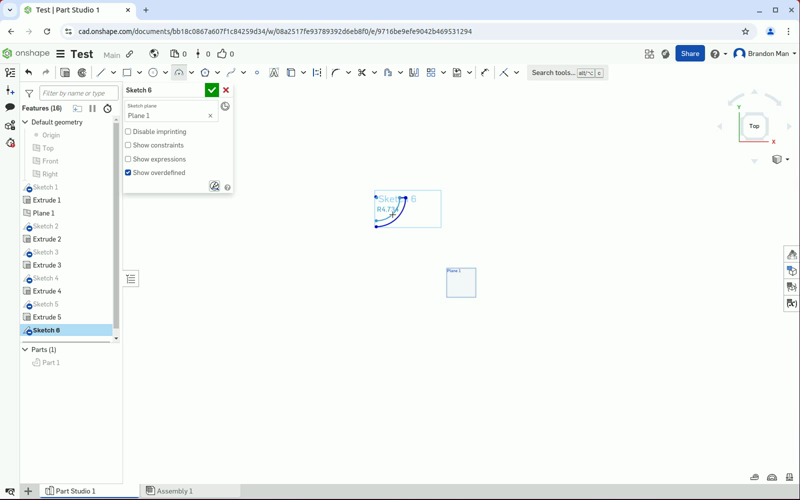
key(esc)
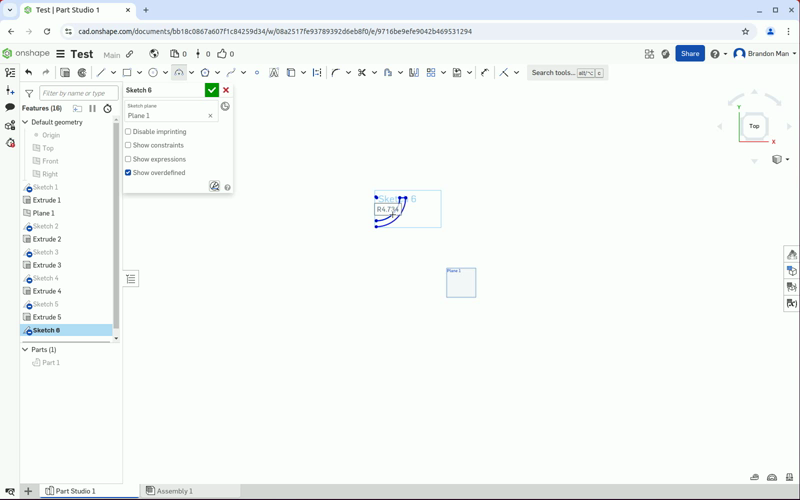
key(l)
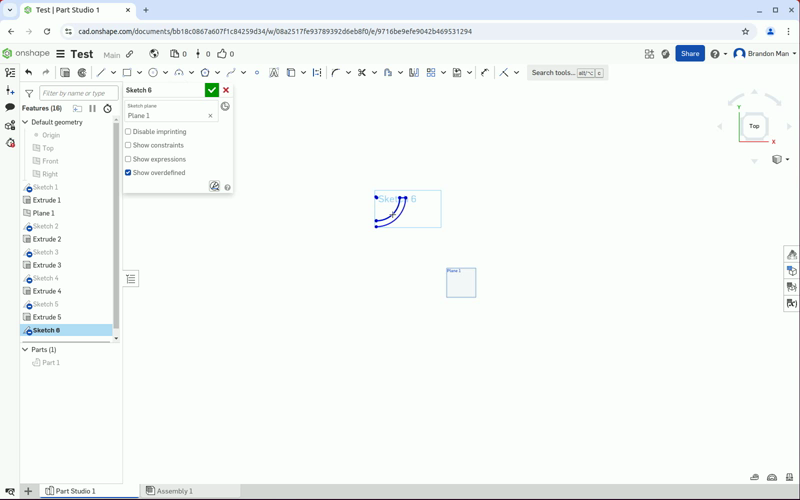
mouse_move(376, 220)
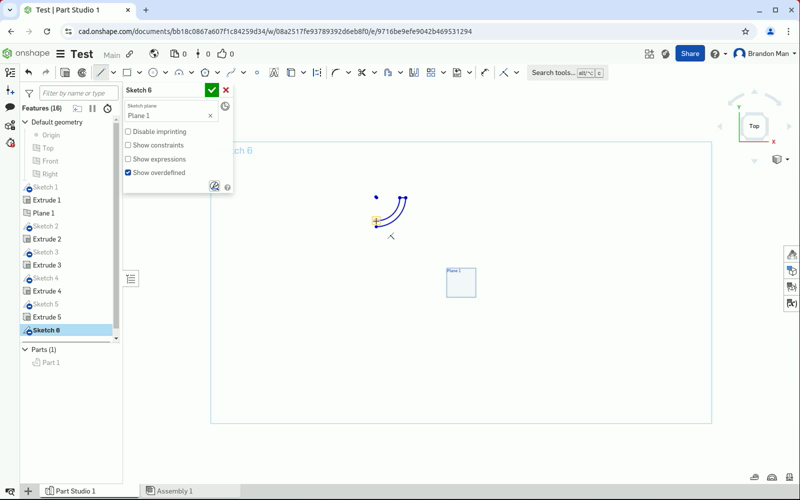
click(376, 220)
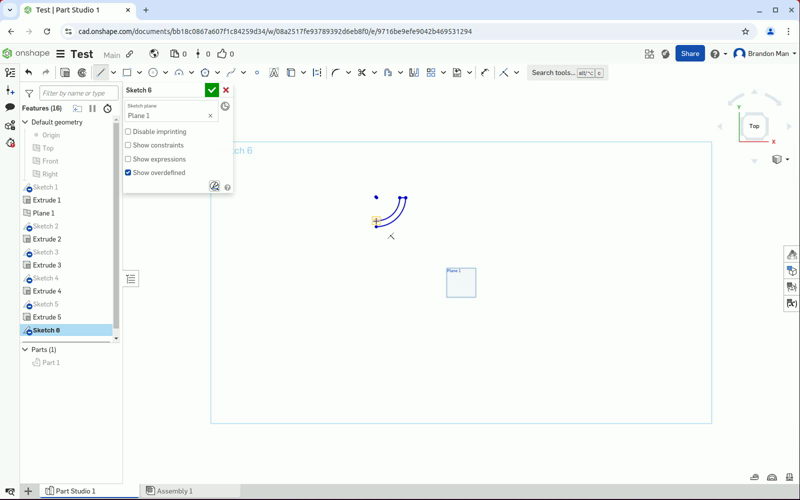
mouse_move(406, 220)
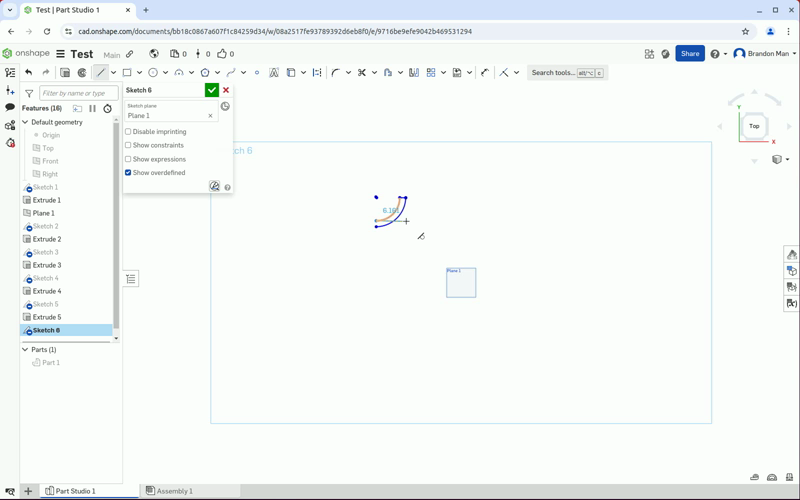
key_down(shift)
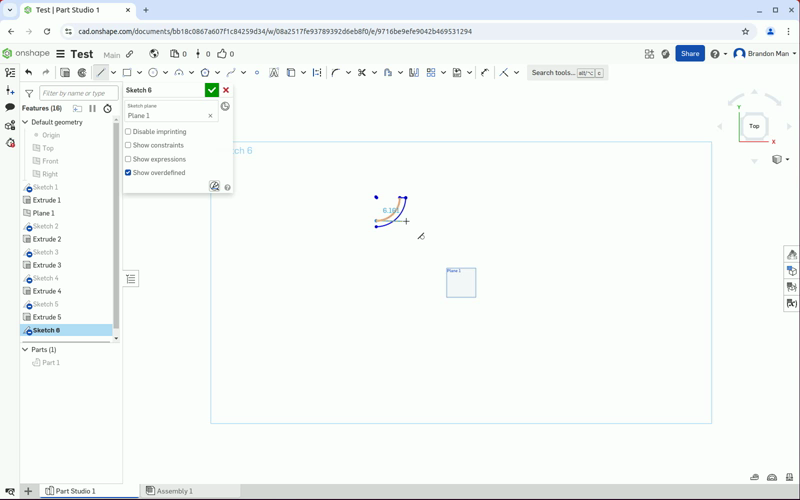
mouse_move(376, 226)
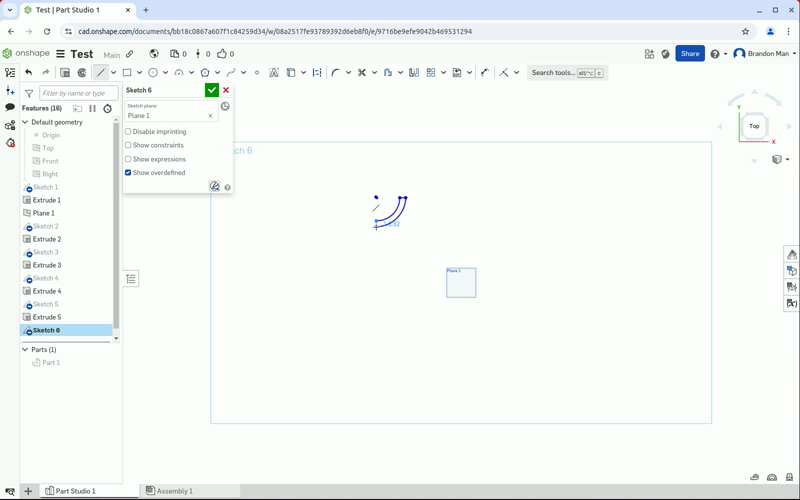
scroll(6)
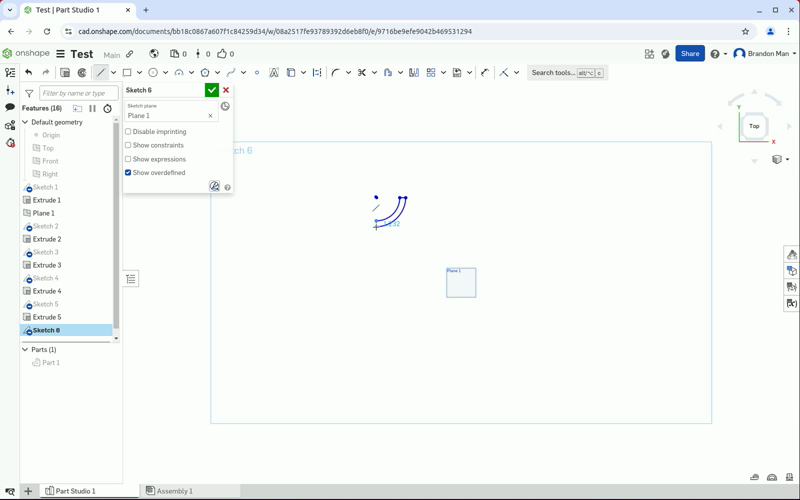
scroll(6)
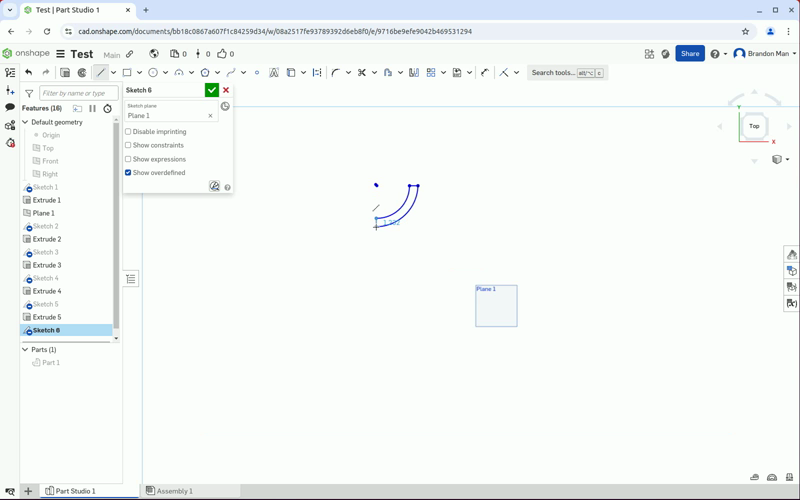
scroll(6)
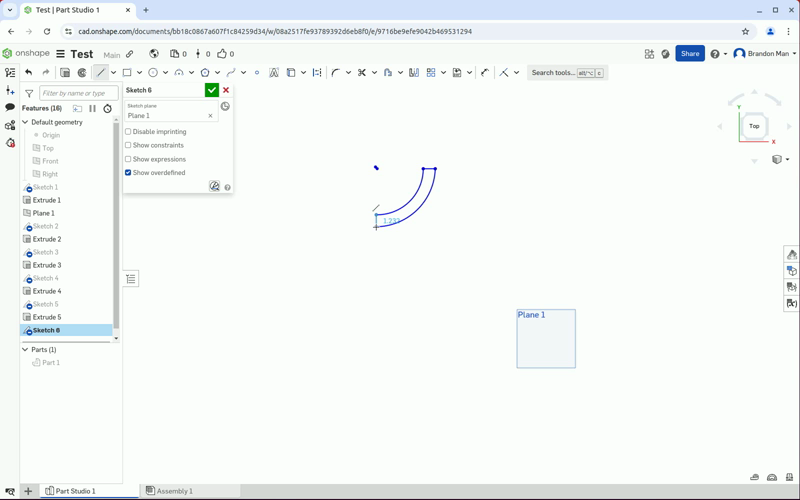
scroll(6)
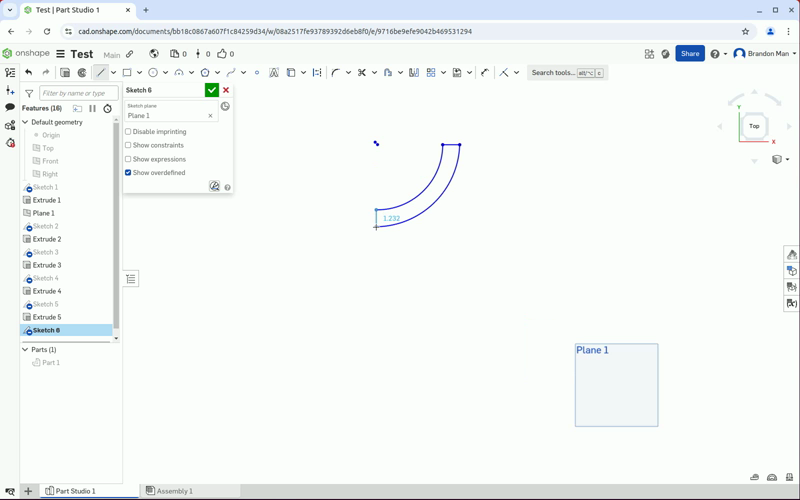
scroll(6)
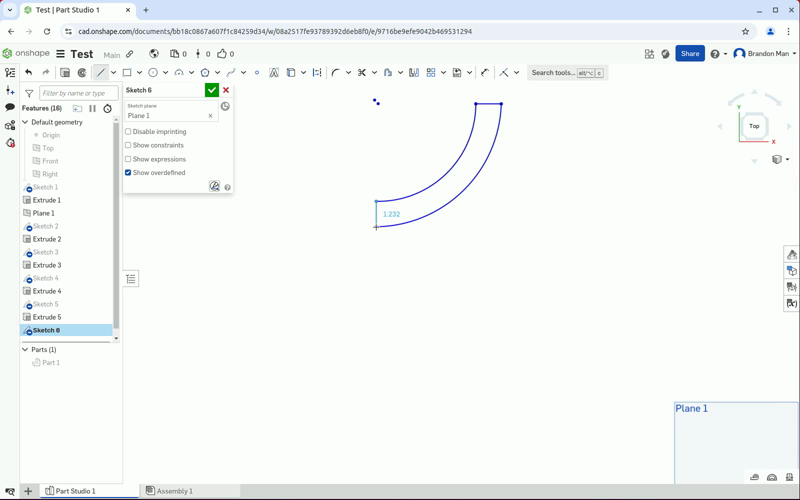
scroll(6)
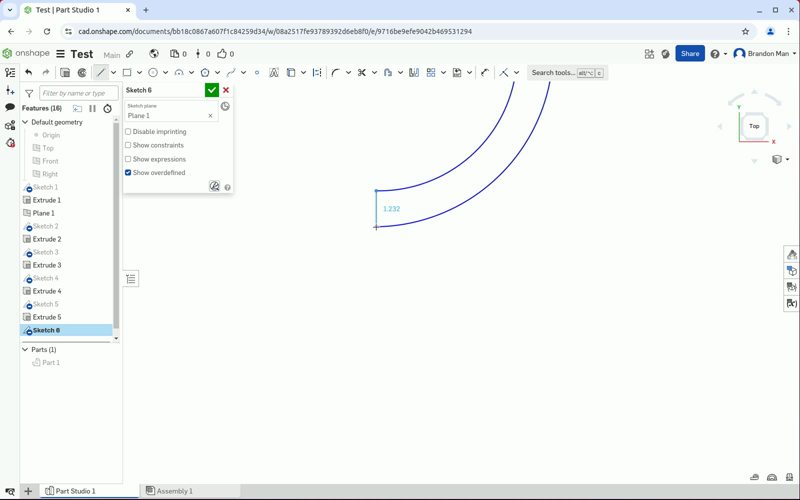
scroll(6)
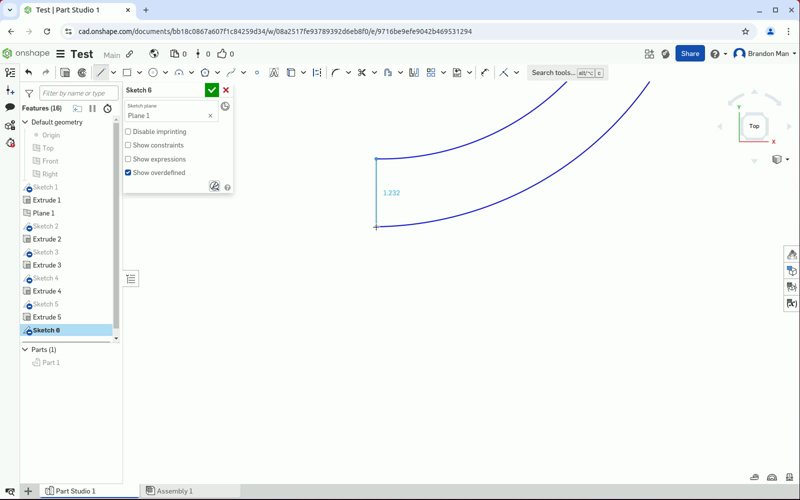
key_up(shift)
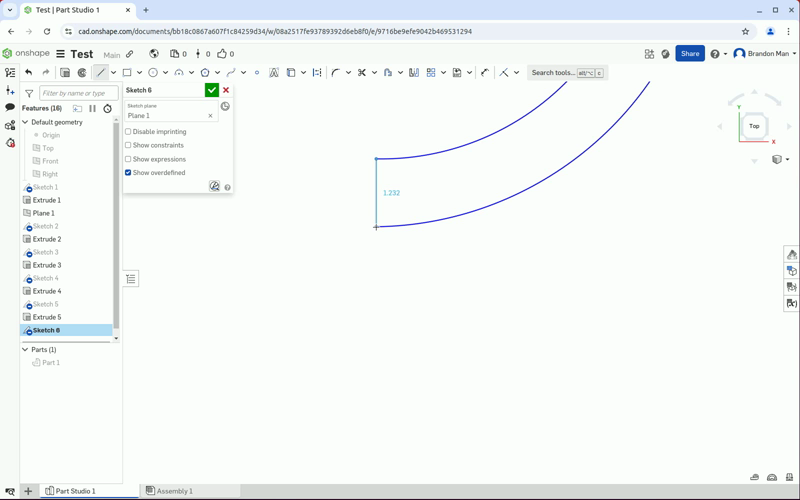
click(376, 226)
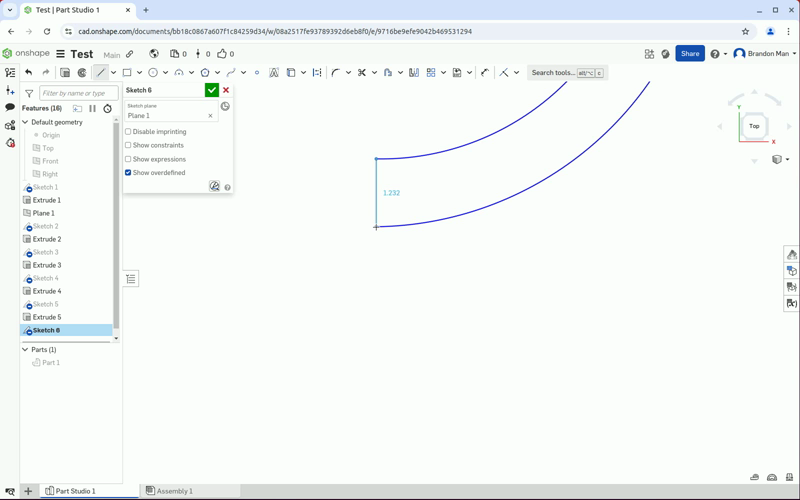
scroll(-6)
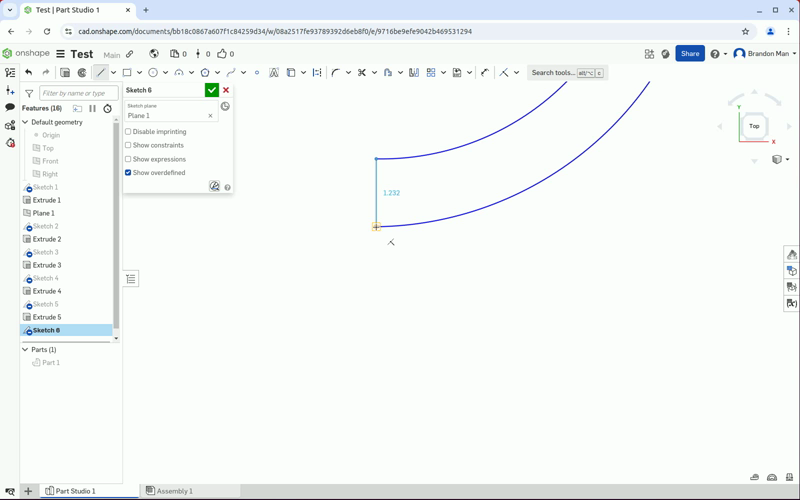
scroll(-6)
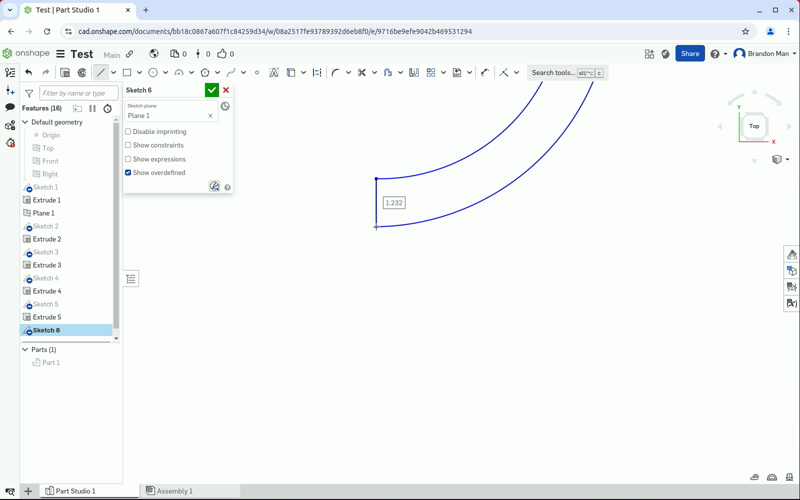
scroll(-6)
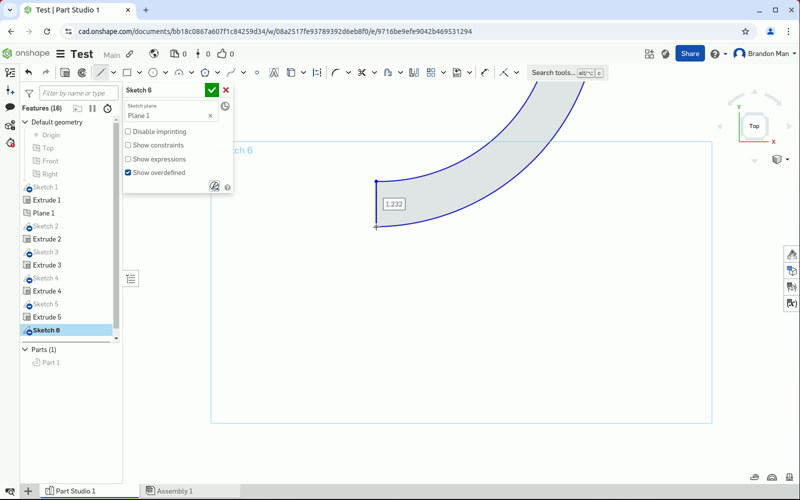
scroll(-6)
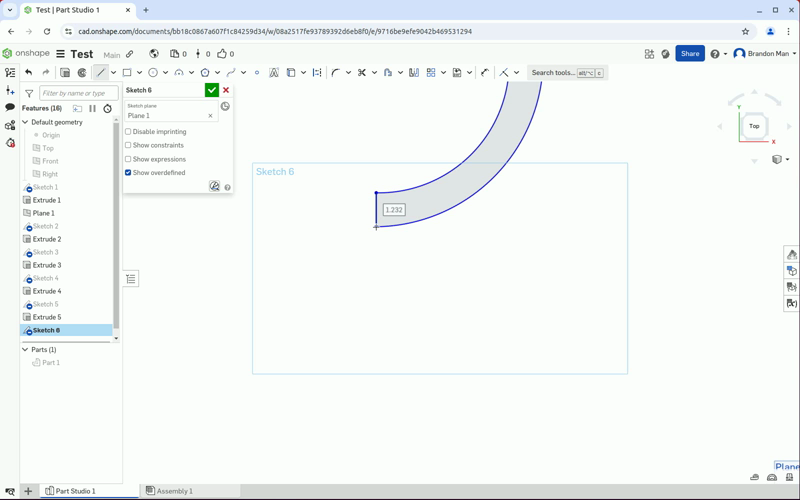
scroll(-6)
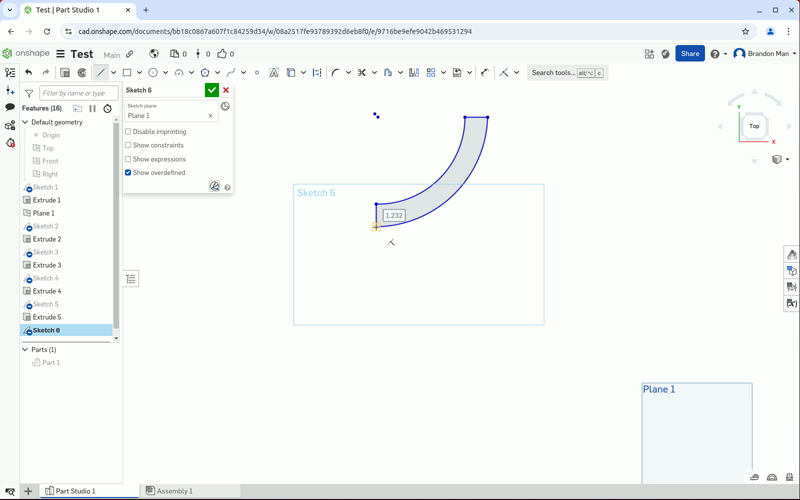
scroll(-6)
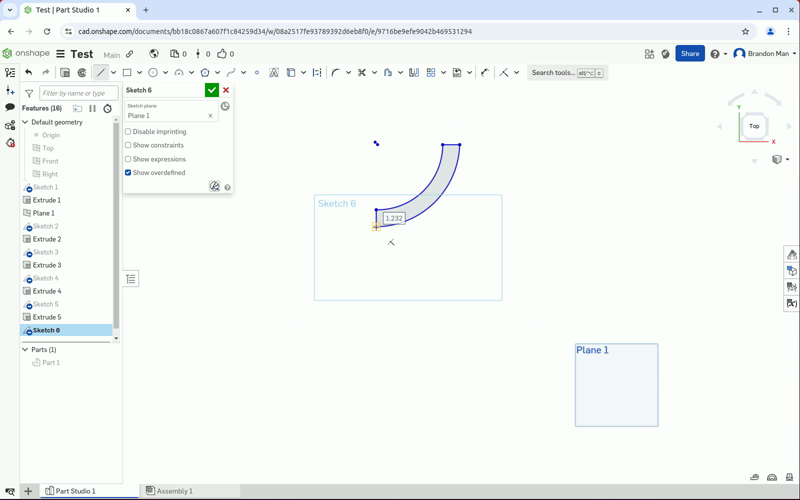
scroll(-6)
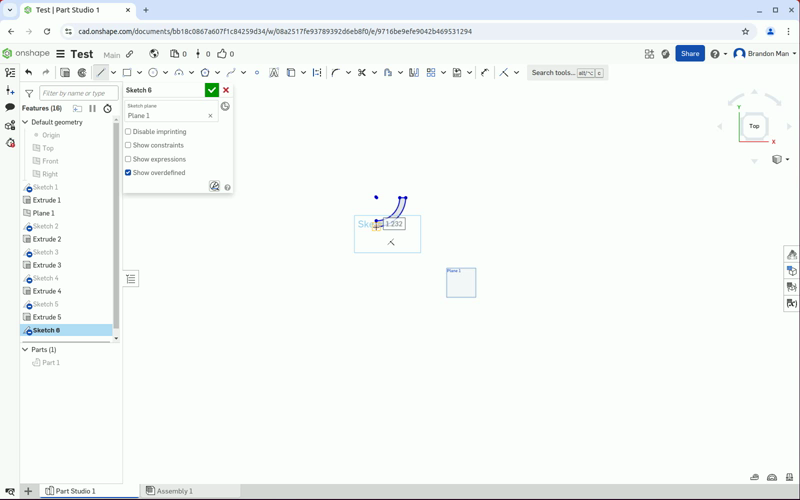
key(esc)
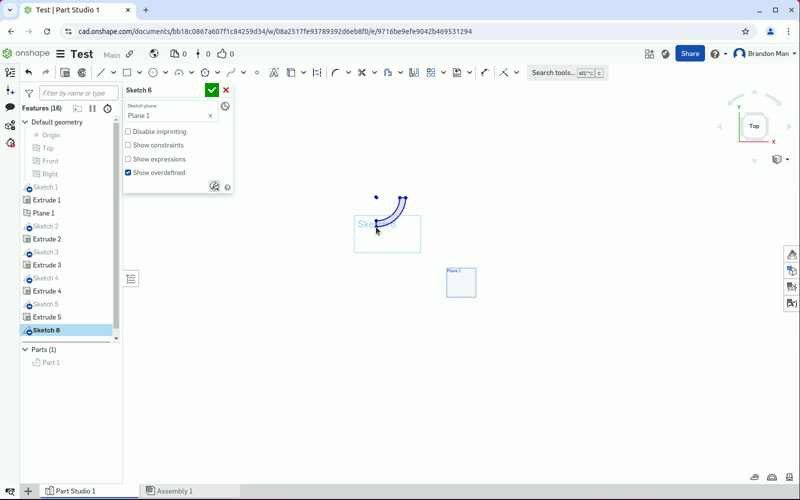
mouse_move(385, 222)
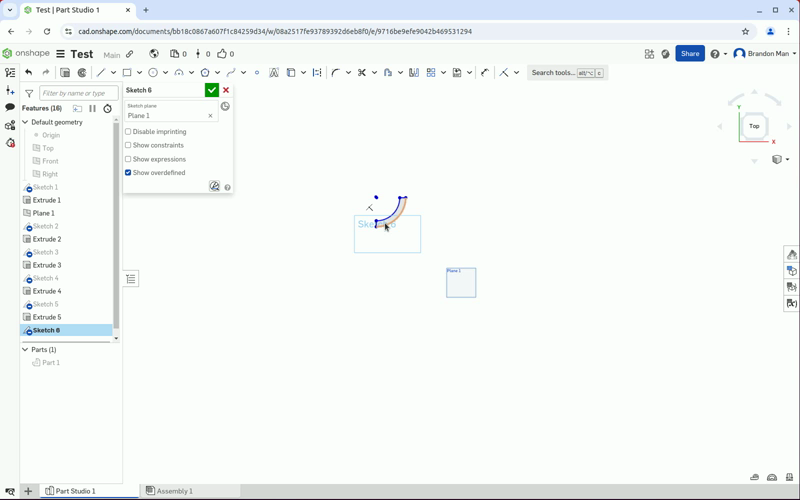
scroll(6)
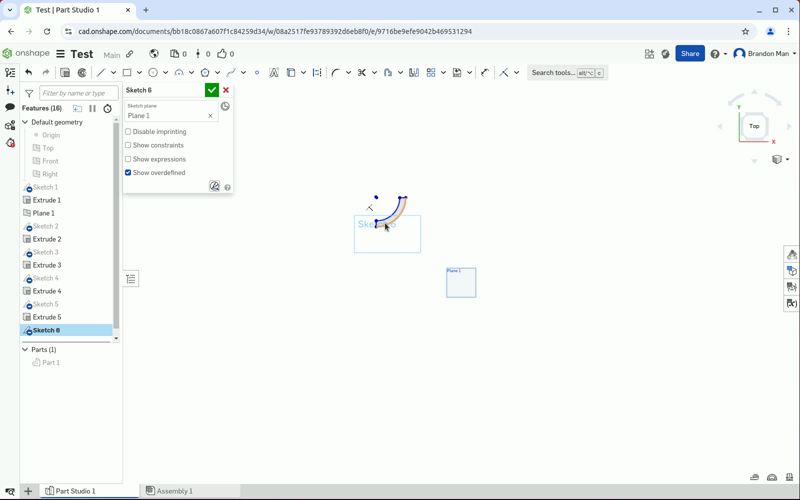
scroll(6)
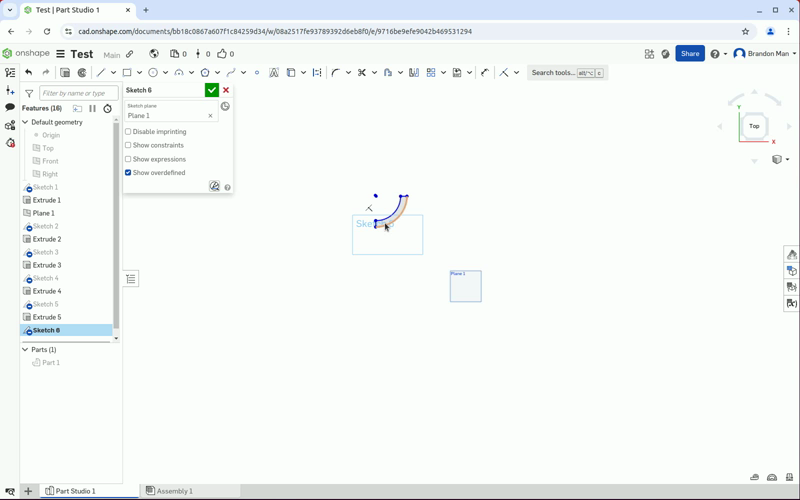
scroll(6)
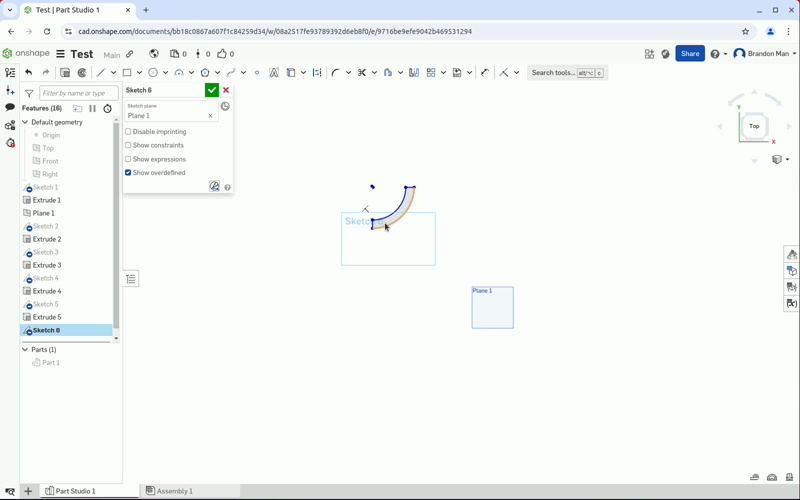
scroll(6)
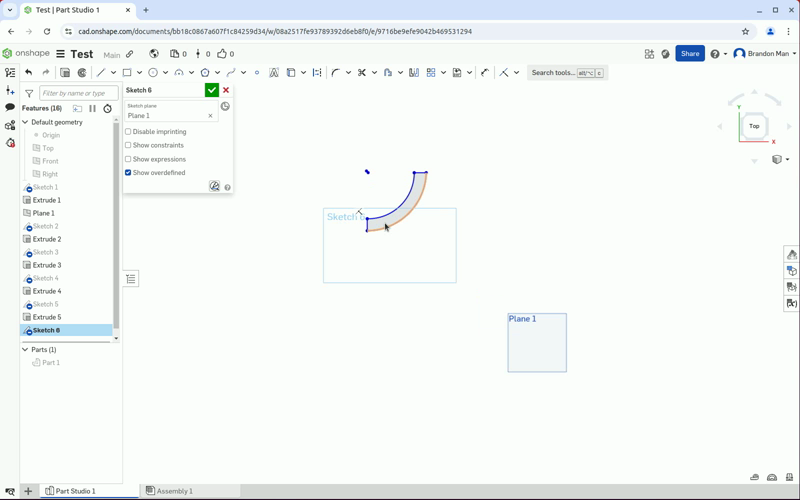
scroll(6)
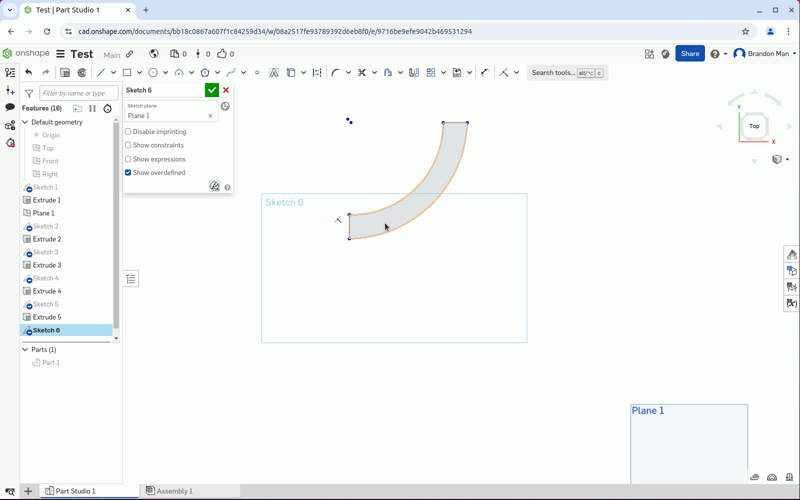
scroll(6)
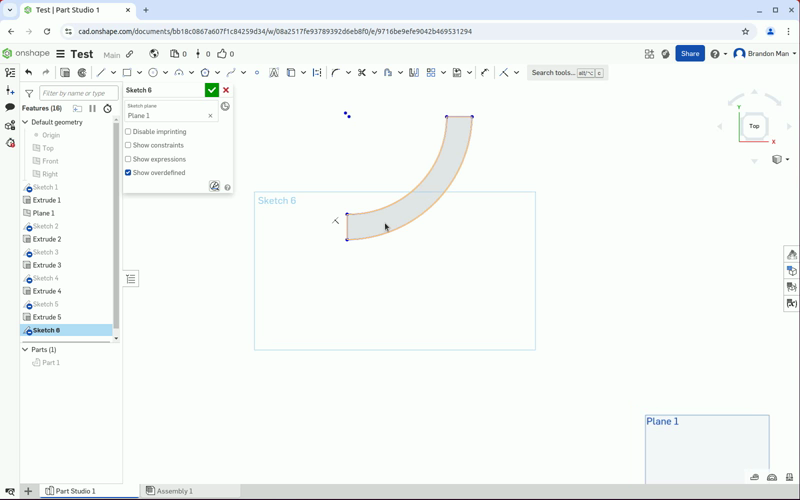
scroll(6)
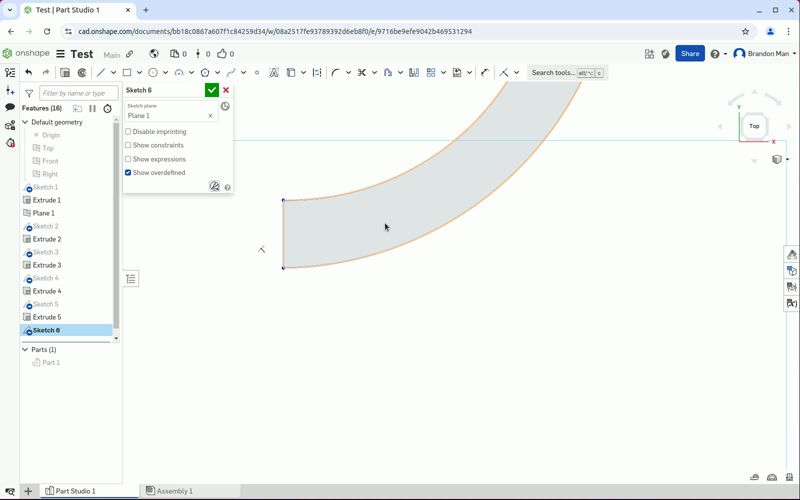
click(385, 222)
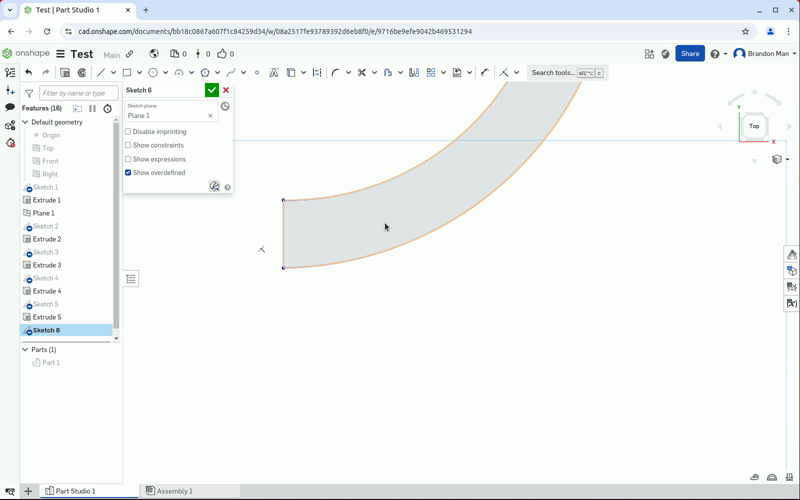
scroll(-6)
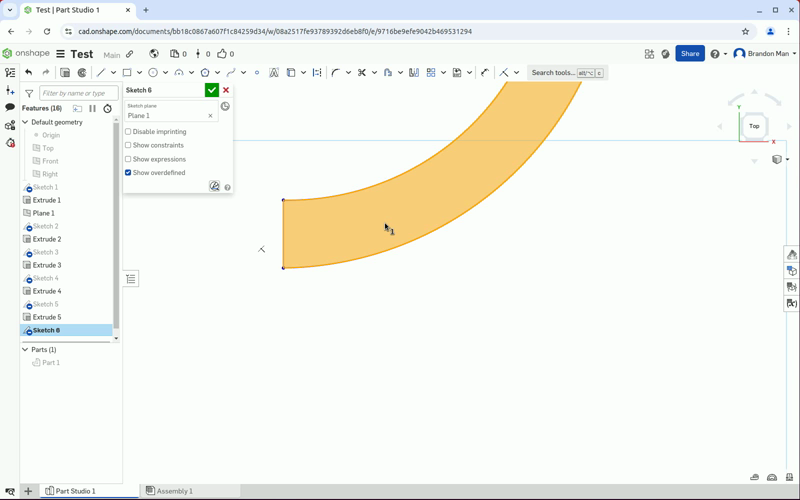
scroll(-6)
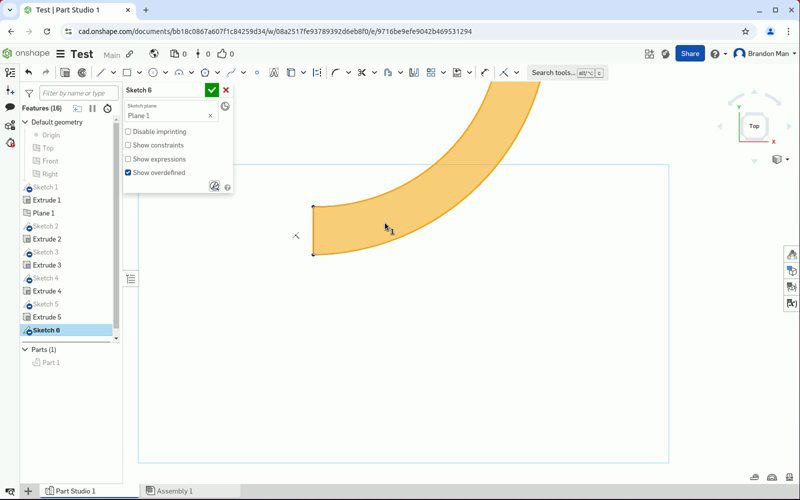
scroll(-6)
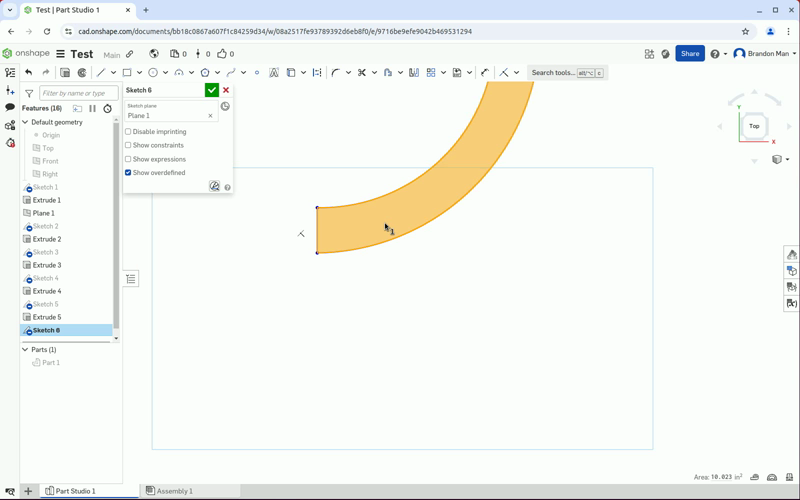
scroll(-6)
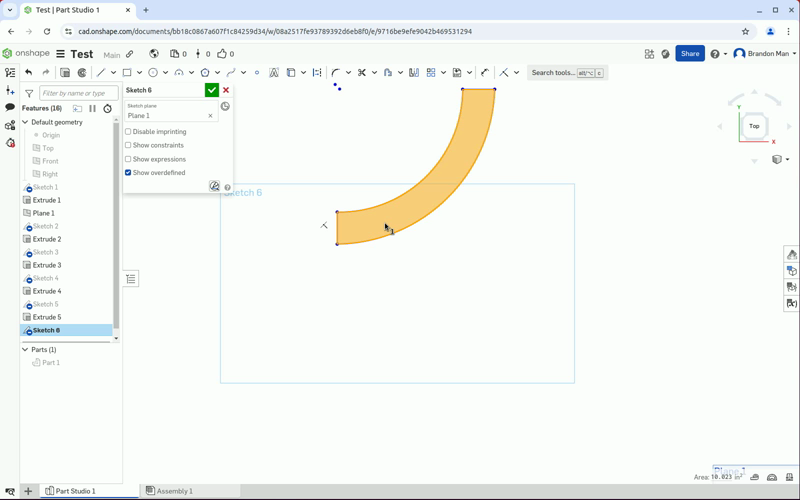
scroll(-6)
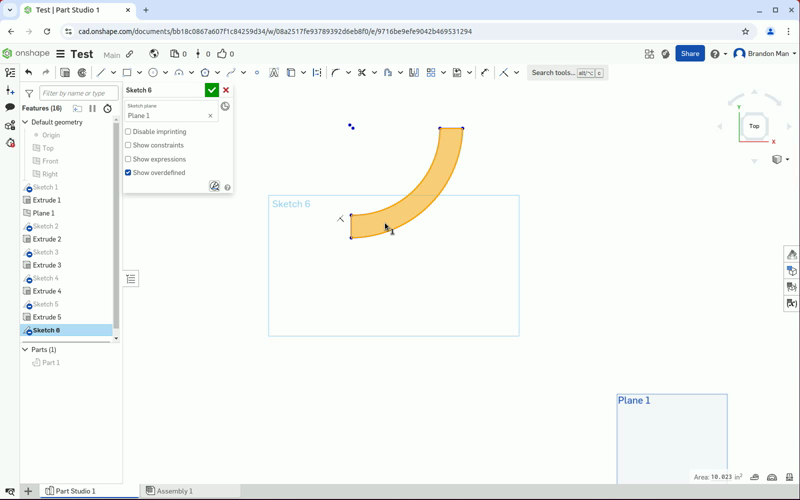
scroll(-6)
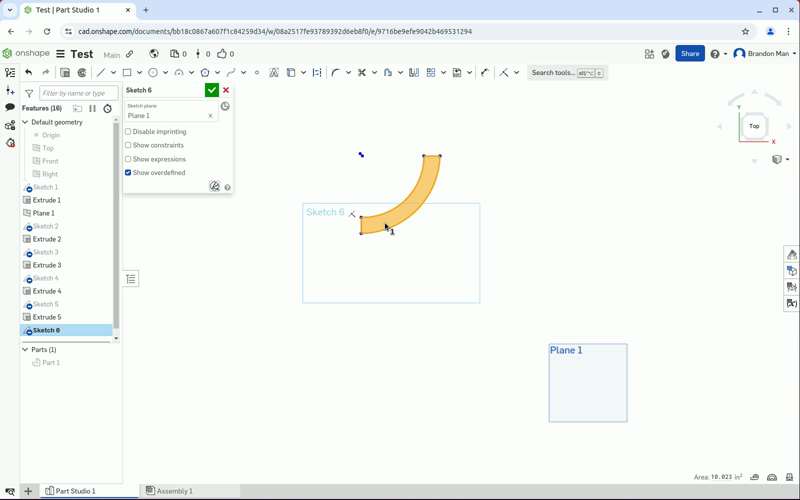
scroll(-6)
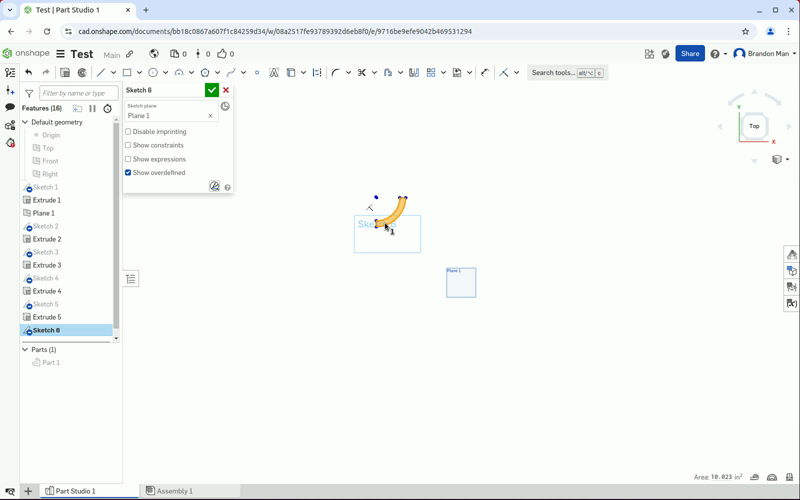
mouse_move(73, 352)
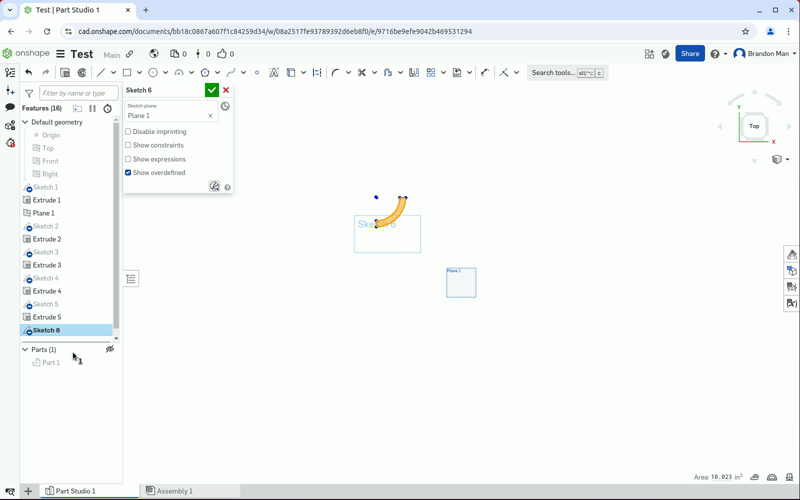
key(shift+y)
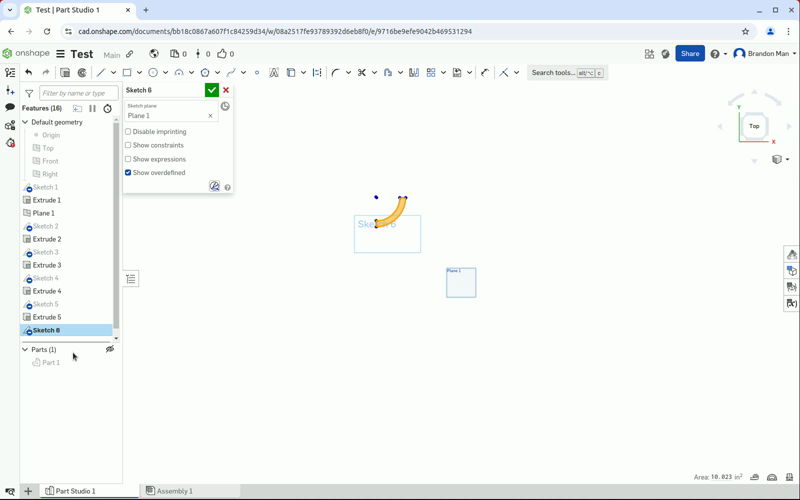
key(shift+e)
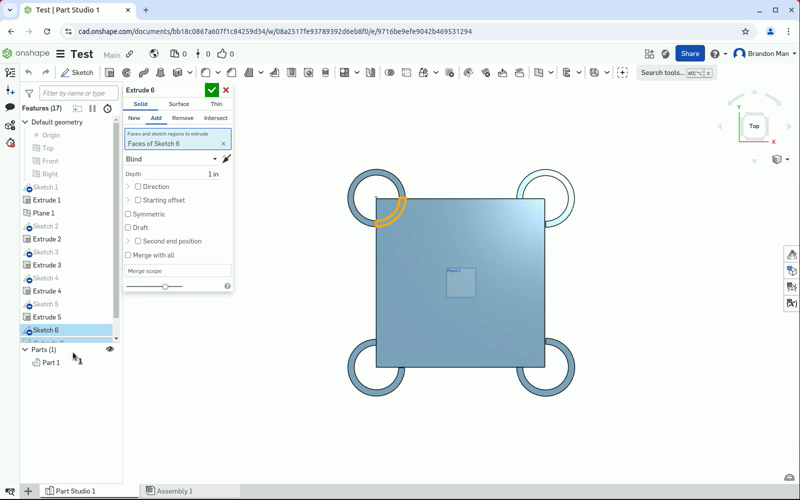
mouse_move(143, 106)
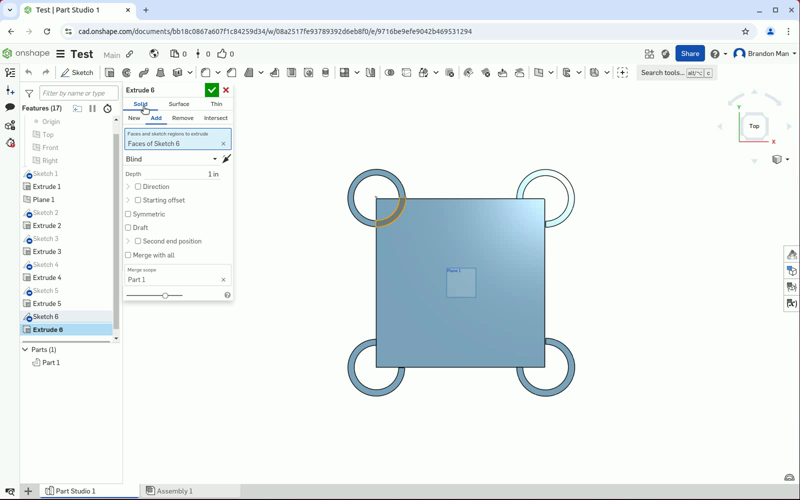
click(143, 106)
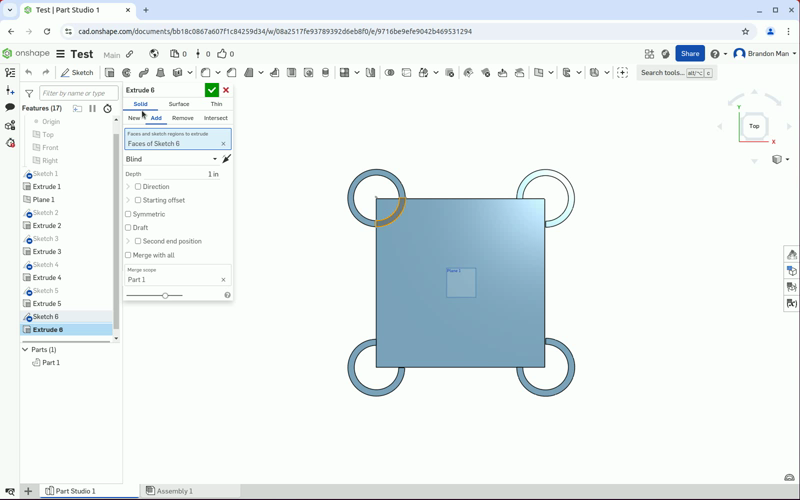
mouse_move(137, 120)
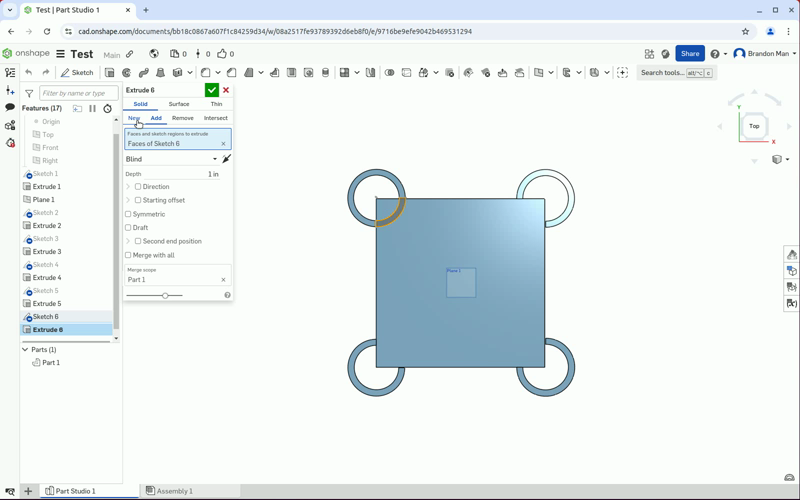
click(137, 120)
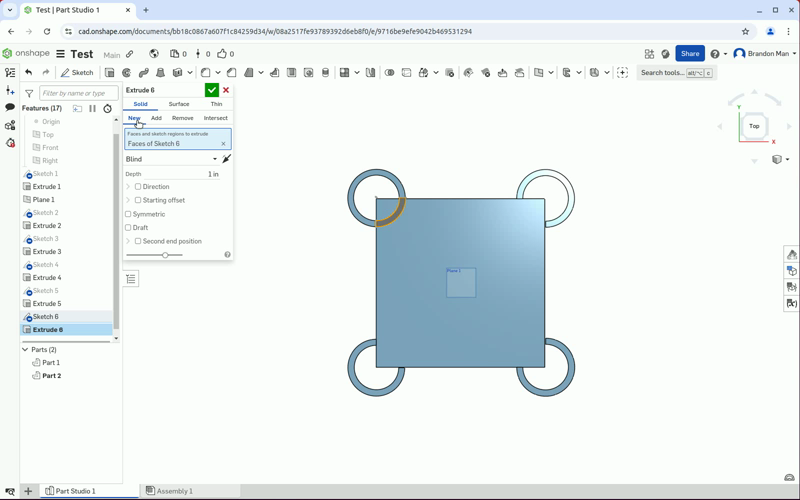
key(tab, 4)
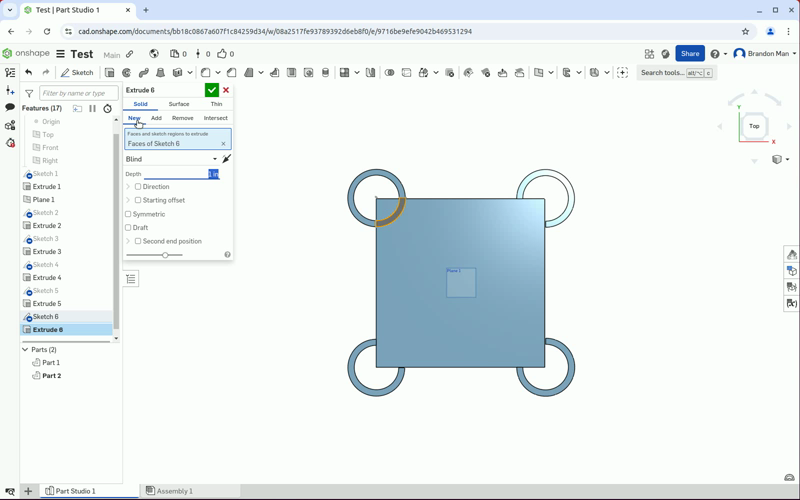
text(-11.554)
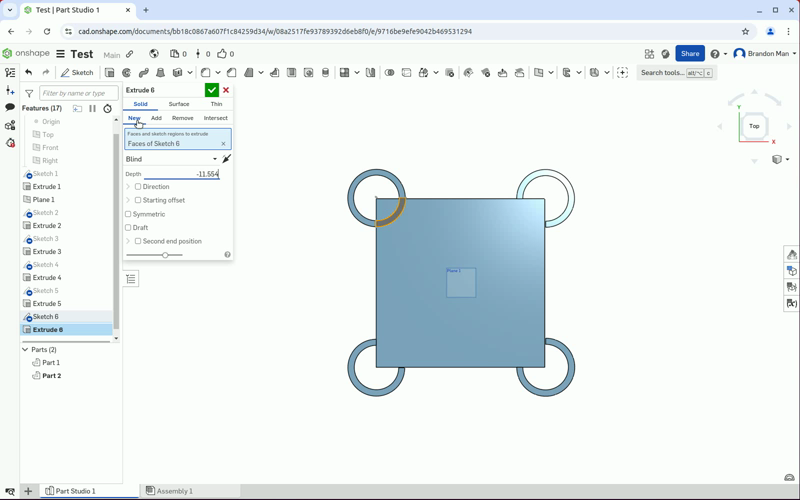
key(tab, 3)
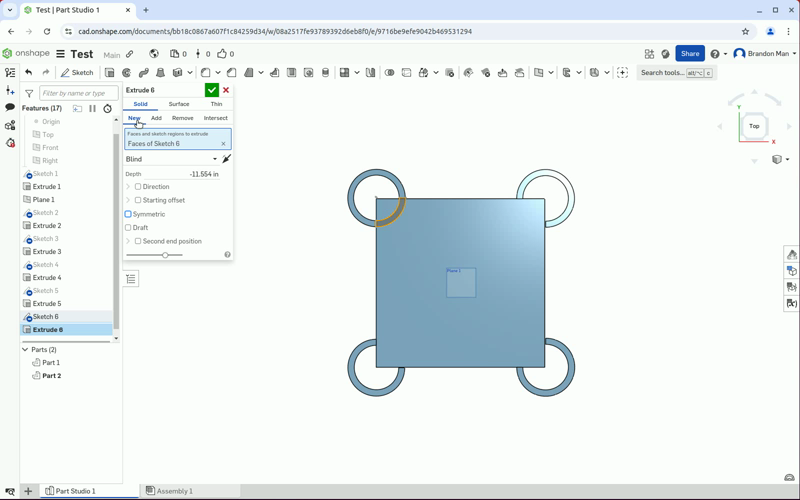
key(space)
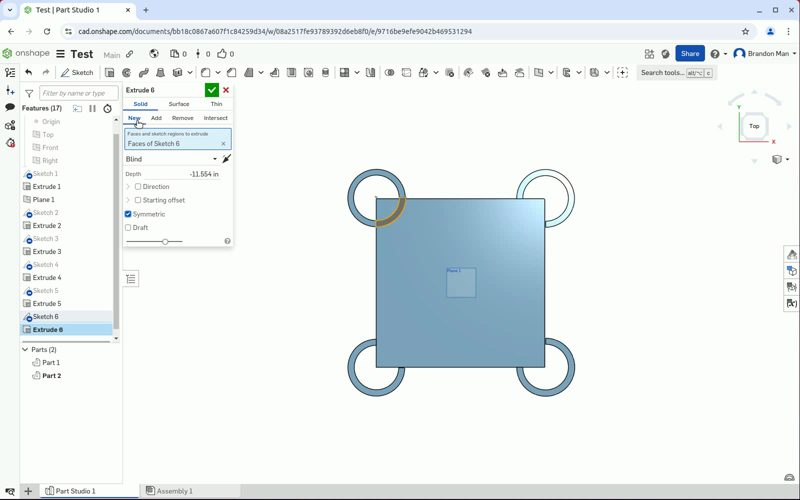
key(enter)
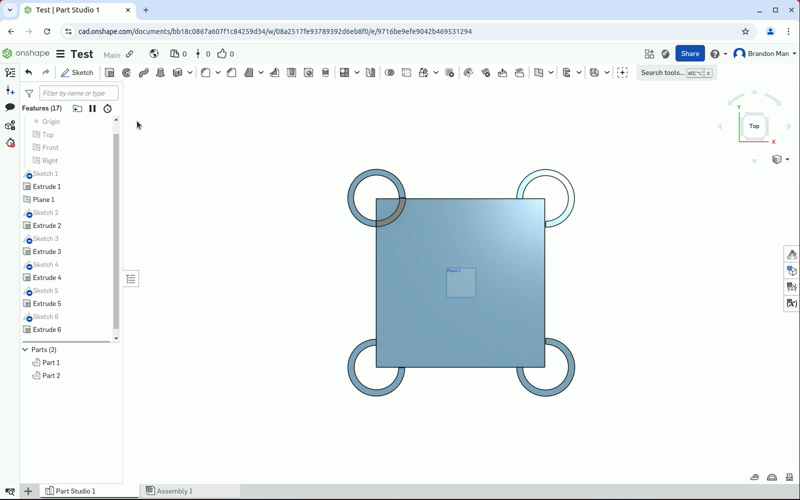
key(shift+h)
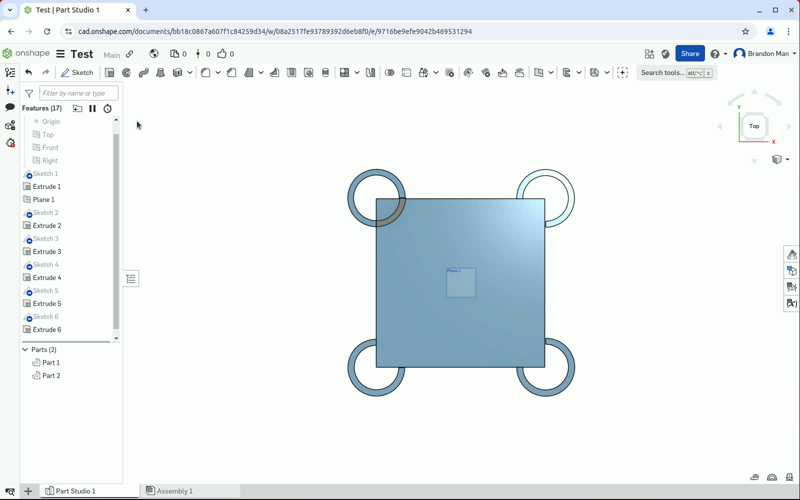
key(shift+h)
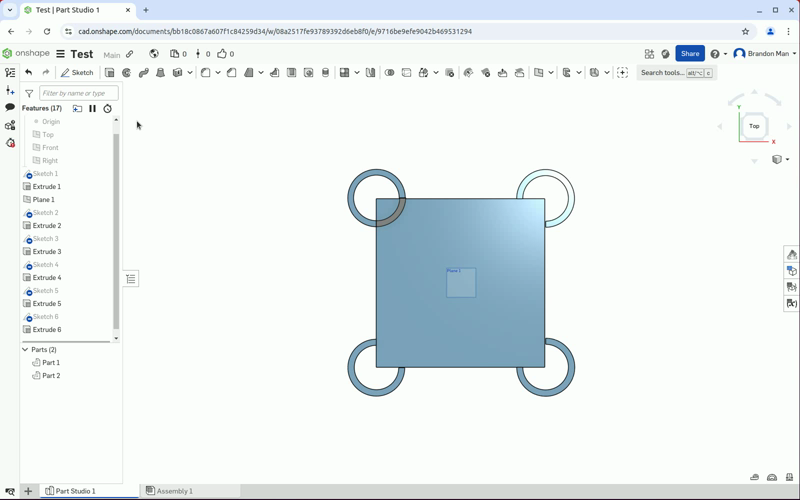
mouse_move(69, 176)
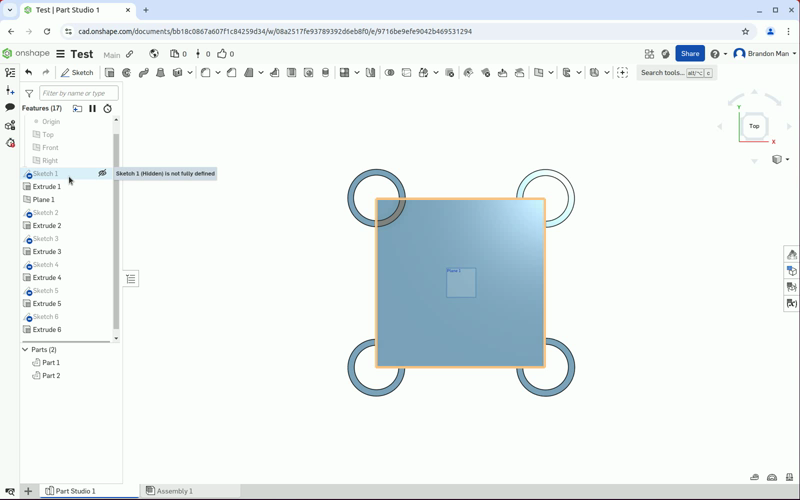
click(69, 176)
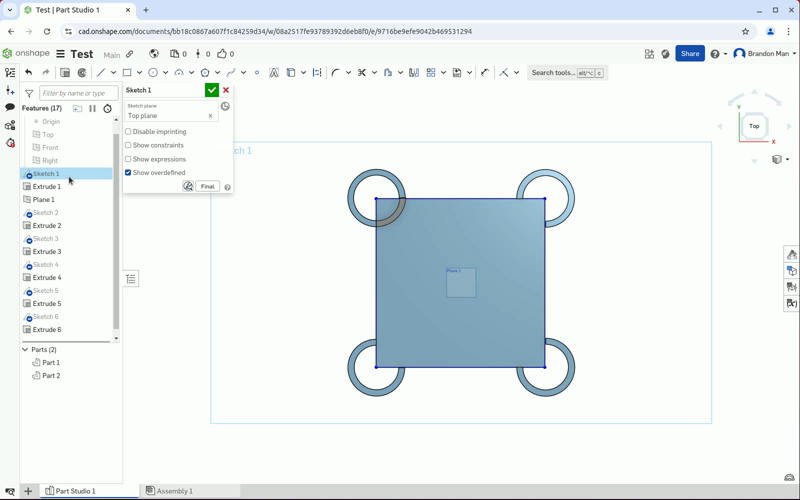
mouse_move(229, 92)
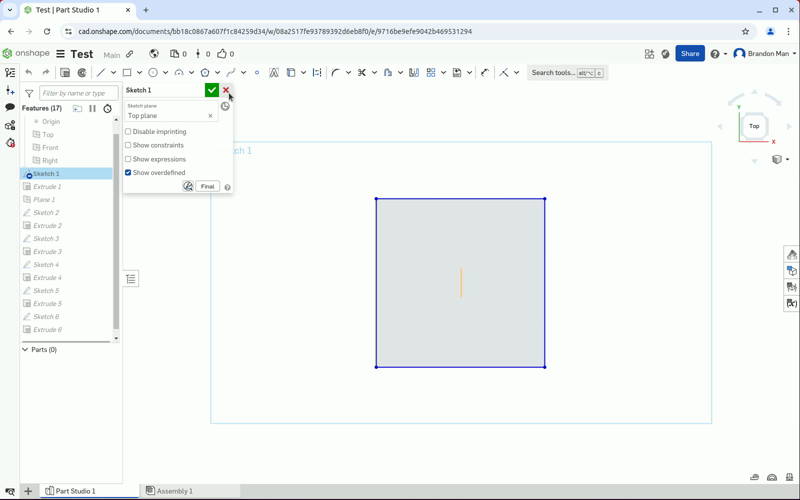
click(229, 92)
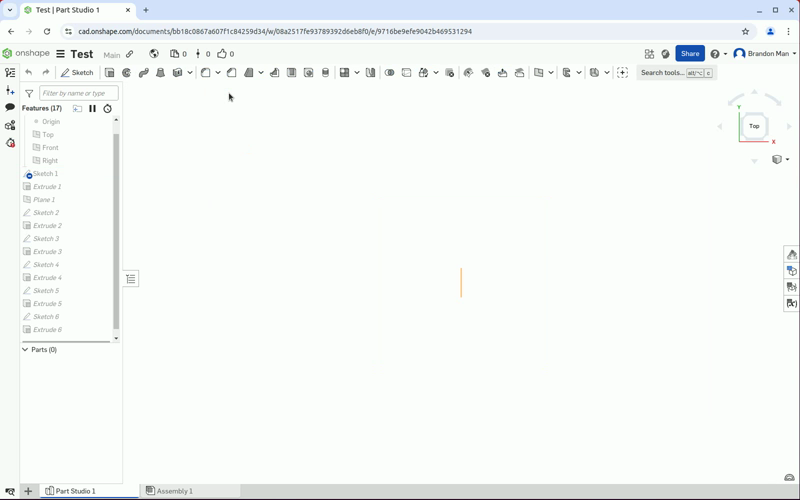
key(shift+s)
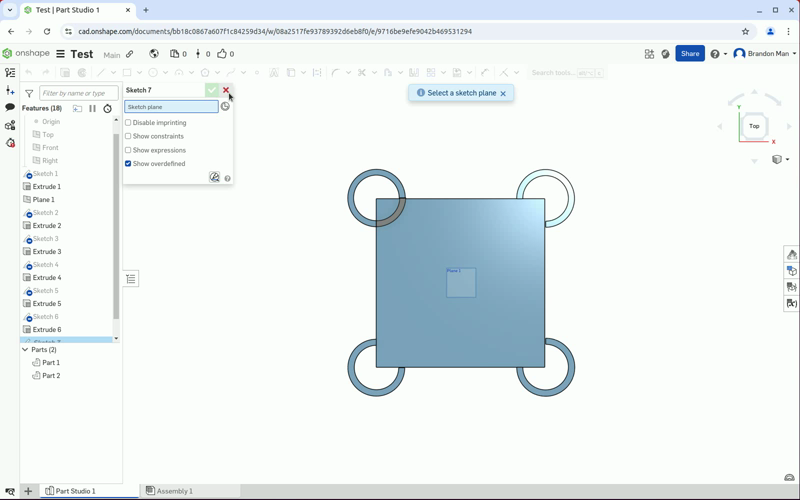
mouse_move(69, 189)
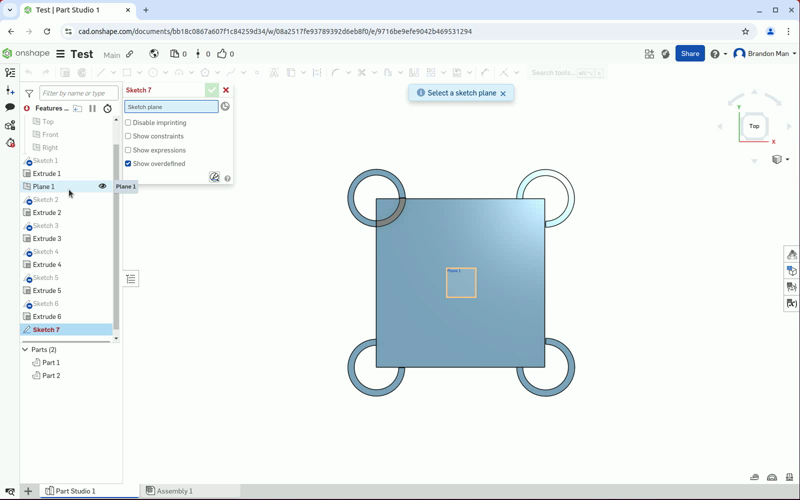
click(69, 189)
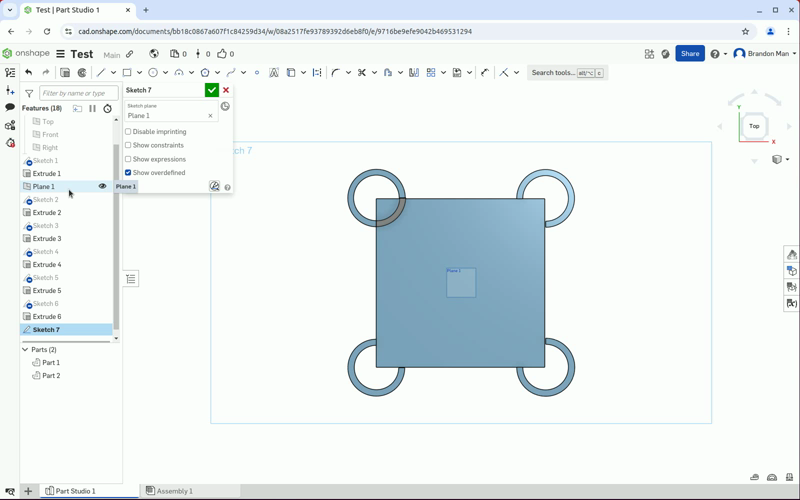
mouse_move(73, 352)
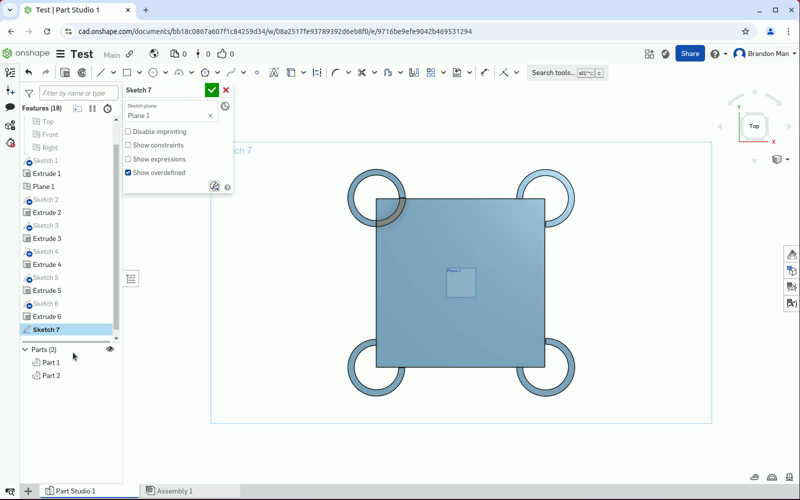
key(y)
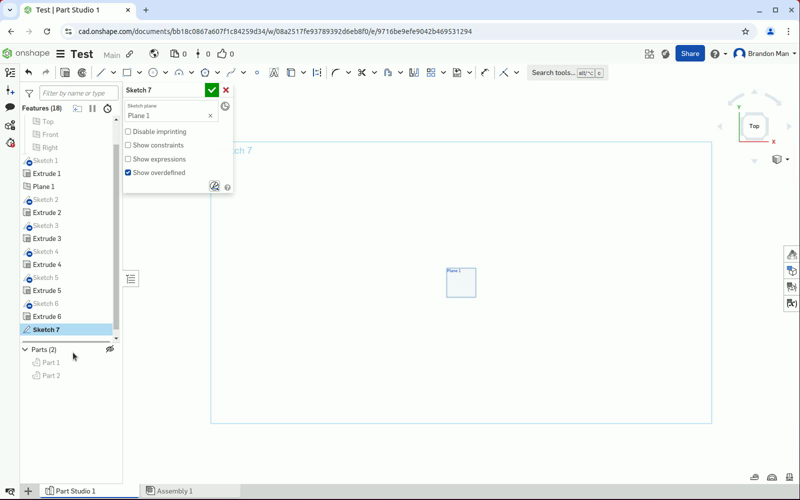
key(a)
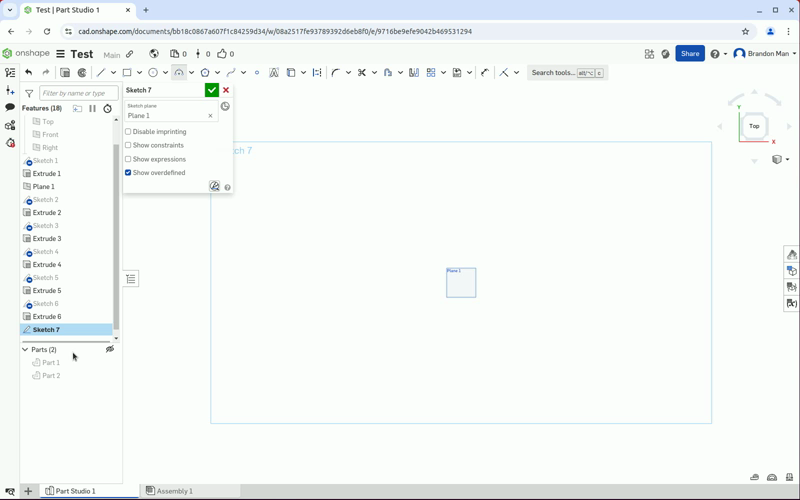
key_down(shift)
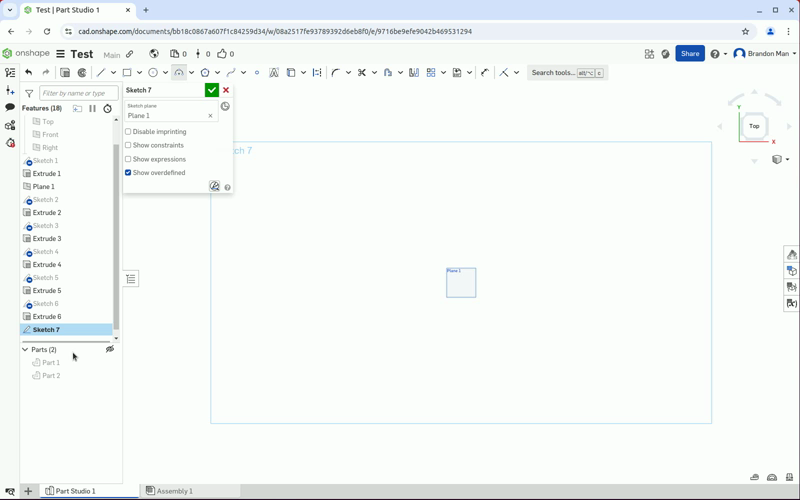
mouse_move(516, 198)
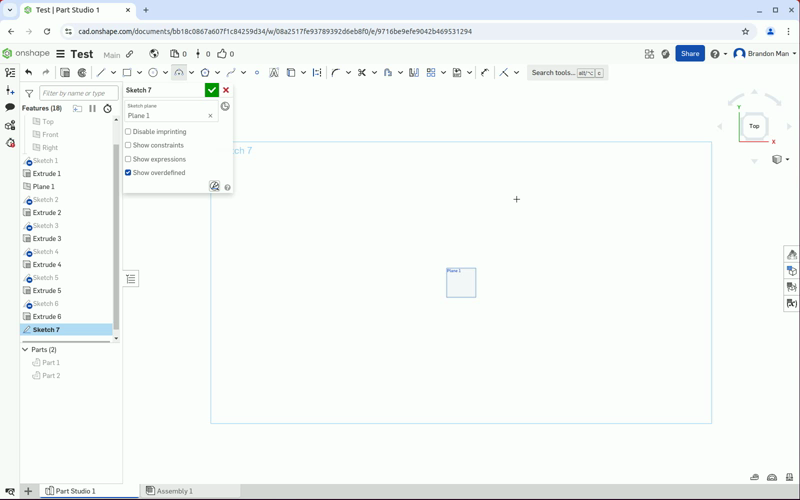
click(516, 198)
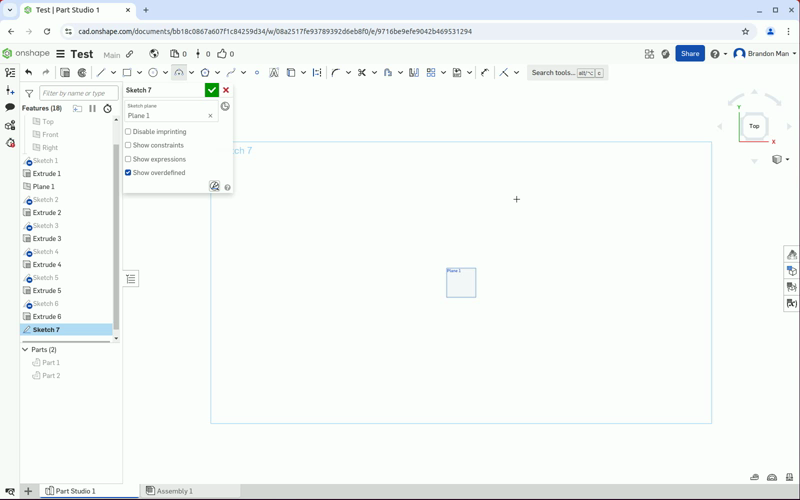
key_up(shift)
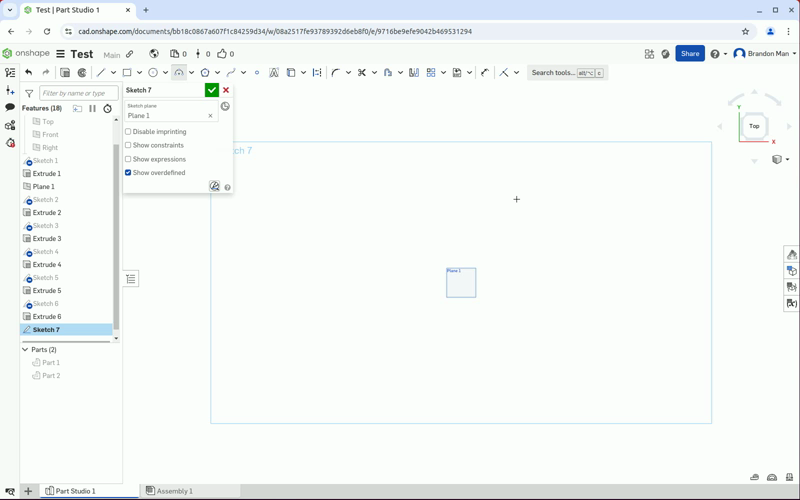
key_down(shift)
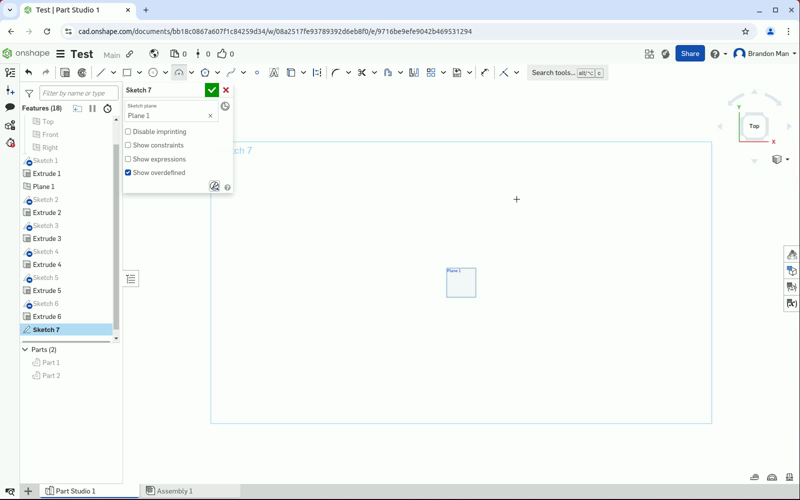
mouse_move(546, 227)
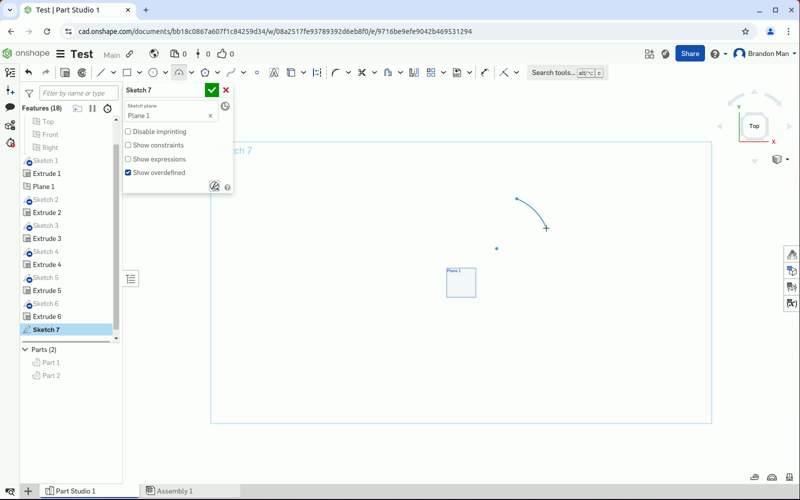
click(546, 227)
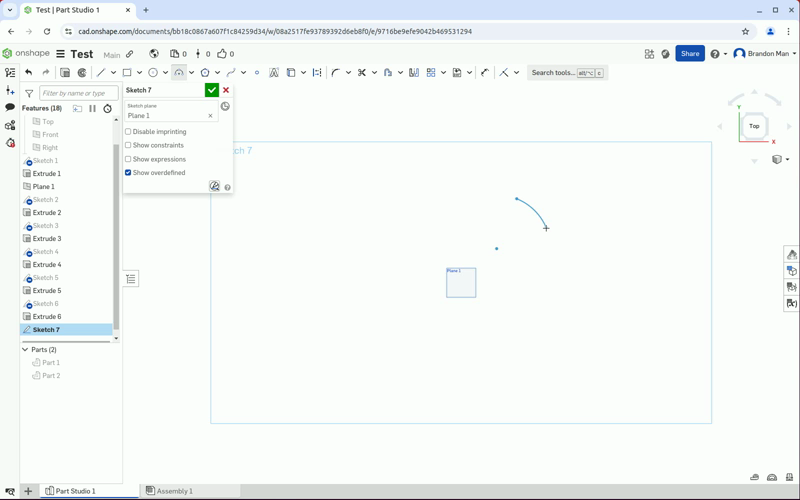
mouse_move(525, 219)
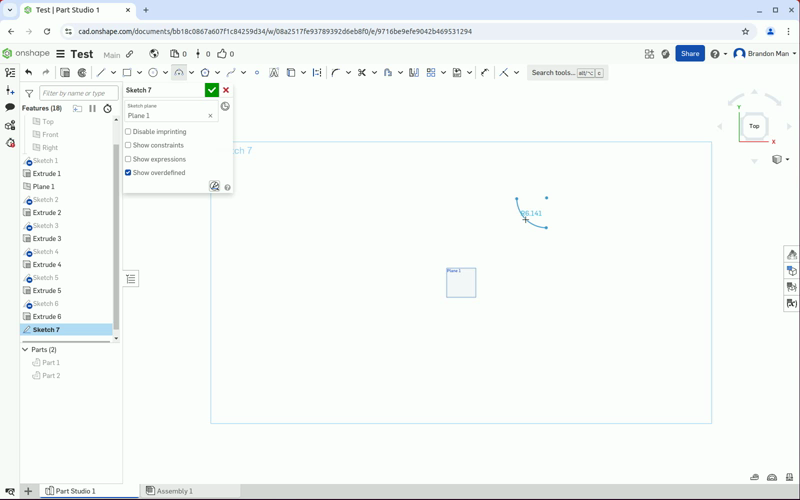
click(525, 219)
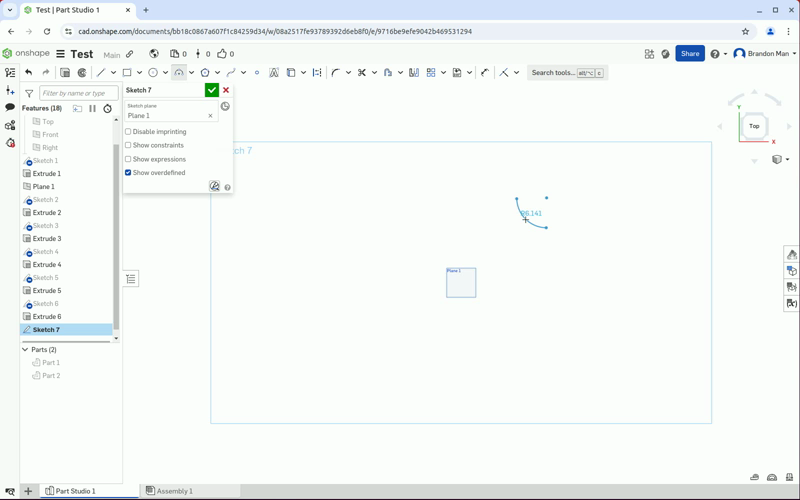
key_up(shift)
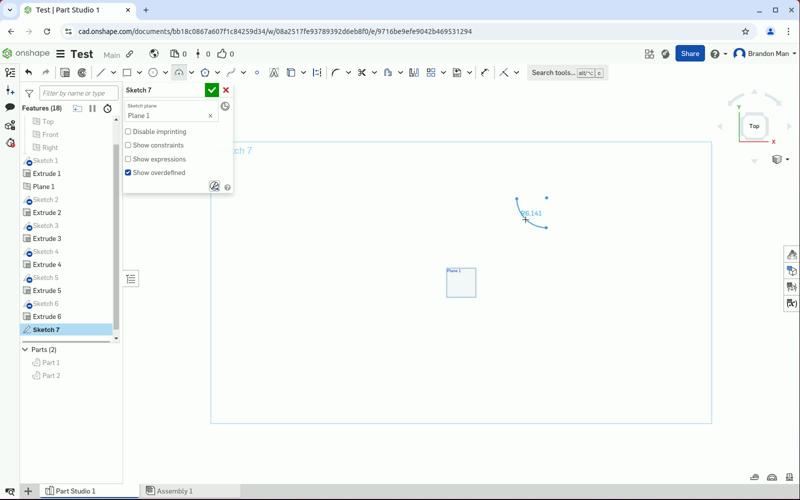
key(esc)
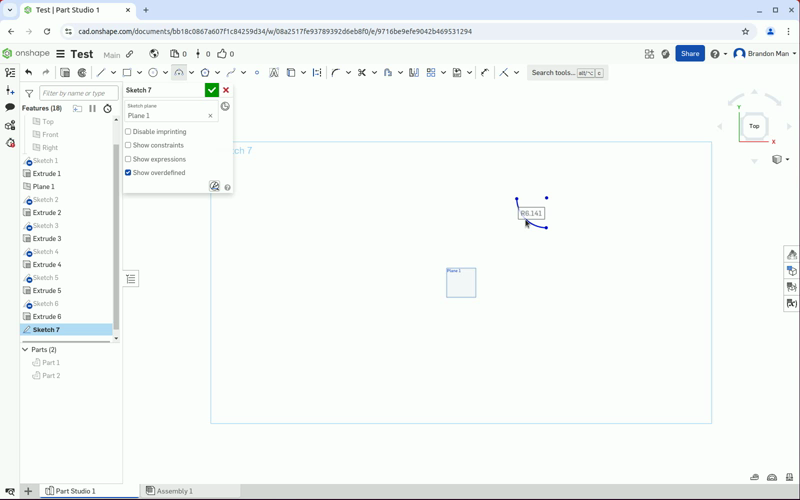
key(l)
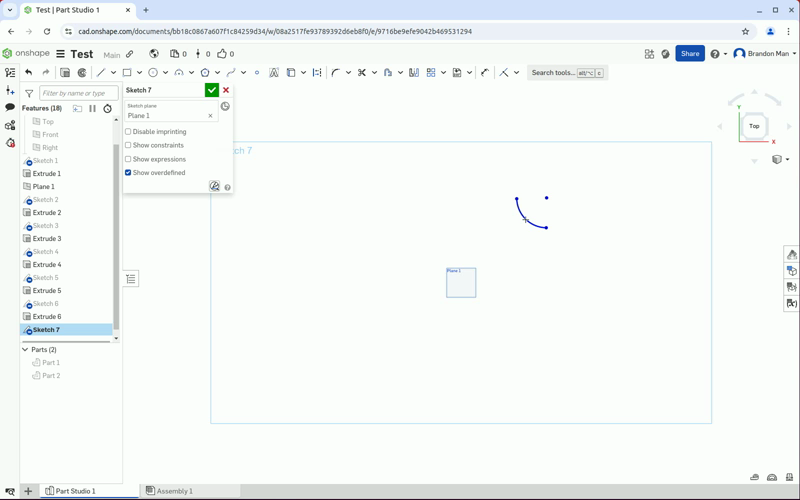
mouse_move(546, 227)
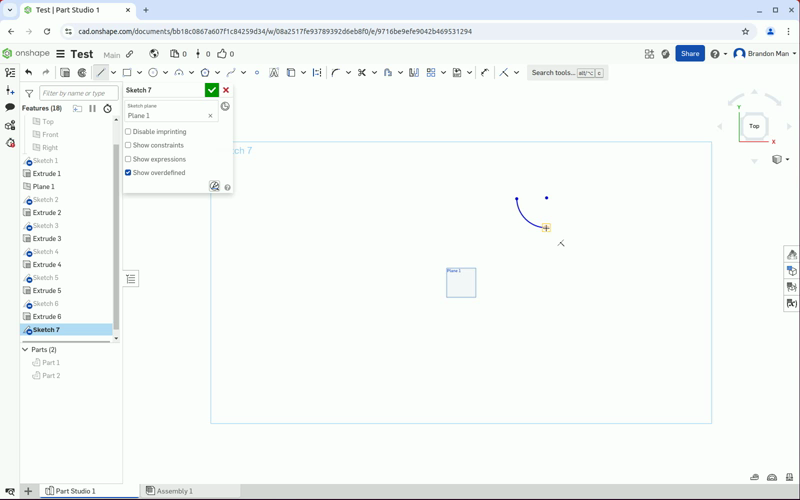
click(546, 227)
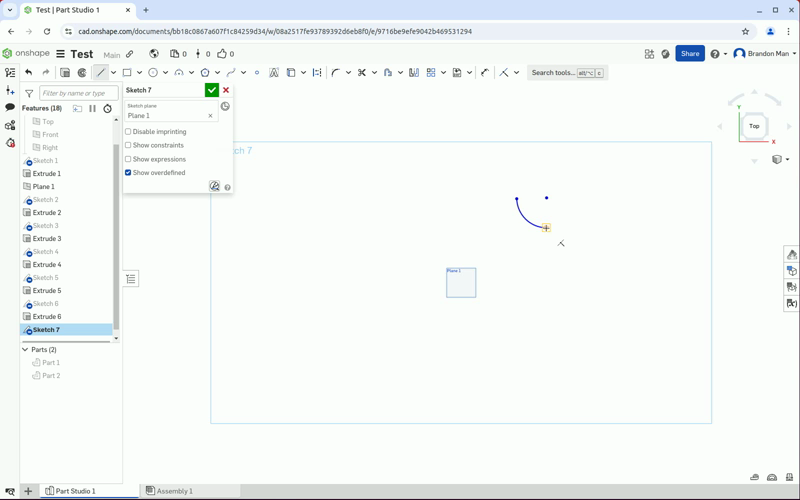
key_down(shift)
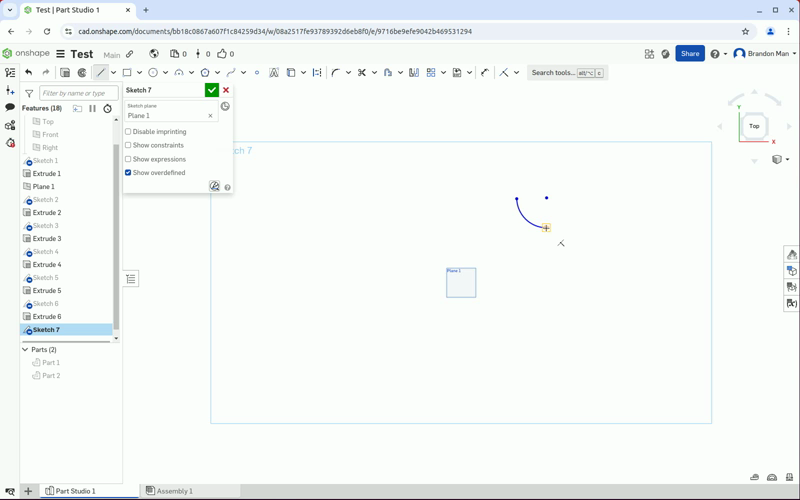
mouse_move(576, 227)
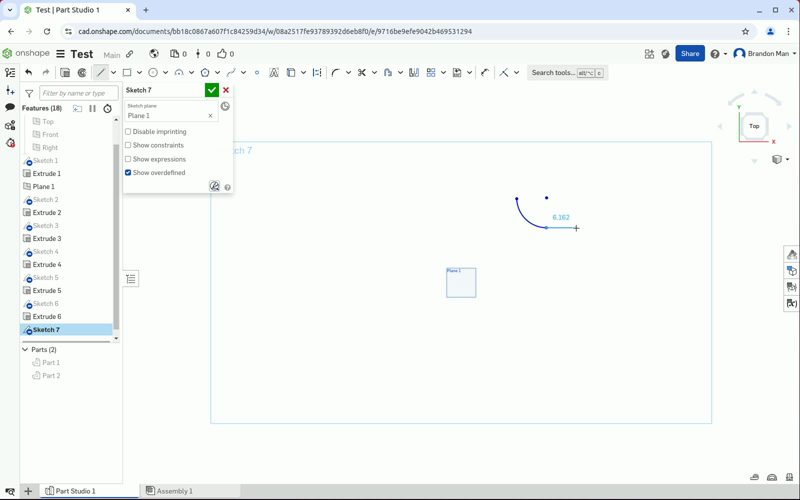
mouse_move(546, 221)
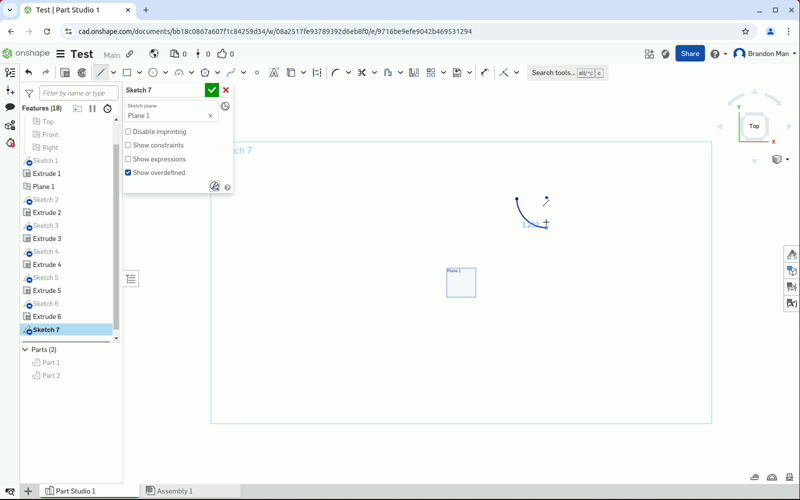
scroll(6)
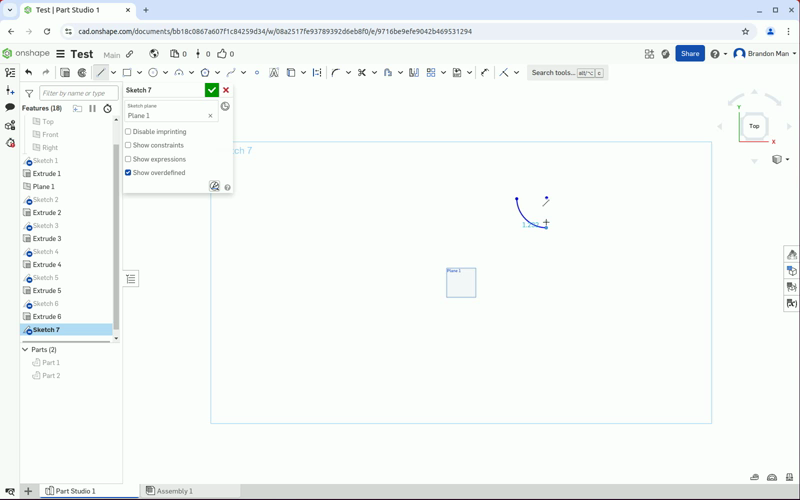
scroll(6)
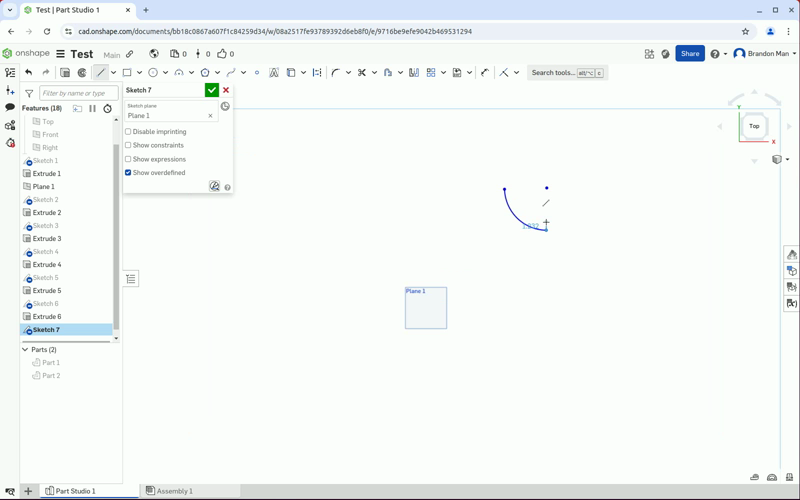
scroll(6)
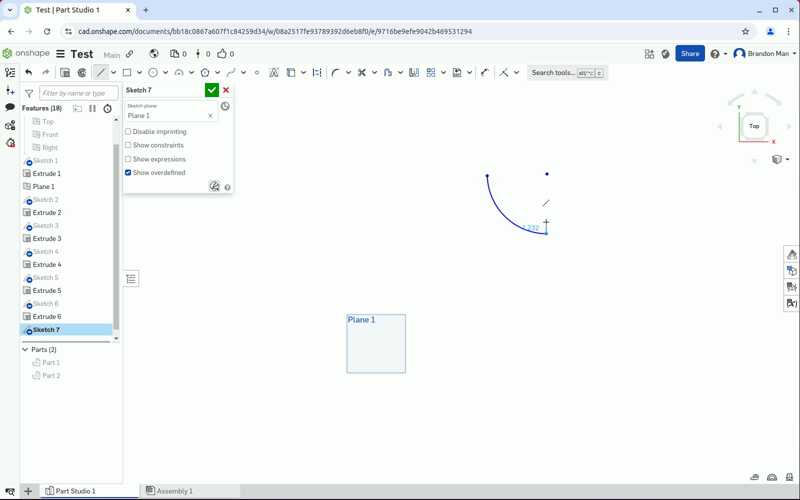
scroll(6)
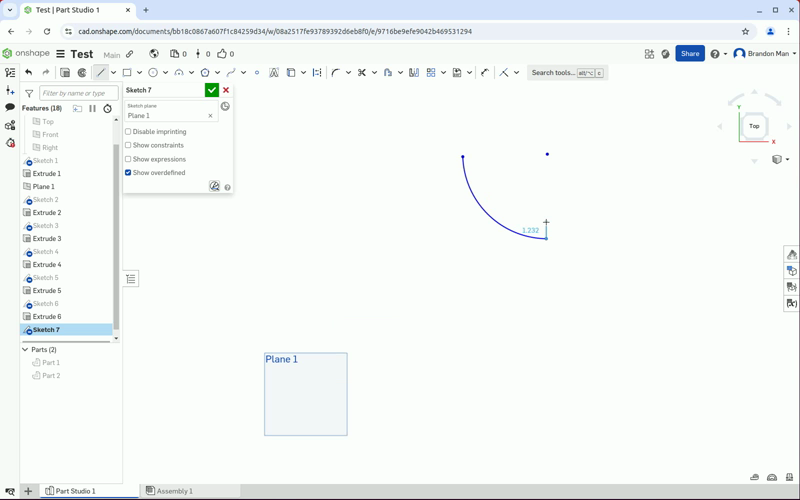
scroll(6)
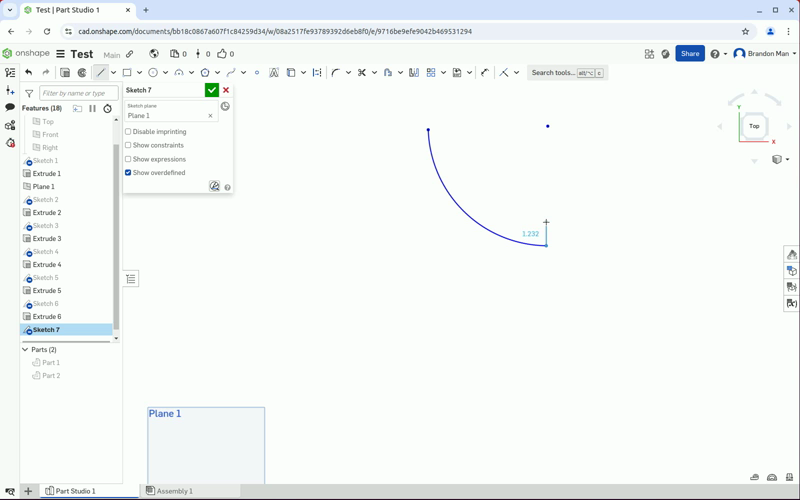
scroll(6)
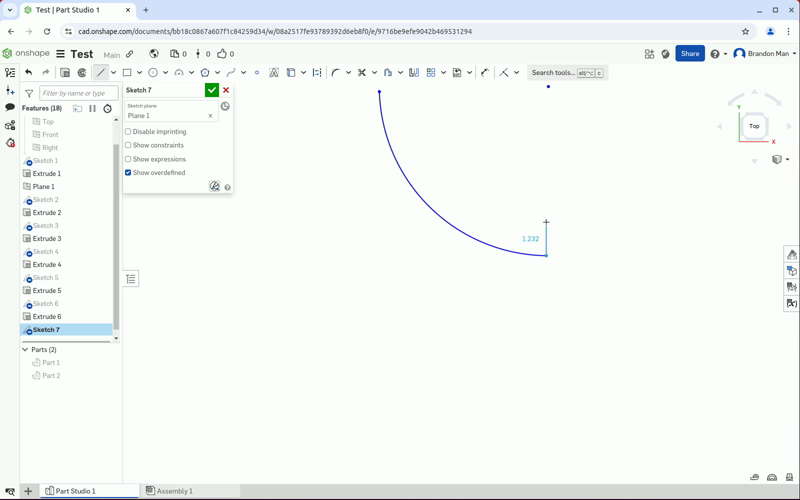
scroll(6)
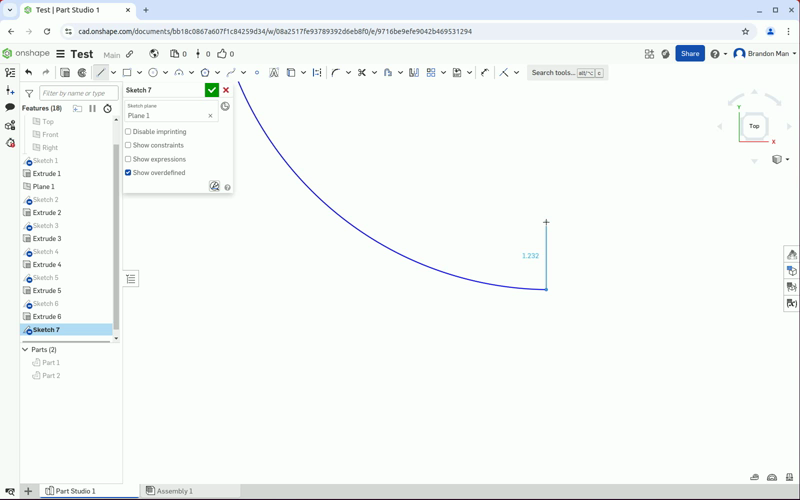
click(546, 221)
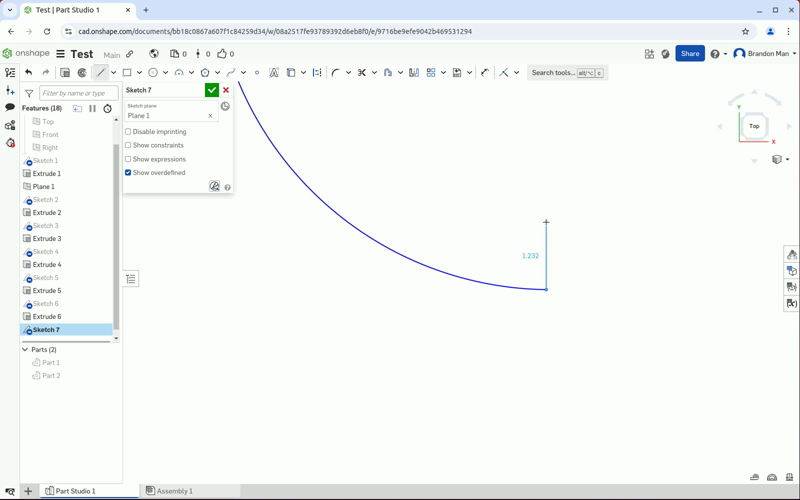
scroll(-6)
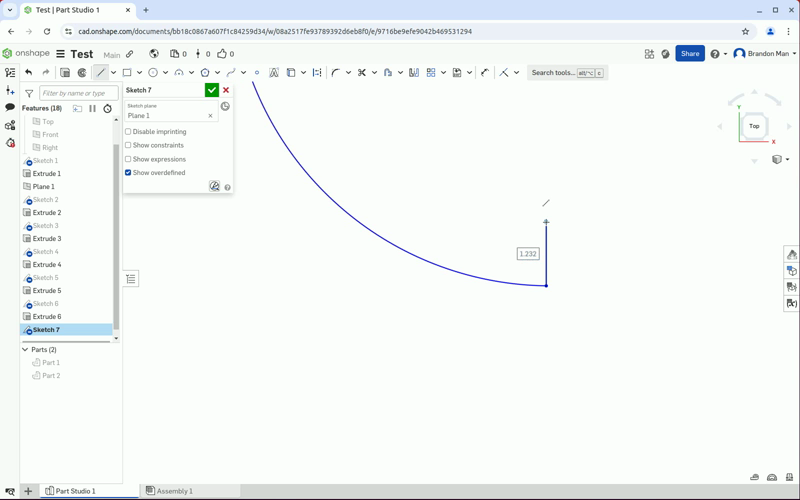
scroll(-6)
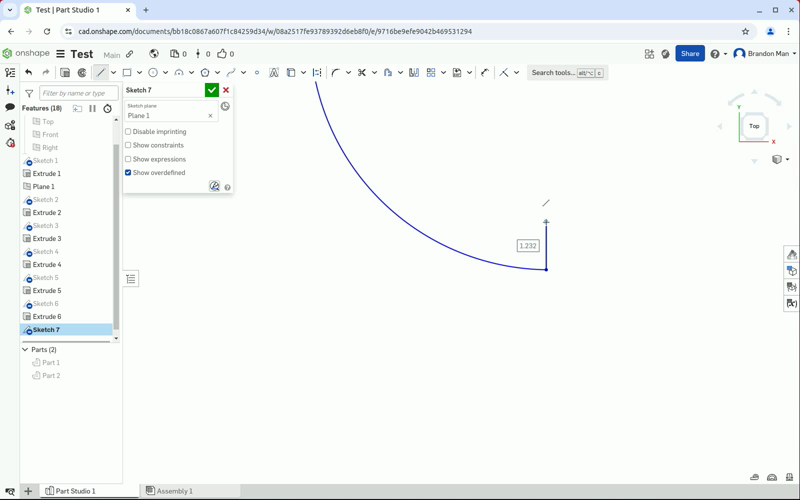
scroll(-6)
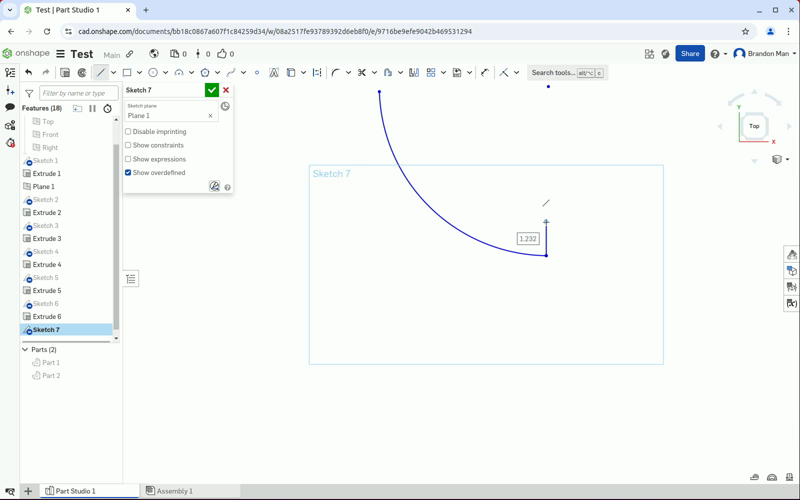
scroll(-6)
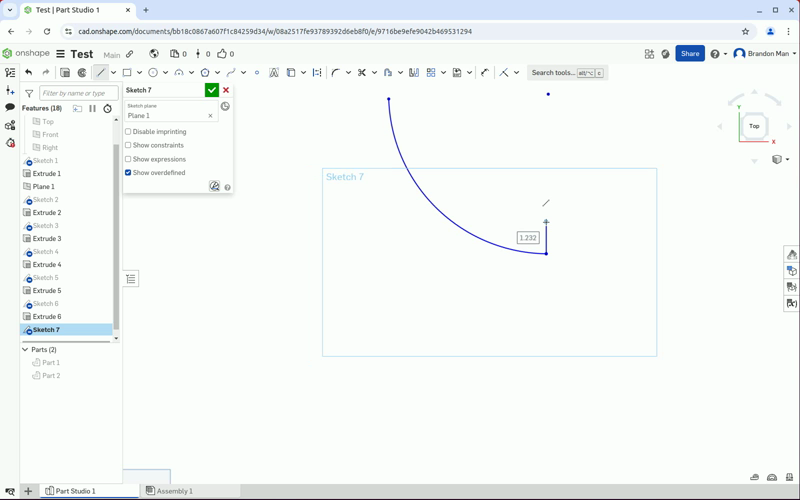
scroll(-6)
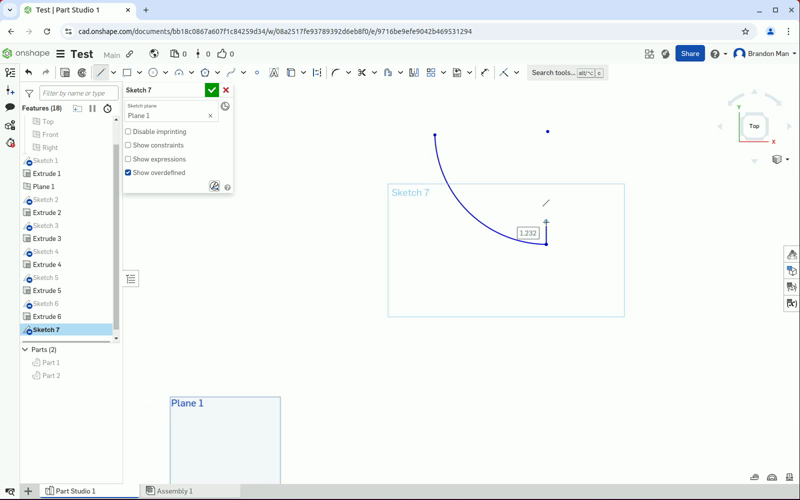
scroll(-6)
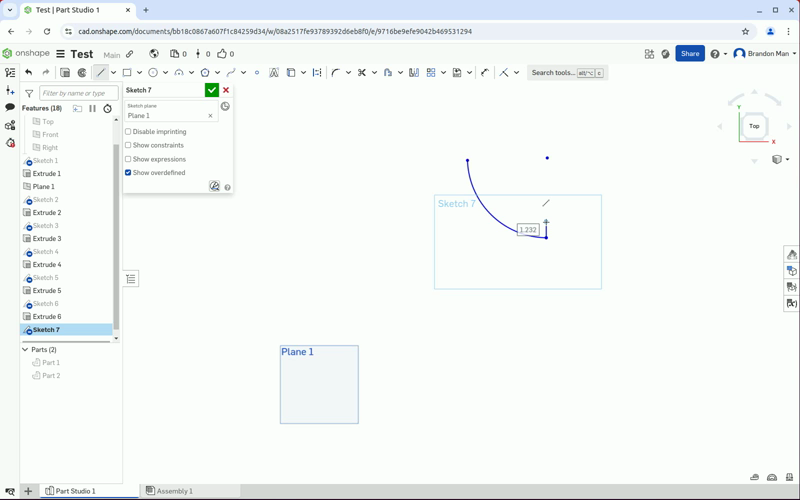
scroll(-6)
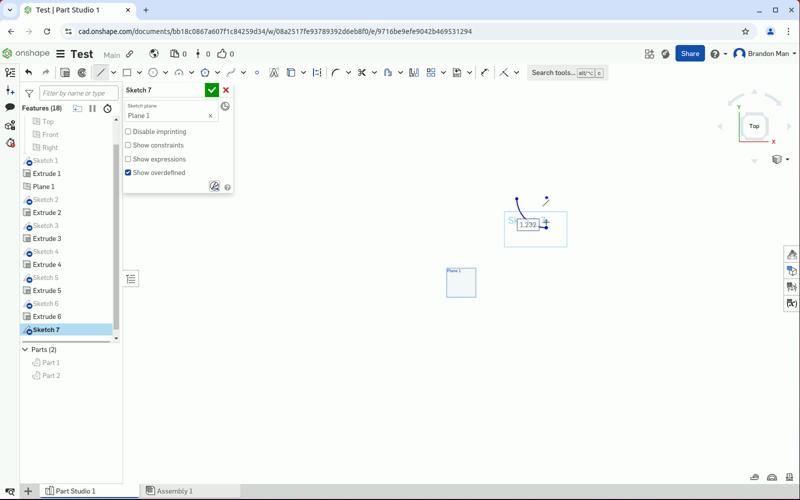
key_up(shift)
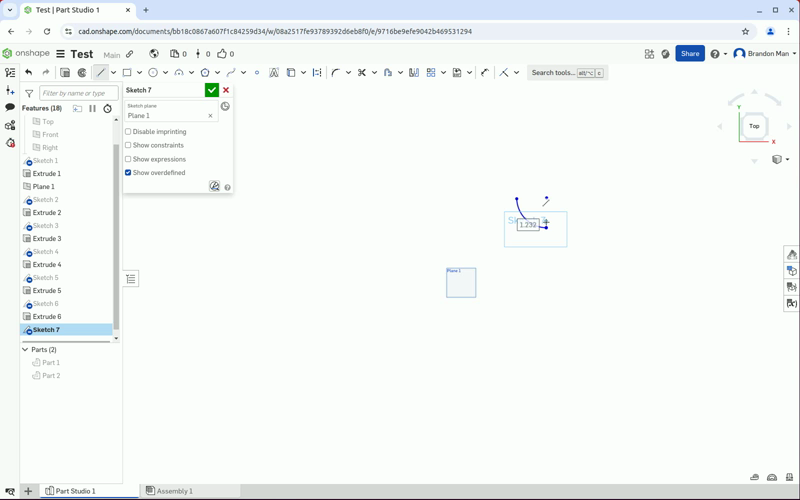
key(esc)
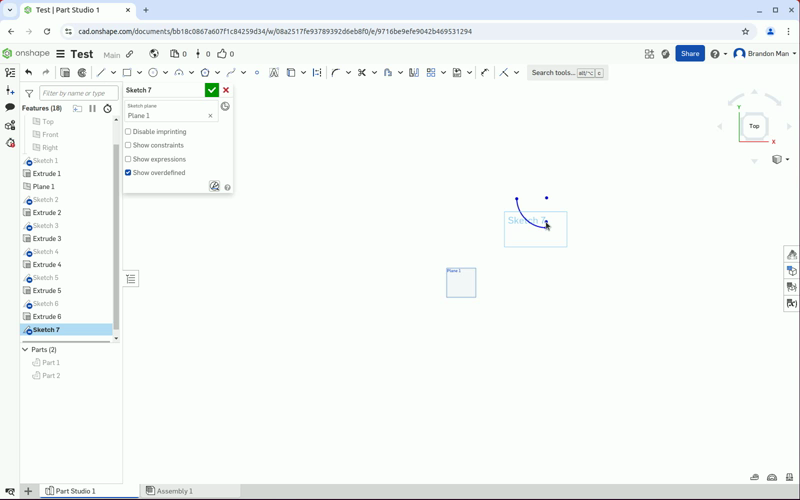
key(a)
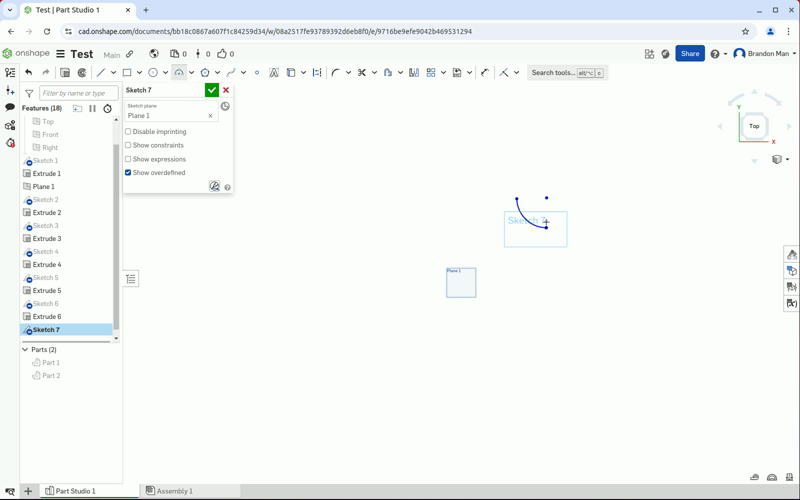
mouse_move(546, 221)
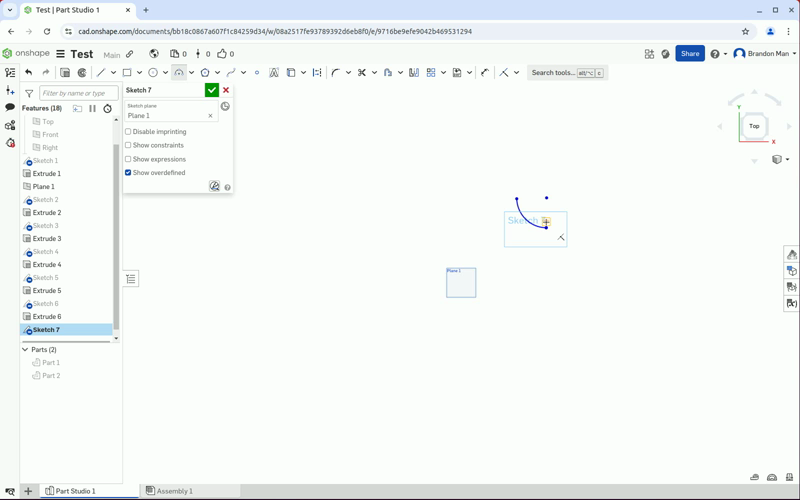
click(546, 221)
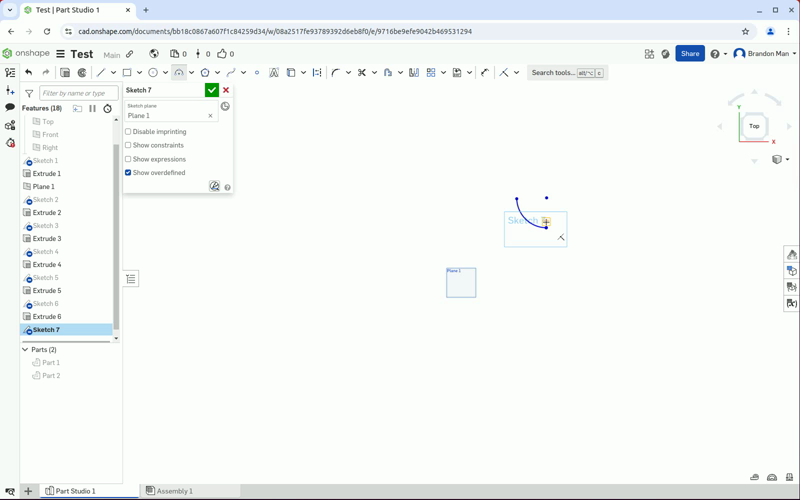
key_down(shift)
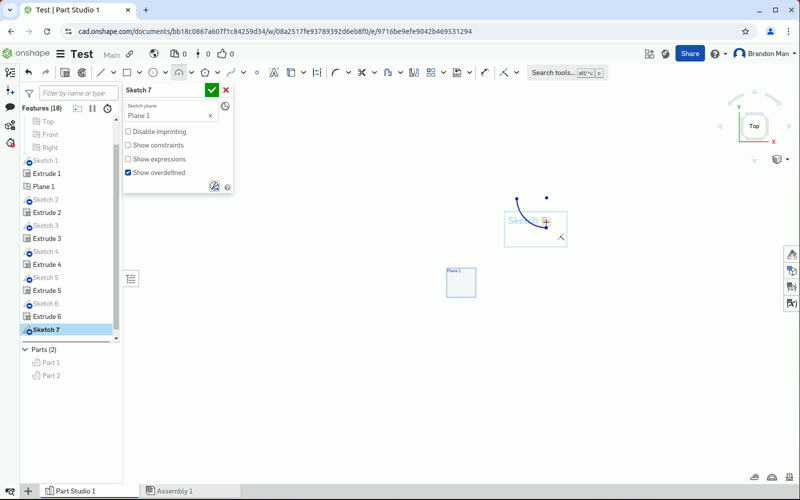
mouse_move(522, 198)
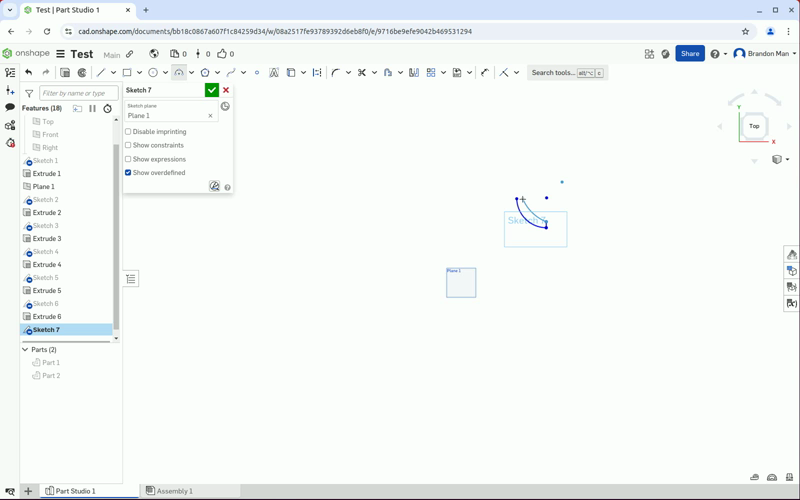
click(522, 198)
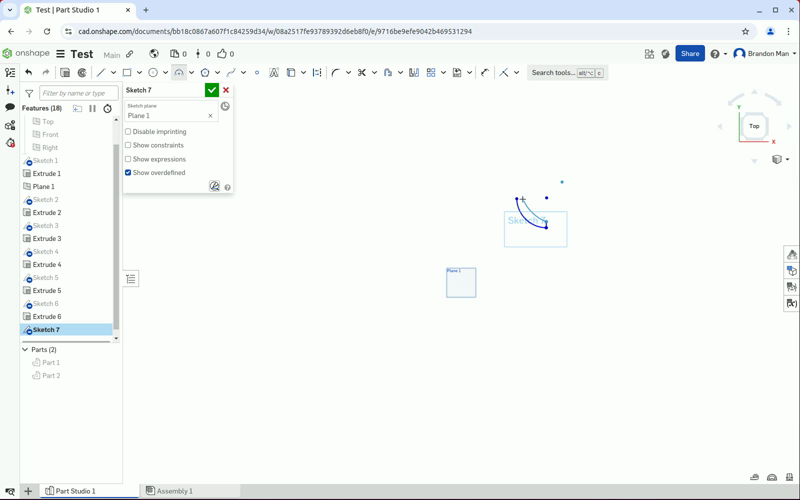
mouse_move(529, 215)
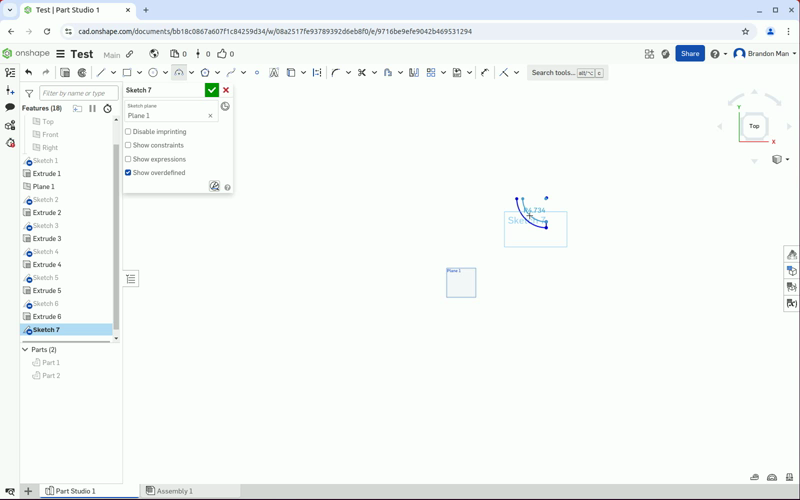
click(529, 215)
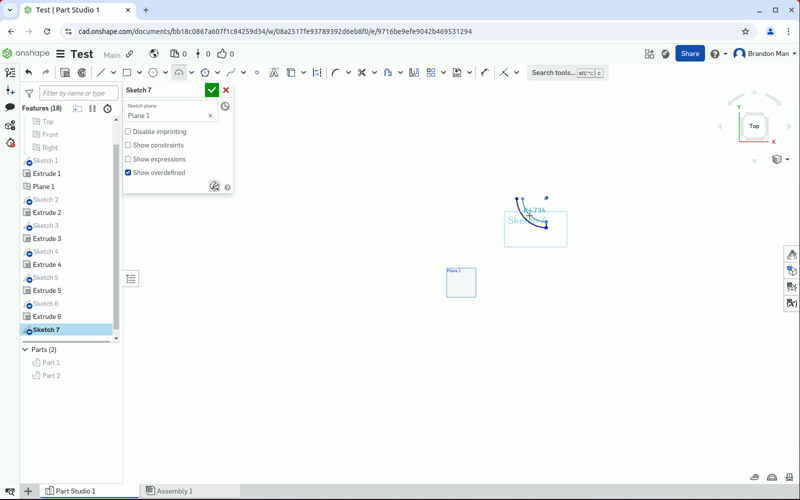
key_up(shift)
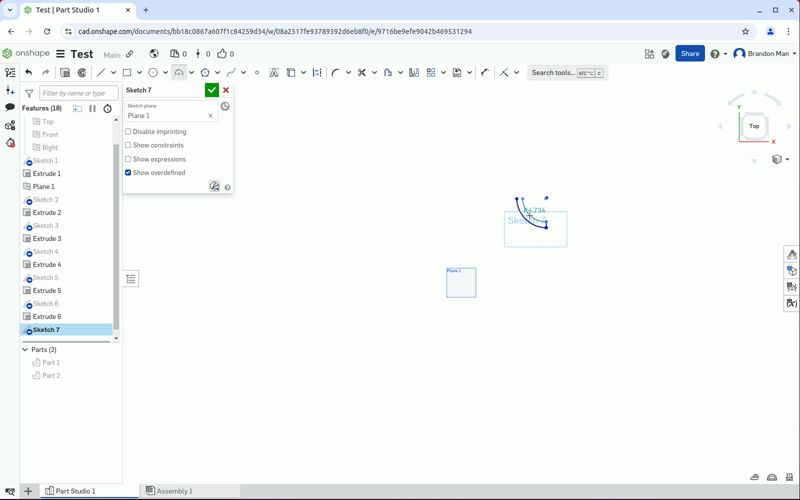
key(esc)
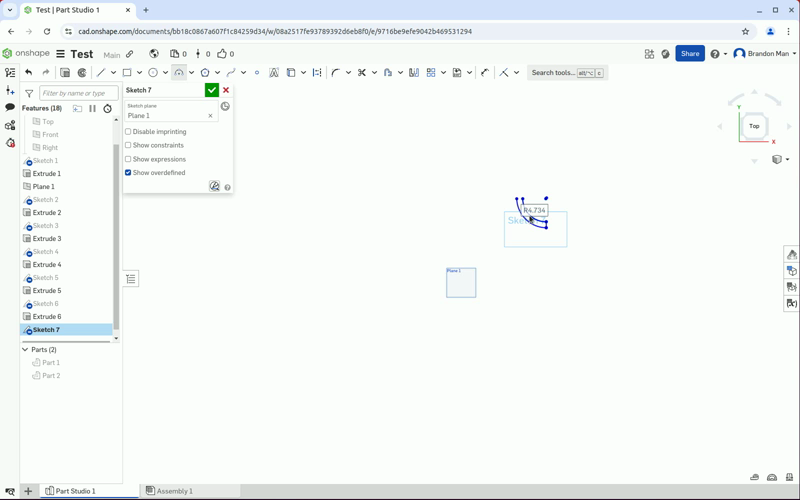
key(l)
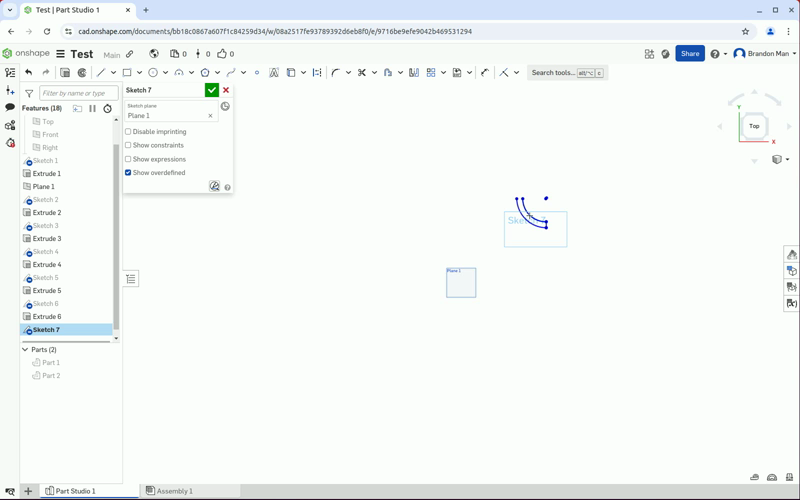
mouse_move(522, 198)
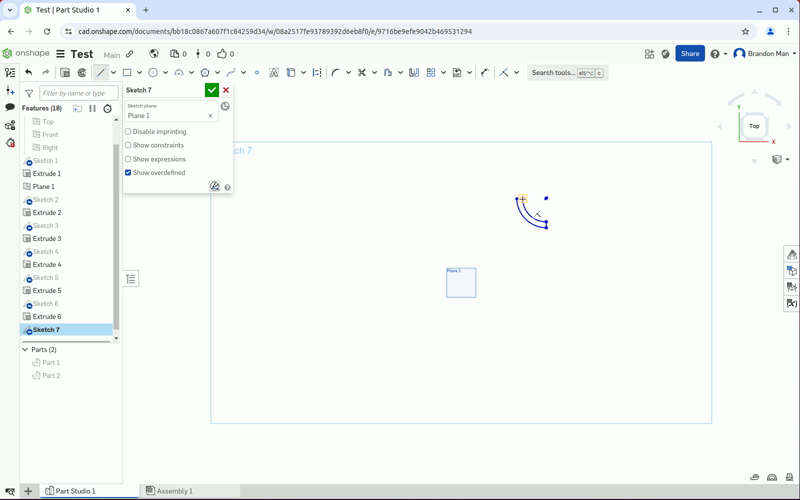
click(522, 198)
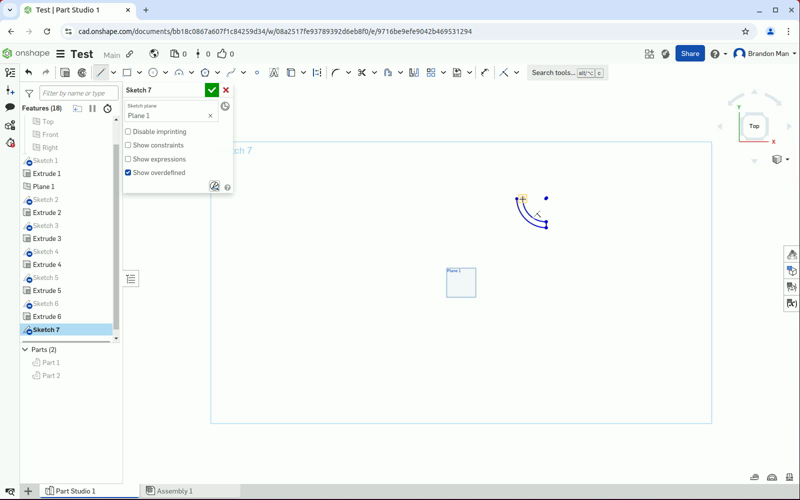
mouse_move(552, 198)
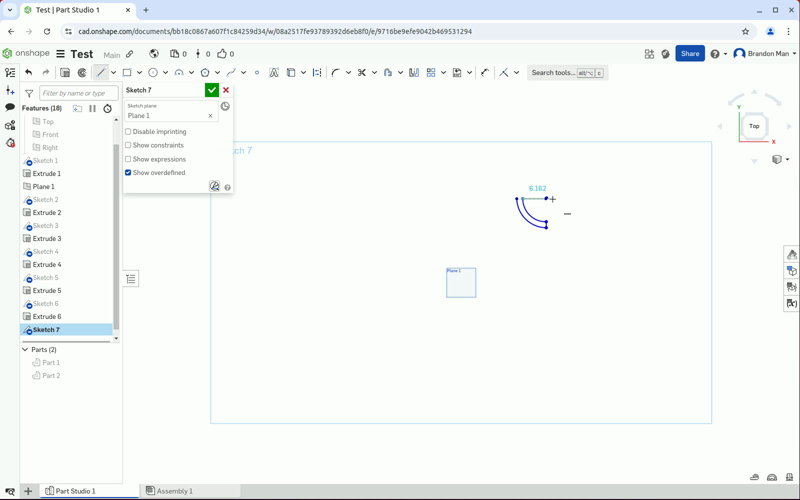
key_down(shift)
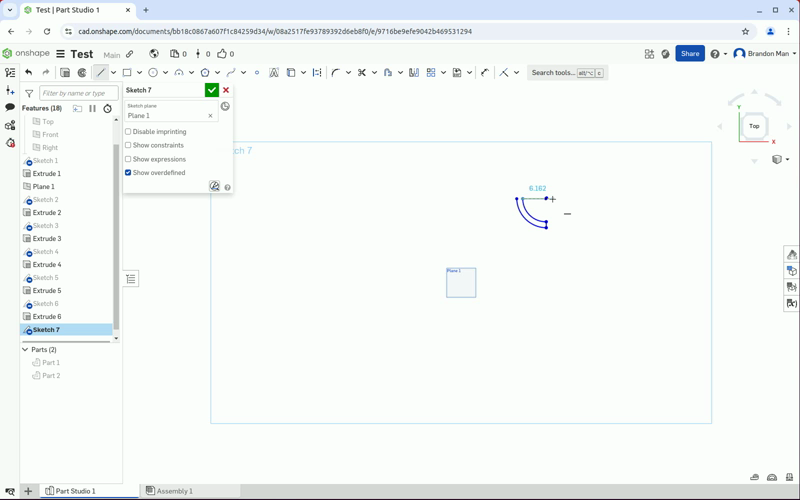
mouse_move(516, 198)
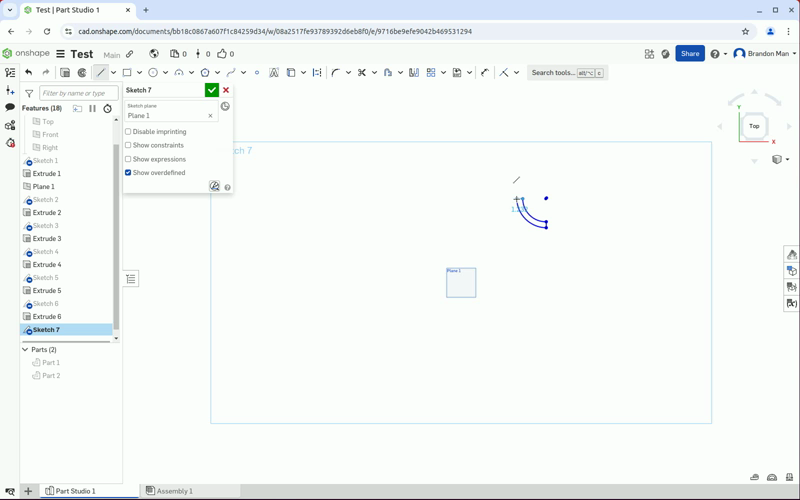
scroll(6)
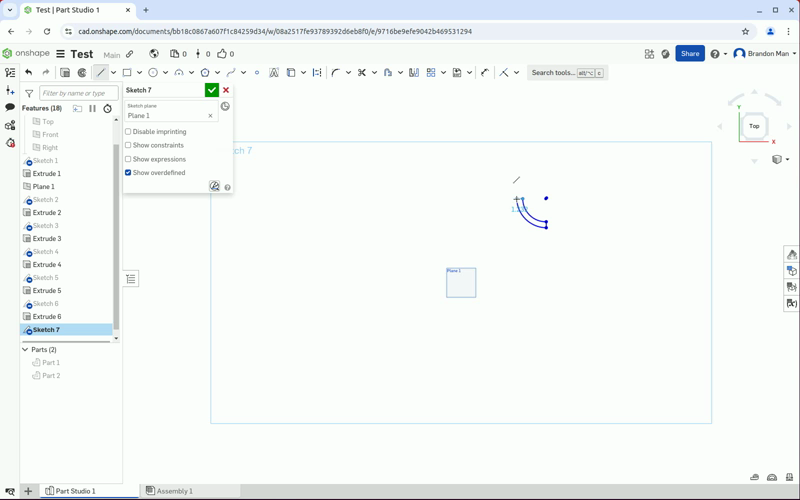
scroll(6)
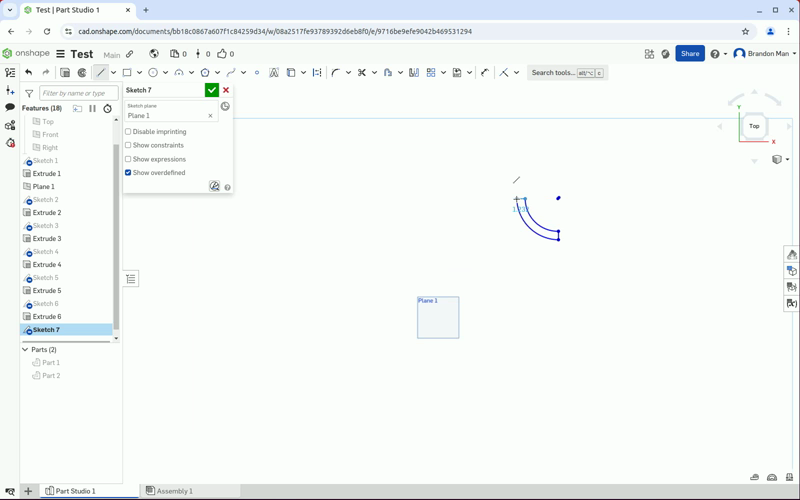
scroll(6)
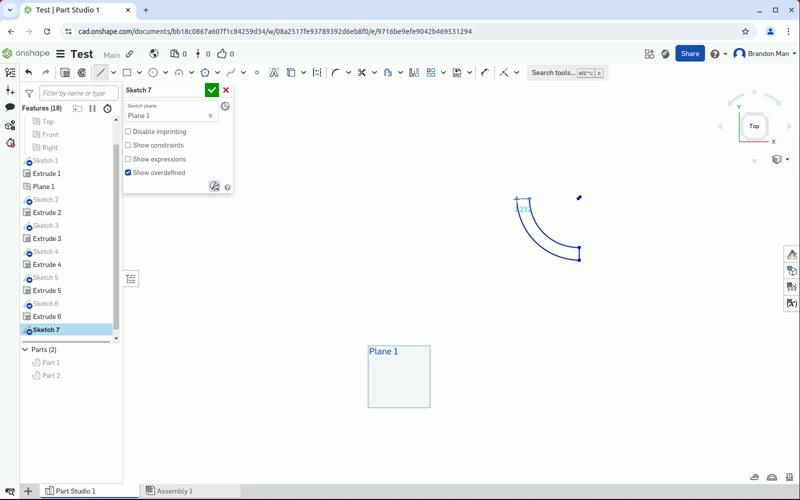
scroll(6)
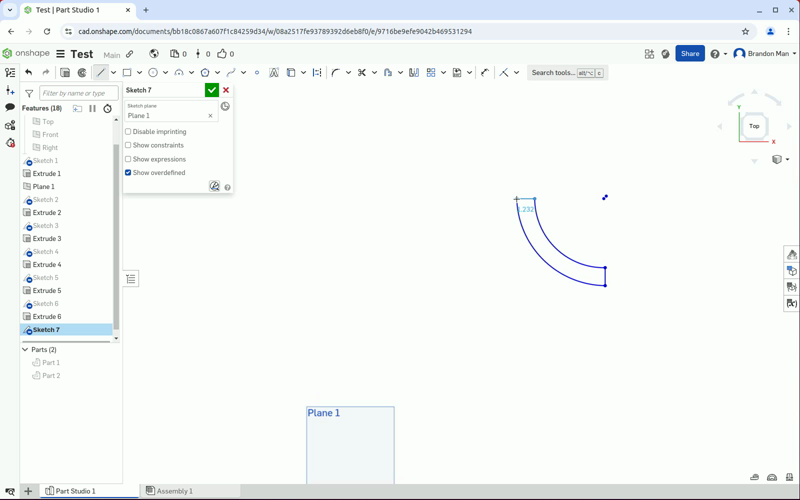
scroll(6)
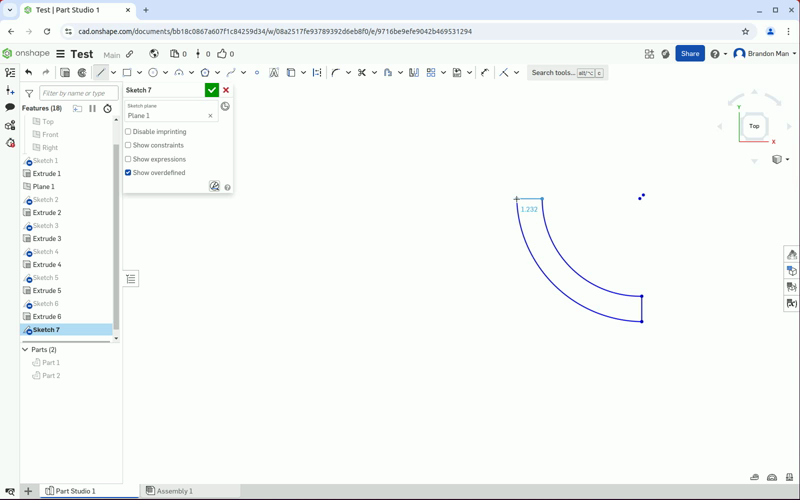
scroll(6)
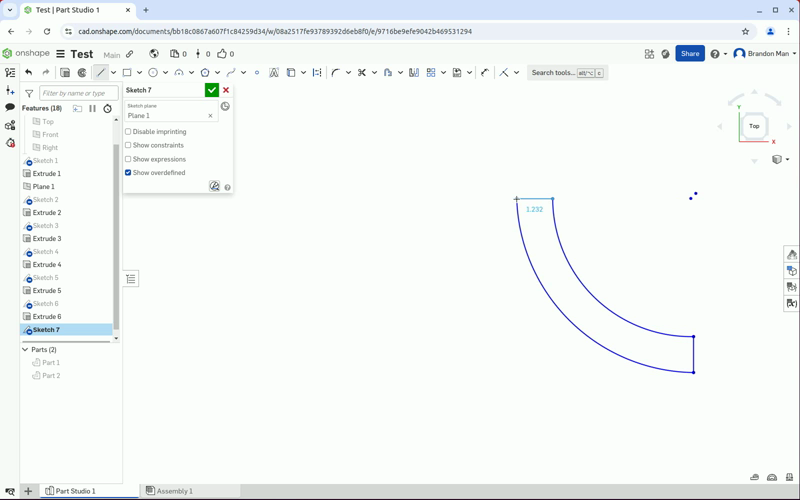
scroll(6)
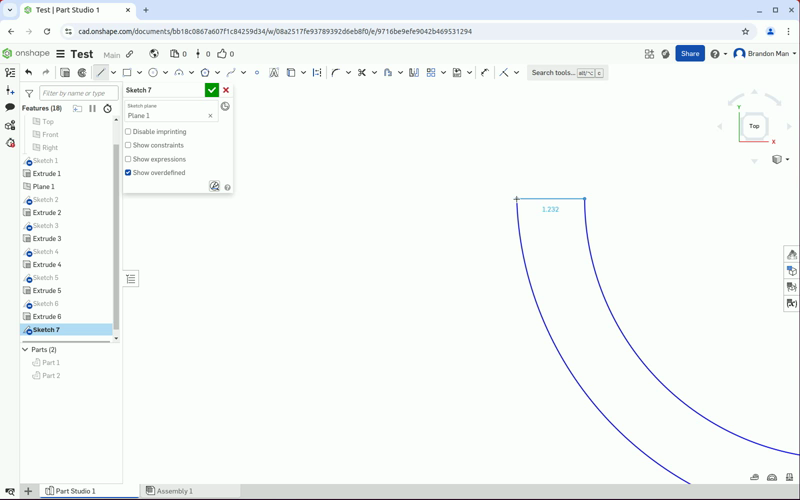
key_up(shift)
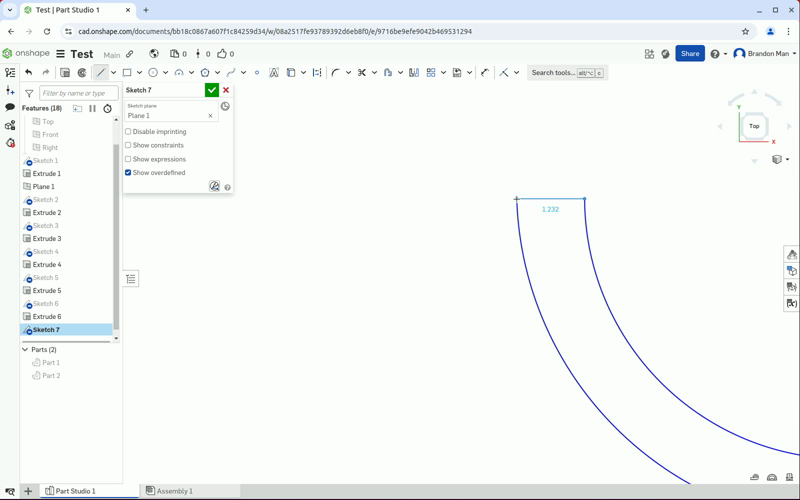
click(516, 198)
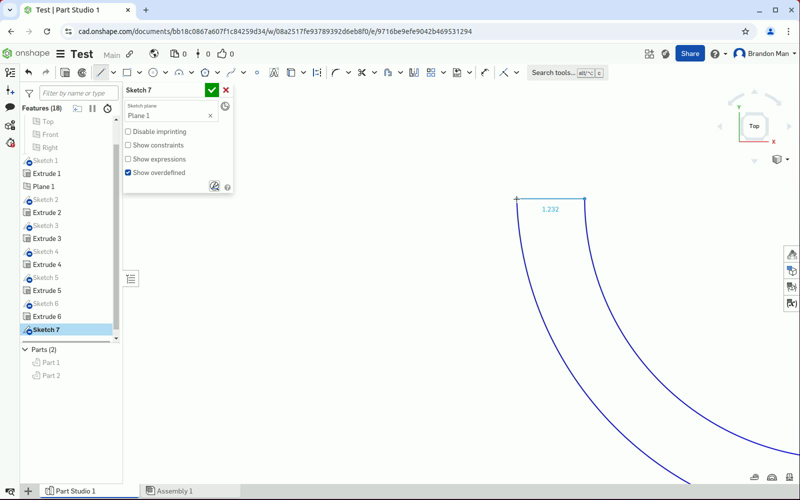
scroll(-6)
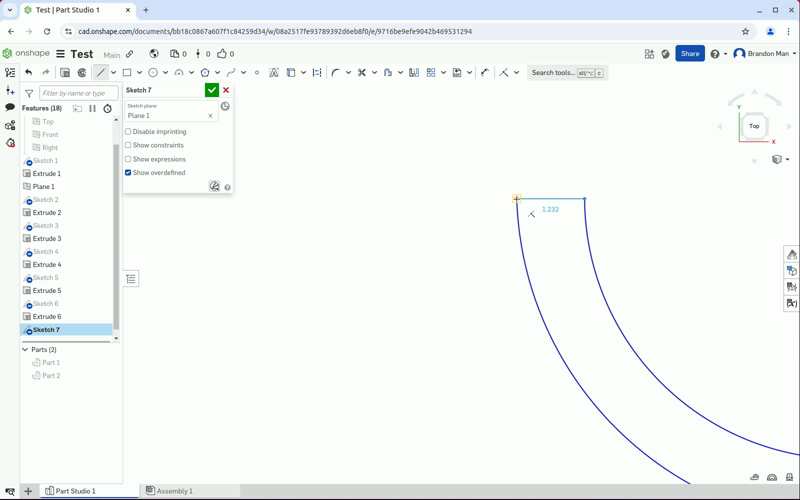
scroll(-6)
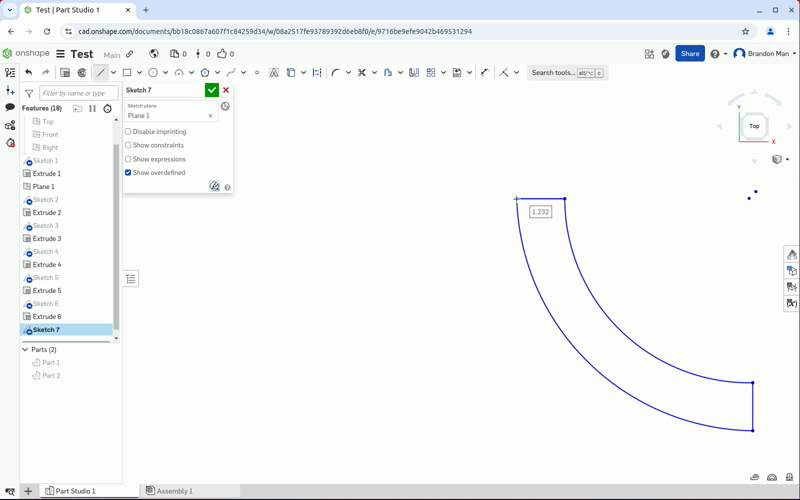
scroll(-6)
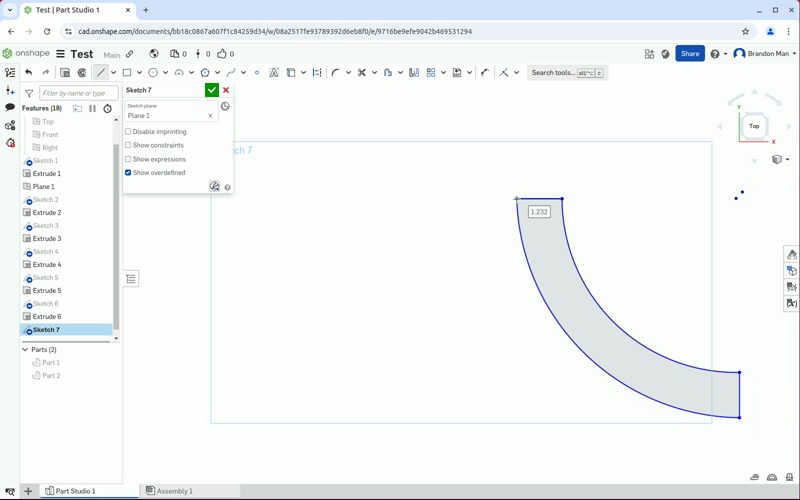
scroll(-6)
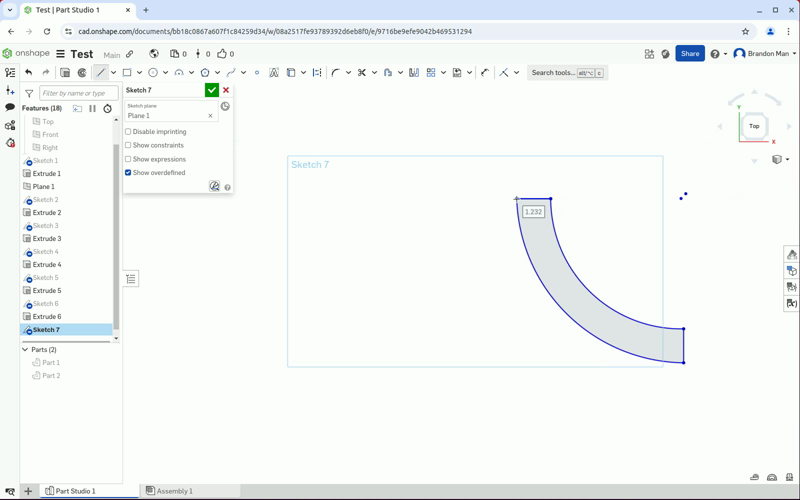
scroll(-6)
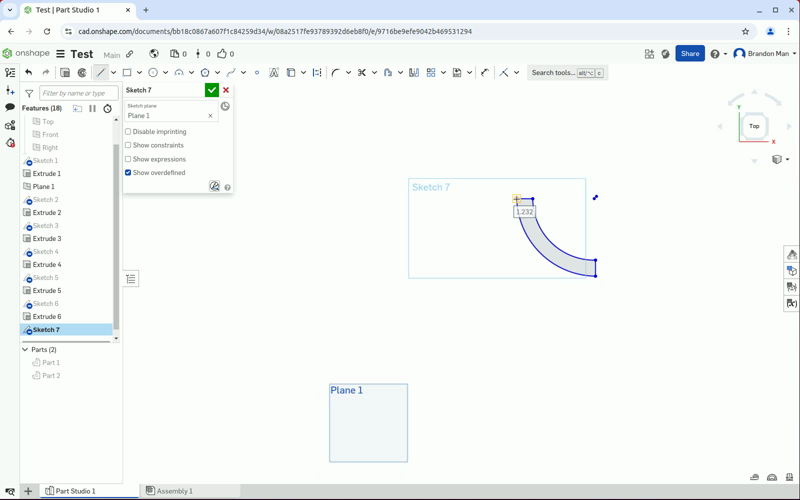
scroll(-6)
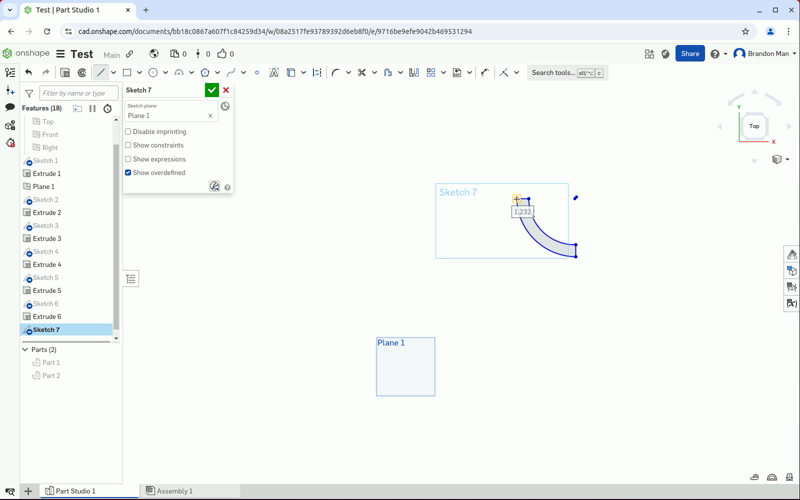
scroll(-6)
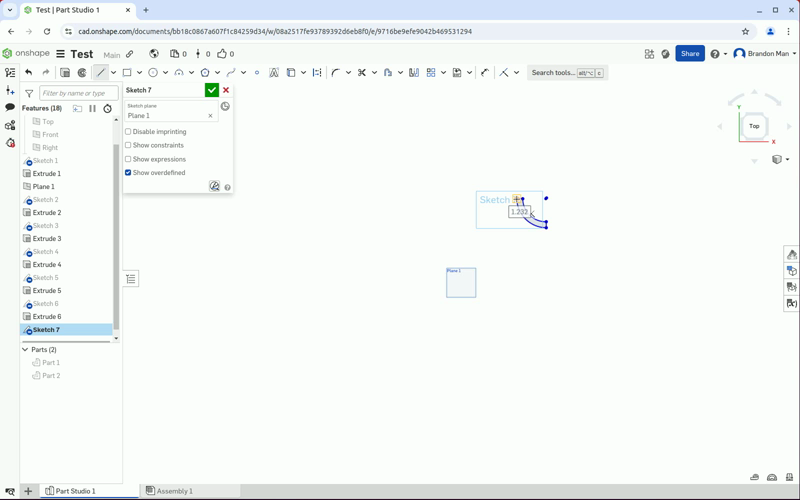
key(esc)
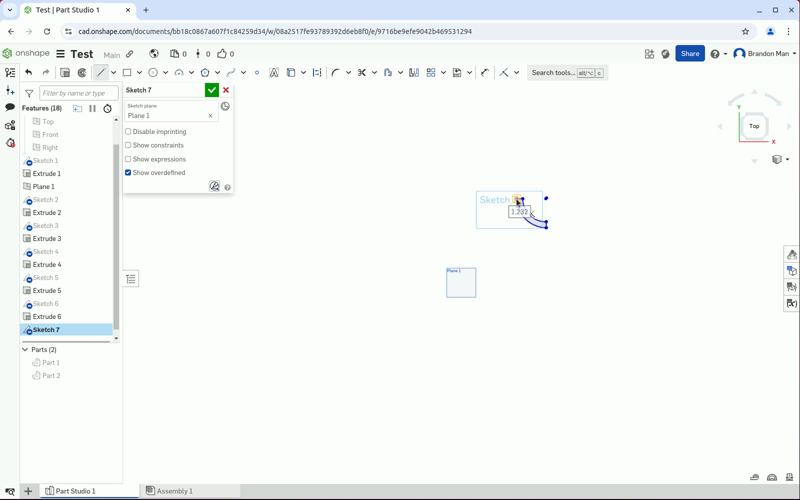
mouse_move(522, 203)
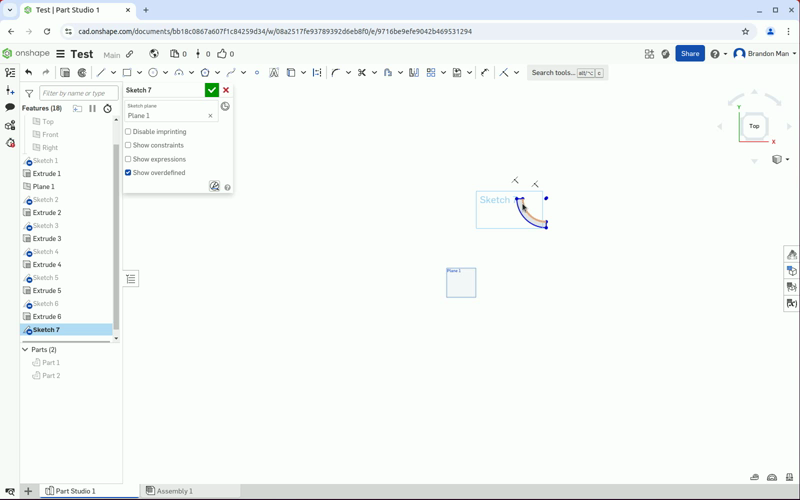
scroll(6)
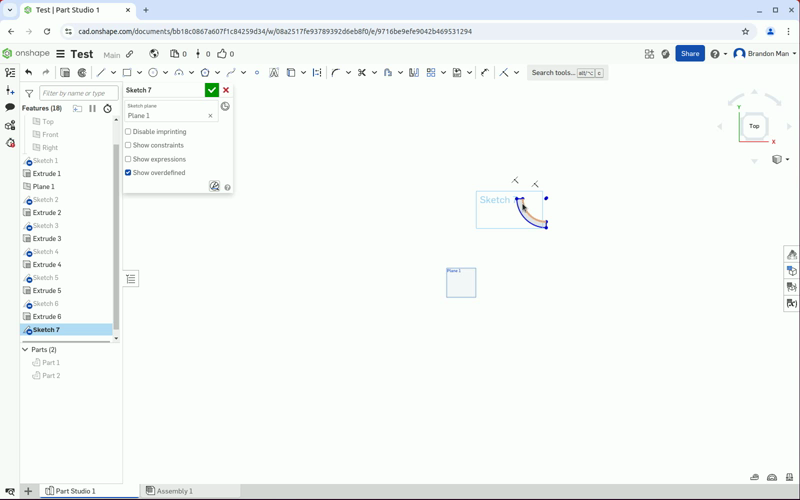
scroll(6)
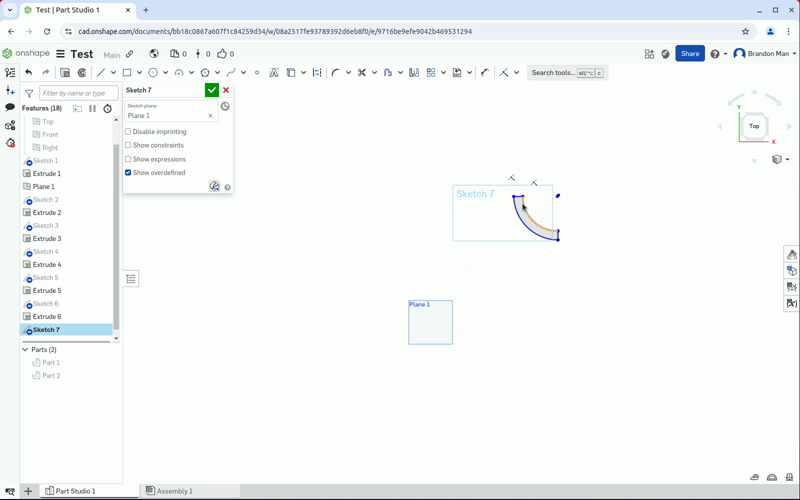
scroll(6)
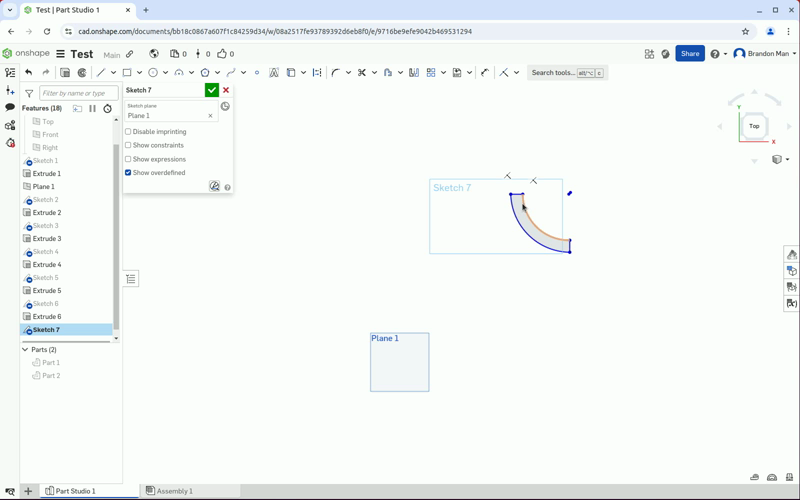
scroll(6)
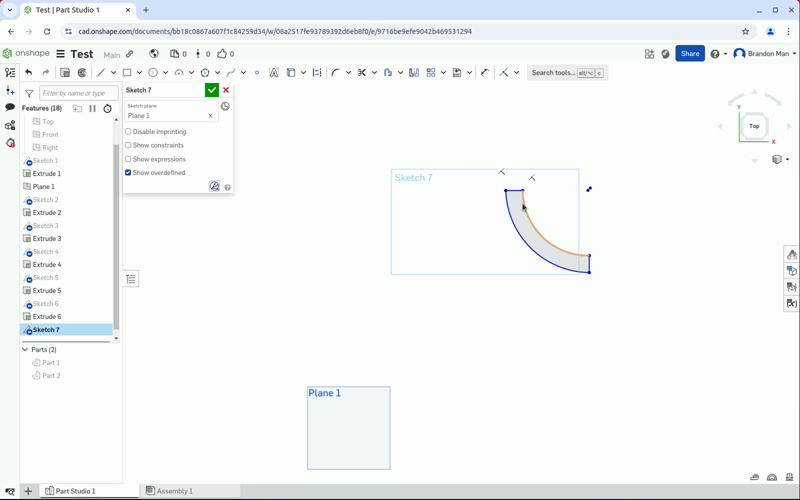
scroll(6)
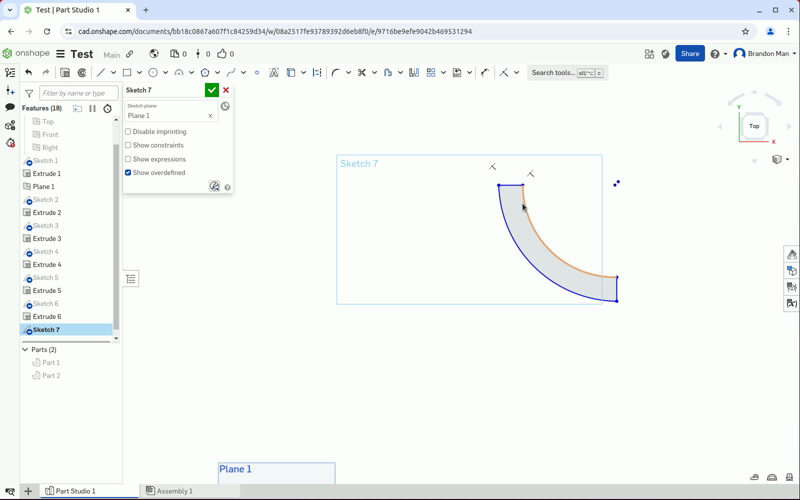
scroll(6)
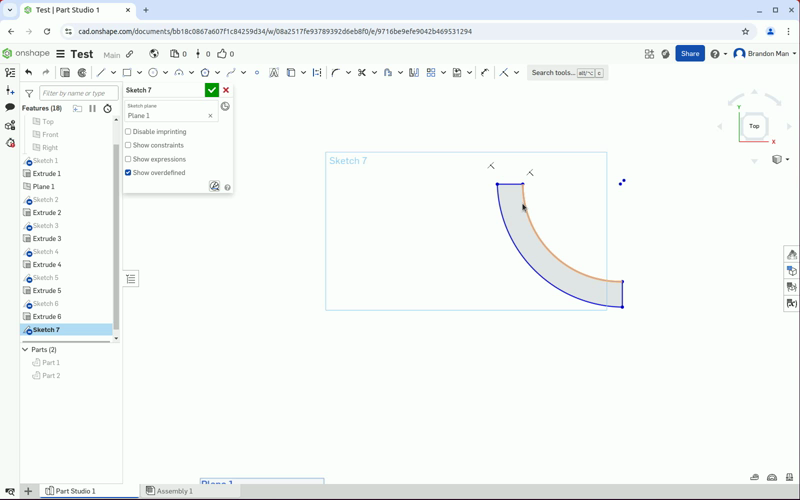
scroll(6)
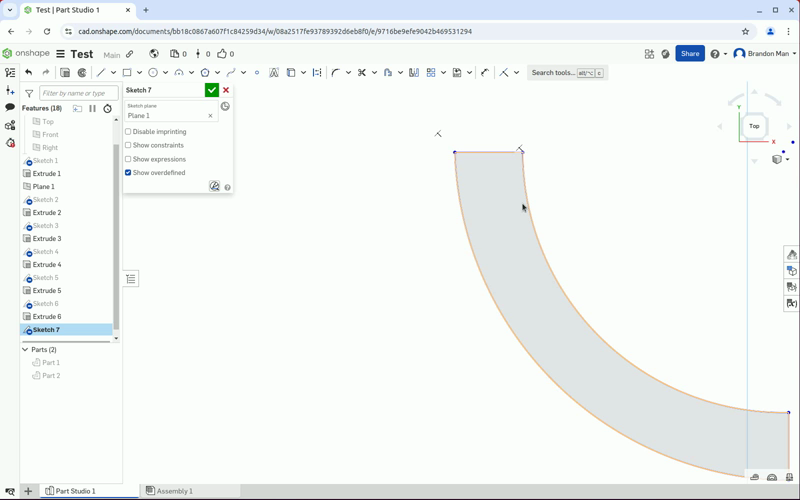
click(522, 203)
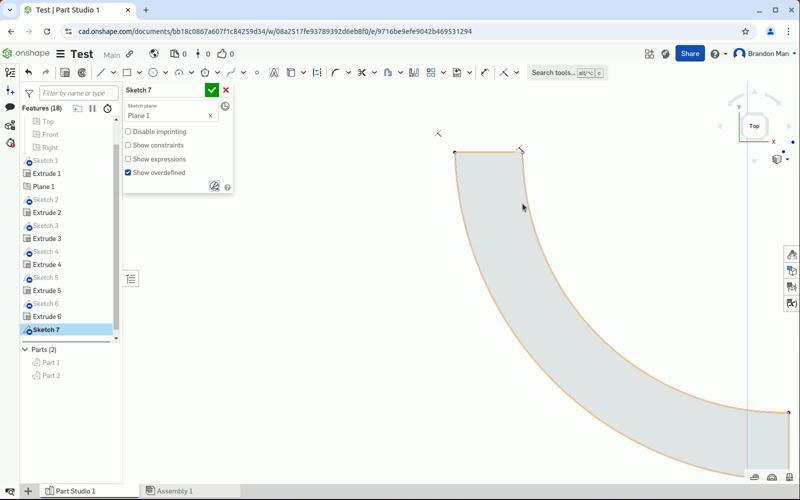
scroll(-6)
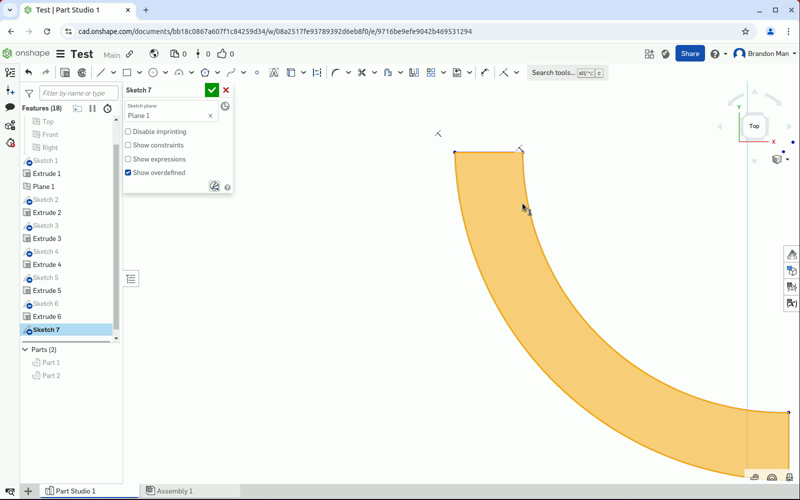
scroll(-6)
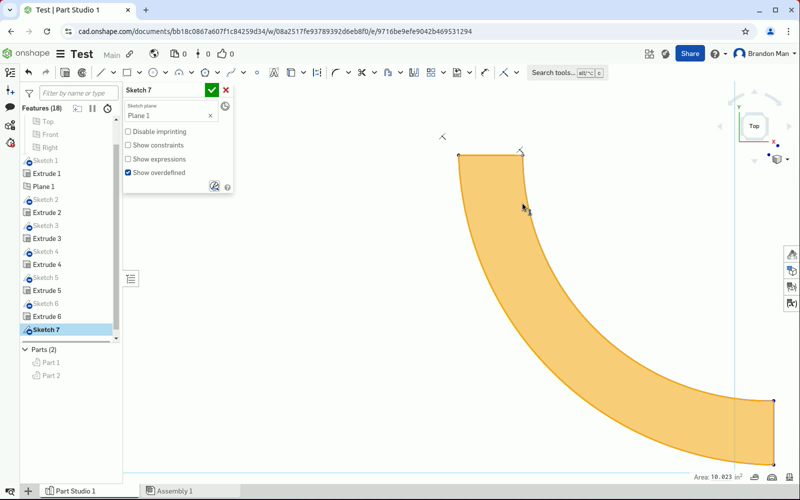
scroll(-6)
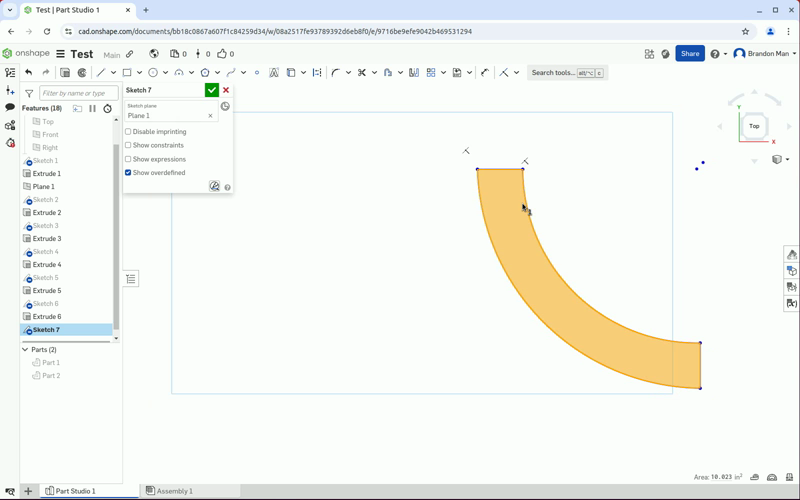
scroll(-6)
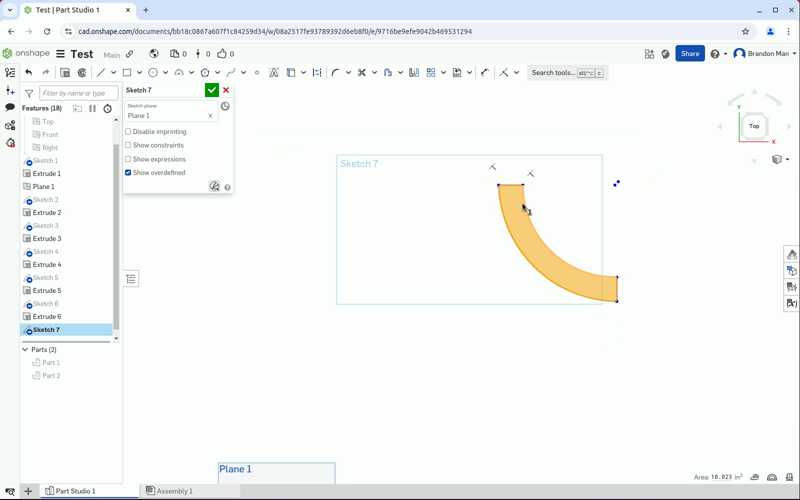
scroll(-6)
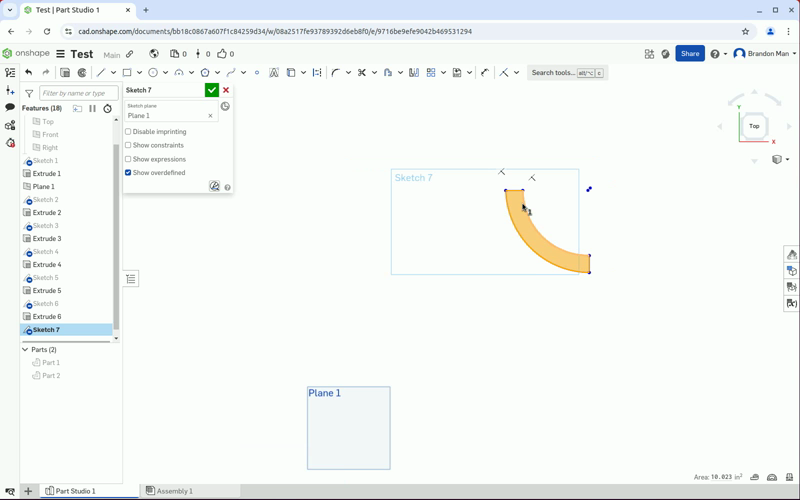
scroll(-6)
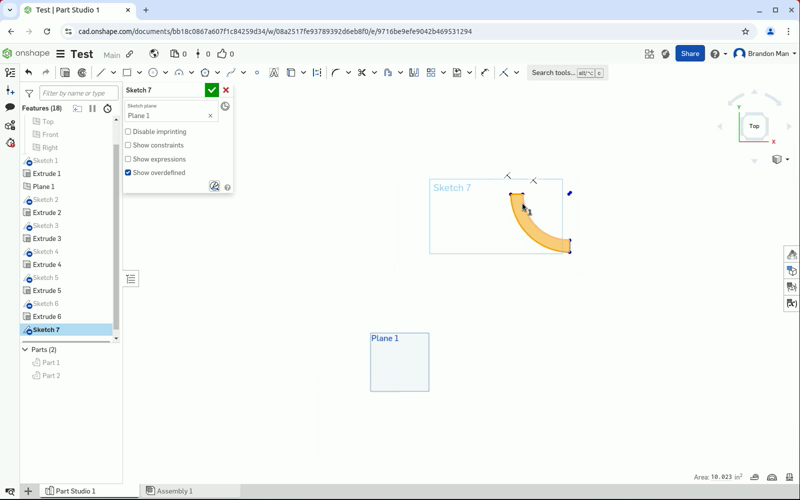
scroll(-6)
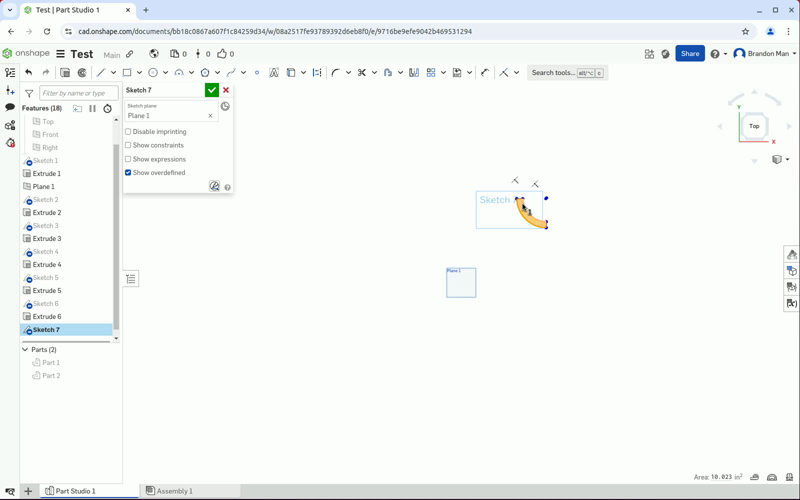
mouse_move(73, 352)
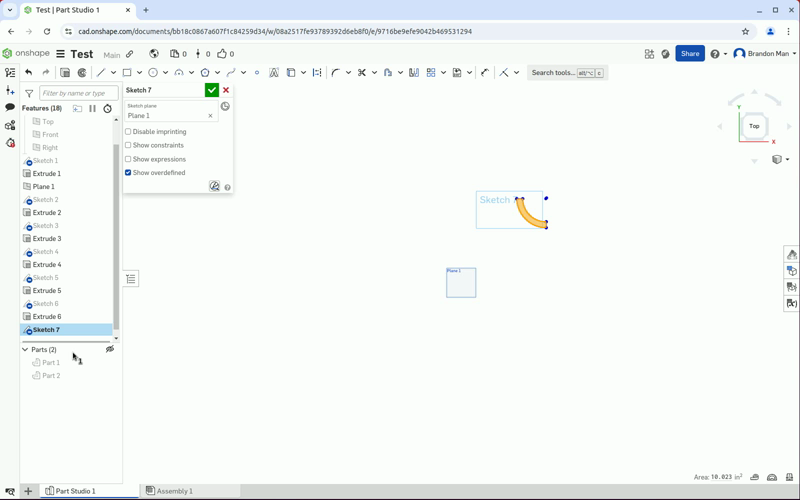
key(shift+y)
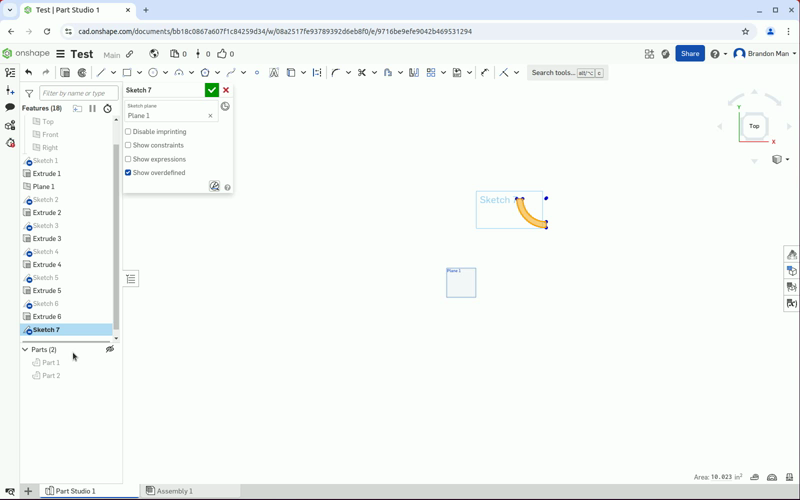
key(shift+e)
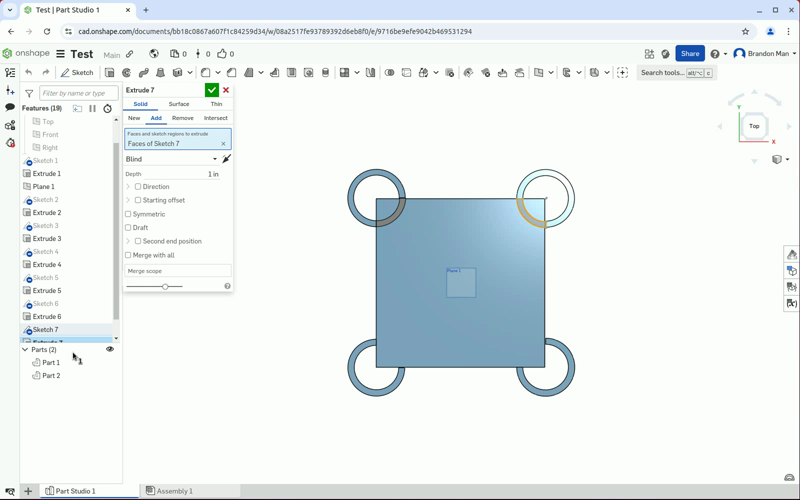
mouse_move(143, 106)
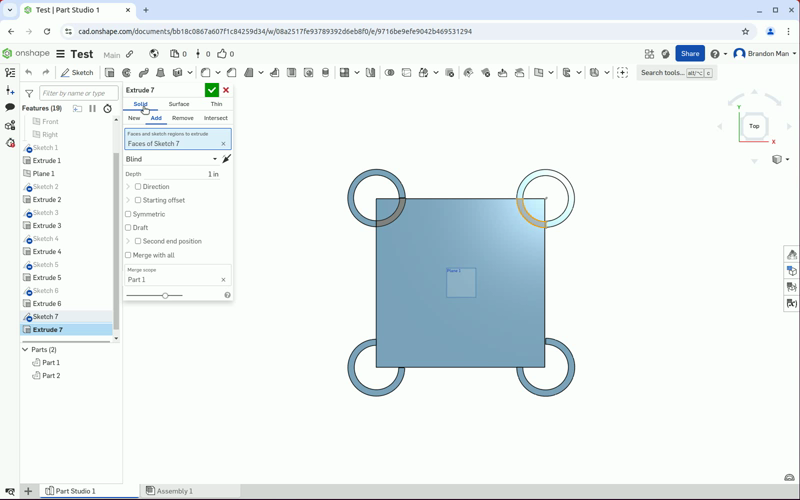
click(143, 106)
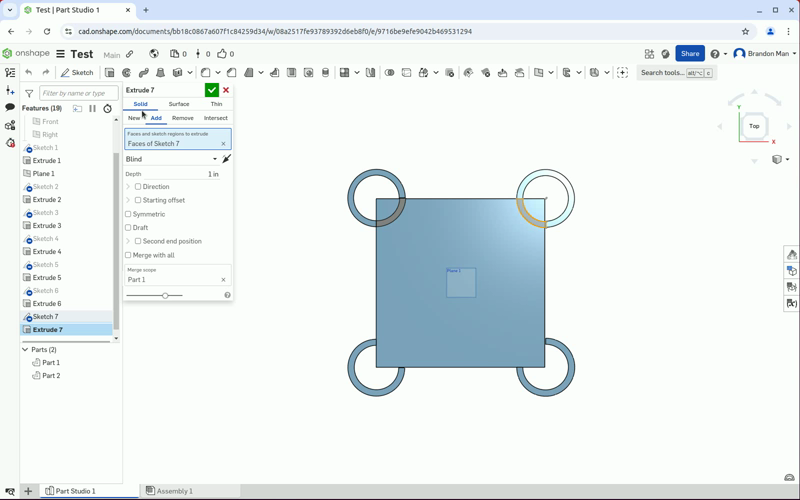
mouse_move(137, 120)
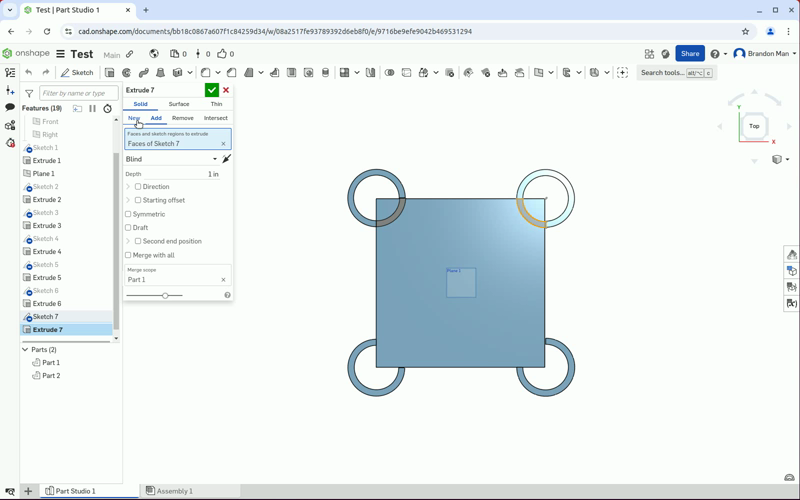
click(137, 120)
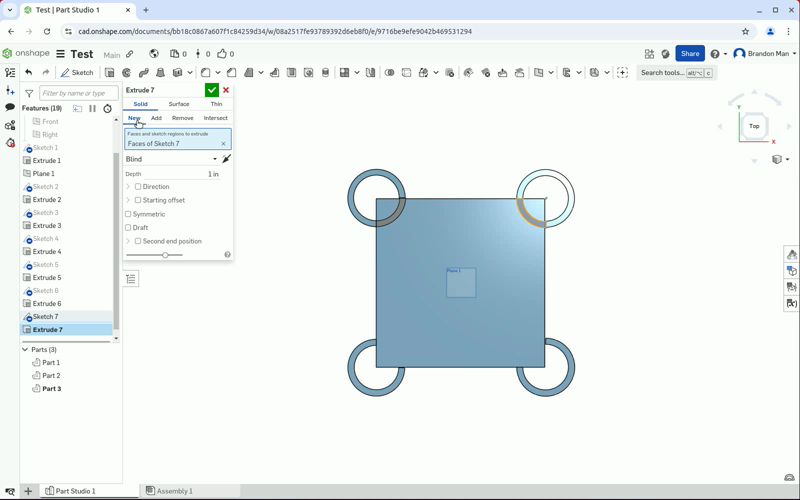
key(tab, 4)
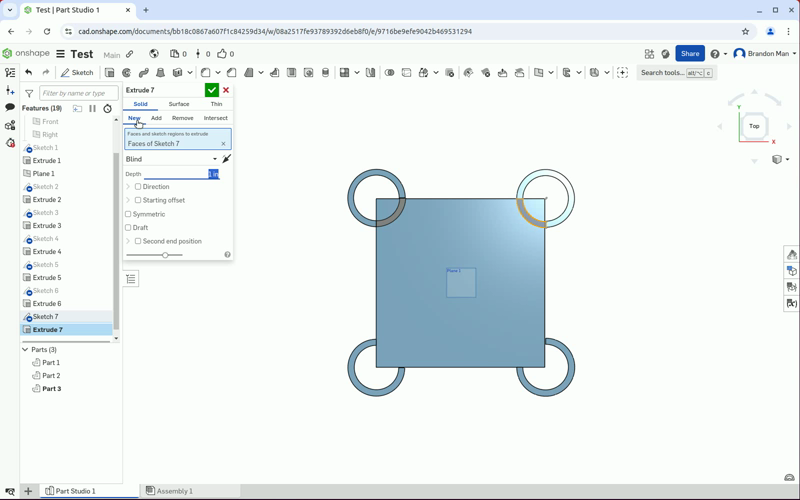
text(-11.554)
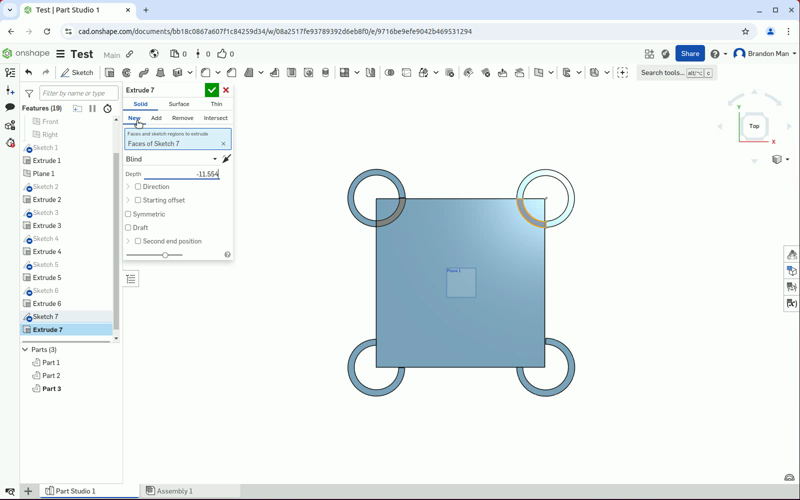
key(tab, 3)
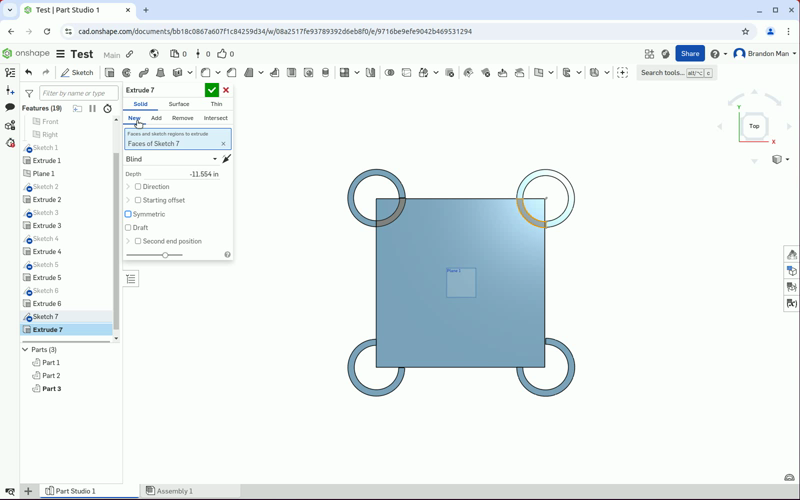
key(space)
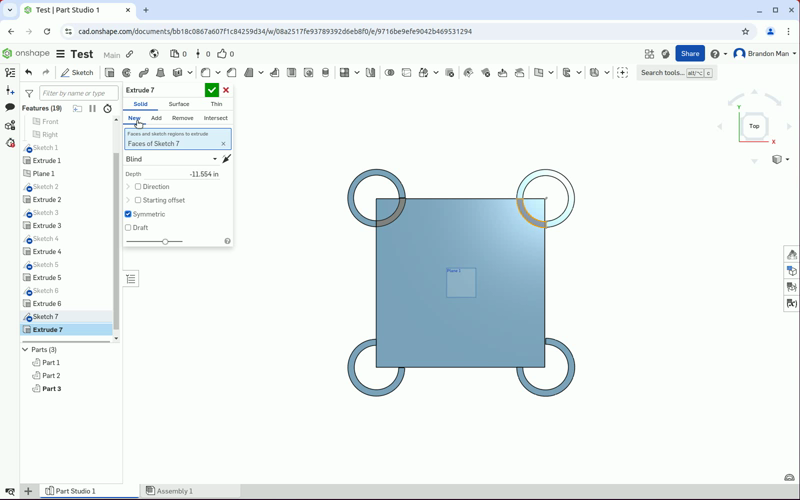
key(enter)
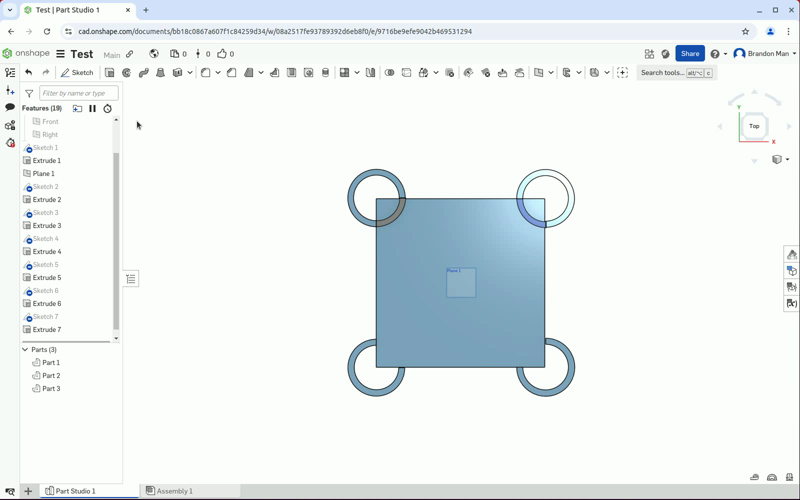
key(shift+h)
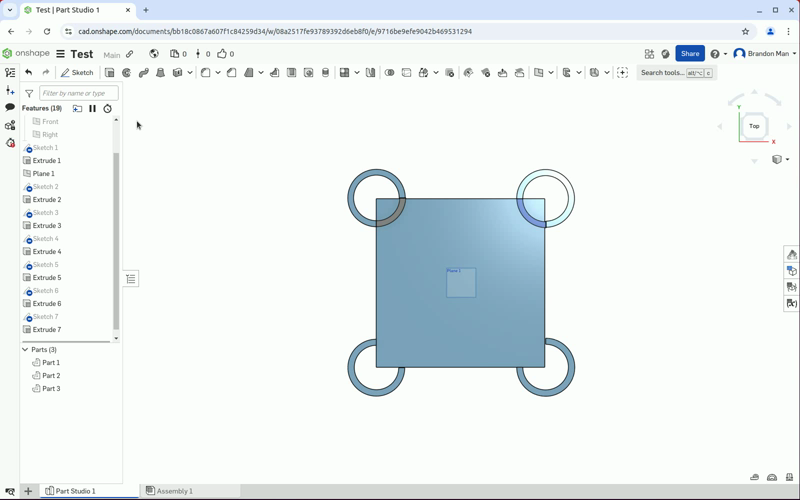
key(shift+h)
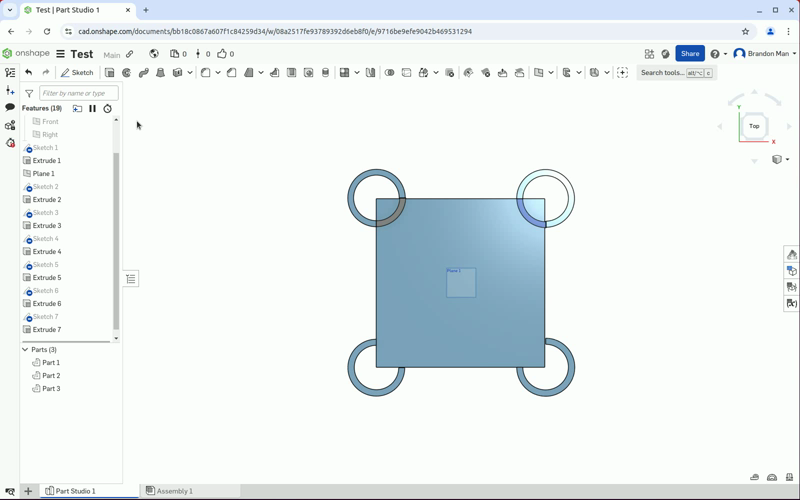
mouse_move(69, 150)
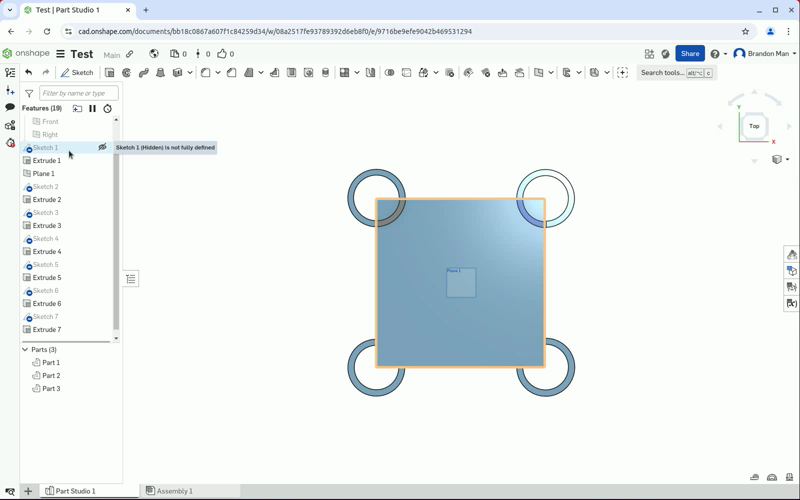
click(69, 150)
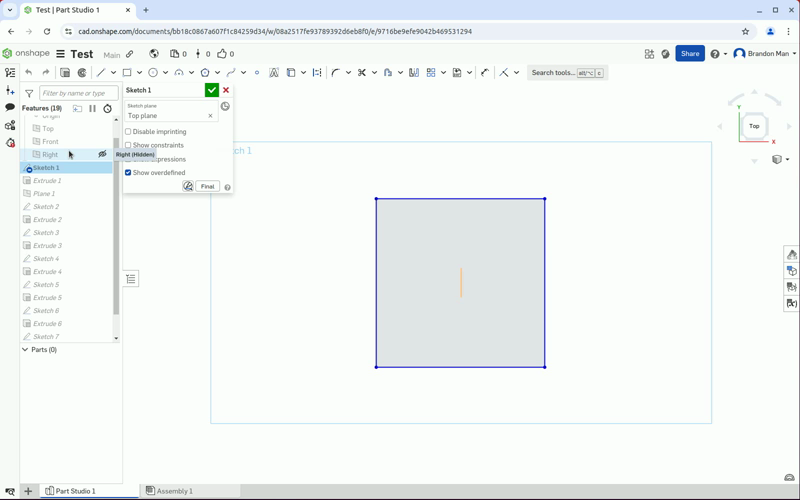
mouse_move(229, 92)
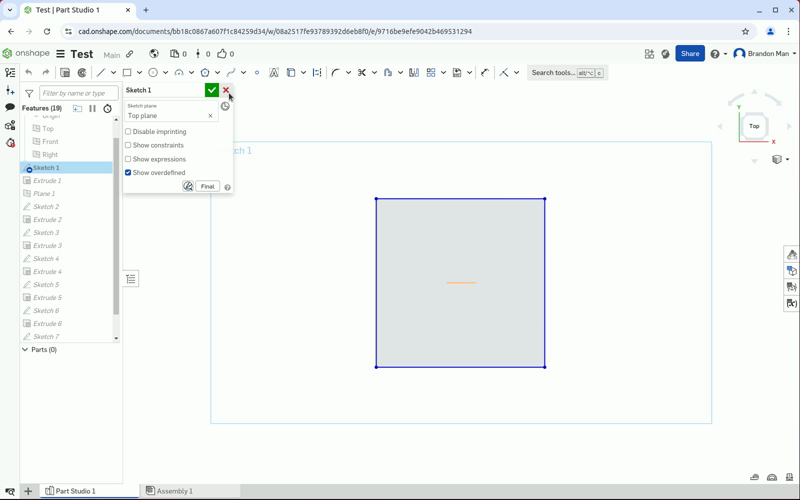
click(229, 92)
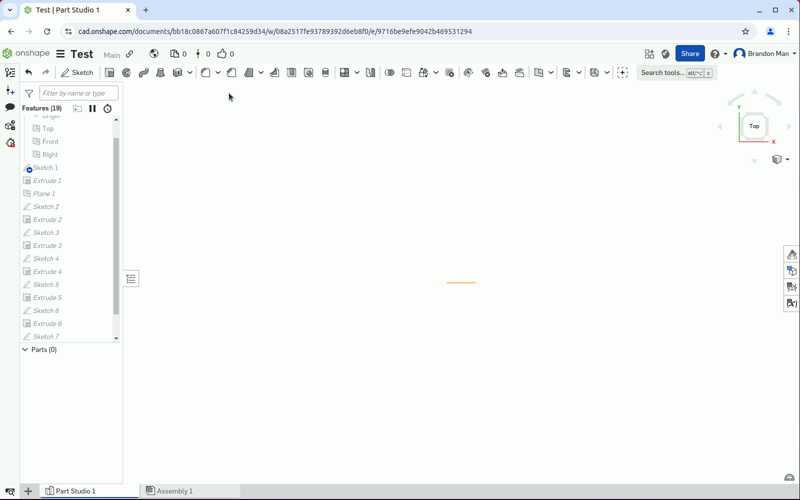
key(shift+s)
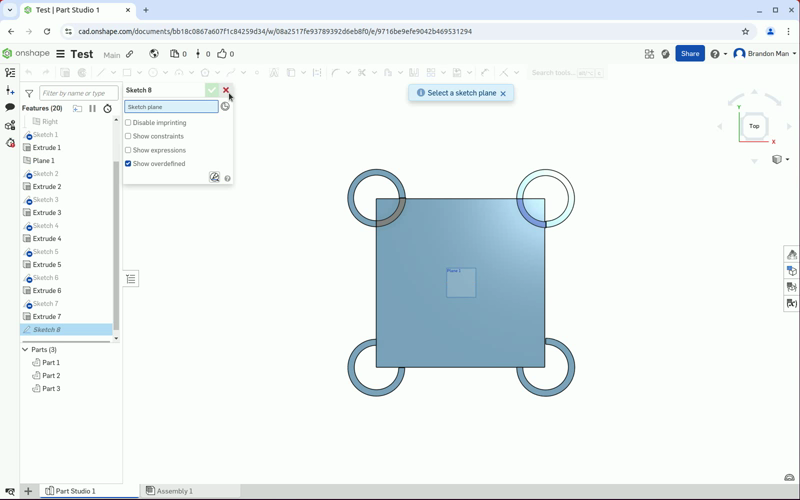
mouse_move(69, 163)
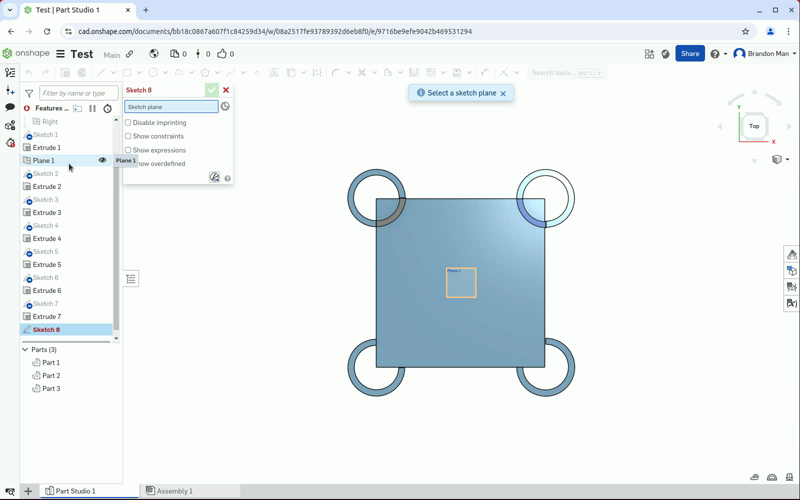
click(69, 163)
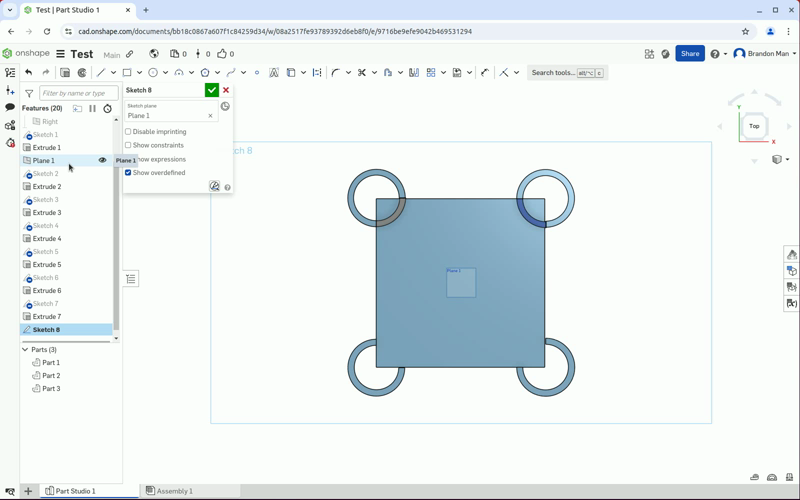
mouse_move(73, 352)
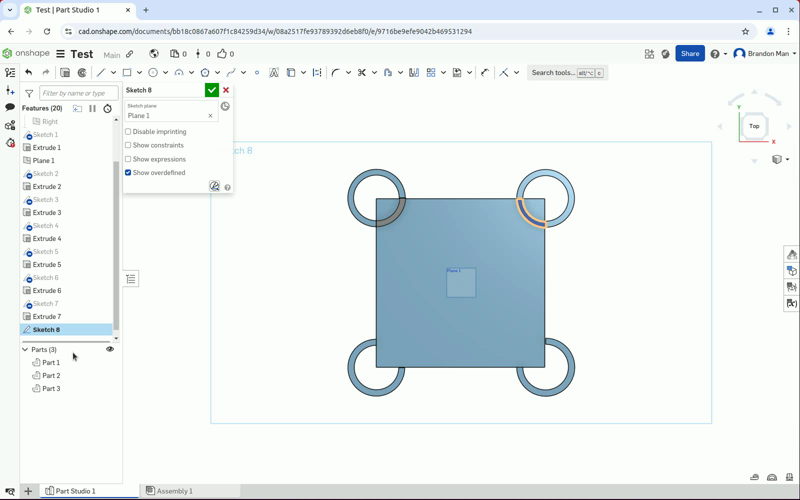
key(y)
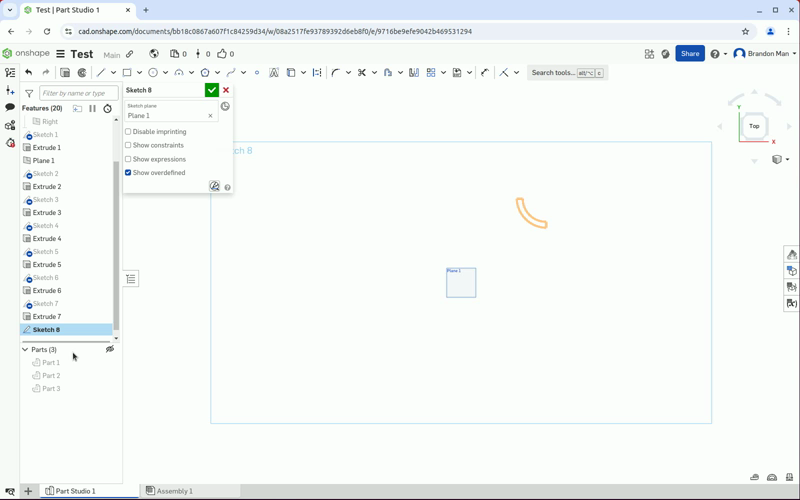
key(a)
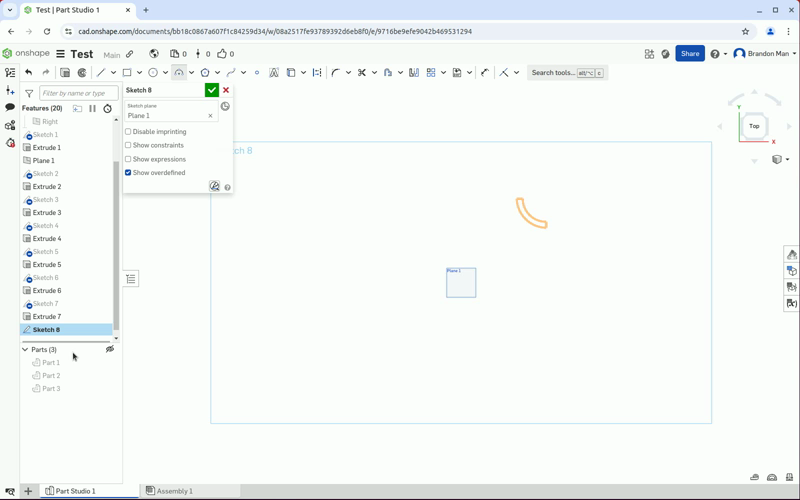
key_down(shift)
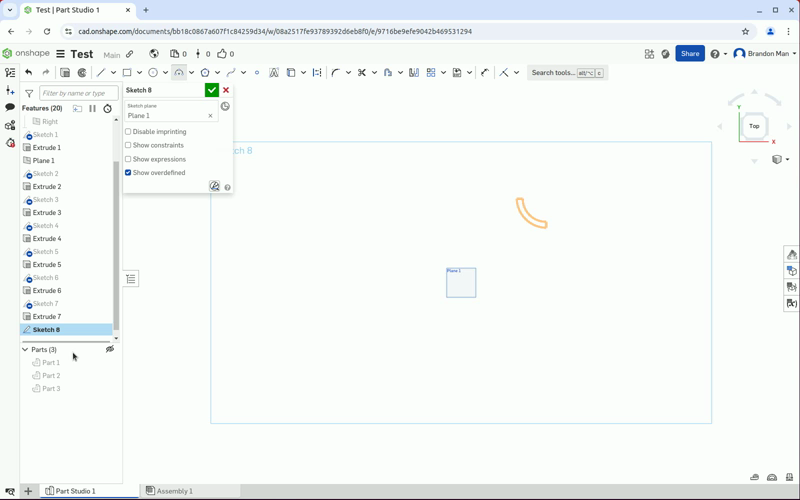
mouse_move(376, 345)
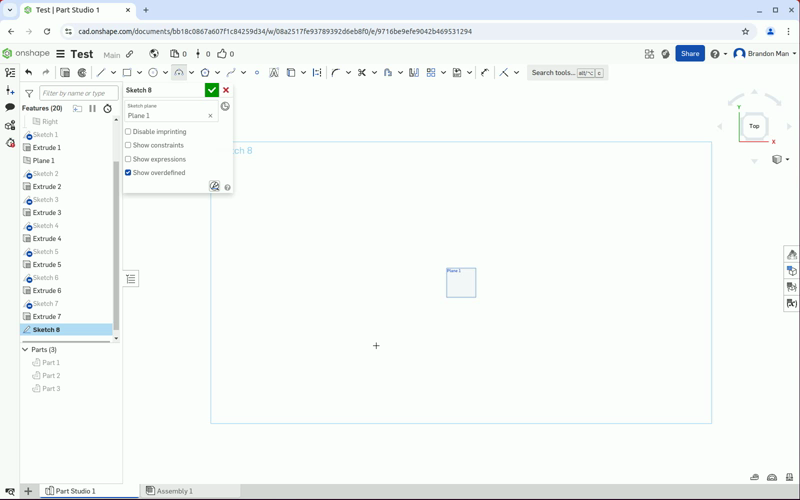
click(376, 345)
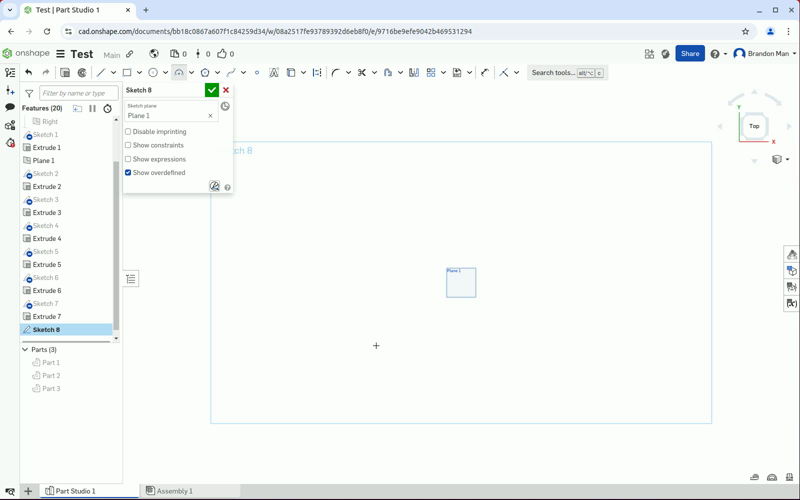
key_up(shift)
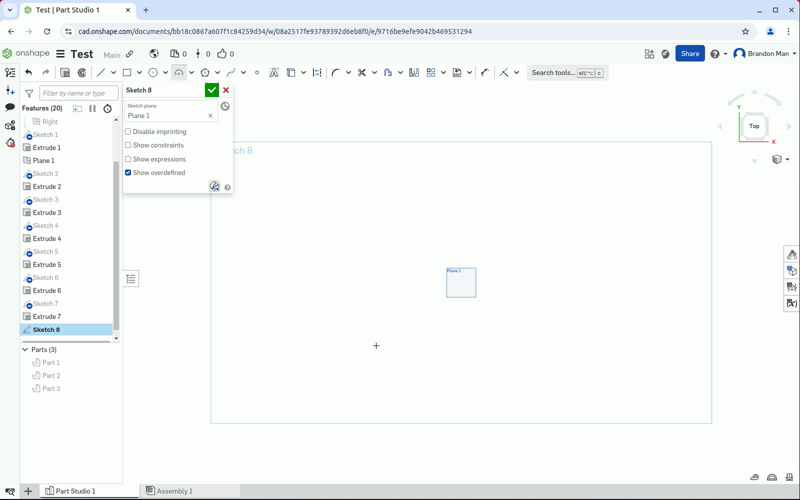
key_down(shift)
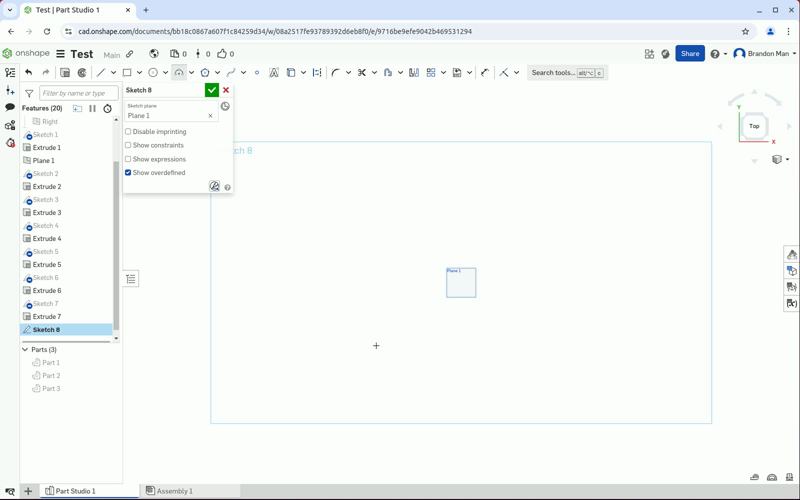
mouse_move(399, 368)
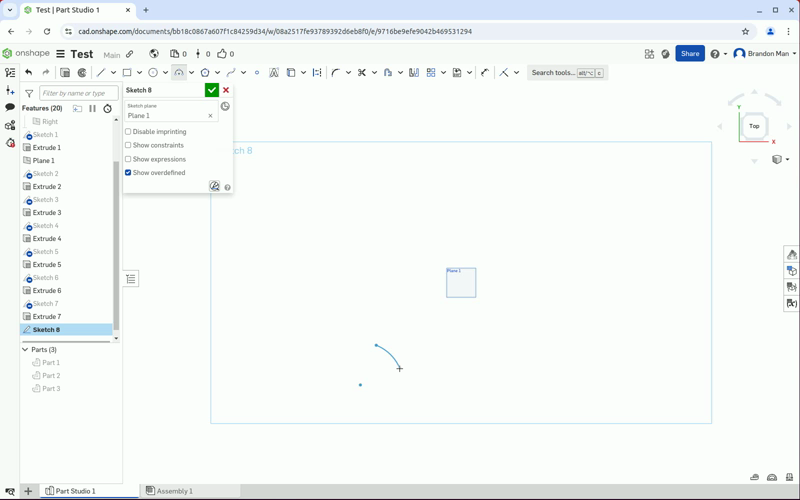
click(399, 368)
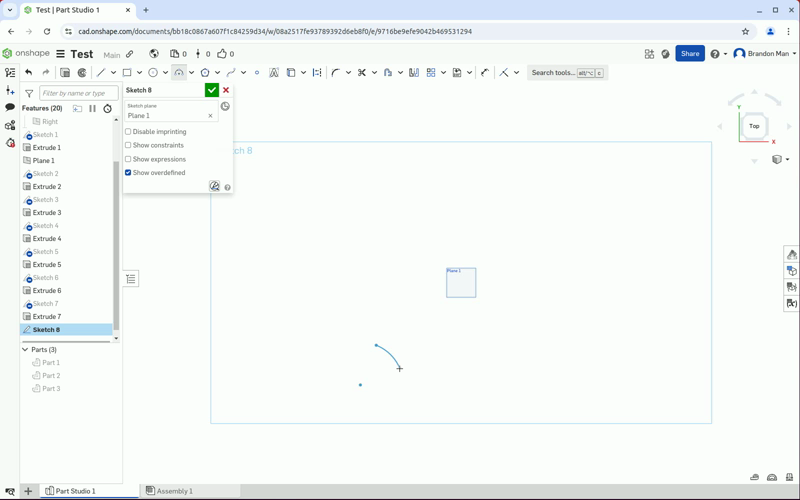
mouse_move(392, 351)
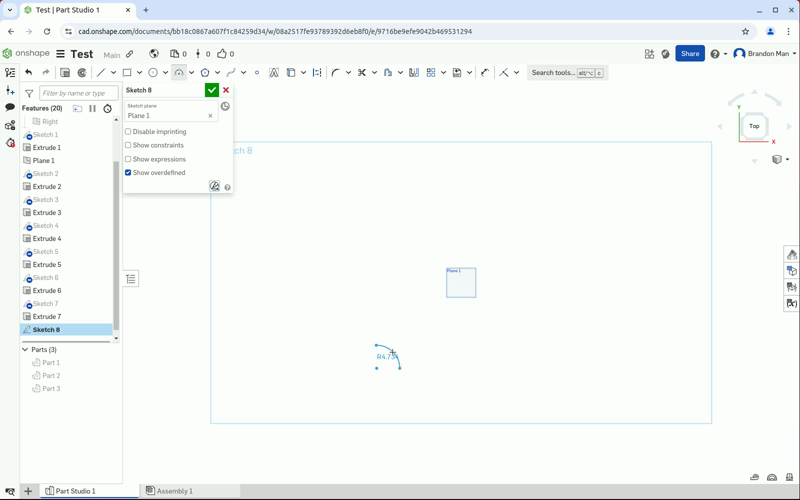
click(392, 351)
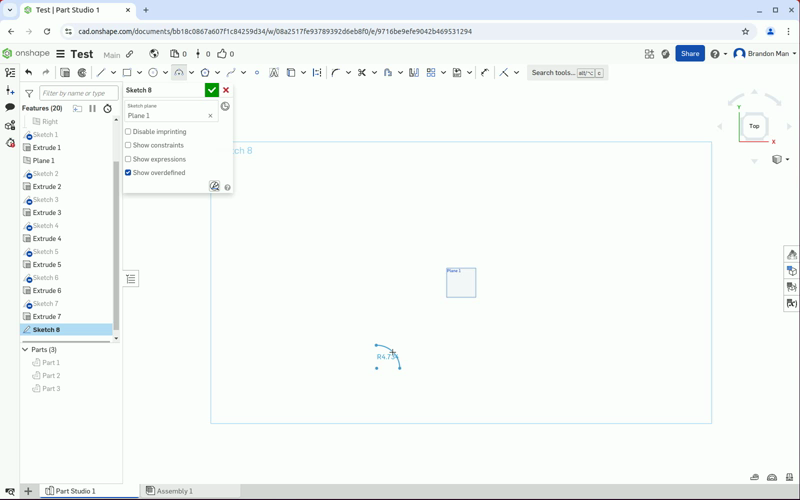
key_up(shift)
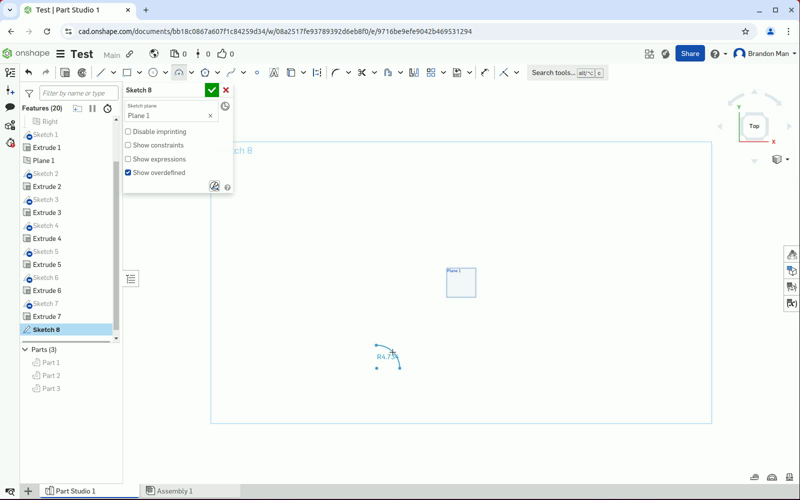
key(esc)
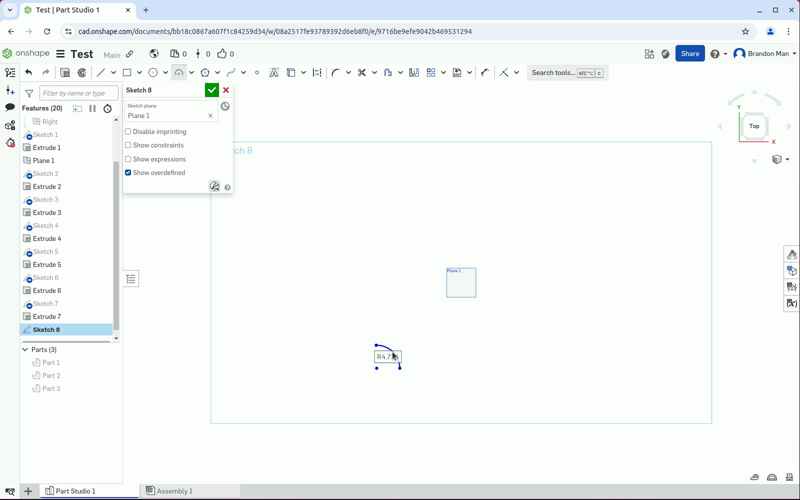
key(l)
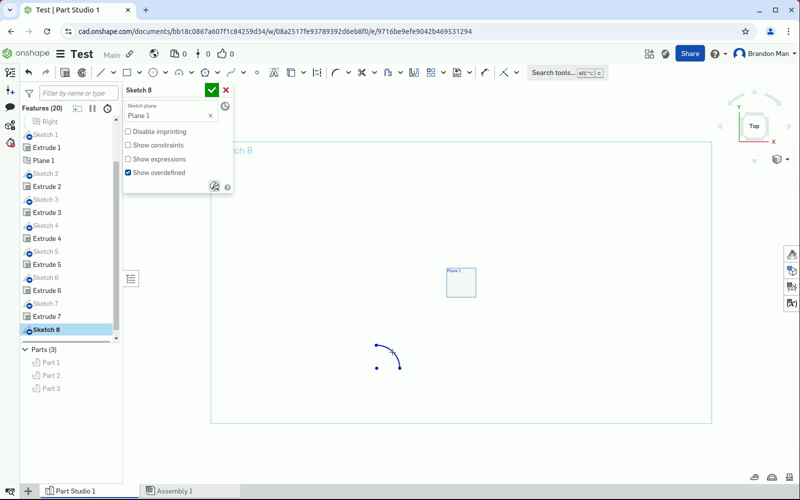
mouse_move(399, 368)
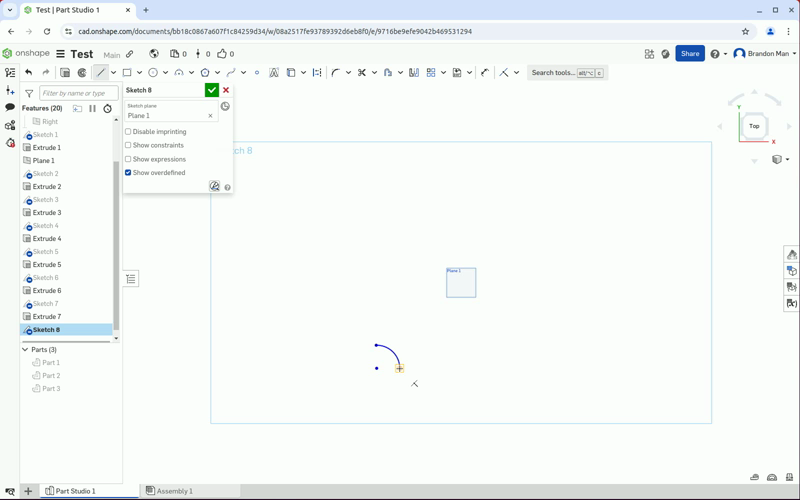
click(399, 368)
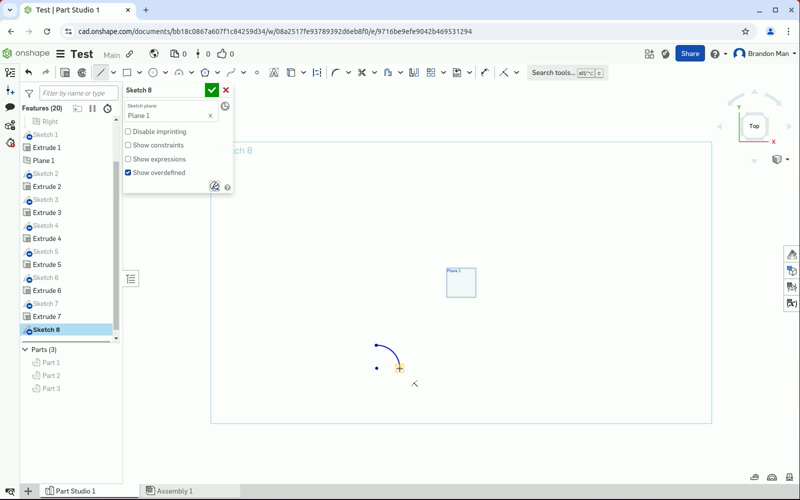
key_down(shift)
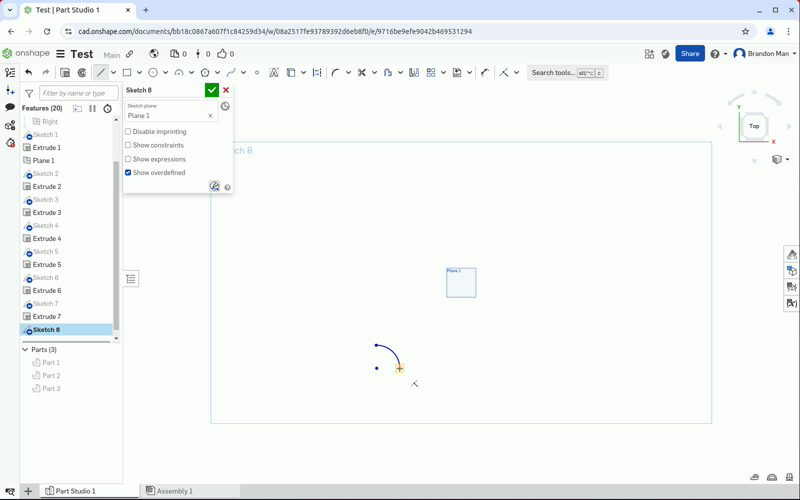
mouse_move(429, 368)
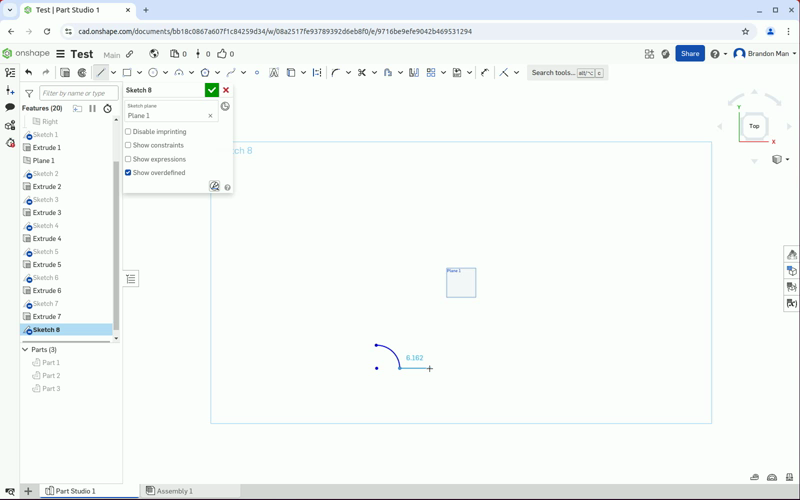
mouse_move(405, 368)
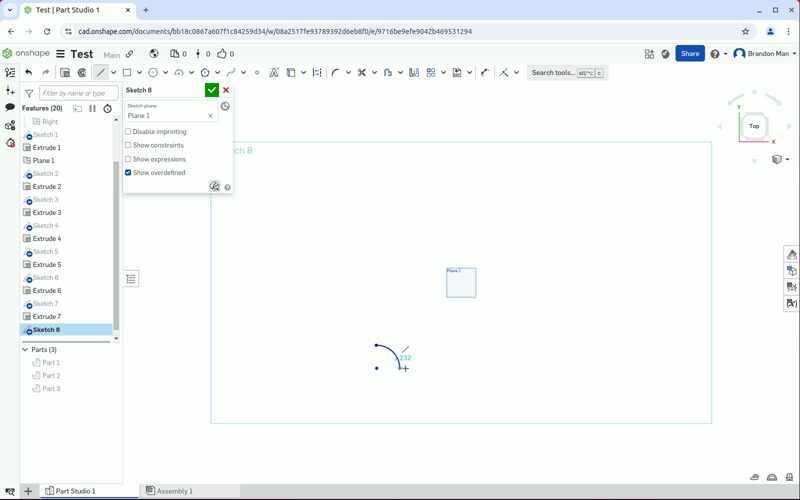
scroll(6)
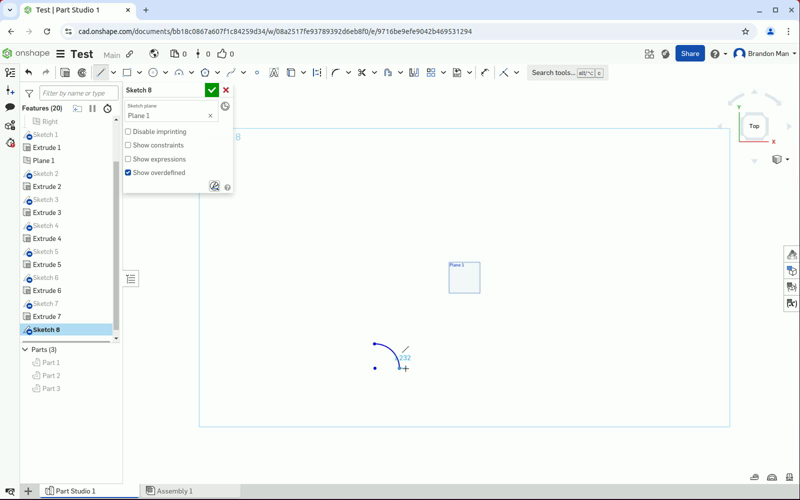
scroll(6)
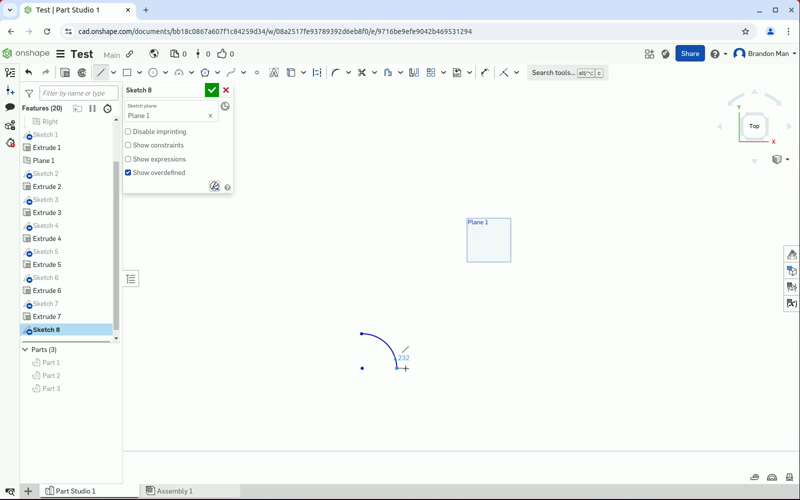
scroll(6)
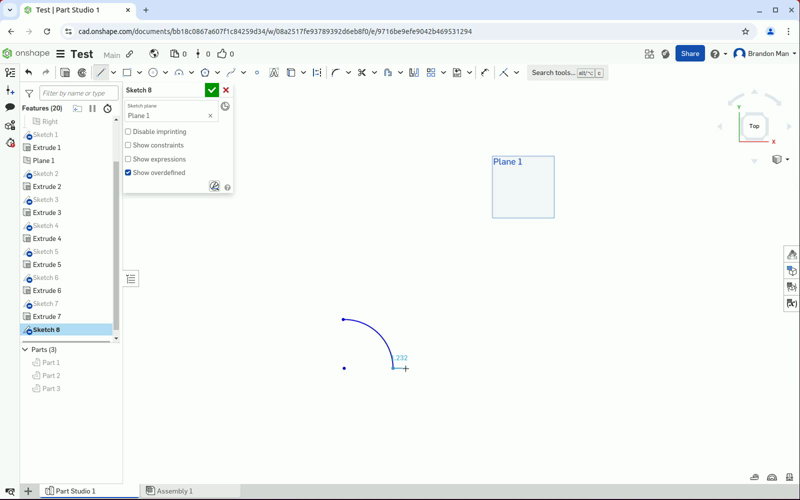
scroll(6)
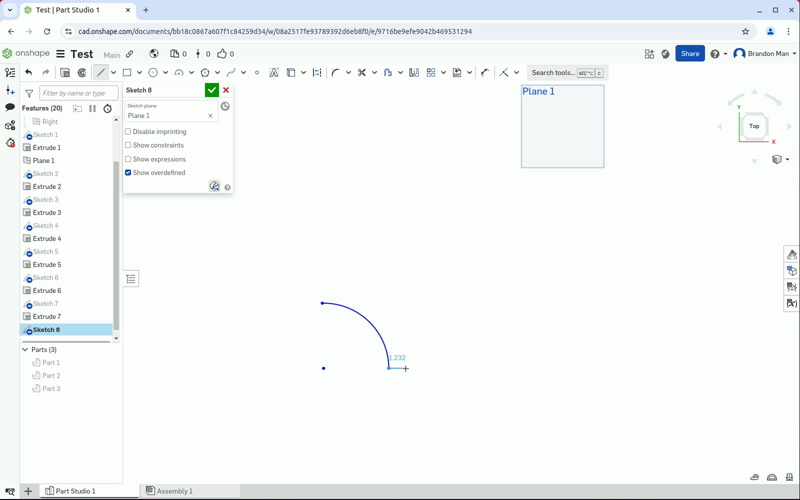
scroll(6)
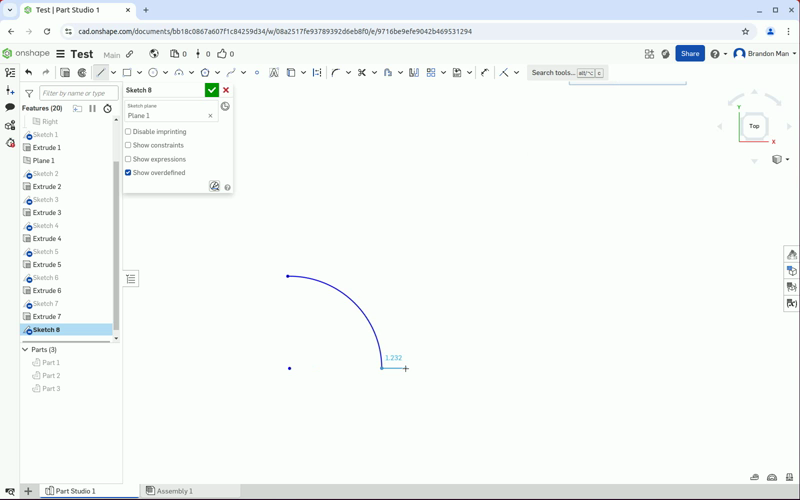
scroll(6)
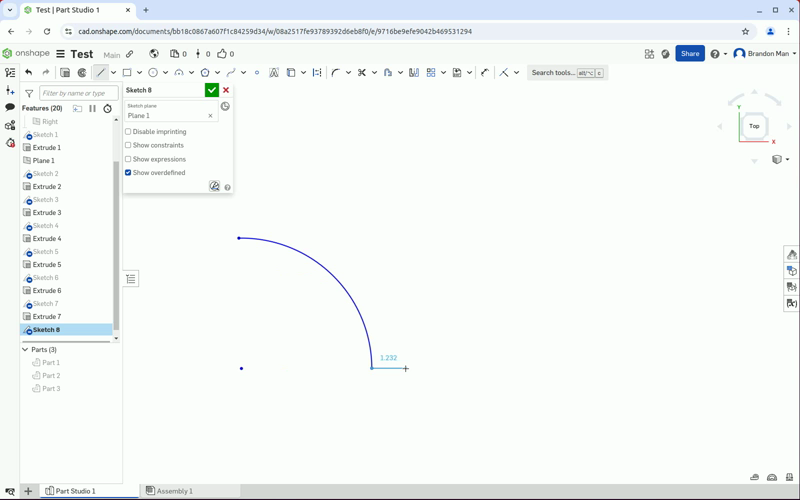
scroll(6)
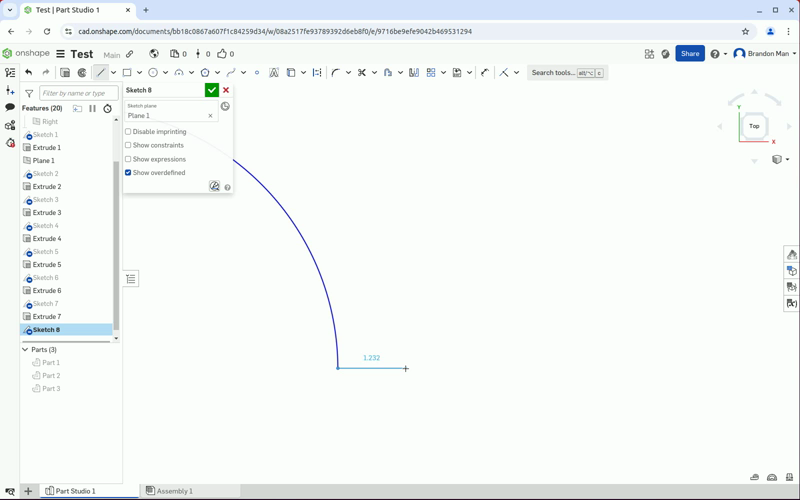
click(405, 368)
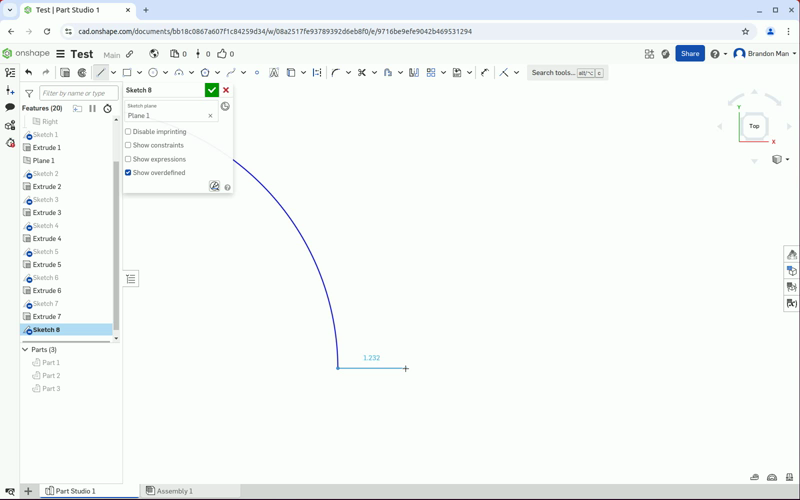
scroll(-6)
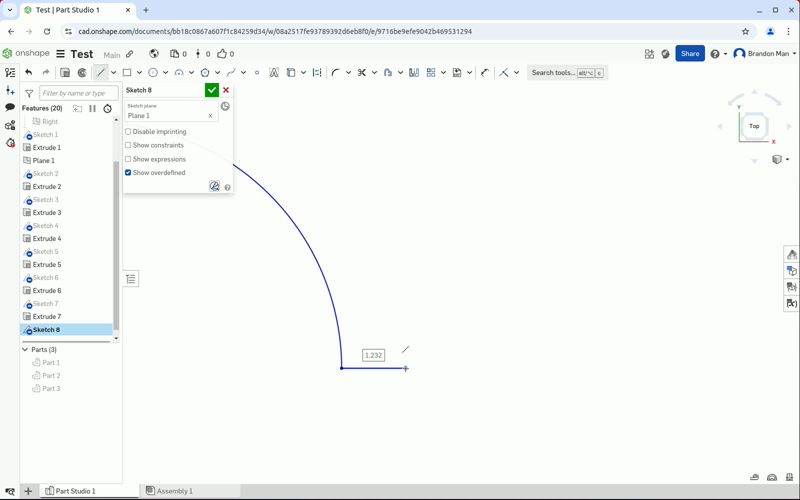
scroll(-6)
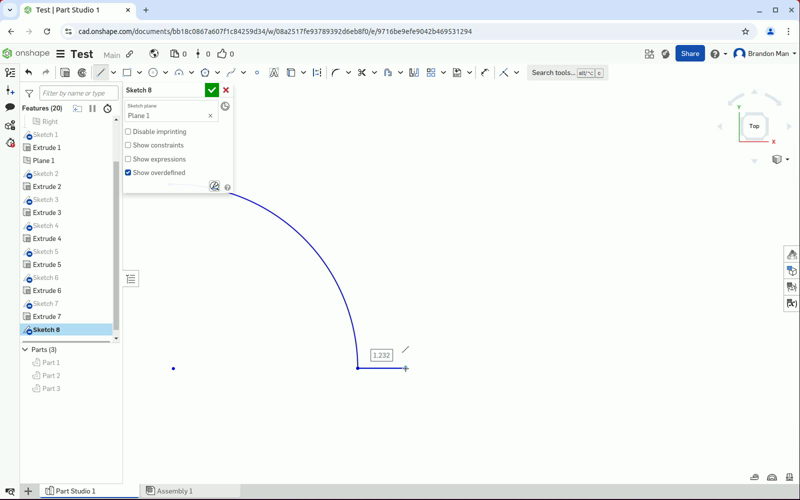
scroll(-6)
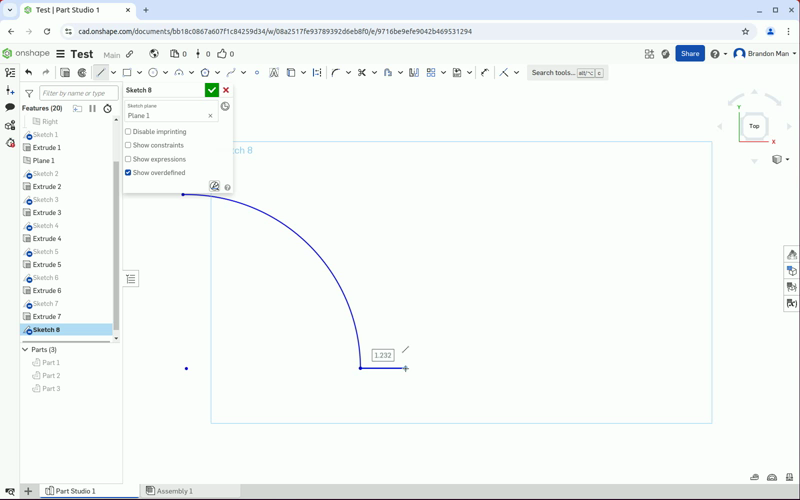
scroll(-6)
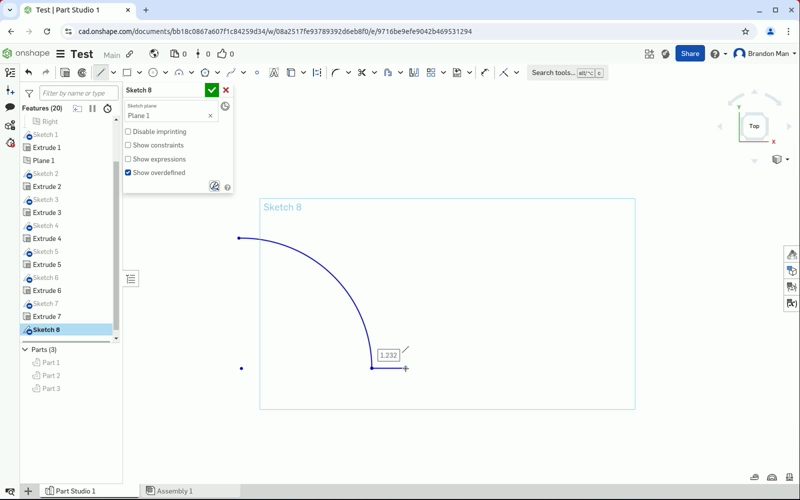
scroll(-6)
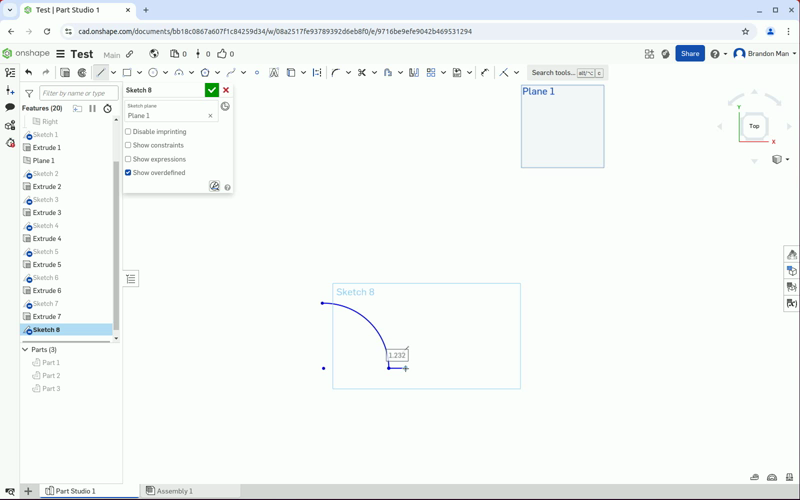
scroll(-6)
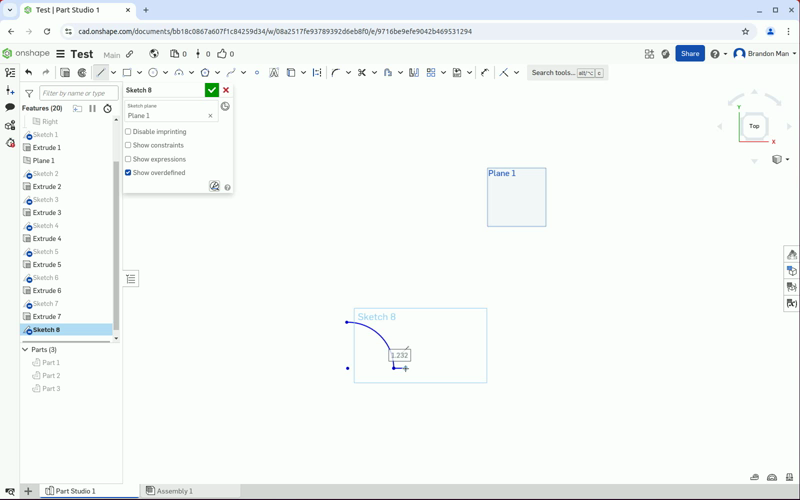
scroll(-6)
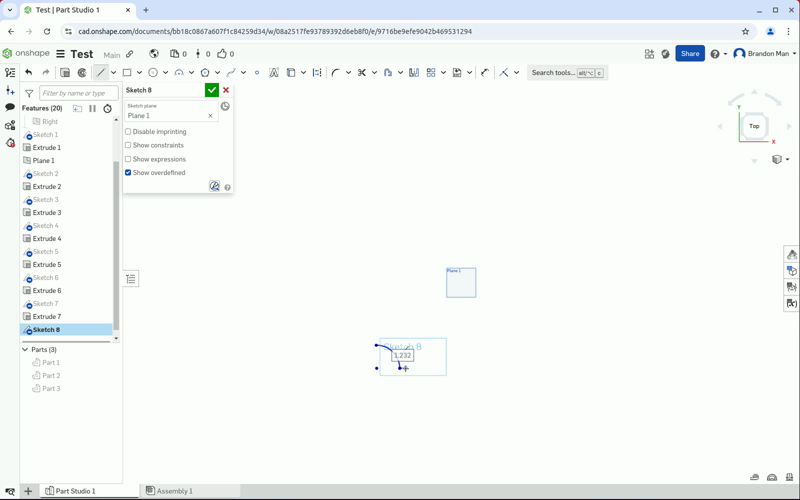
key_up(shift)
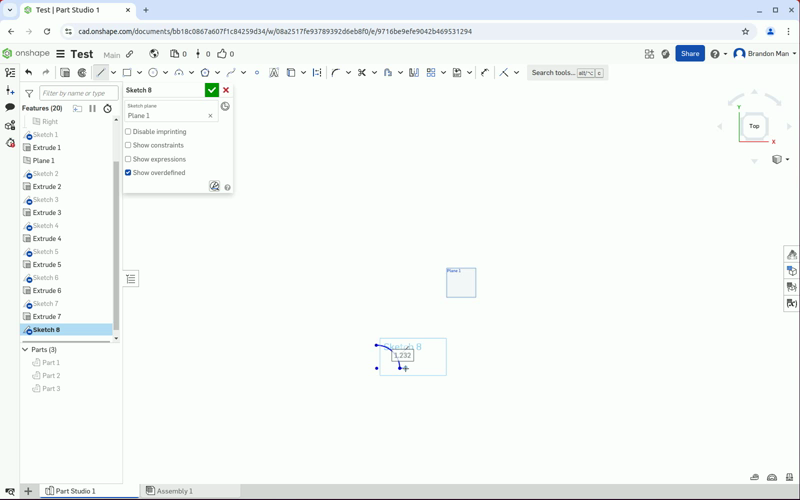
key(esc)
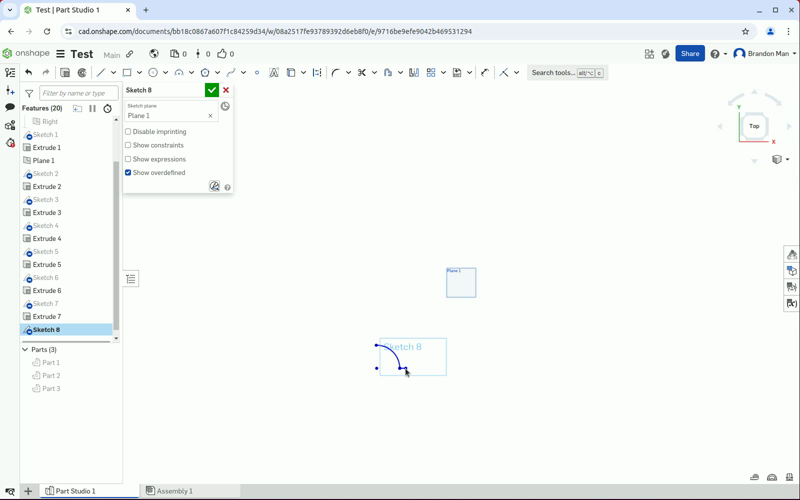
key(a)
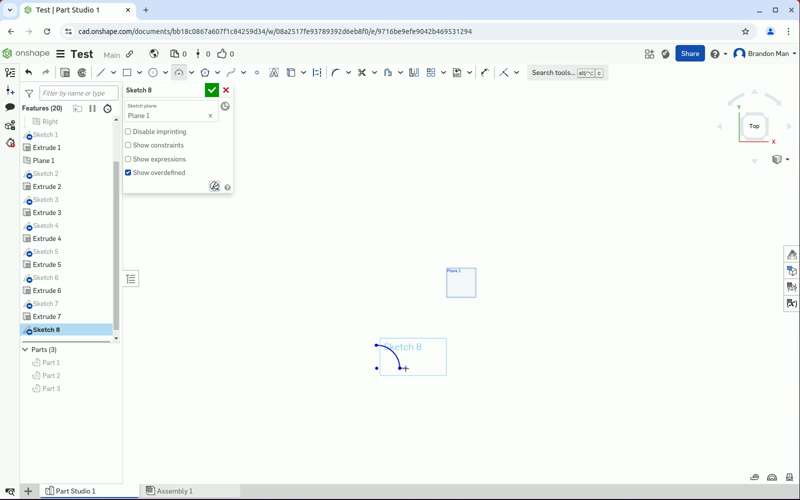
mouse_move(405, 368)
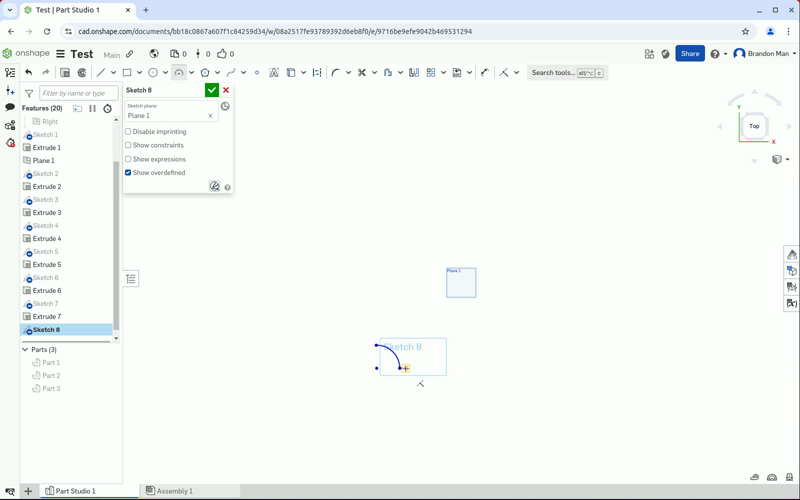
click(405, 368)
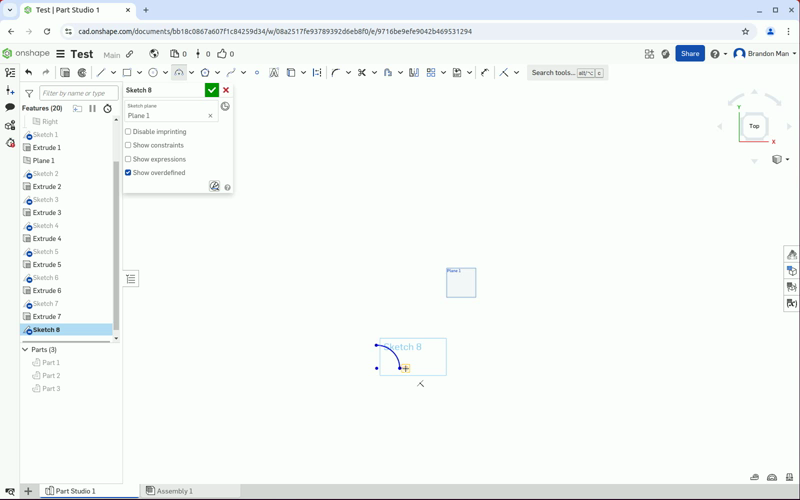
key_down(shift)
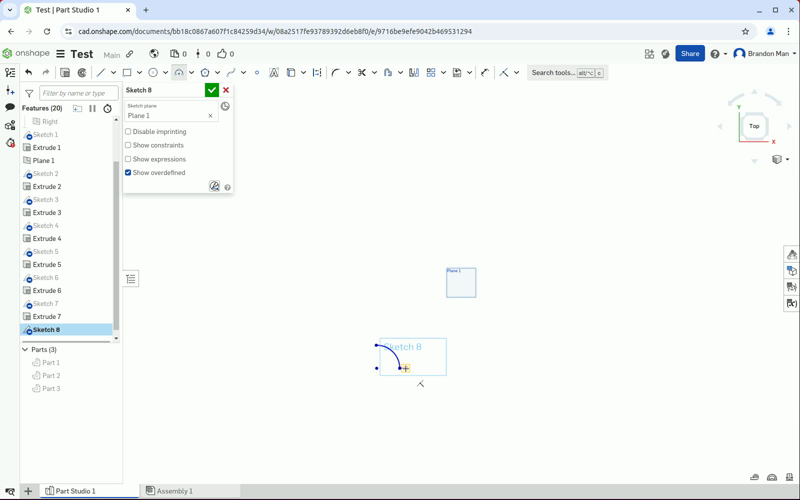
mouse_move(376, 339)
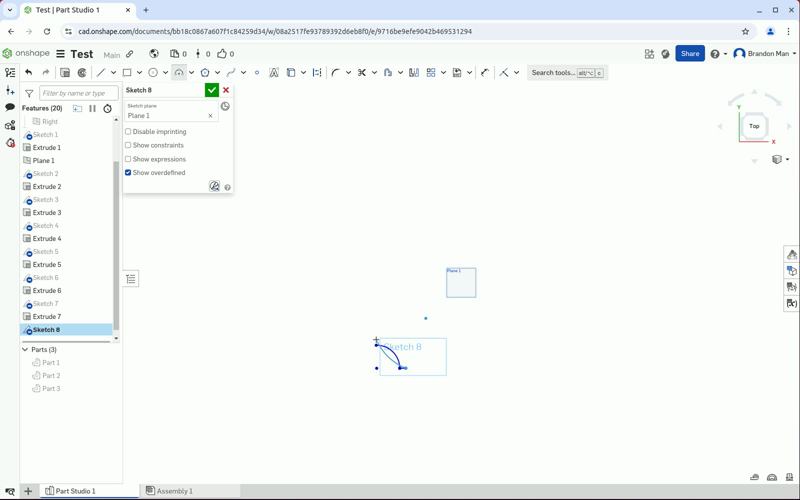
click(376, 339)
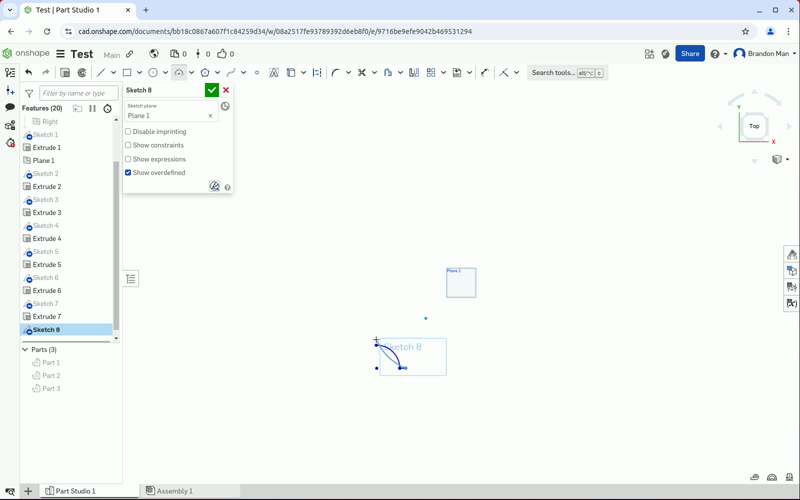
mouse_move(396, 347)
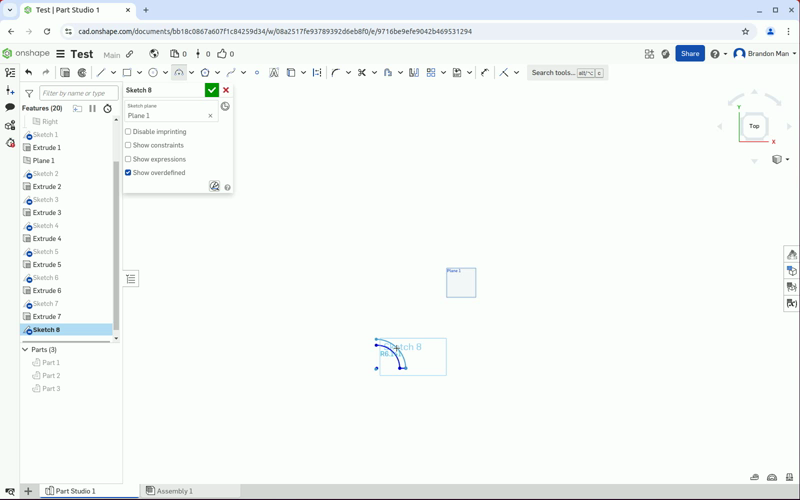
click(396, 347)
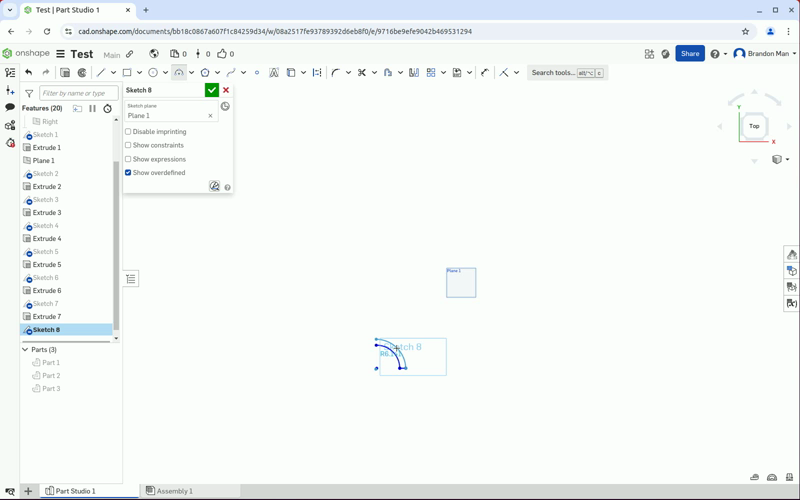
key_up(shift)
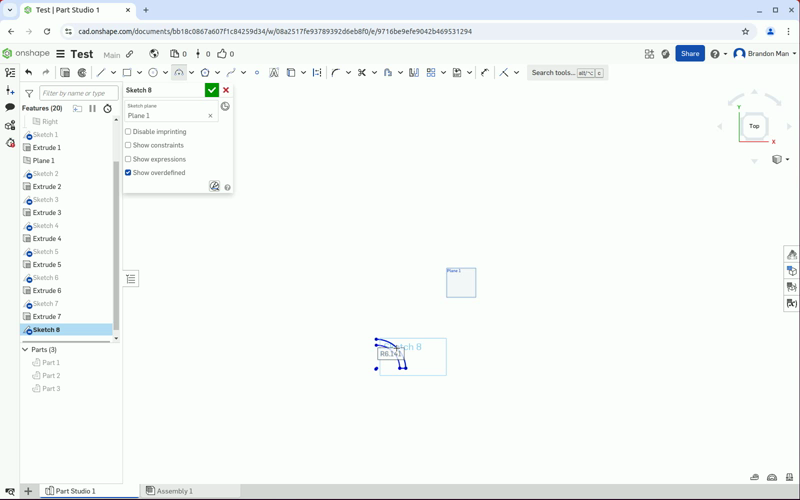
key(esc)
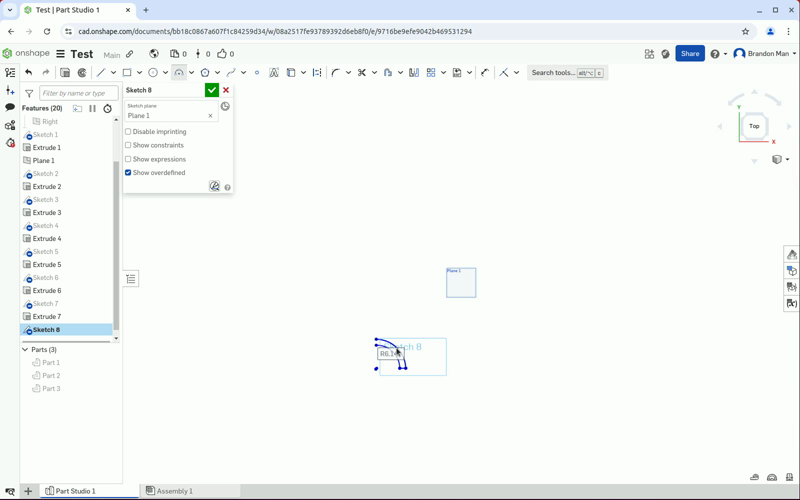
key(l)
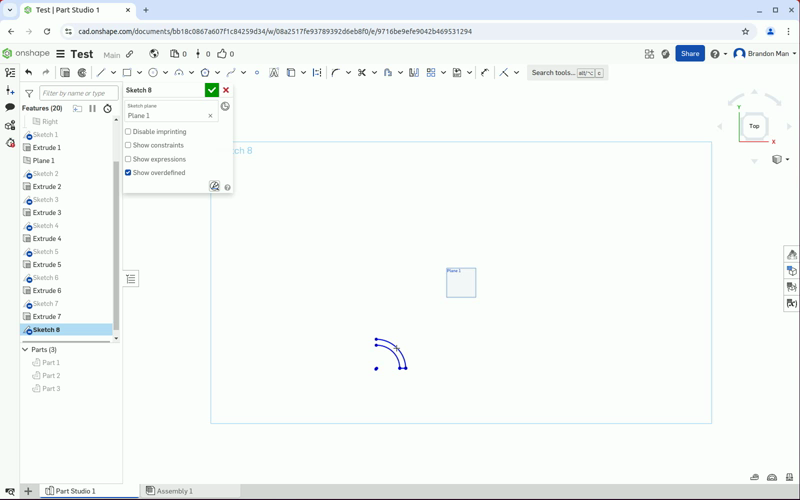
mouse_move(376, 339)
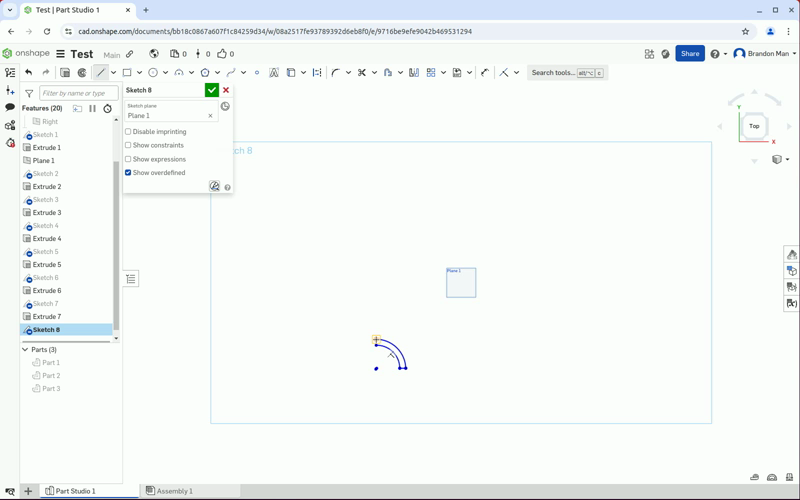
click(376, 339)
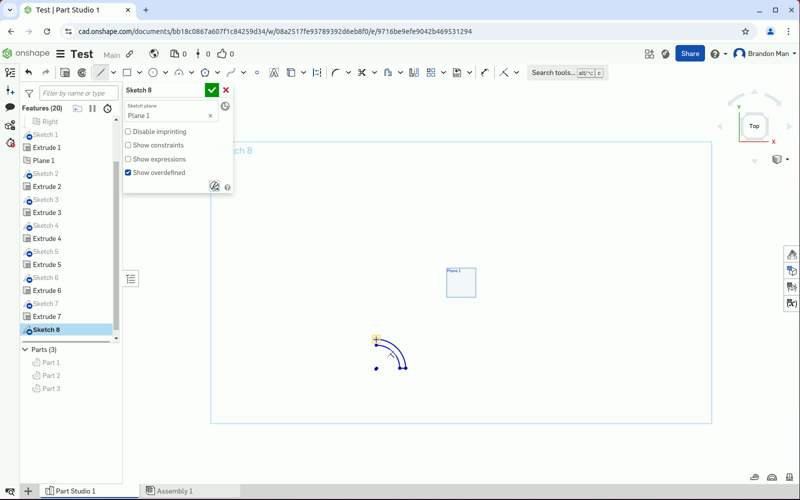
mouse_move(406, 339)
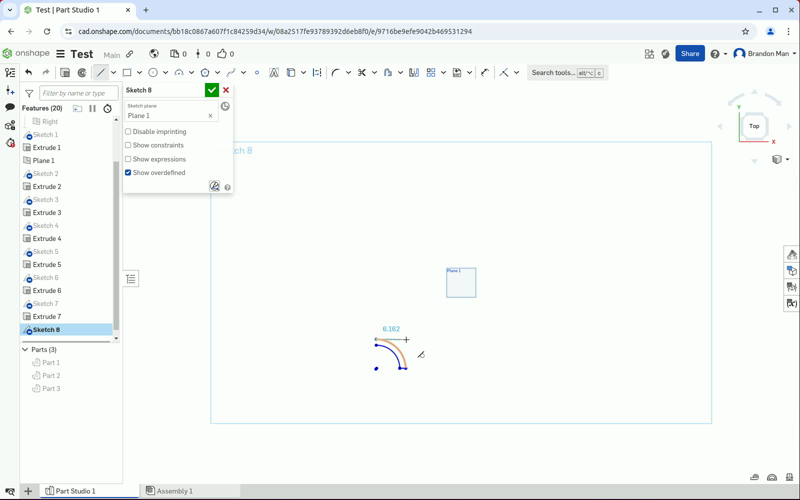
key_down(shift)
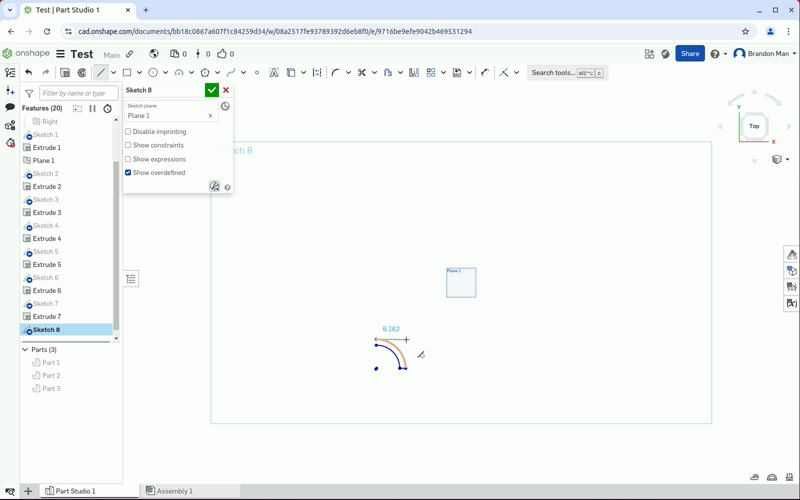
mouse_move(376, 345)
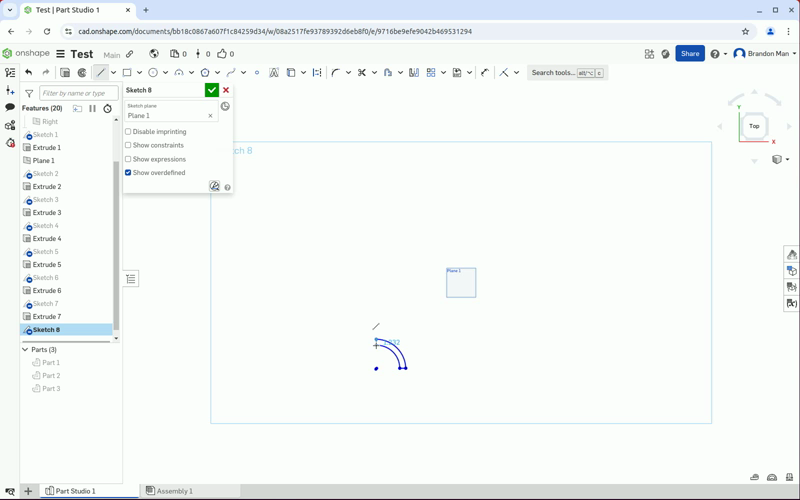
scroll(6)
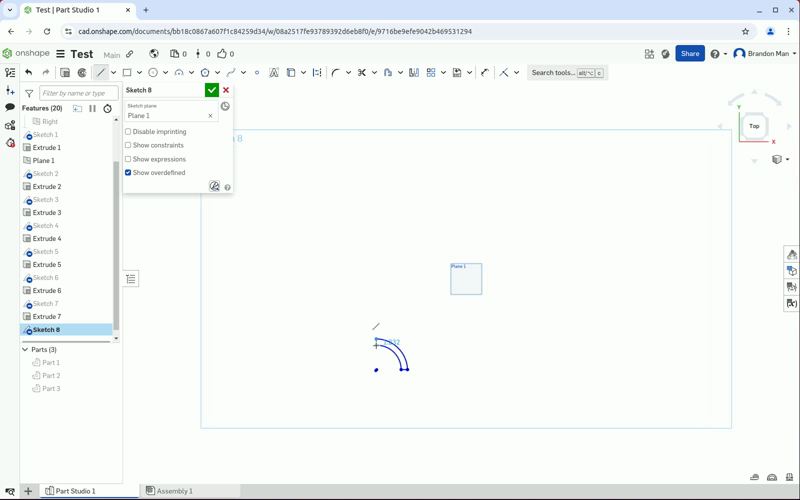
scroll(6)
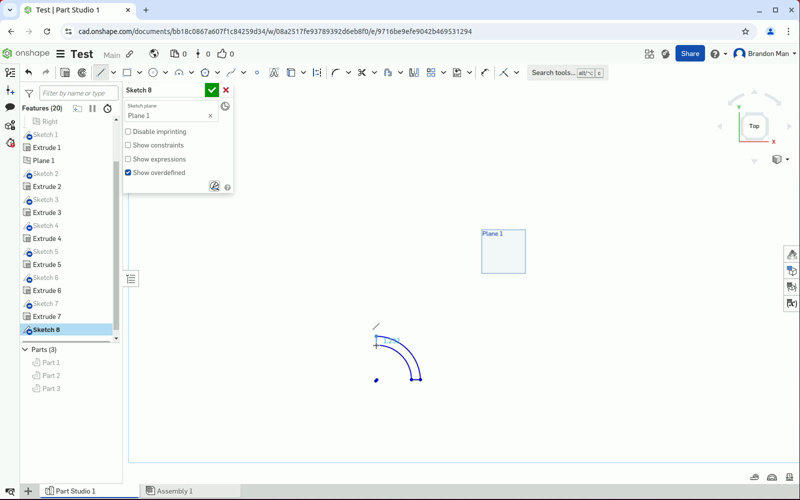
scroll(6)
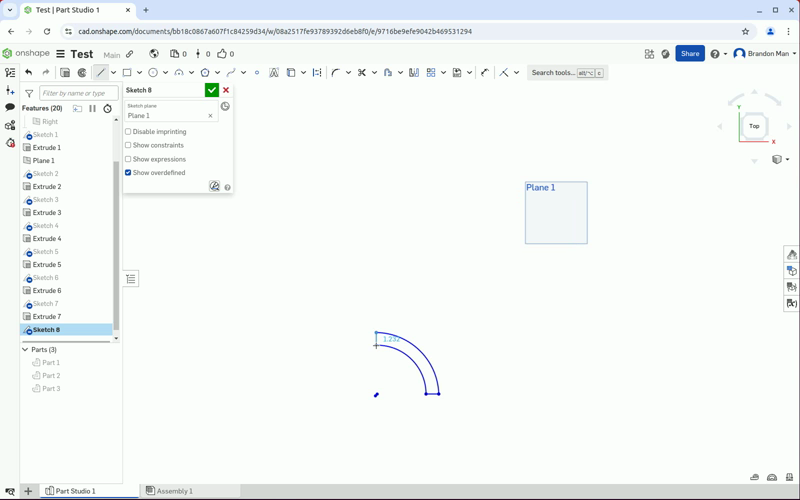
scroll(6)
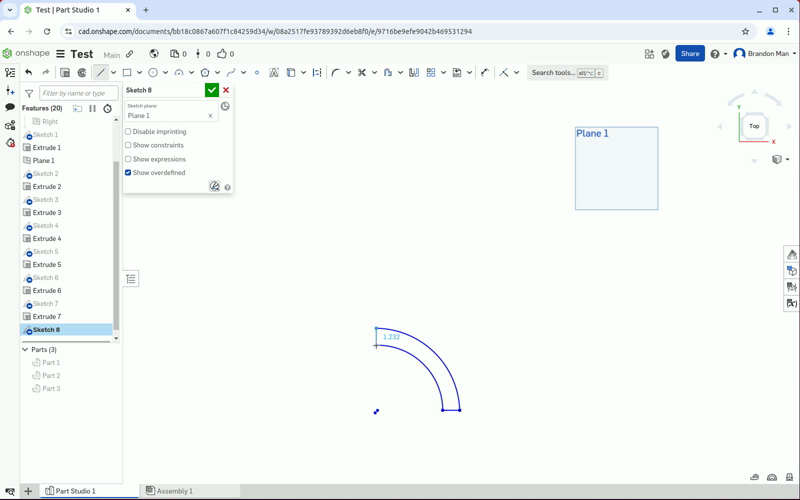
scroll(6)
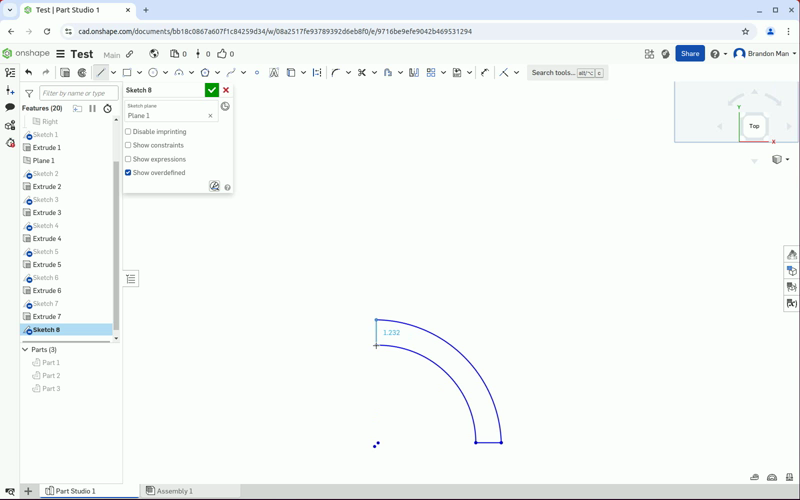
scroll(6)
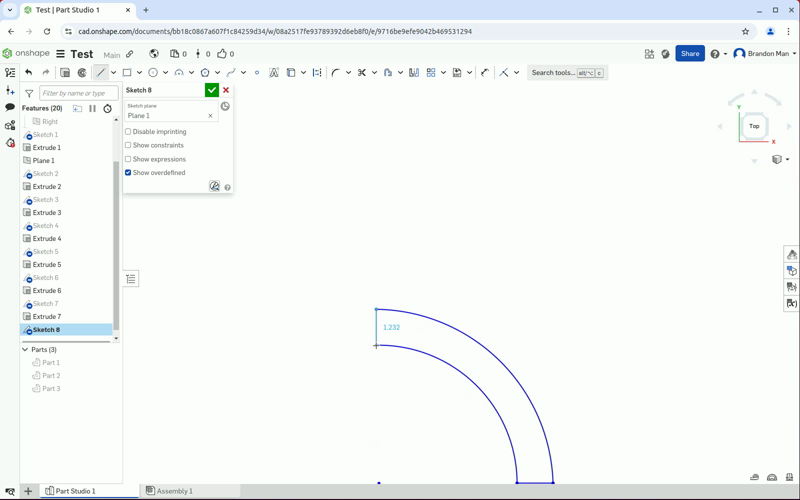
scroll(6)
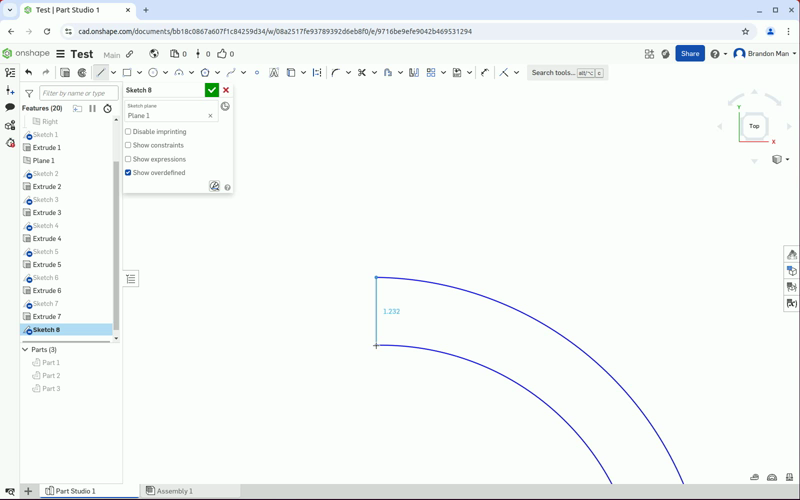
key_up(shift)
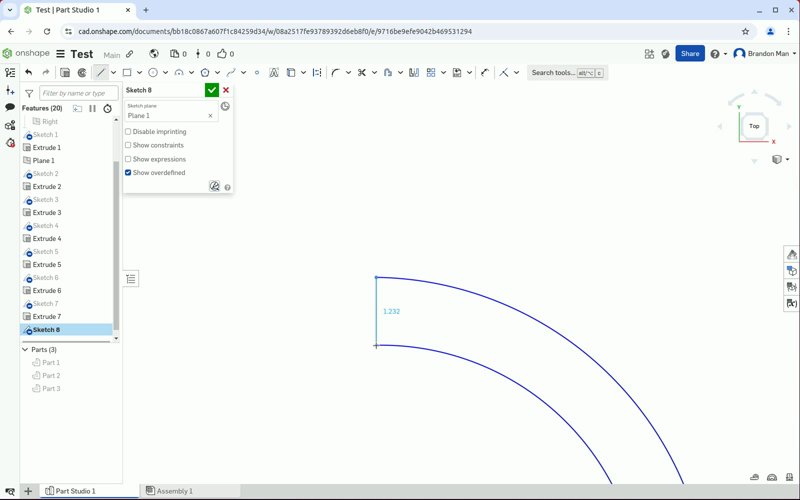
click(376, 345)
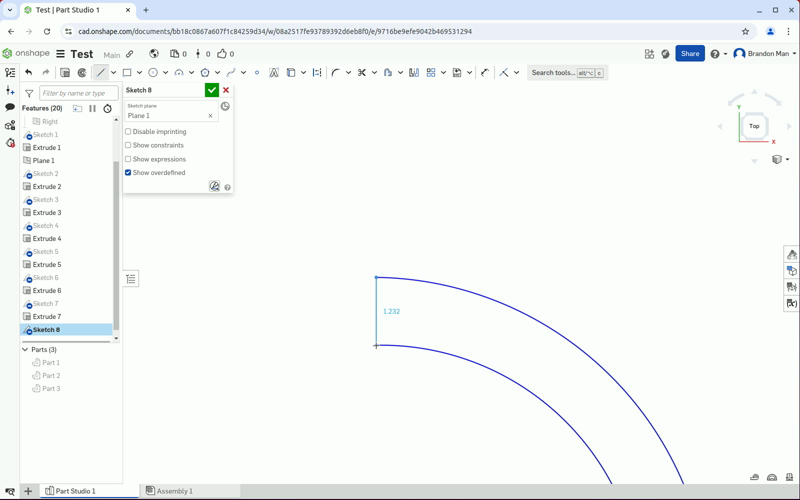
scroll(-6)
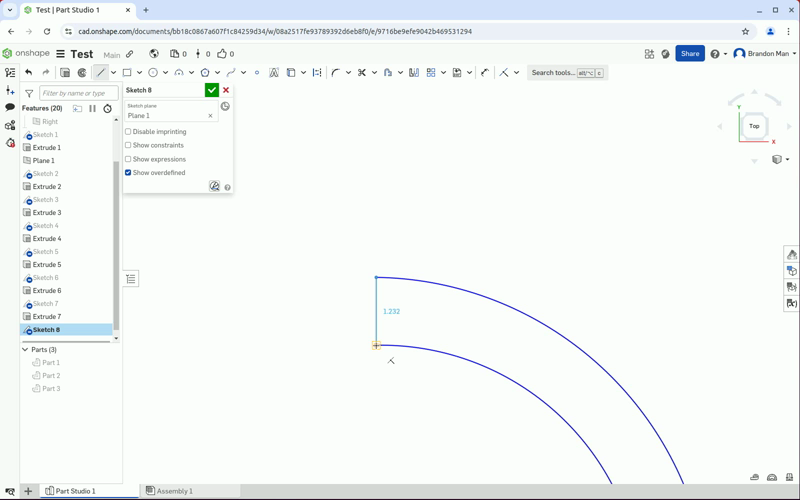
scroll(-6)
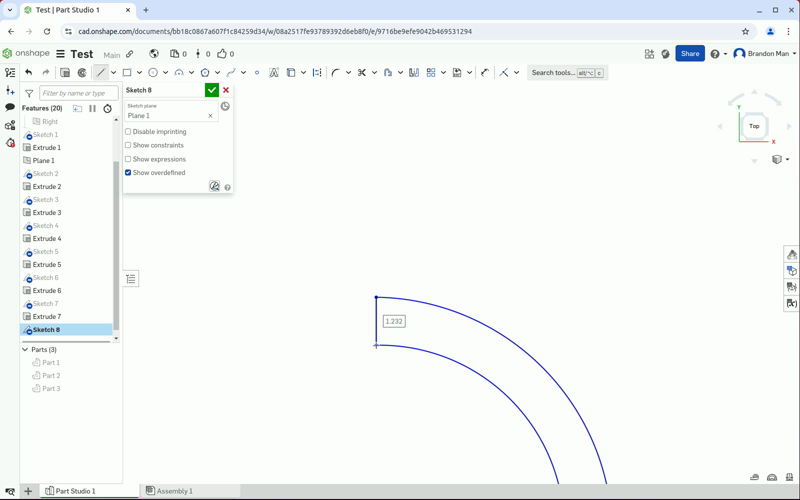
scroll(-6)
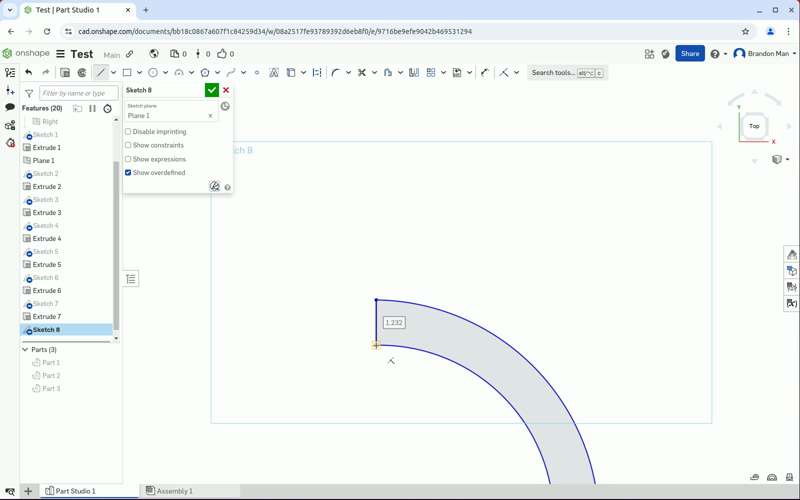
scroll(-6)
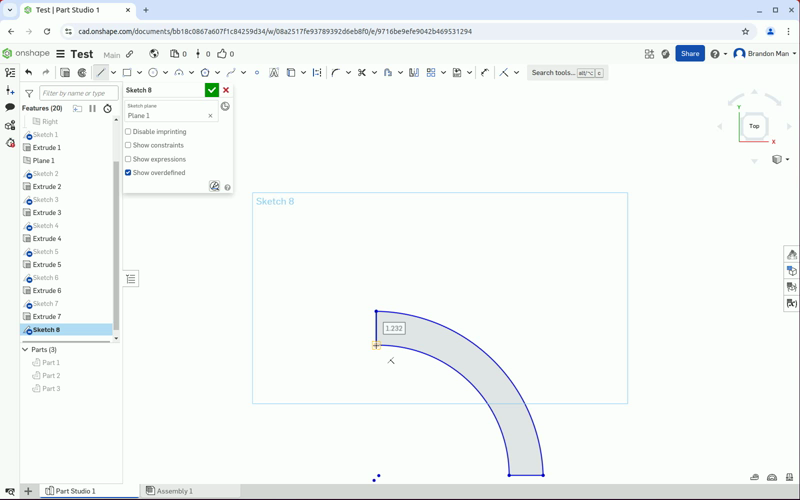
scroll(-6)
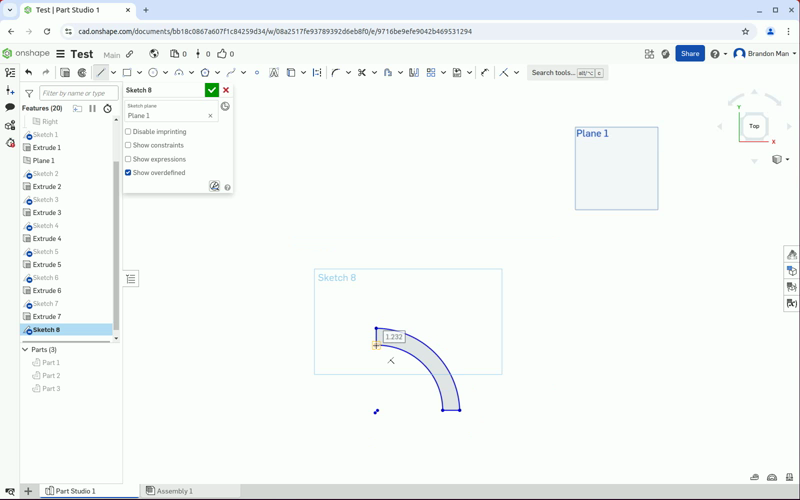
scroll(-6)
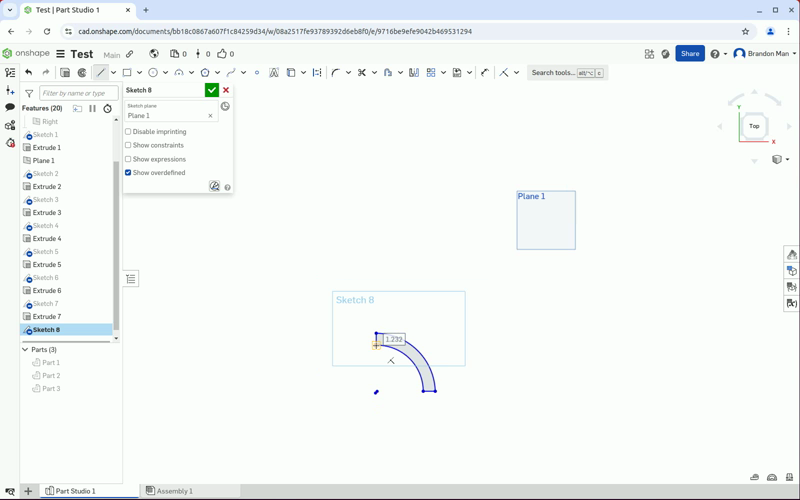
scroll(-6)
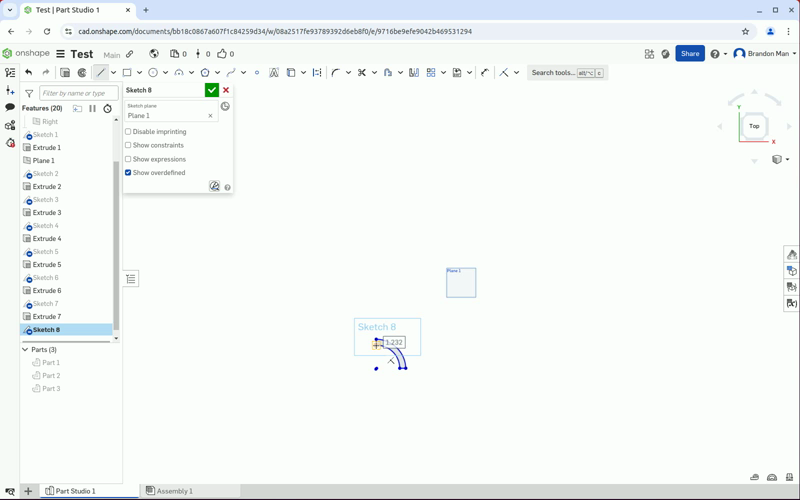
key(esc)
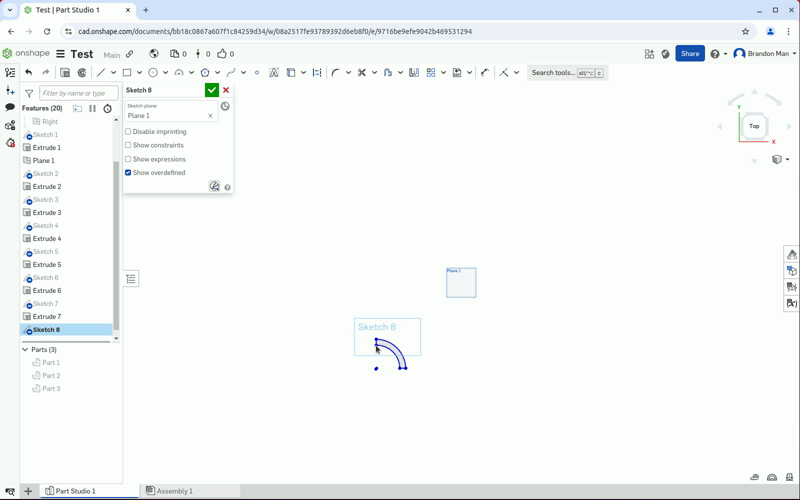
mouse_move(381, 342)
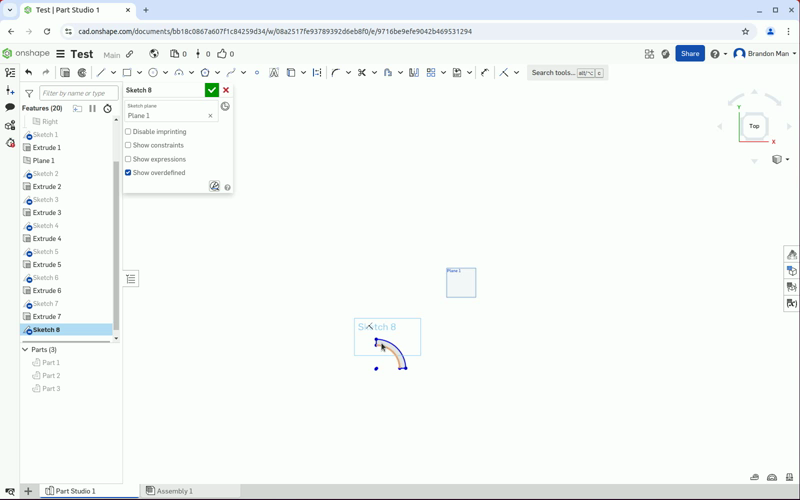
scroll(6)
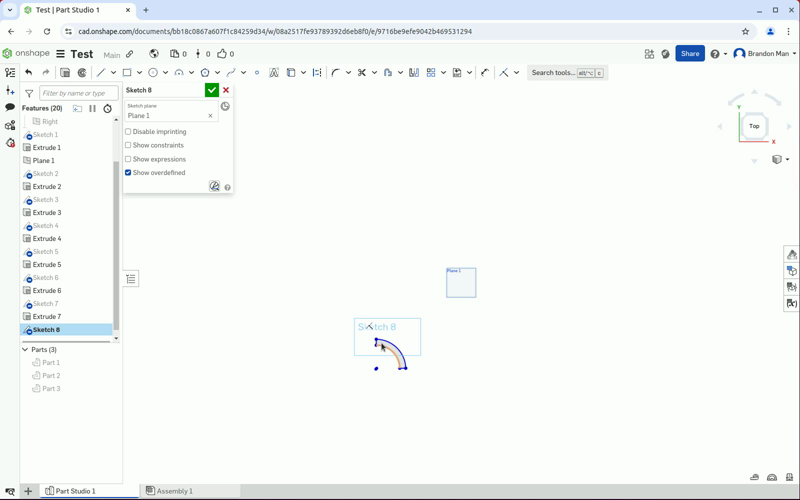
scroll(6)
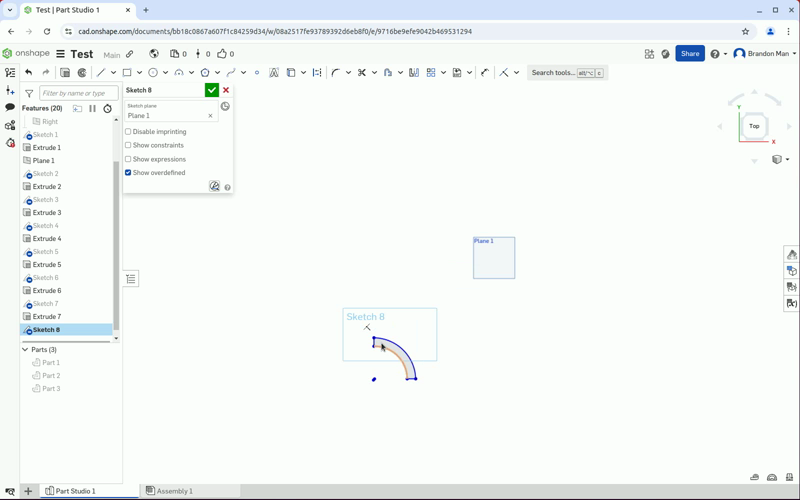
scroll(6)
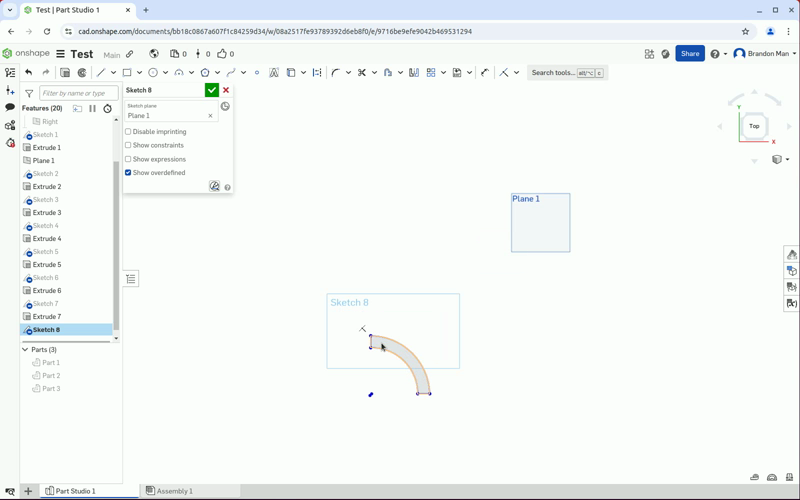
scroll(6)
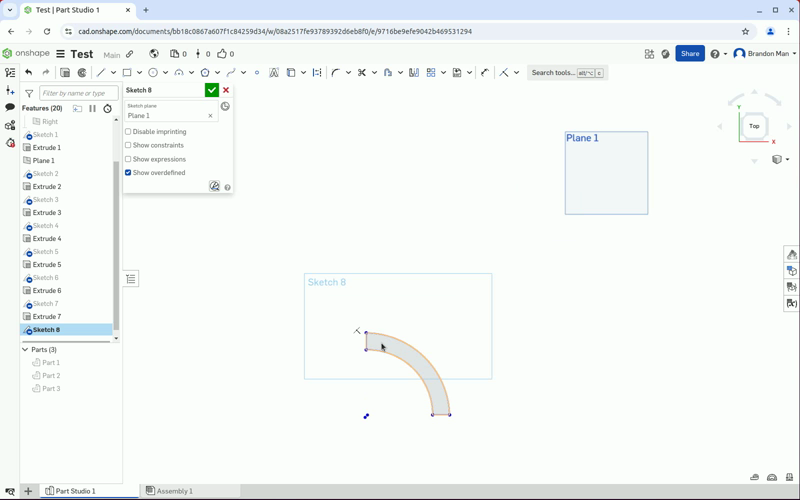
scroll(6)
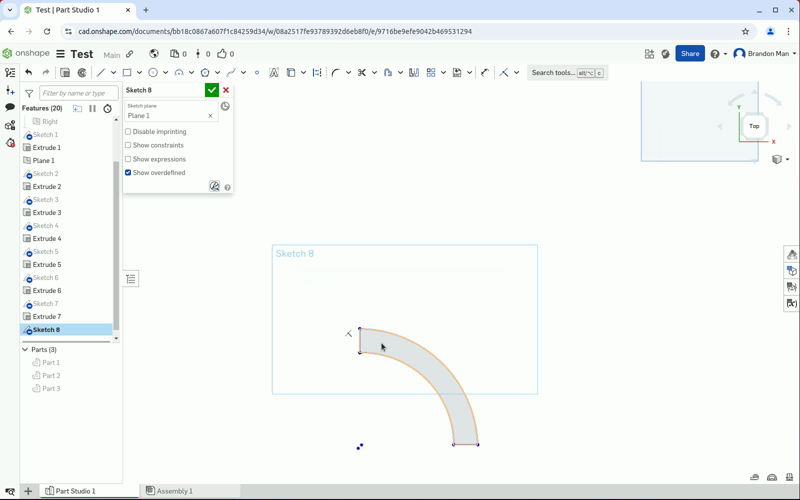
scroll(6)
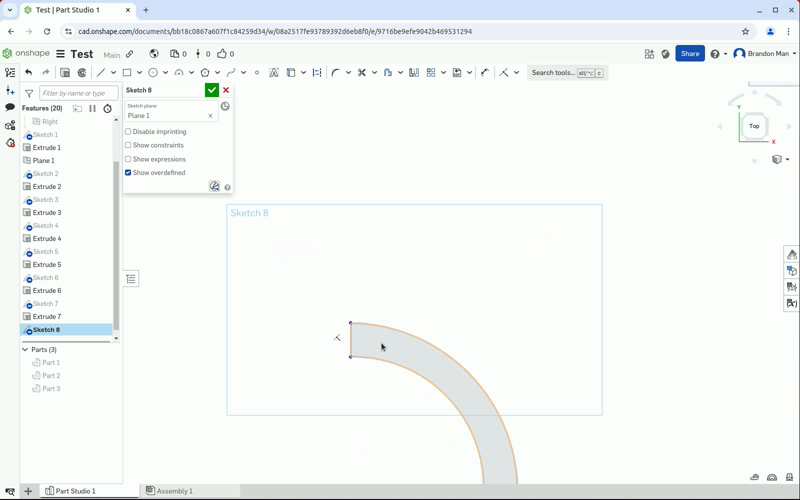
scroll(6)
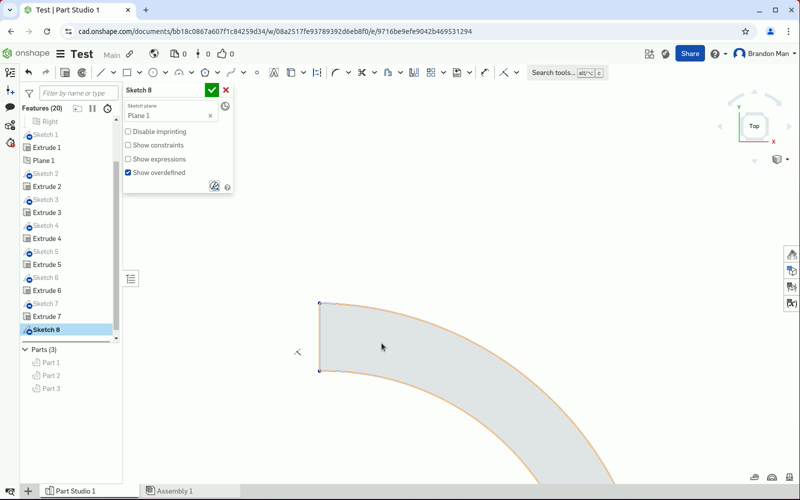
click(381, 342)
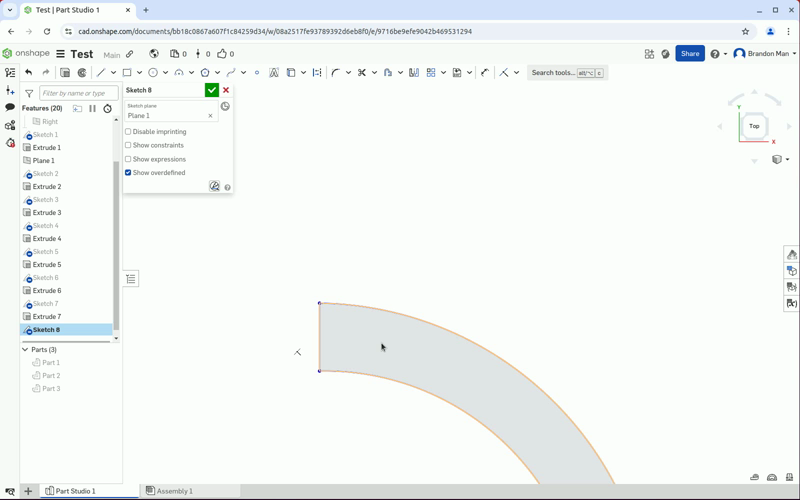
scroll(-6)
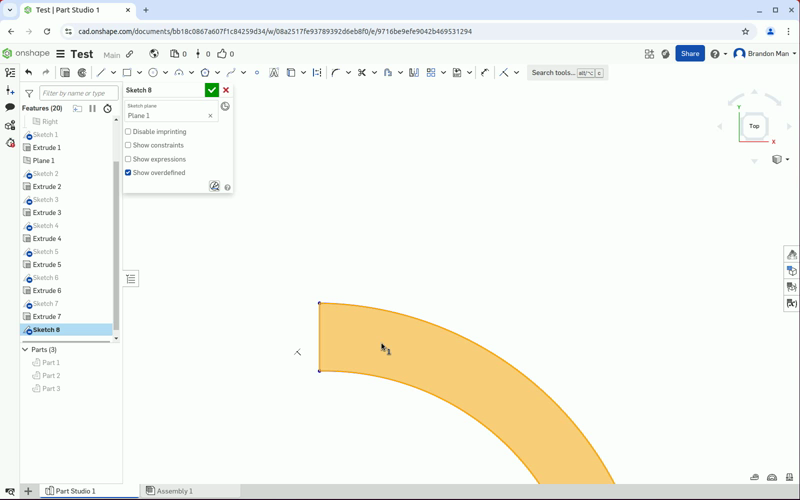
scroll(-6)
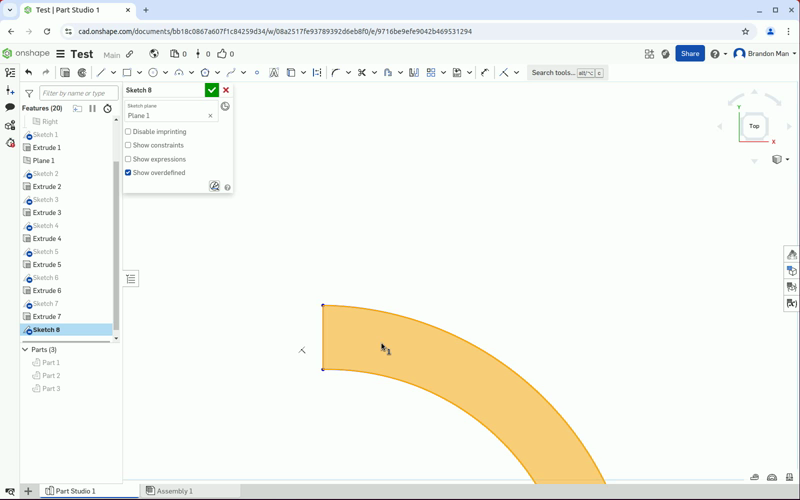
scroll(-6)
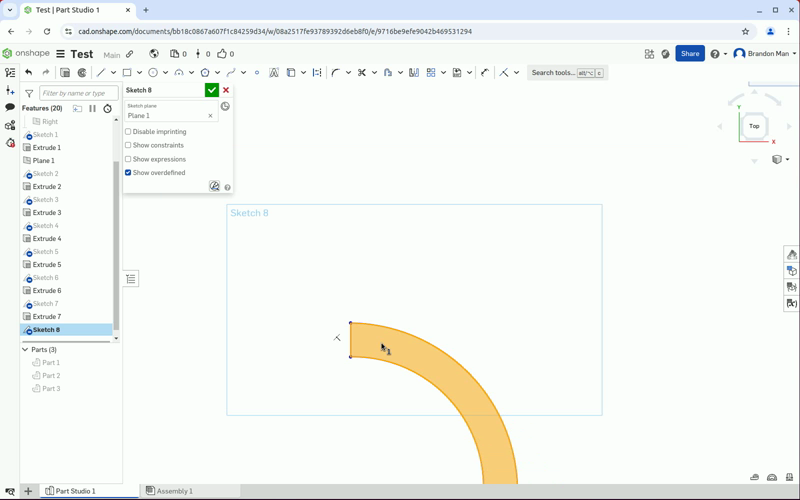
scroll(-6)
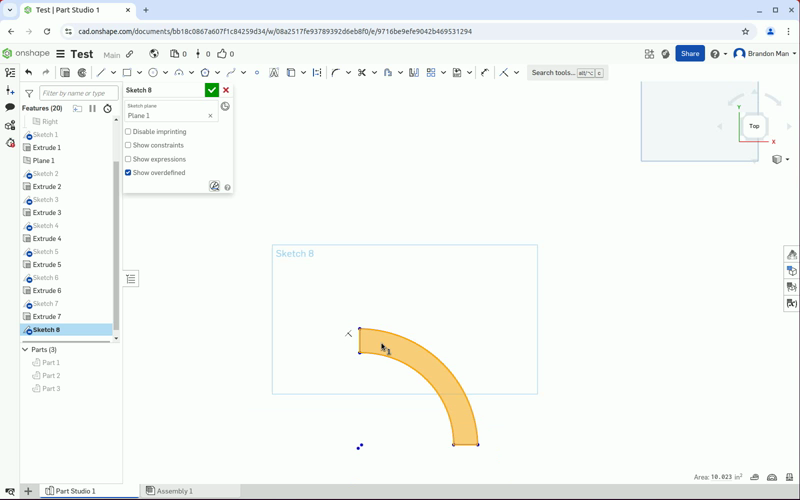
scroll(-6)
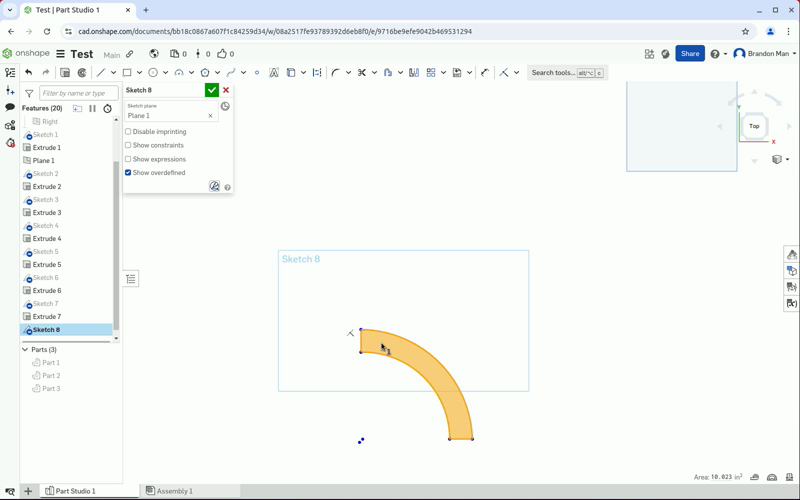
scroll(-6)
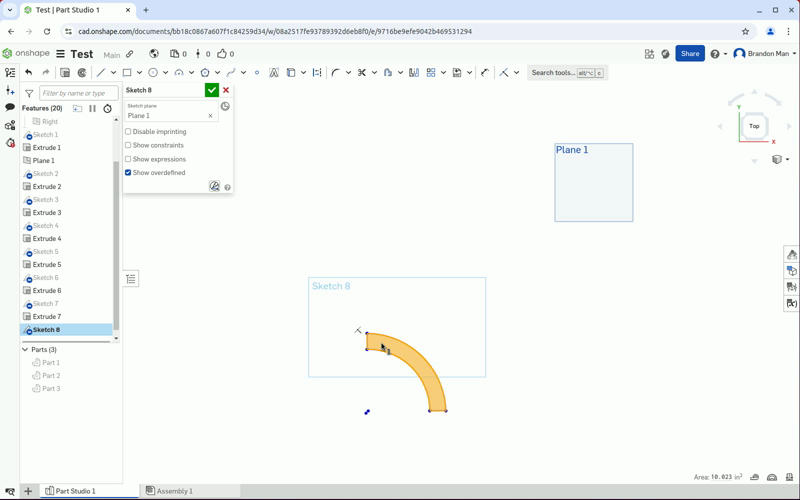
scroll(-6)
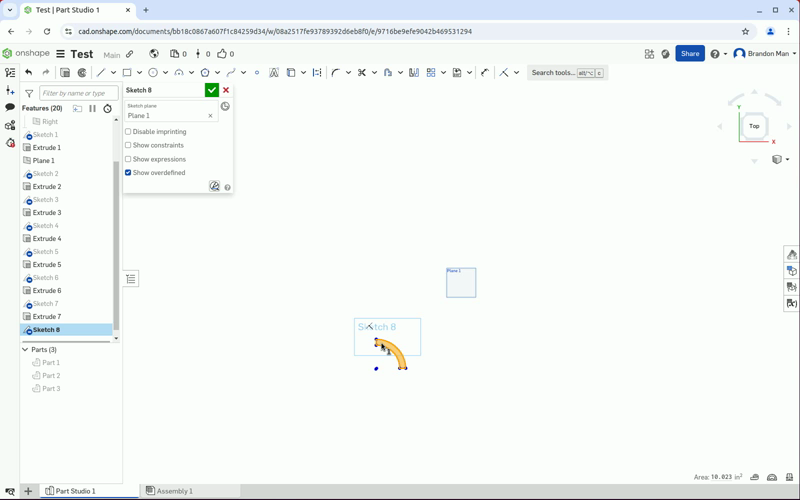
mouse_move(73, 352)
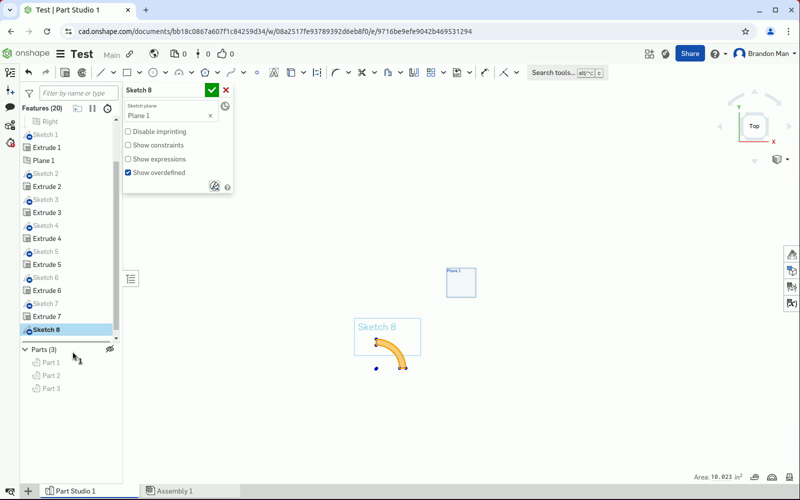
key(shift+y)
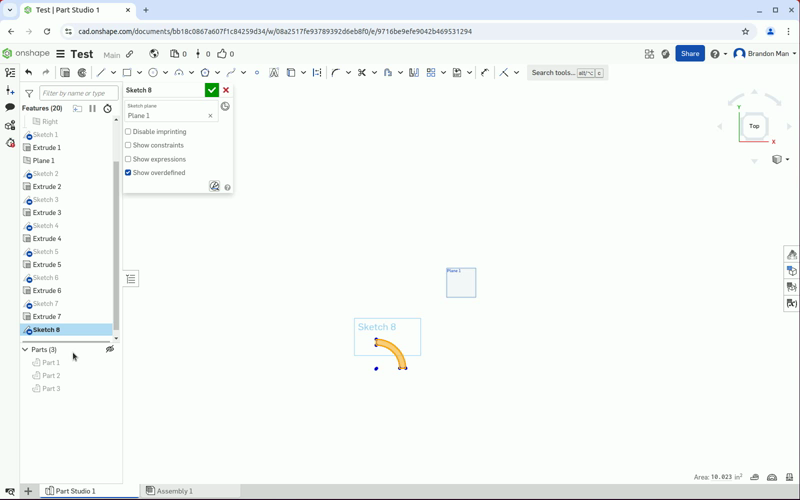
key(shift+e)
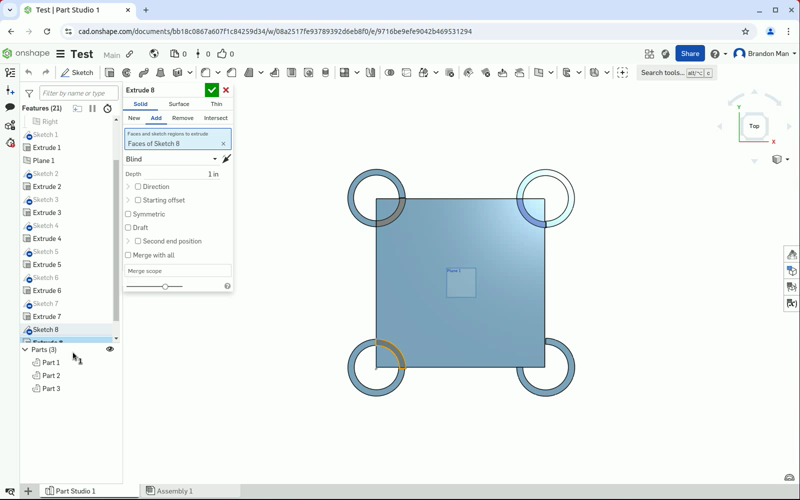
mouse_move(143, 106)
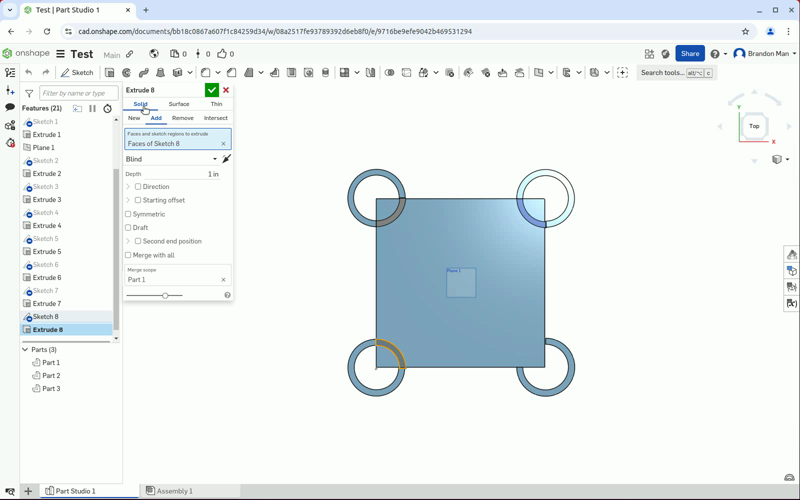
click(143, 106)
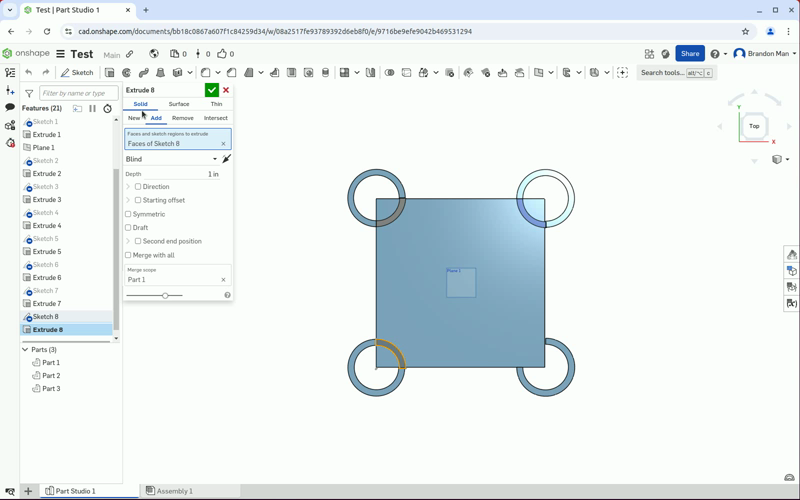
mouse_move(137, 120)
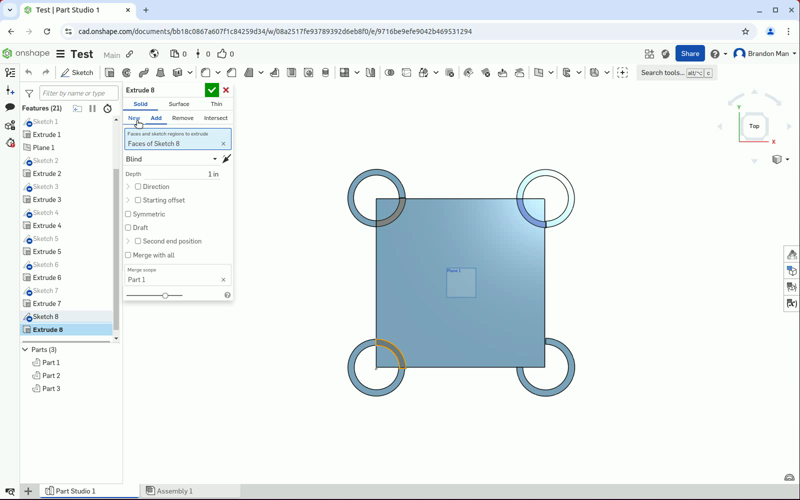
click(137, 120)
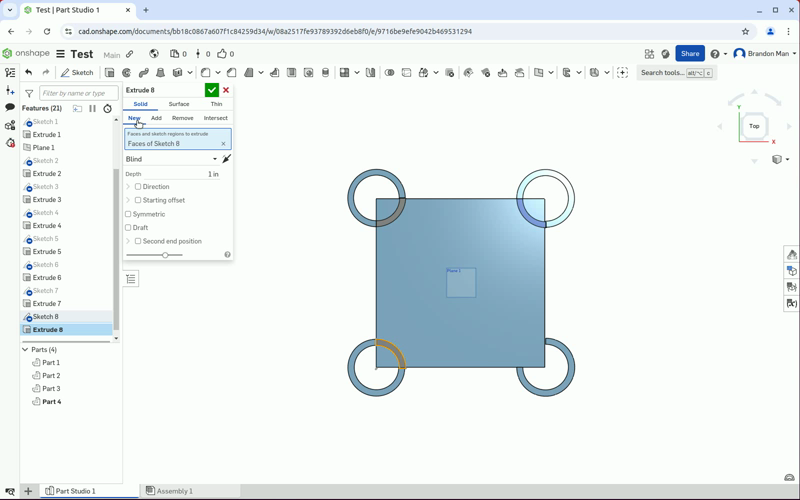
key(tab, 4)
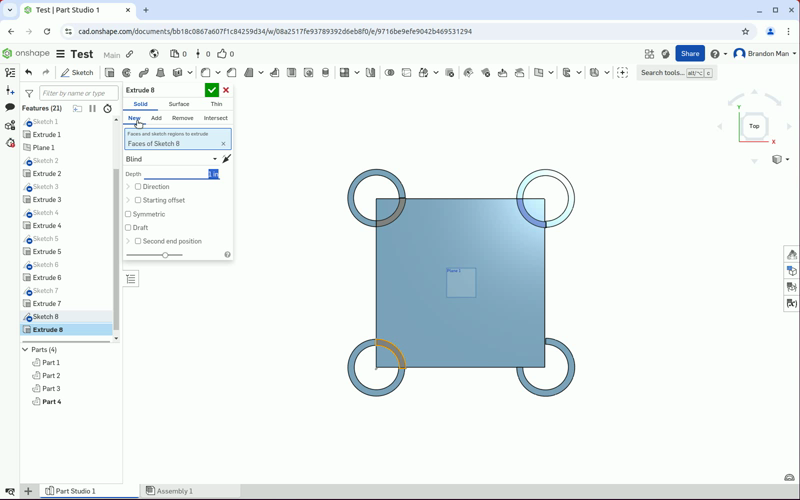
text(-11.554)
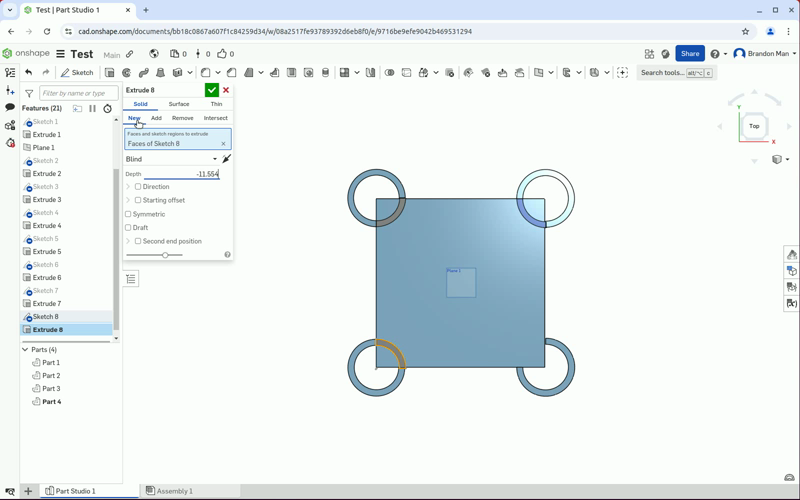
key(tab, 3)
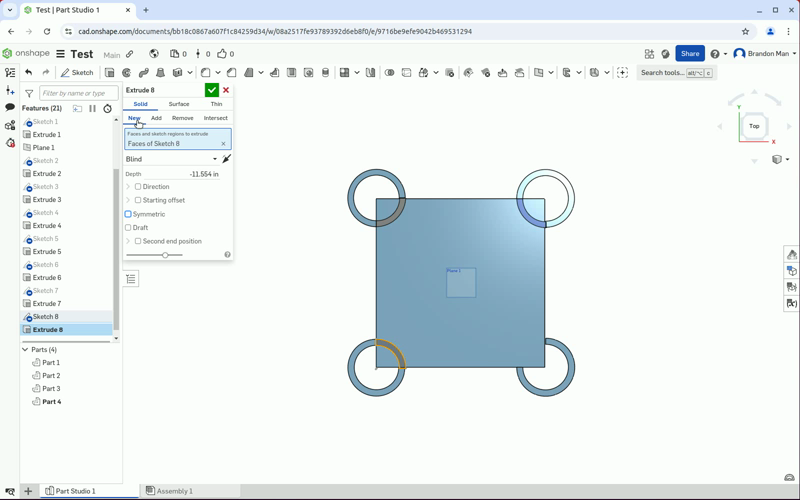
key(space)
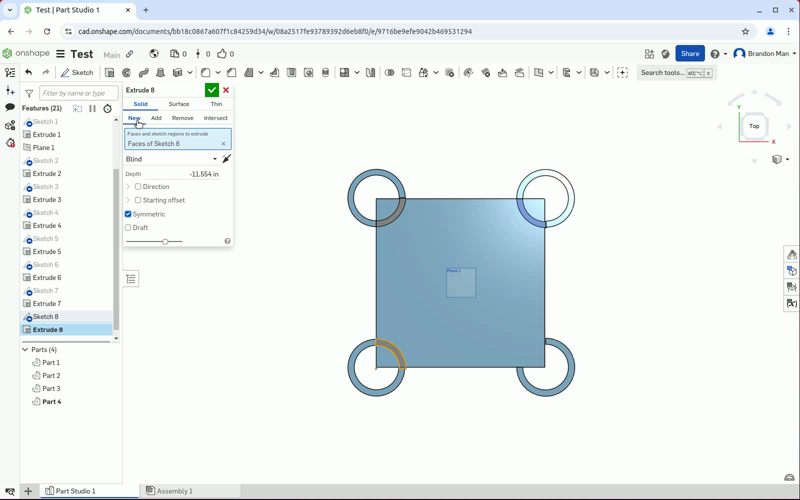
key(enter)
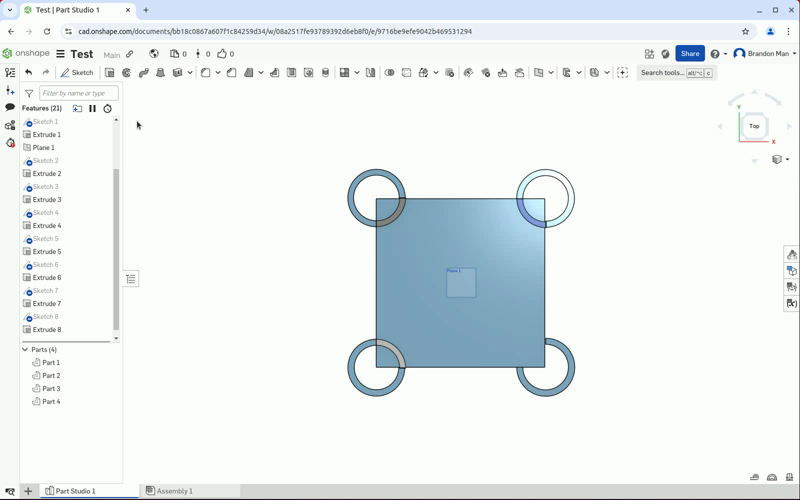
key(shift+h)
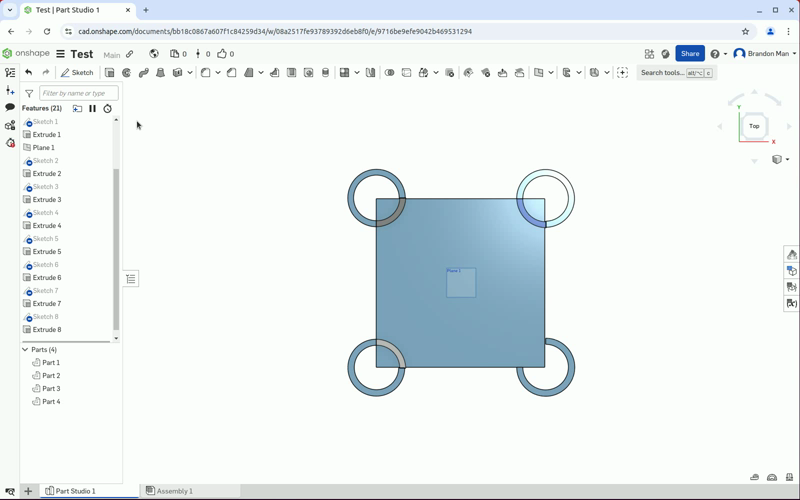
key(shift+h)
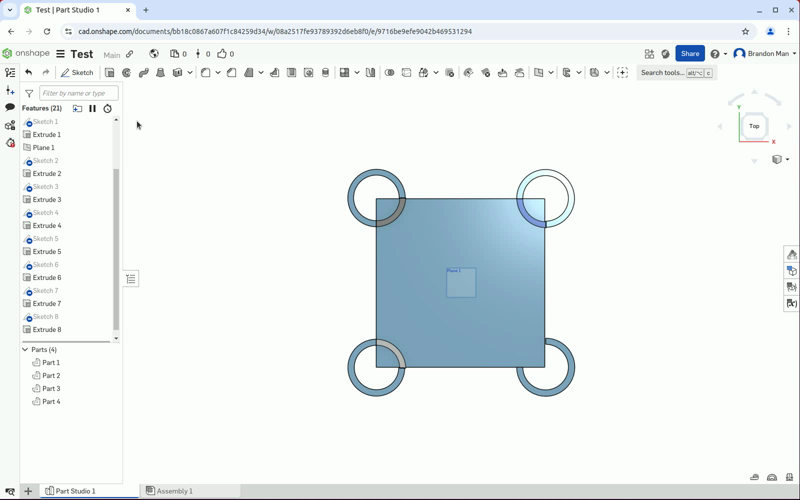
mouse_move(69, 124)
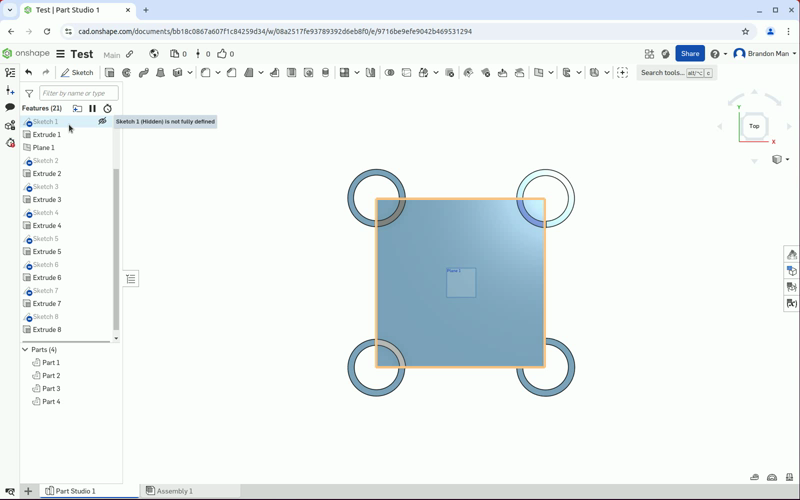
click(69, 124)
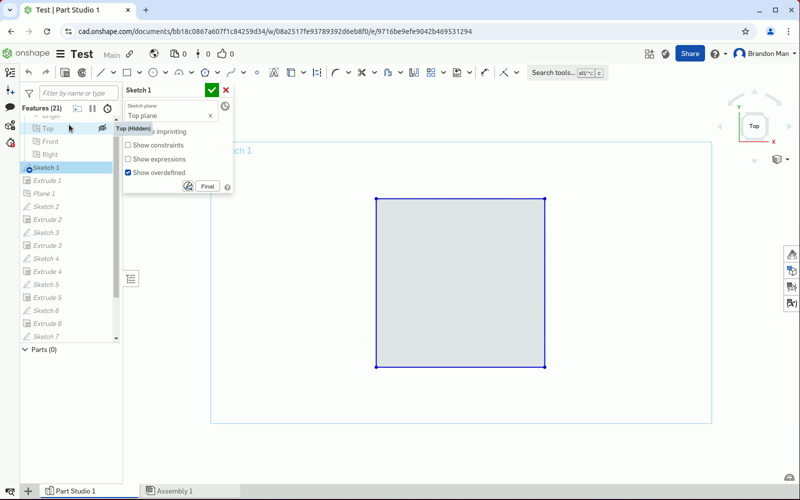
mouse_move(229, 92)
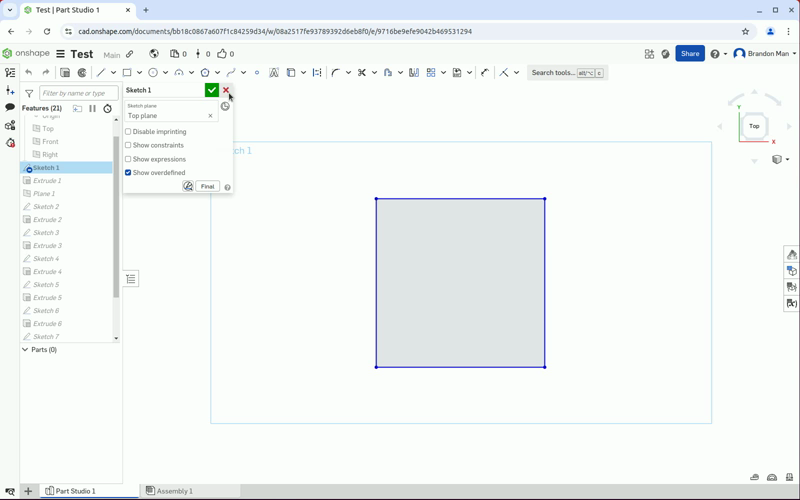
click(229, 92)
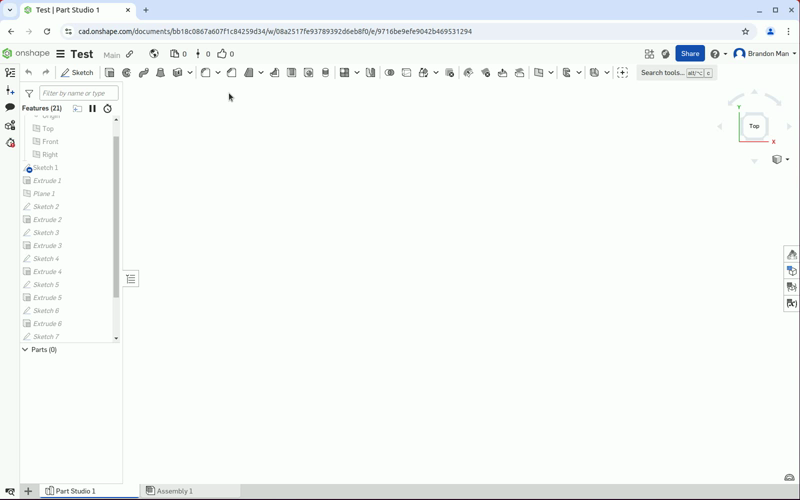
key(shift+s)
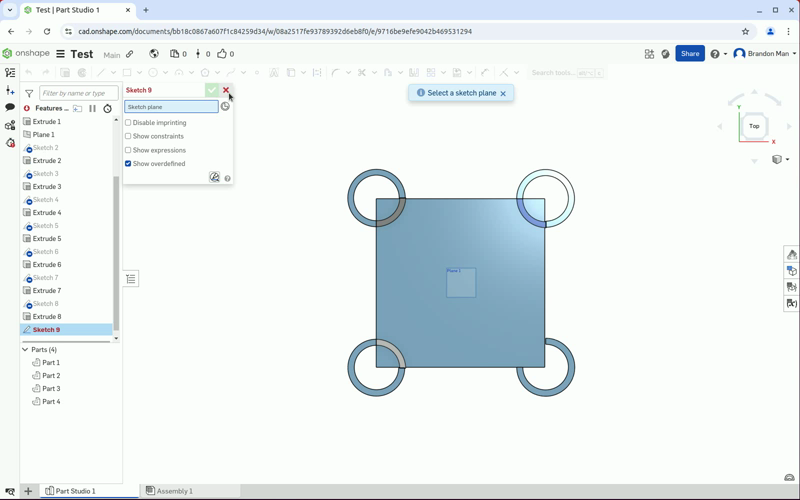
mouse_move(69, 137)
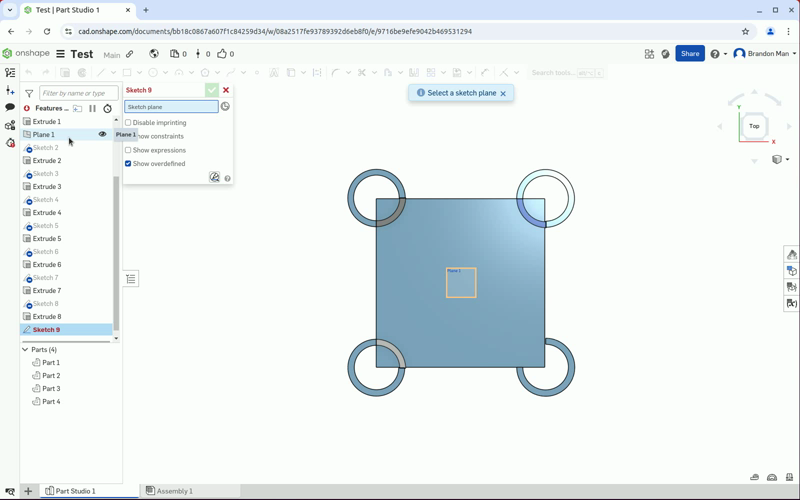
click(69, 137)
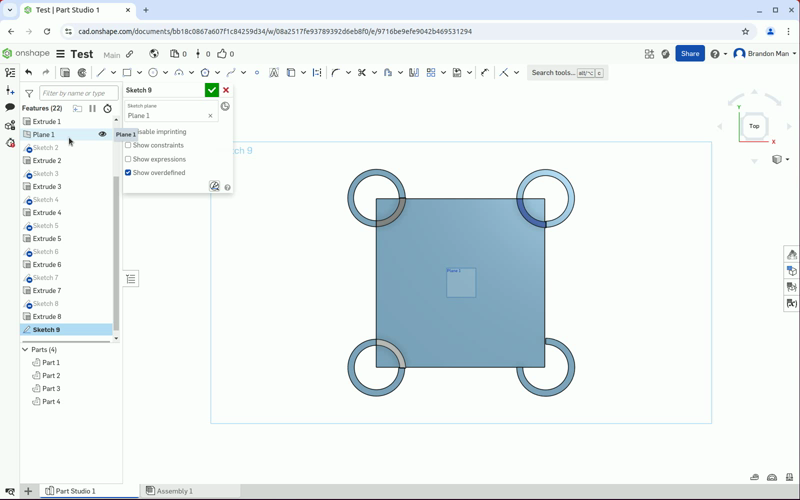
mouse_move(73, 352)
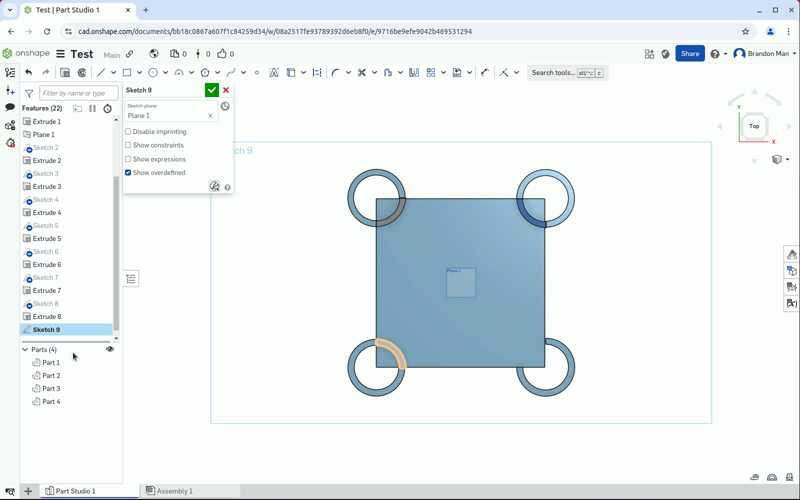
key(y)
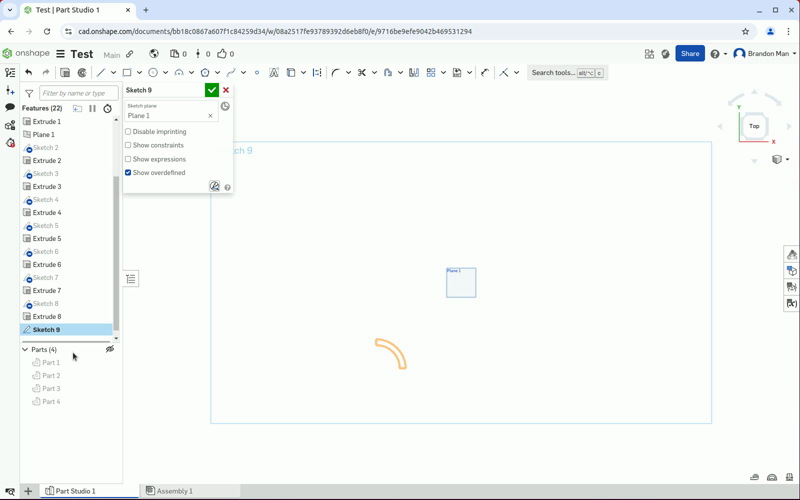
key(l)
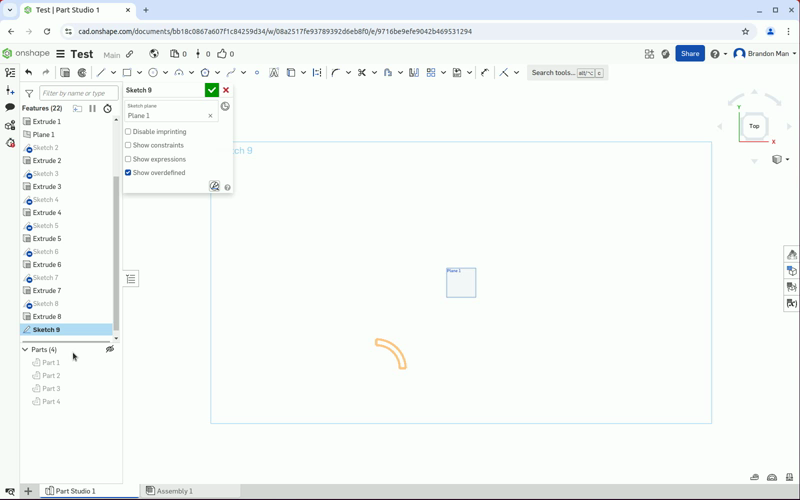
key_down(shift)
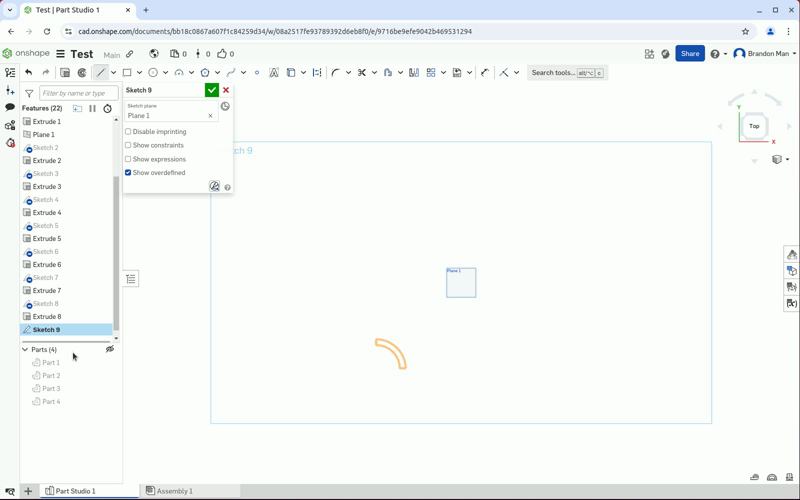
mouse_move(516, 367)
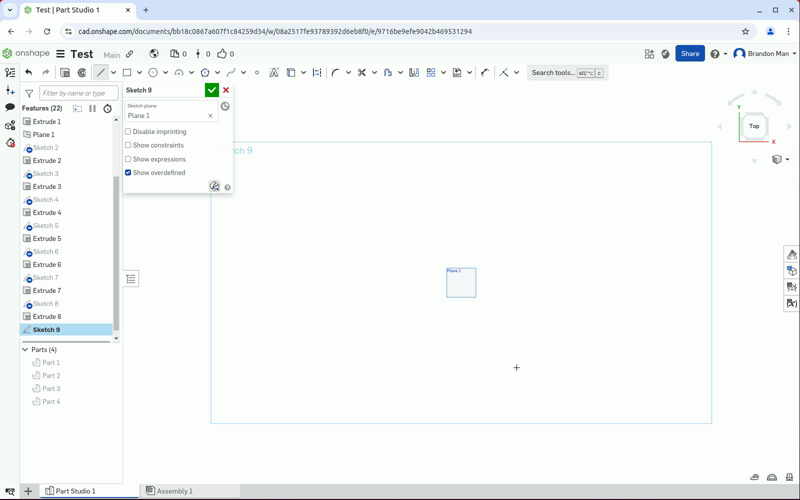
click(516, 367)
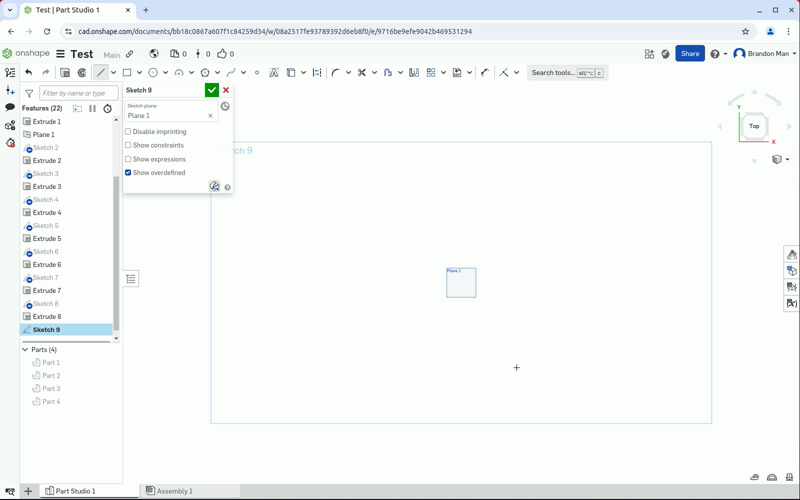
key_up(shift)
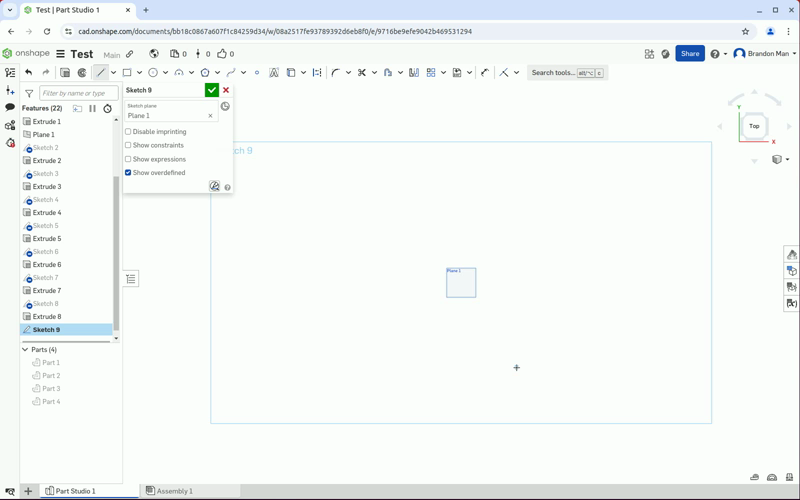
key_down(shift)
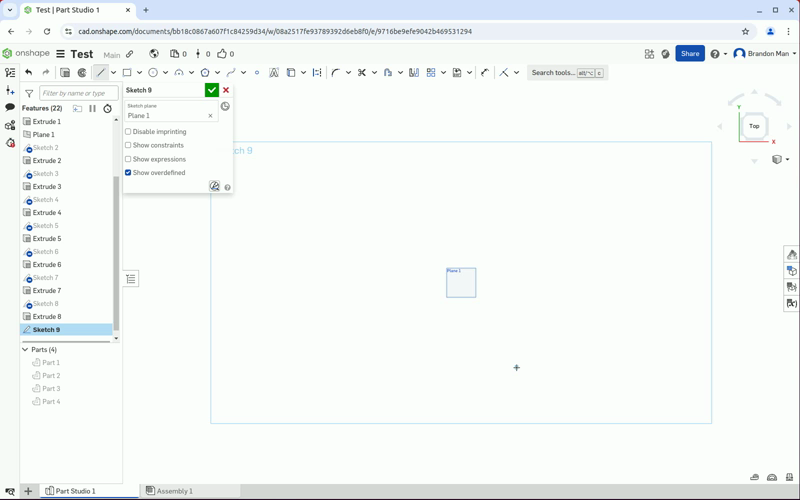
mouse_move(546, 367)
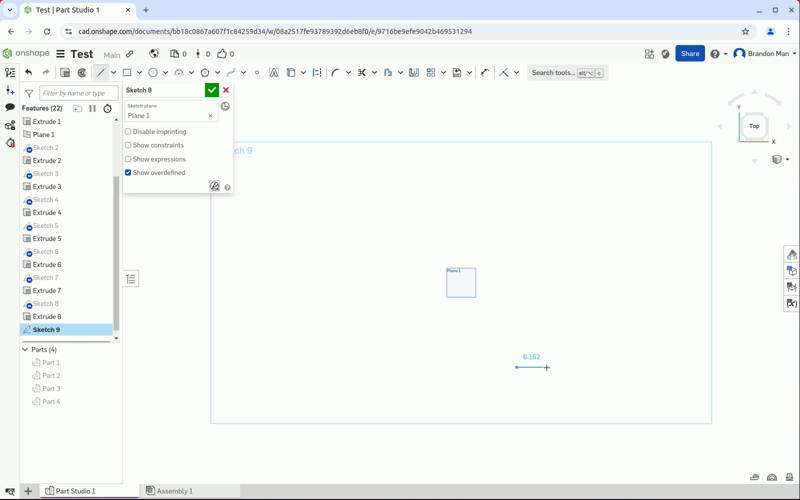
mouse_move(522, 367)
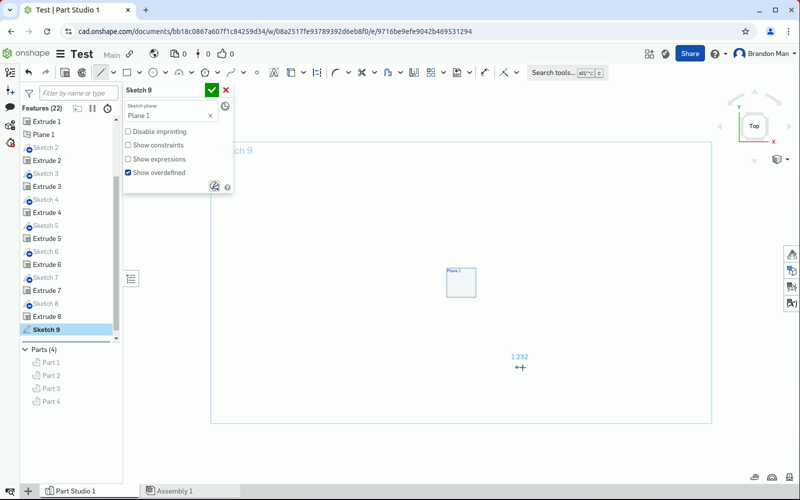
scroll(6)
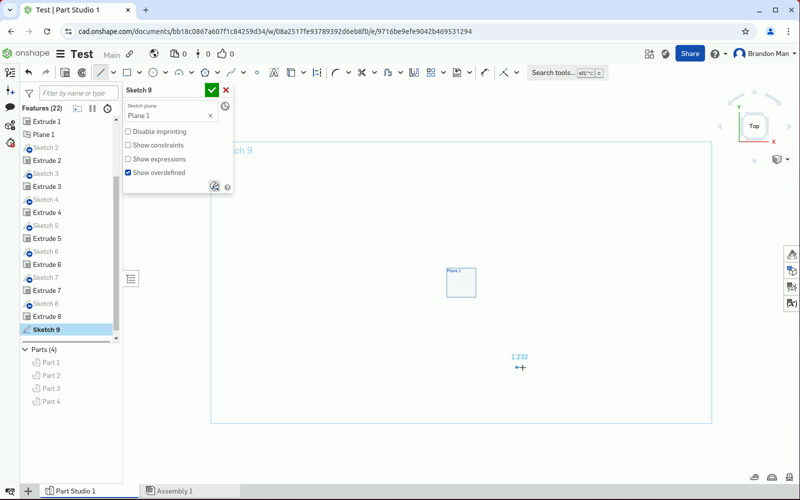
scroll(6)
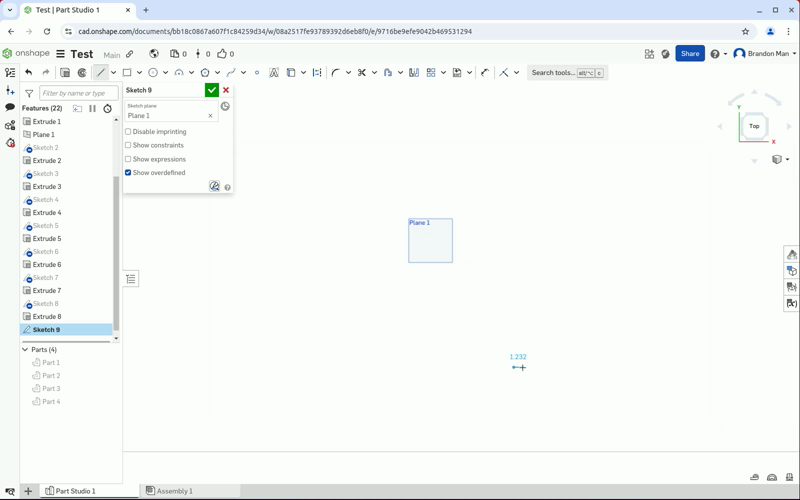
scroll(6)
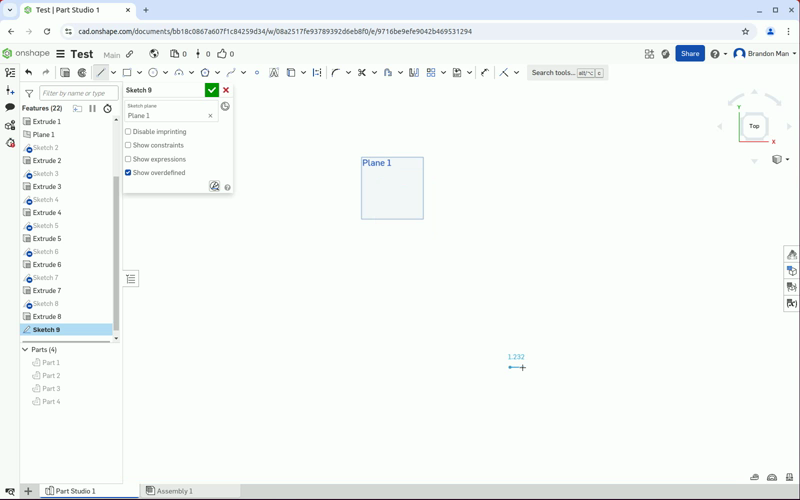
scroll(6)
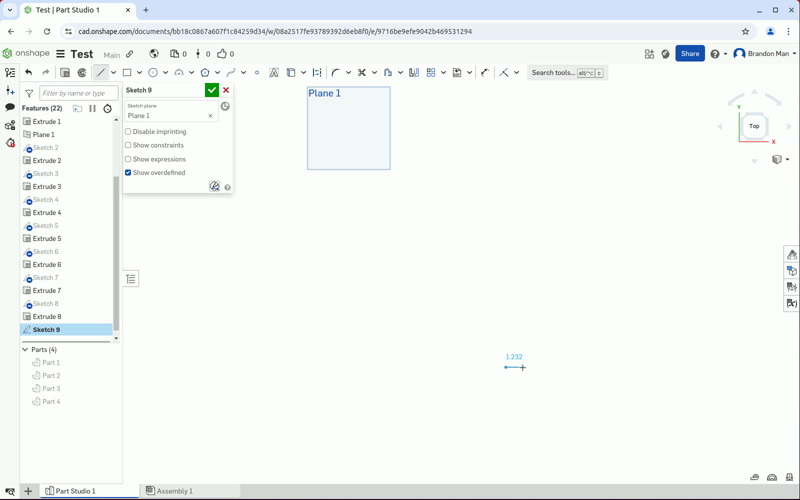
scroll(6)
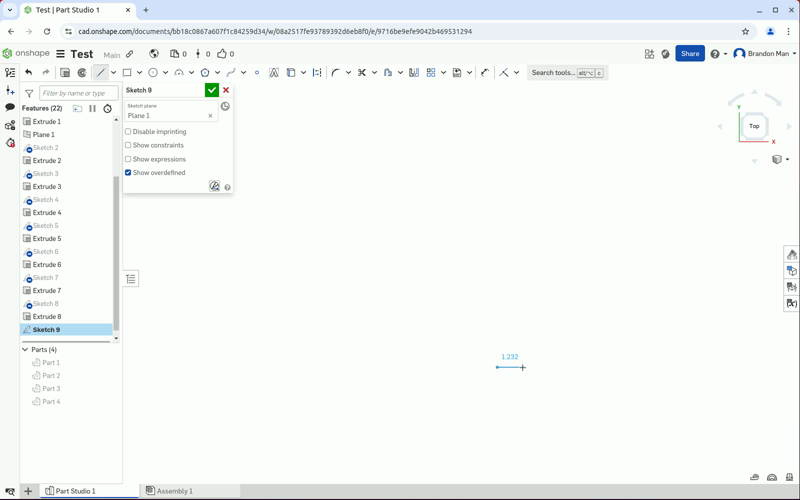
scroll(6)
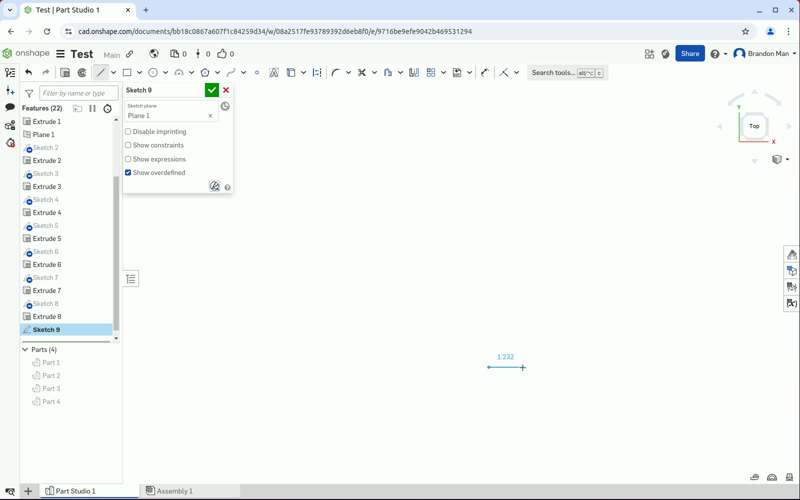
scroll(6)
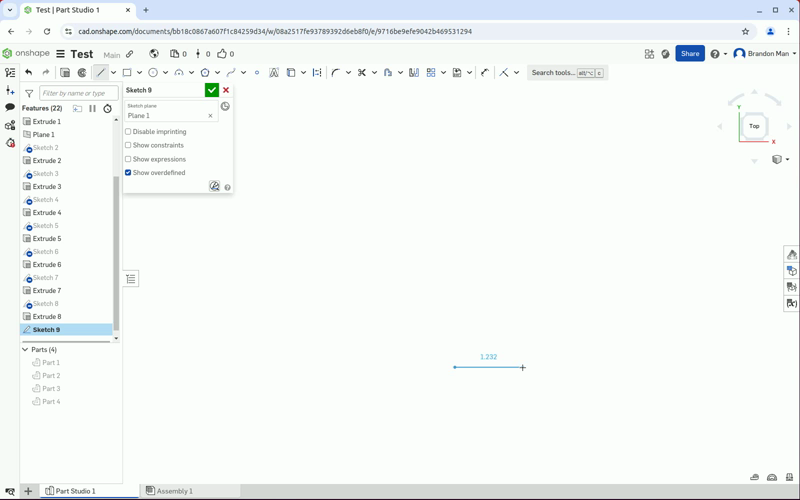
click(522, 367)
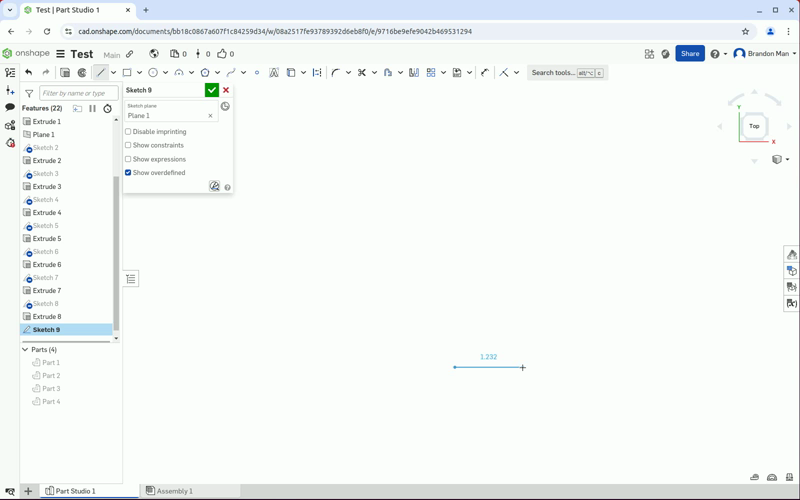
scroll(-6)
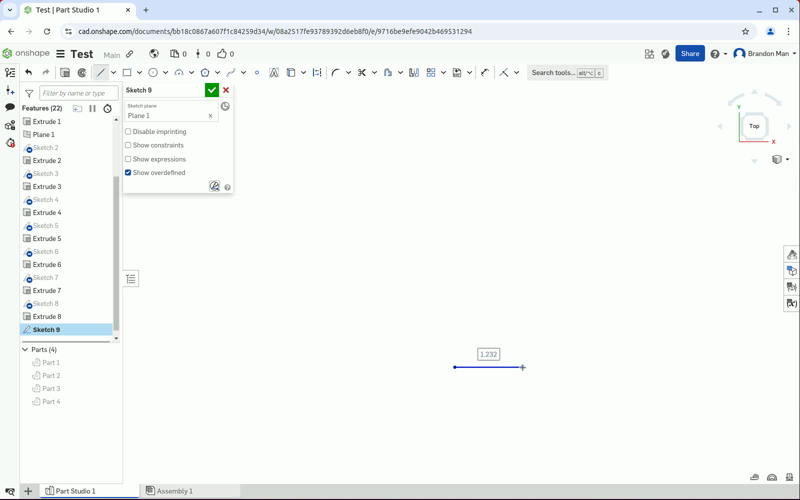
scroll(-6)
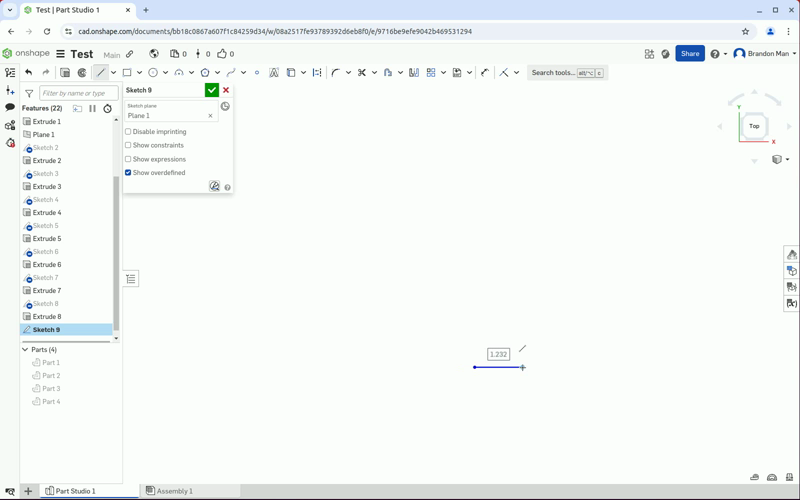
scroll(-6)
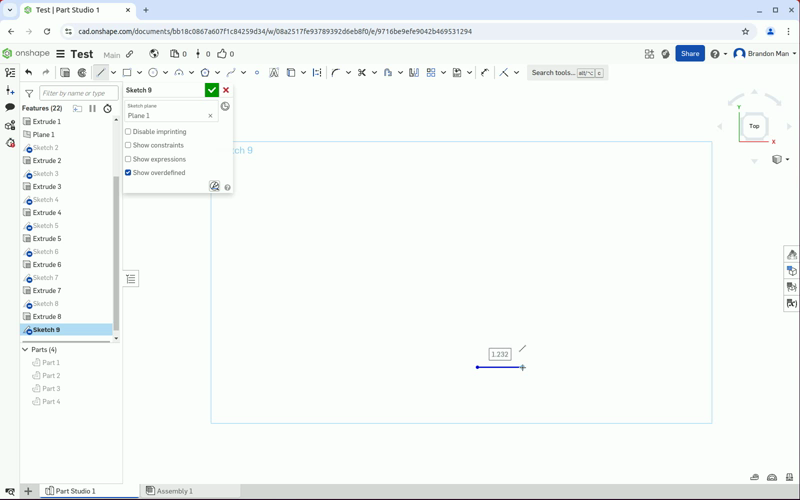
scroll(-6)
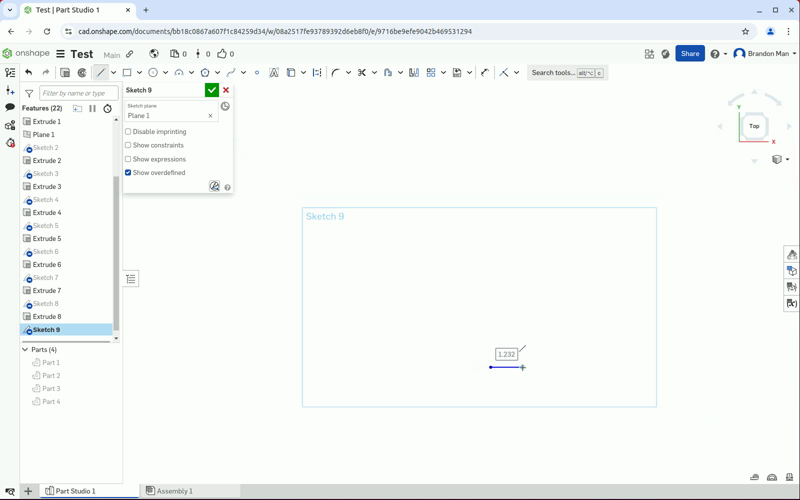
scroll(-6)
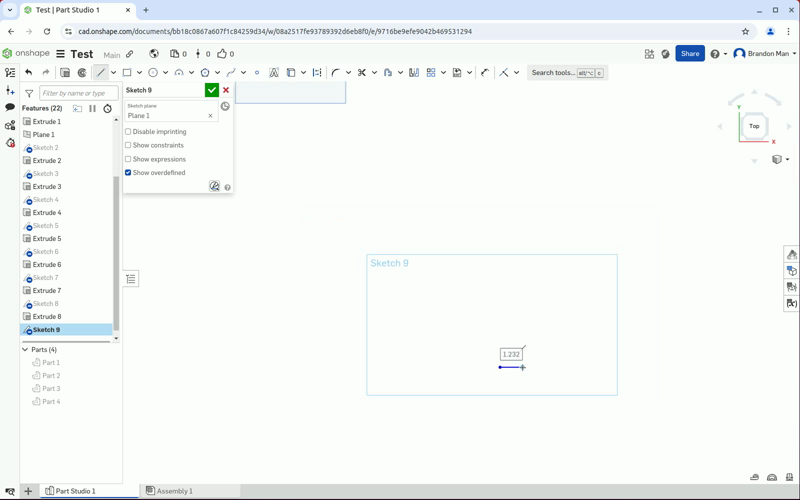
scroll(-6)
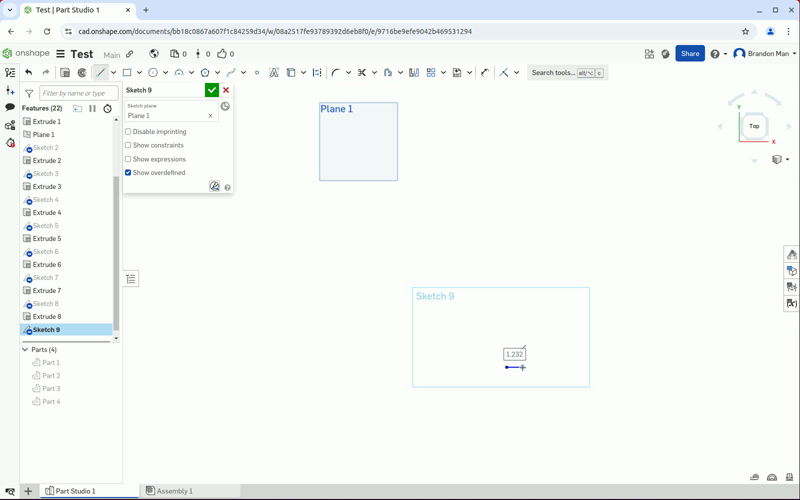
scroll(-6)
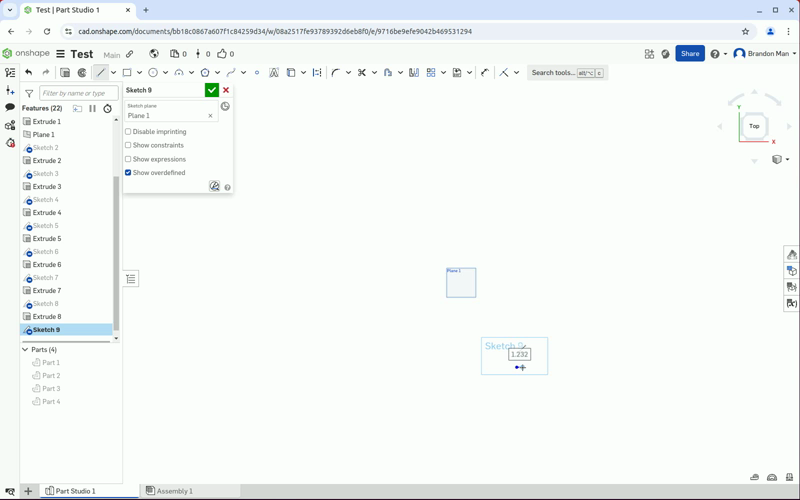
key_up(shift)
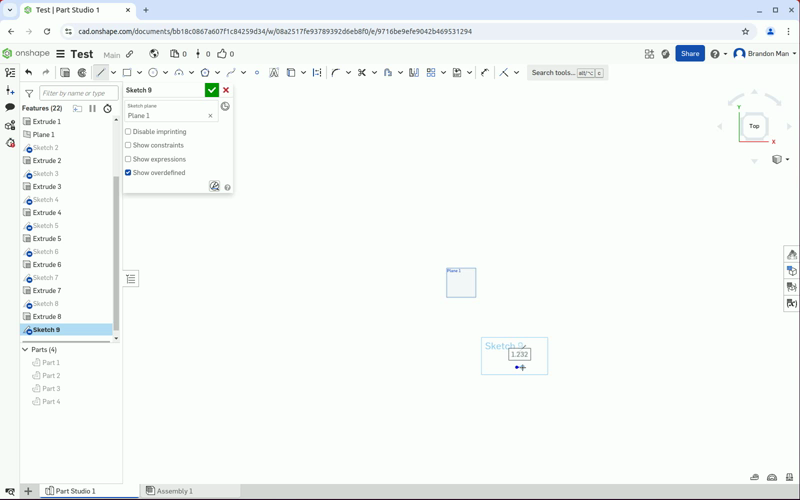
key(esc)
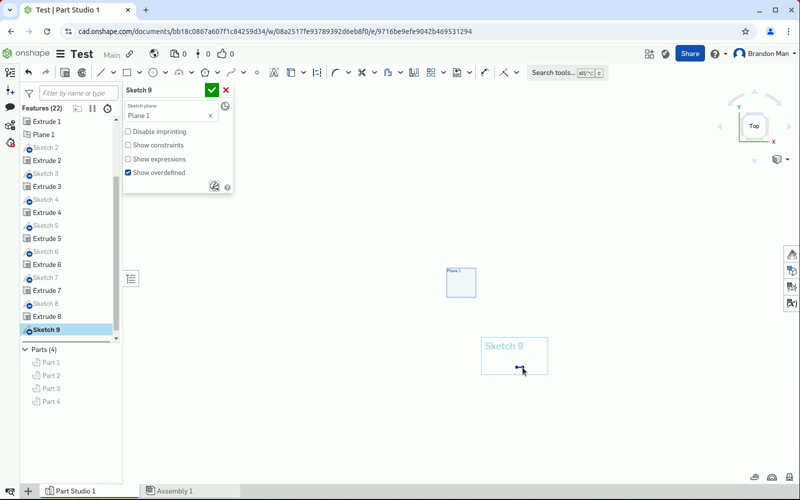
key(a)
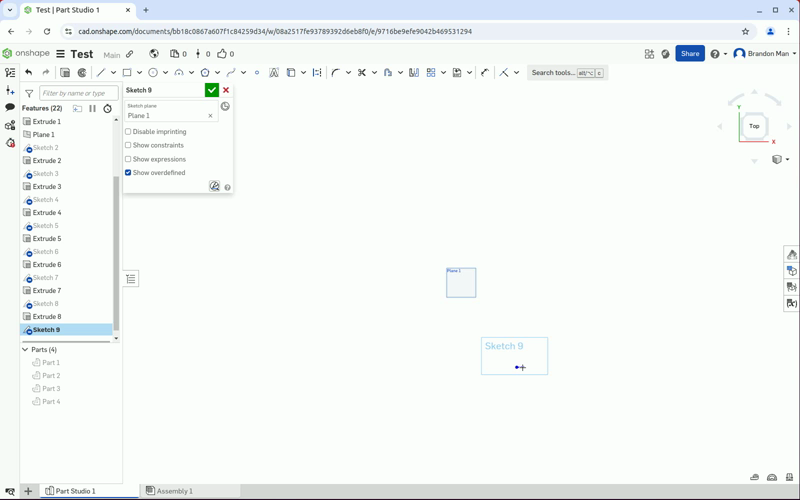
mouse_move(522, 367)
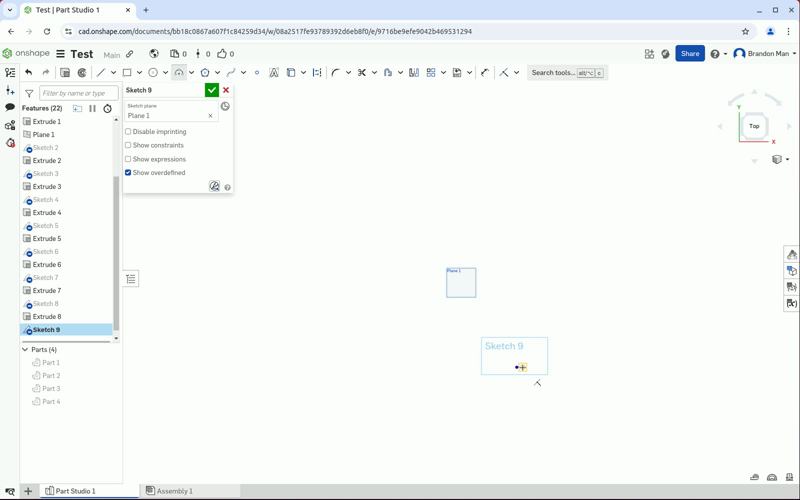
click(522, 367)
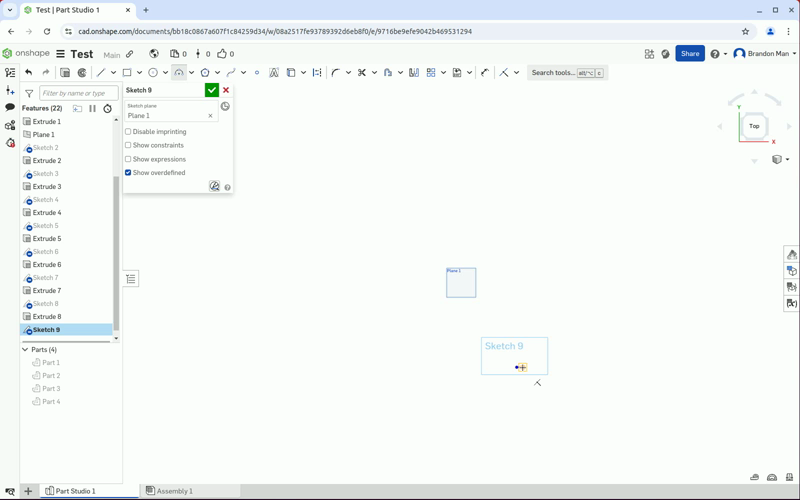
key_down(shift)
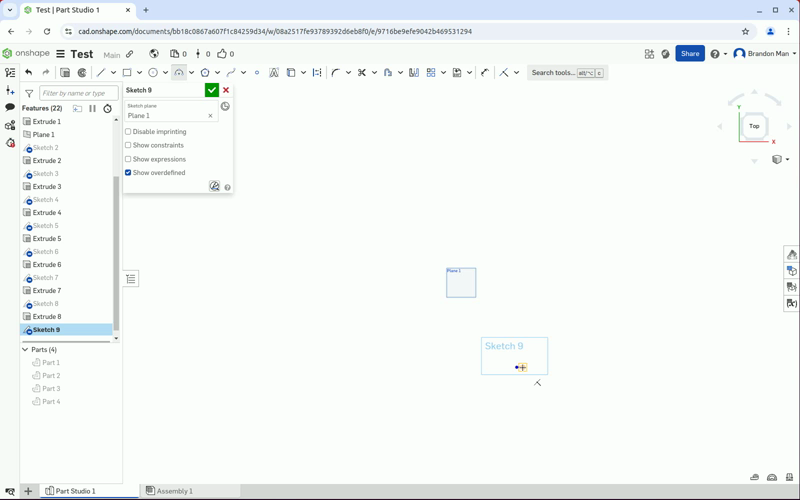
mouse_move(546, 344)
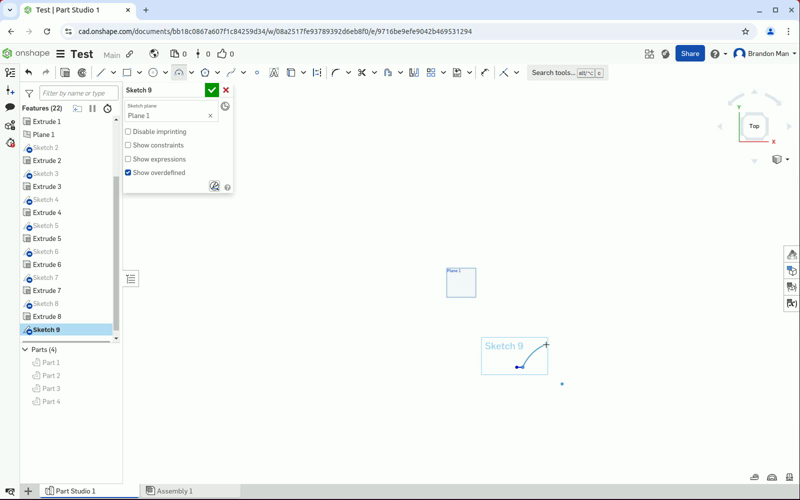
click(546, 344)
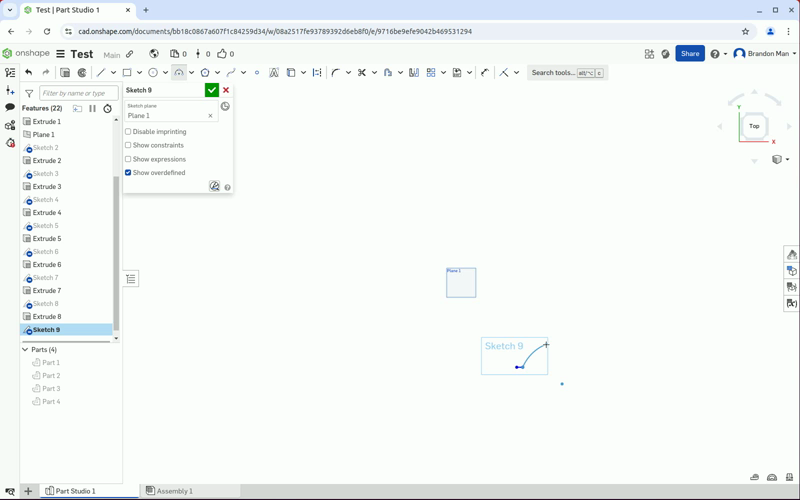
mouse_move(529, 350)
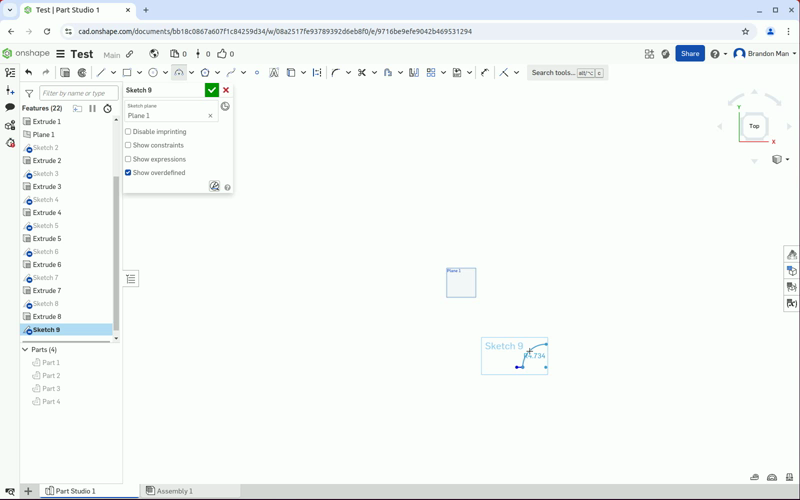
click(529, 350)
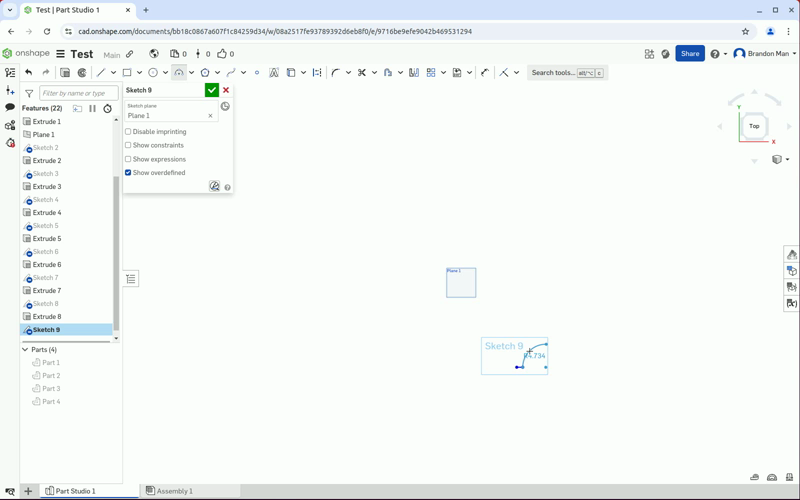
key_up(shift)
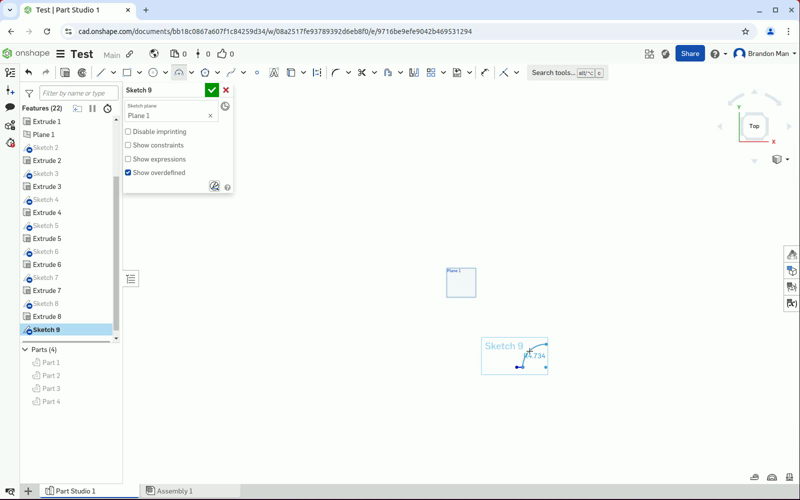
key(esc)
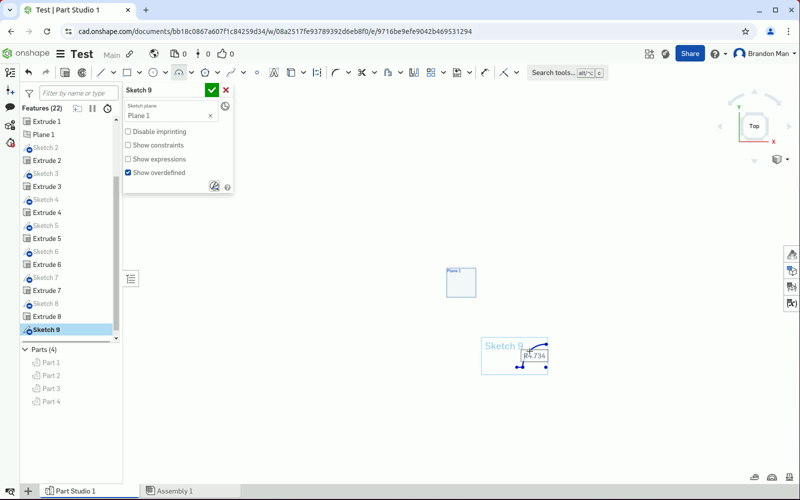
key(l)
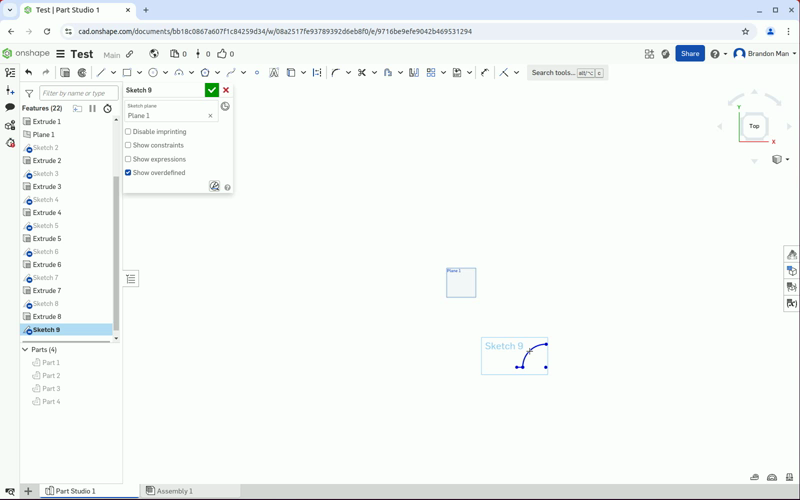
mouse_move(546, 344)
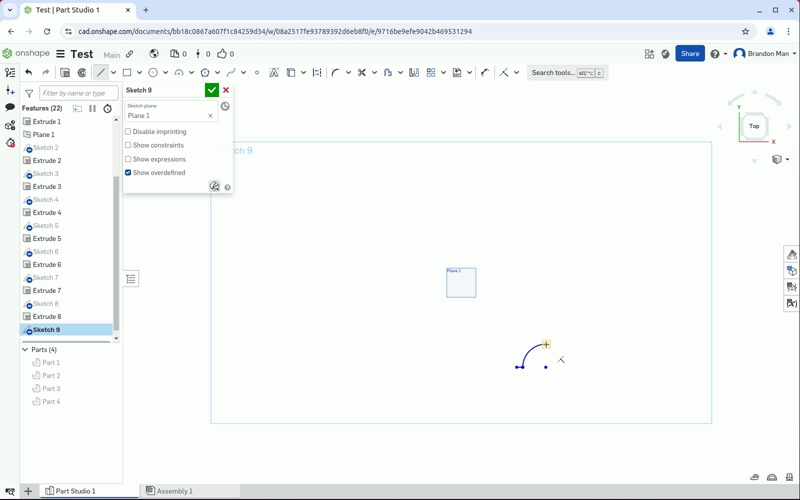
click(546, 344)
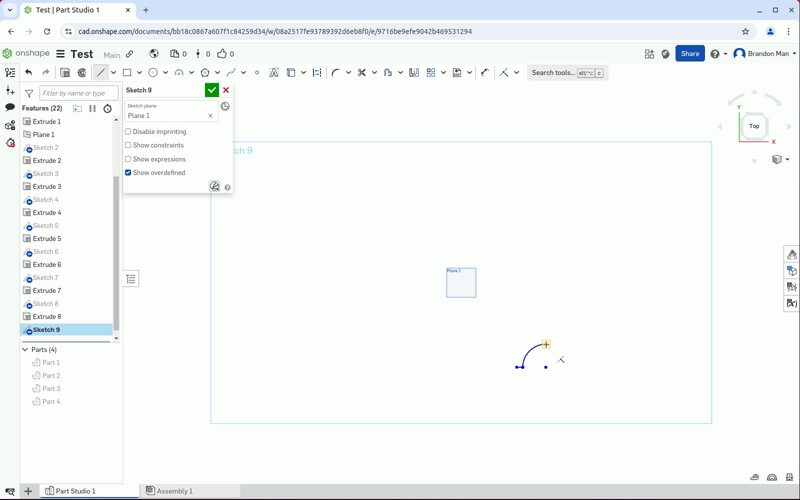
key_down(shift)
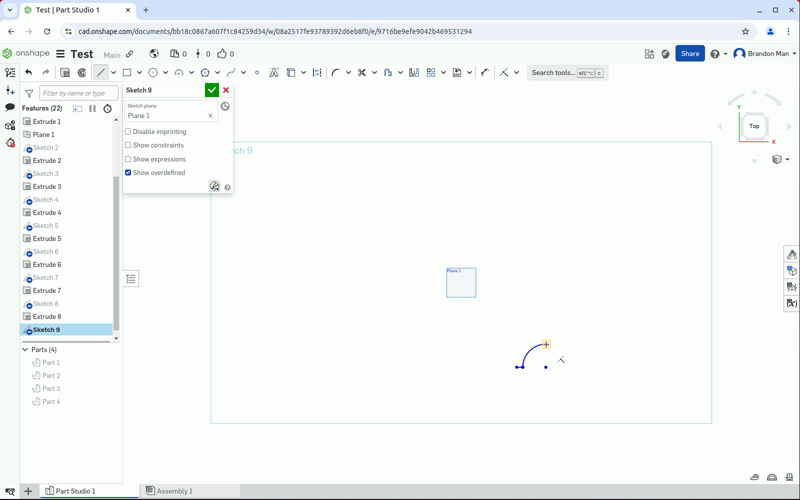
mouse_move(576, 344)
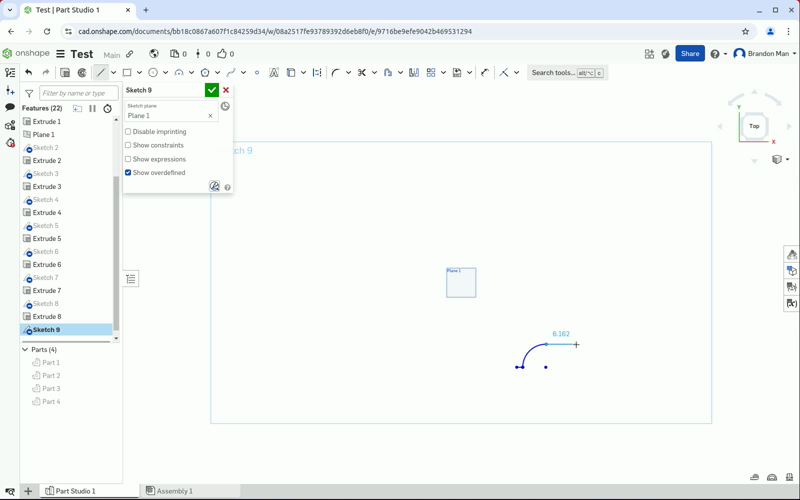
mouse_move(546, 338)
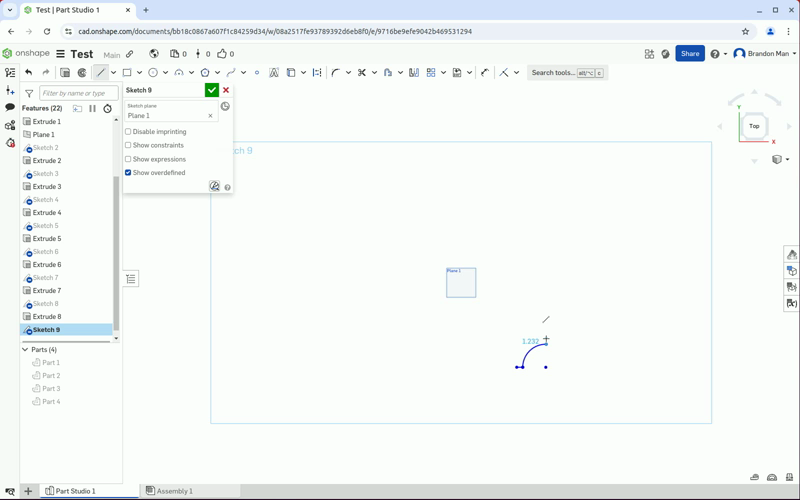
scroll(6)
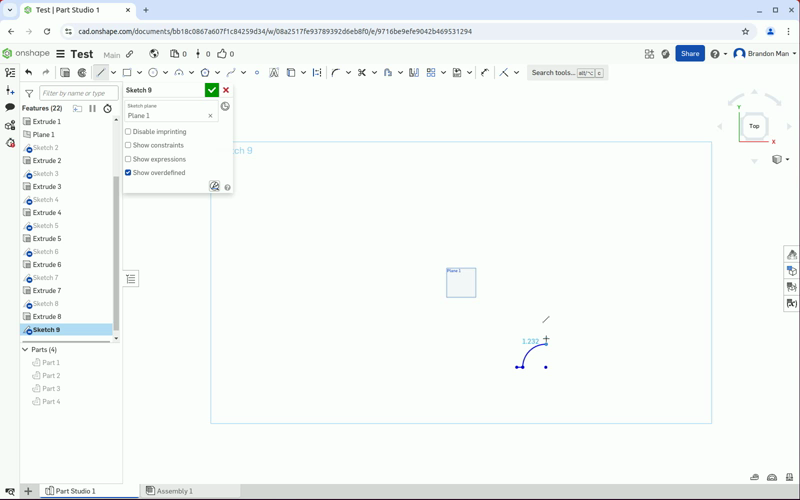
scroll(6)
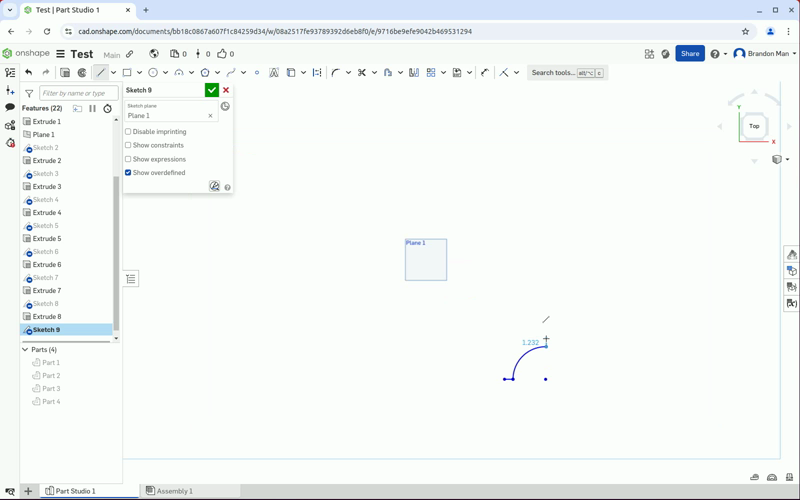
scroll(6)
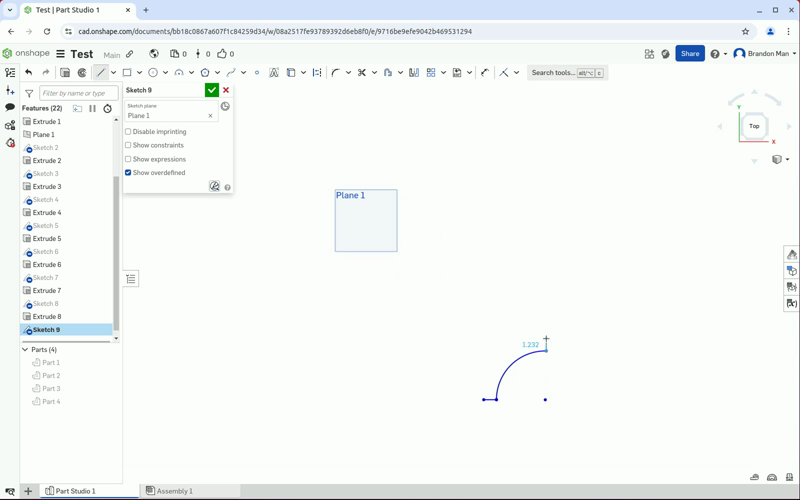
scroll(6)
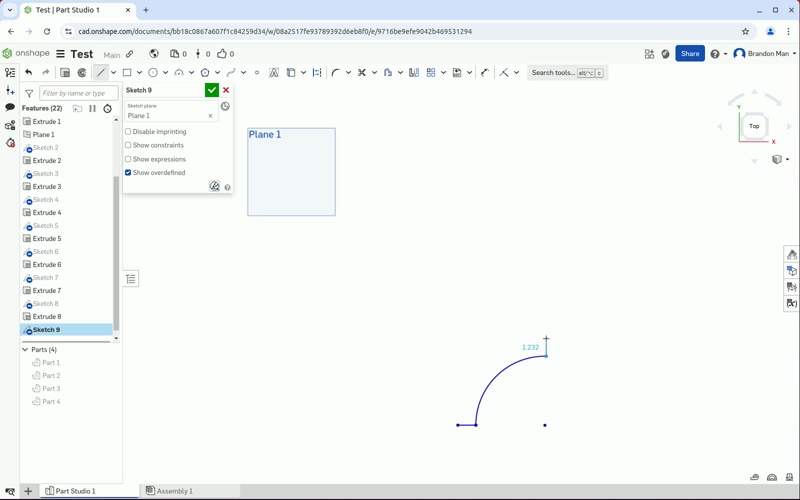
scroll(6)
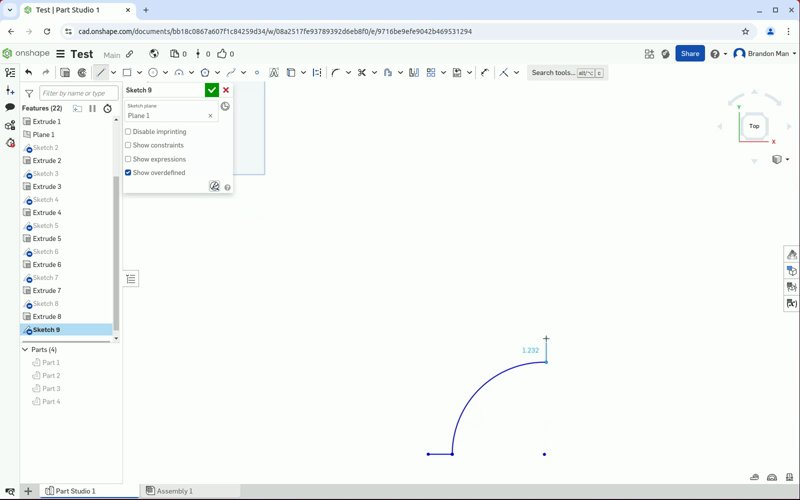
scroll(6)
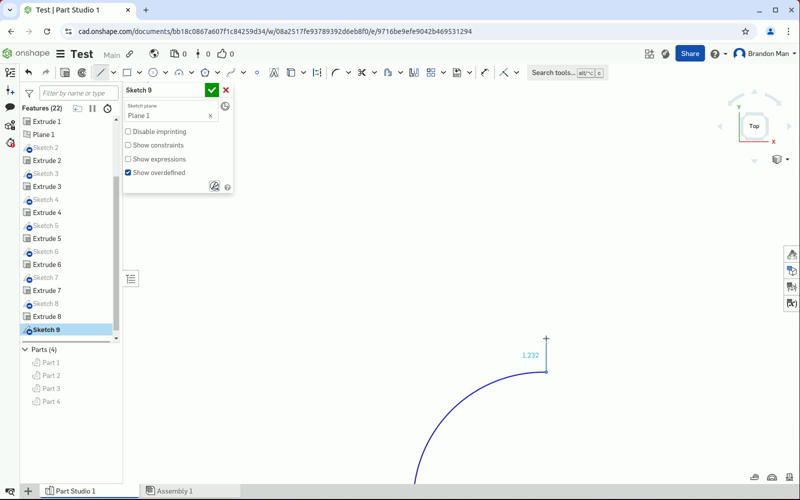
scroll(6)
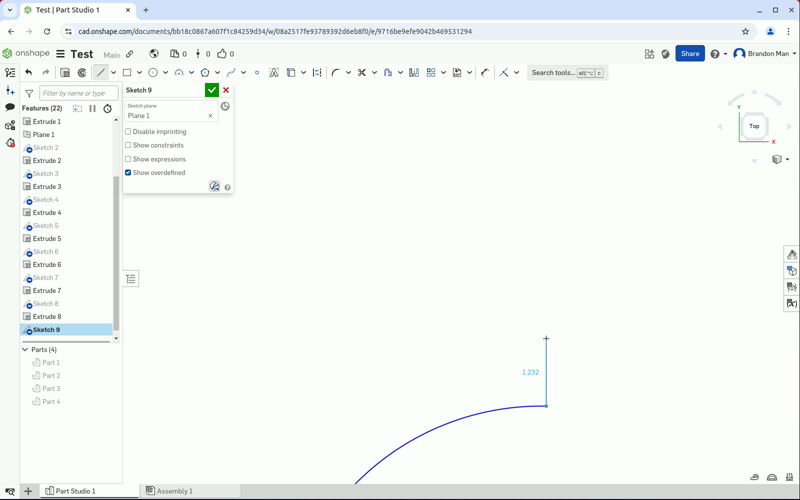
click(546, 338)
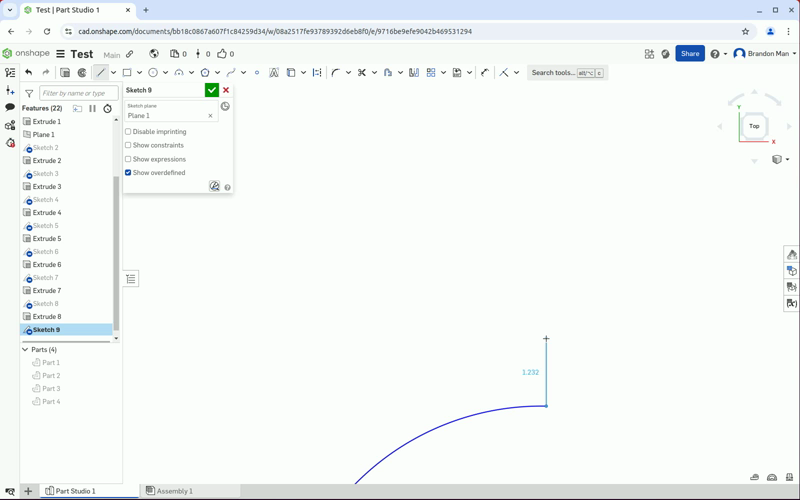
scroll(-6)
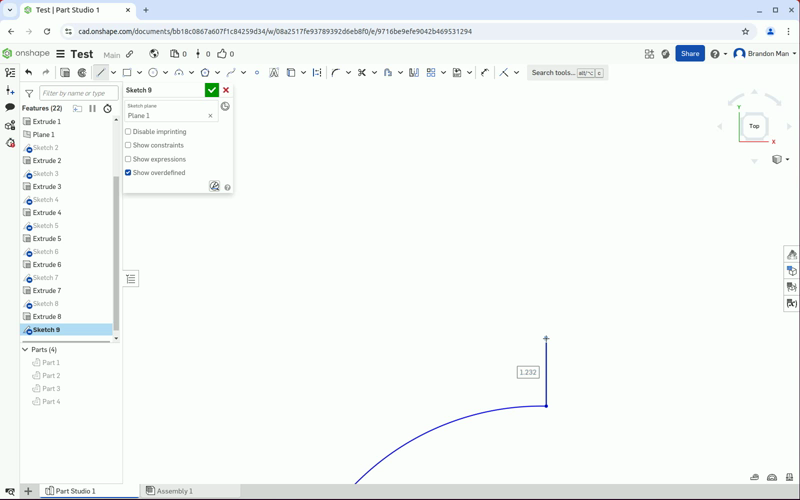
scroll(-6)
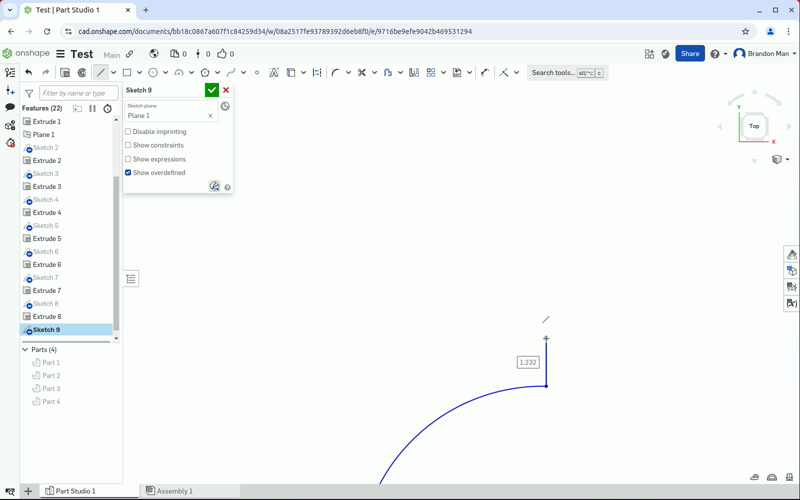
scroll(-6)
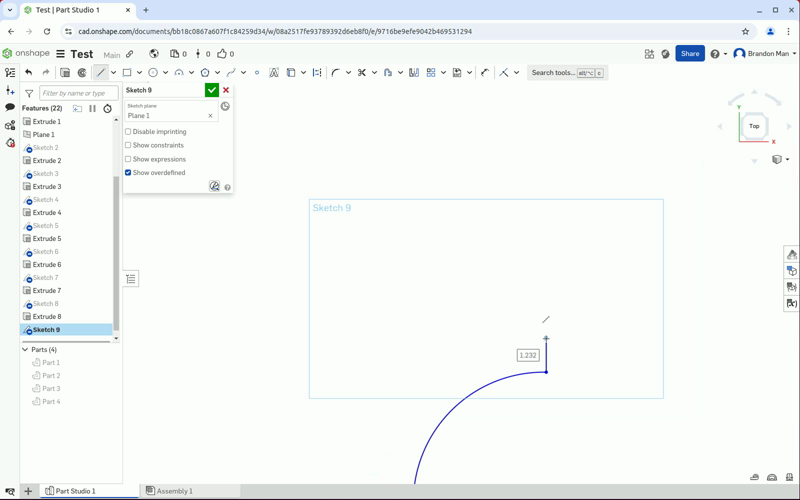
scroll(-6)
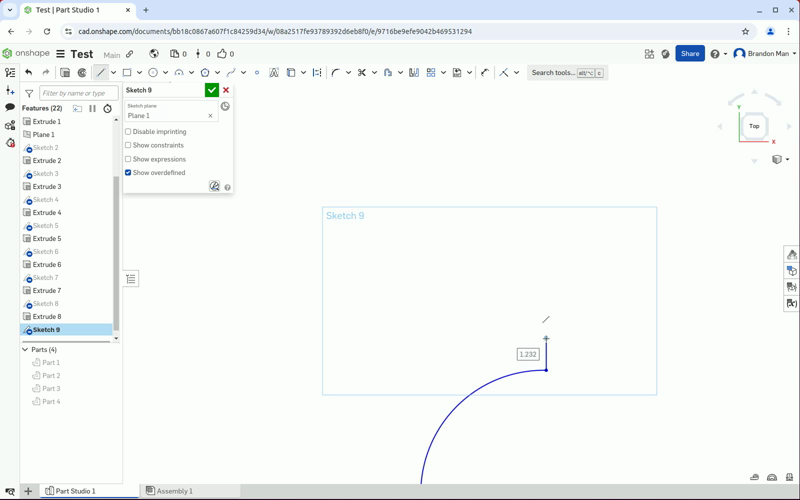
scroll(-6)
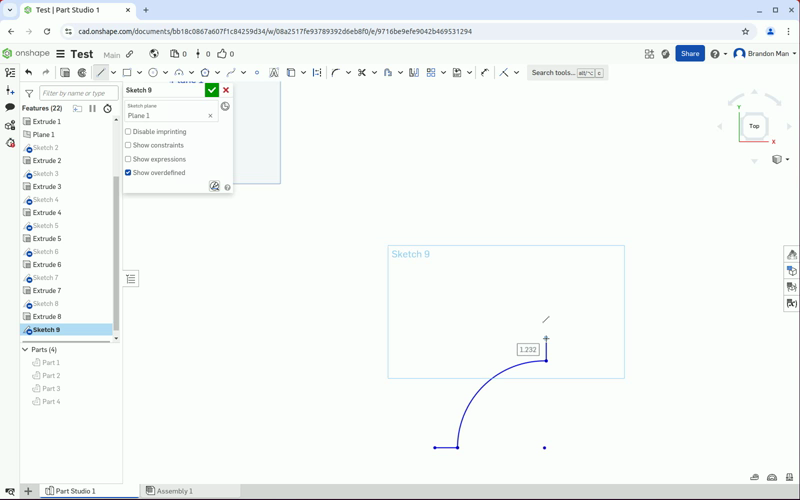
scroll(-6)
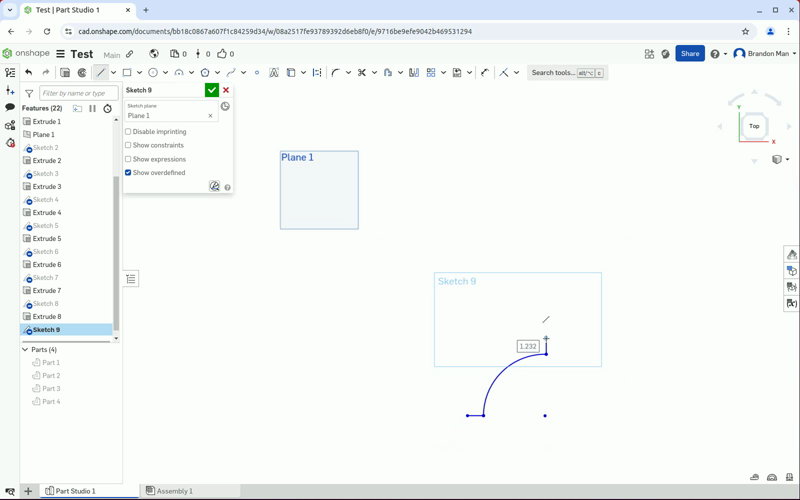
scroll(-6)
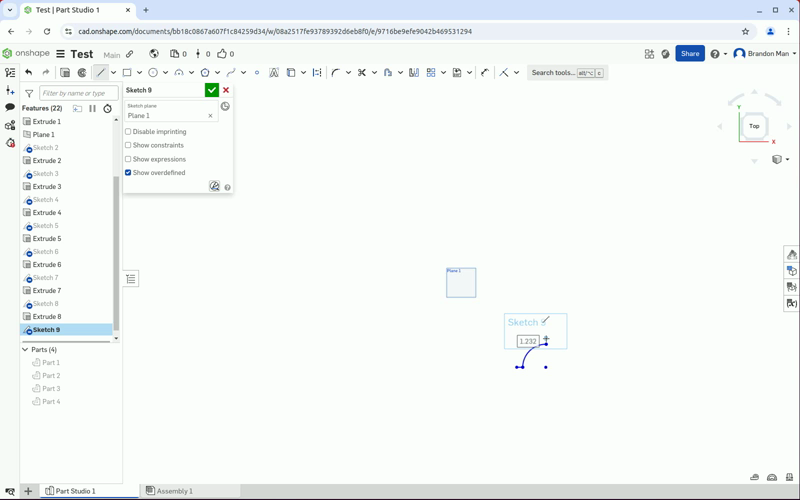
key_up(shift)
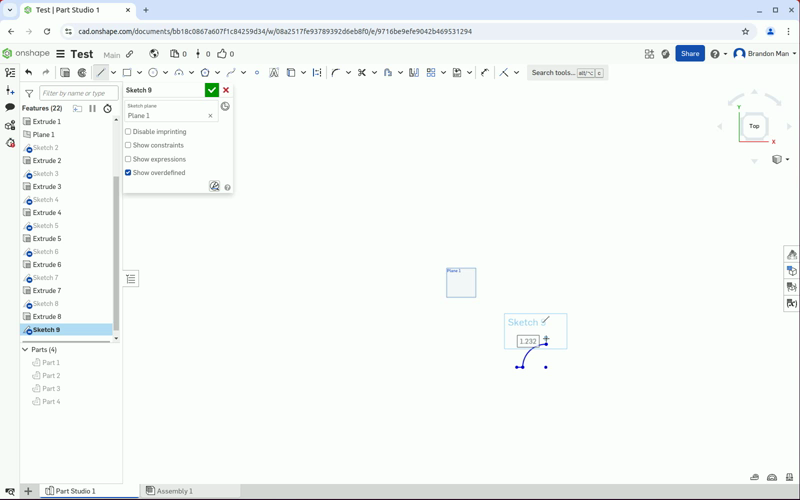
key(esc)
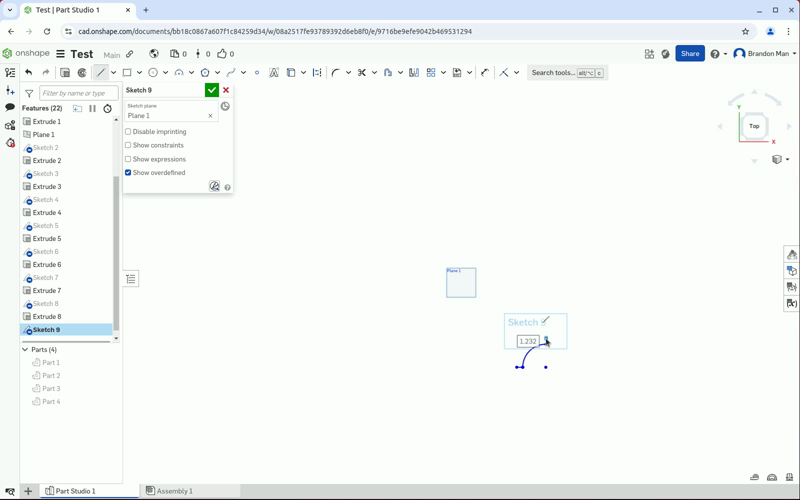
key(a)
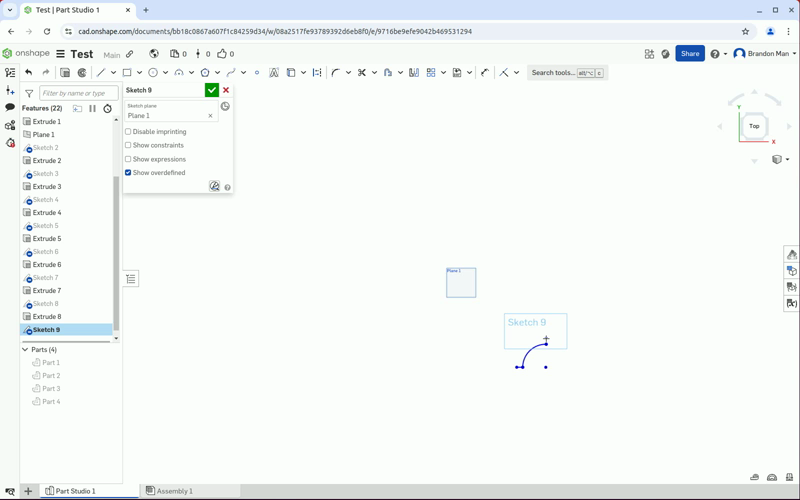
mouse_move(546, 338)
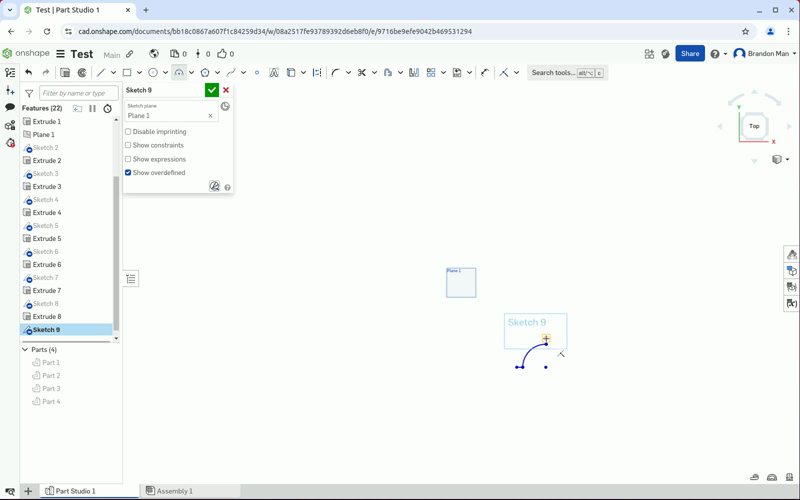
click(546, 338)
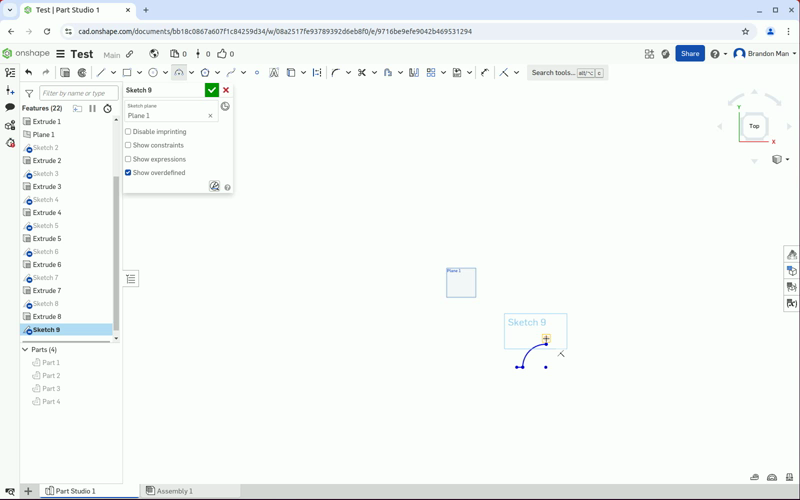
mouse_move(516, 367)
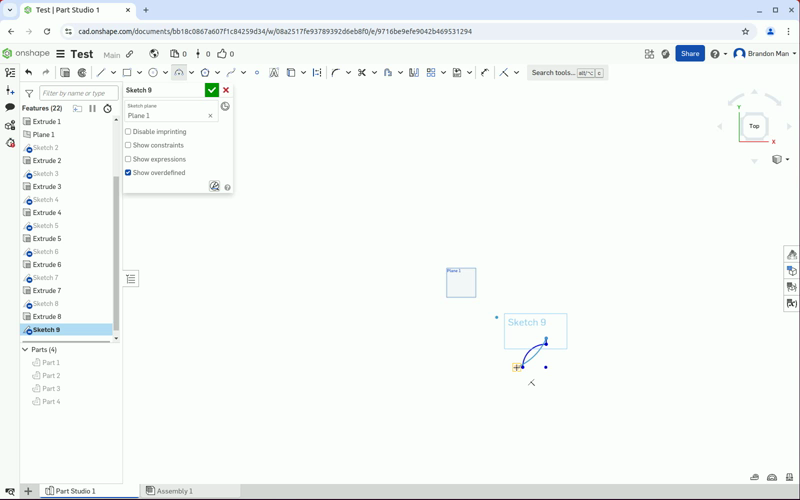
click(516, 367)
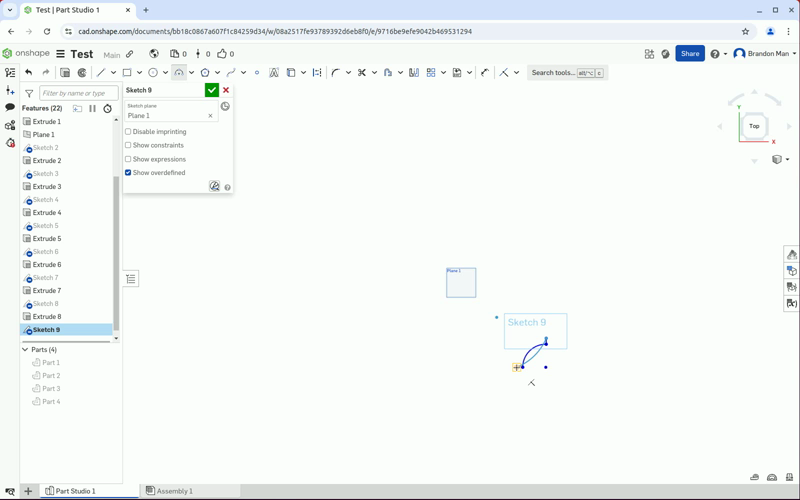
key_down(shift)
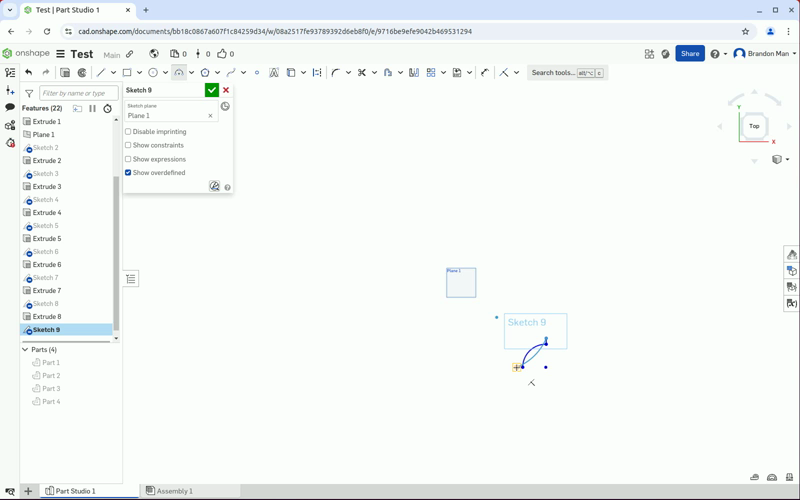
mouse_move(525, 346)
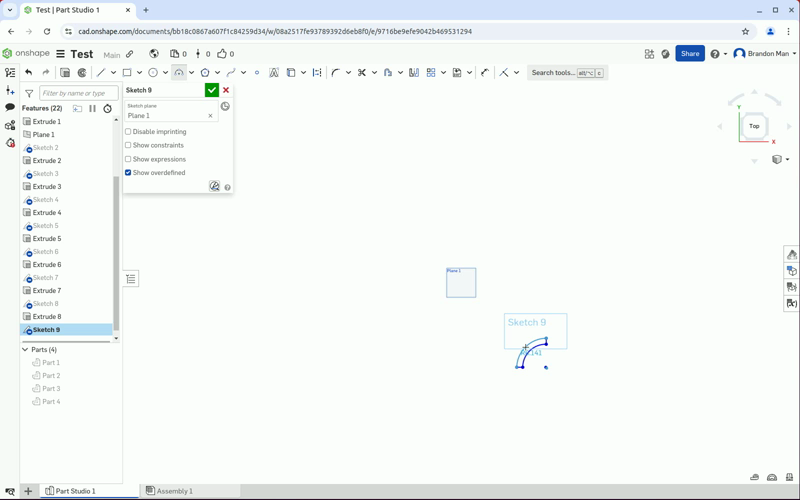
click(525, 346)
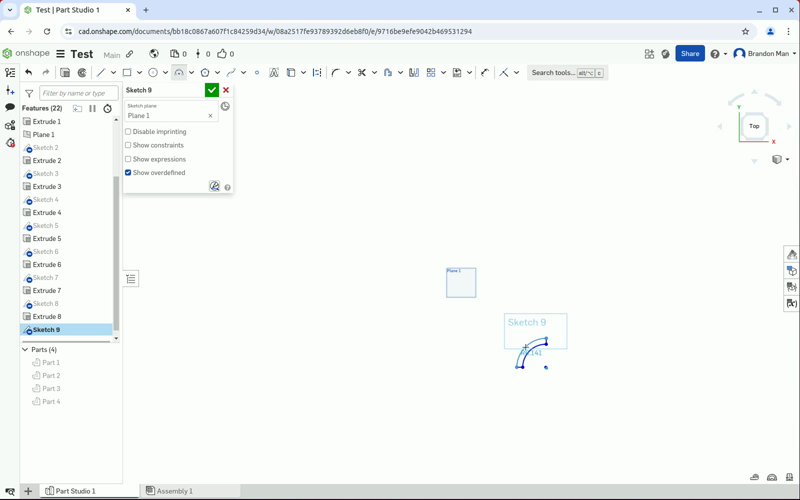
key_up(shift)
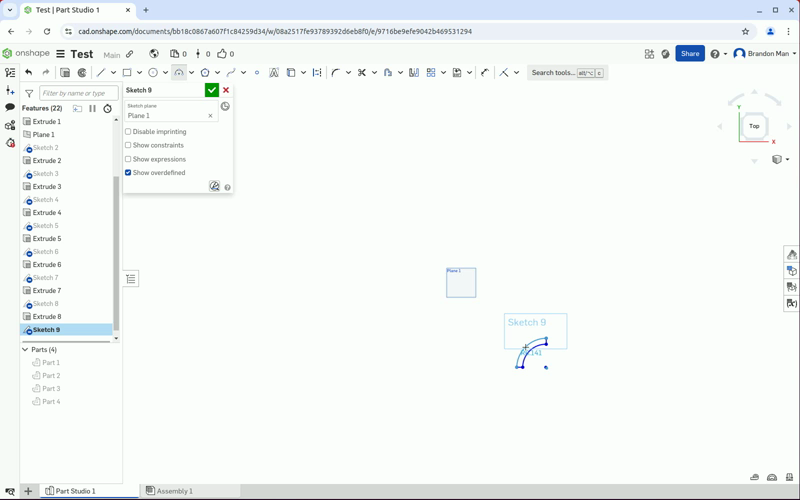
key(esc)
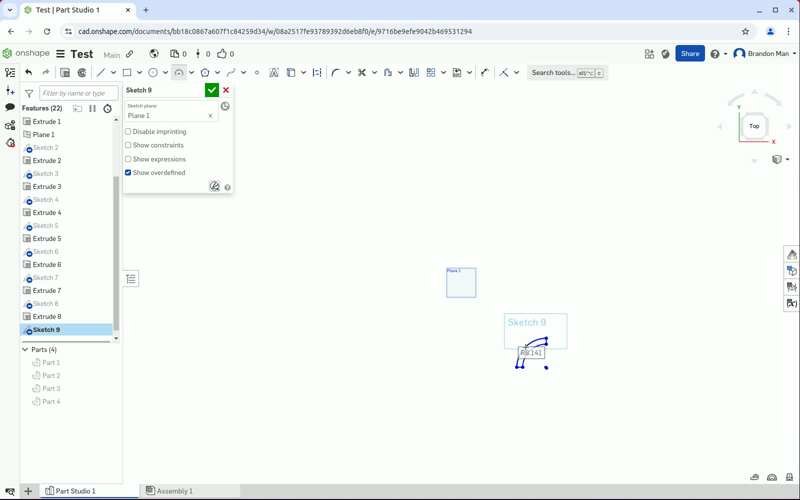
mouse_move(542, 340)
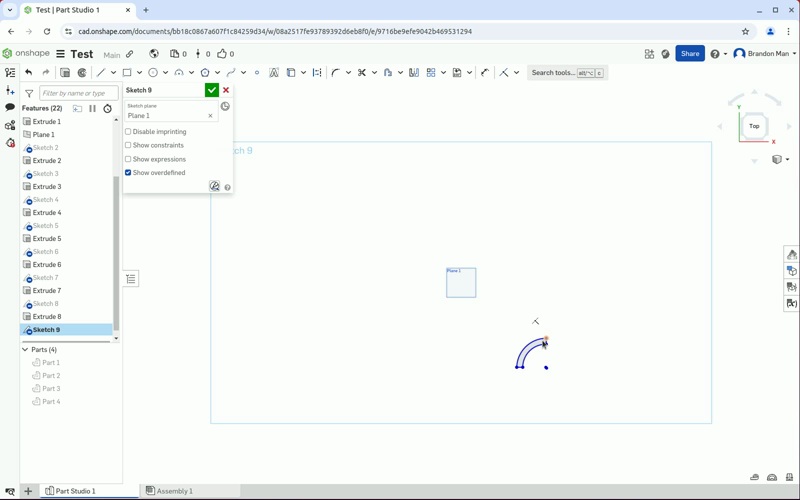
scroll(6)
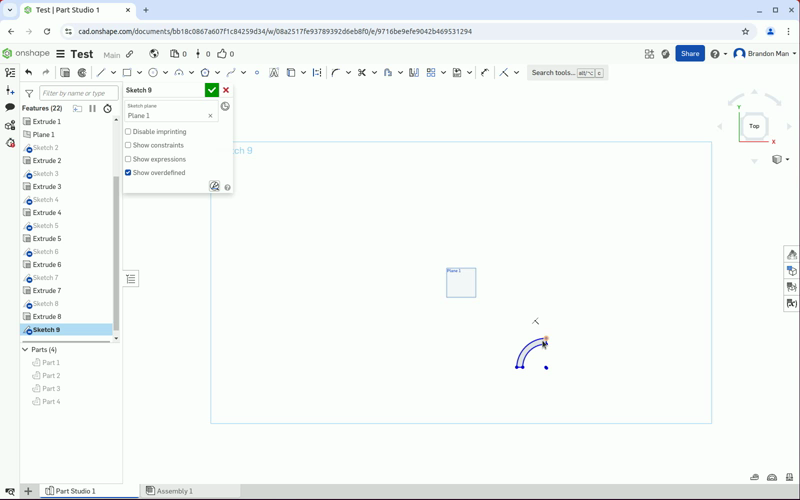
scroll(6)
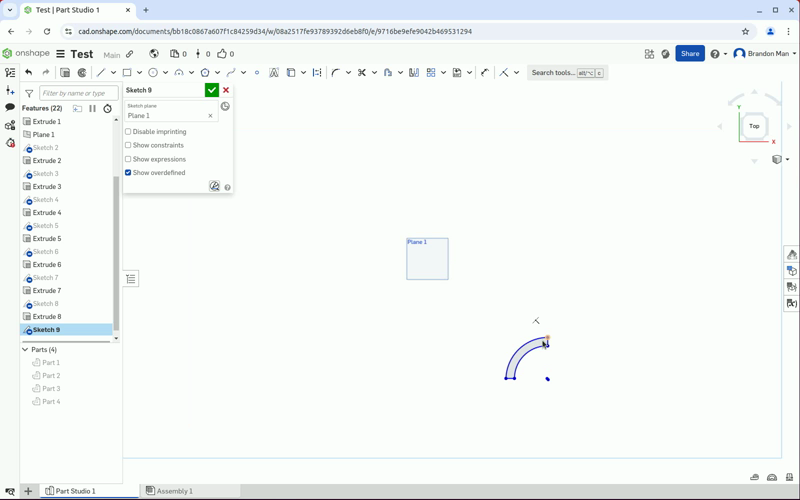
scroll(6)
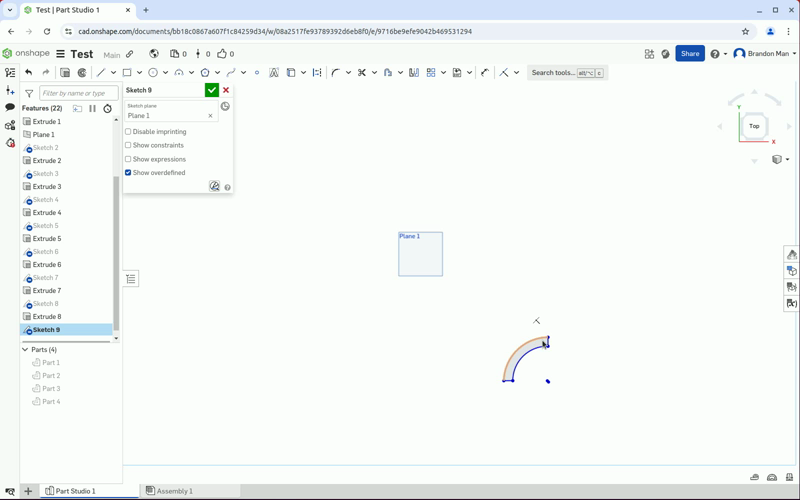
scroll(6)
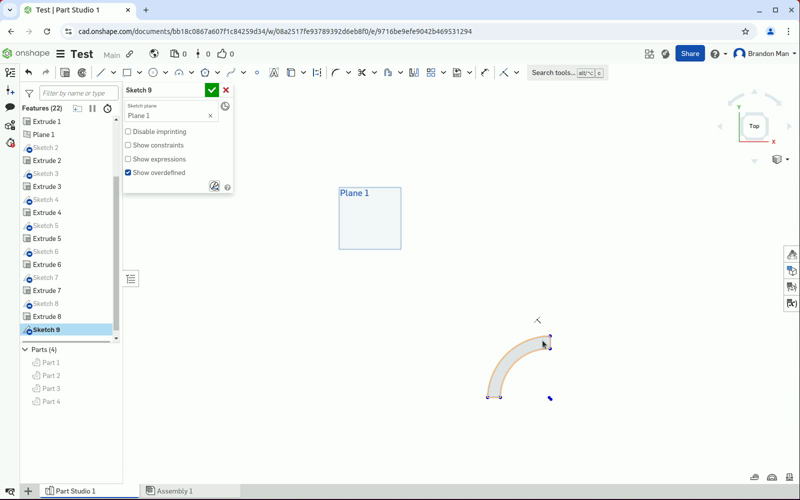
scroll(6)
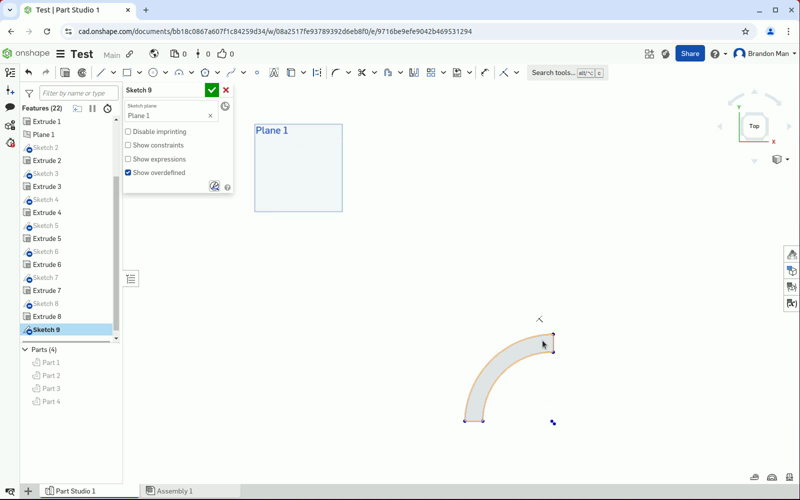
scroll(6)
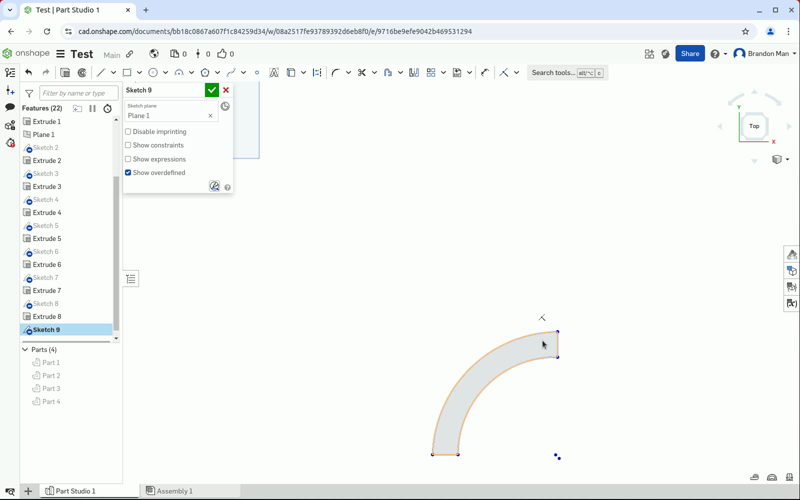
scroll(6)
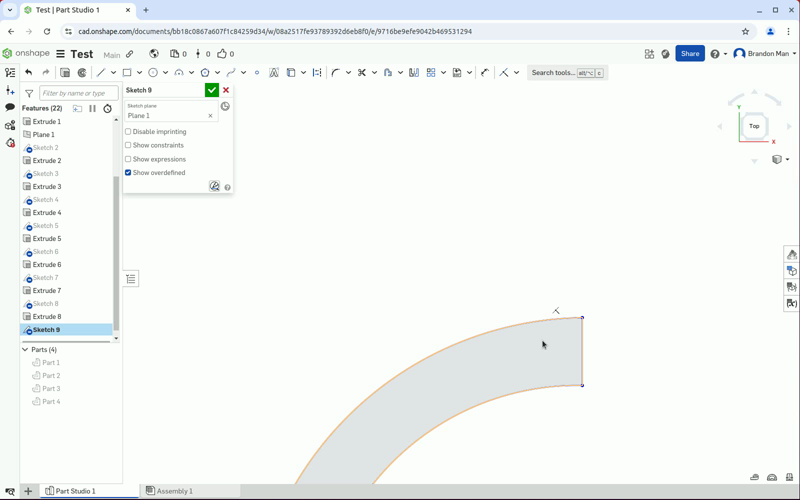
click(542, 340)
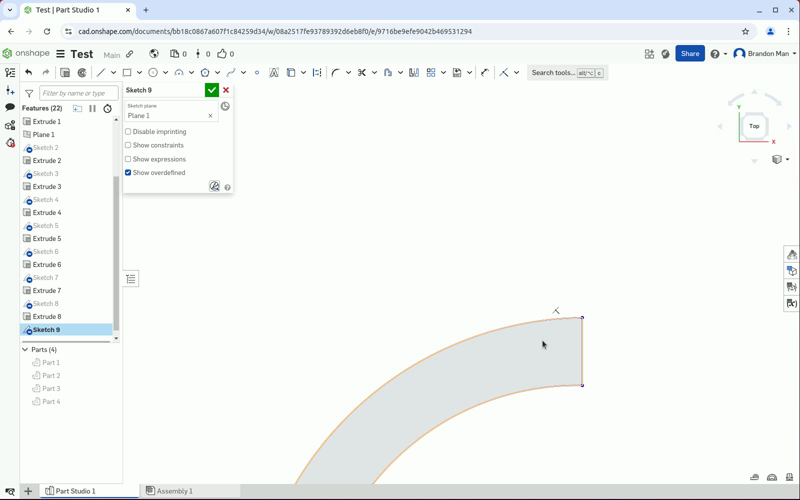
scroll(-6)
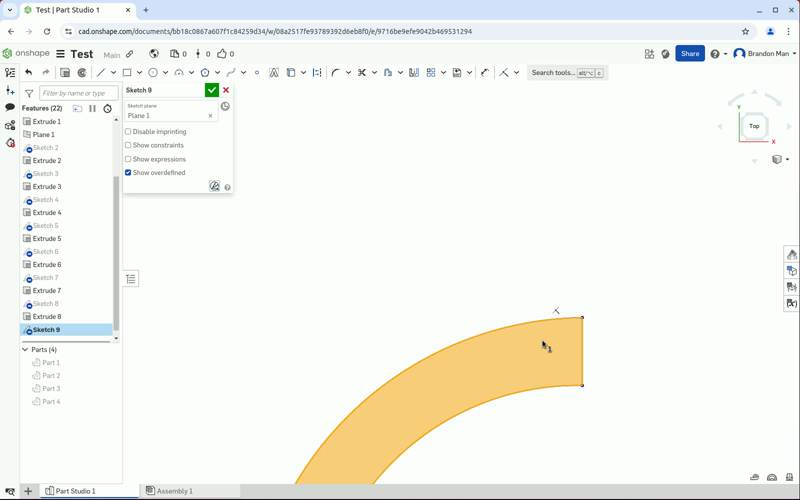
scroll(-6)
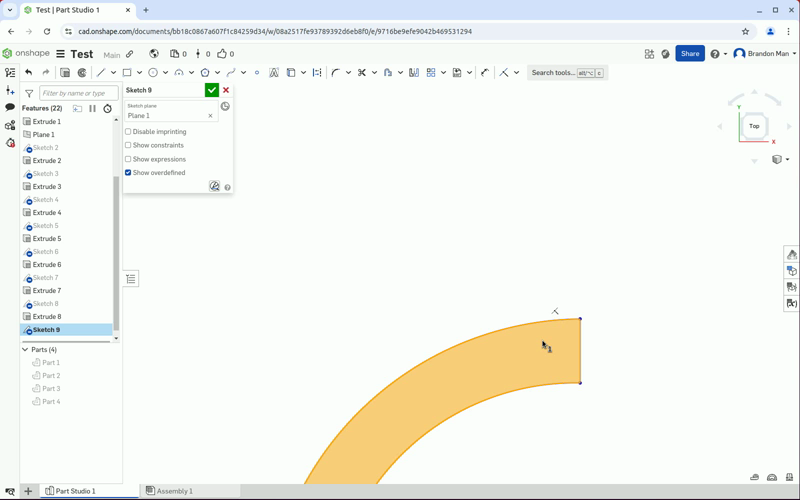
scroll(-6)
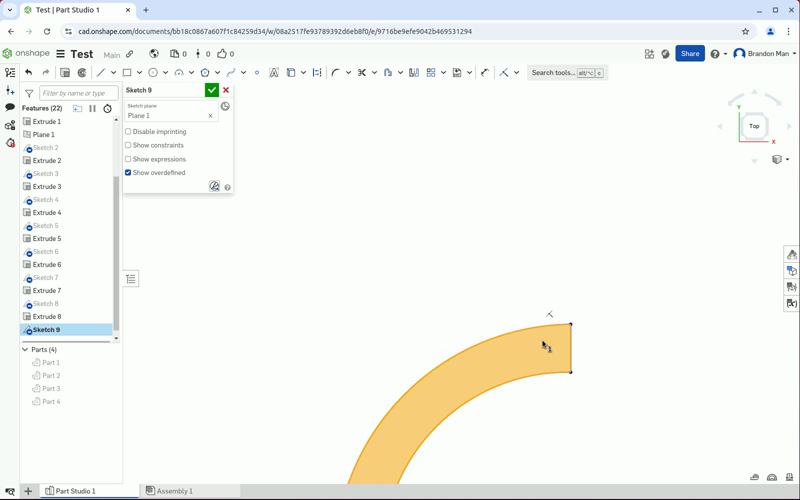
scroll(-6)
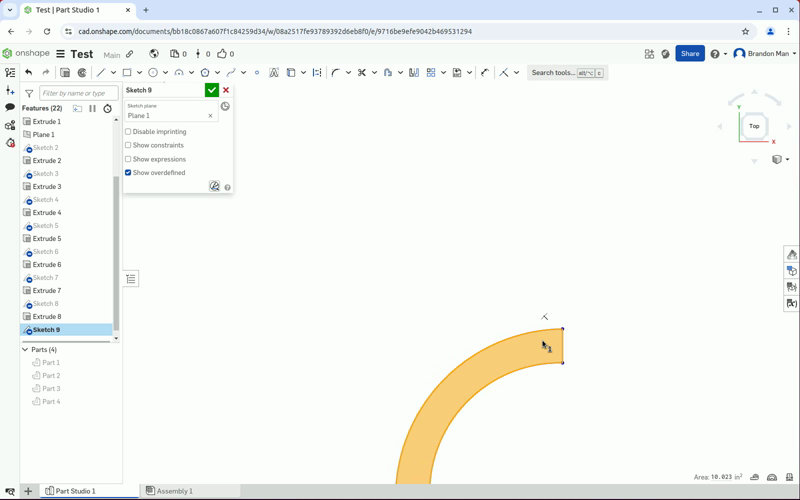
scroll(-6)
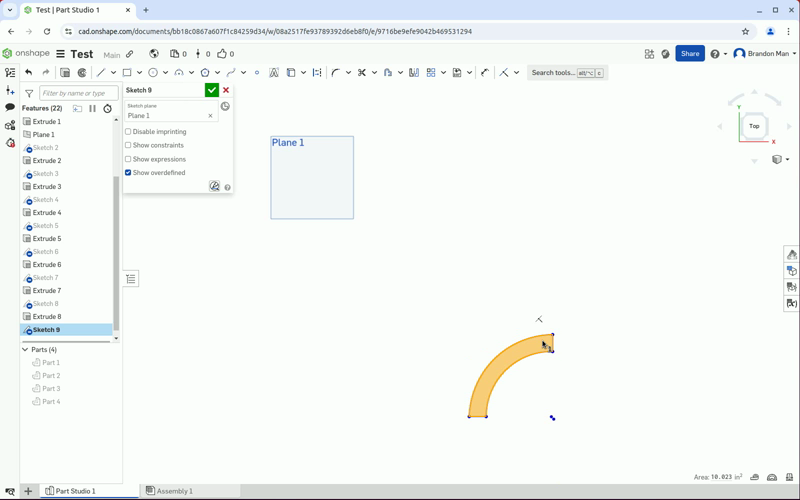
scroll(-6)
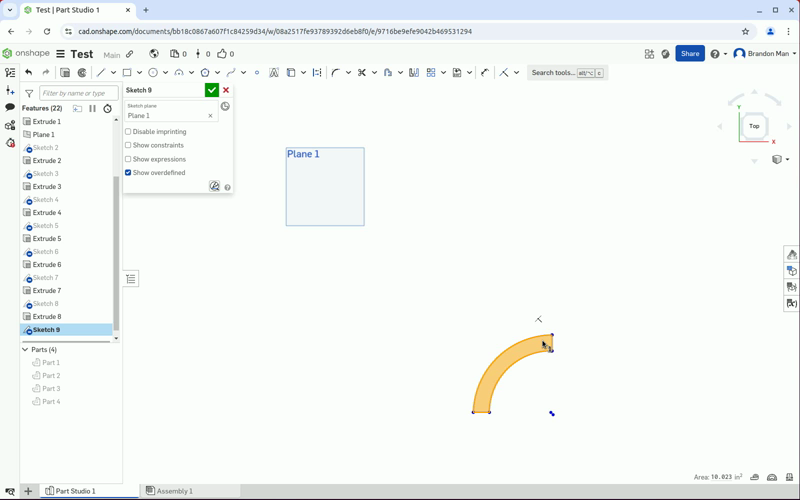
scroll(-6)
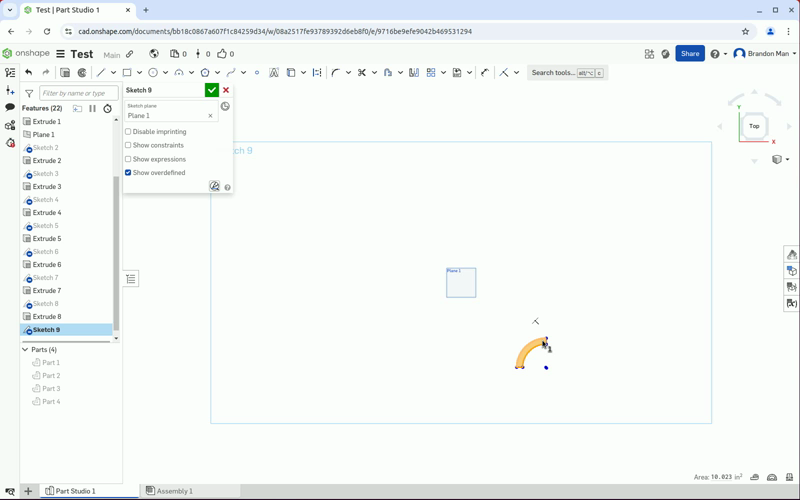
mouse_move(73, 352)
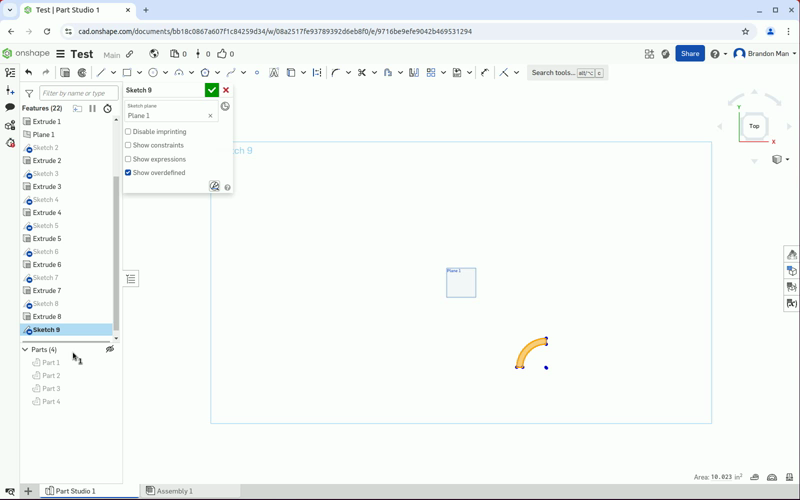
key(shift+y)
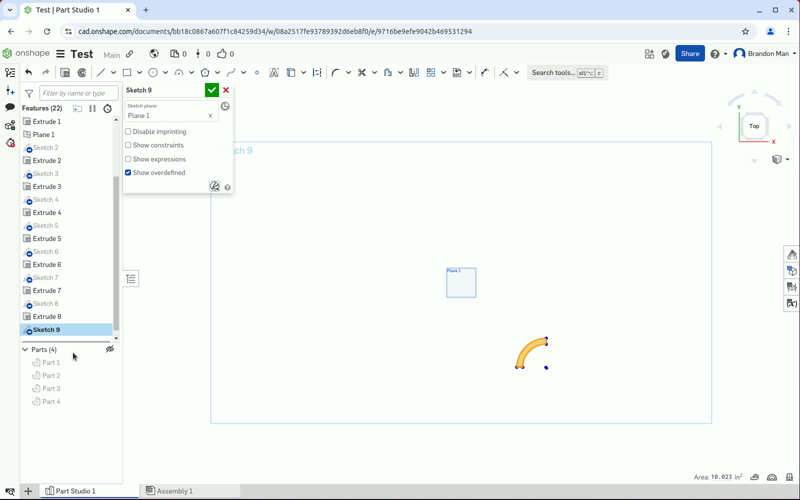
key(shift+e)
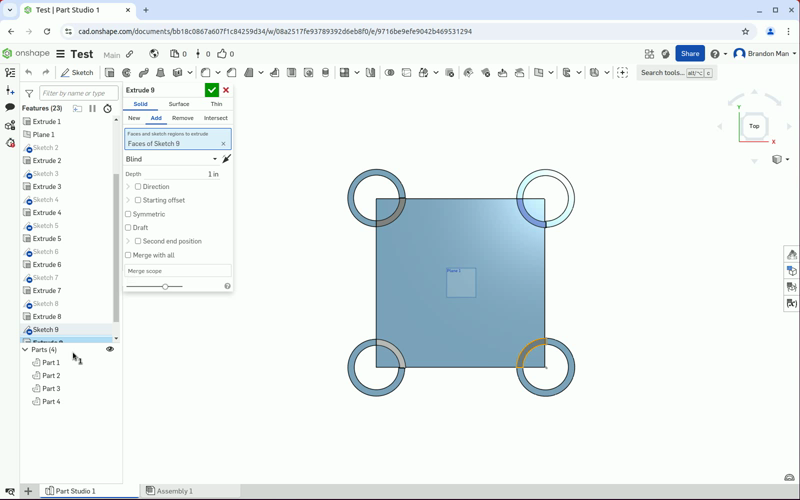
mouse_move(143, 106)
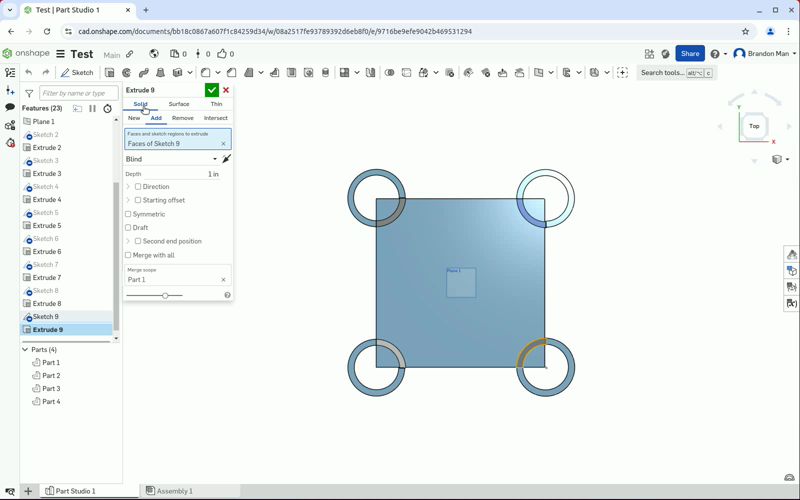
click(143, 106)
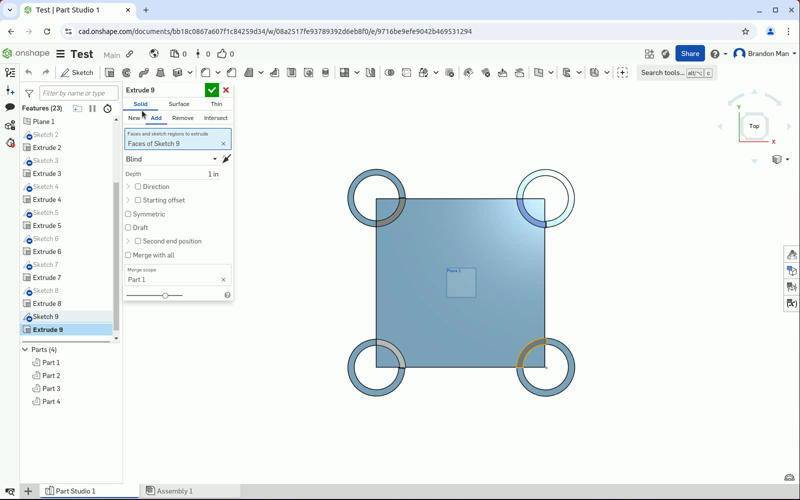
mouse_move(137, 120)
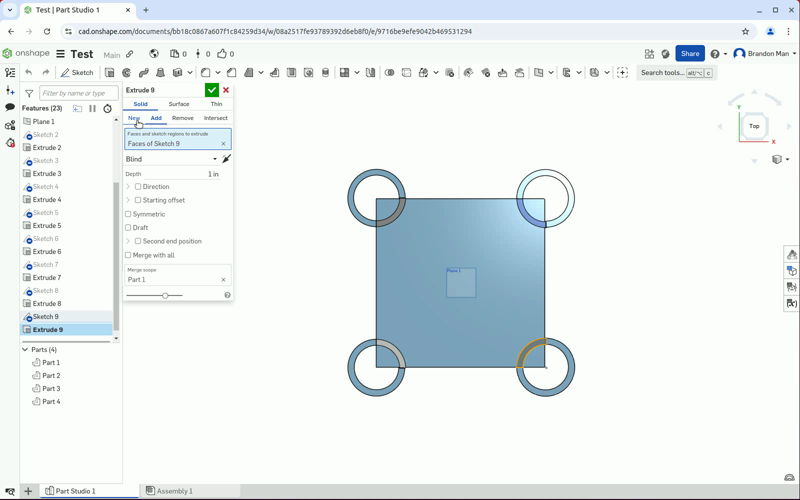
click(137, 120)
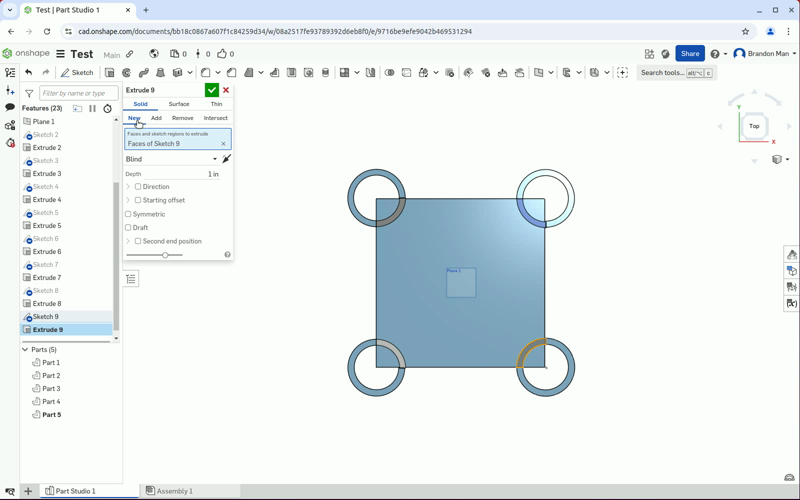
key(tab, 4)
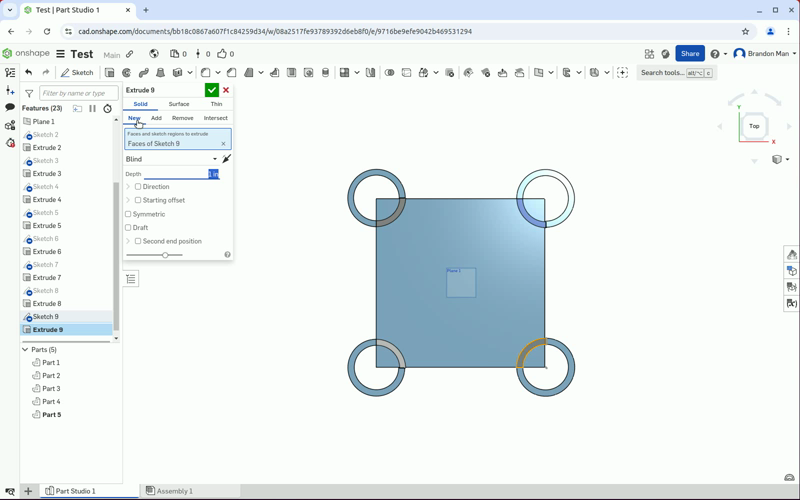
text(-11.554)
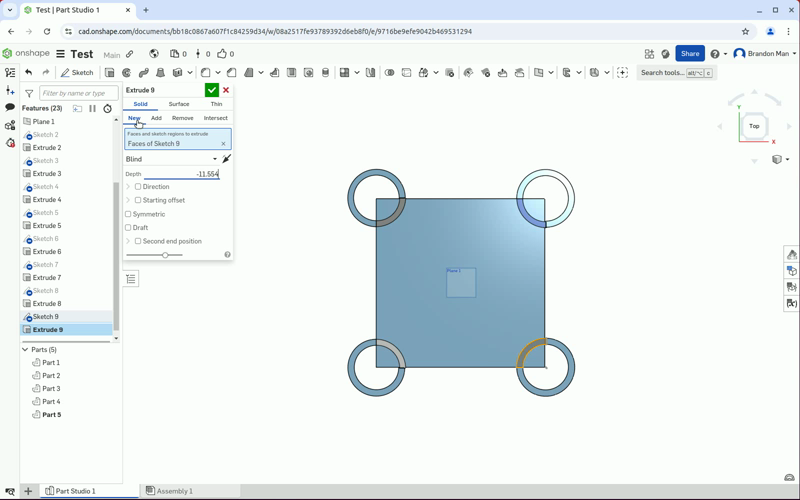
key(tab, 3)
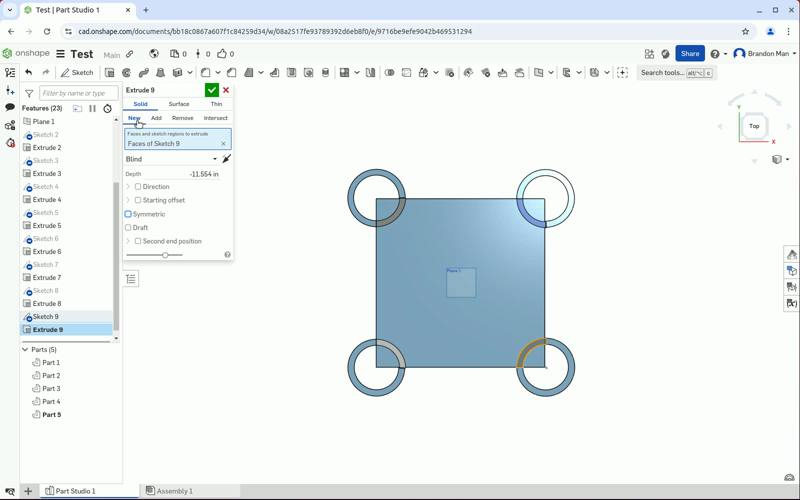
key(space)
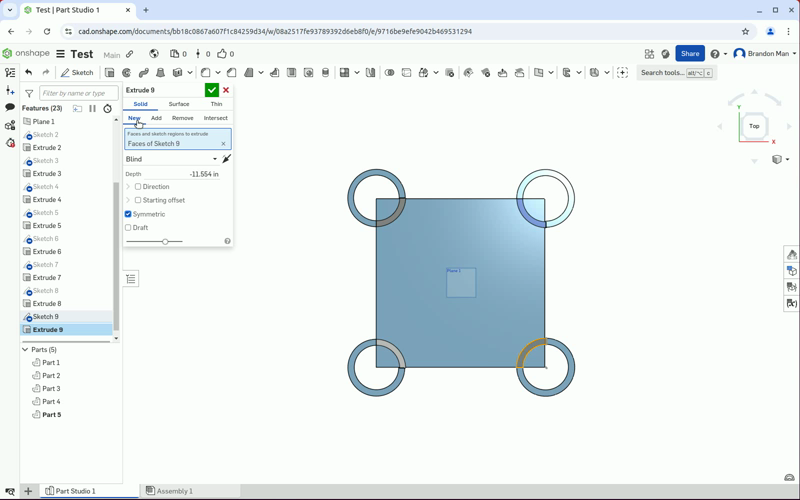
key(enter)
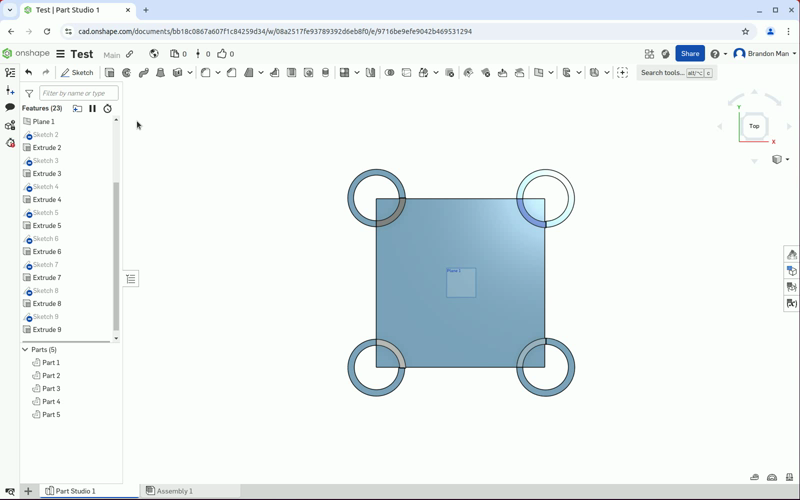
key(shift+h)
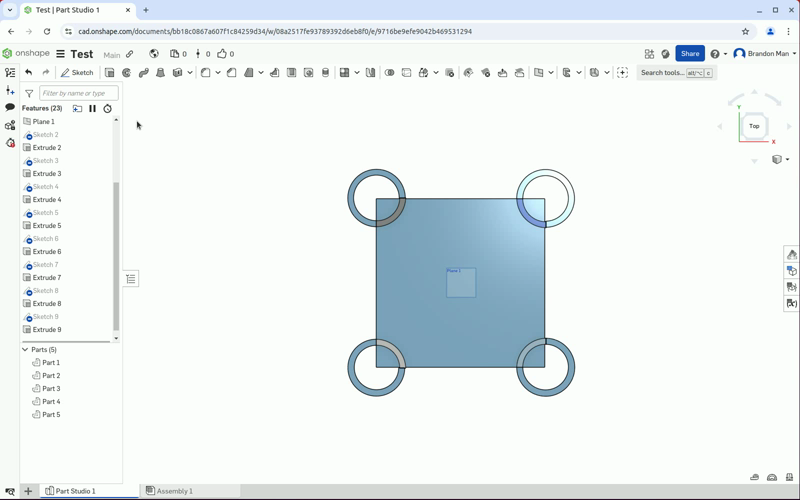
key(shift+h)
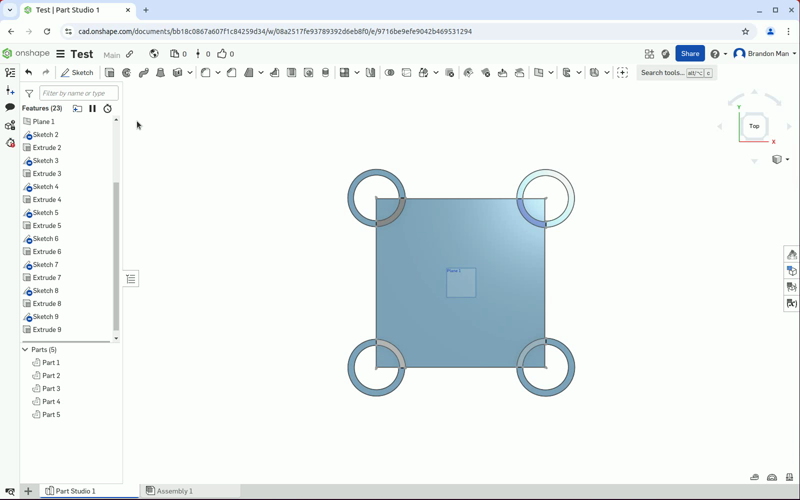
key(shift+7)
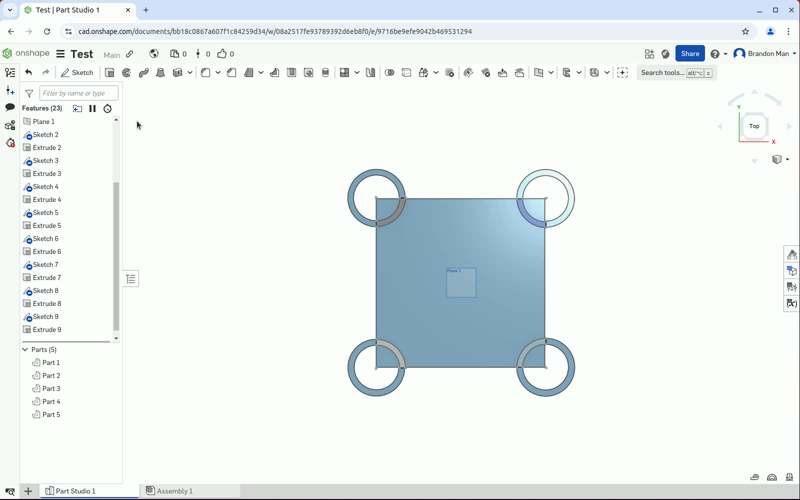
key(up, 3)
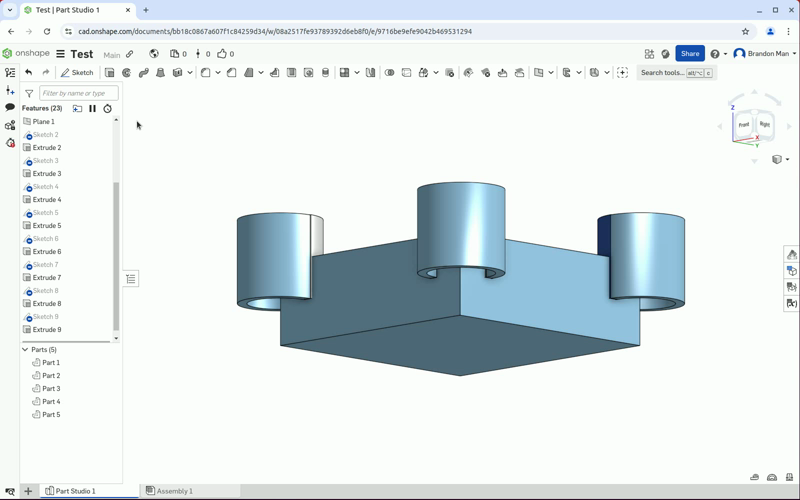
key(left, 3)
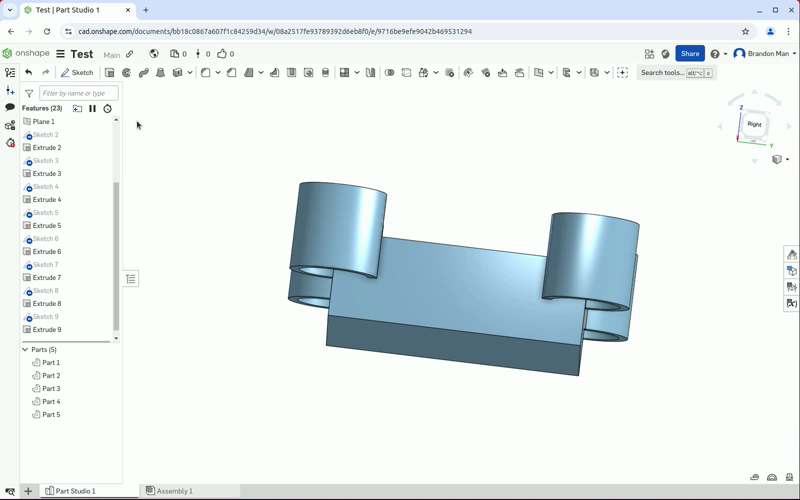
key(right, 3)
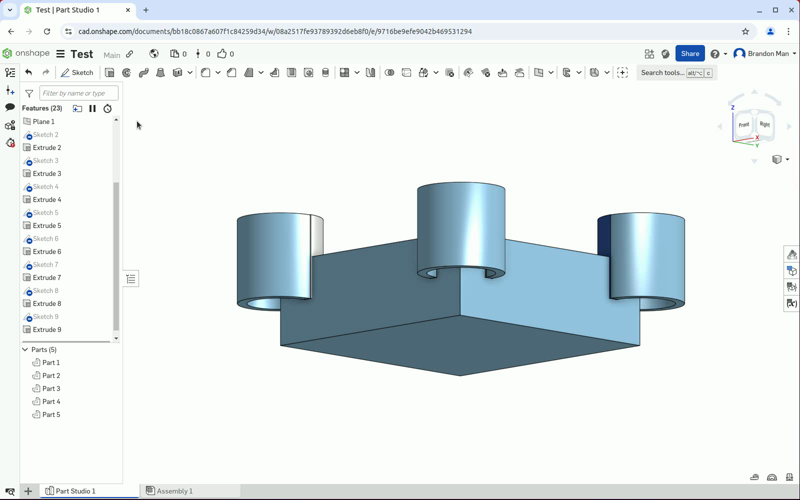
key(down, 3)
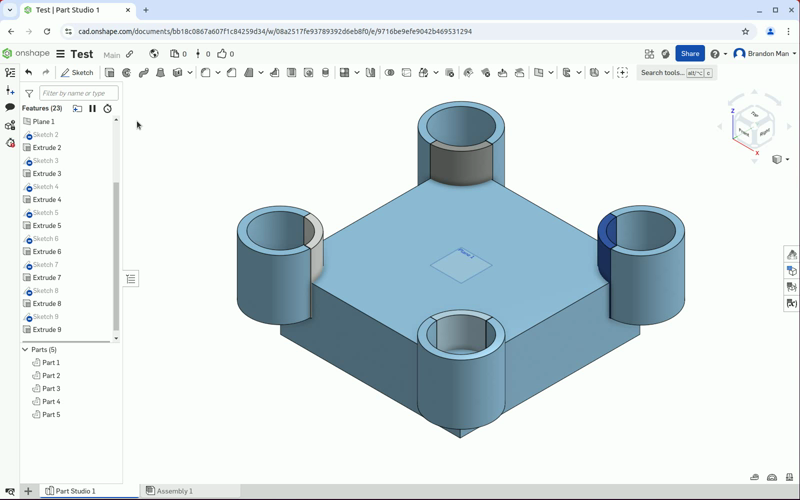
mouse_move(69, 98)
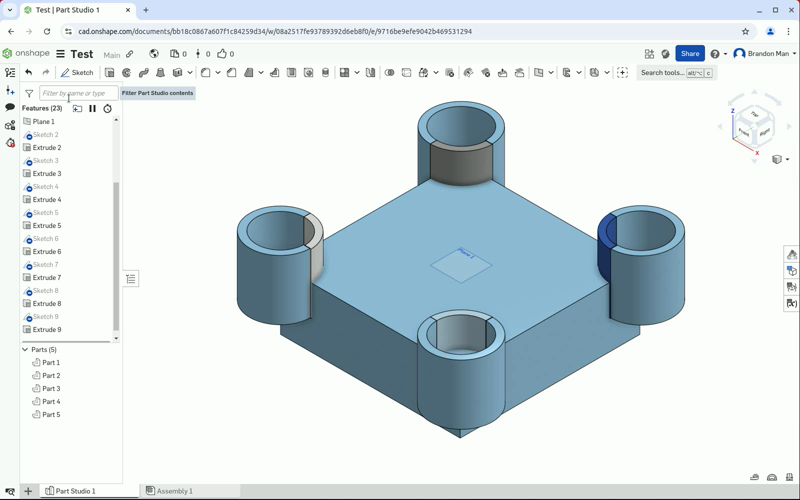
click(69, 98)